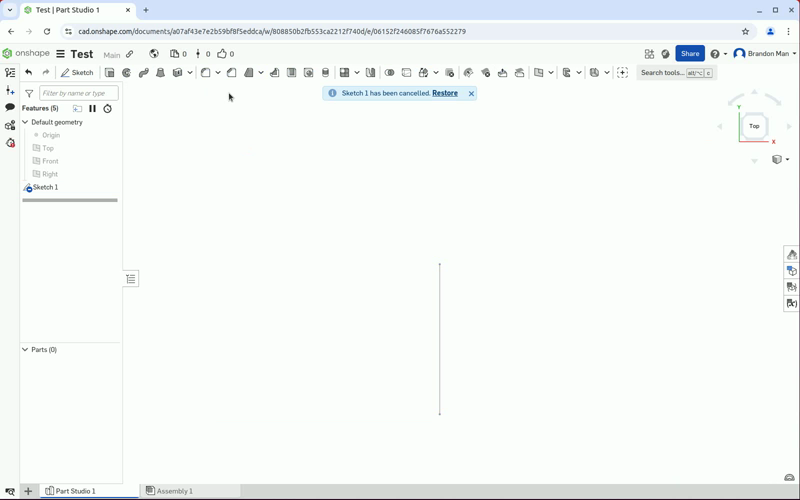
key(shift+h)
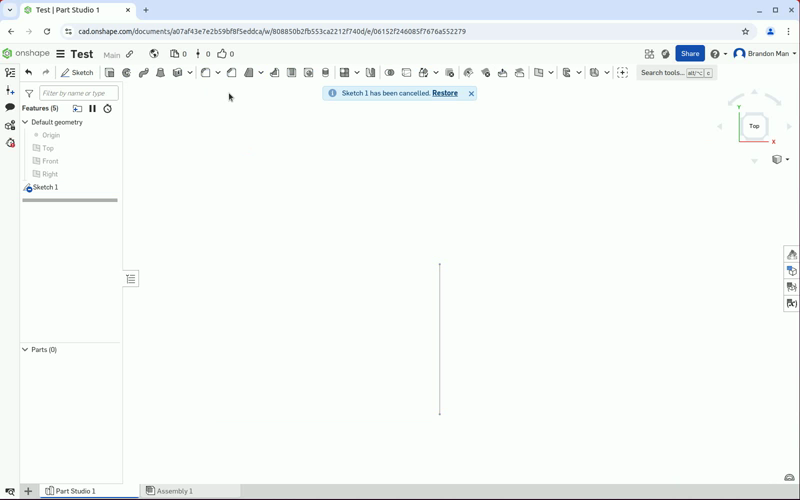
key(shift+s)
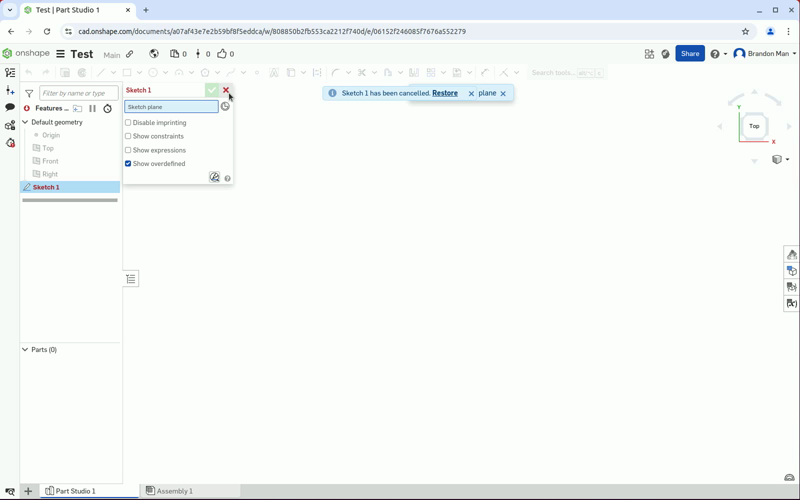
mouse_move(73, 150)
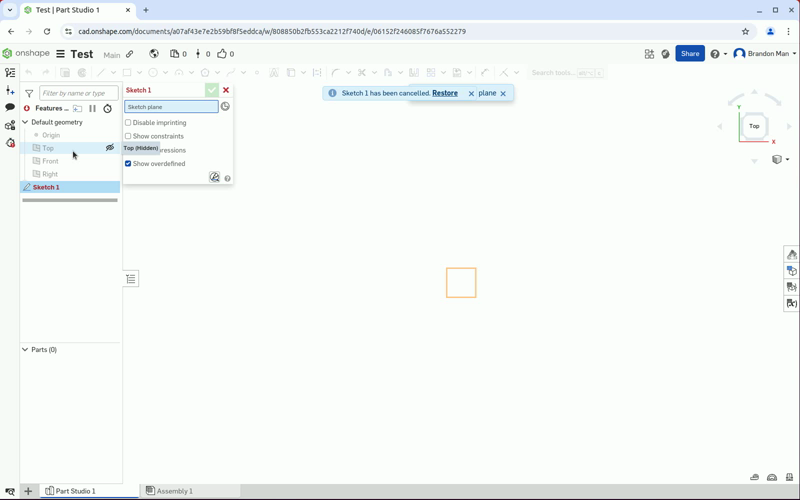
click(73, 150)
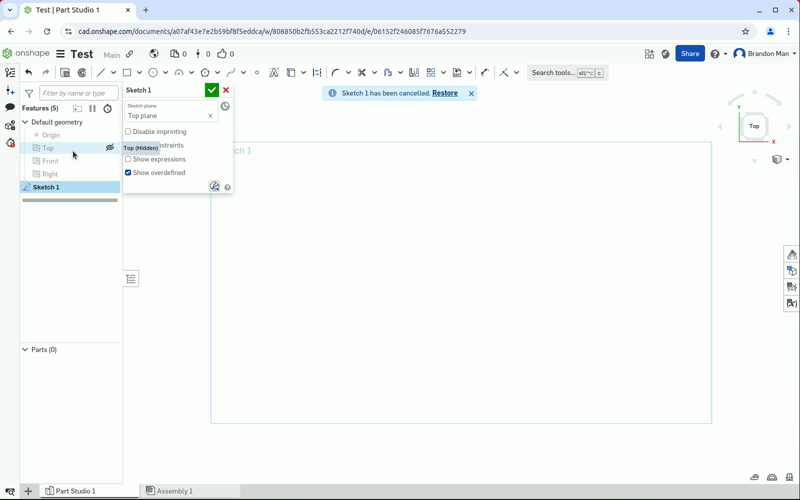
mouse_move(73, 352)
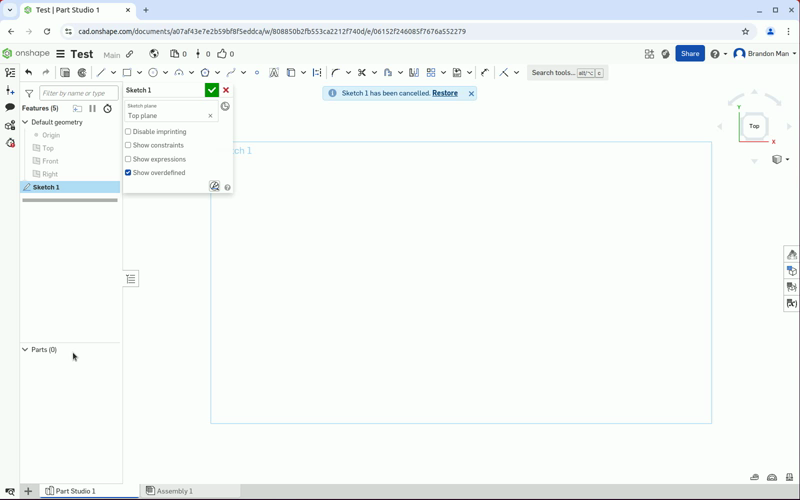
key(y)
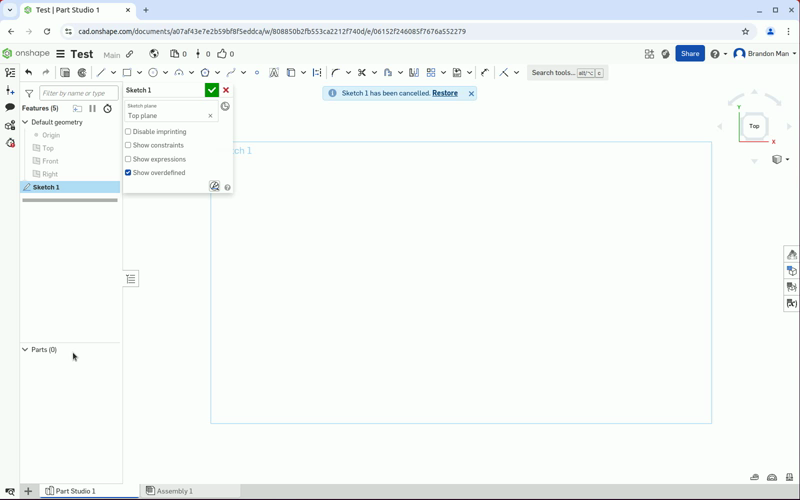
key(l)
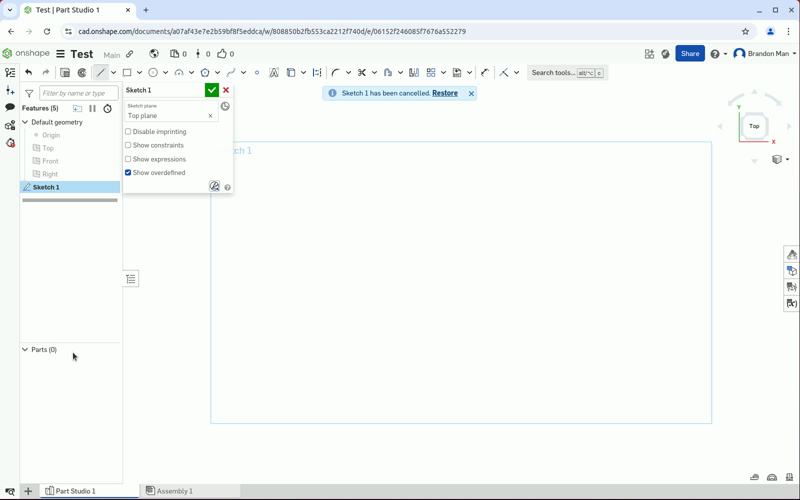
key_down(shift)
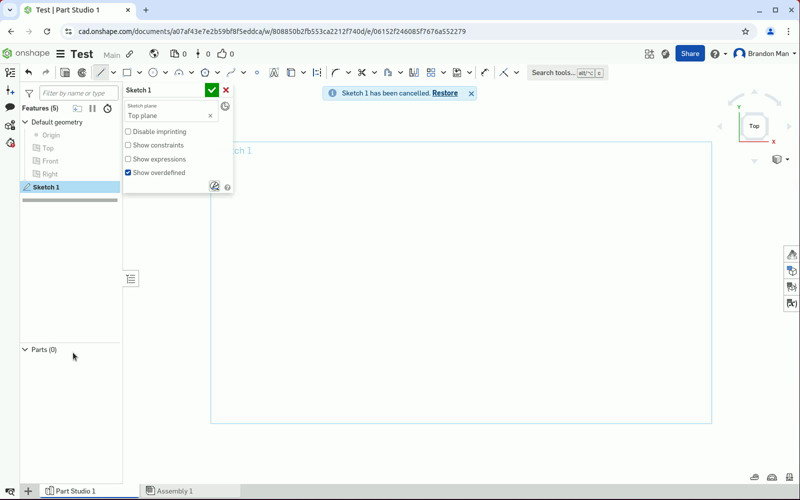
mouse_move(416, 251)
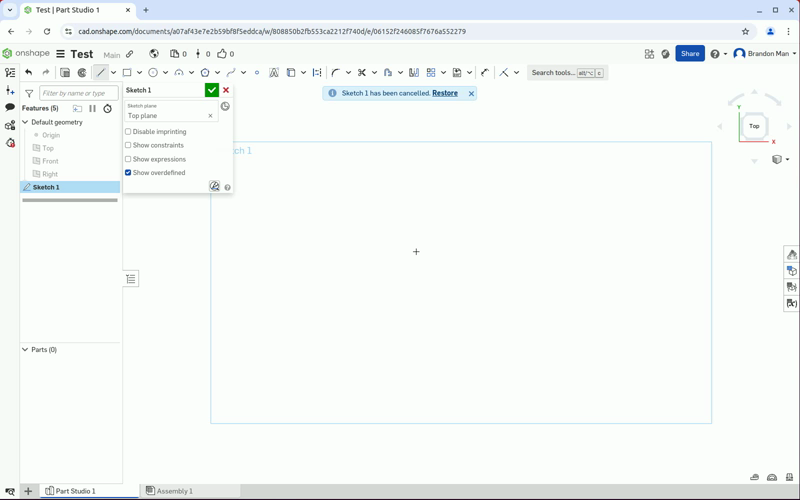
click(416, 251)
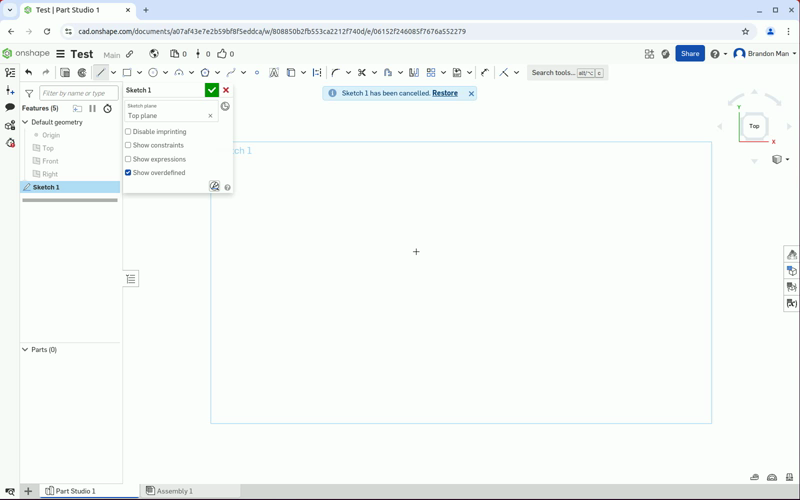
key_up(shift)
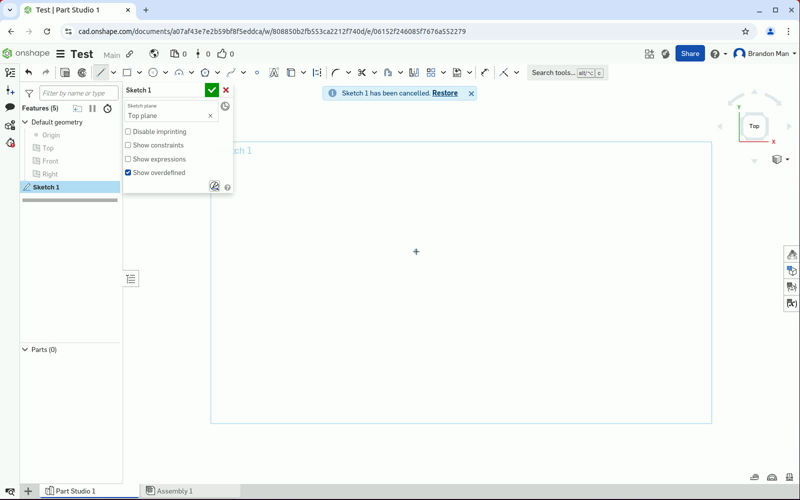
key_down(shift)
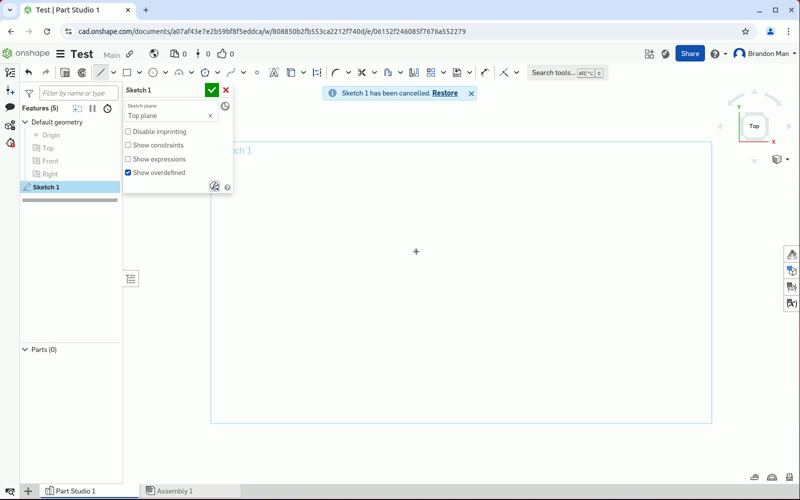
mouse_move(446, 251)
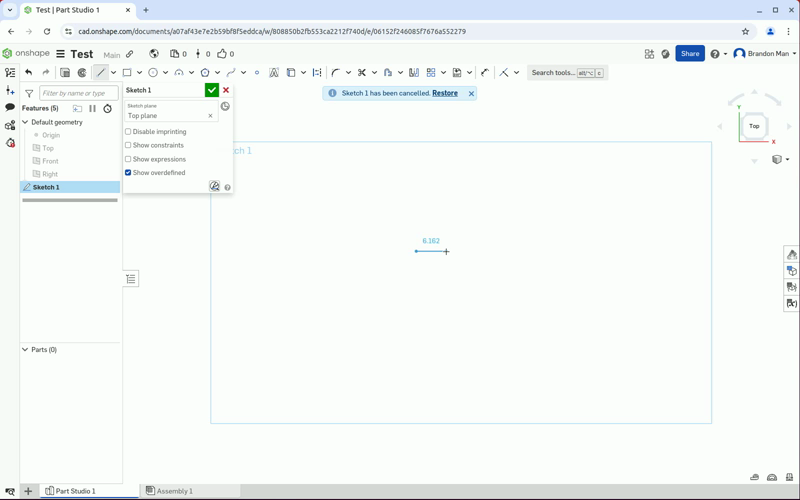
mouse_move(416, 249)
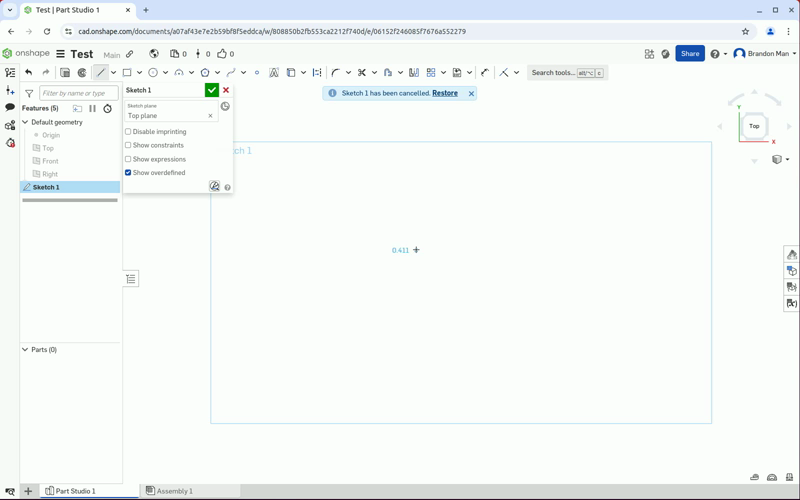
scroll(6)
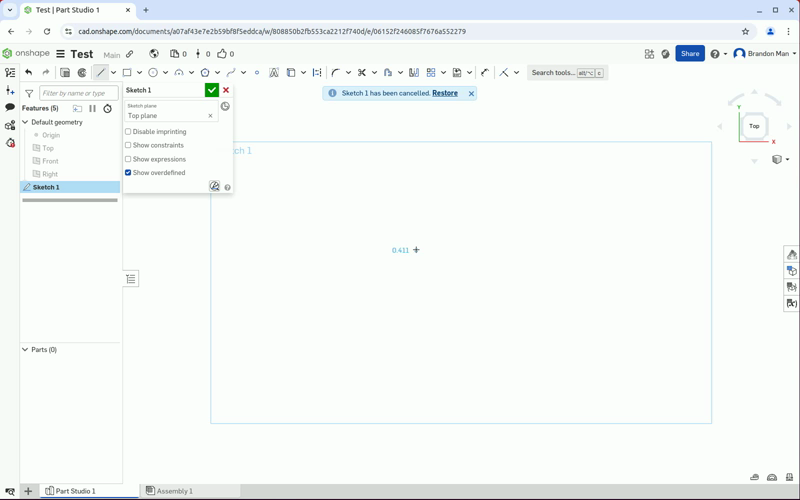
scroll(6)
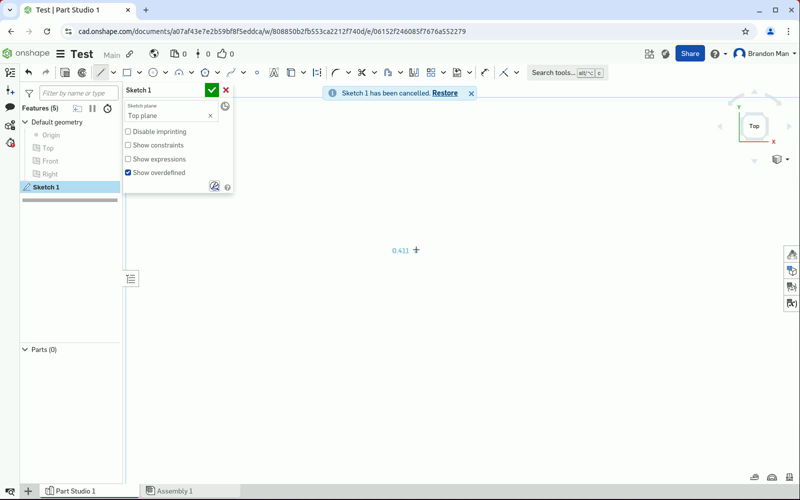
scroll(6)
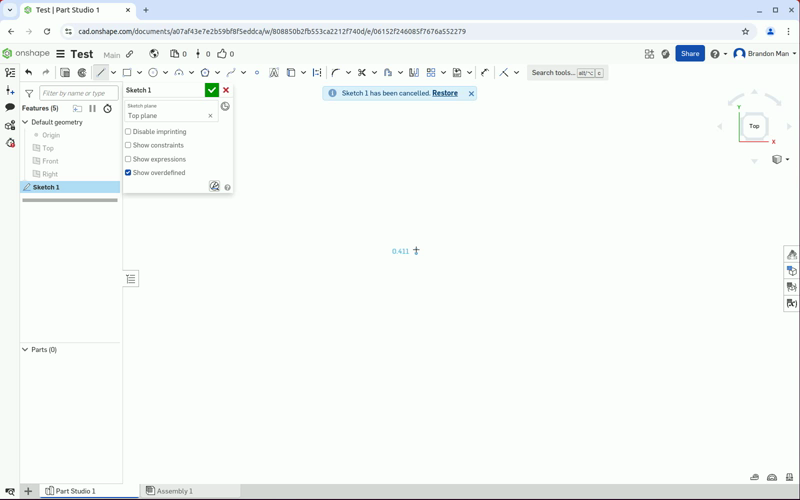
scroll(6)
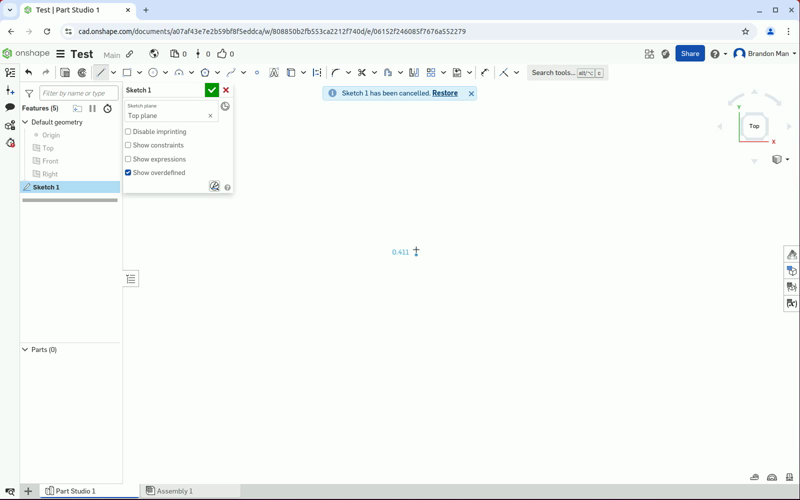
scroll(6)
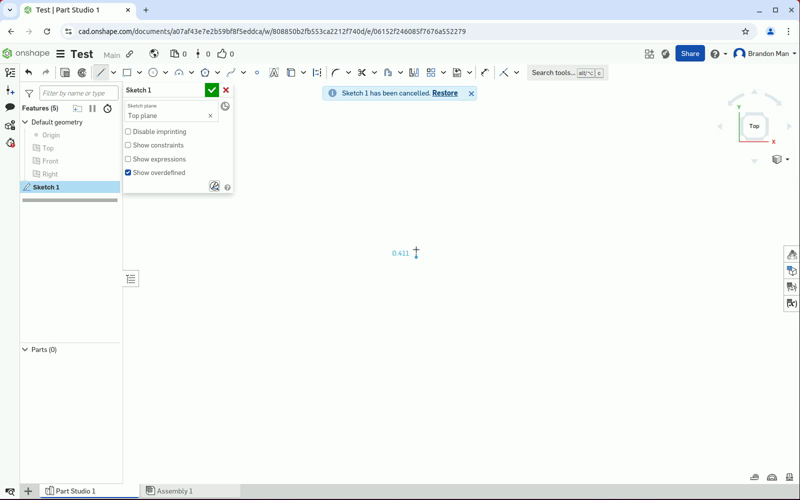
scroll(6)
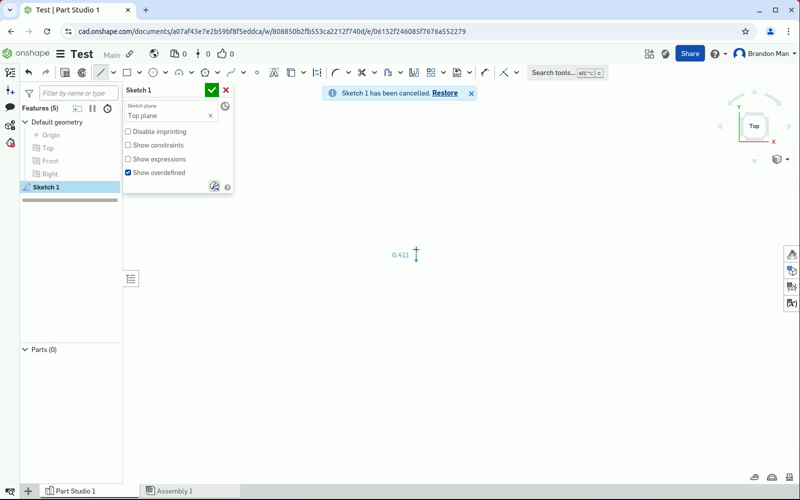
scroll(6)
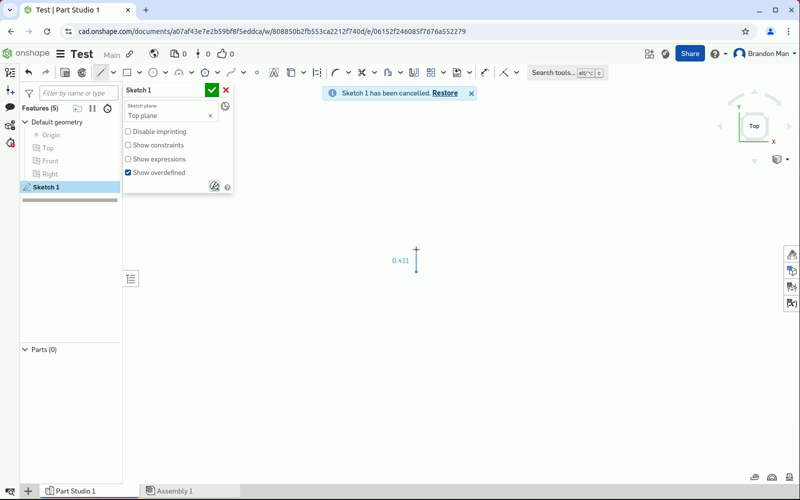
click(416, 249)
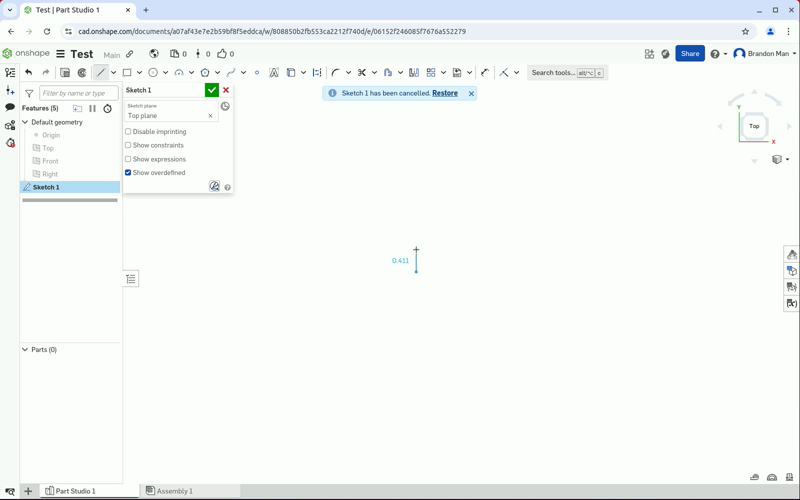
scroll(-6)
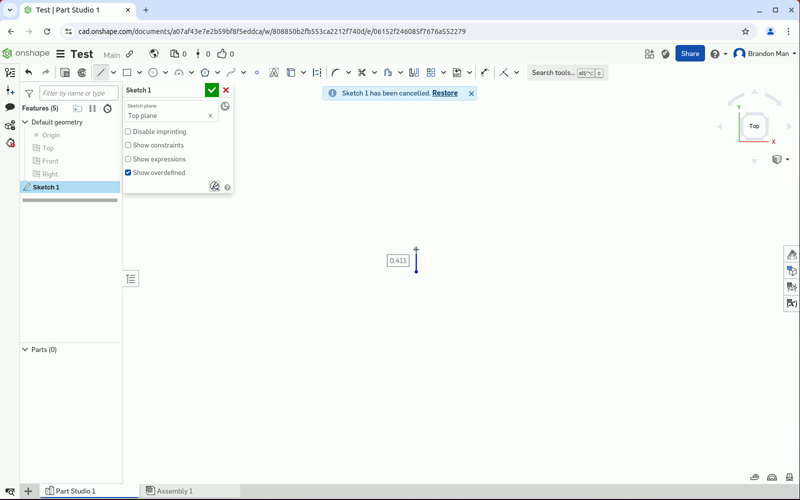
scroll(-6)
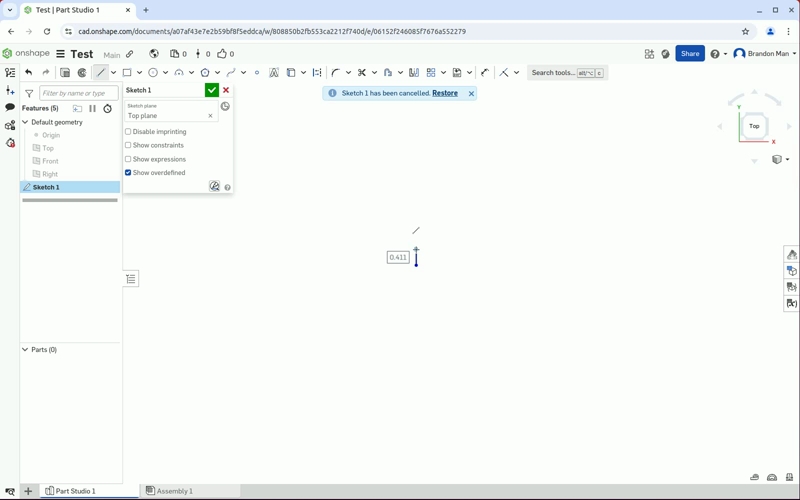
scroll(-6)
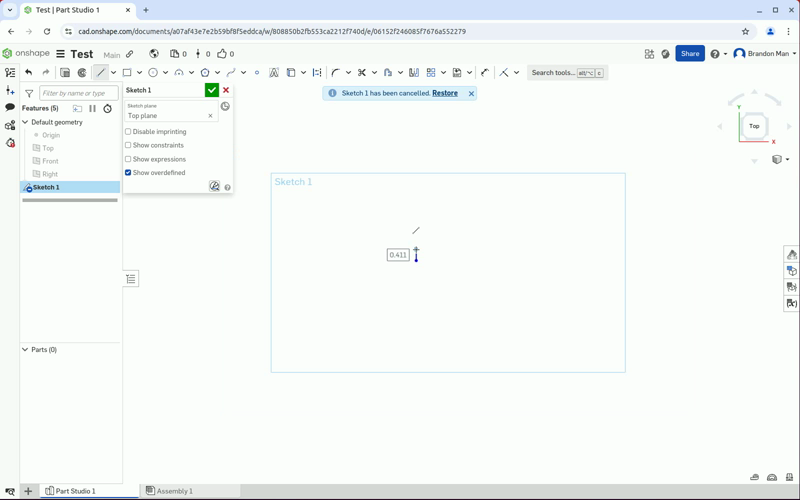
scroll(-6)
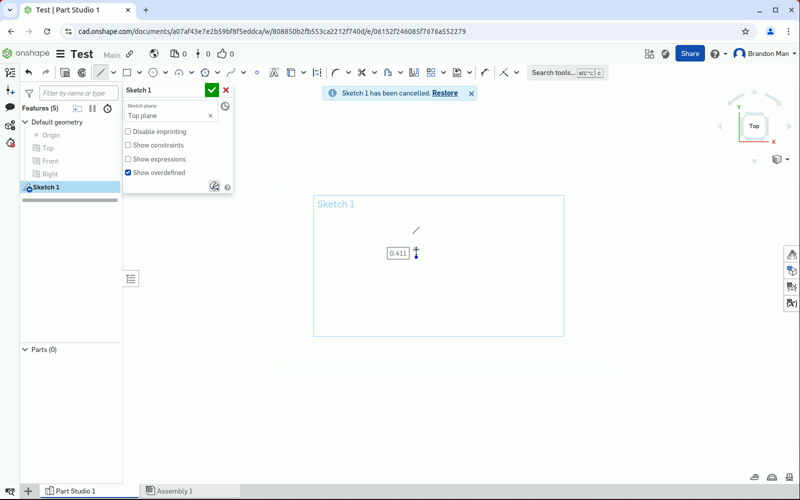
scroll(-6)
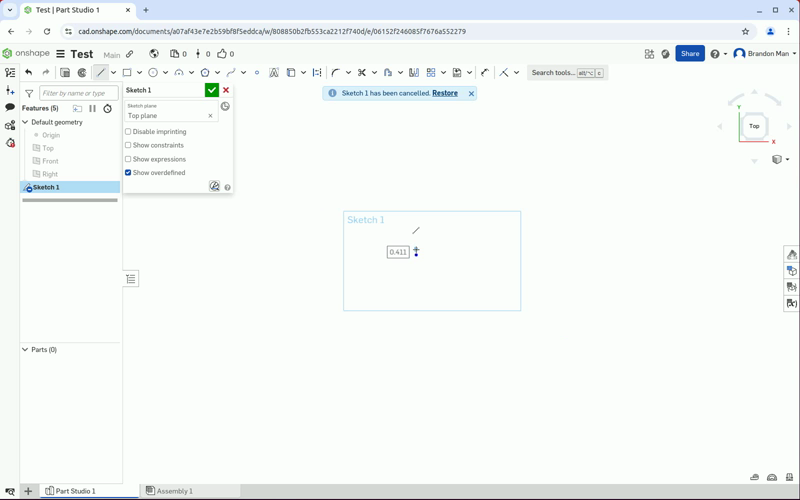
scroll(-6)
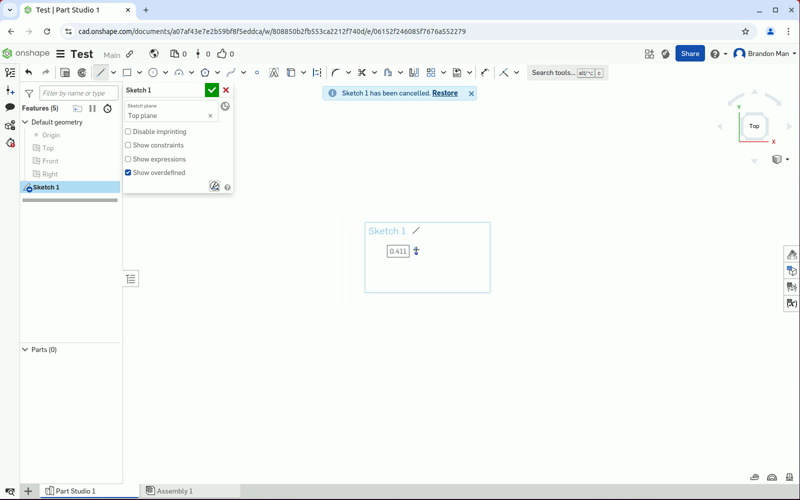
scroll(-6)
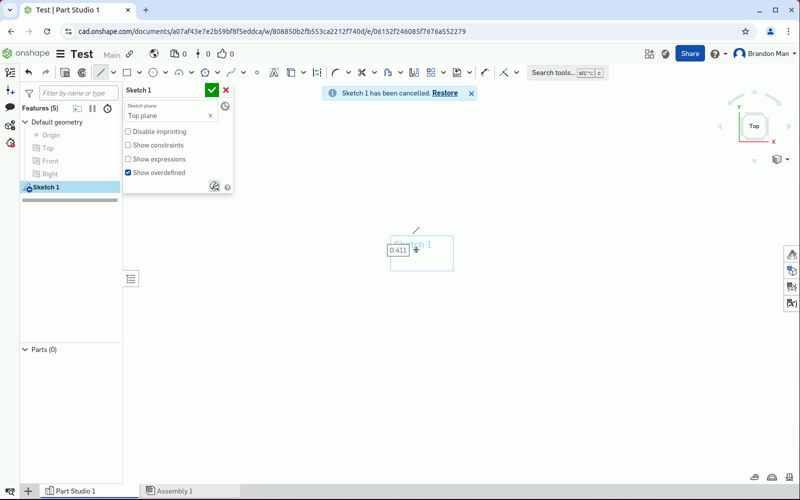
key_up(shift)
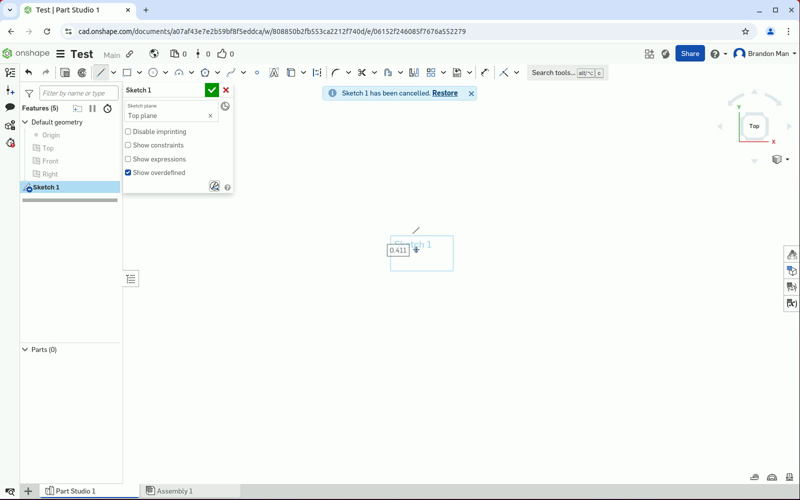
key_down(shift)
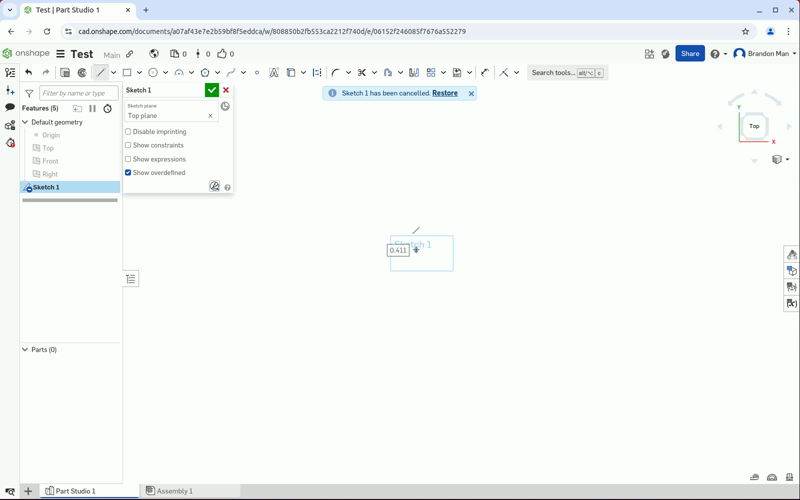
mouse_move(446, 249)
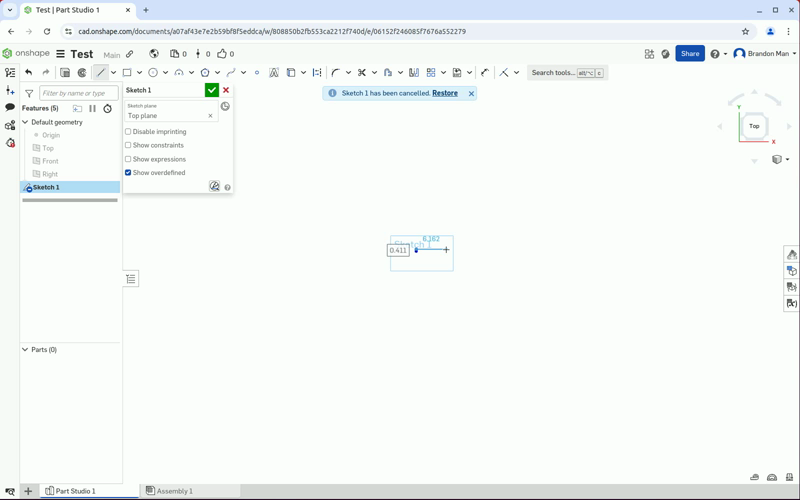
mouse_move(416, 246)
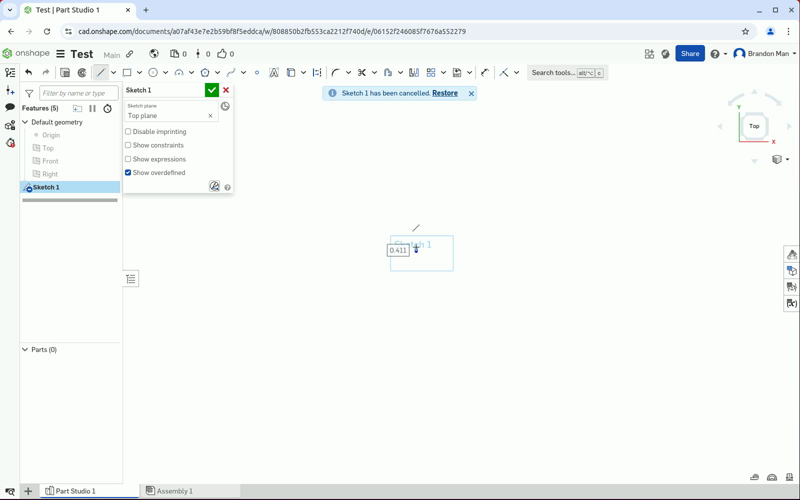
scroll(6)
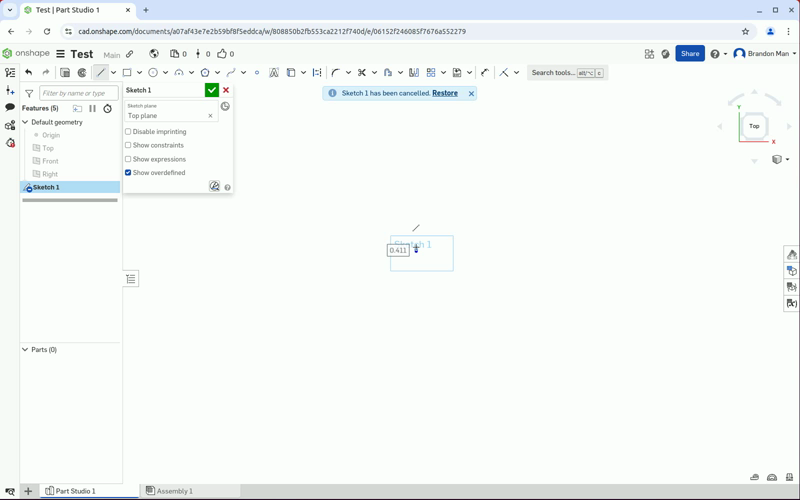
scroll(6)
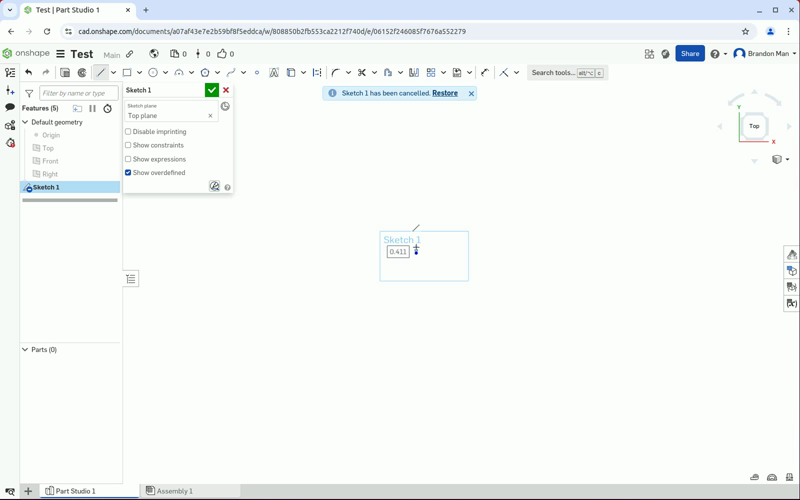
scroll(6)
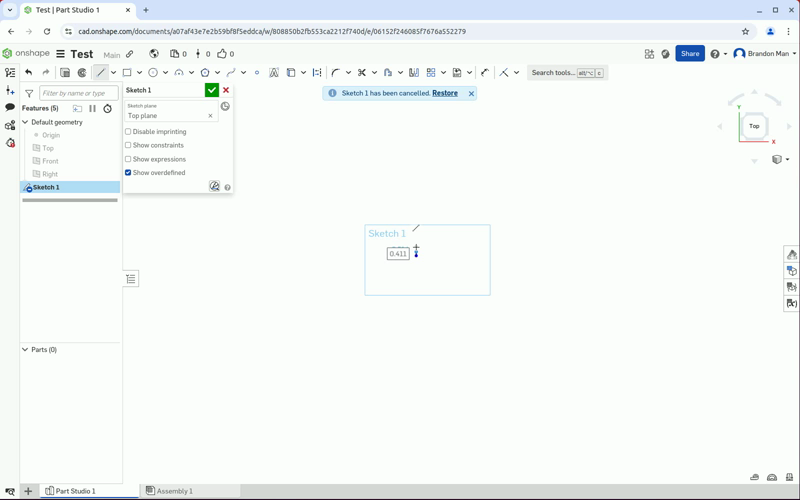
scroll(6)
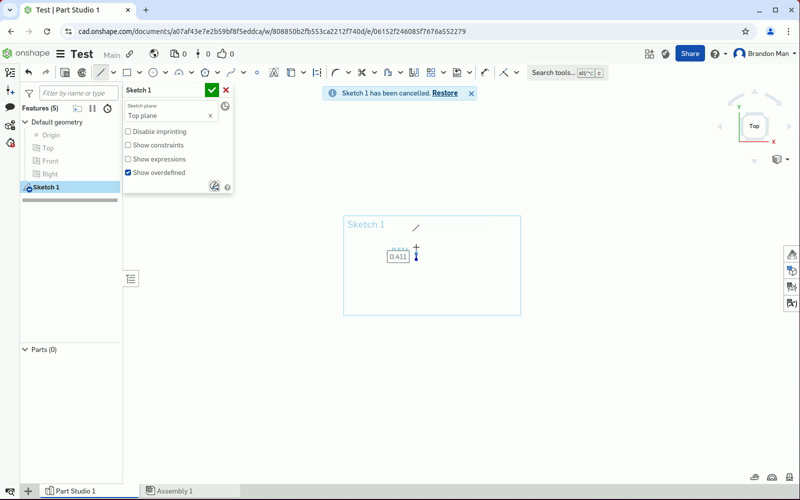
scroll(6)
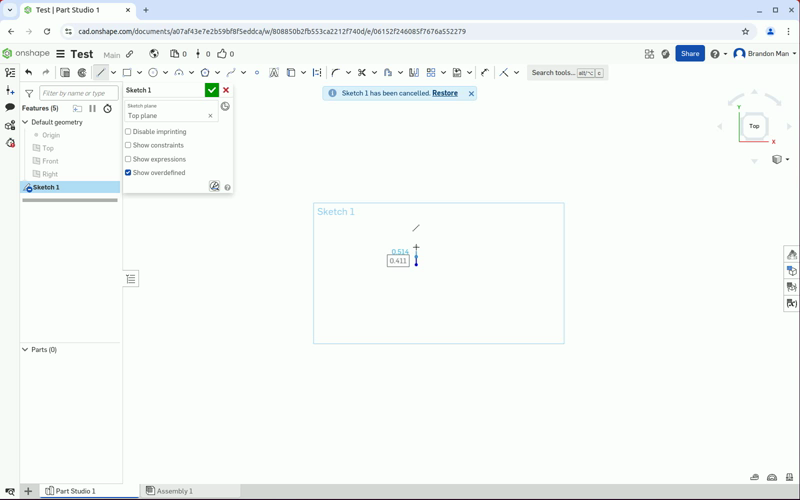
scroll(6)
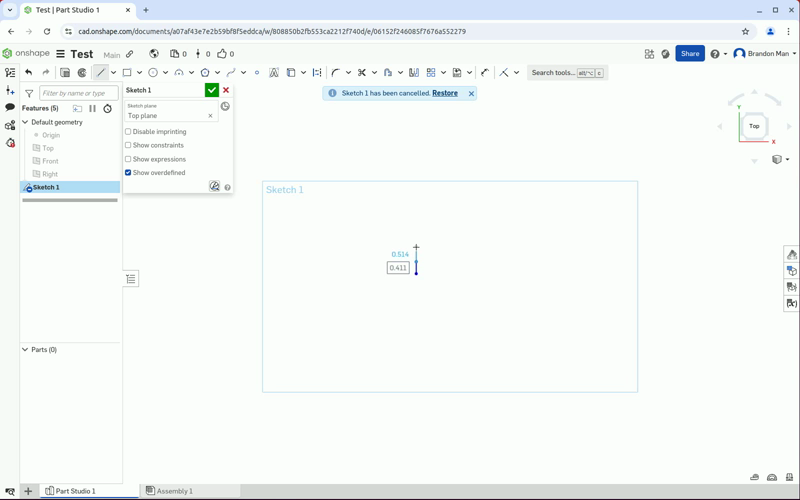
scroll(6)
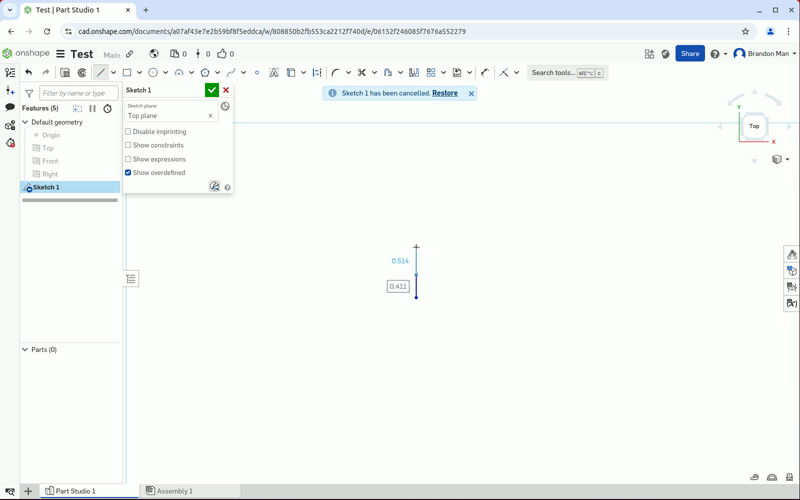
click(416, 246)
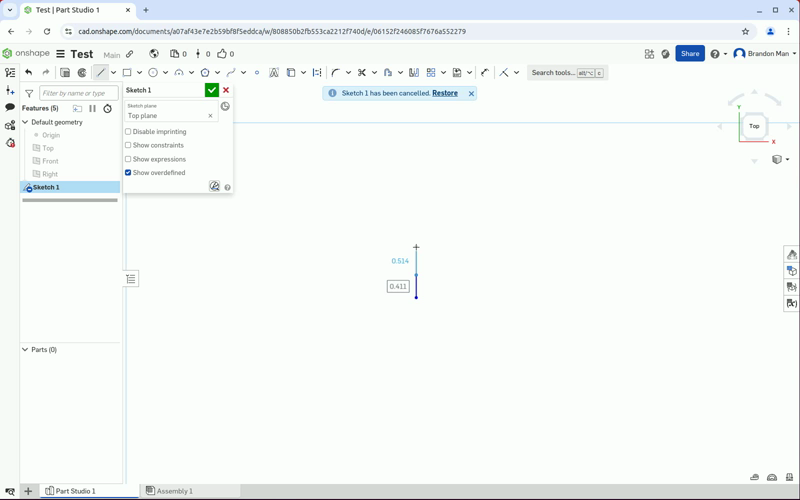
scroll(-6)
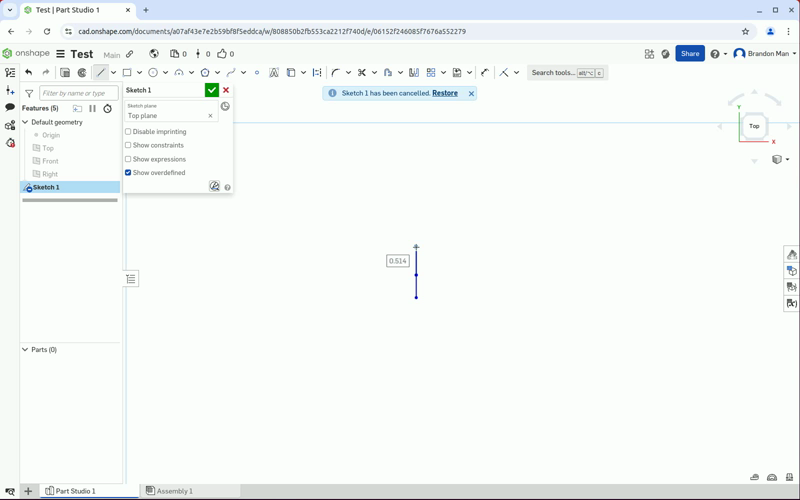
scroll(-6)
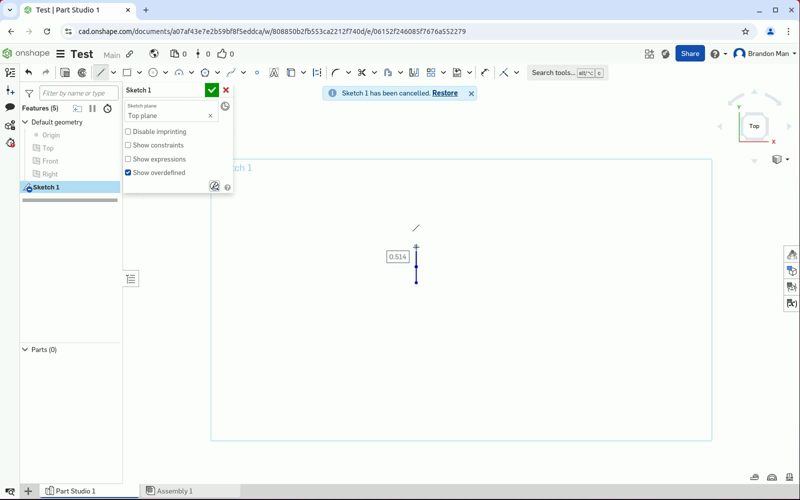
scroll(-6)
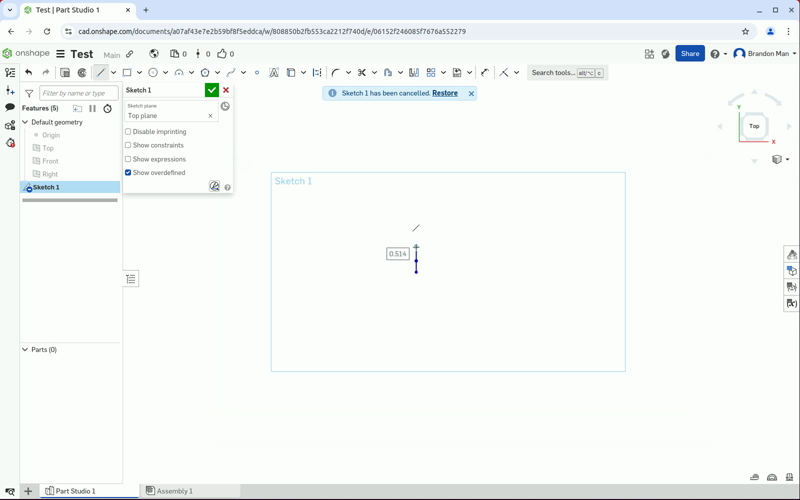
scroll(-6)
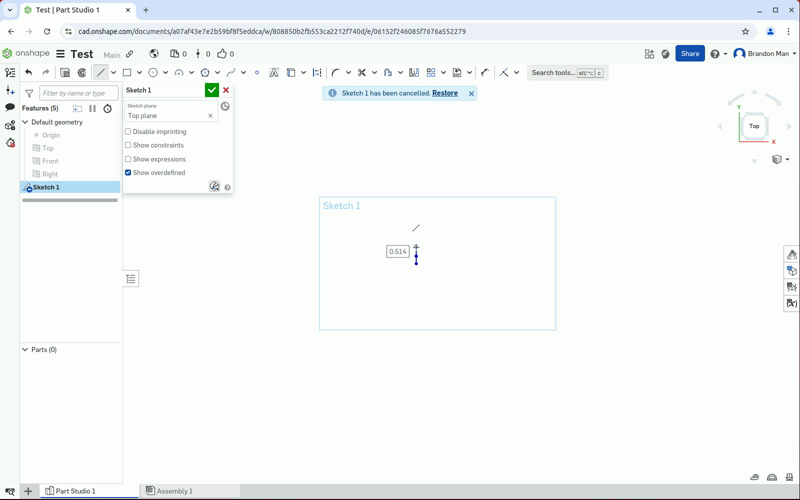
scroll(-6)
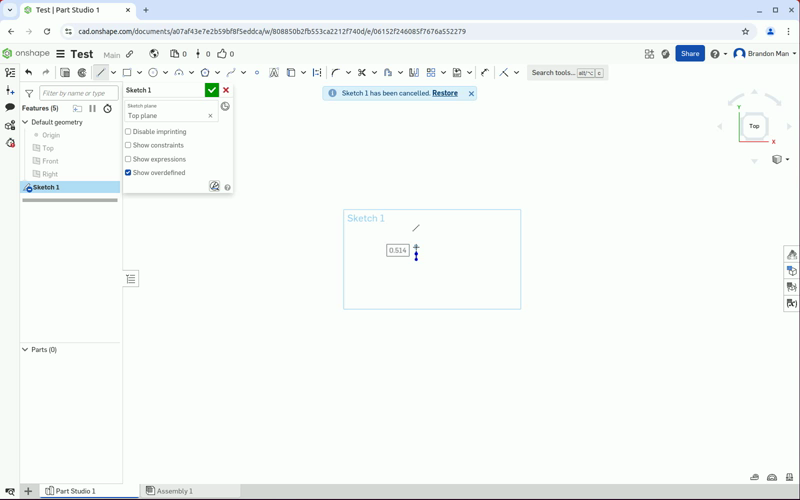
scroll(-6)
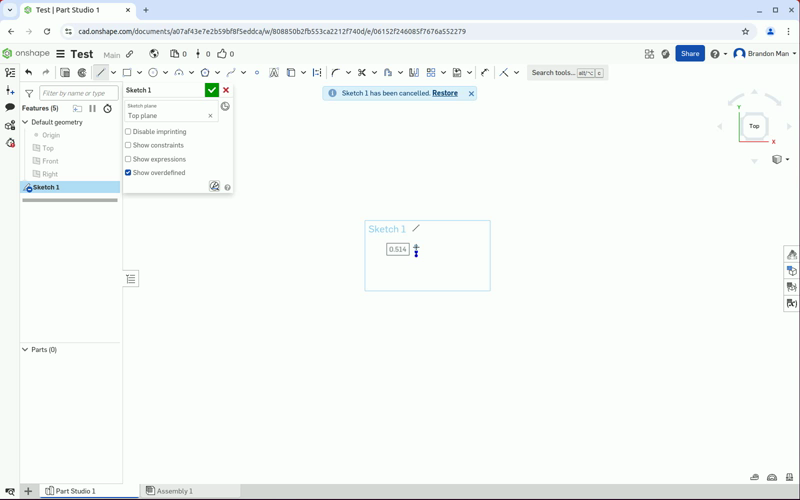
scroll(-6)
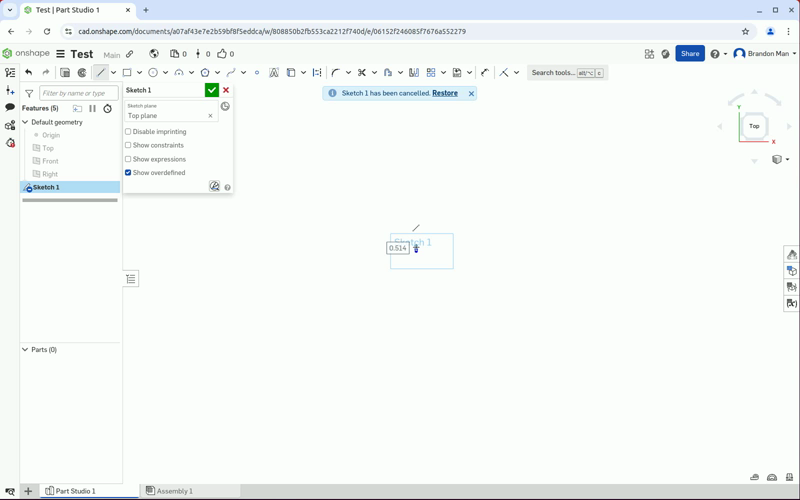
key_up(shift)
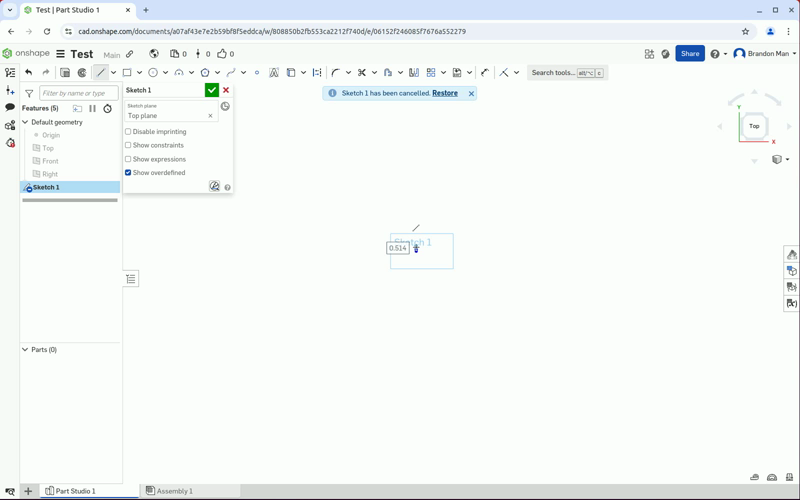
key(esc)
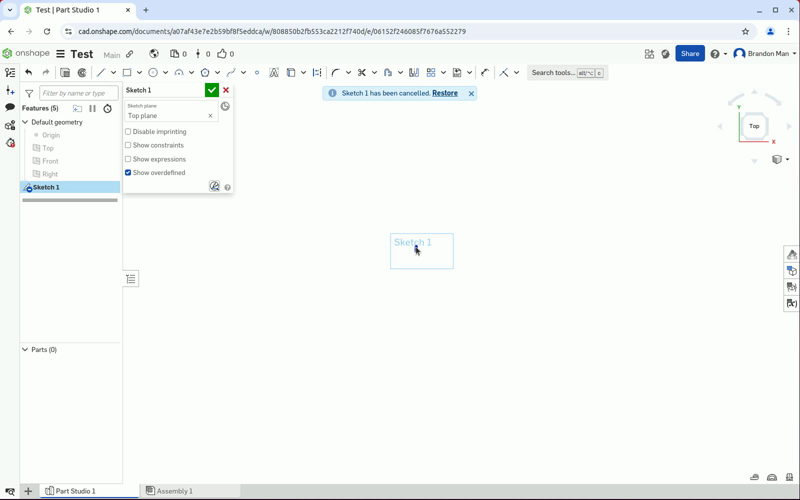
key(a)
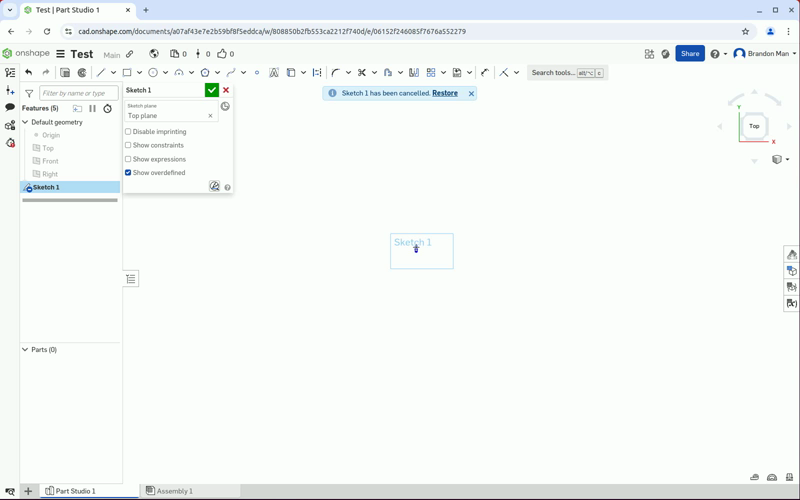
mouse_move(416, 246)
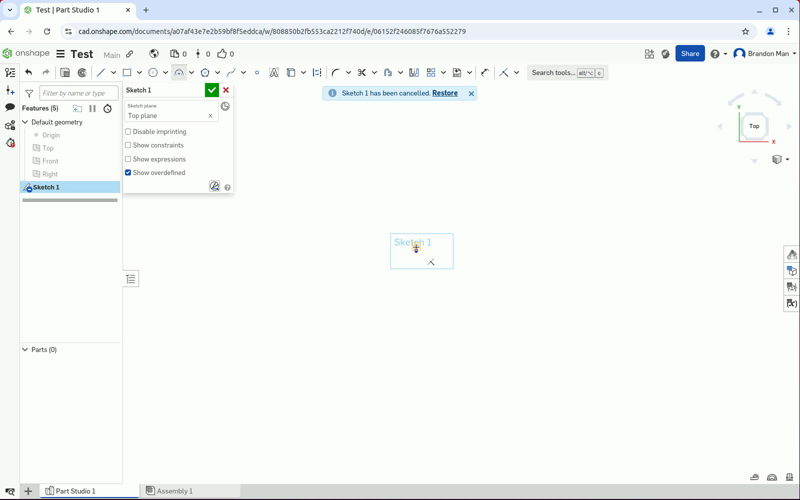
scroll(6)
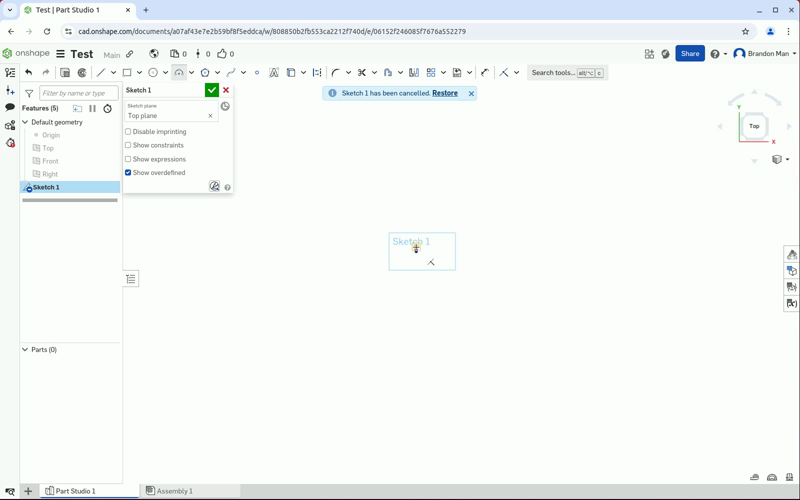
scroll(6)
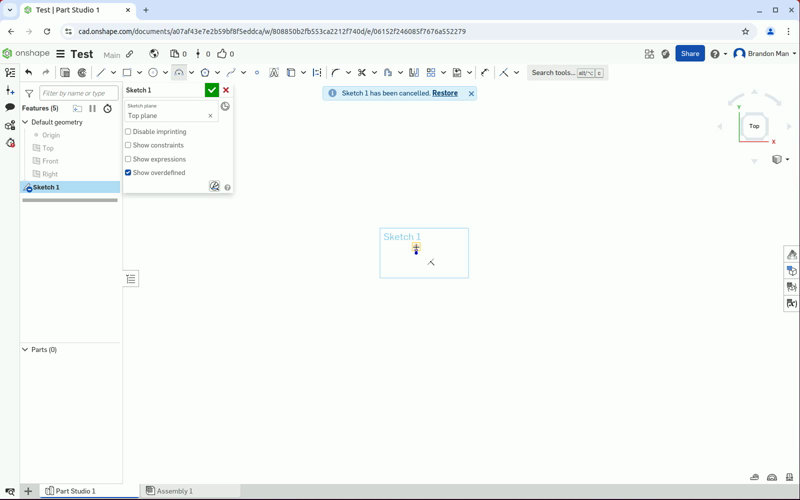
scroll(6)
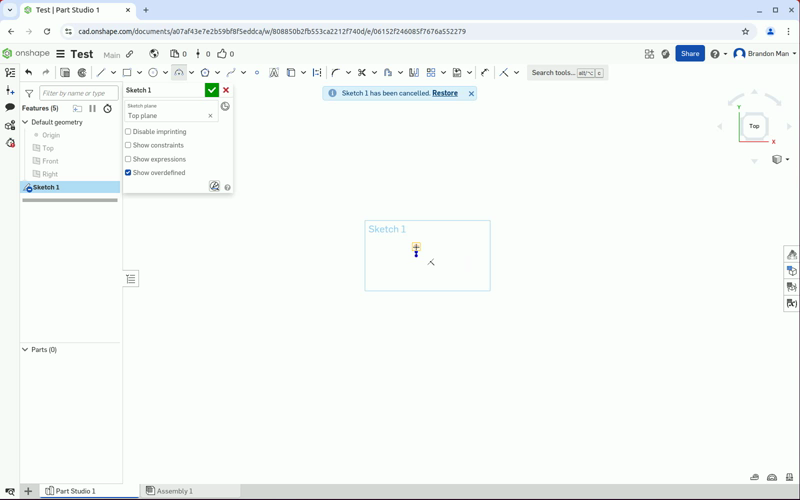
scroll(6)
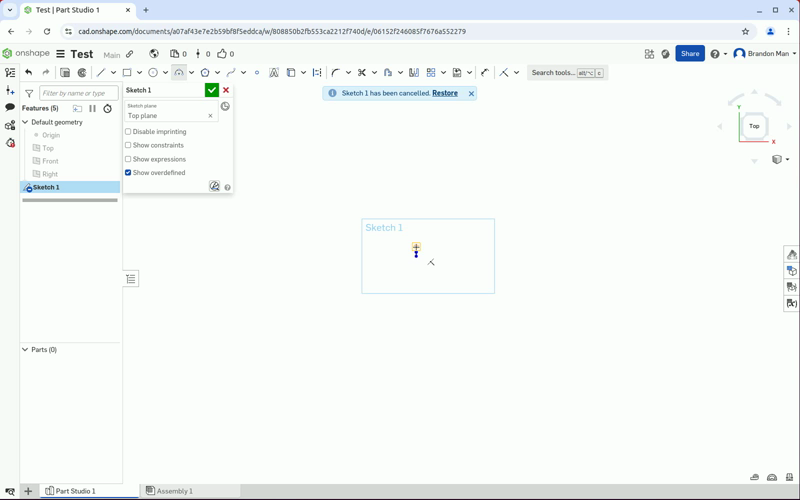
scroll(6)
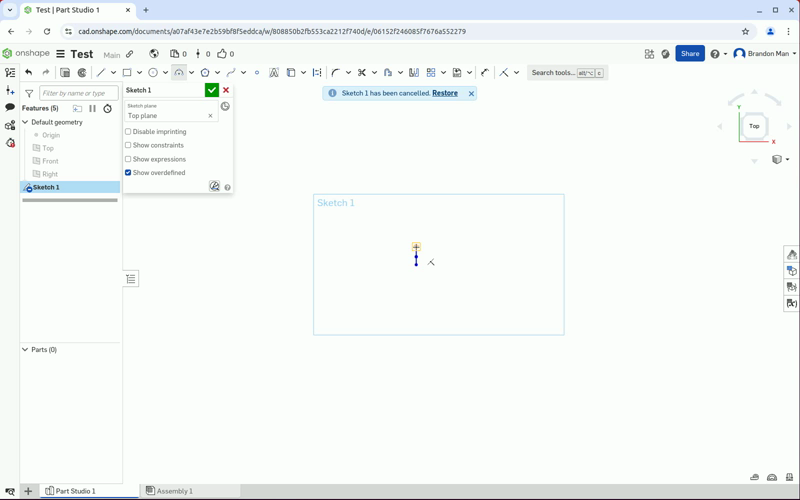
scroll(6)
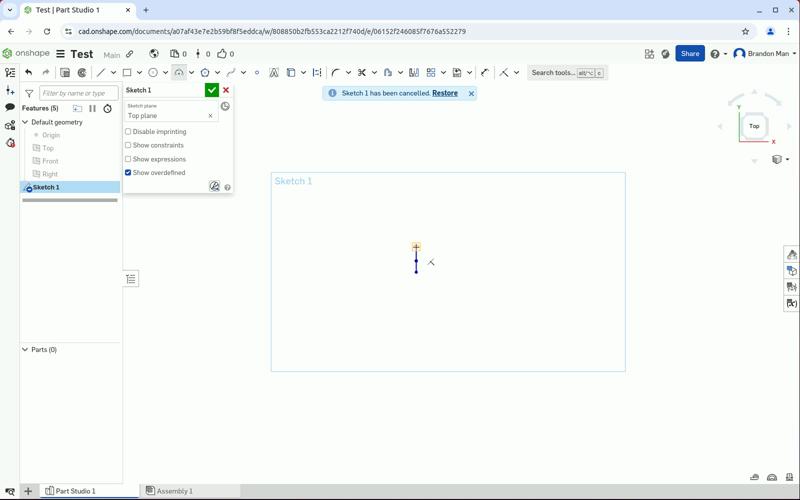
scroll(6)
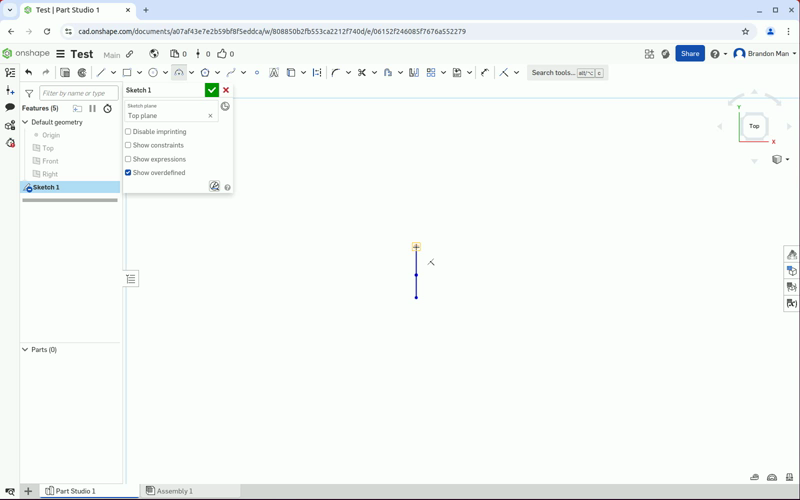
click(416, 246)
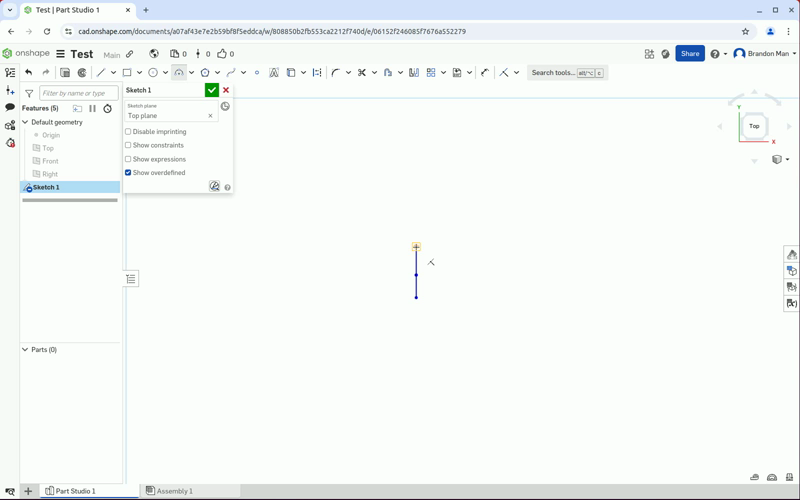
scroll(-6)
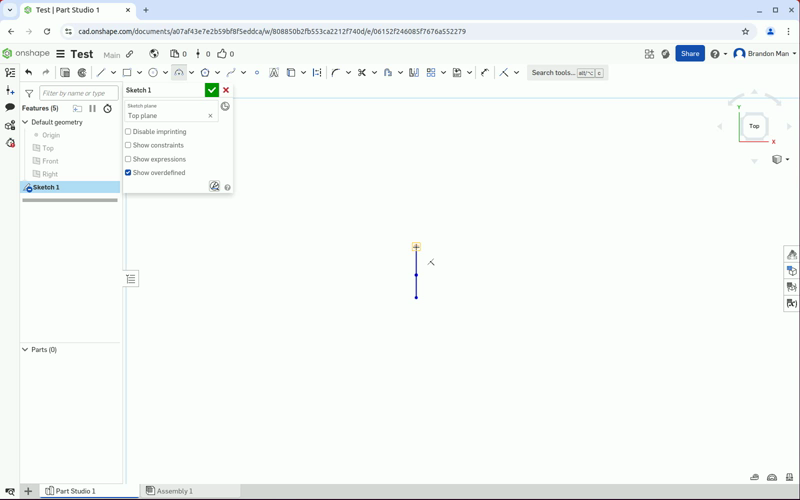
scroll(-6)
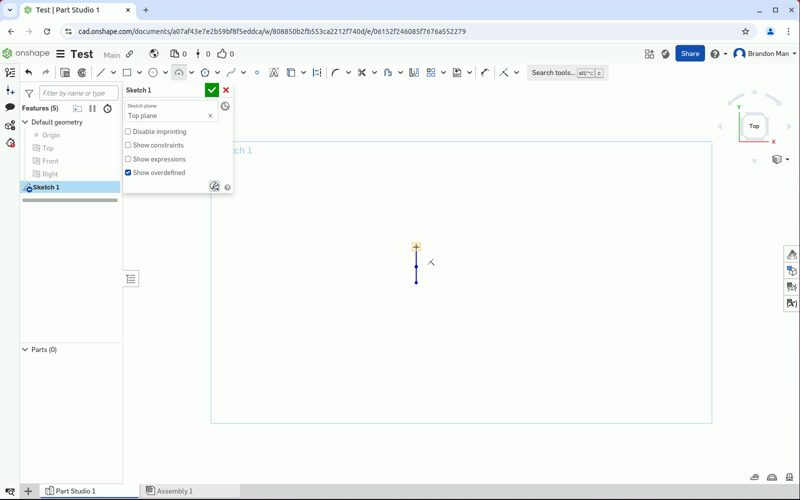
scroll(-6)
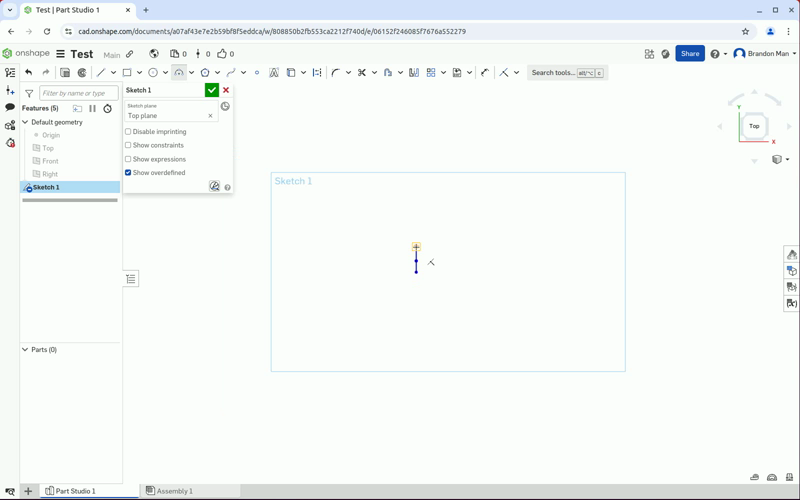
scroll(-6)
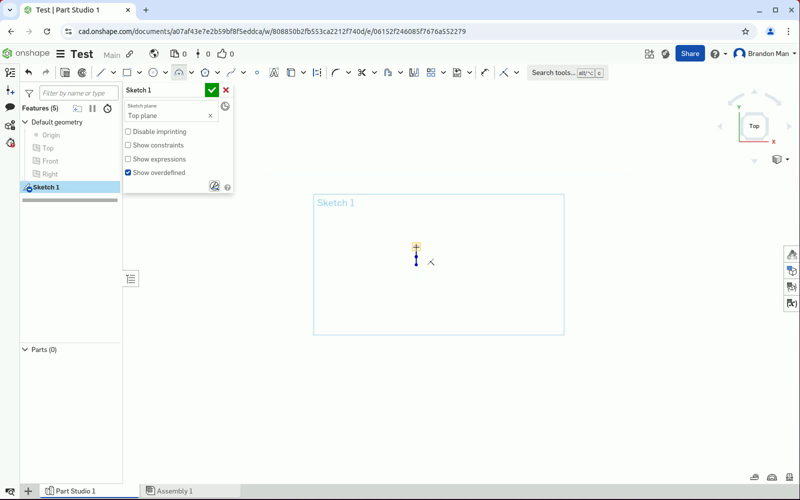
scroll(-6)
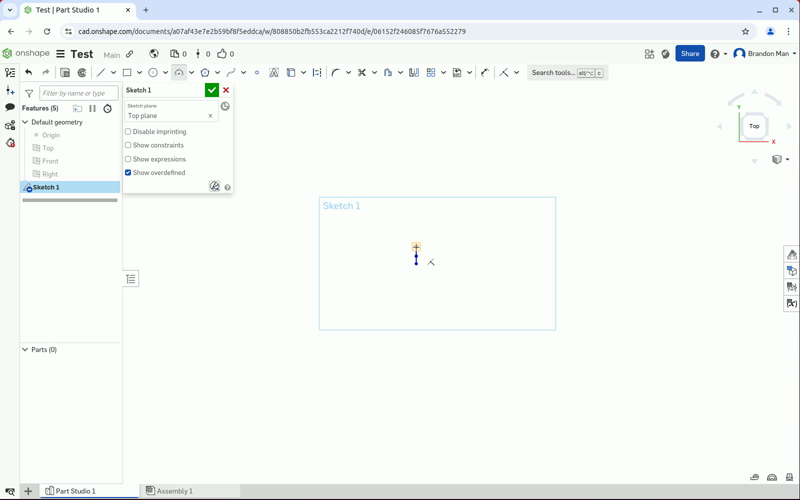
scroll(-6)
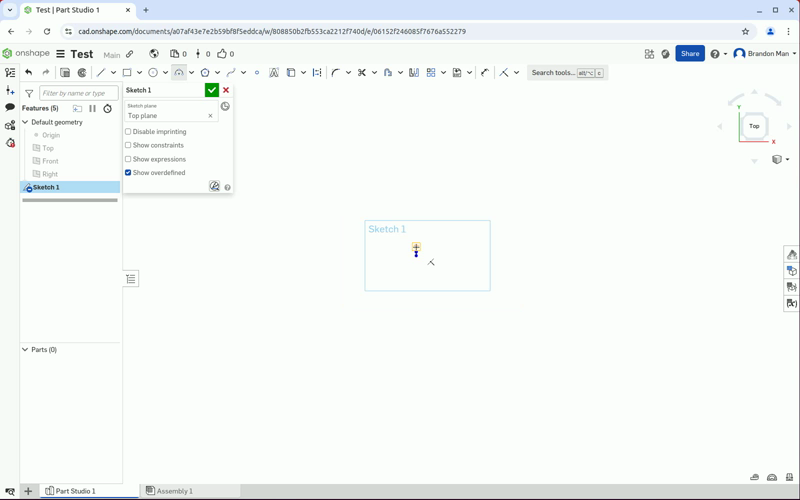
scroll(-6)
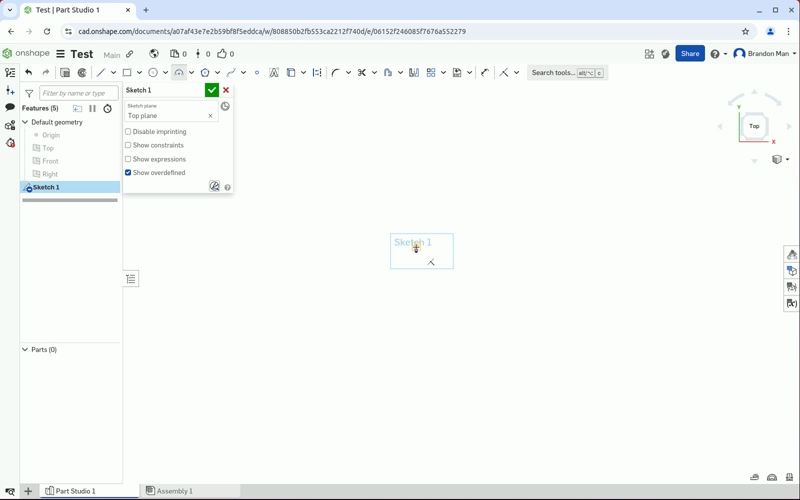
key_down(shift)
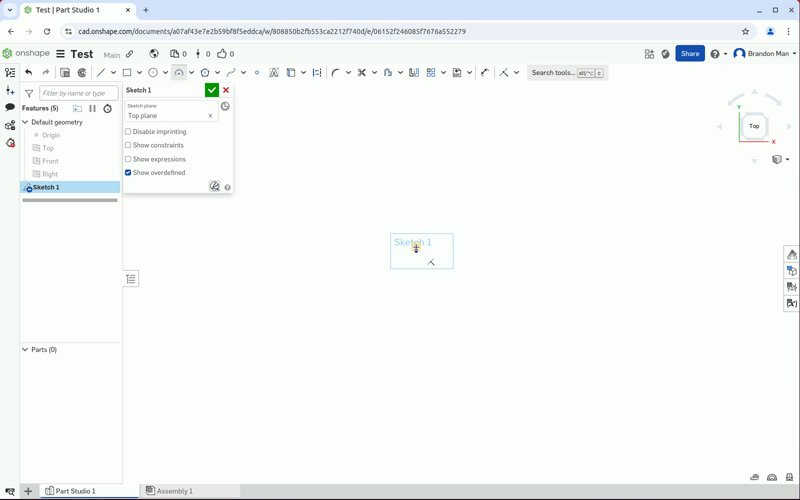
mouse_move(416, 240)
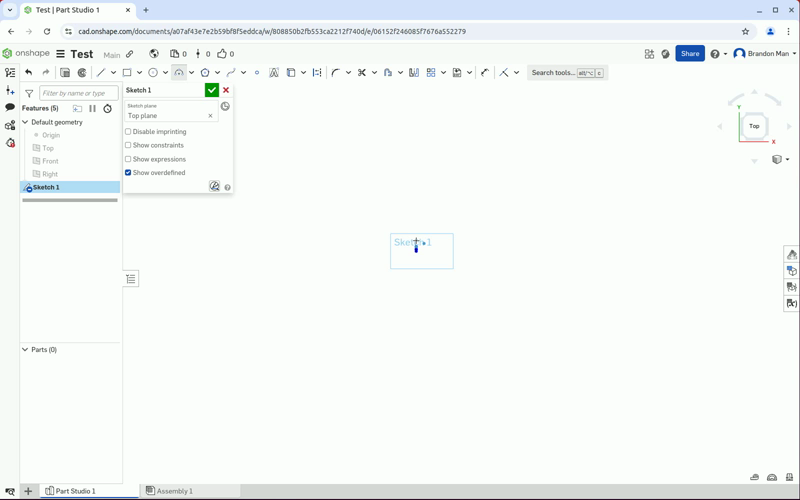
scroll(6)
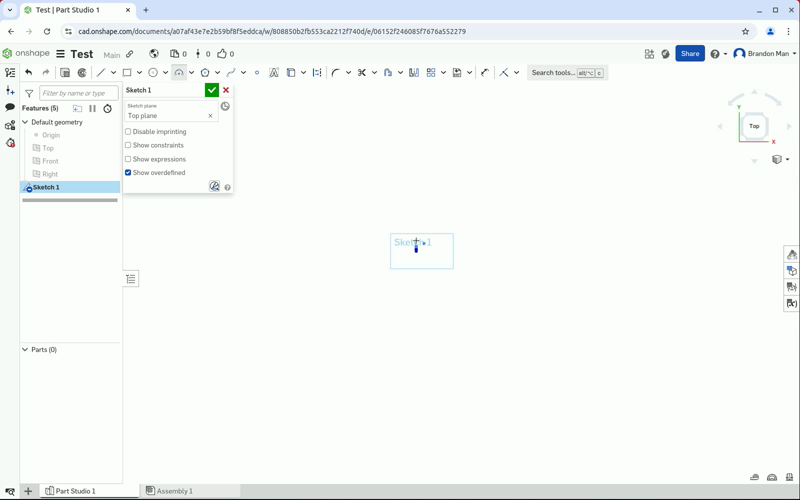
scroll(6)
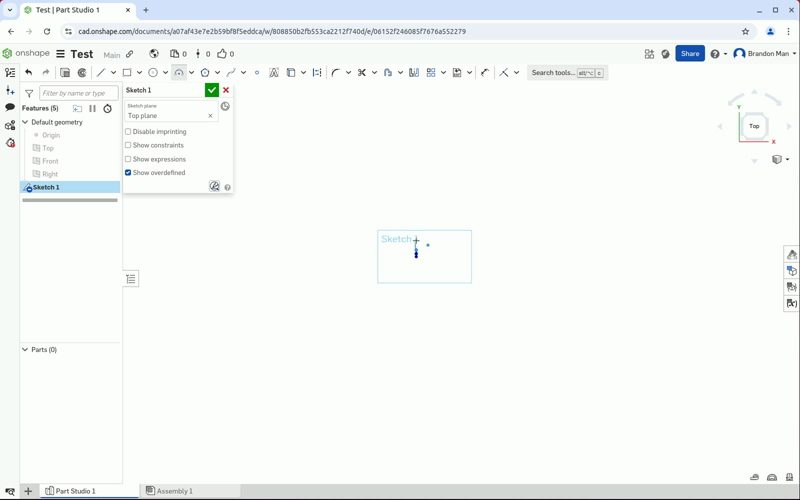
scroll(6)
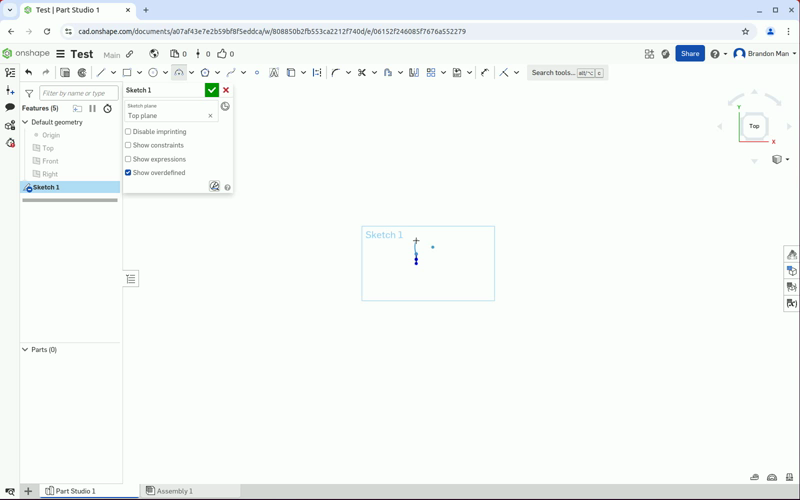
scroll(6)
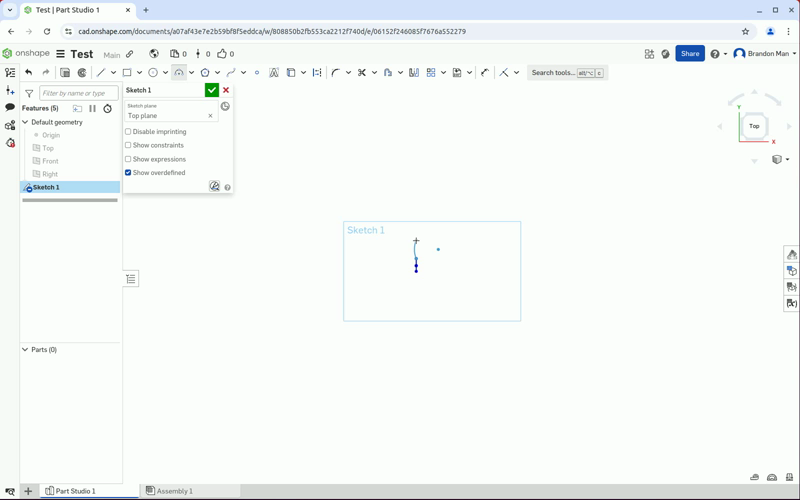
scroll(6)
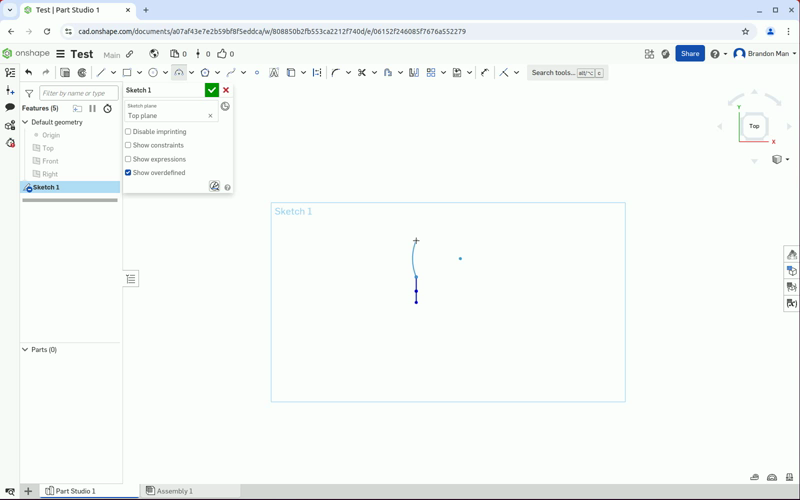
scroll(6)
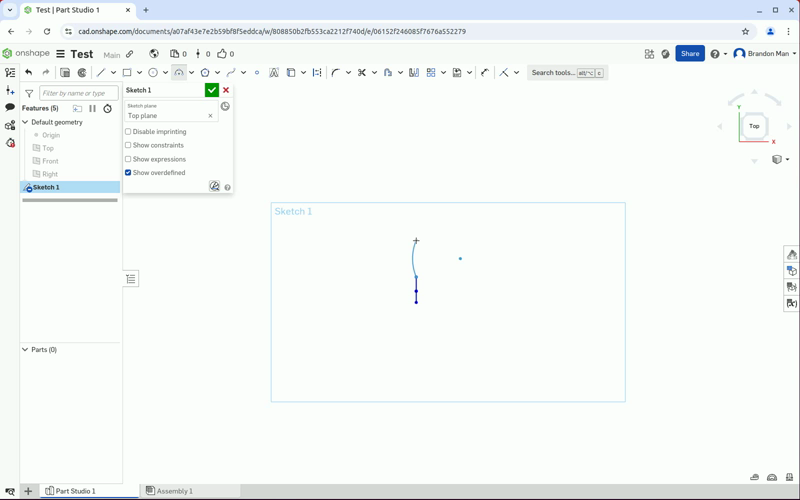
scroll(6)
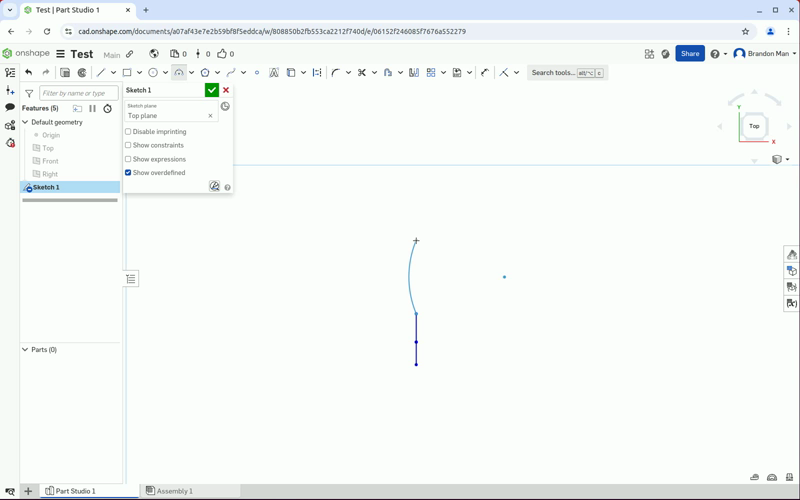
click(416, 240)
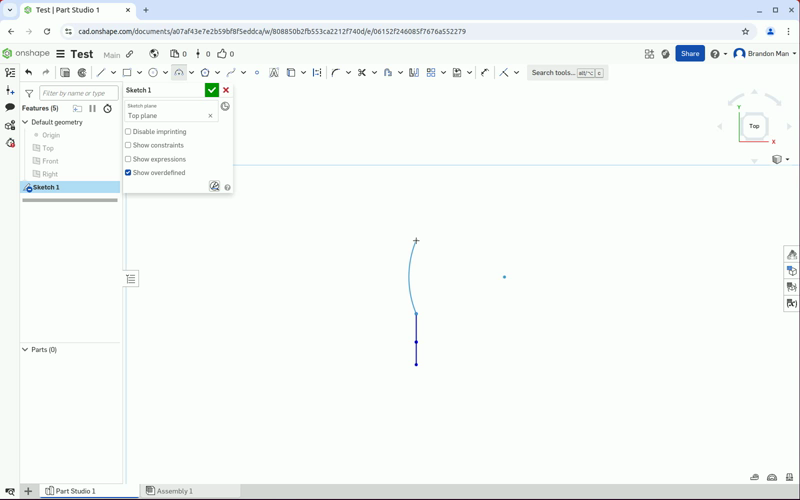
scroll(-6)
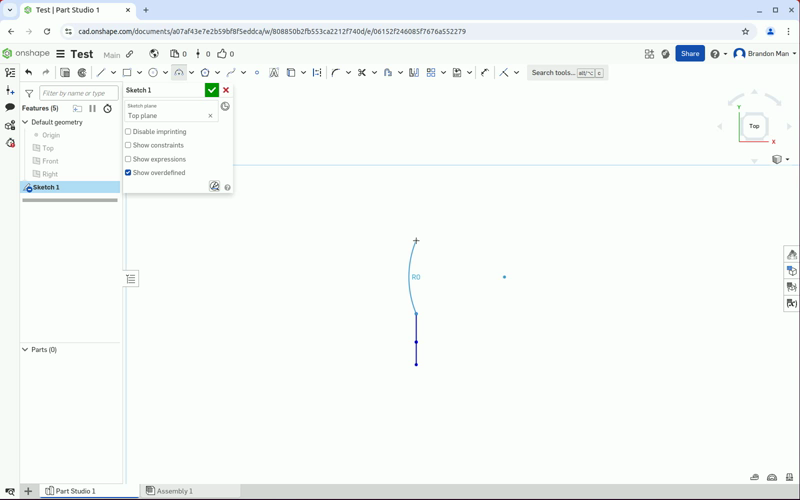
scroll(-6)
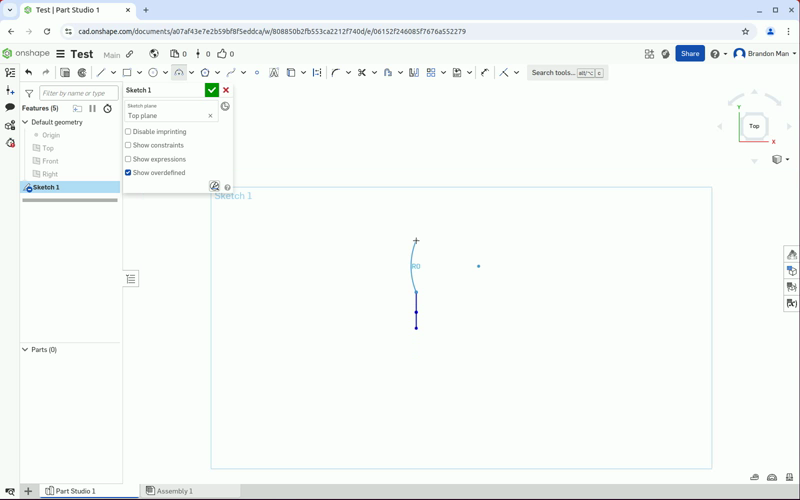
scroll(-6)
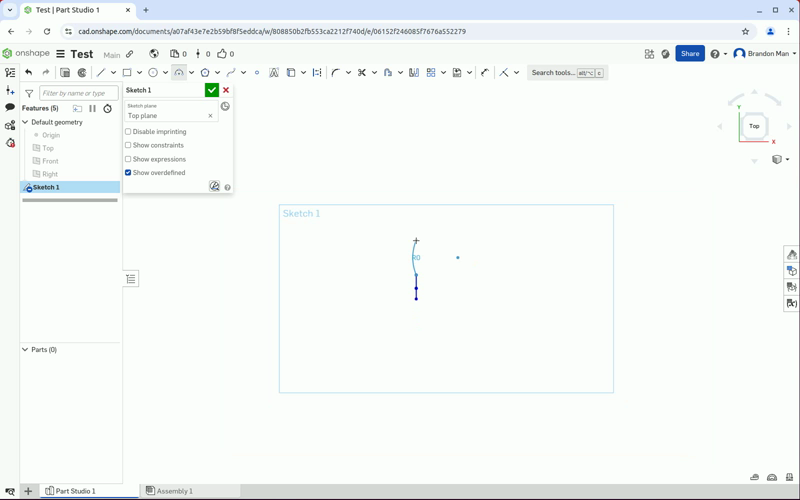
scroll(-6)
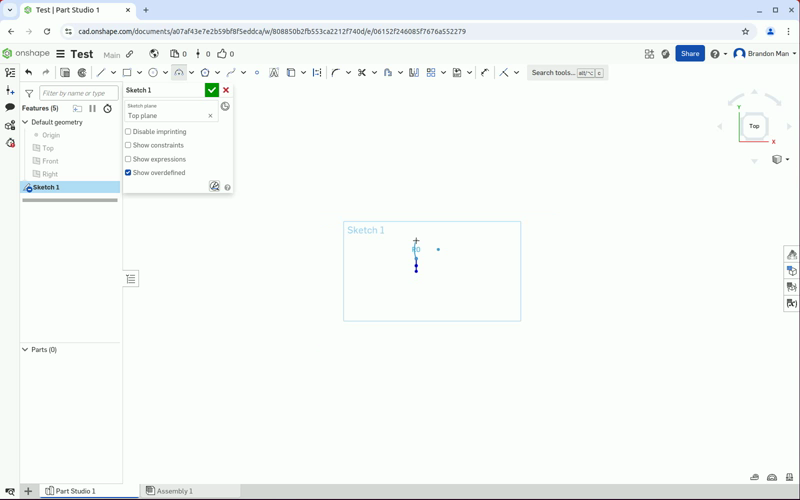
scroll(-6)
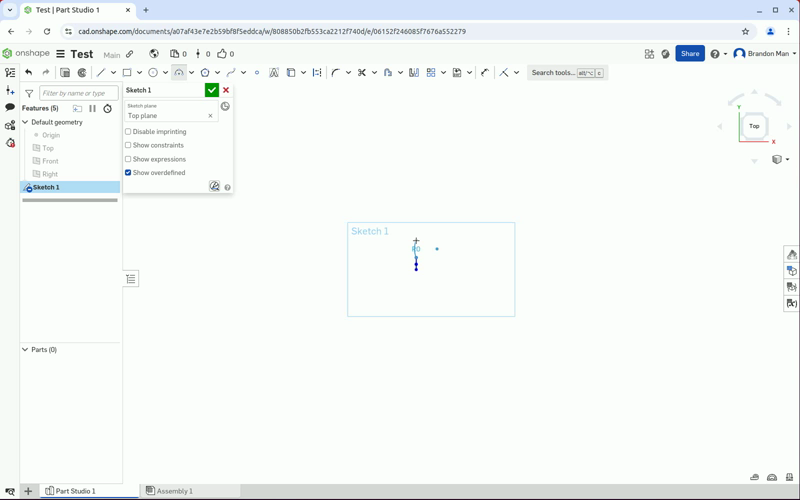
scroll(-6)
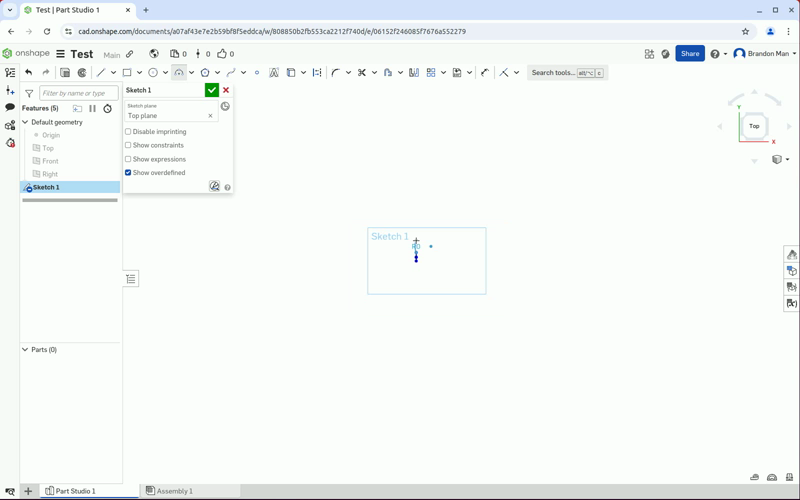
scroll(-6)
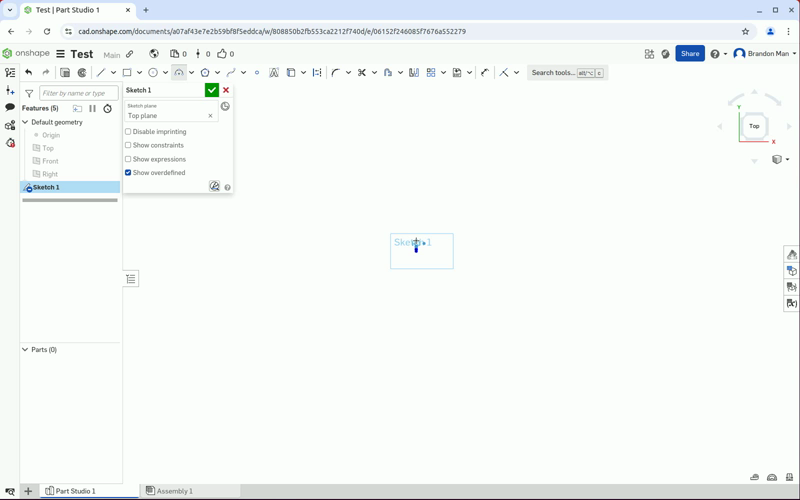
mouse_move(419, 243)
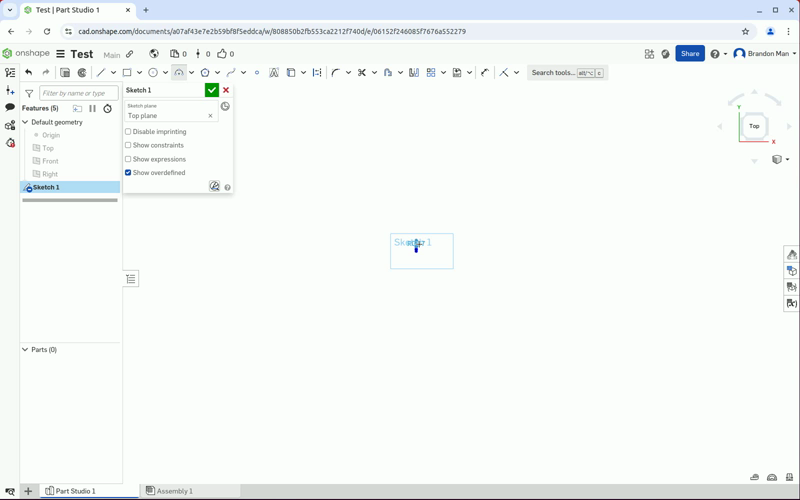
scroll(6)
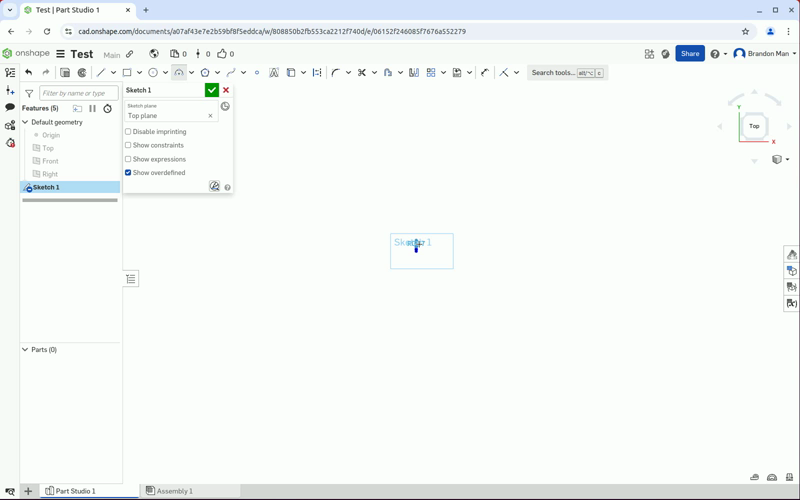
scroll(6)
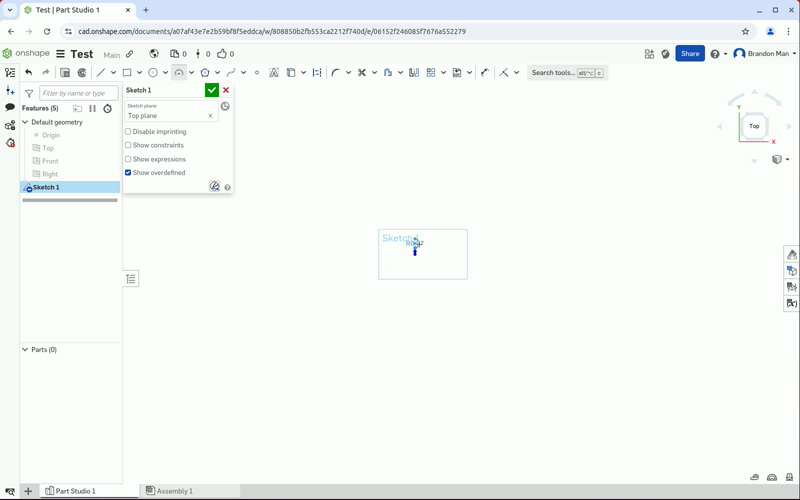
scroll(6)
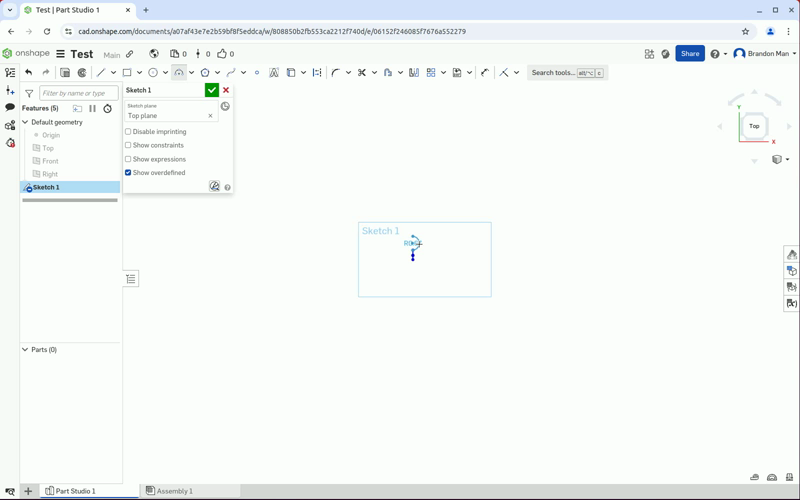
scroll(6)
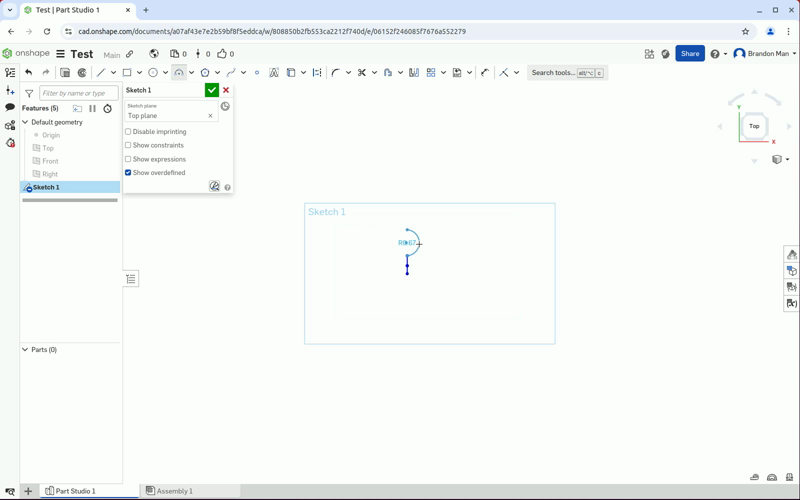
scroll(6)
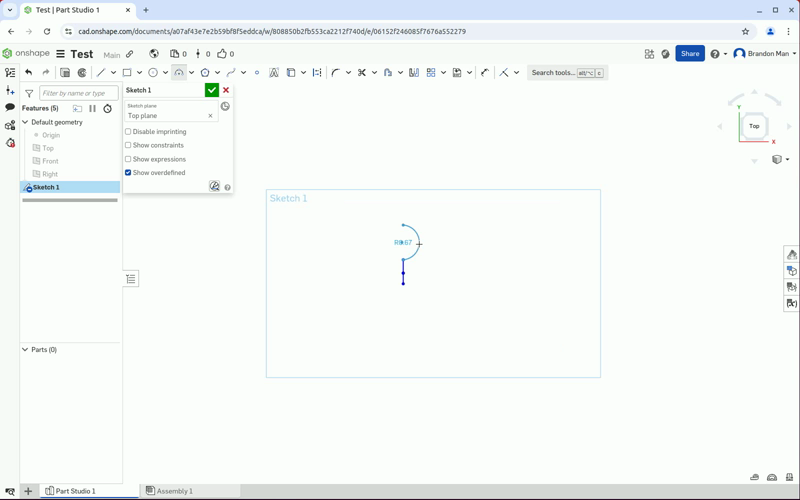
scroll(6)
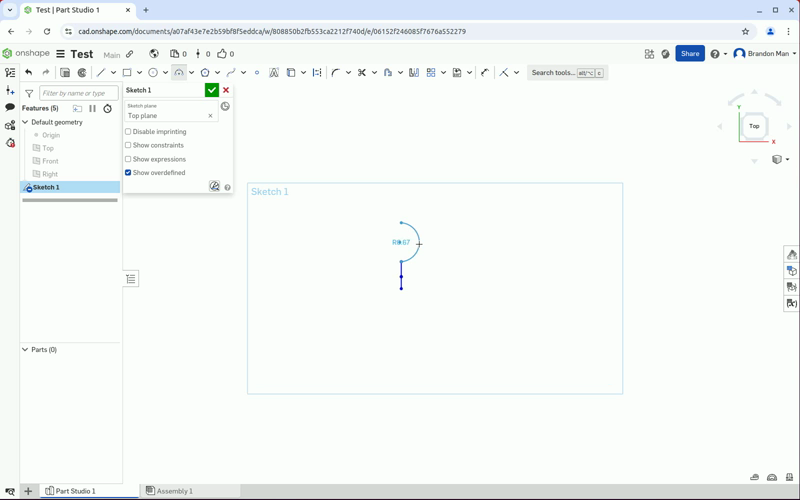
scroll(6)
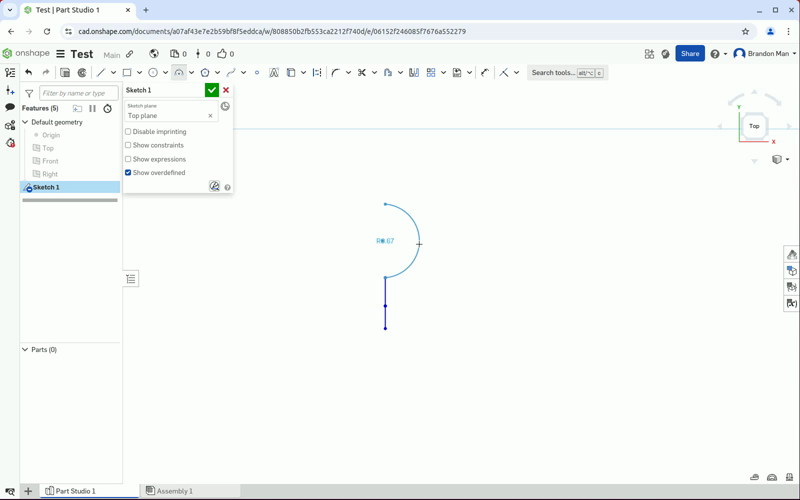
click(419, 243)
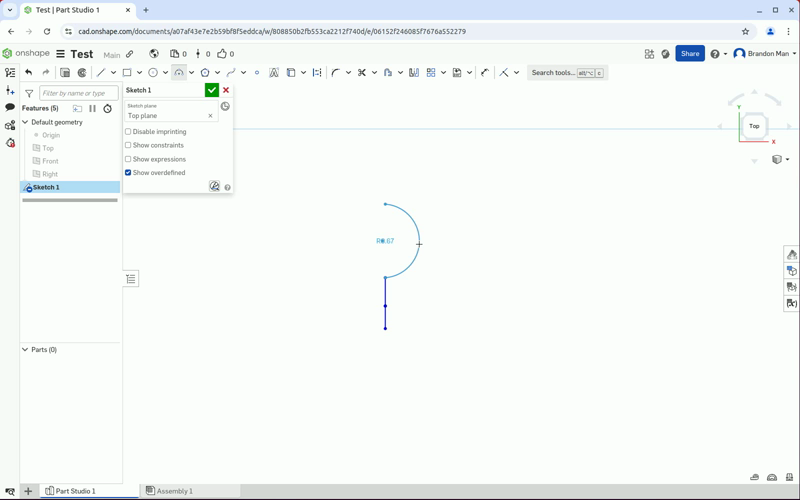
scroll(-6)
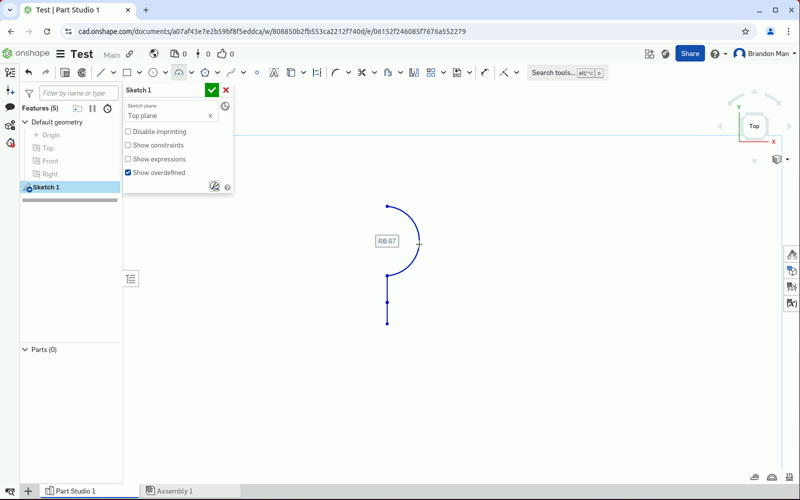
scroll(-6)
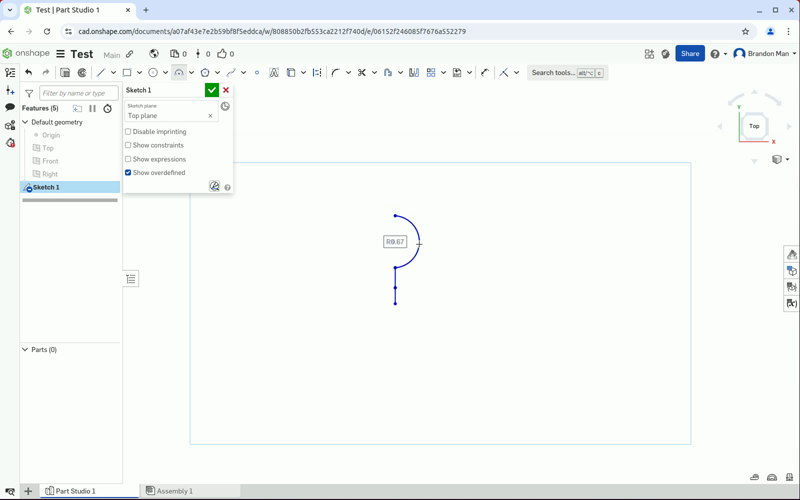
scroll(-6)
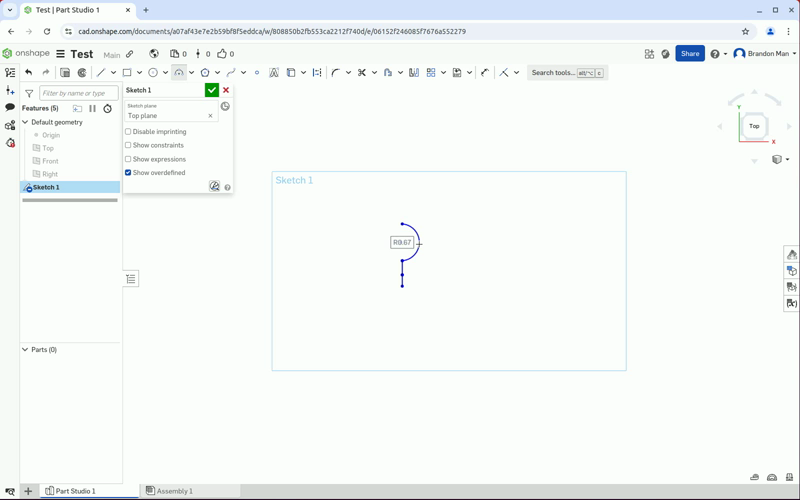
scroll(-6)
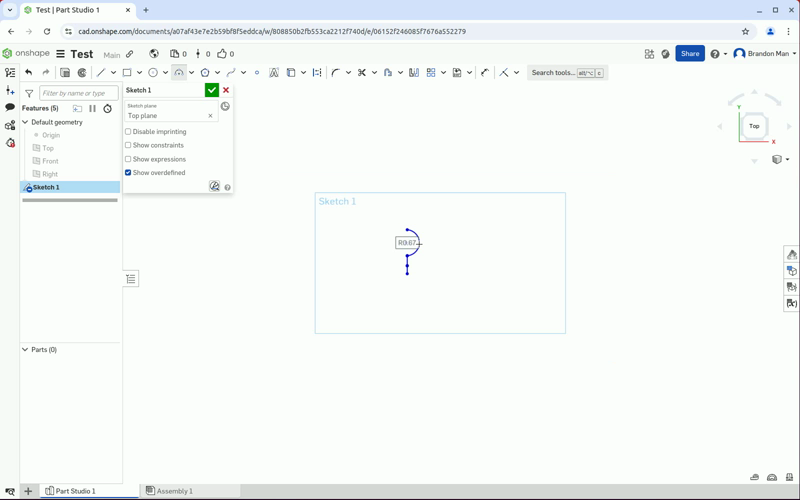
scroll(-6)
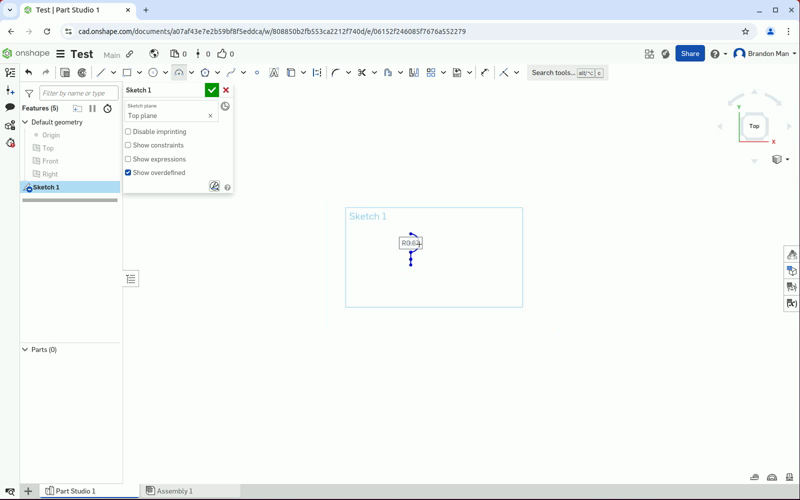
scroll(-6)
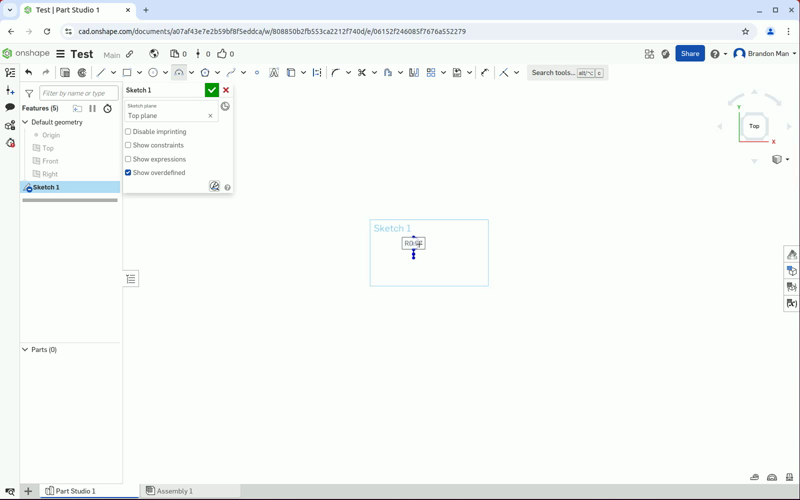
scroll(-6)
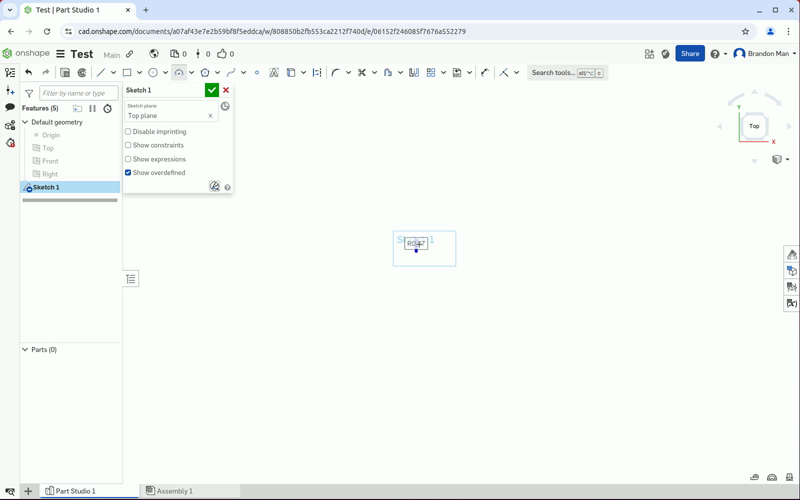
key_up(shift)
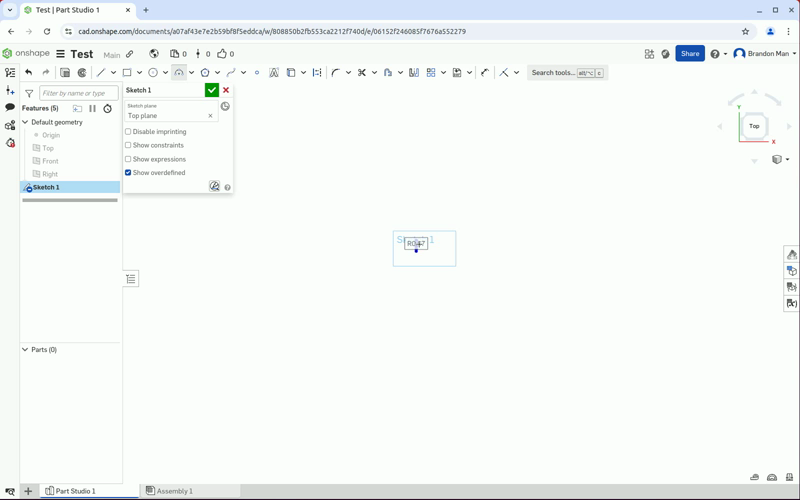
key(esc)
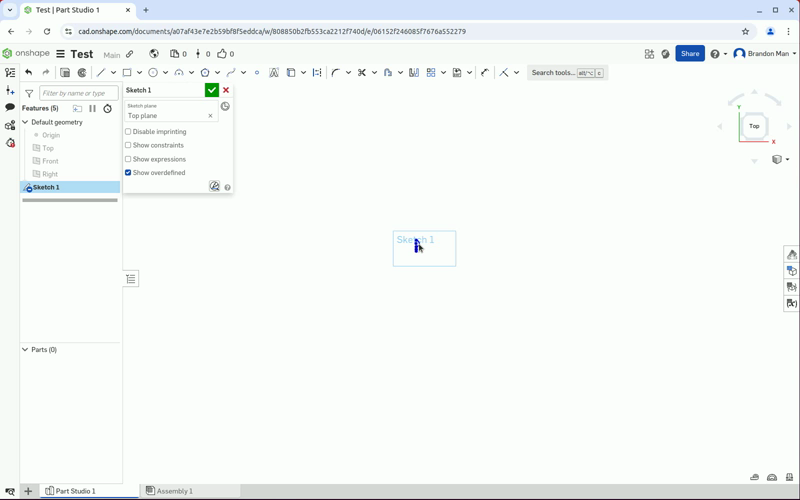
key(l)
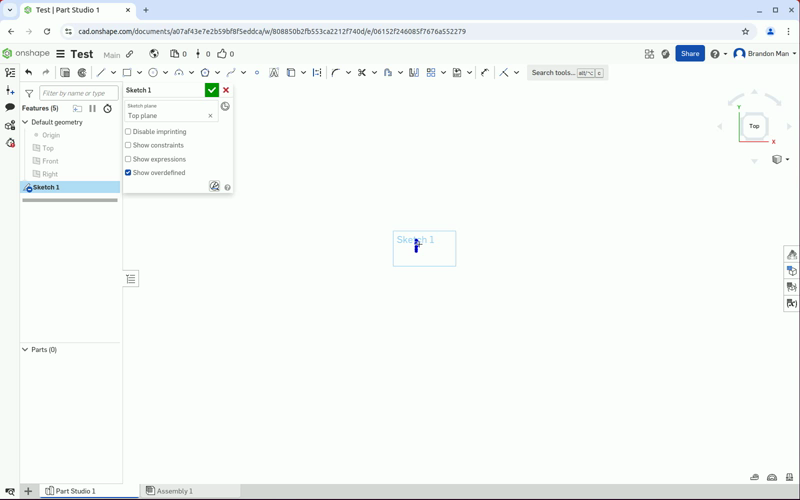
mouse_move(416, 240)
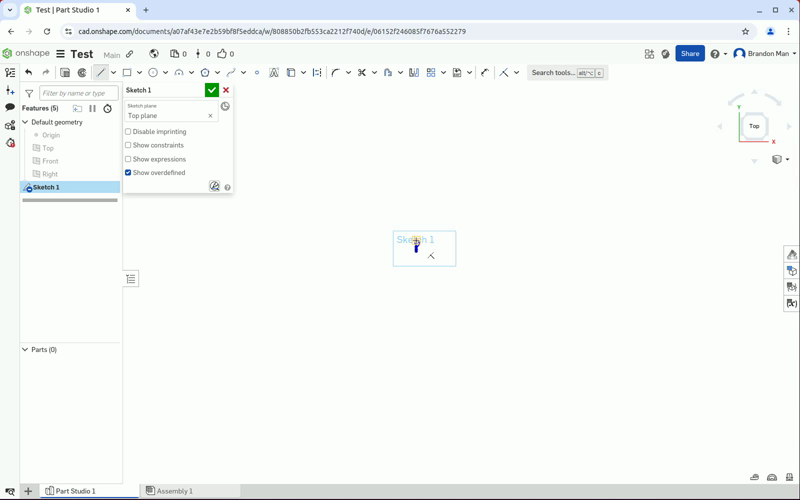
scroll(6)
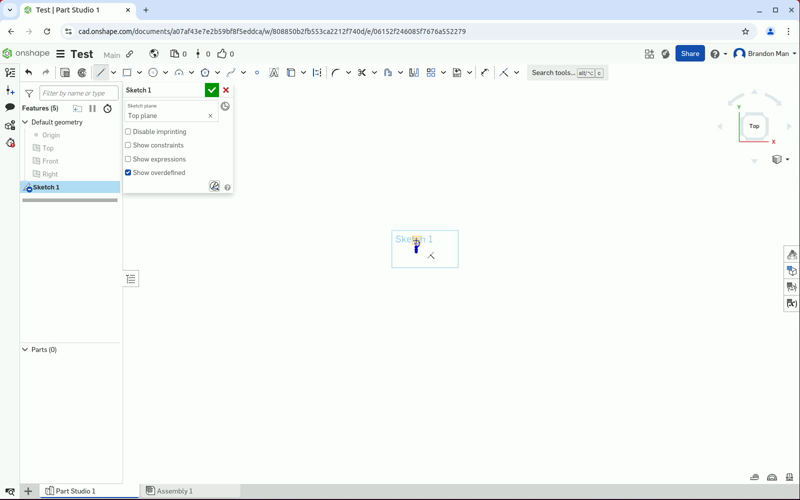
scroll(6)
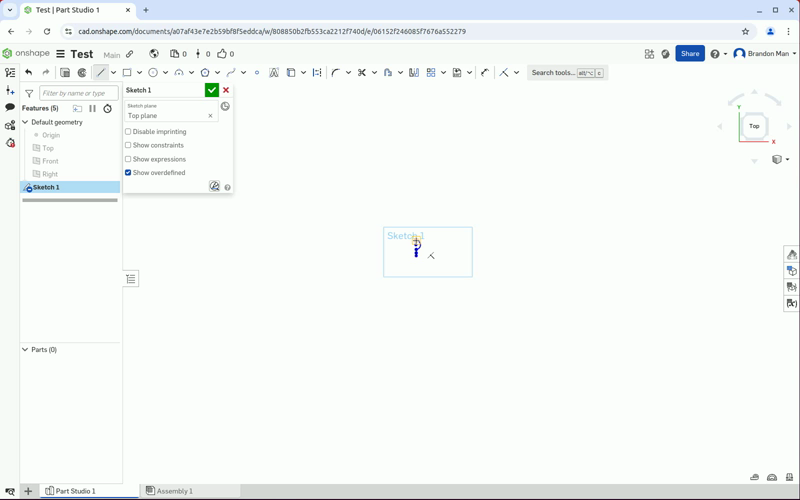
scroll(6)
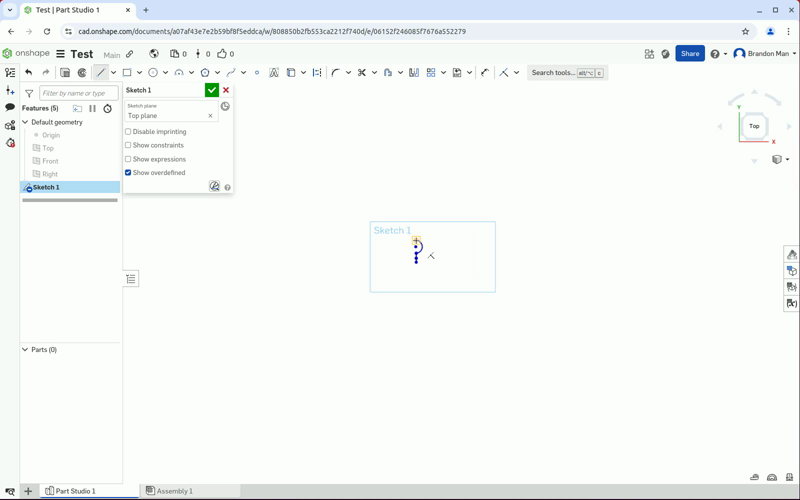
scroll(6)
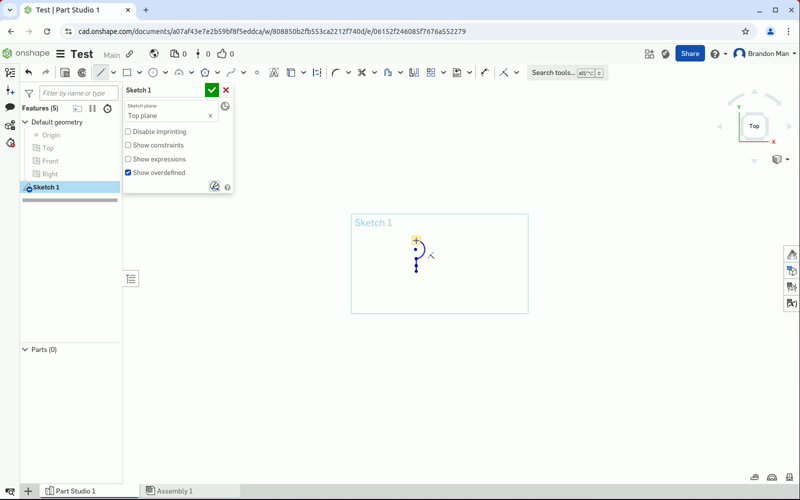
scroll(6)
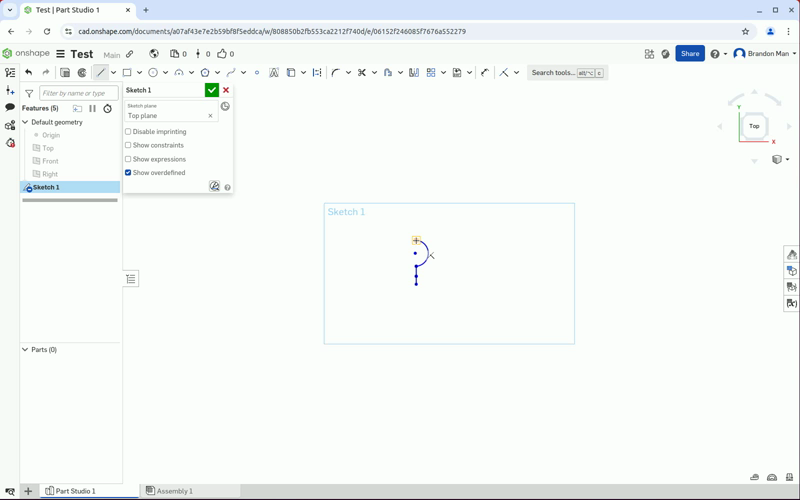
scroll(6)
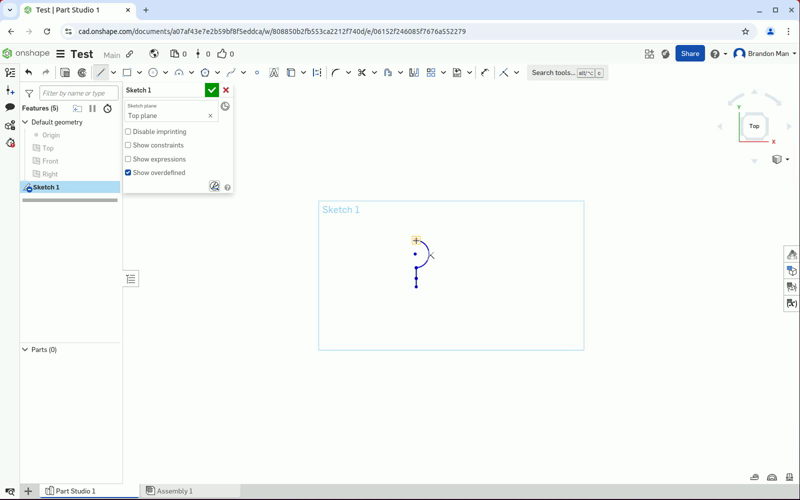
scroll(6)
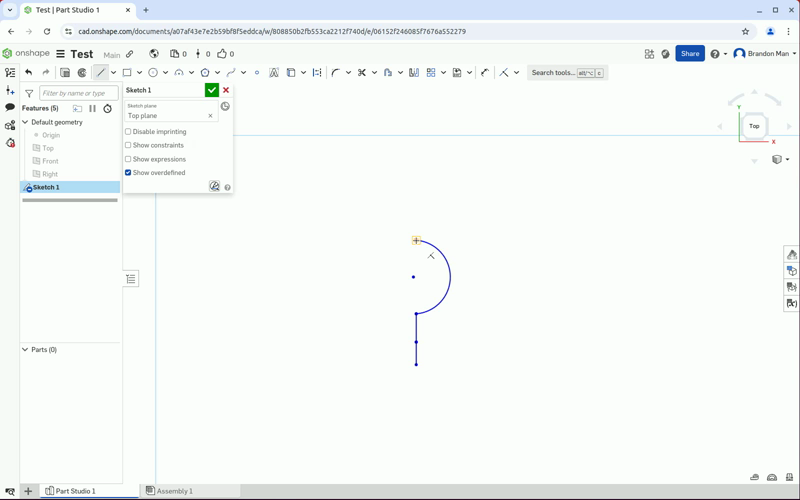
click(416, 240)
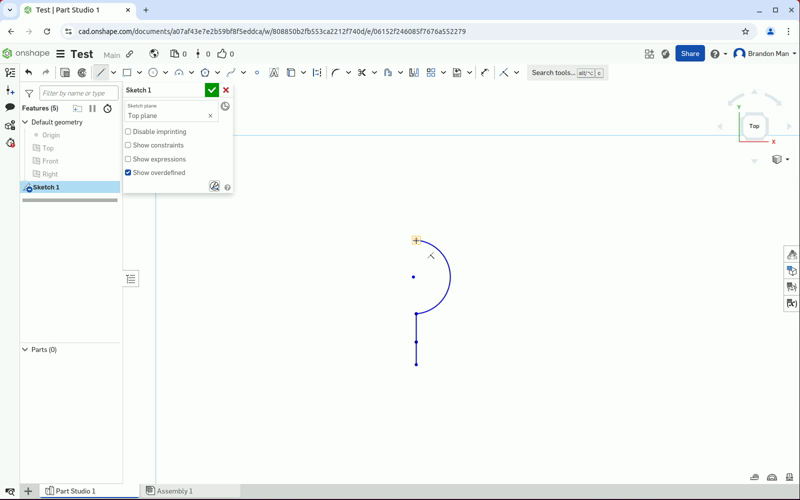
scroll(-6)
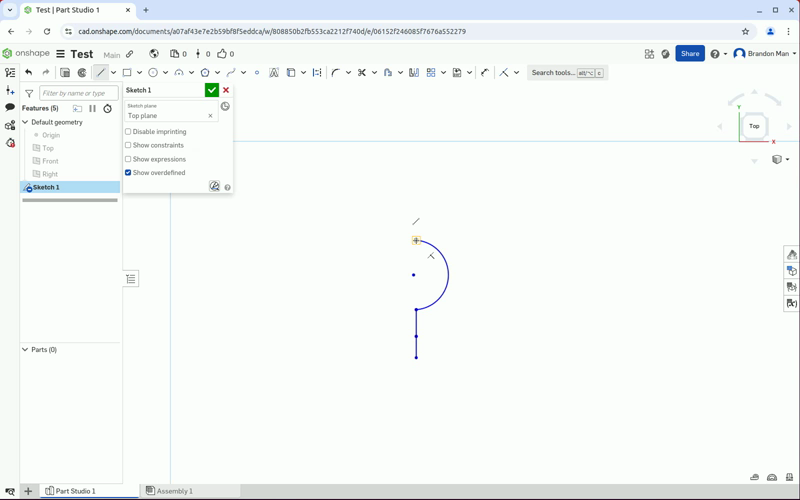
scroll(-6)
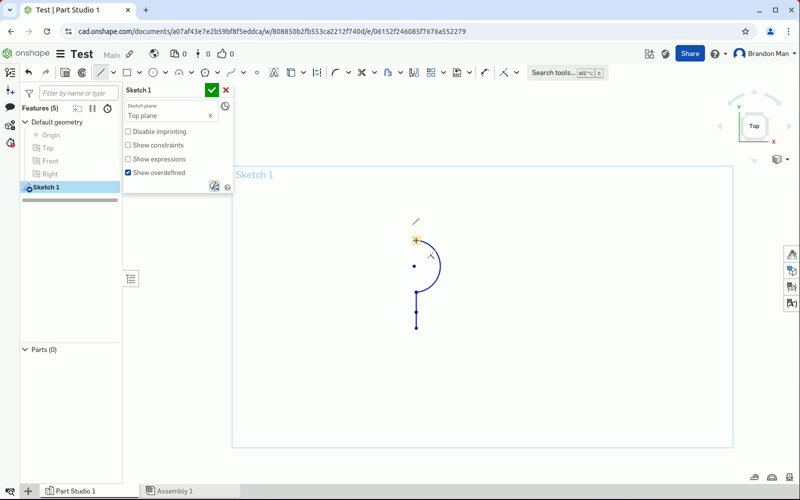
scroll(-6)
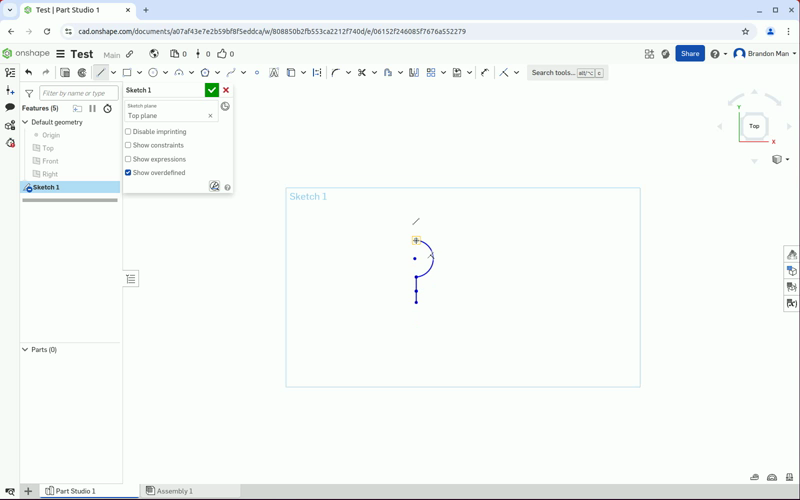
scroll(-6)
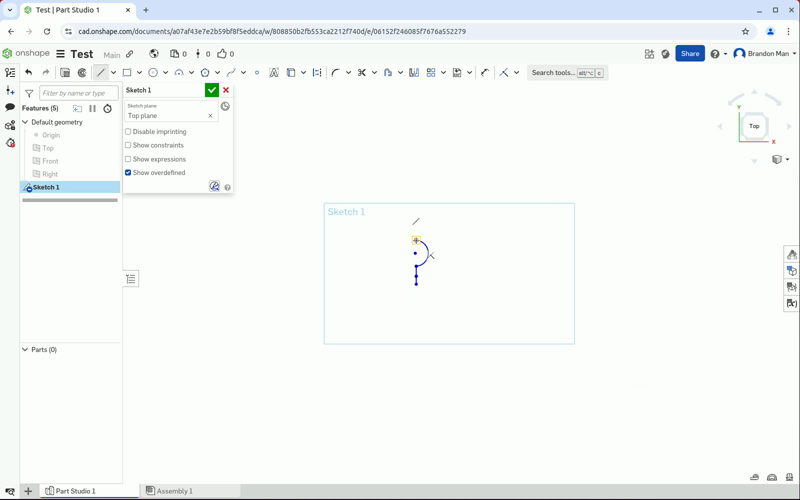
scroll(-6)
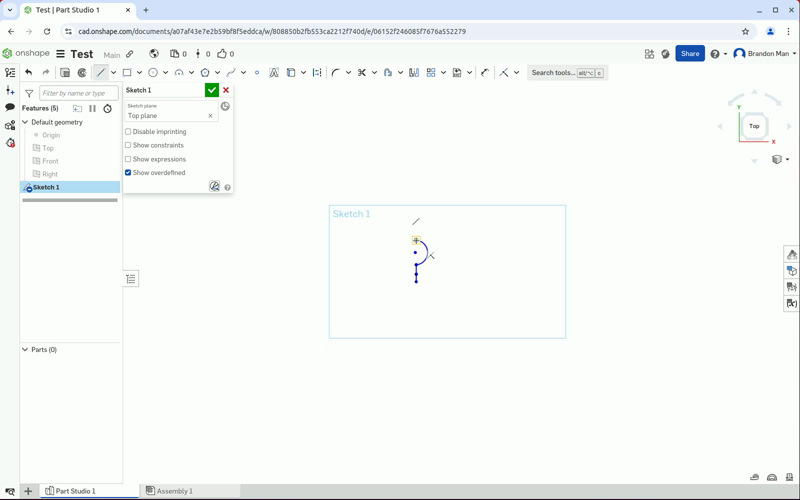
scroll(-6)
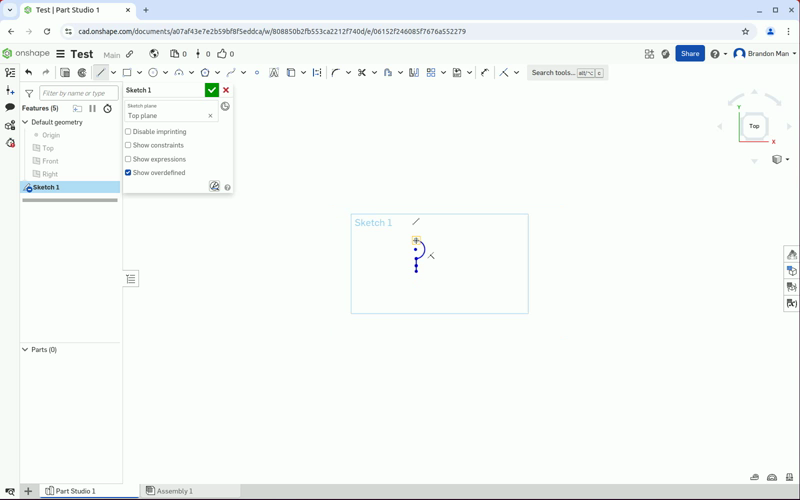
scroll(-6)
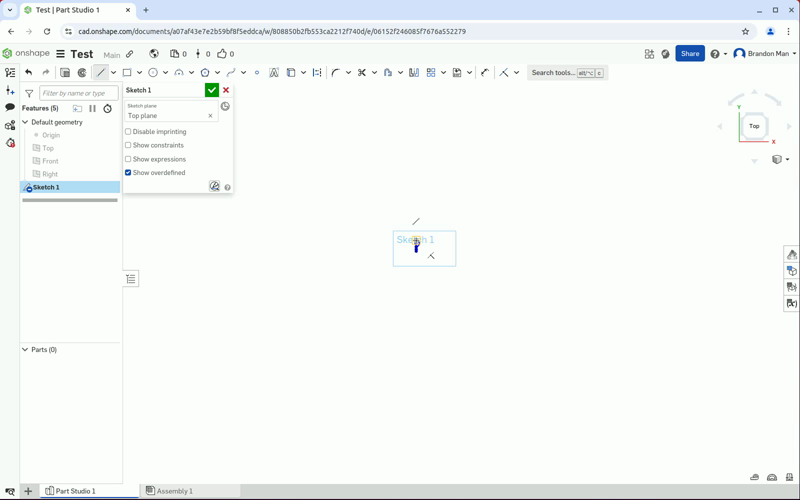
key_down(shift)
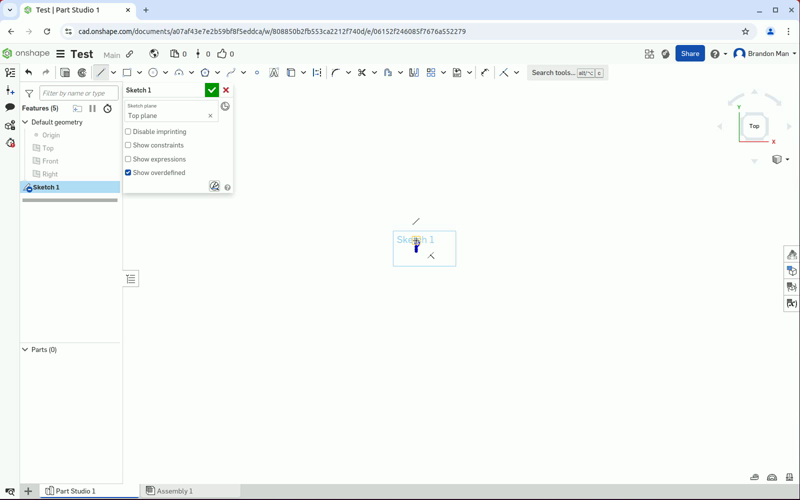
mouse_move(446, 240)
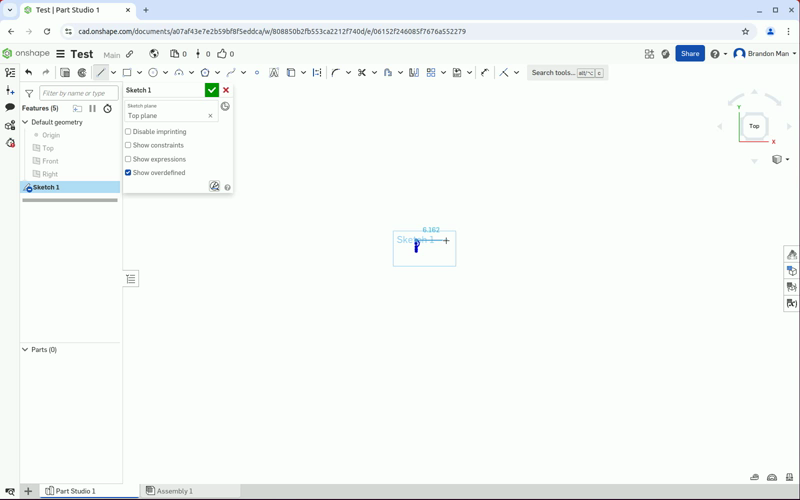
mouse_move(416, 236)
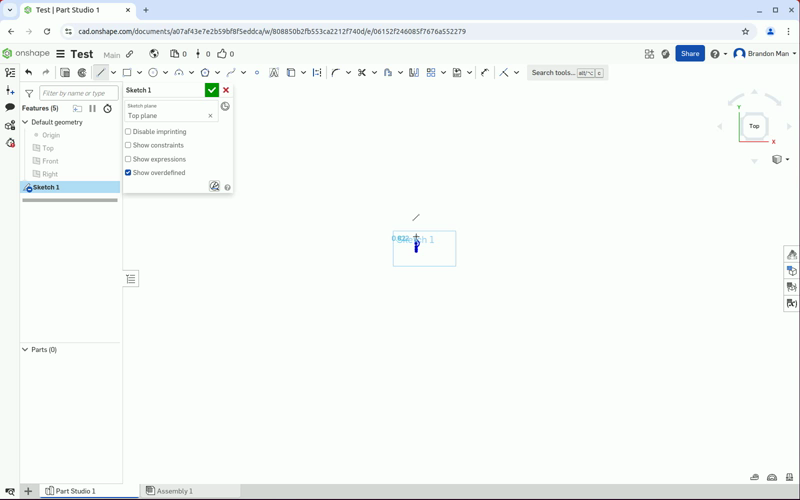
scroll(6)
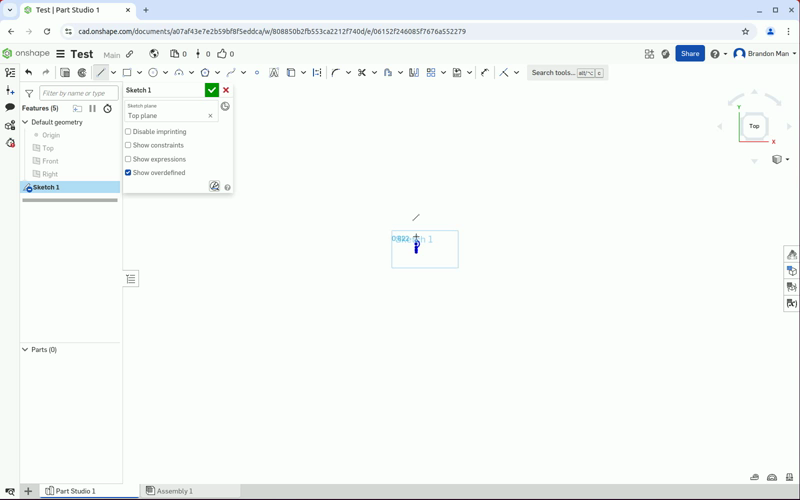
scroll(6)
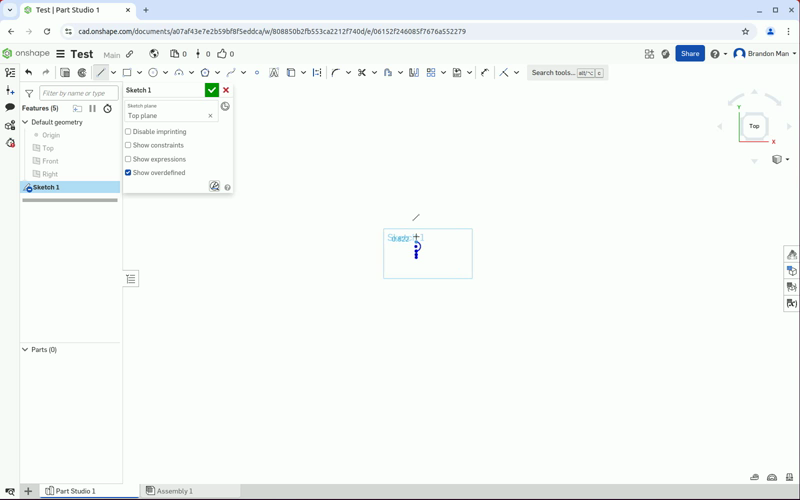
scroll(6)
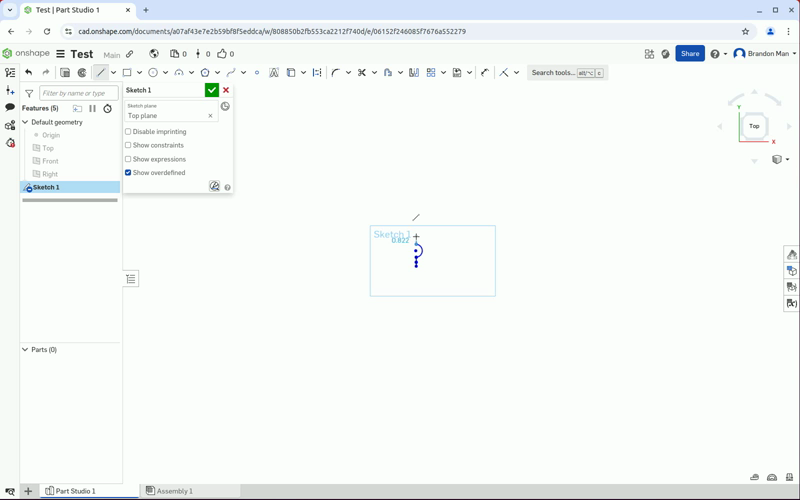
scroll(6)
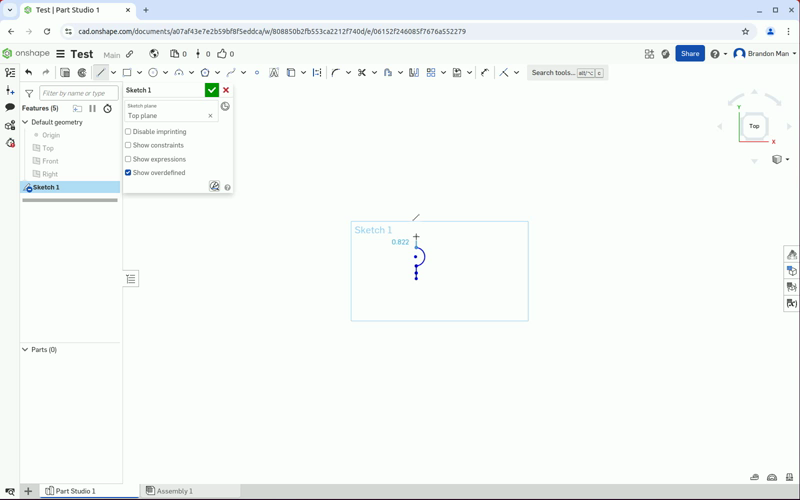
scroll(6)
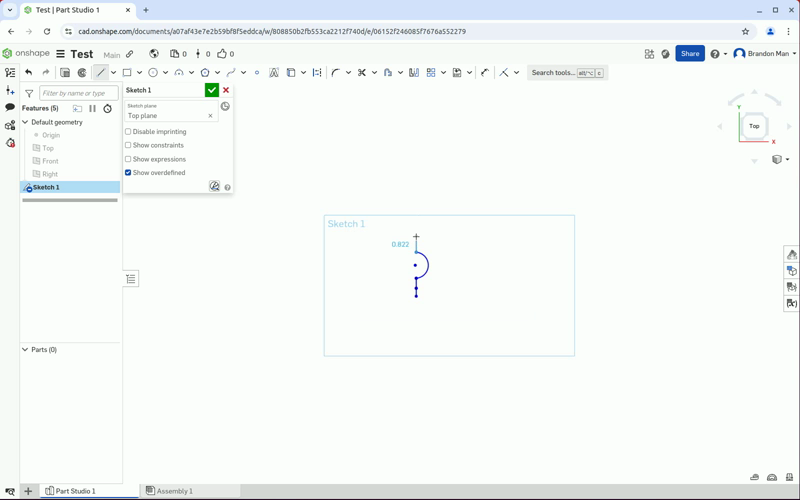
scroll(6)
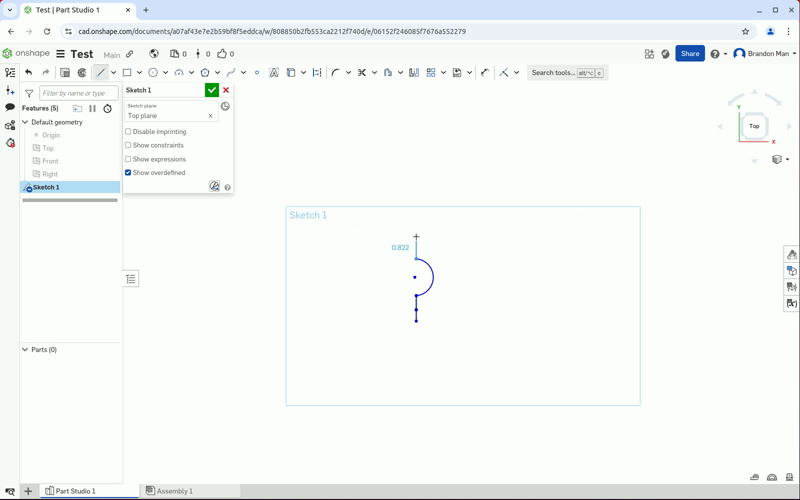
scroll(6)
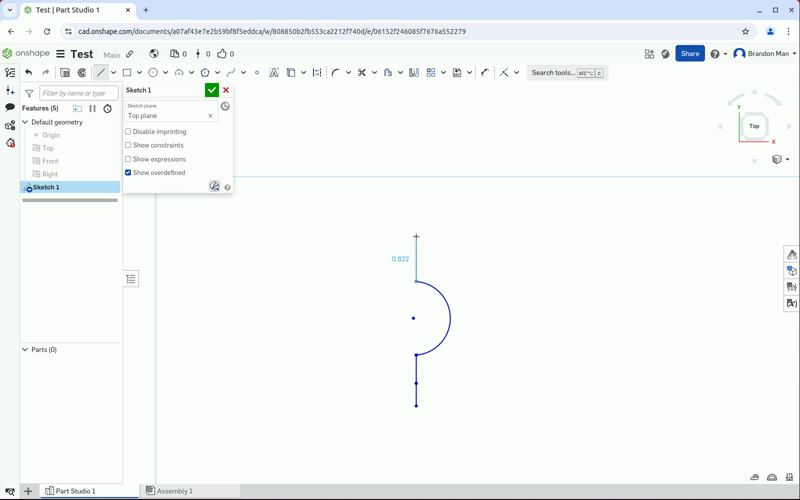
click(416, 236)
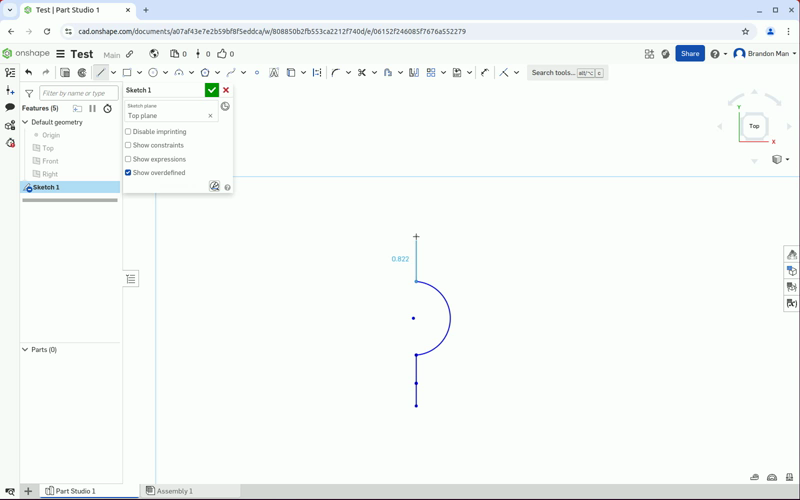
scroll(-6)
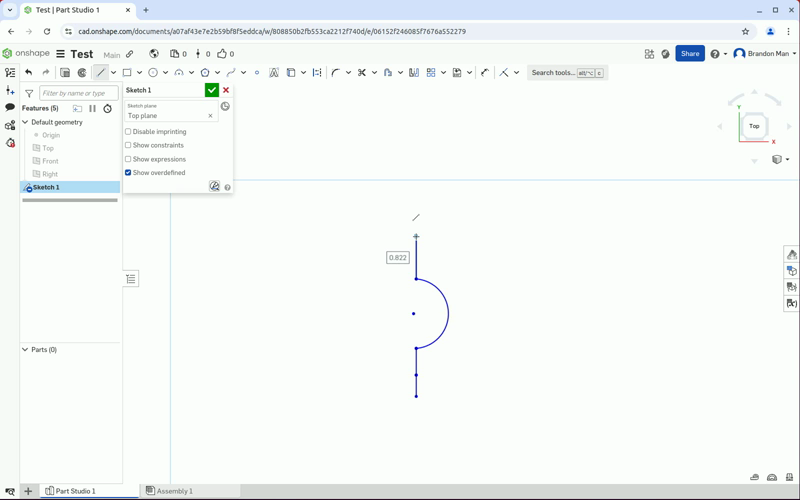
scroll(-6)
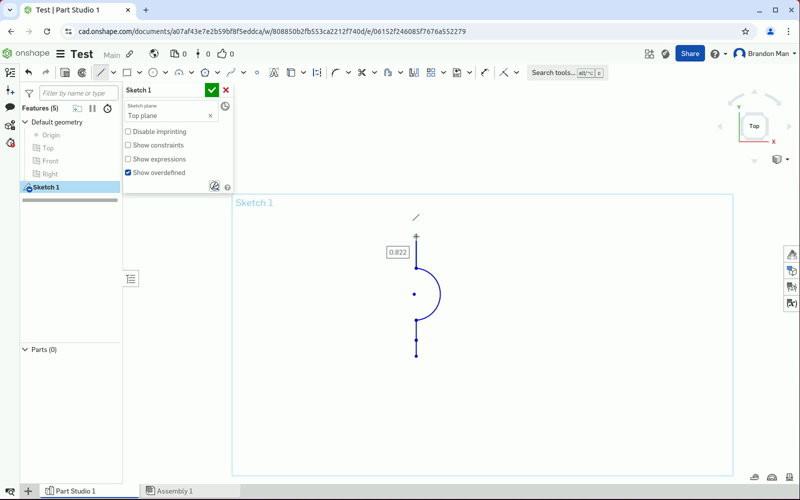
scroll(-6)
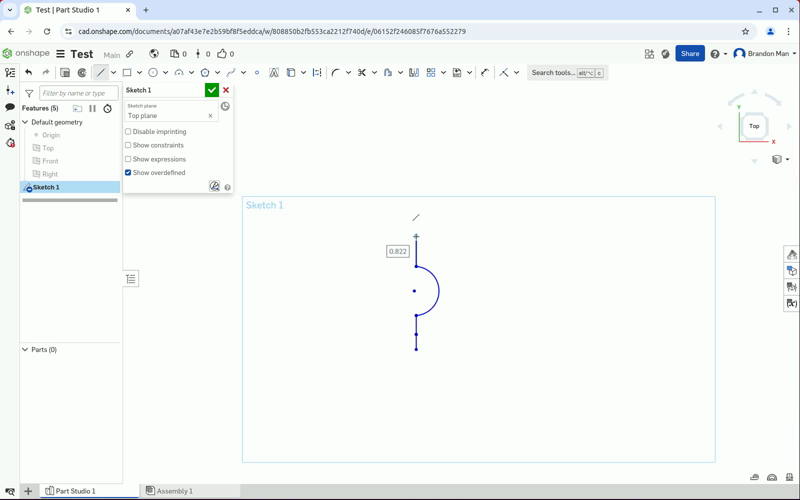
scroll(-6)
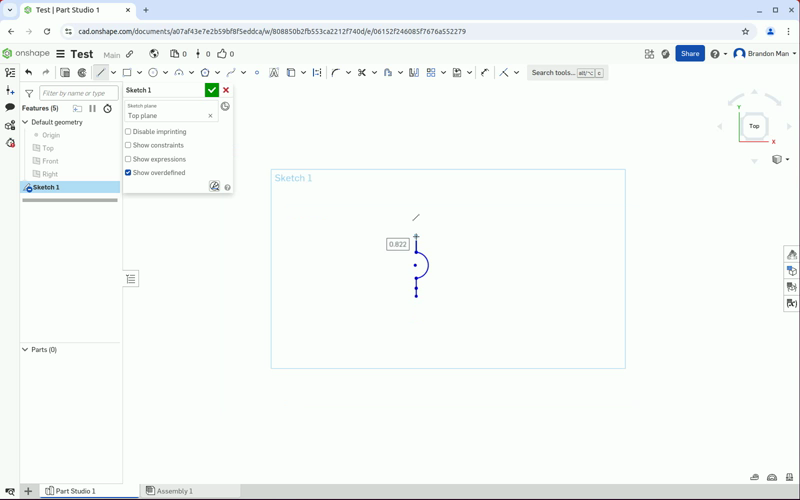
scroll(-6)
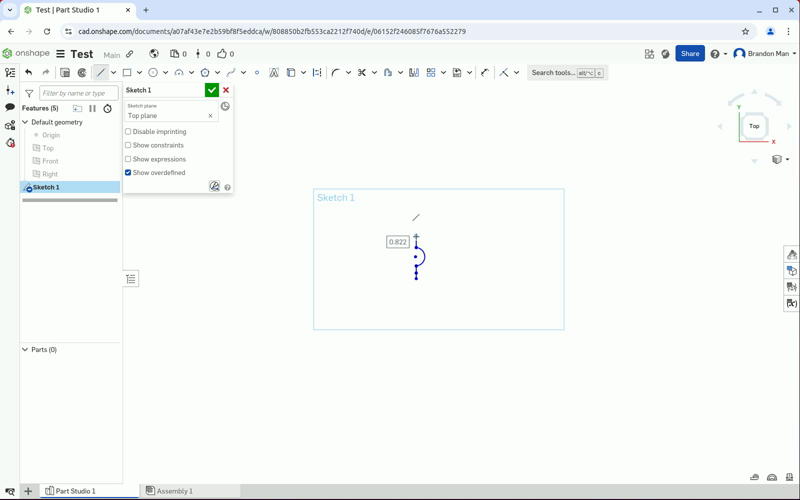
scroll(-6)
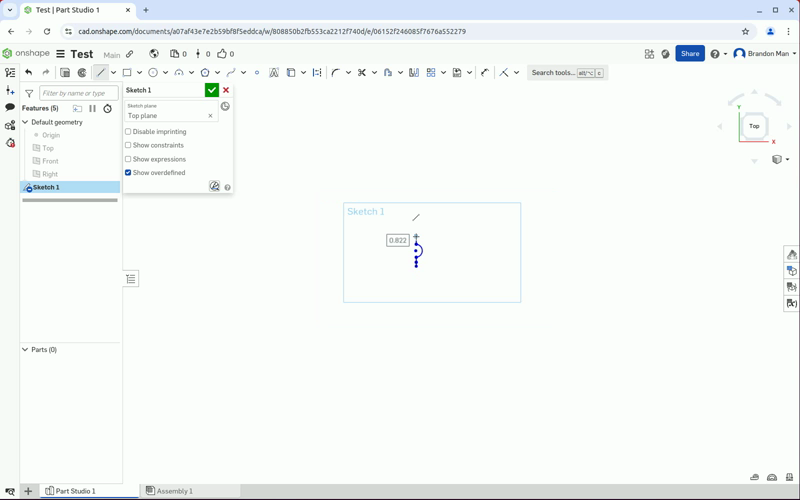
scroll(-6)
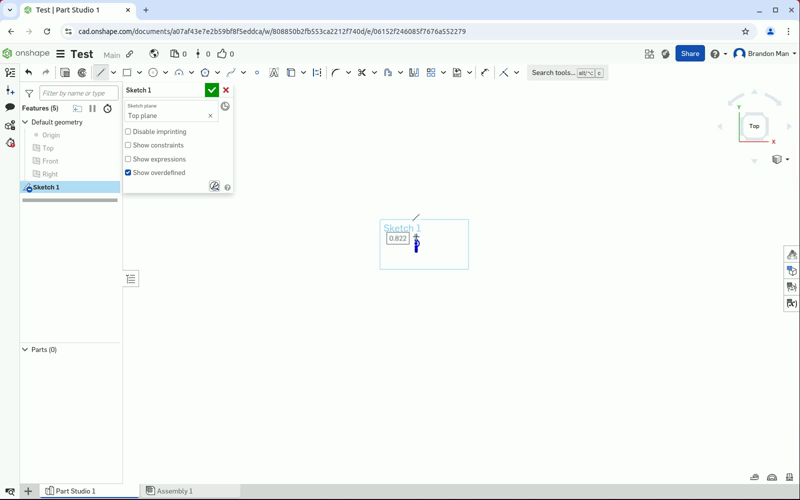
key_up(shift)
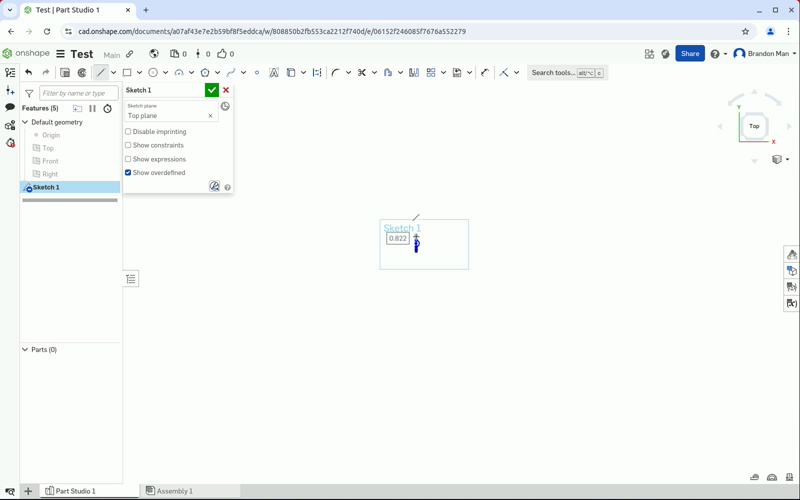
key(esc)
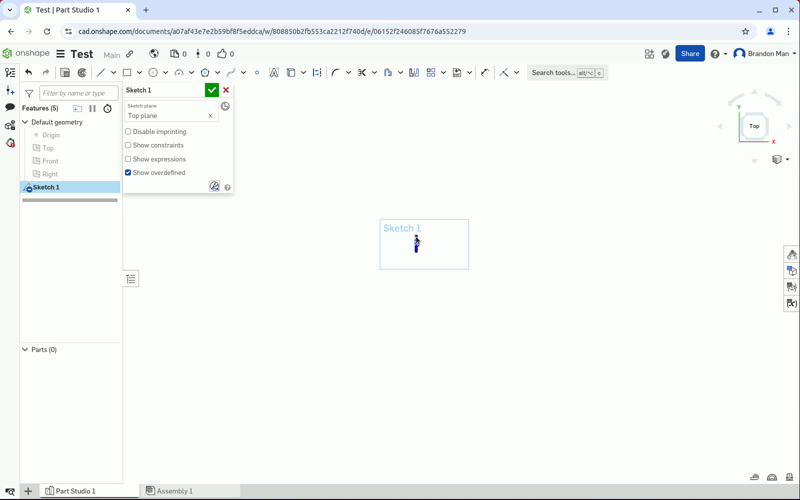
key(a)
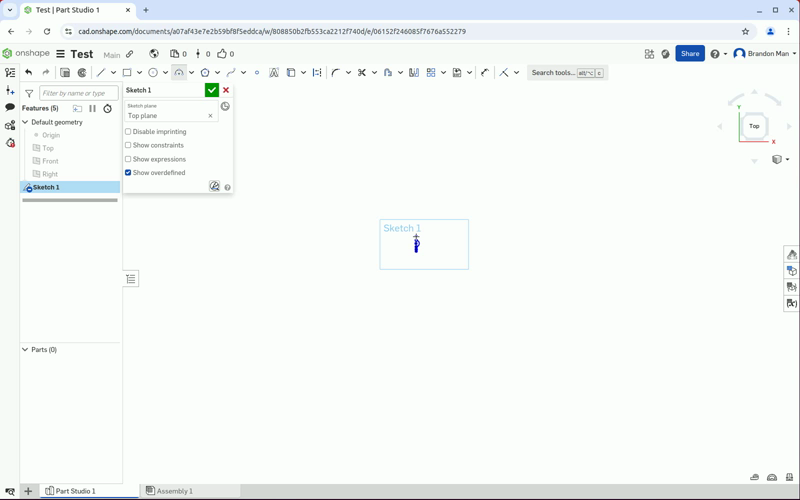
mouse_move(416, 236)
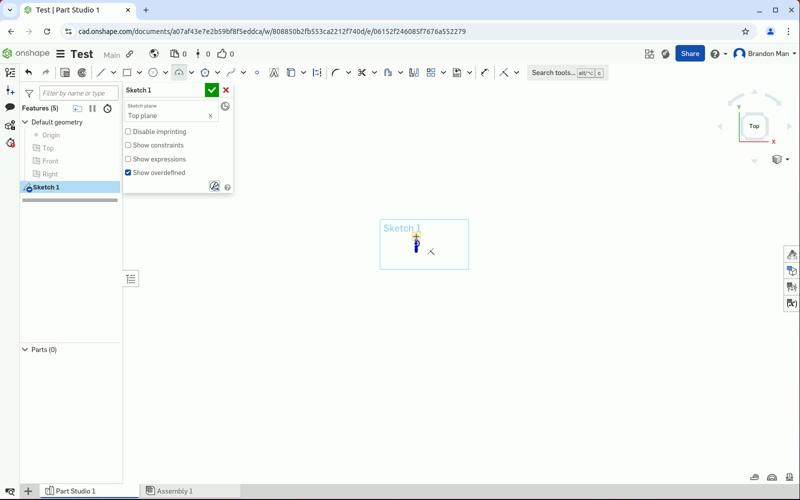
scroll(6)
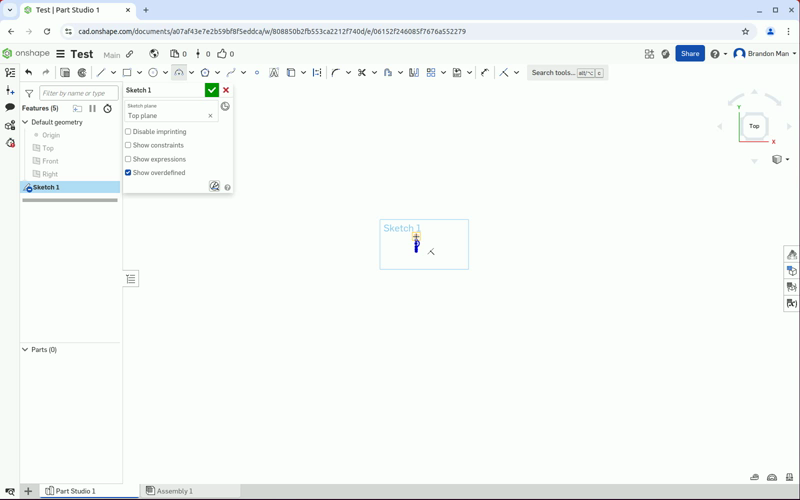
scroll(6)
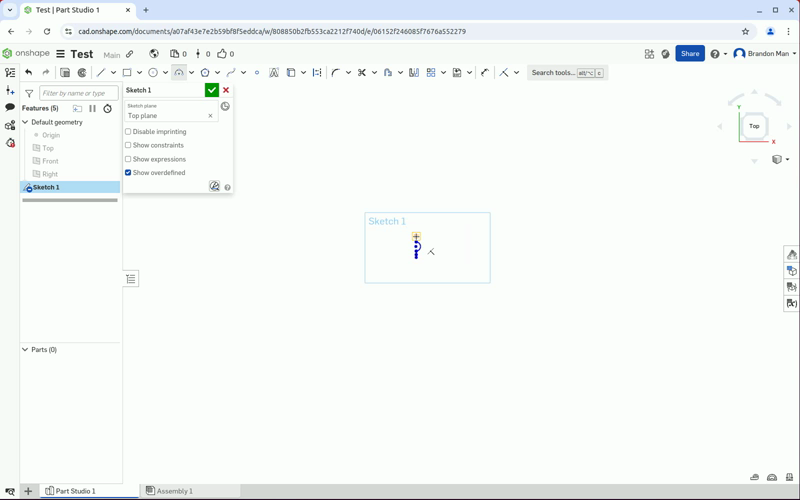
scroll(6)
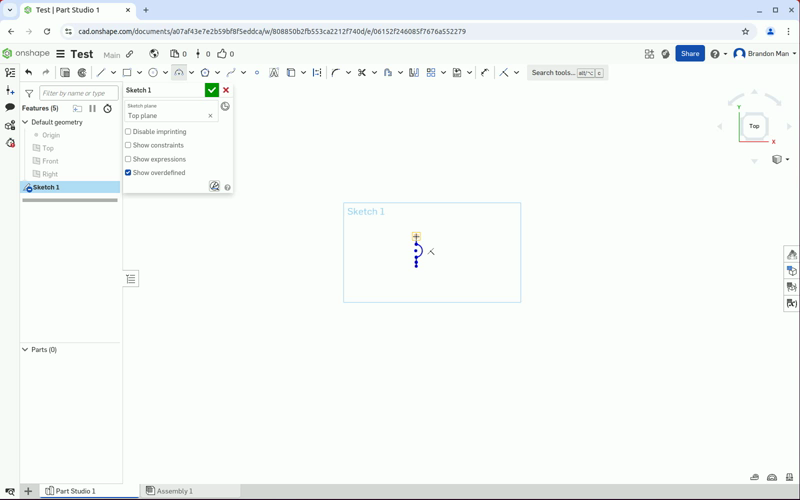
scroll(6)
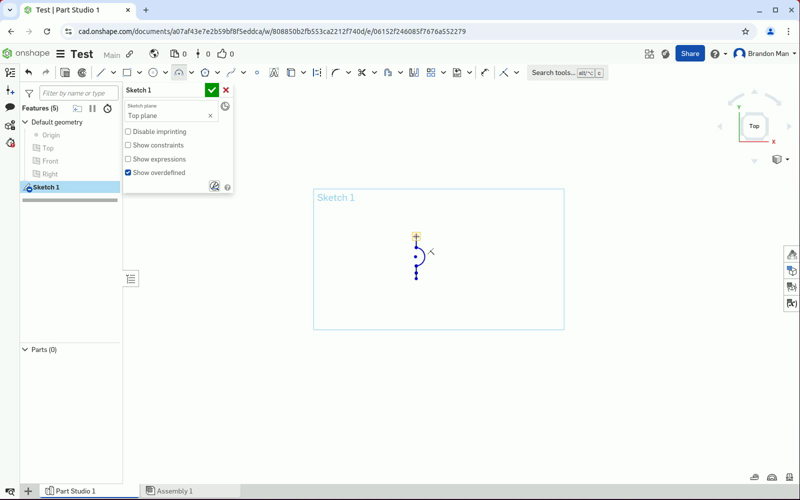
scroll(6)
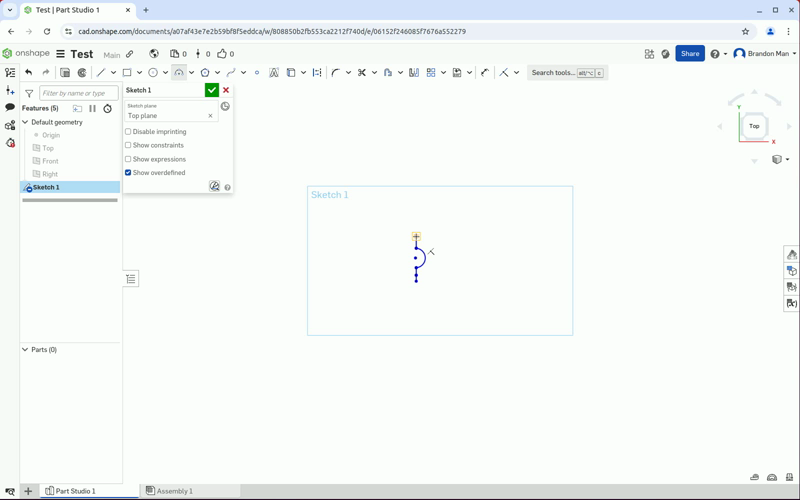
scroll(6)
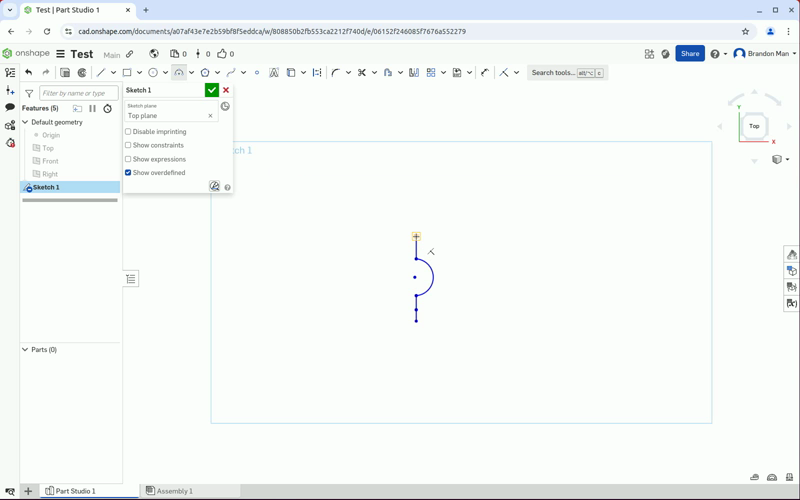
scroll(6)
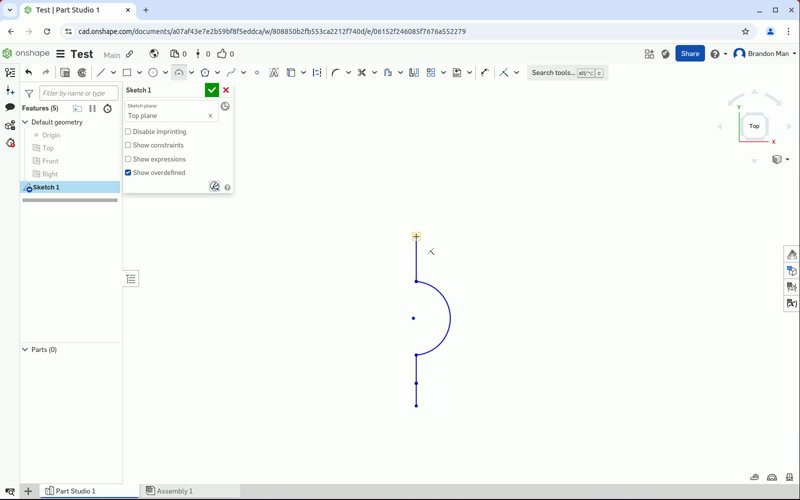
click(416, 236)
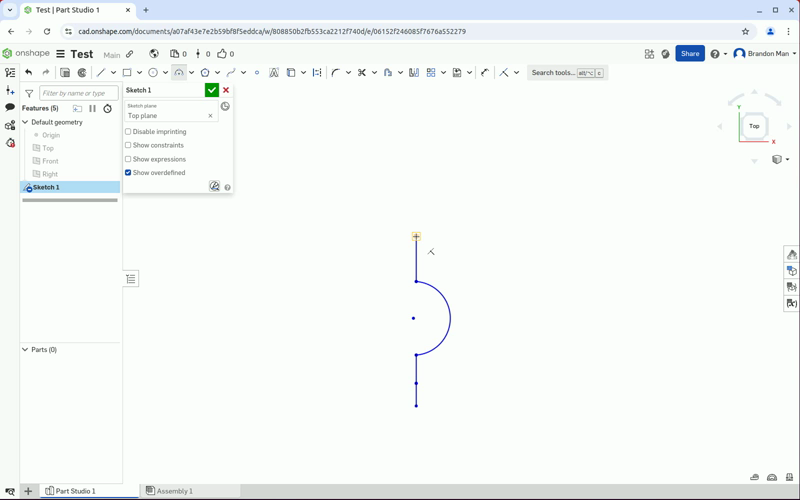
scroll(-6)
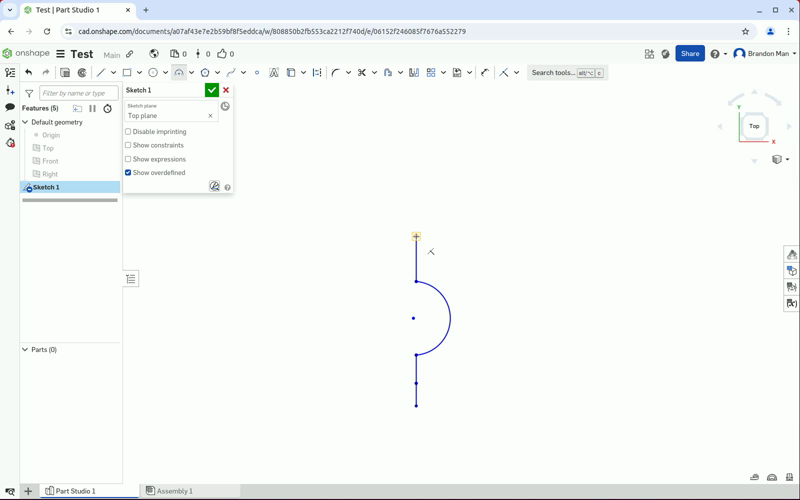
scroll(-6)
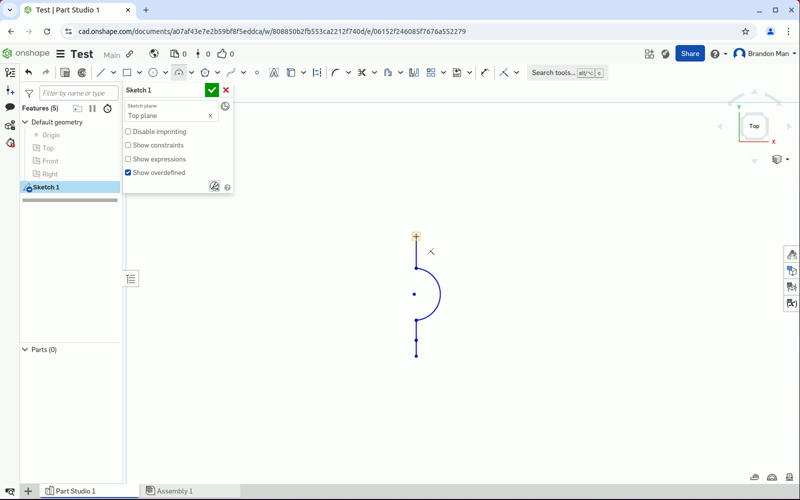
scroll(-6)
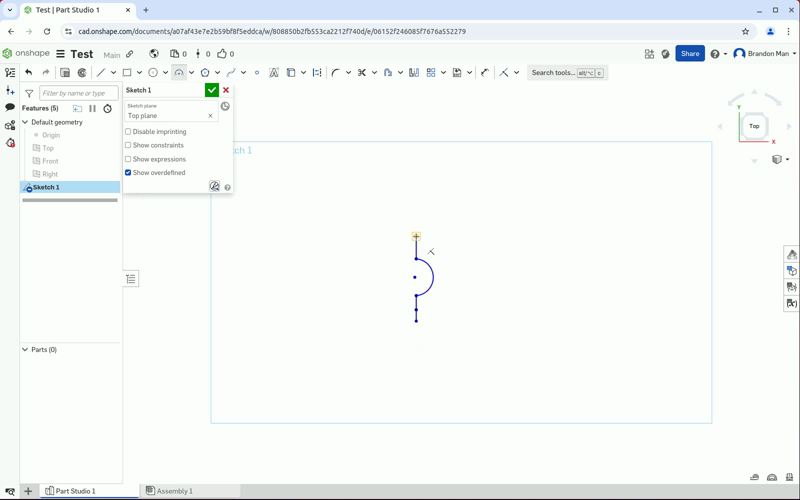
scroll(-6)
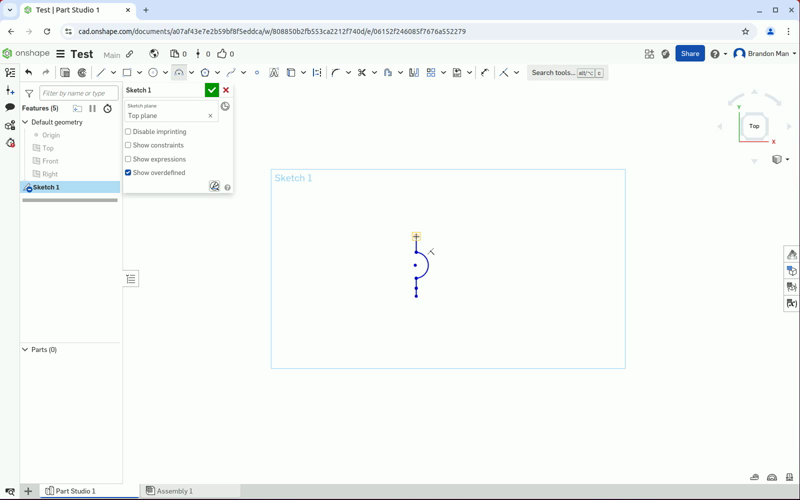
scroll(-6)
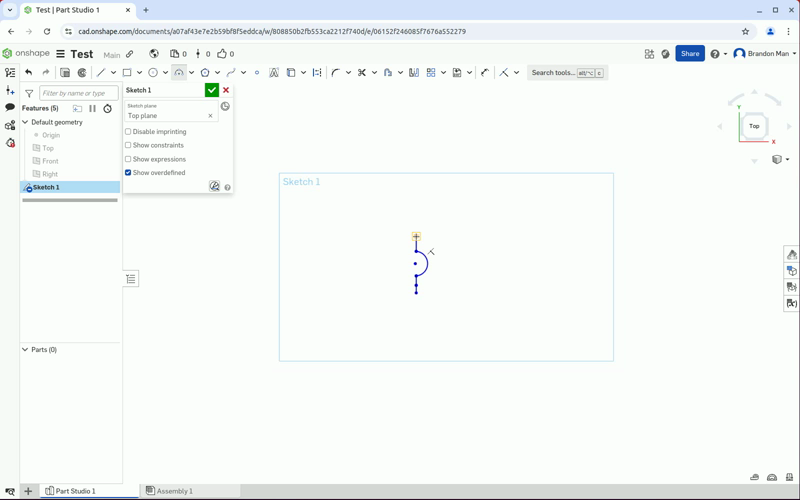
scroll(-6)
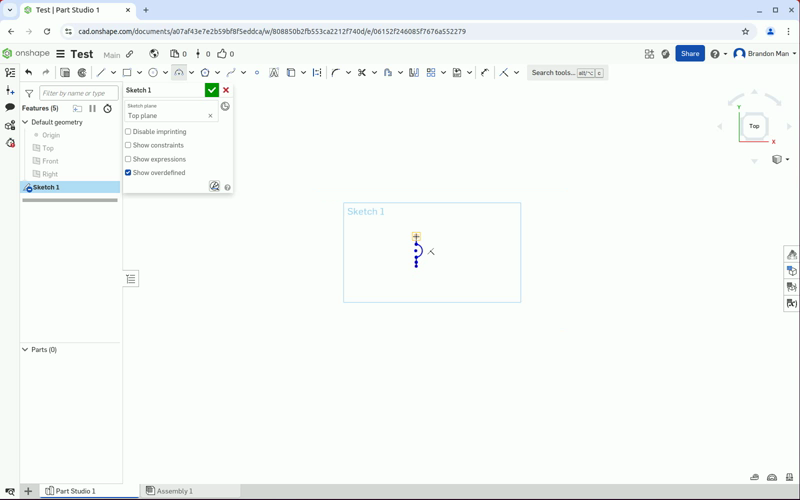
scroll(-6)
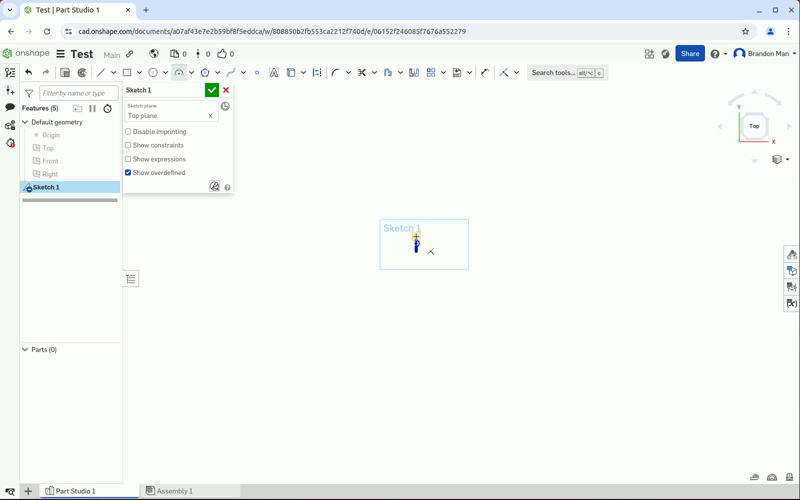
mouse_move(416, 251)
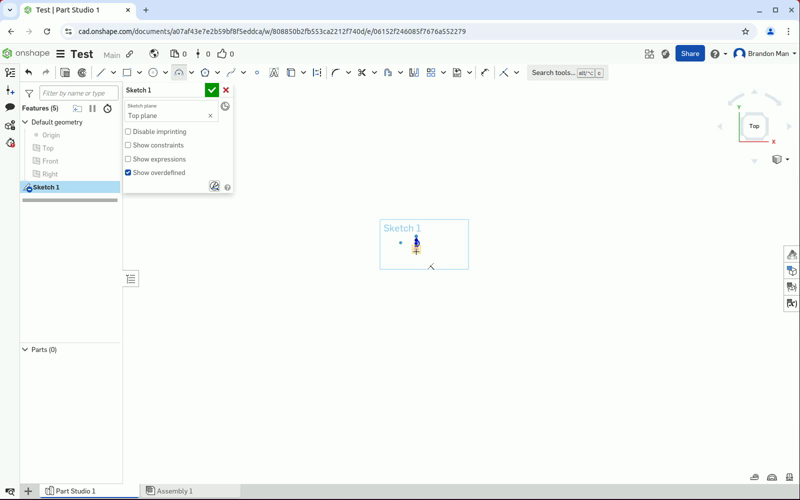
scroll(6)
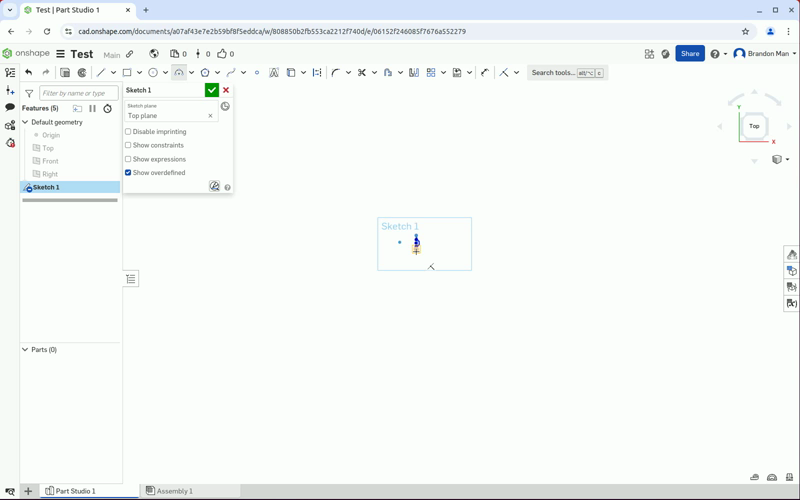
scroll(6)
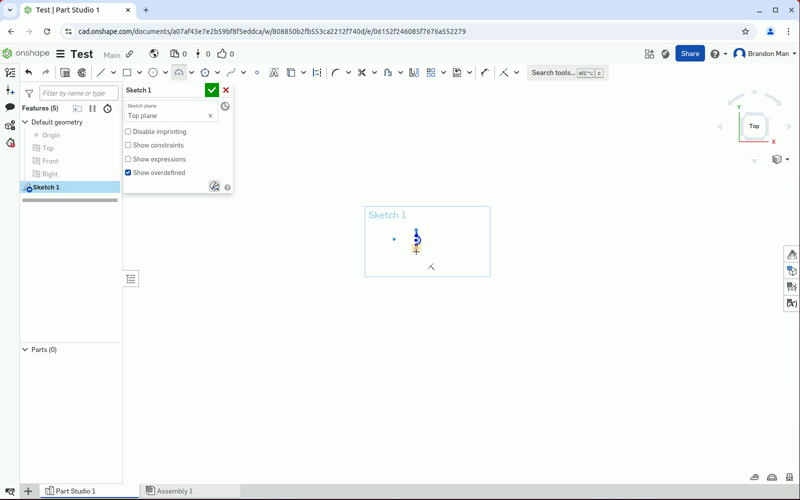
scroll(6)
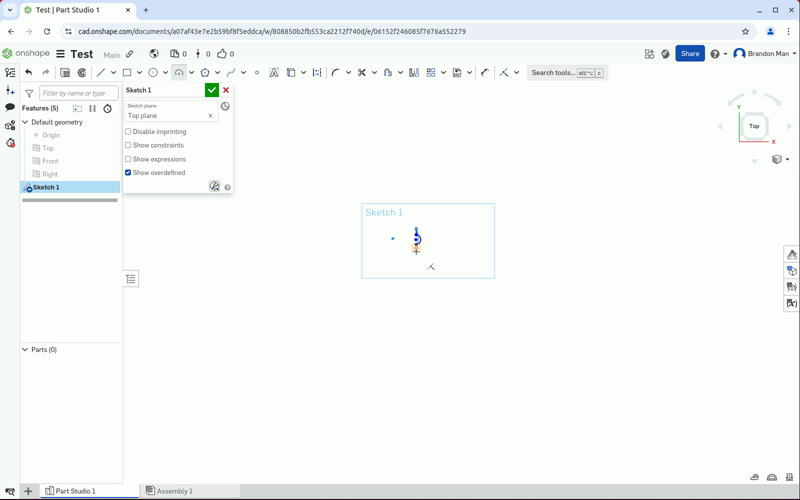
scroll(6)
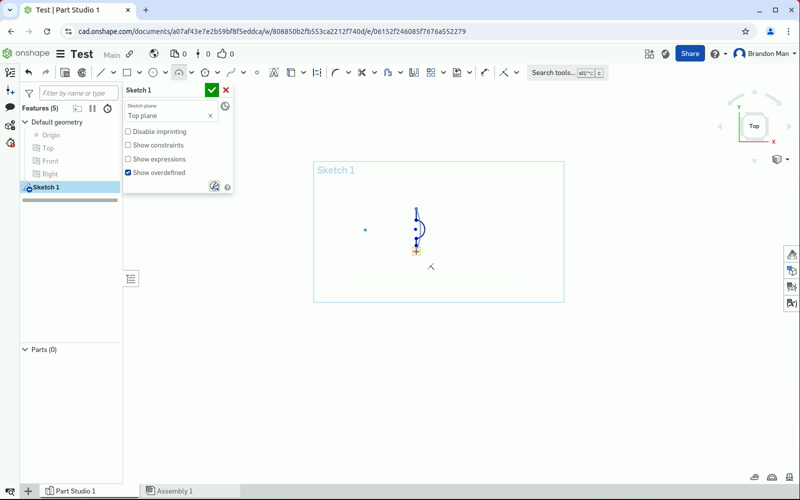
scroll(6)
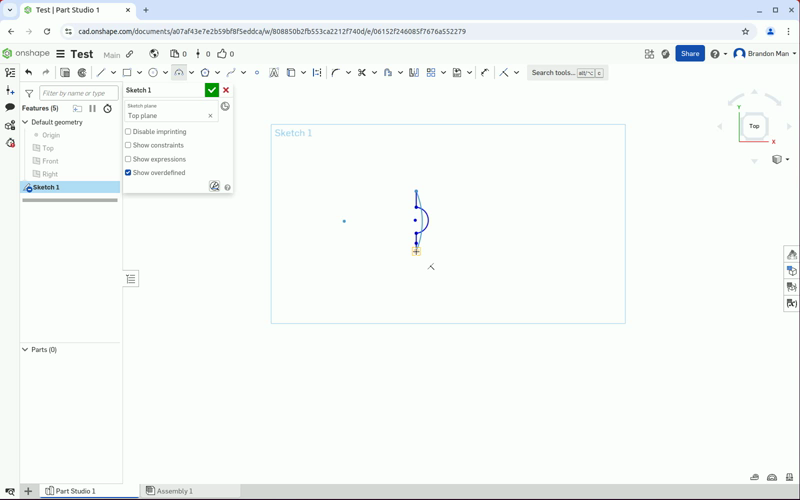
scroll(6)
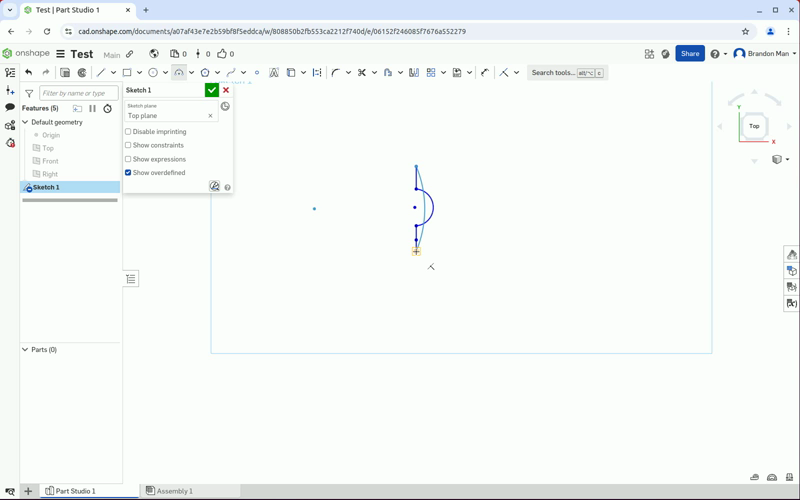
scroll(6)
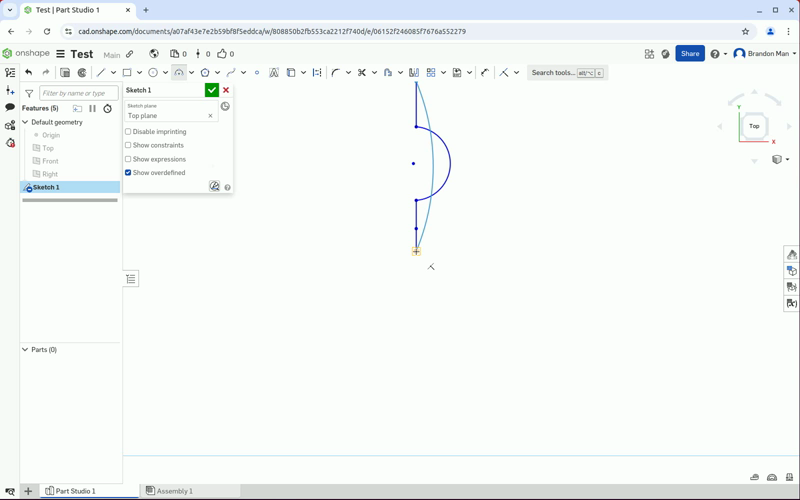
click(416, 251)
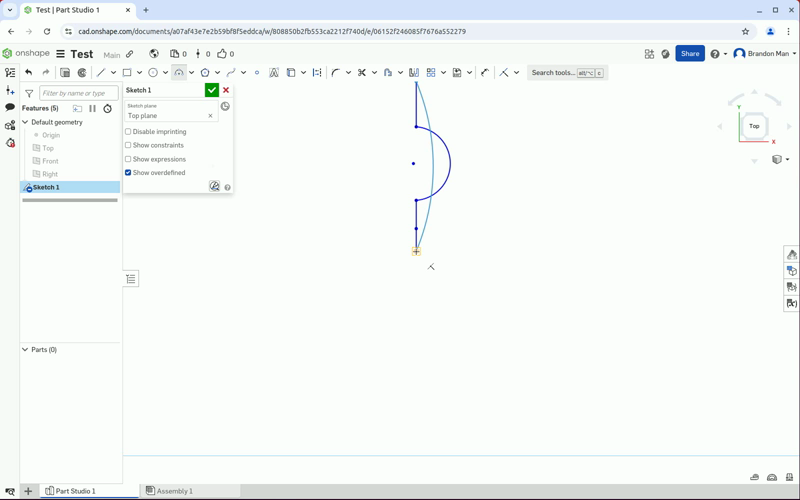
scroll(-6)
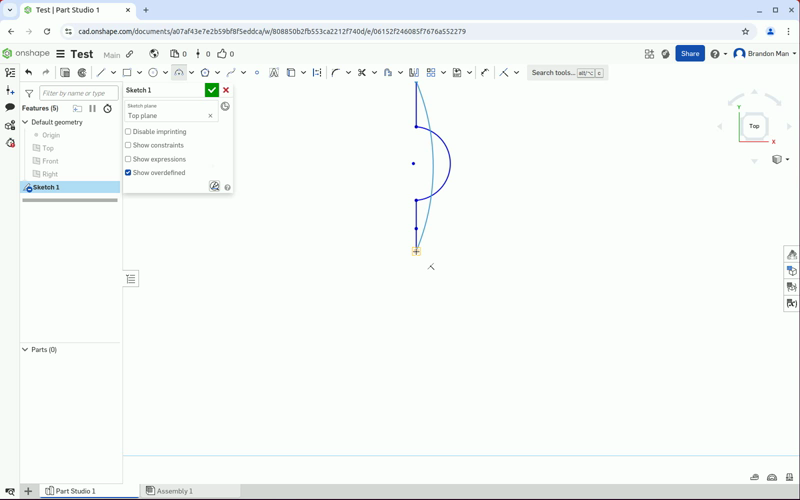
scroll(-6)
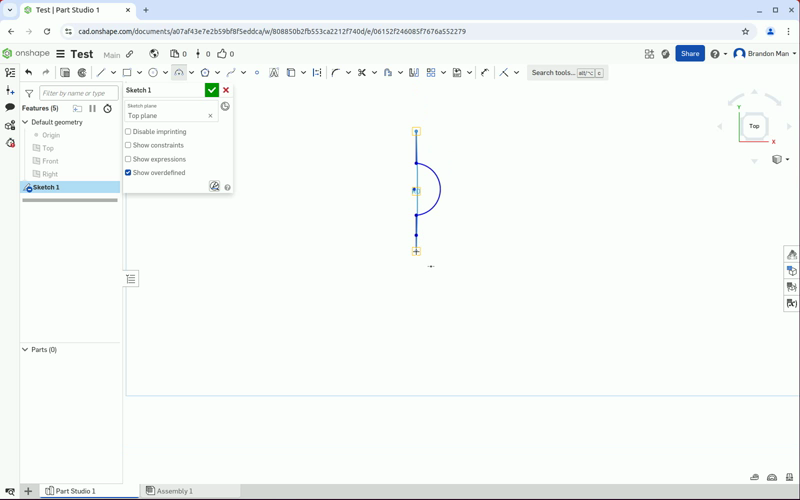
scroll(-6)
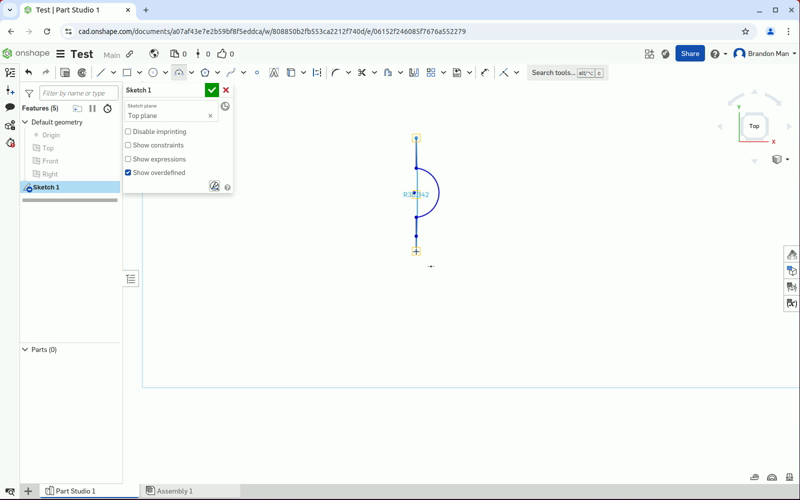
scroll(-6)
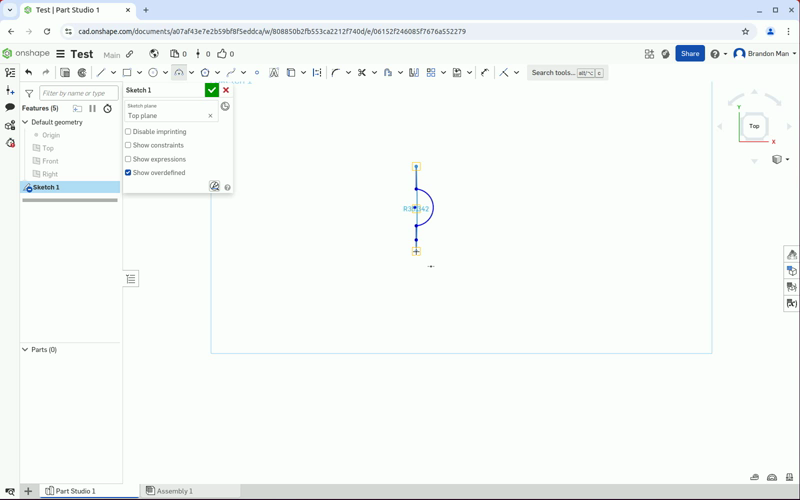
scroll(-6)
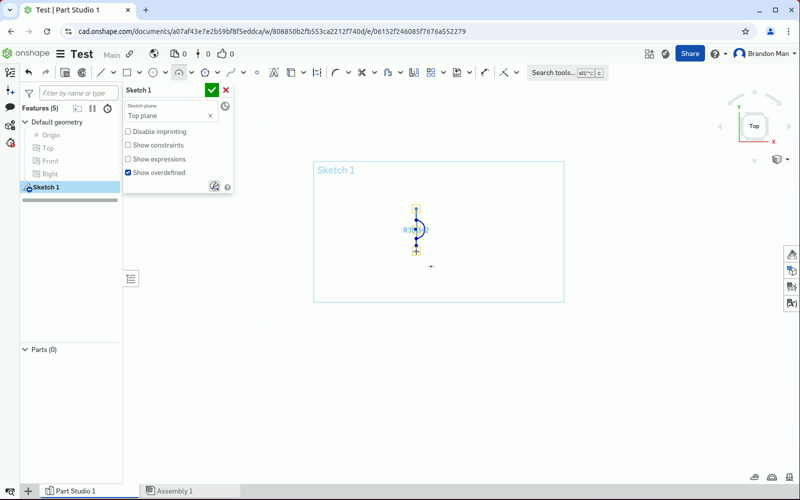
scroll(-6)
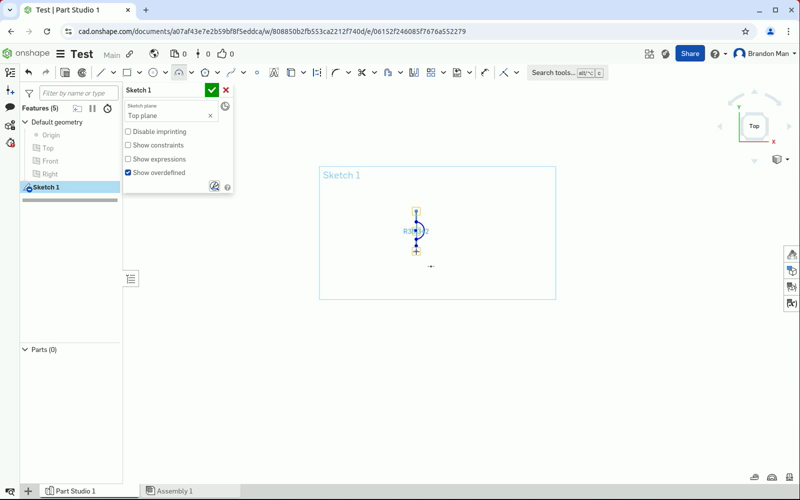
scroll(-6)
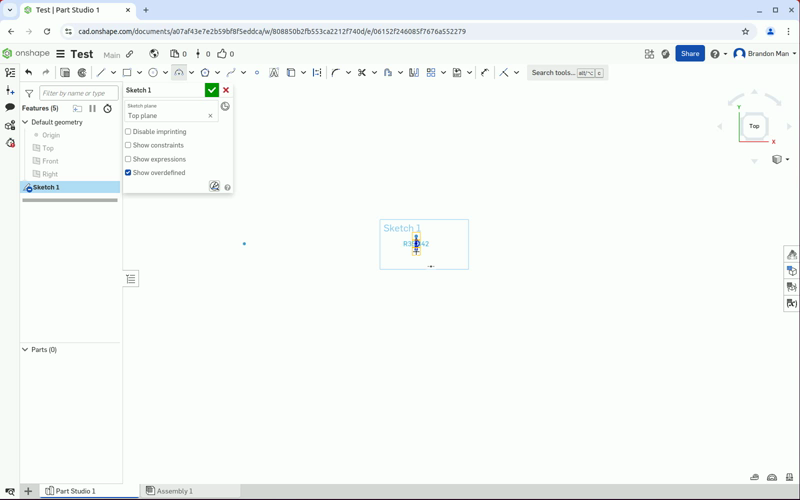
key_down(shift)
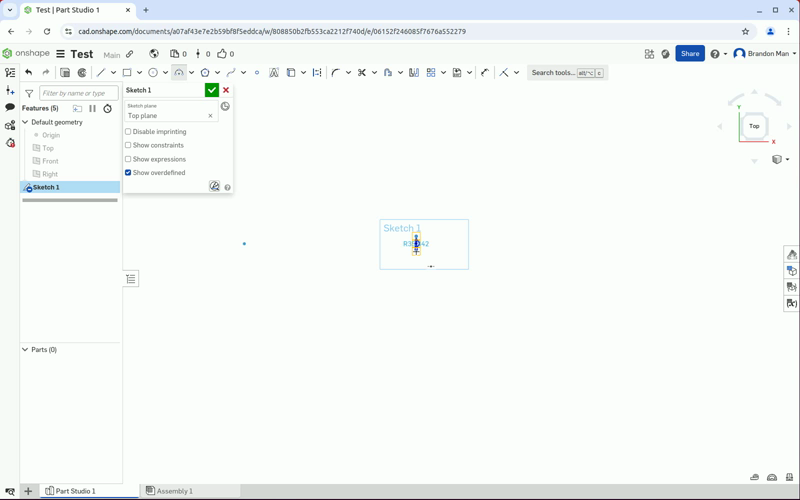
mouse_move(408, 243)
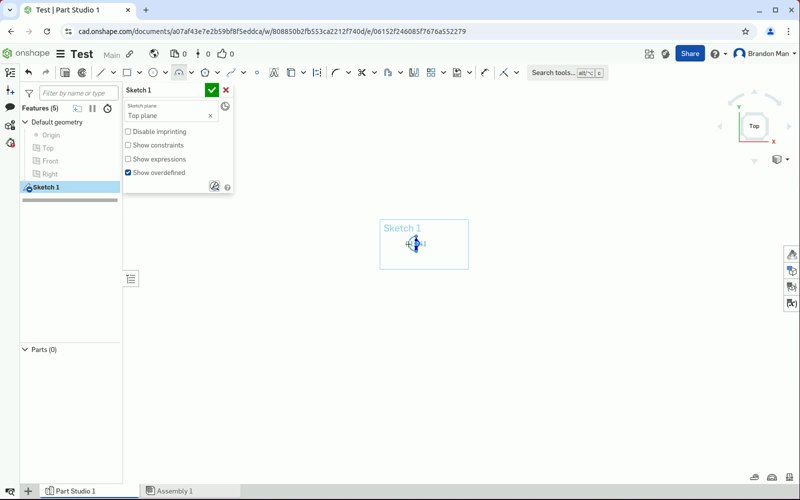
click(408, 243)
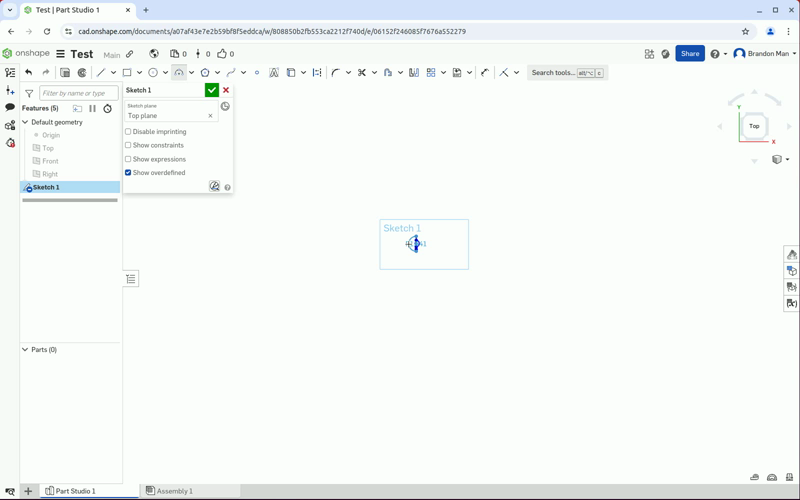
key_up(shift)
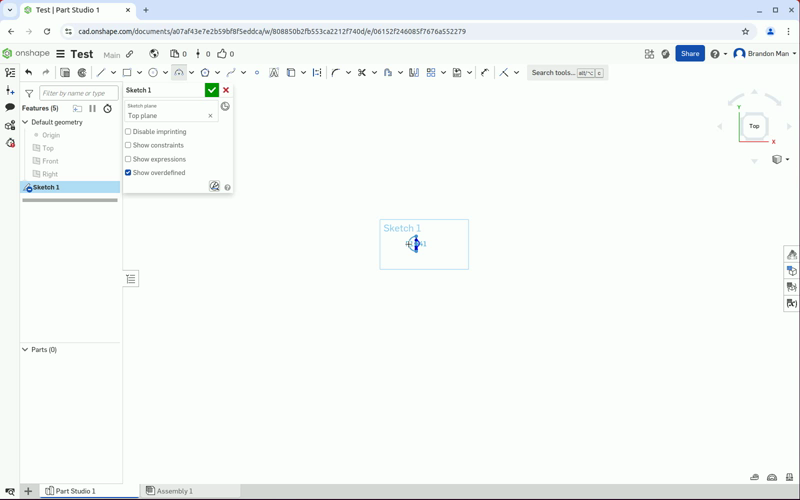
key(esc)
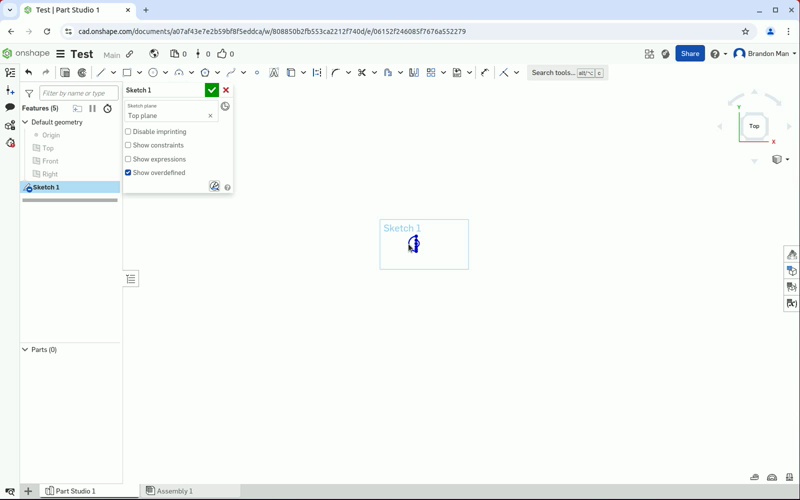
mouse_move(414, 246)
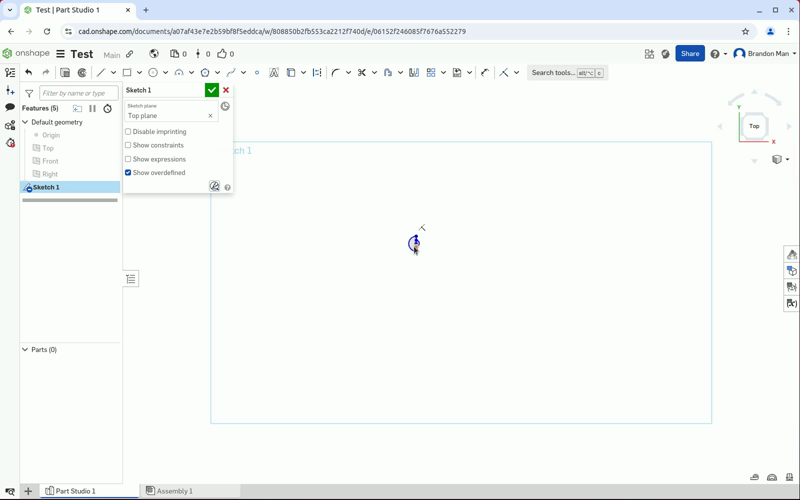
scroll(6)
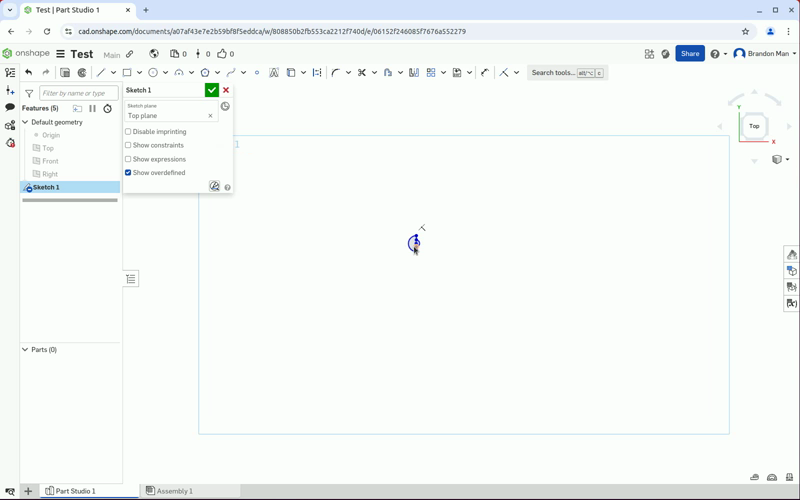
scroll(6)
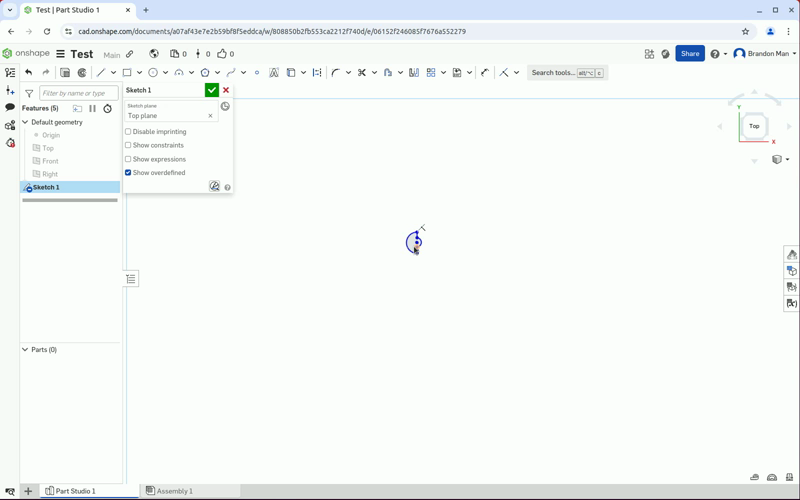
scroll(6)
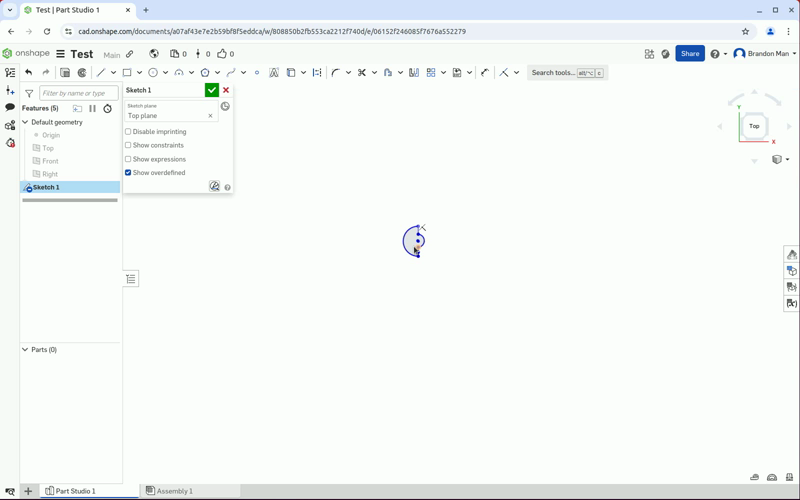
scroll(6)
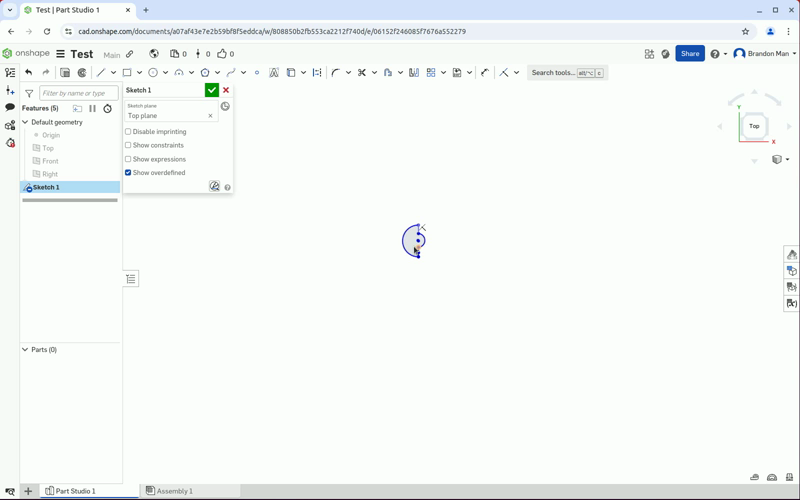
scroll(6)
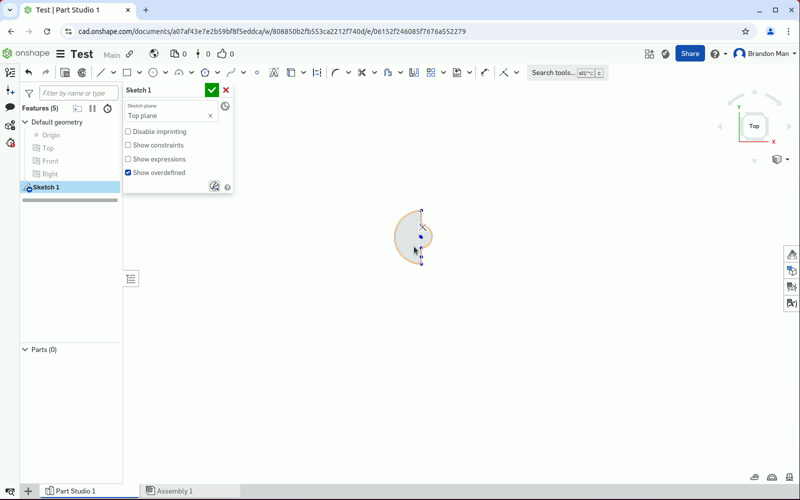
scroll(6)
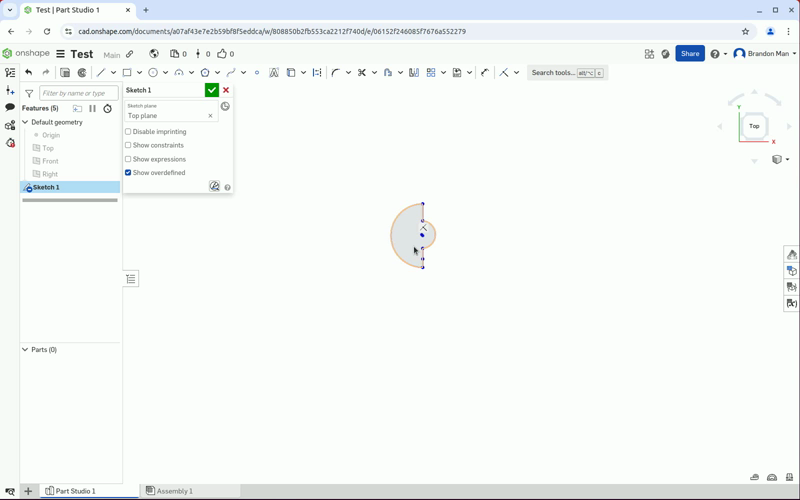
scroll(6)
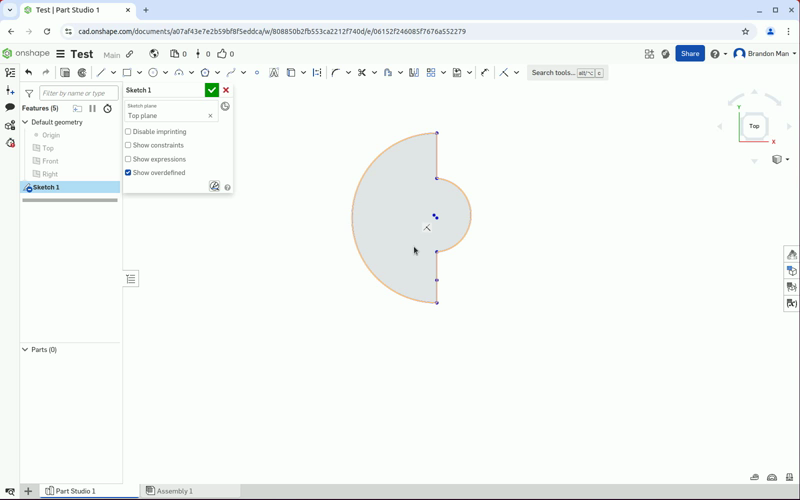
click(414, 246)
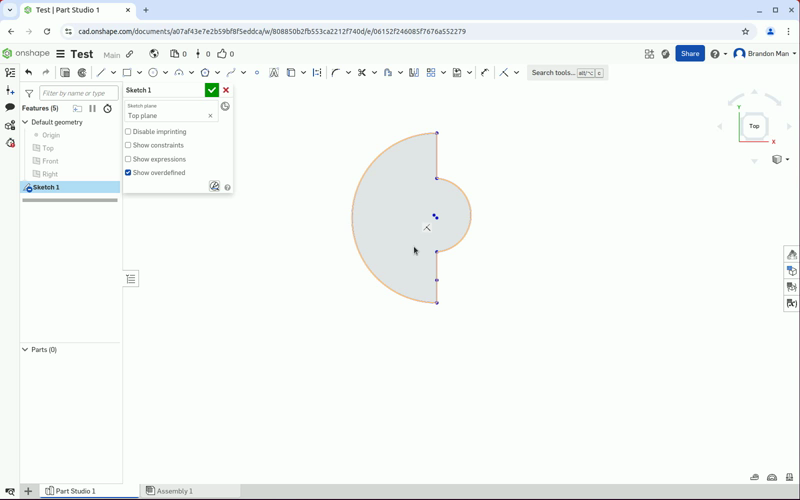
scroll(-6)
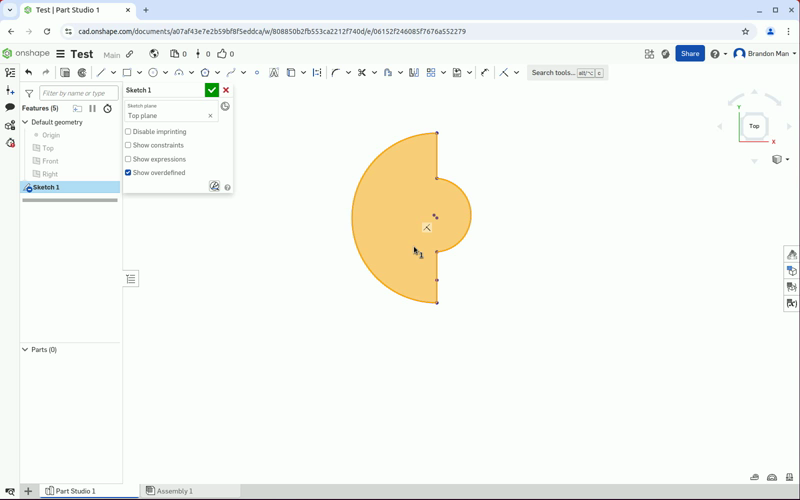
scroll(-6)
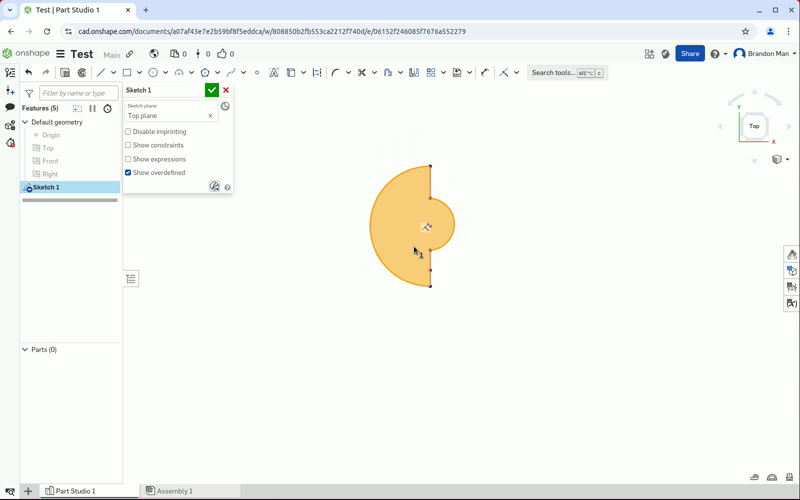
scroll(-6)
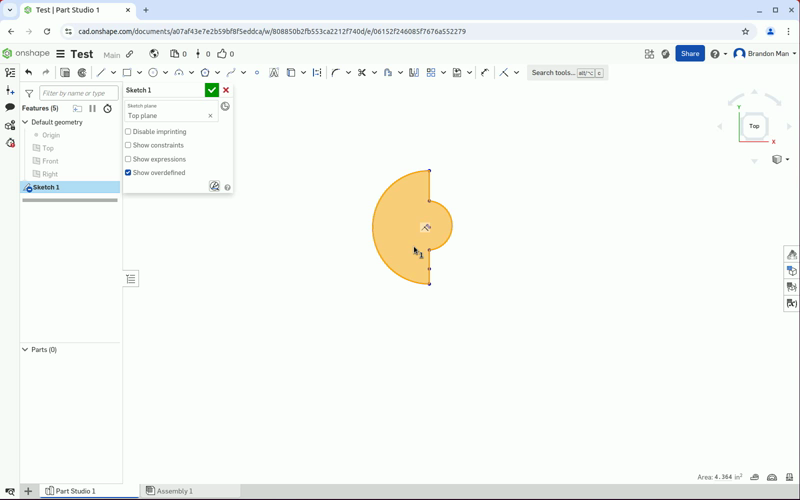
scroll(-6)
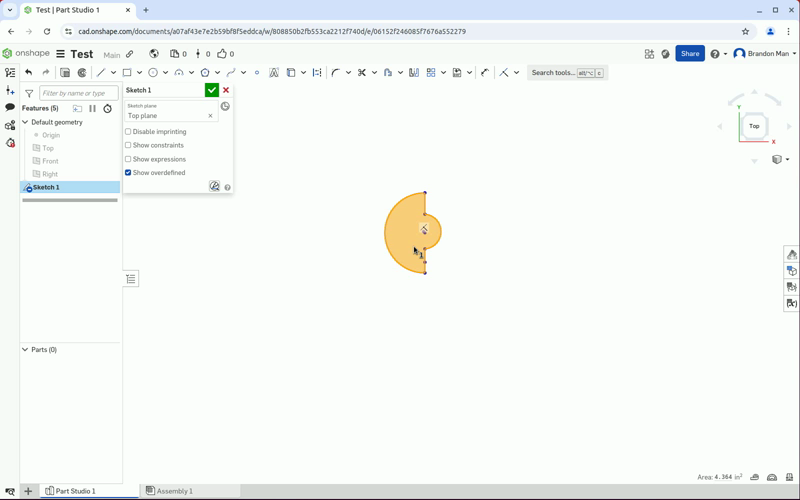
scroll(-6)
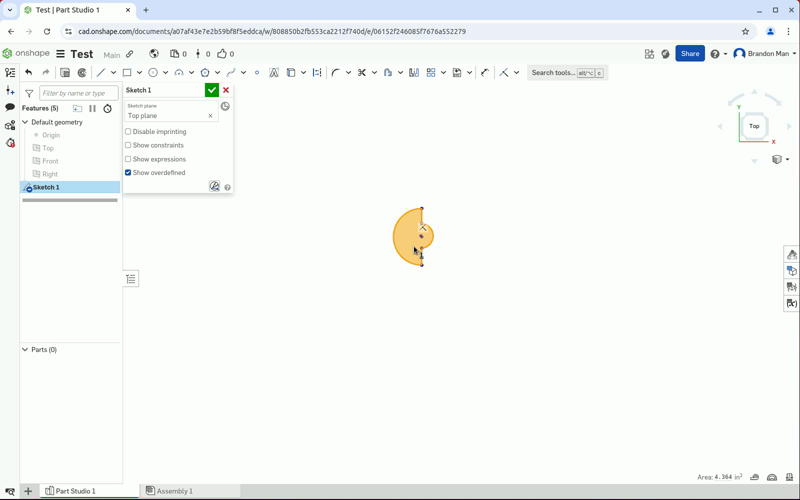
scroll(-6)
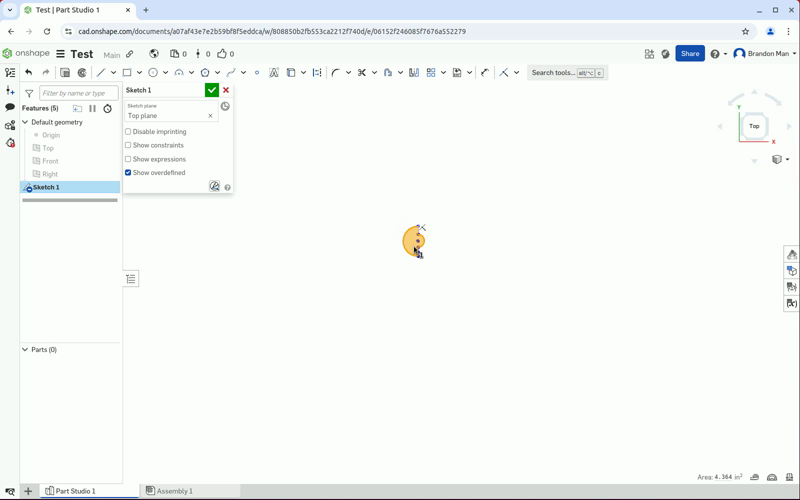
scroll(-6)
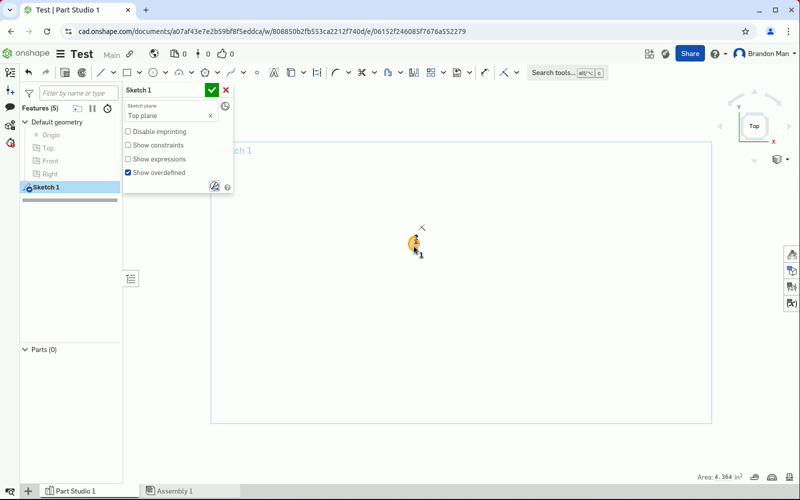
mouse_move(73, 352)
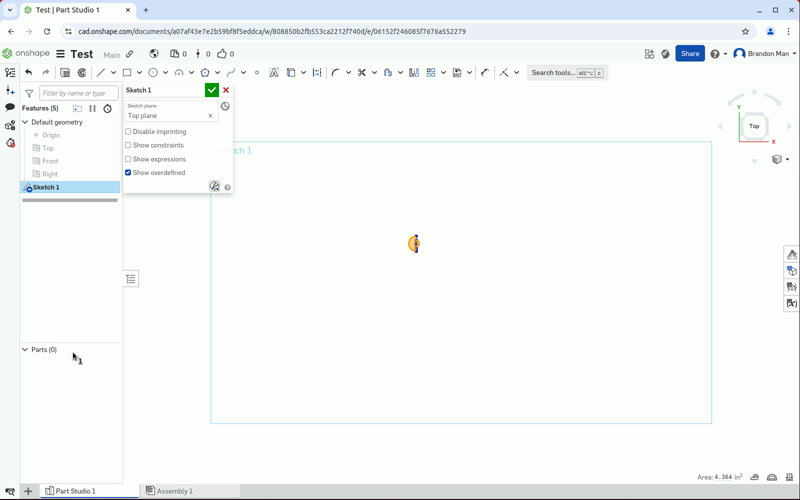
key(shift+y)
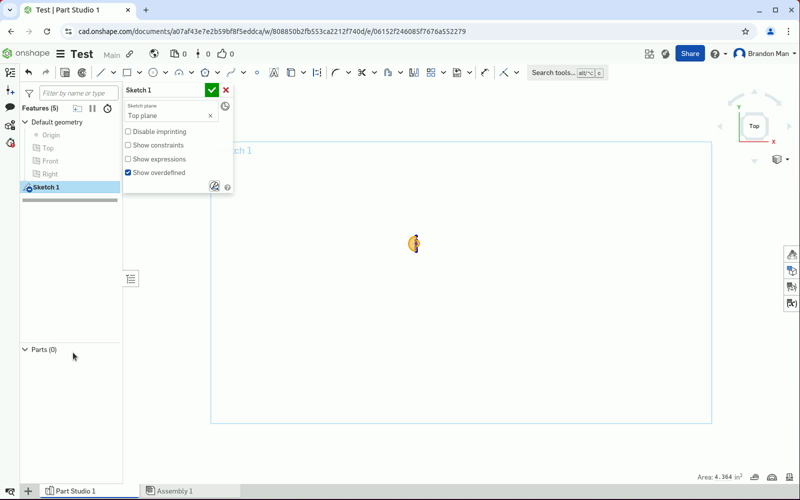
key(shift+e)
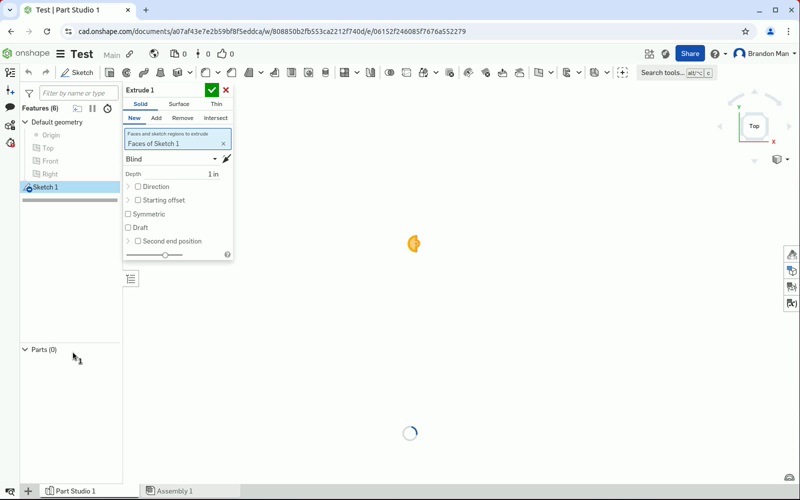
mouse_move(143, 106)
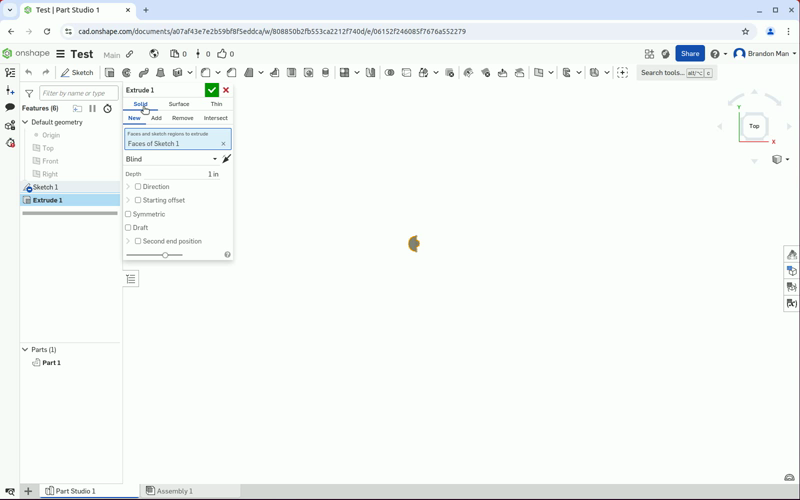
click(143, 106)
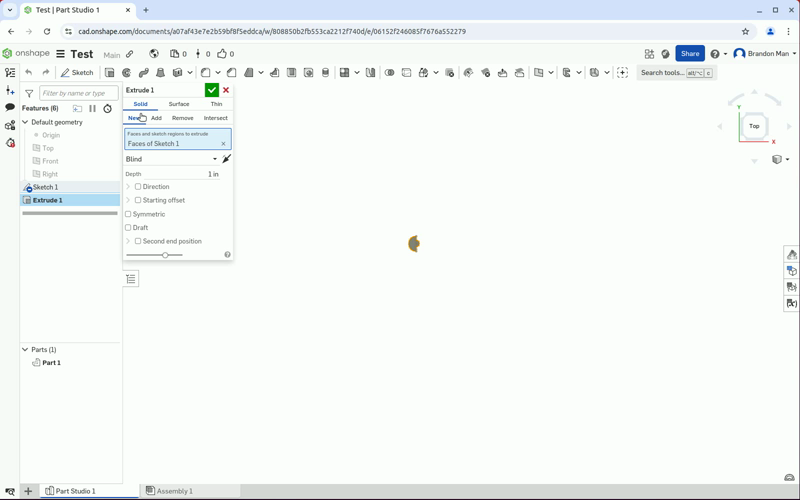
mouse_move(137, 120)
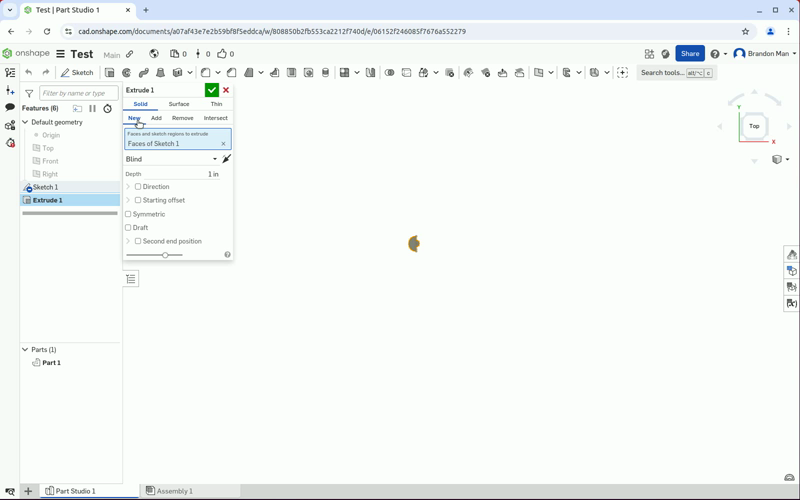
click(137, 120)
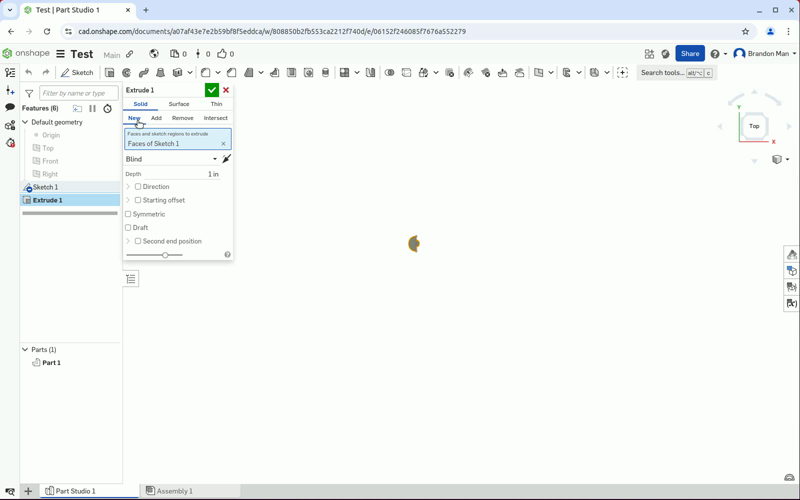
key(tab, 4)
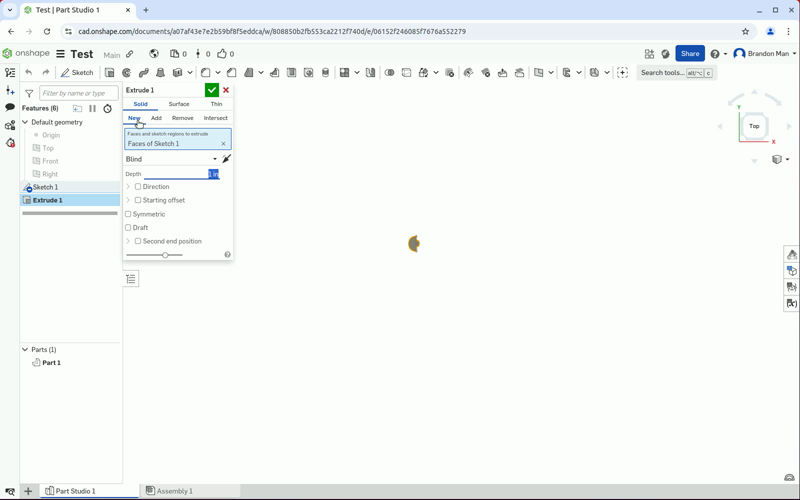
text(23.108)
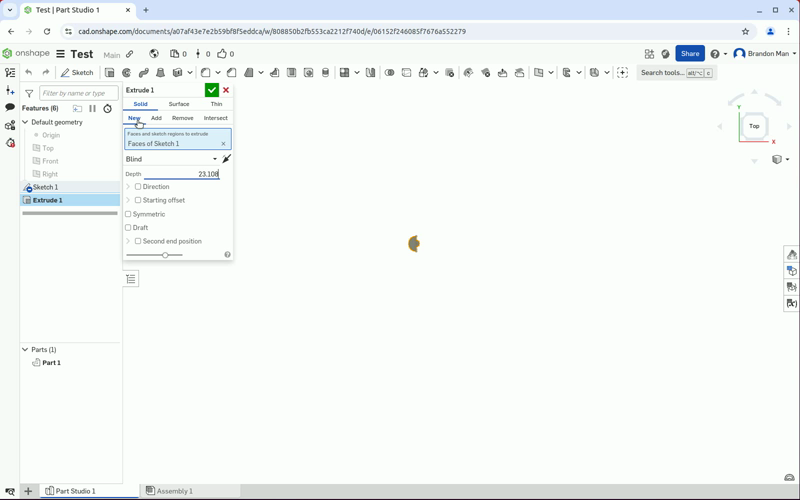
key(enter)
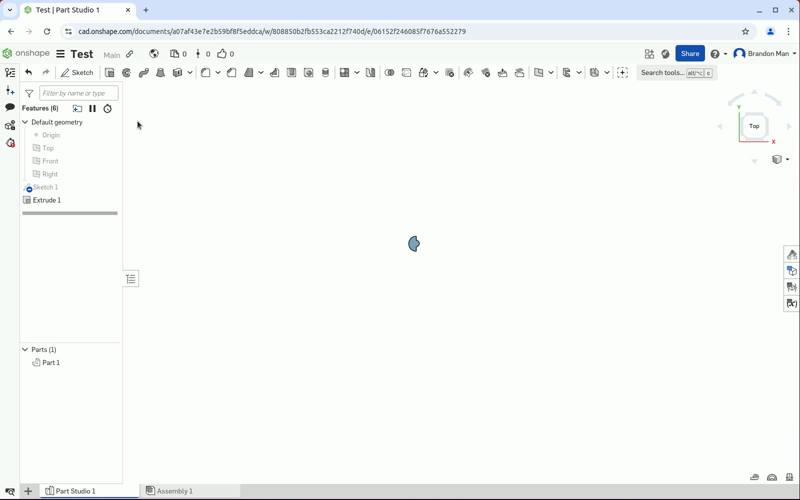
key(shift+h)
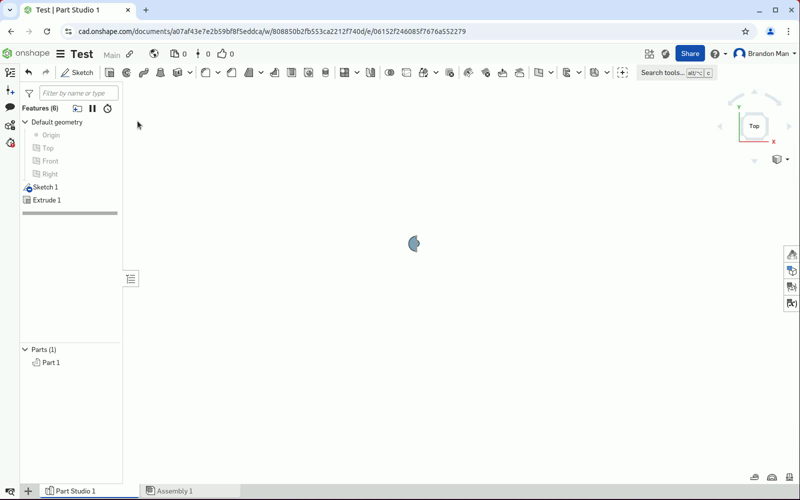
key(shift+h)
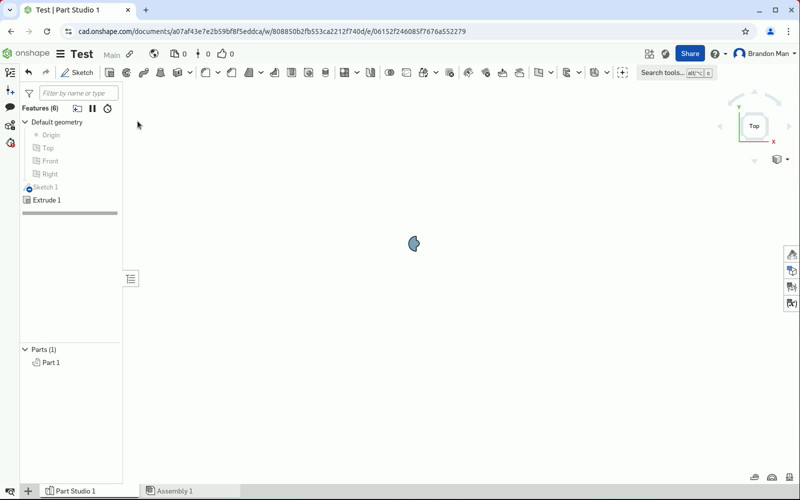
mouse_move(73, 189)
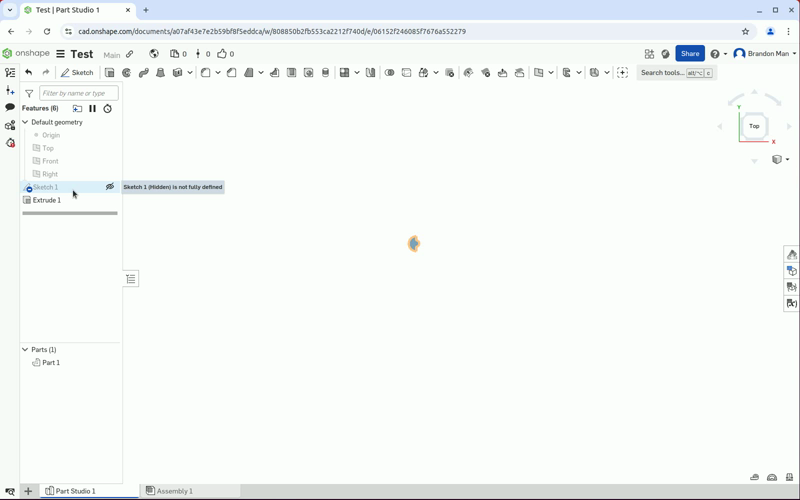
click(73, 189)
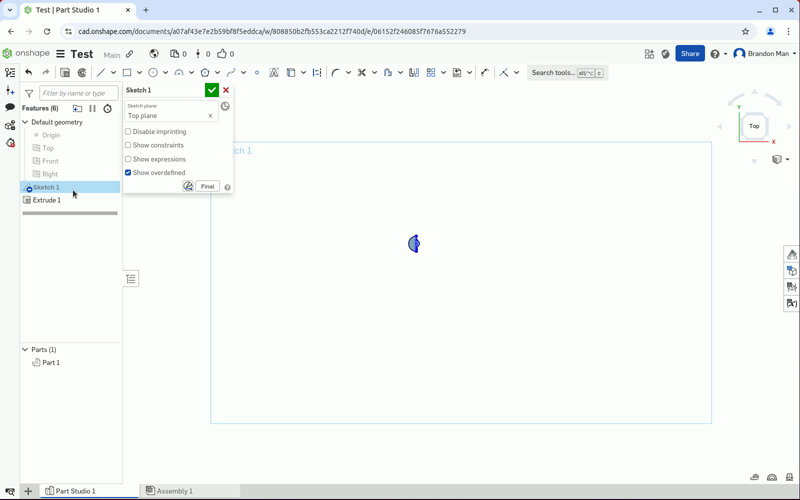
mouse_move(229, 92)
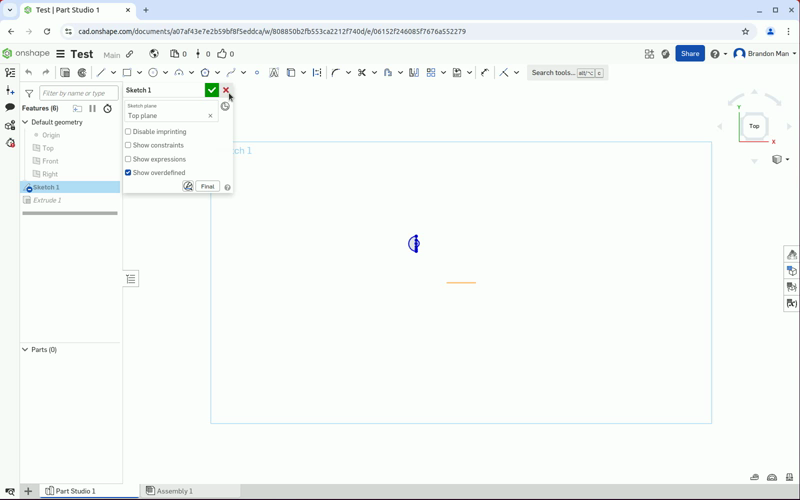
click(229, 92)
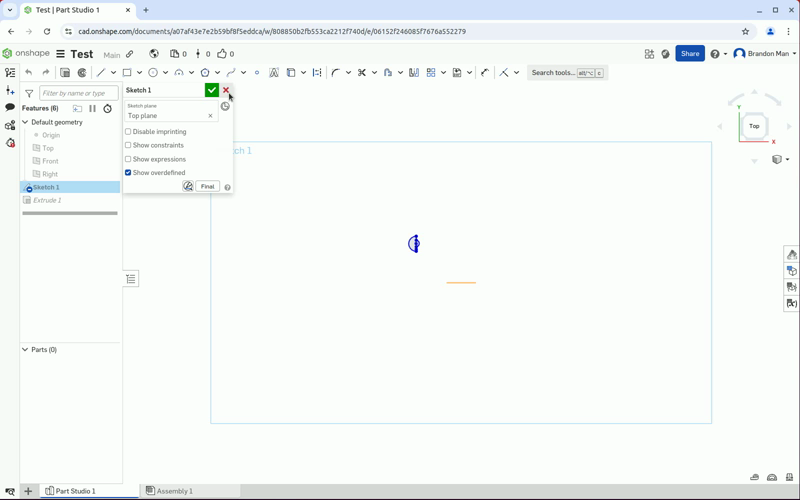
key(shift+s)
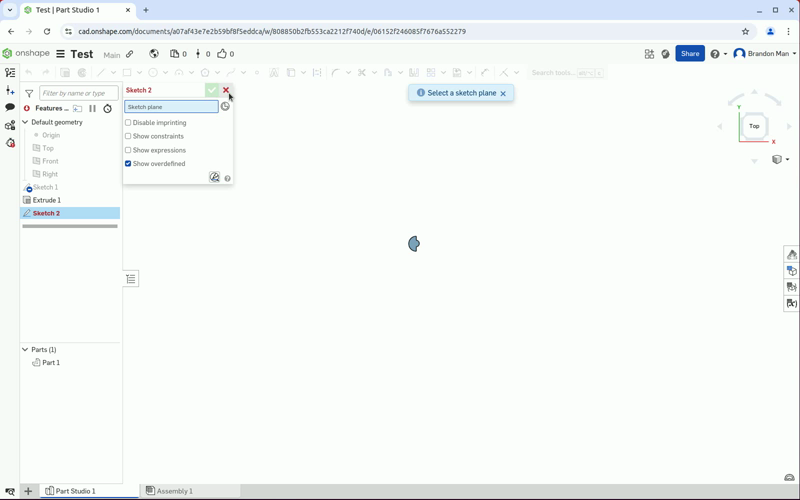
mouse_move(73, 150)
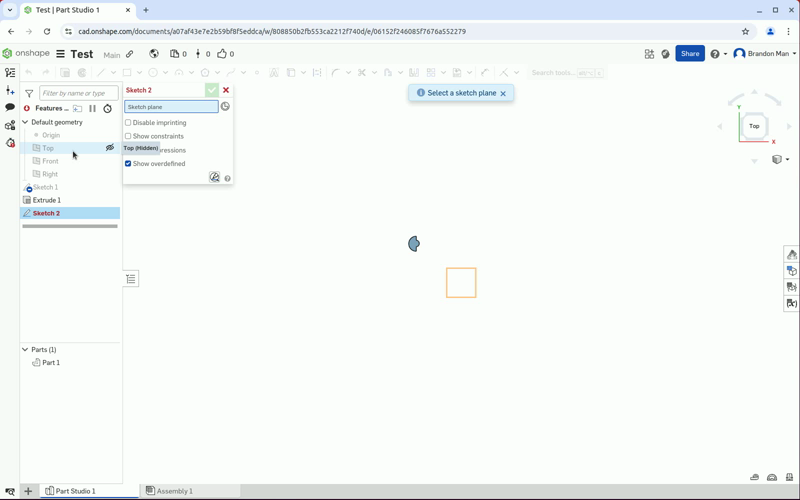
click(73, 150)
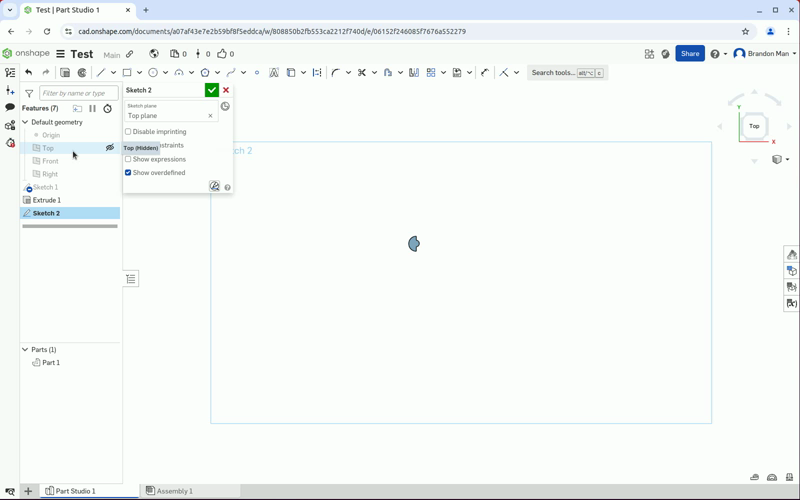
mouse_move(73, 352)
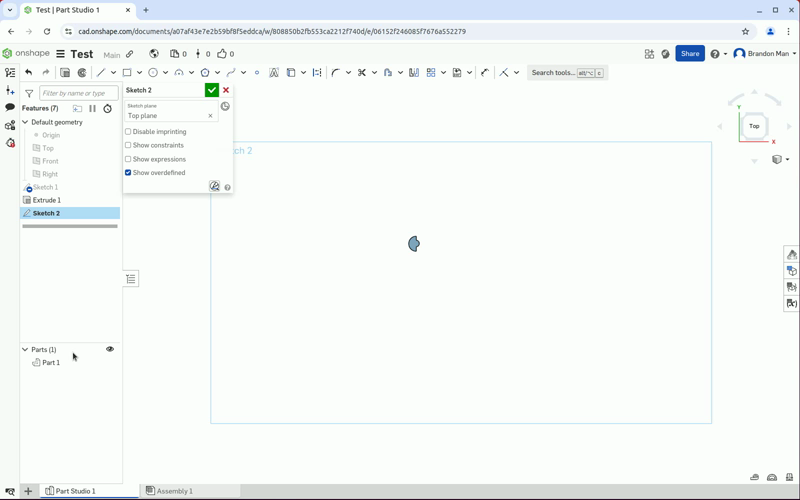
key(y)
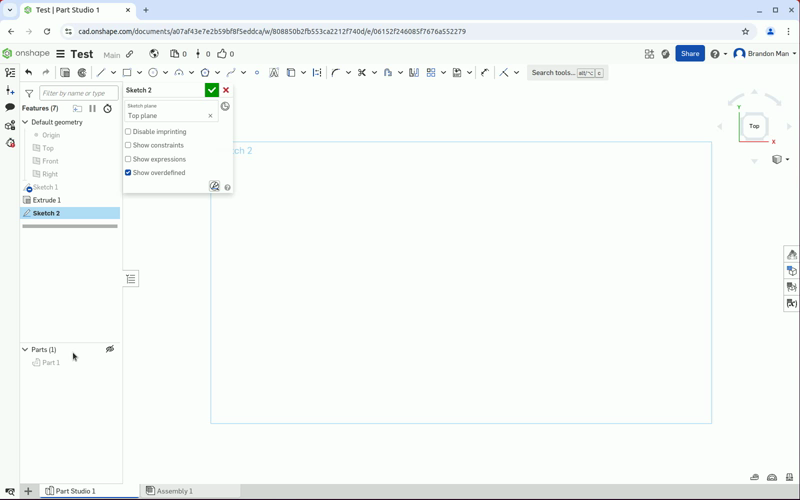
key(a)
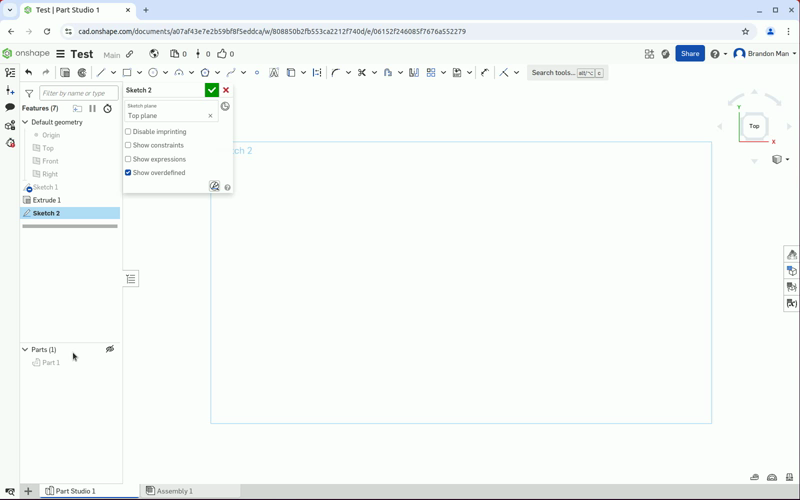
key_down(shift)
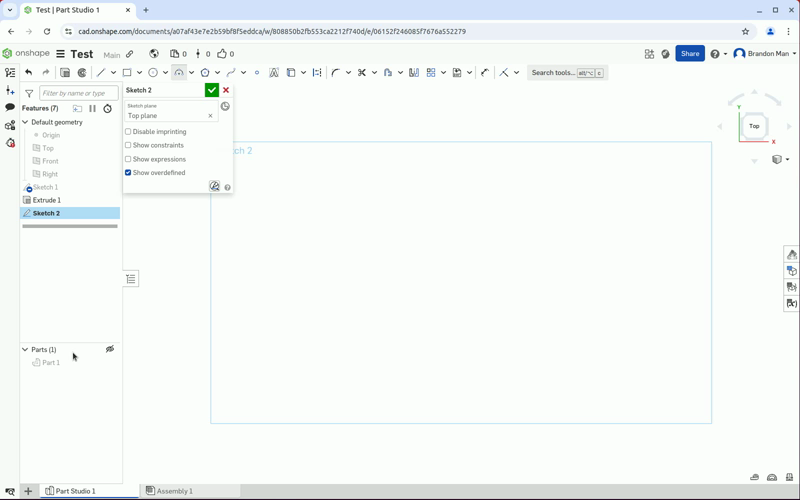
mouse_move(443, 251)
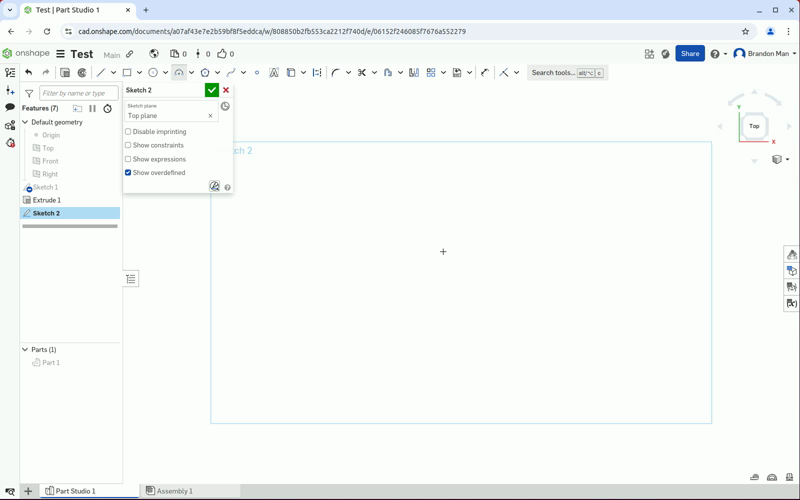
click(443, 251)
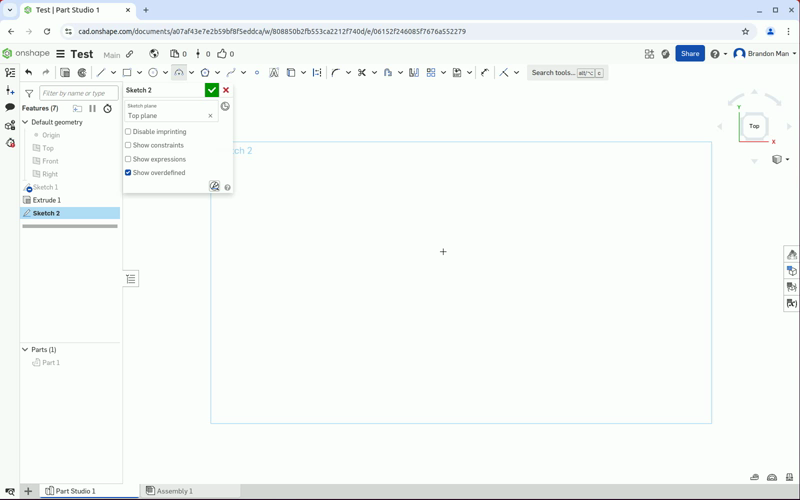
key_up(shift)
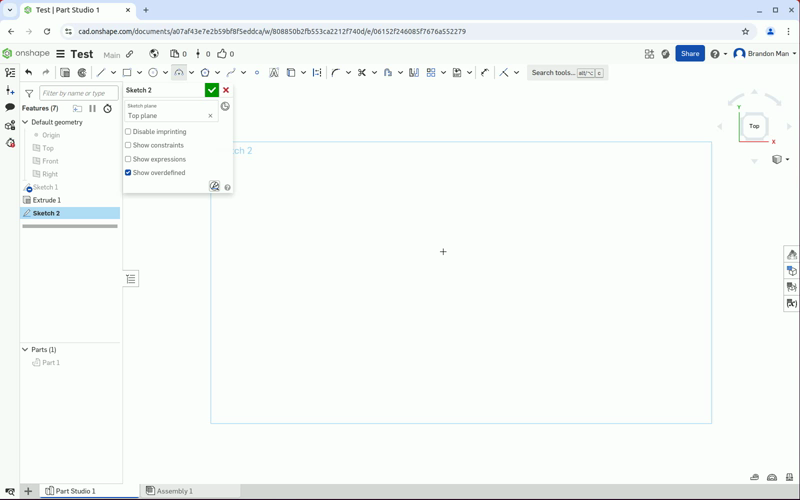
key_down(shift)
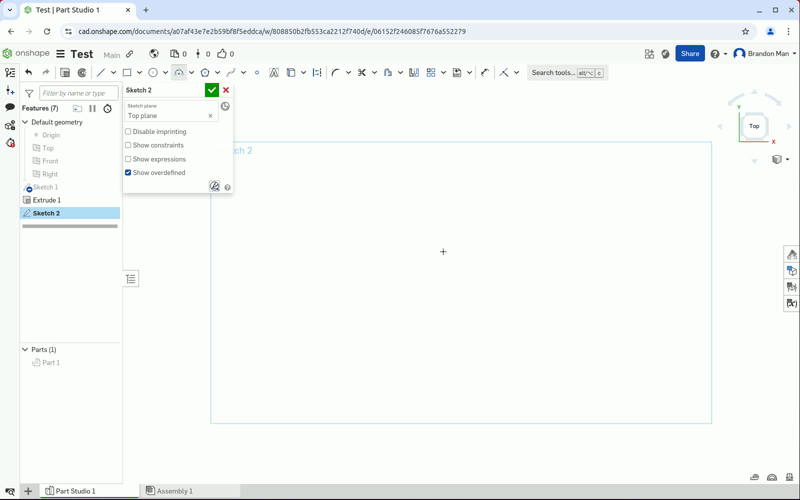
mouse_move(443, 236)
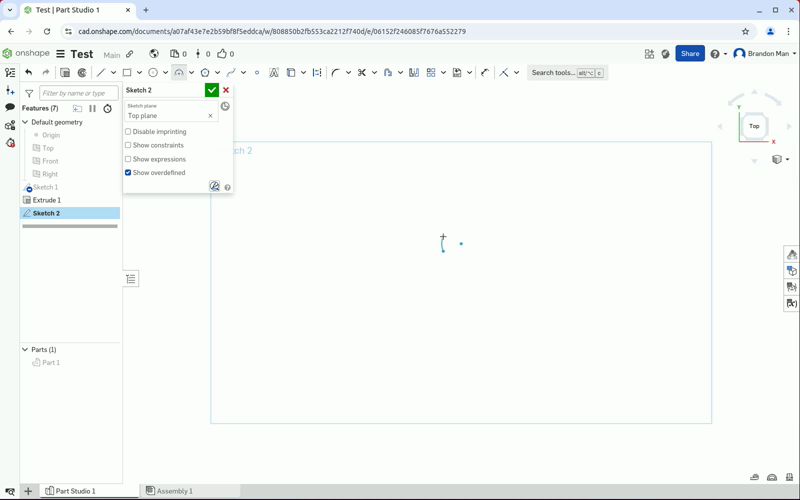
click(443, 236)
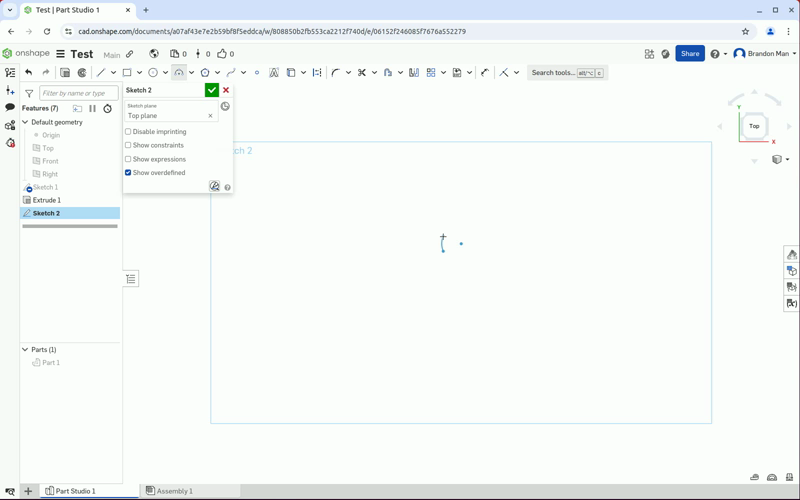
mouse_move(450, 243)
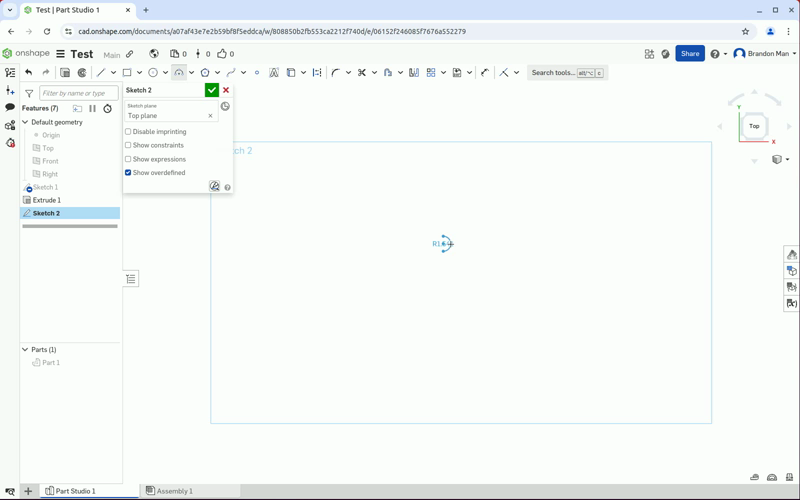
click(450, 243)
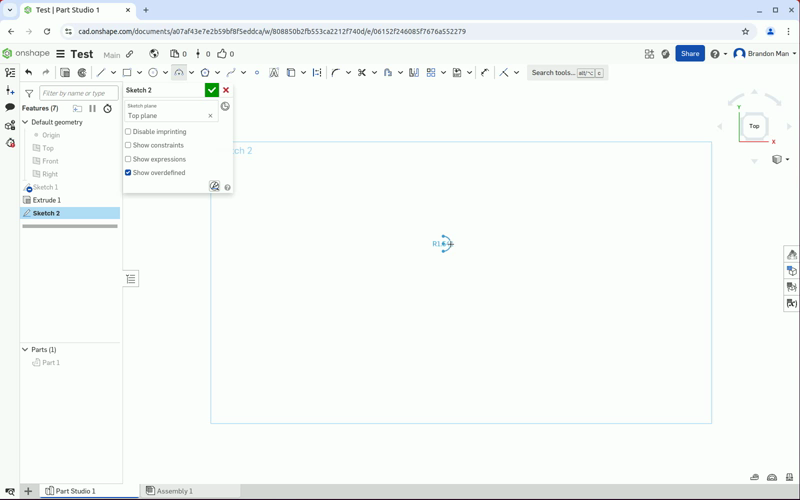
key_up(shift)
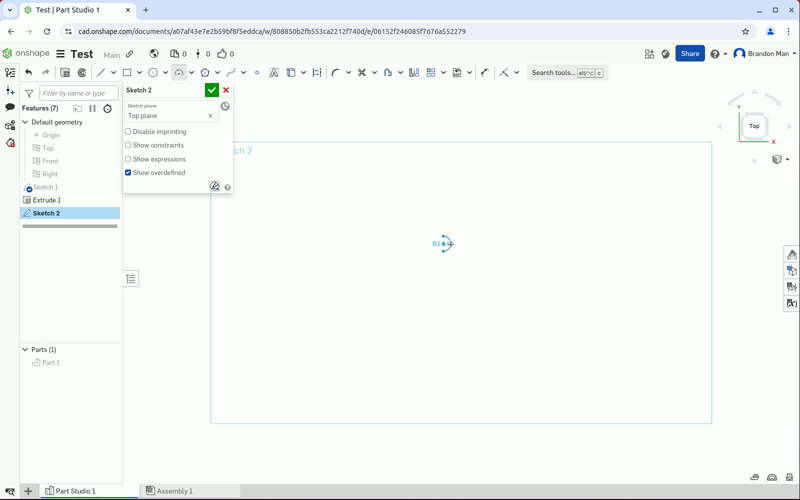
key(esc)
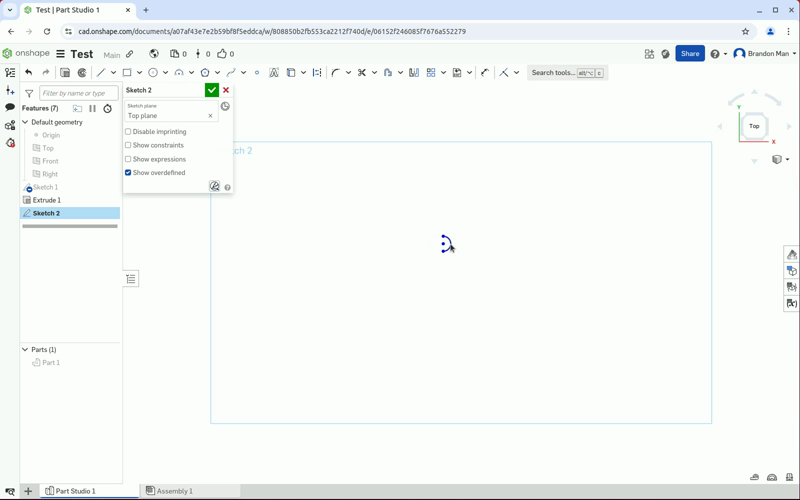
key(l)
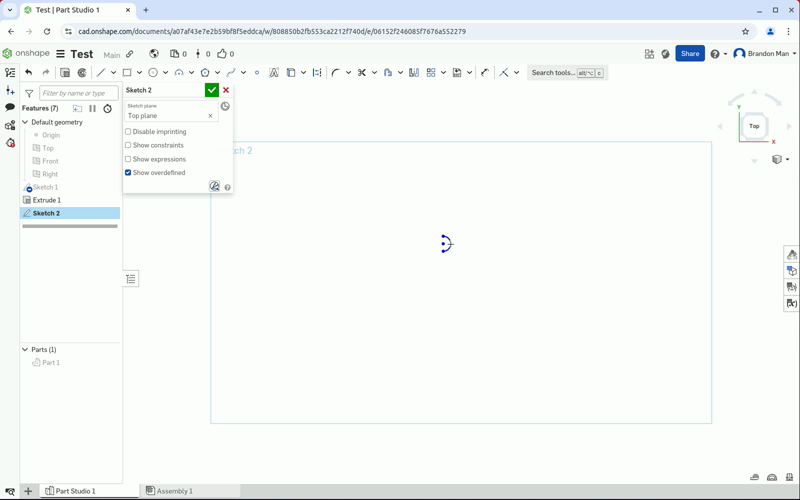
mouse_move(443, 236)
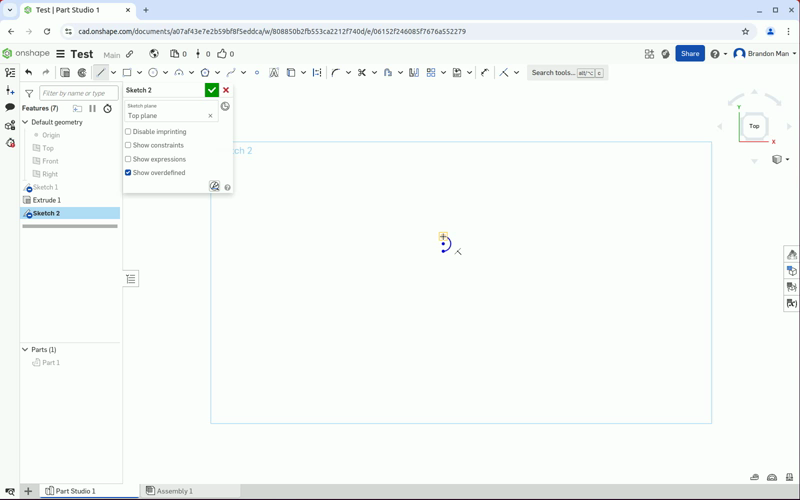
click(443, 236)
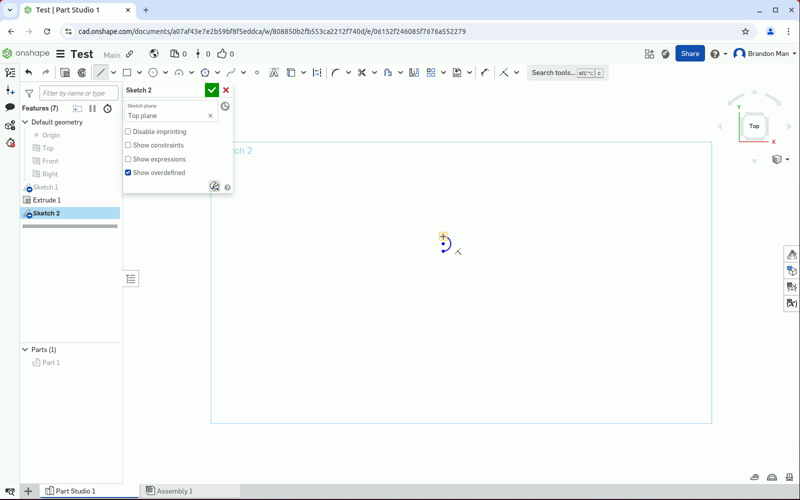
key_down(shift)
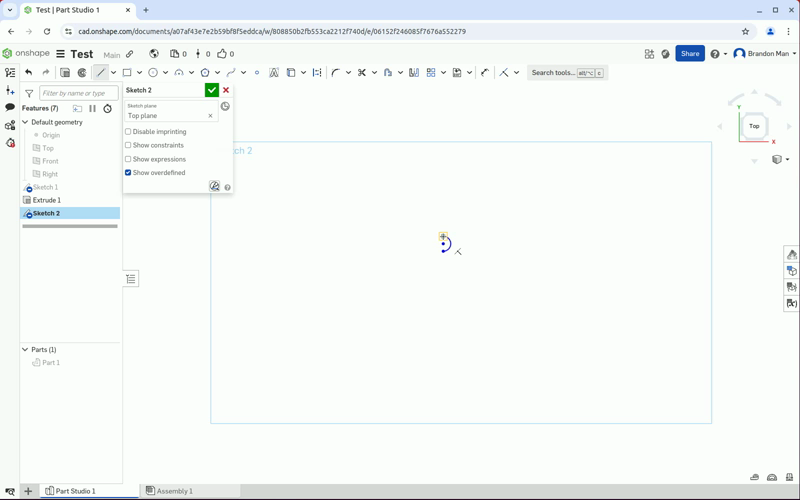
mouse_move(473, 236)
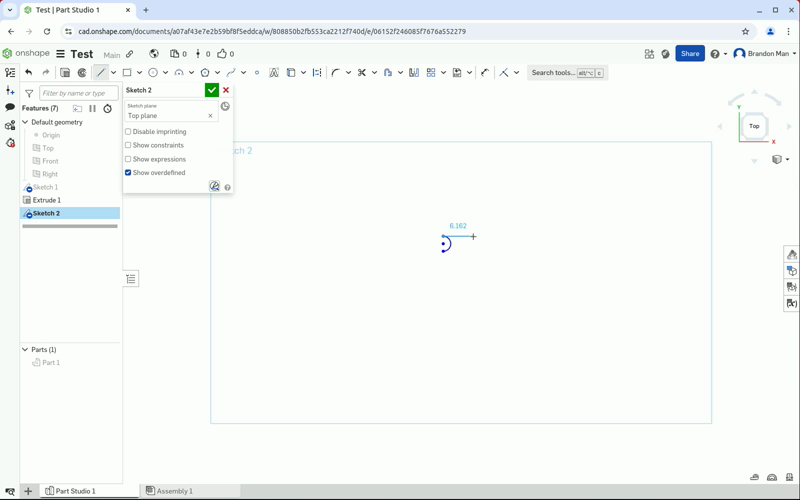
mouse_move(443, 240)
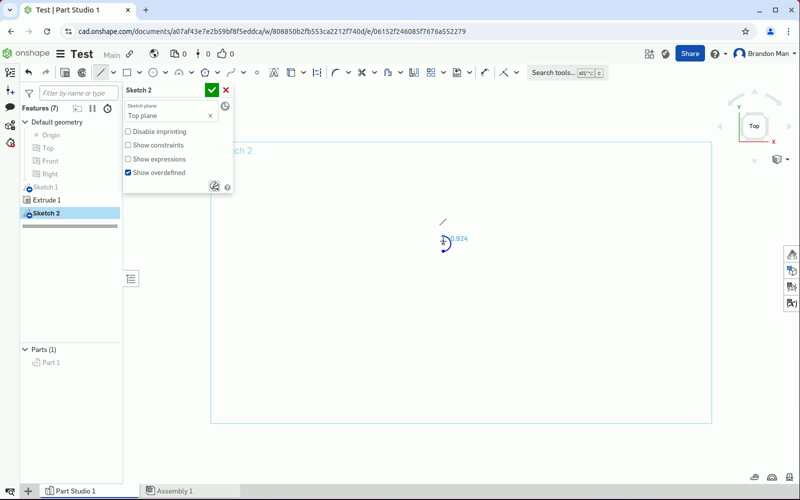
scroll(6)
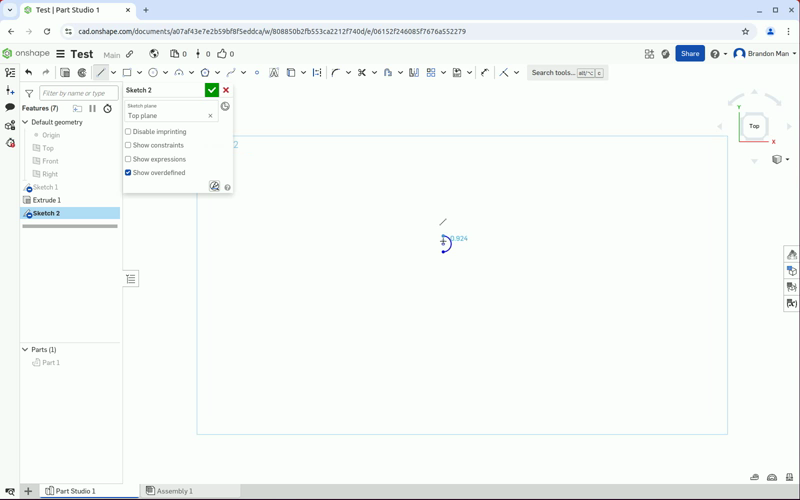
scroll(6)
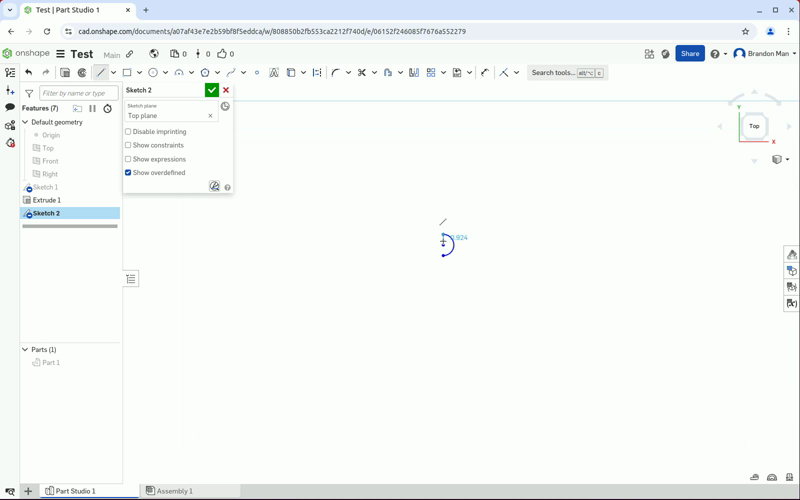
scroll(6)
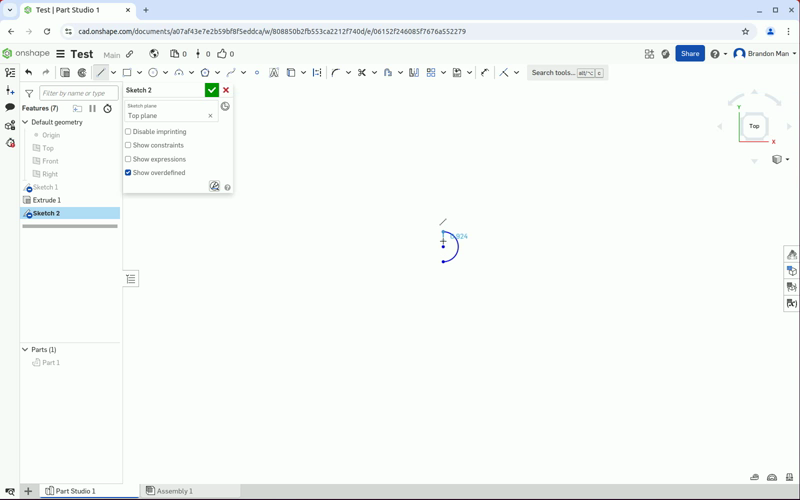
scroll(6)
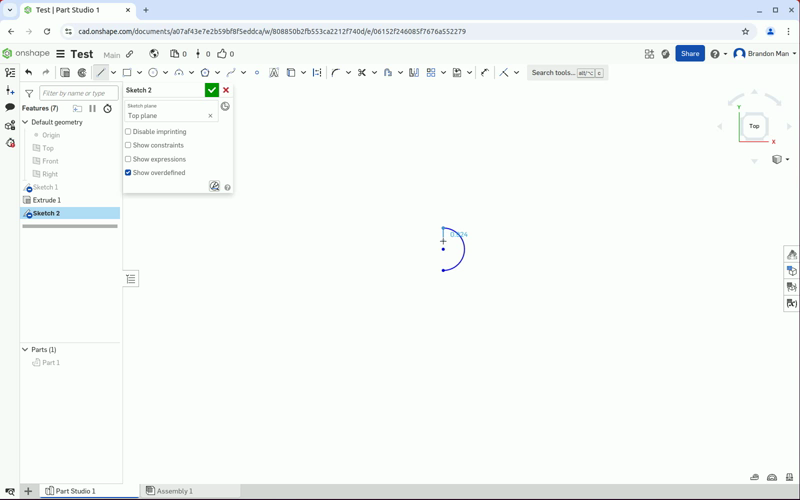
scroll(6)
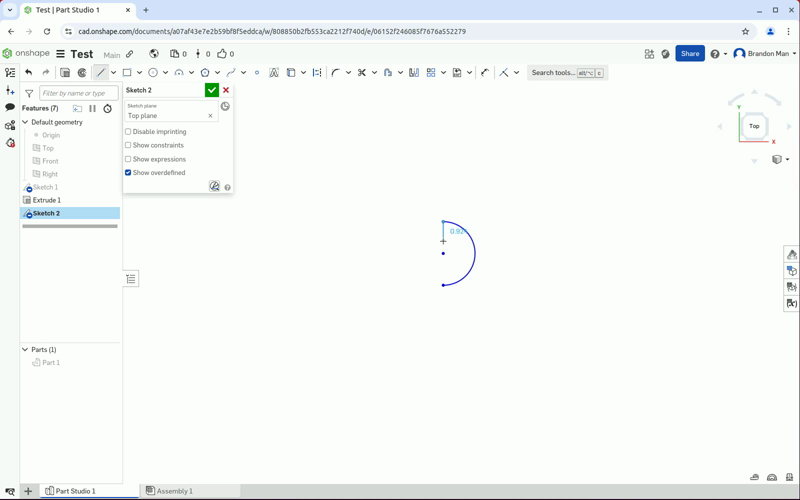
scroll(6)
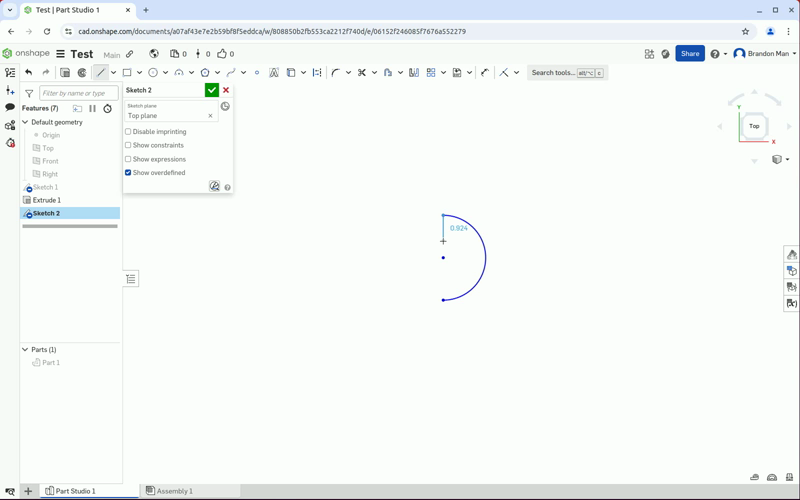
scroll(6)
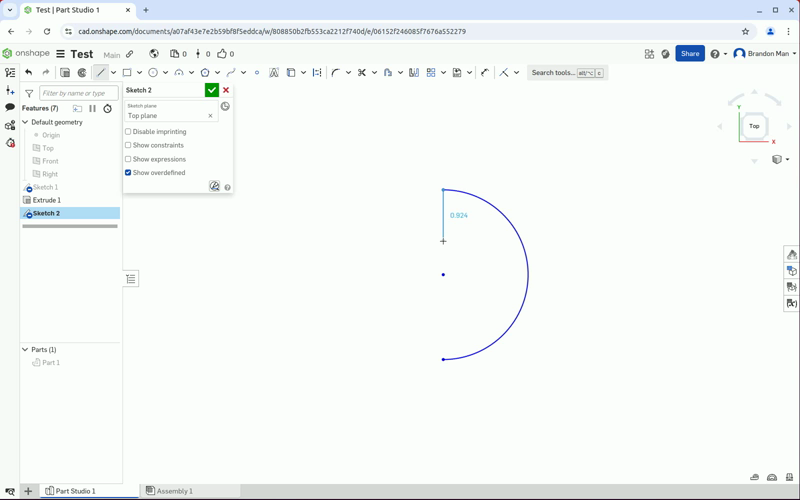
click(443, 240)
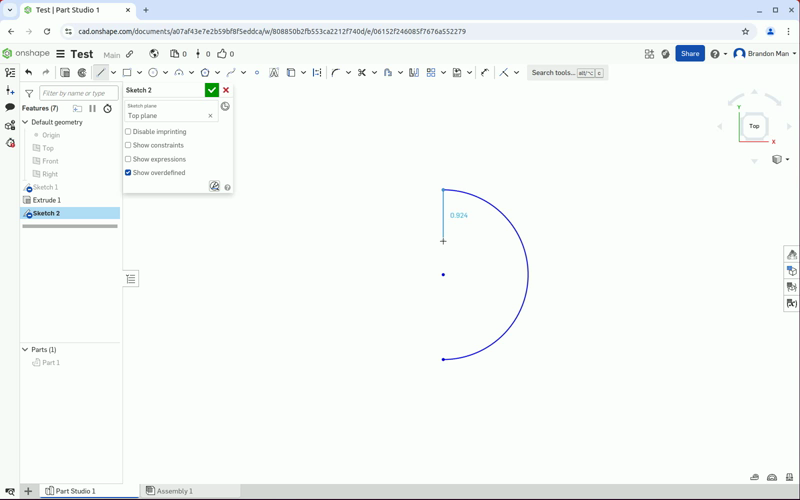
scroll(-6)
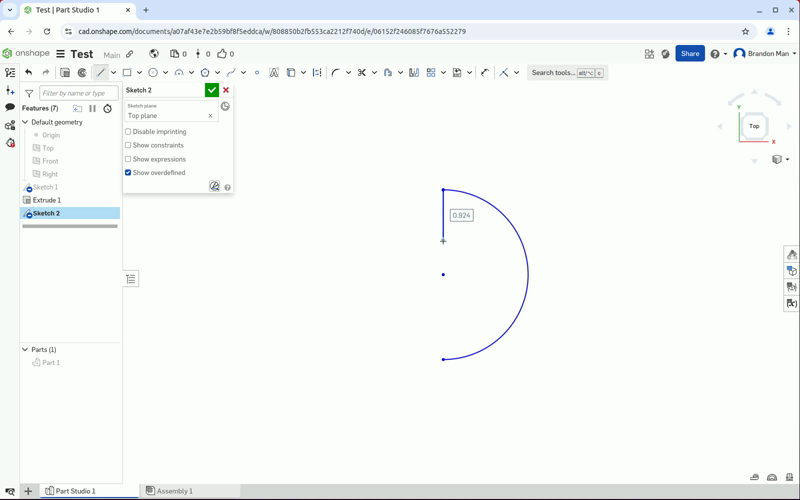
scroll(-6)
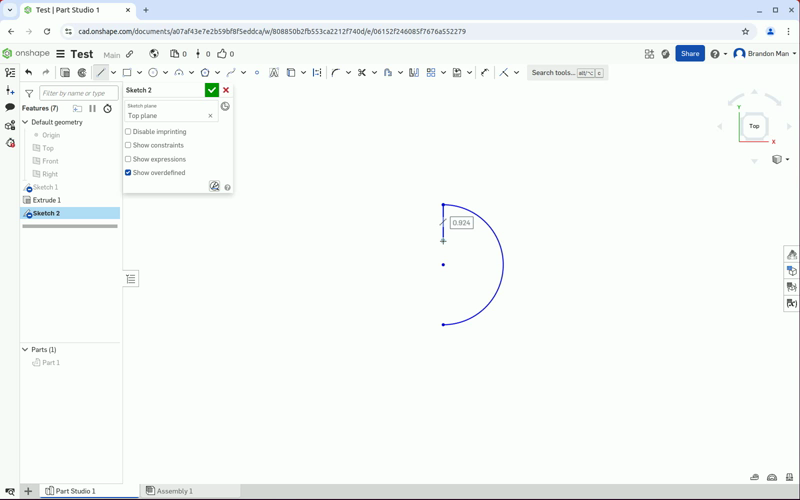
scroll(-6)
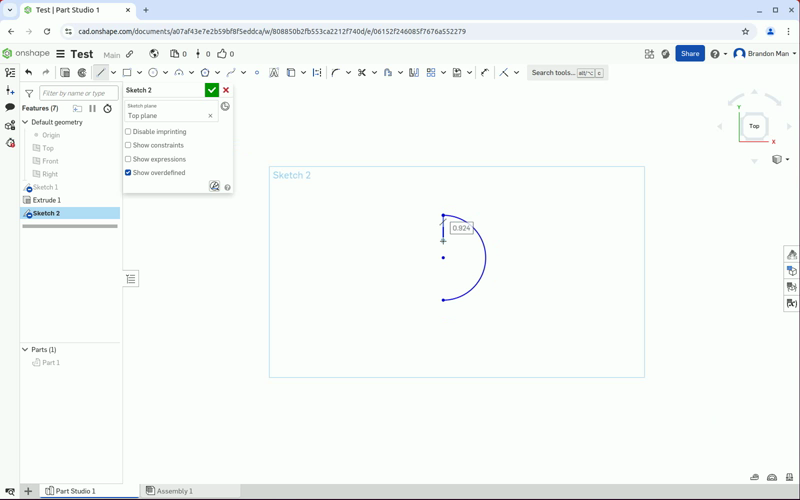
scroll(-6)
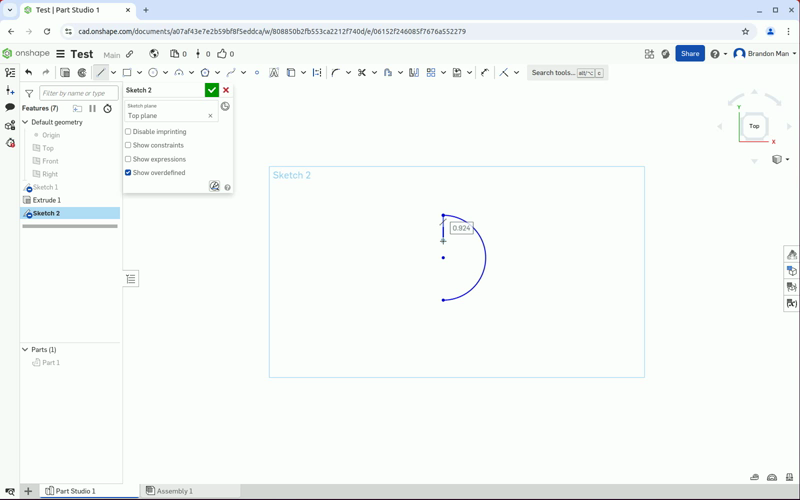
scroll(-6)
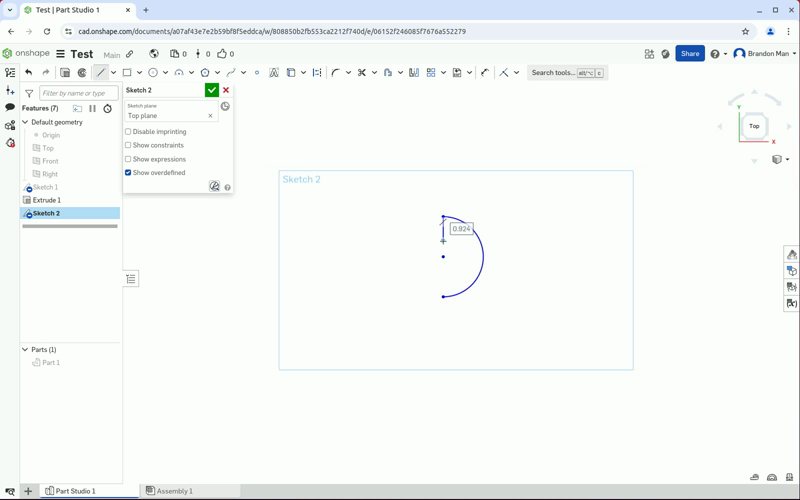
scroll(-6)
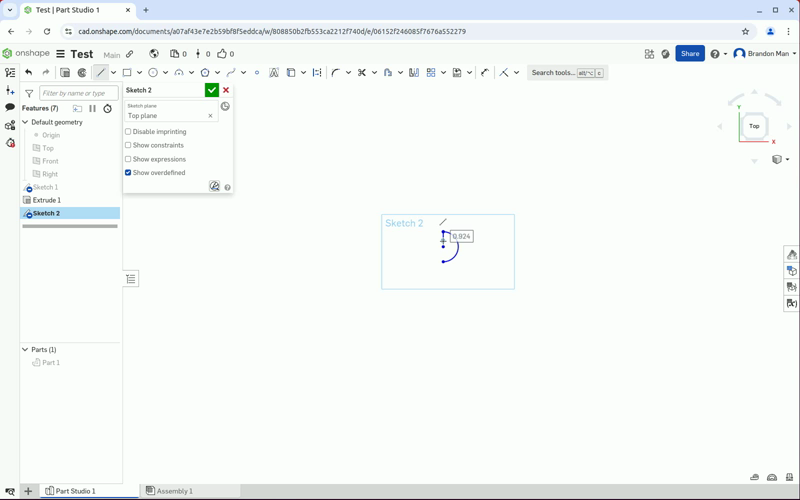
scroll(-6)
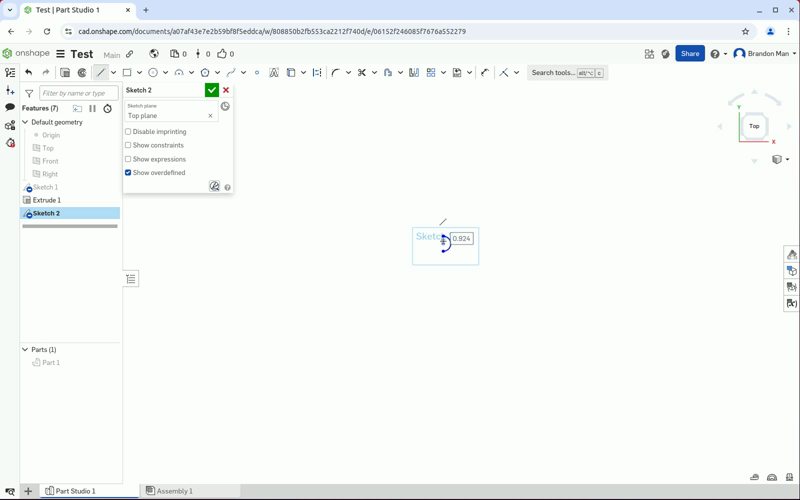
key_up(shift)
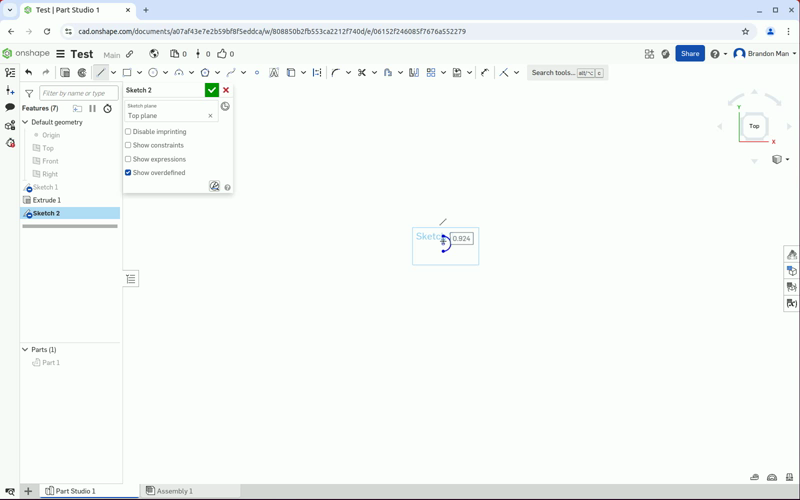
key(esc)
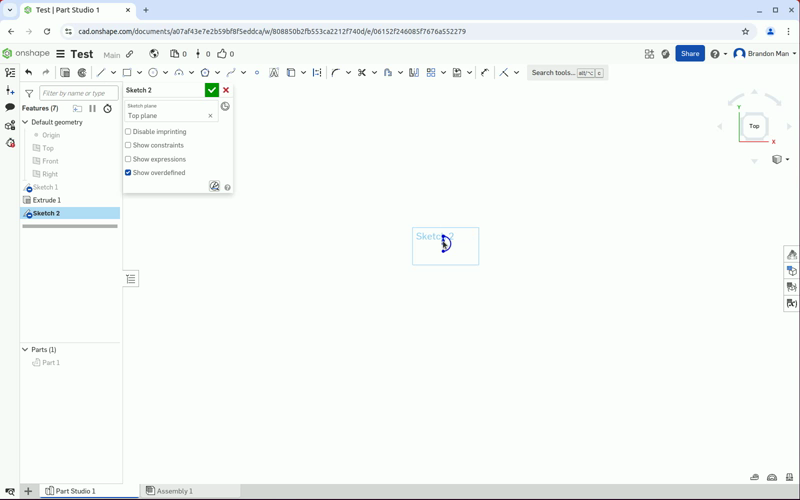
key(a)
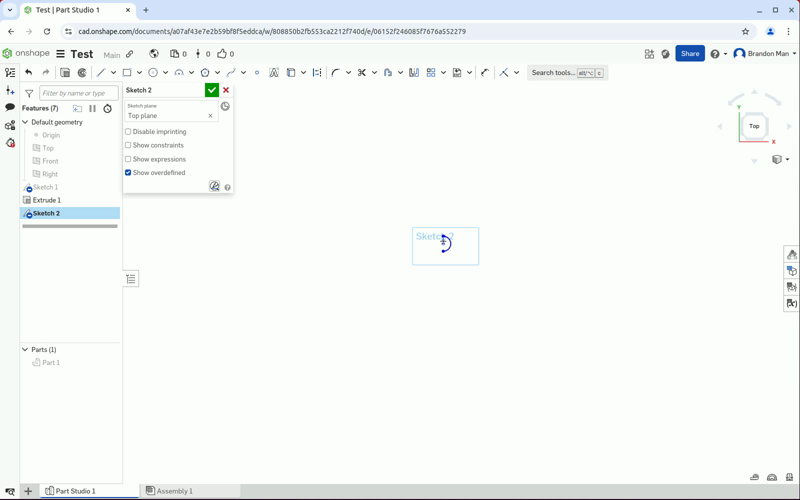
mouse_move(443, 240)
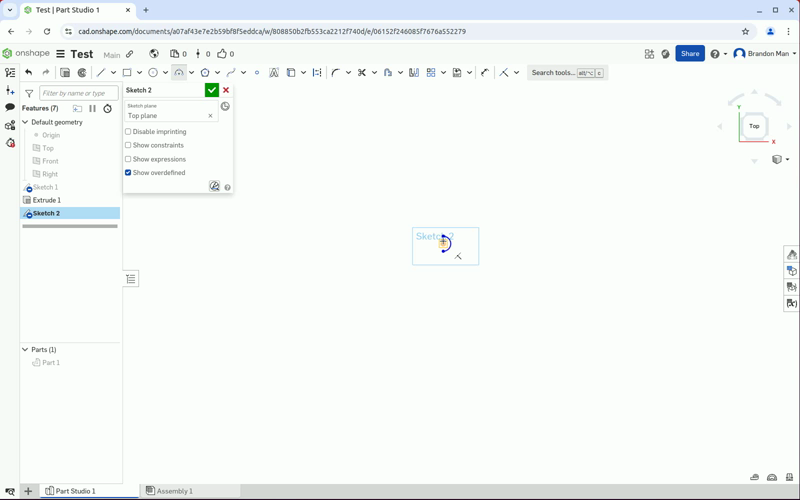
scroll(6)
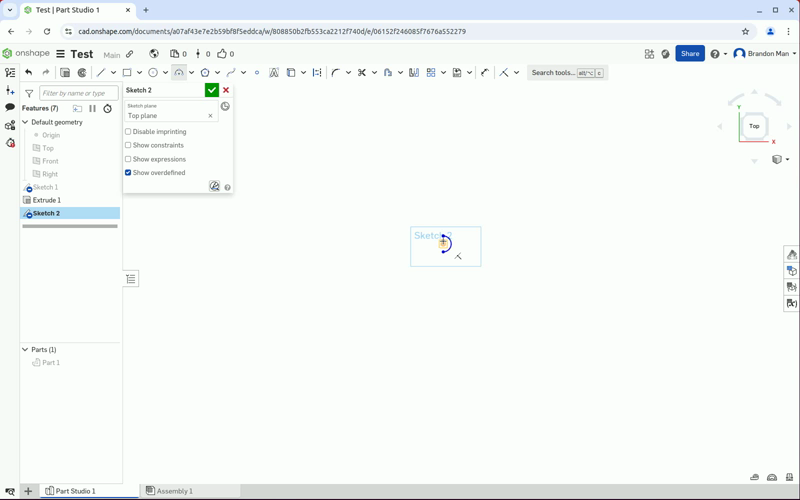
scroll(6)
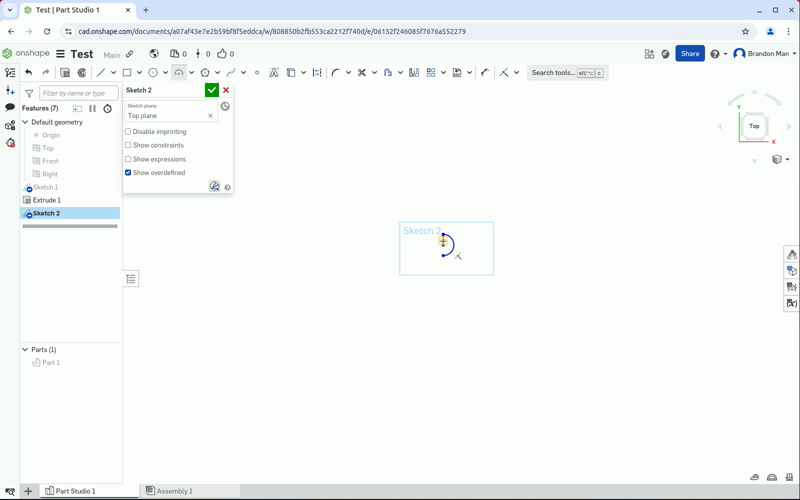
scroll(6)
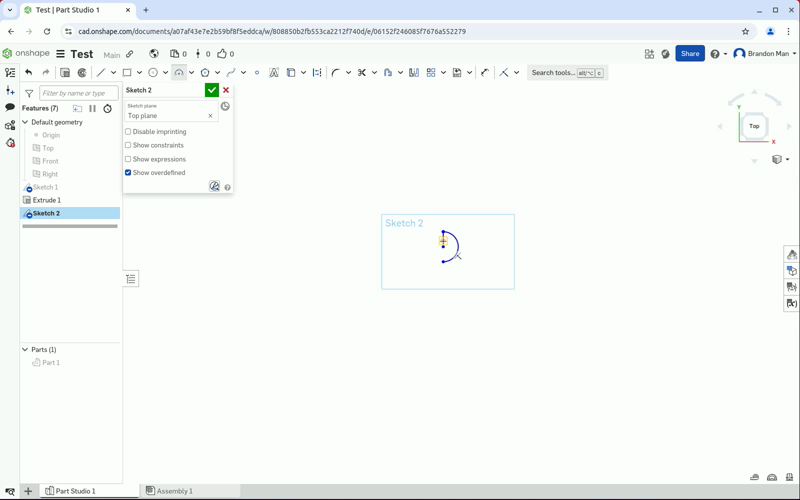
scroll(6)
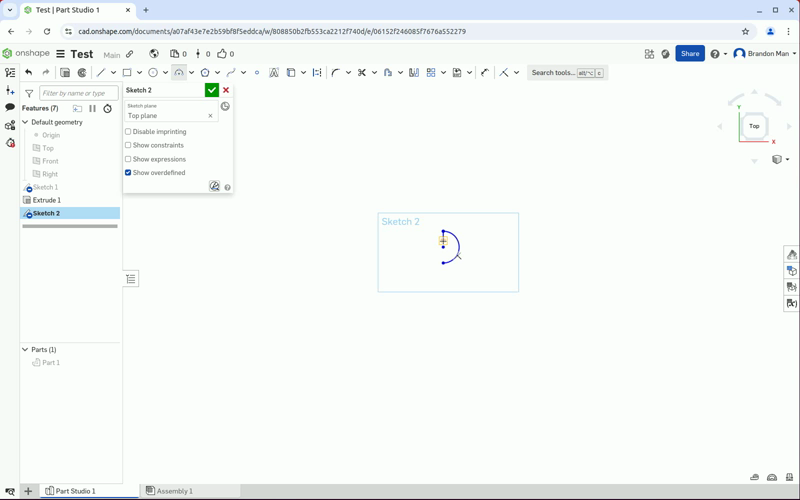
scroll(6)
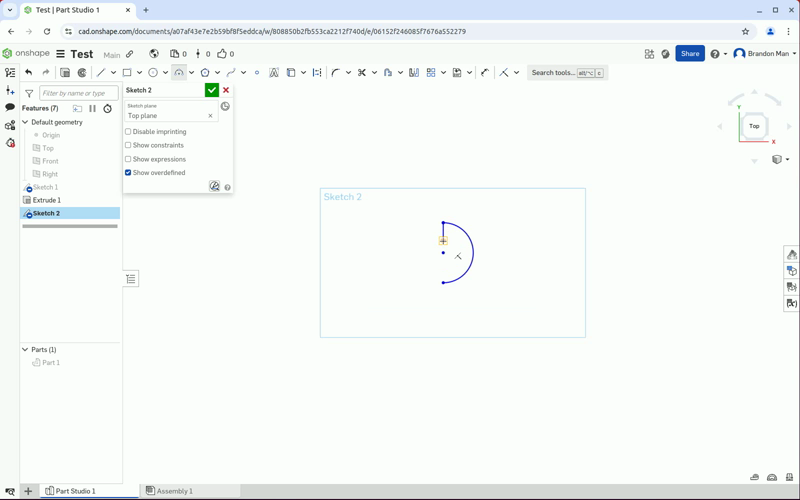
scroll(6)
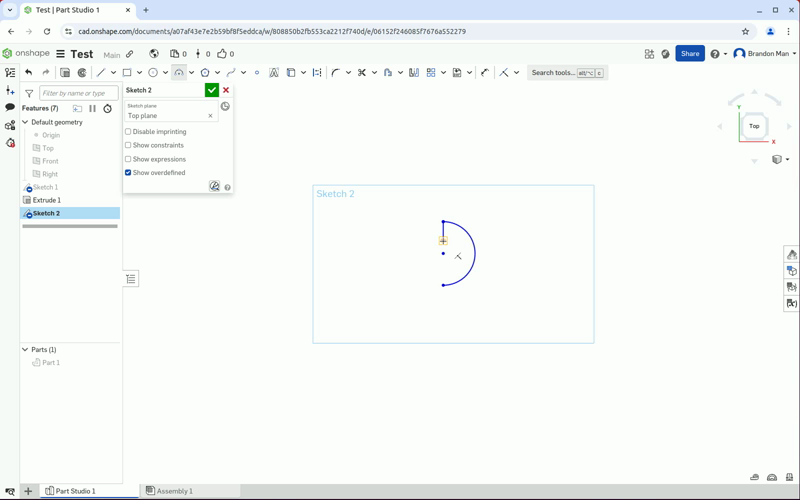
scroll(6)
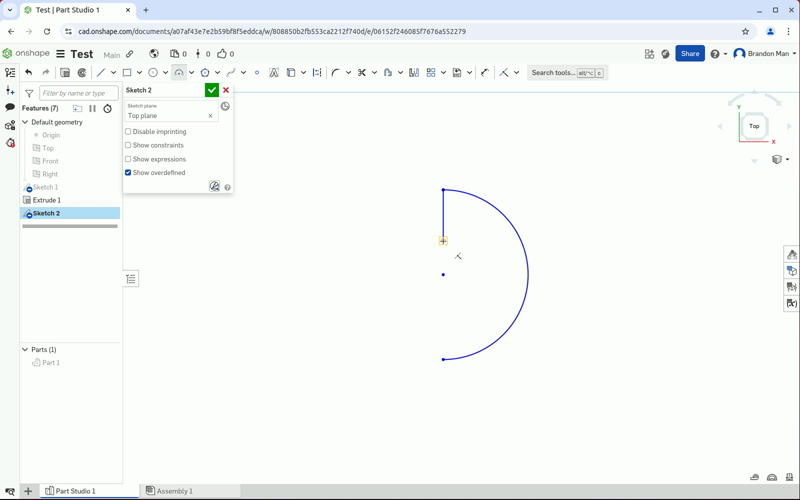
click(443, 240)
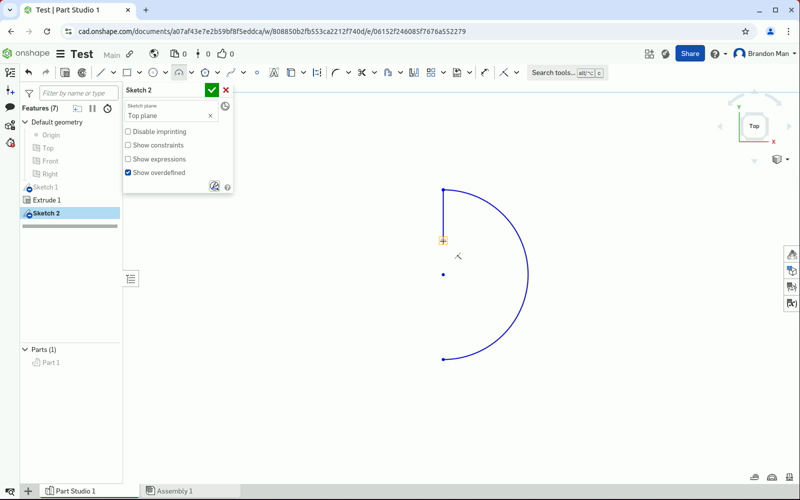
scroll(-6)
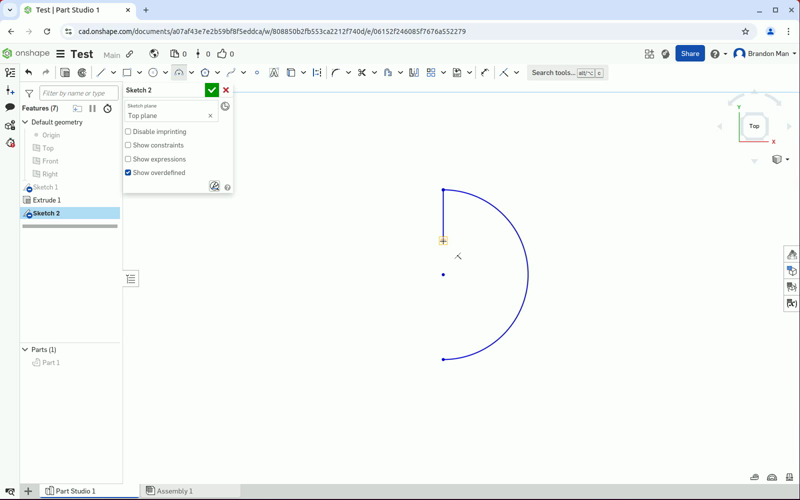
scroll(-6)
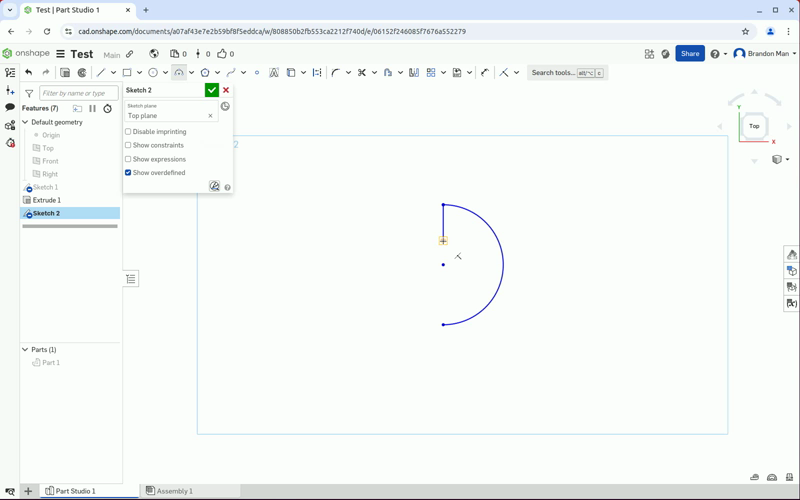
scroll(-6)
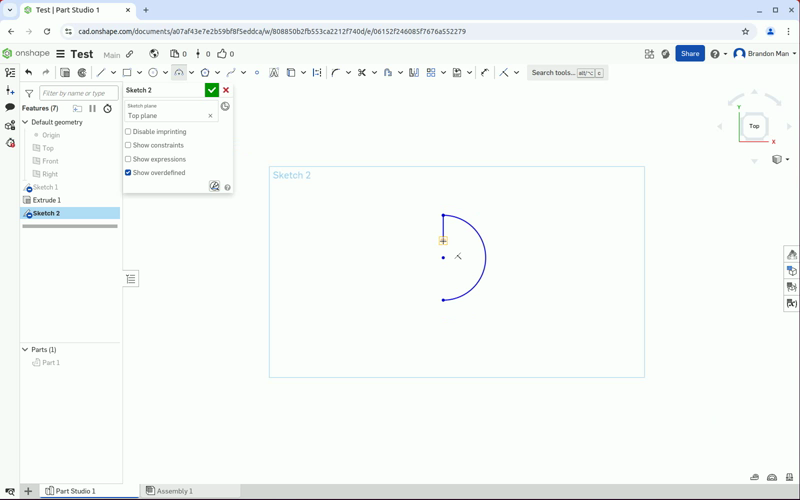
scroll(-6)
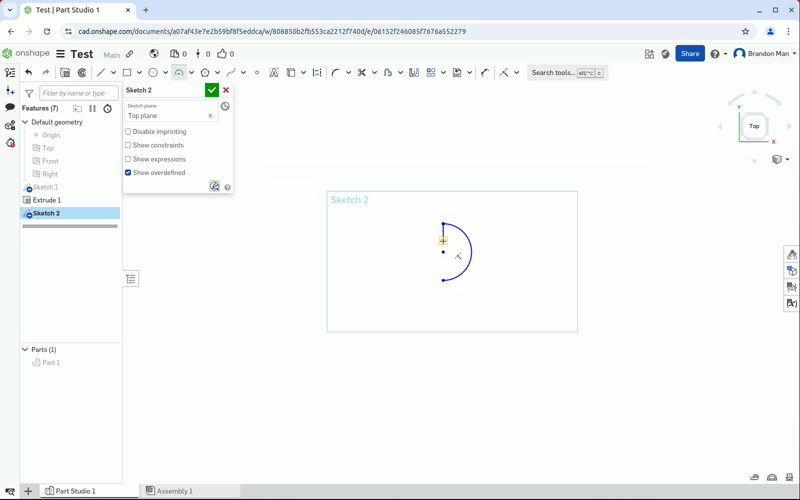
scroll(-6)
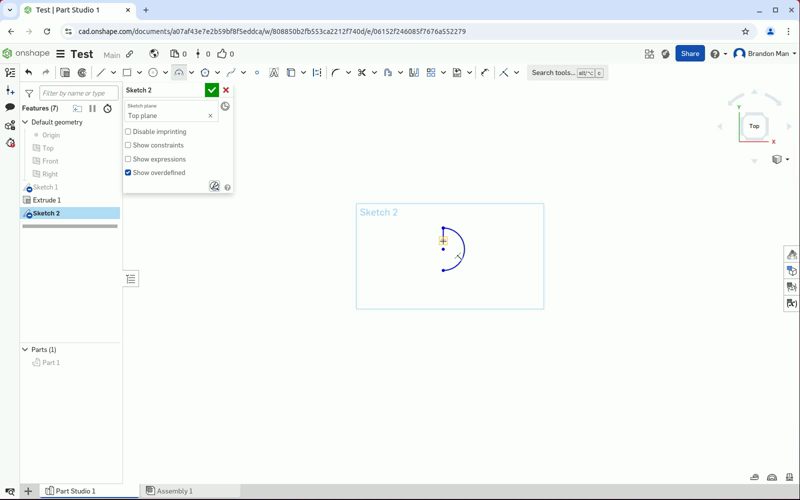
scroll(-6)
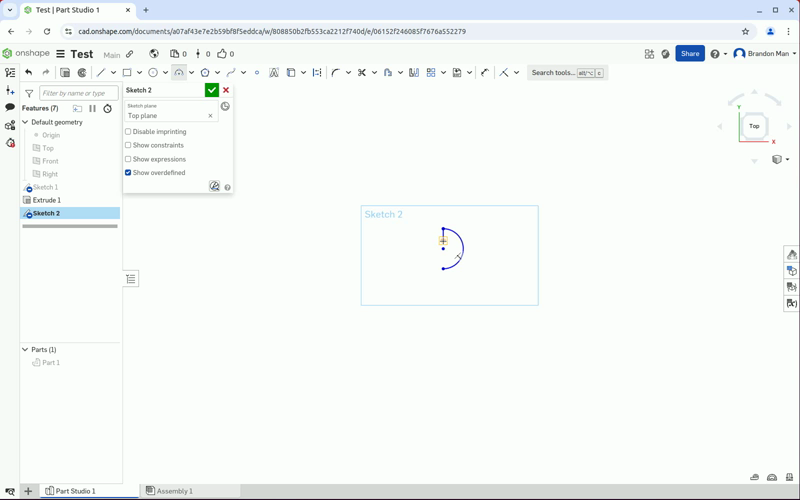
scroll(-6)
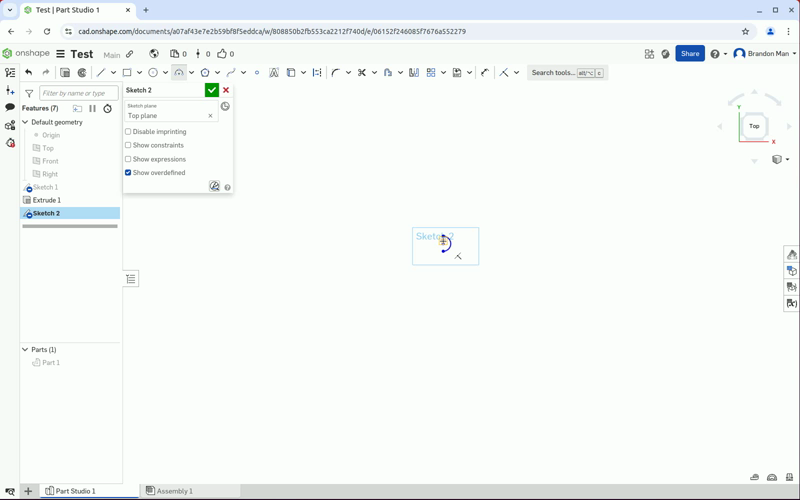
key_down(shift)
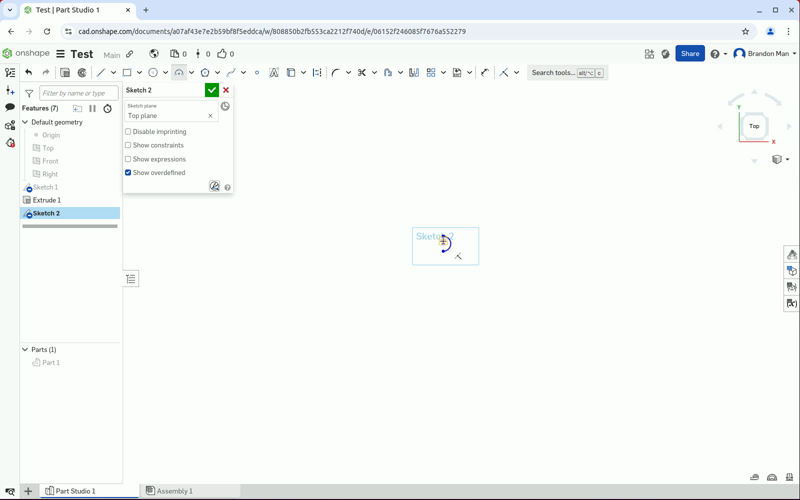
mouse_move(443, 246)
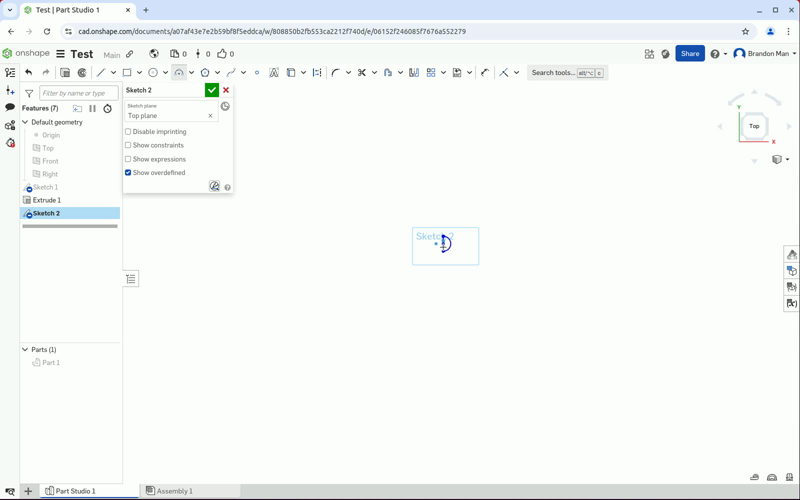
scroll(6)
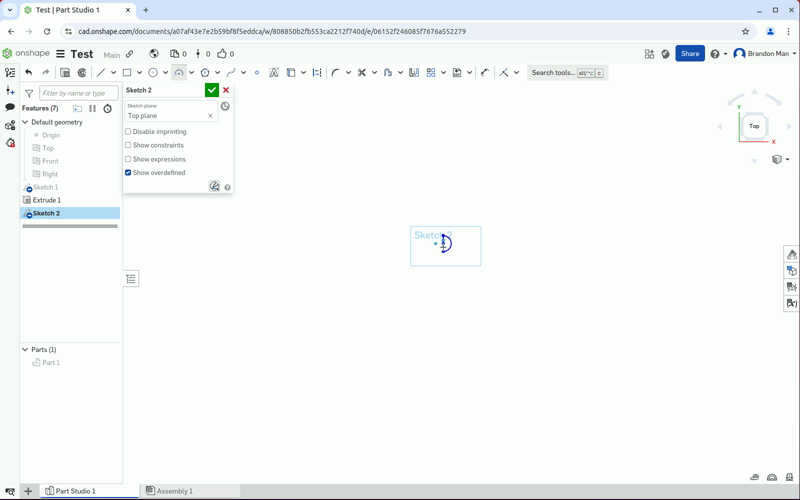
scroll(6)
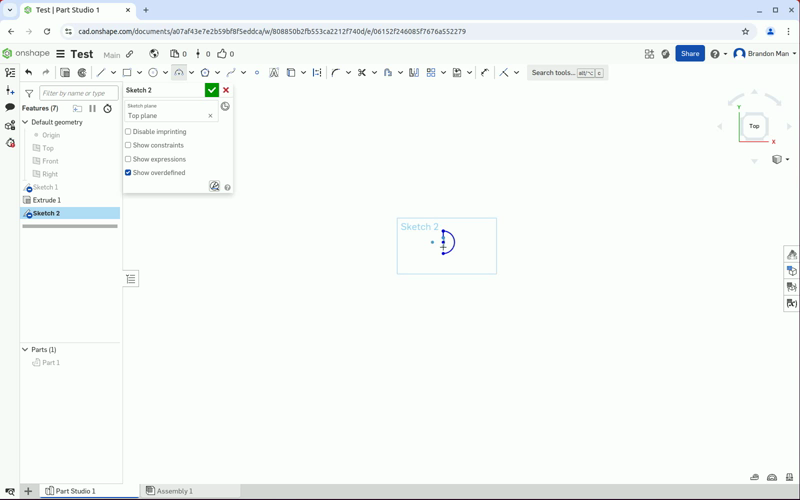
scroll(6)
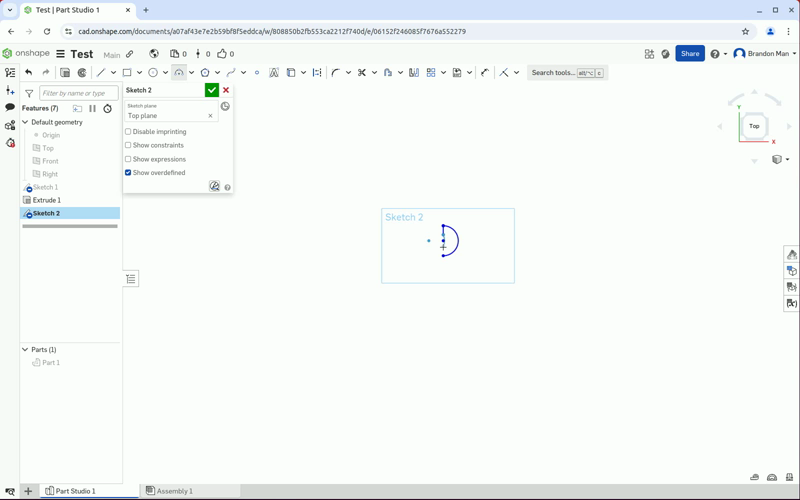
scroll(6)
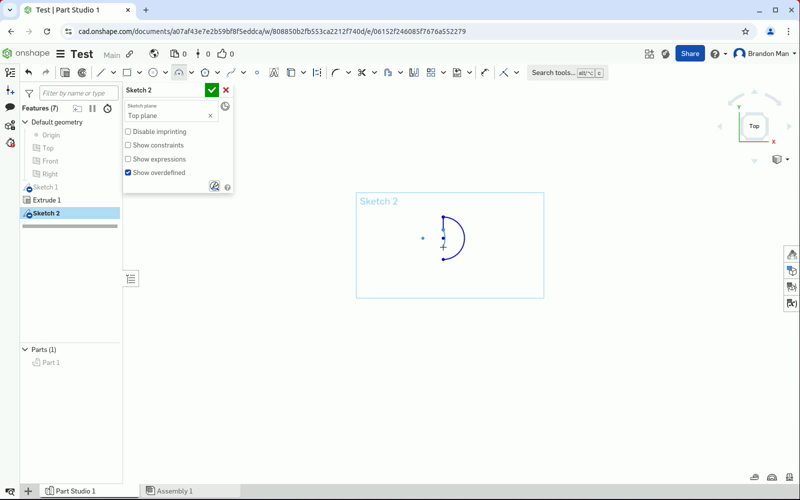
scroll(6)
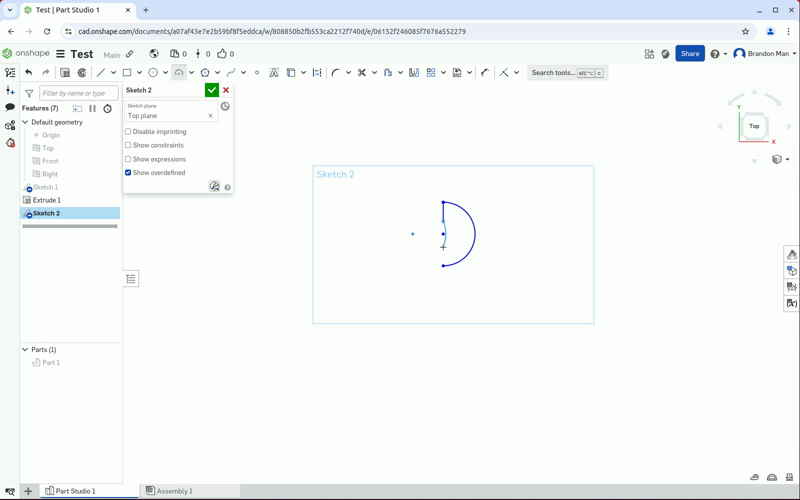
scroll(6)
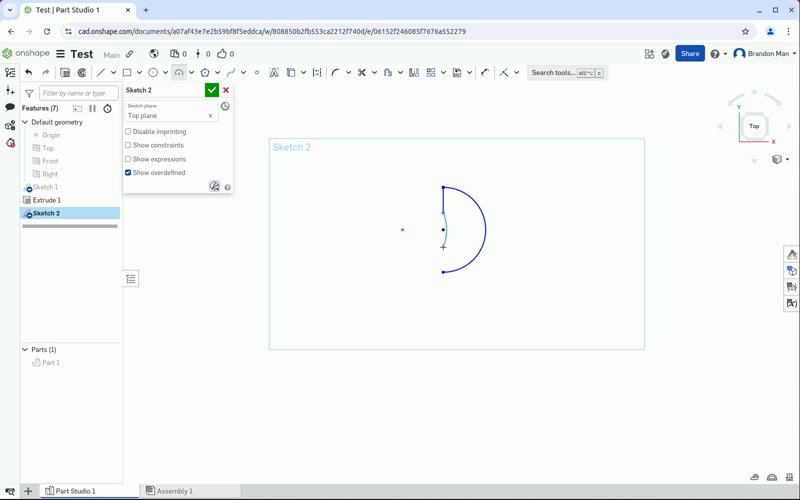
scroll(6)
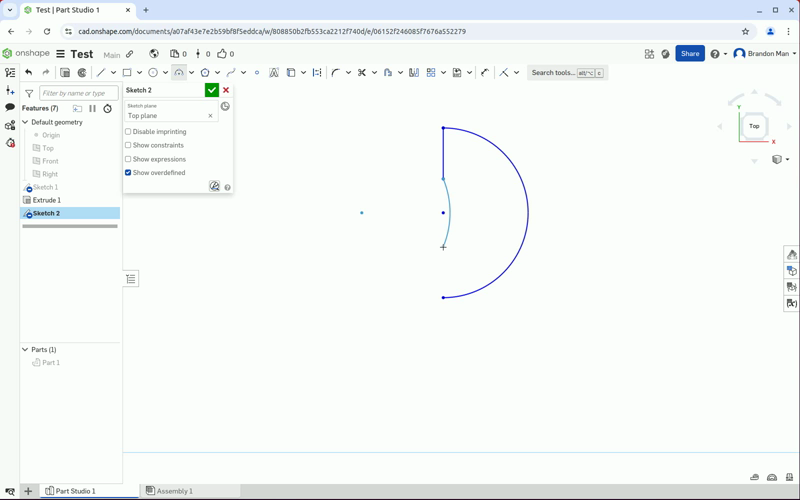
click(443, 246)
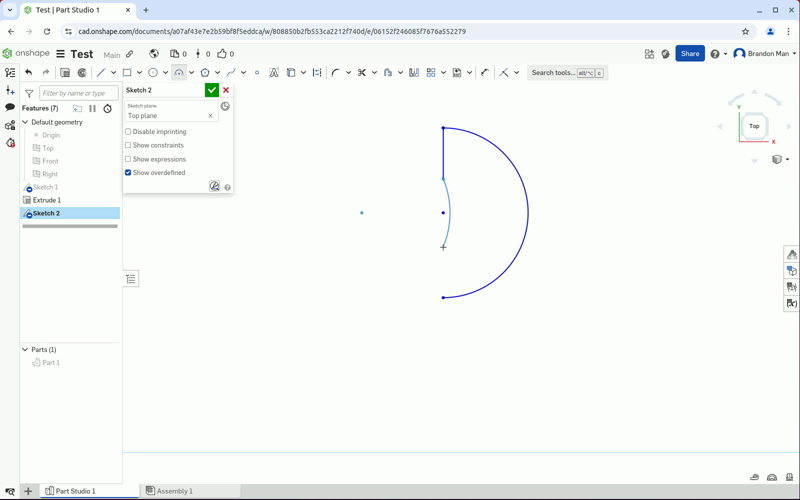
scroll(-6)
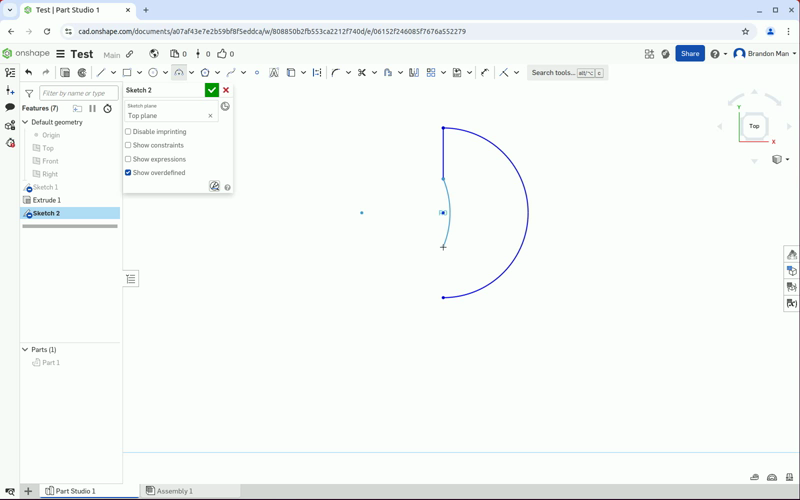
scroll(-6)
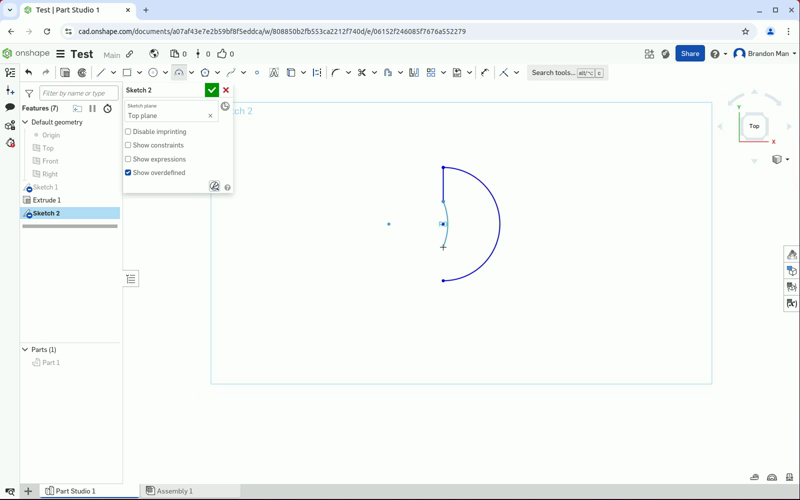
scroll(-6)
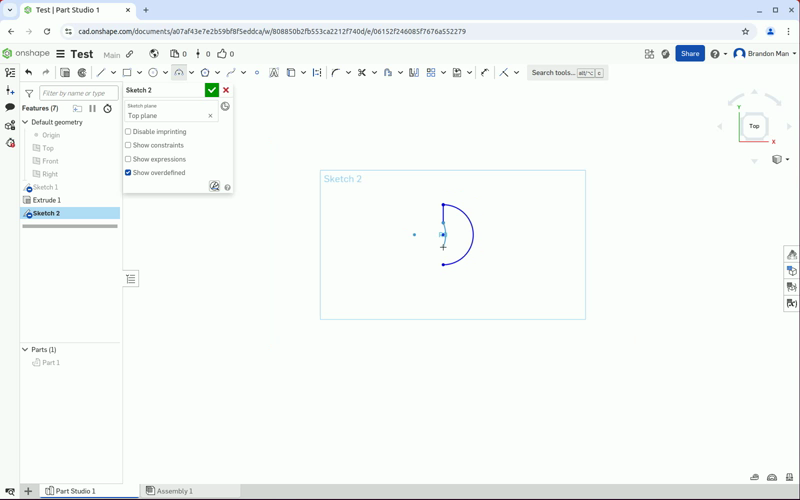
scroll(-6)
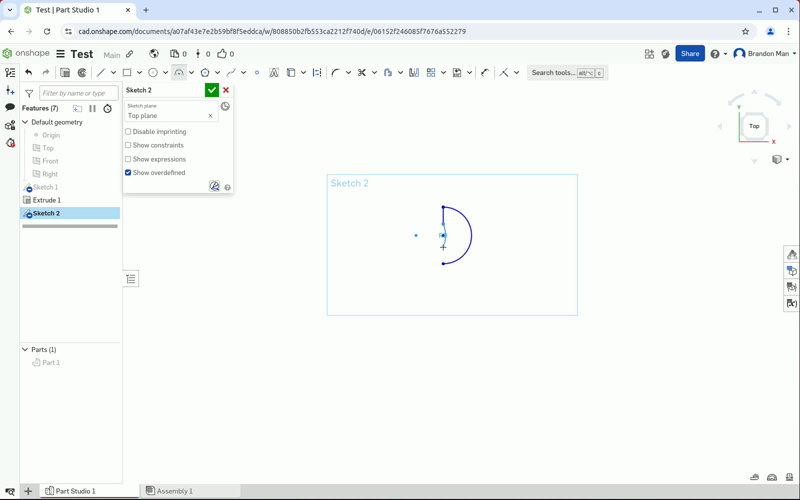
scroll(-6)
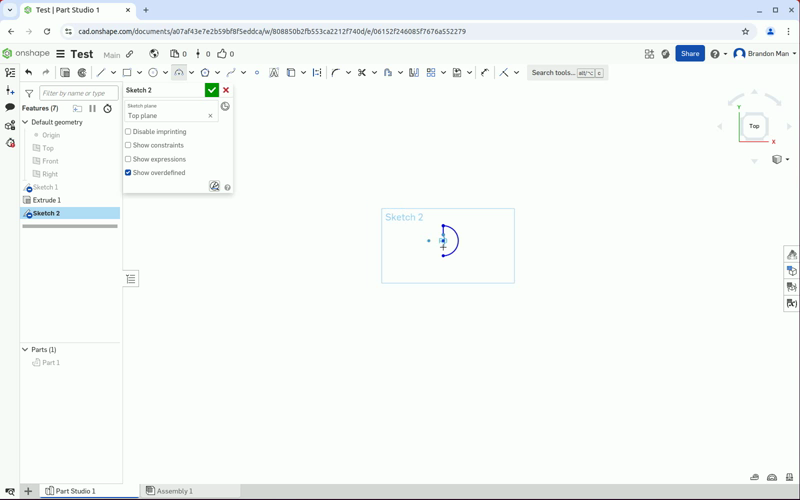
scroll(-6)
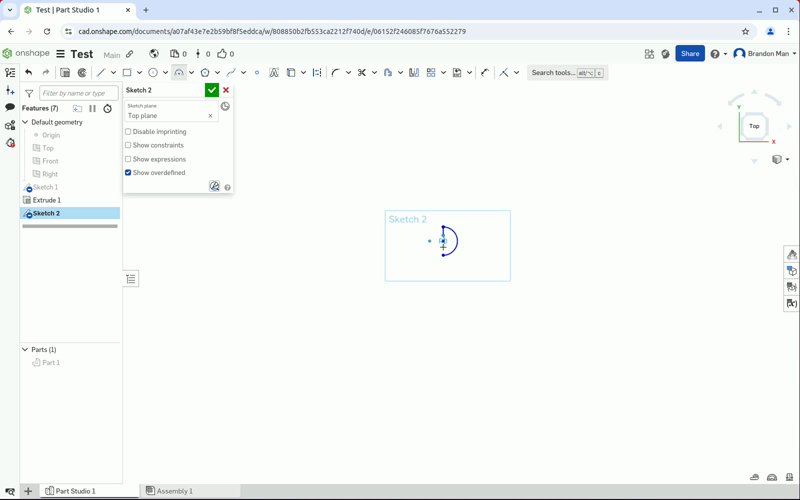
scroll(-6)
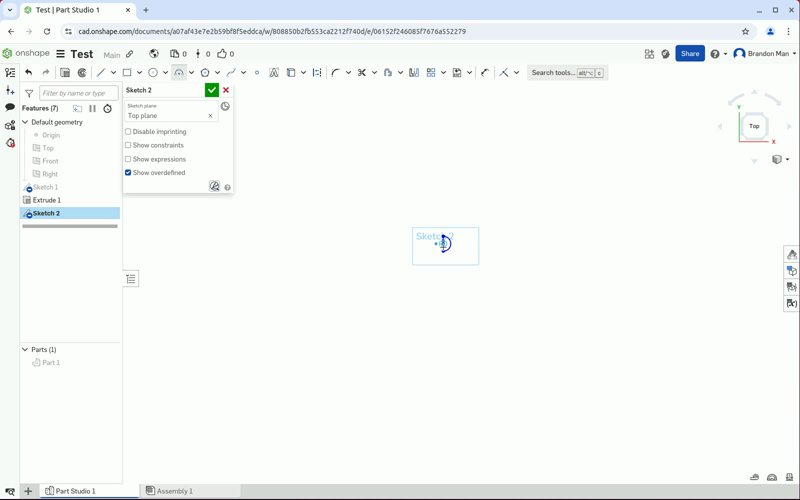
mouse_move(446, 243)
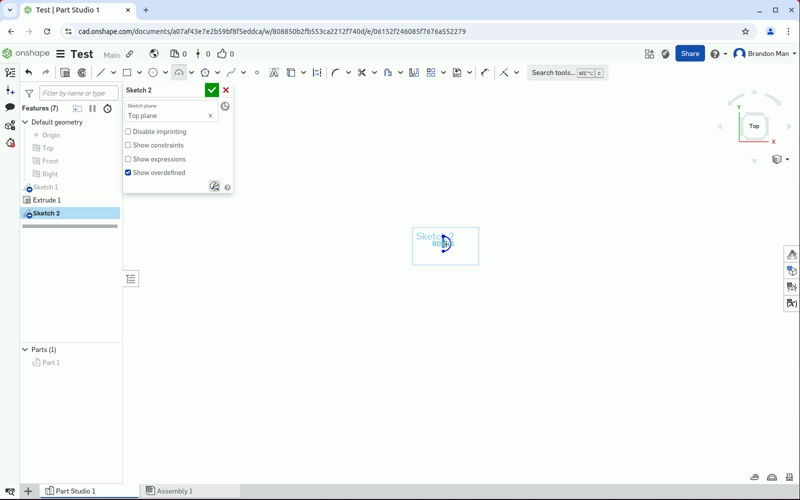
scroll(6)
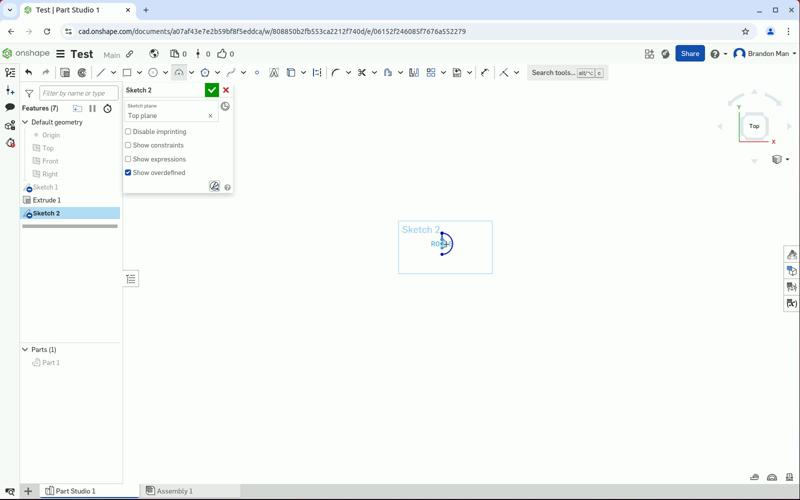
scroll(6)
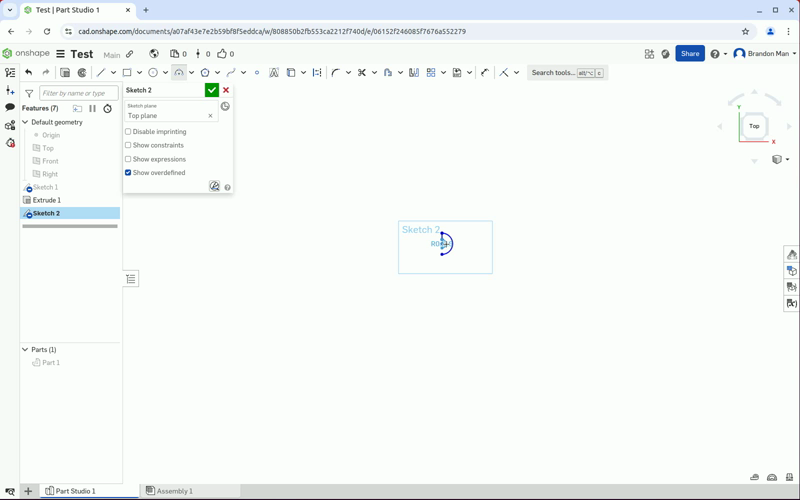
scroll(6)
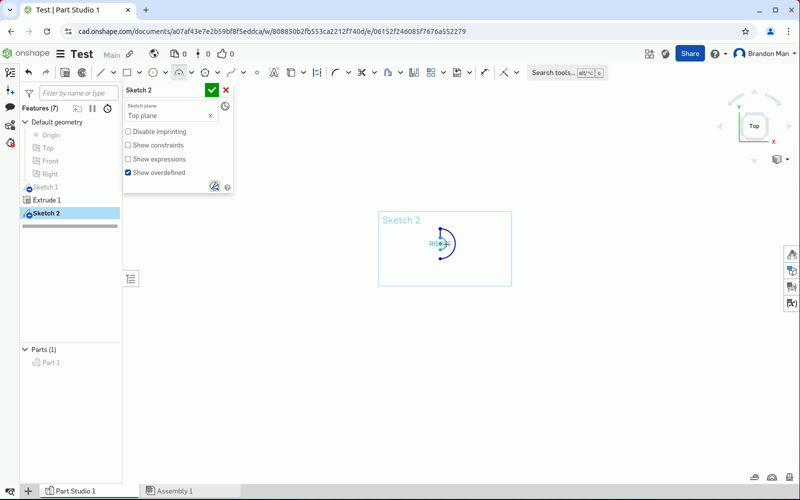
scroll(6)
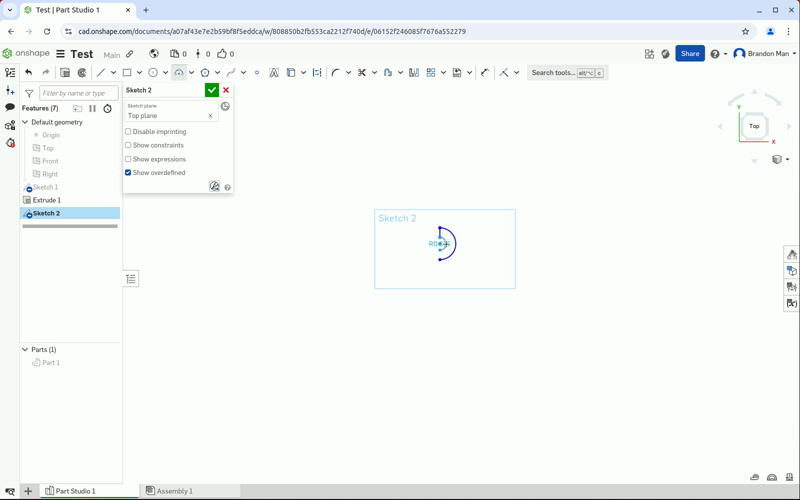
scroll(6)
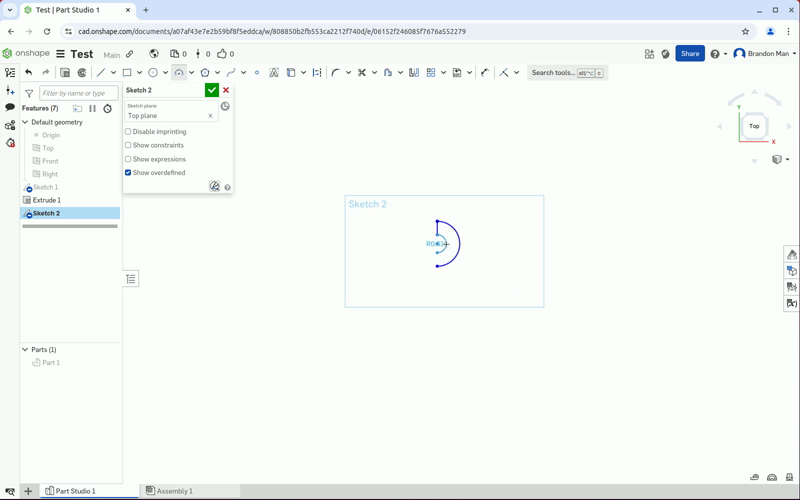
scroll(6)
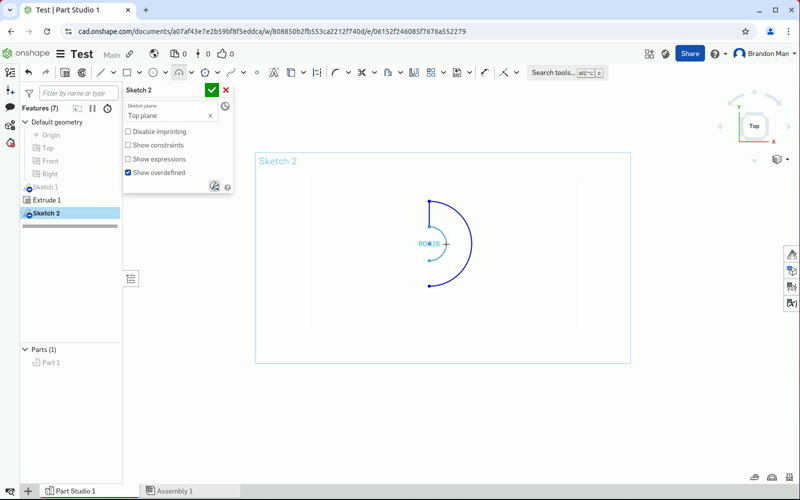
scroll(6)
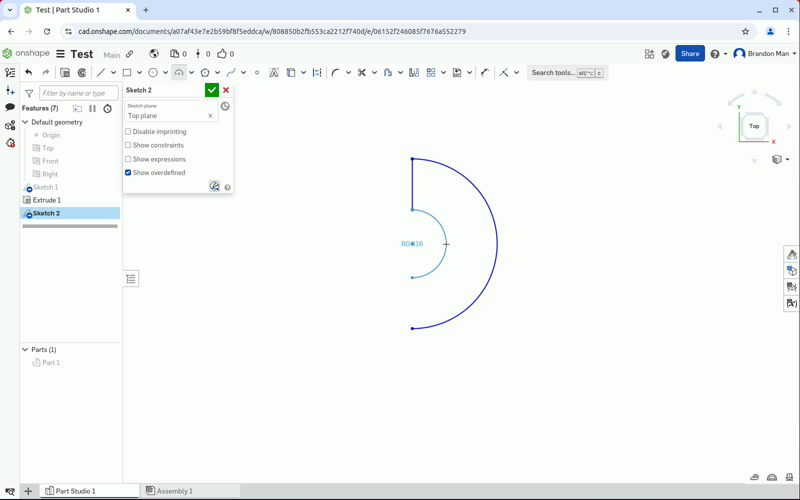
click(446, 243)
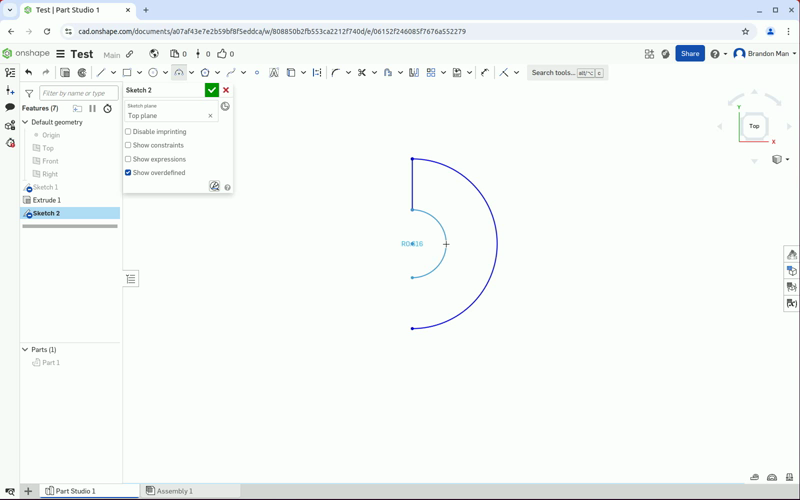
scroll(-6)
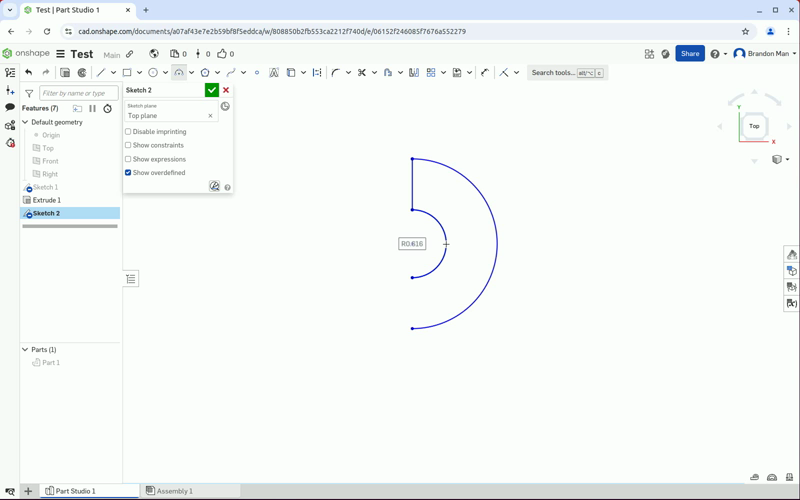
scroll(-6)
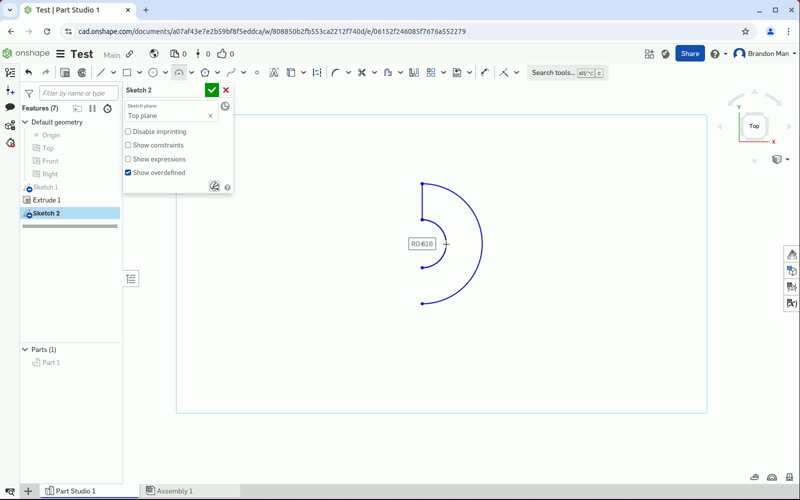
scroll(-6)
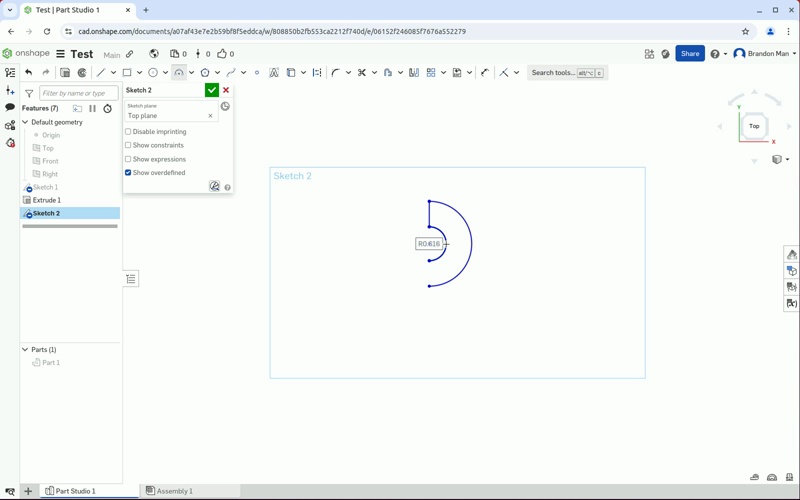
scroll(-6)
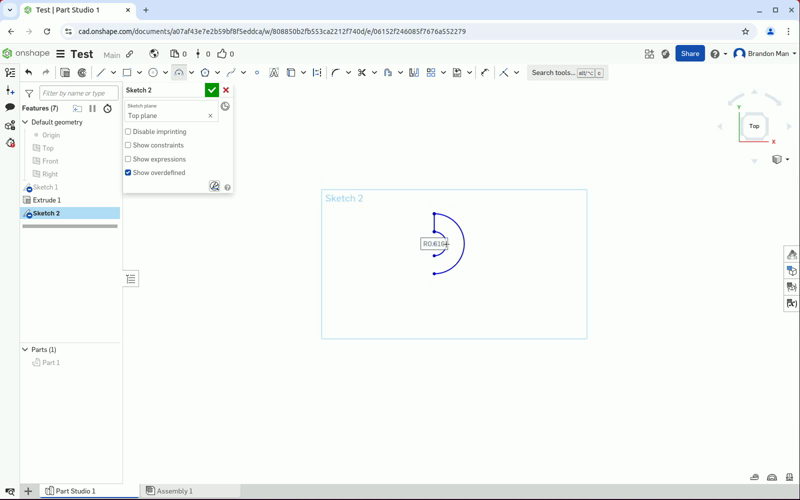
scroll(-6)
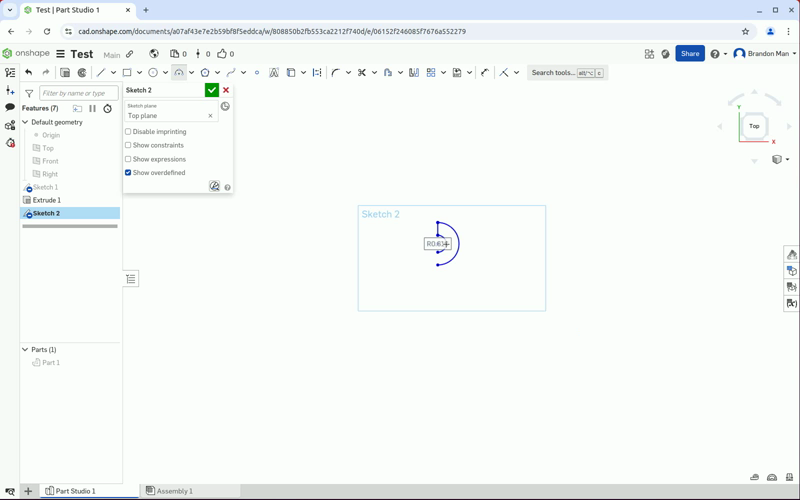
scroll(-6)
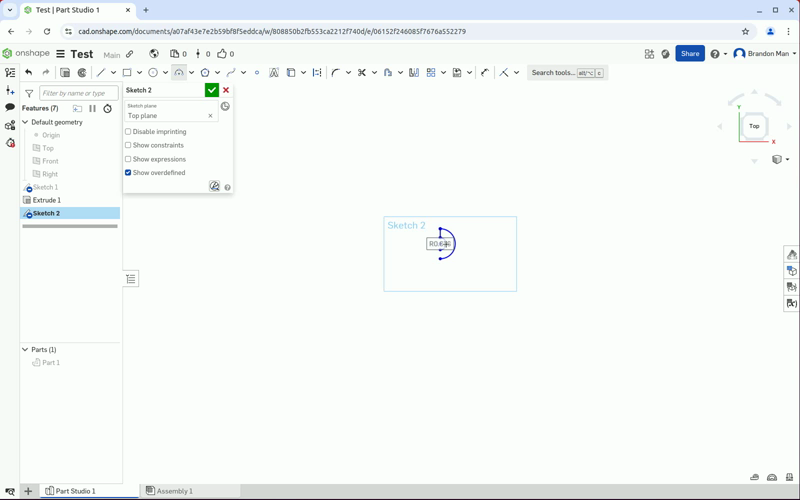
scroll(-6)
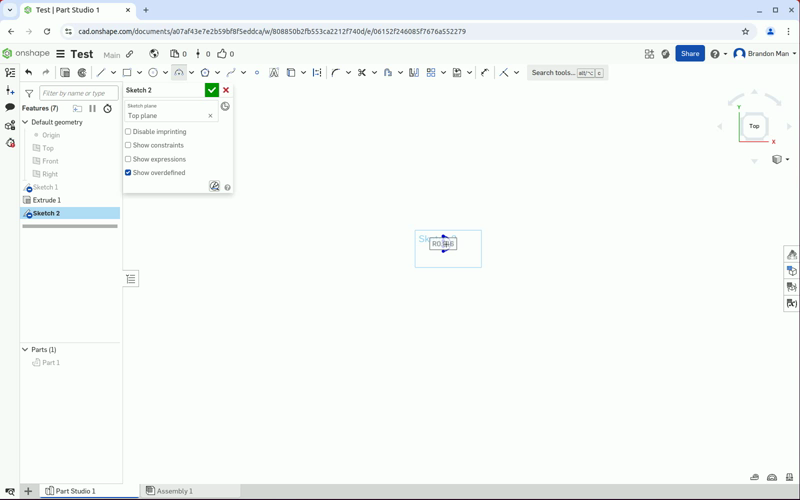
key_up(shift)
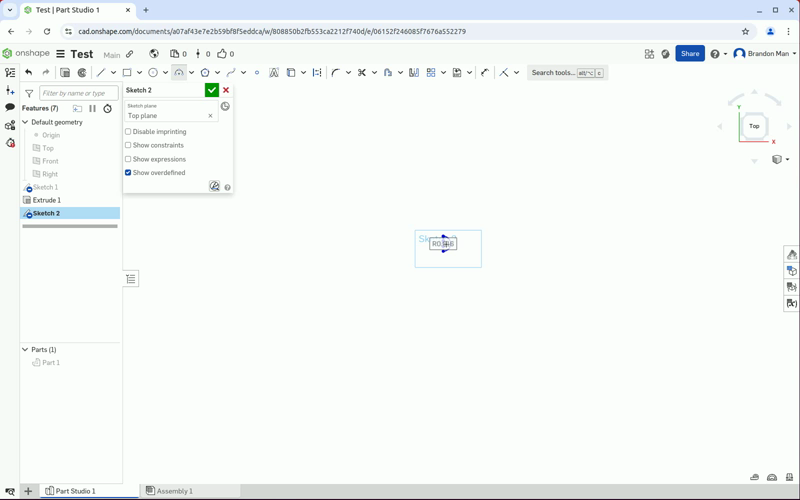
key(esc)
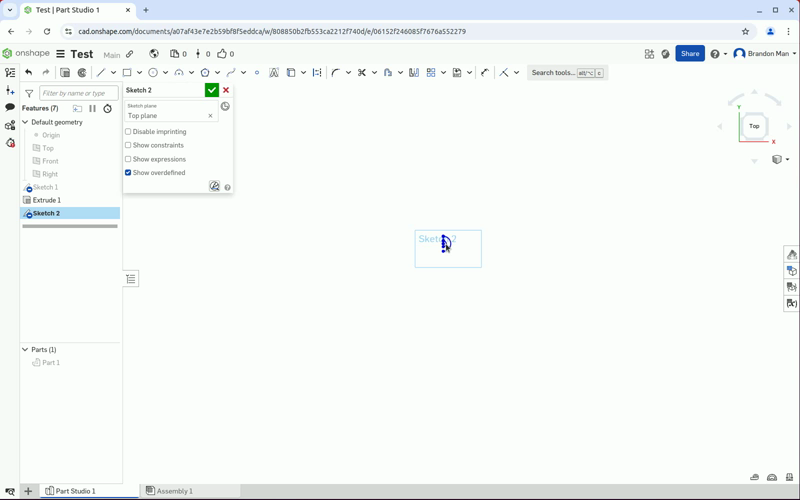
key(l)
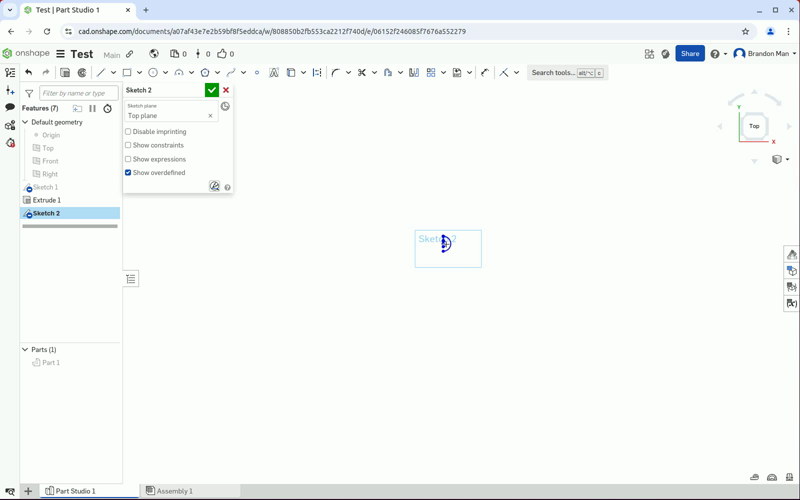
mouse_move(443, 246)
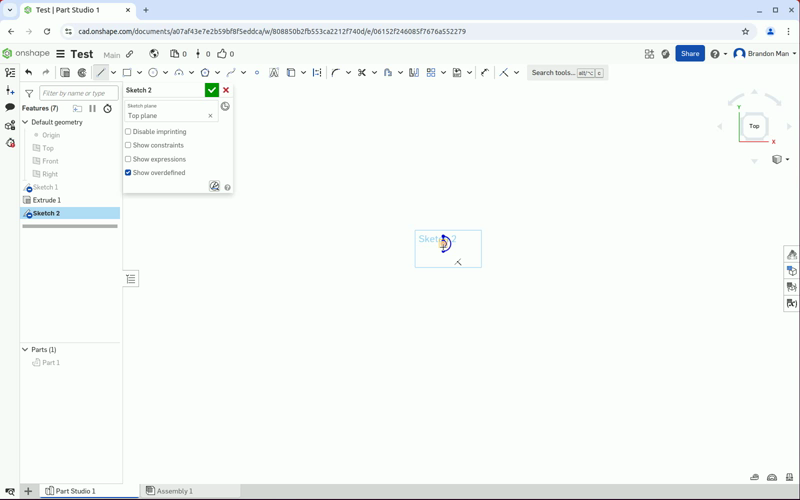
scroll(6)
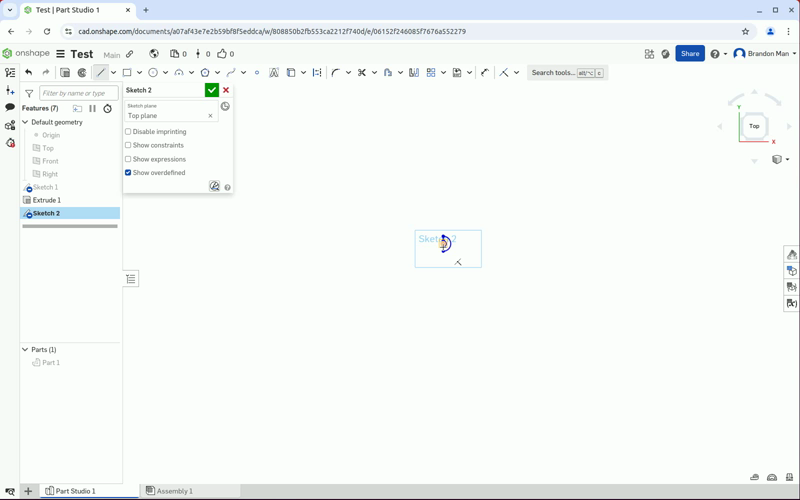
scroll(6)
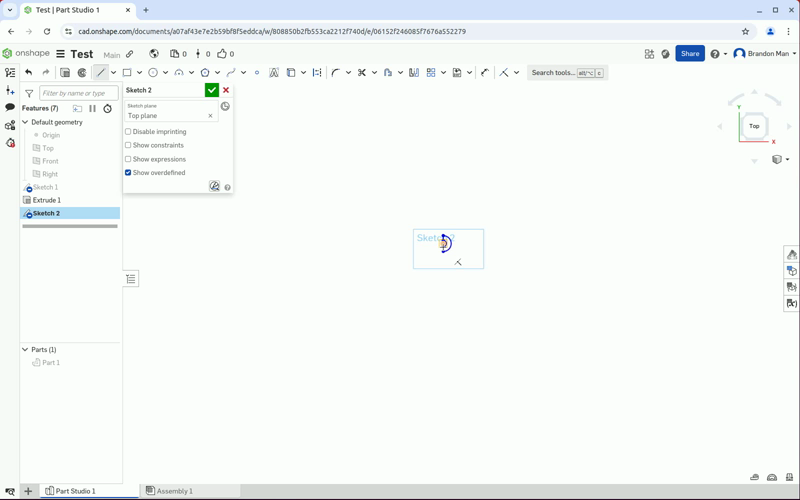
scroll(6)
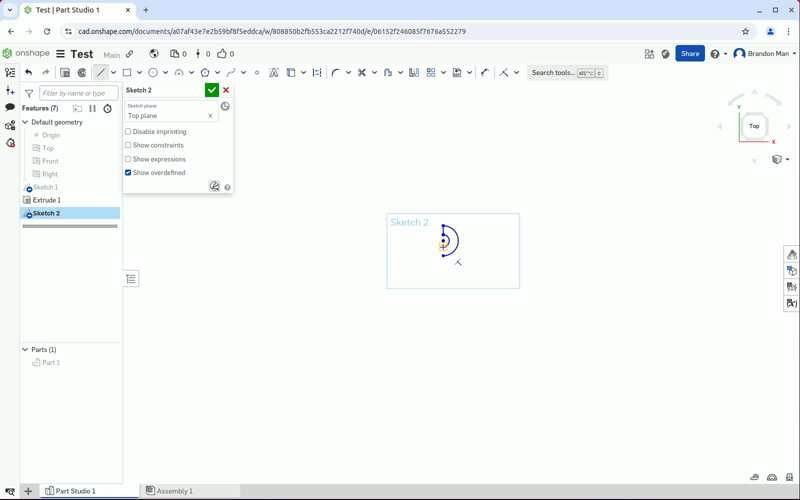
scroll(6)
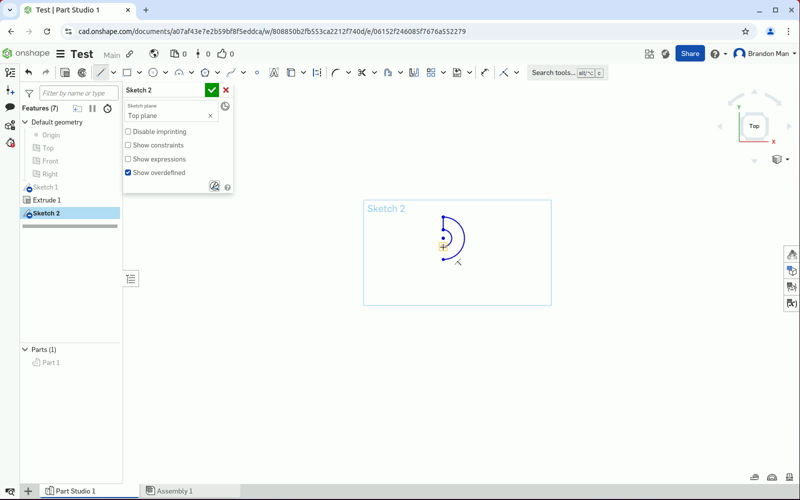
scroll(6)
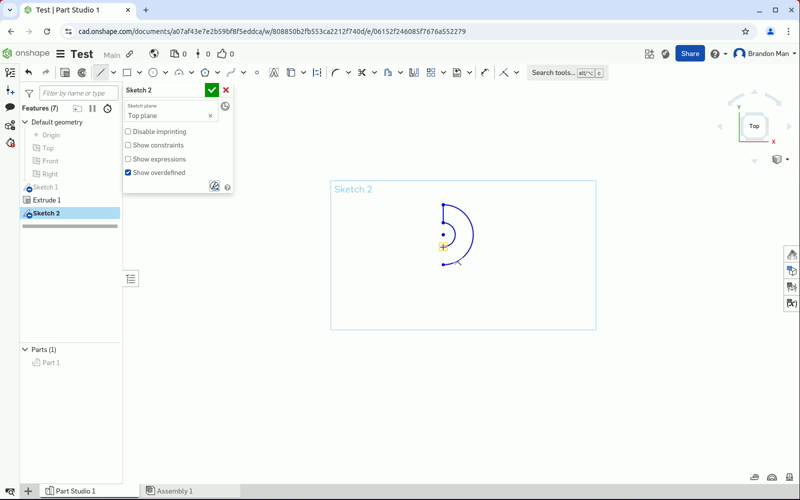
scroll(6)
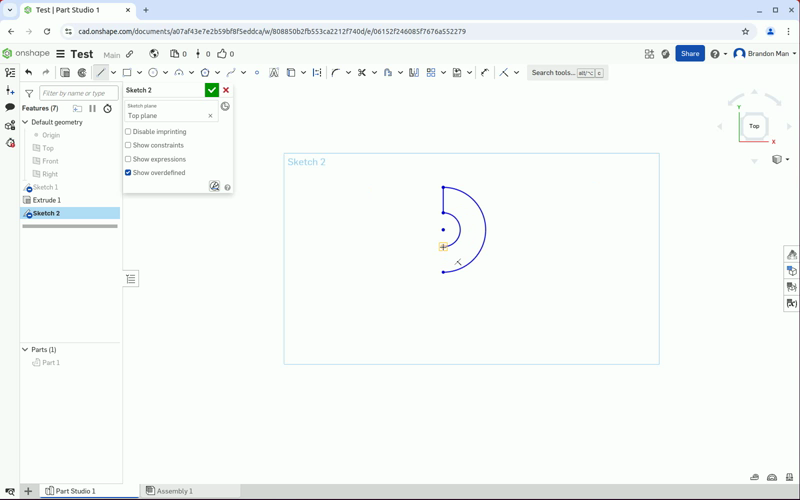
scroll(6)
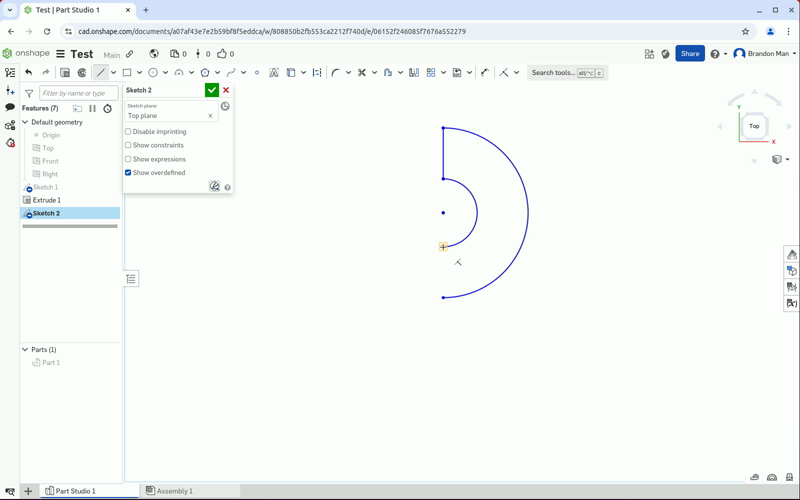
click(443, 246)
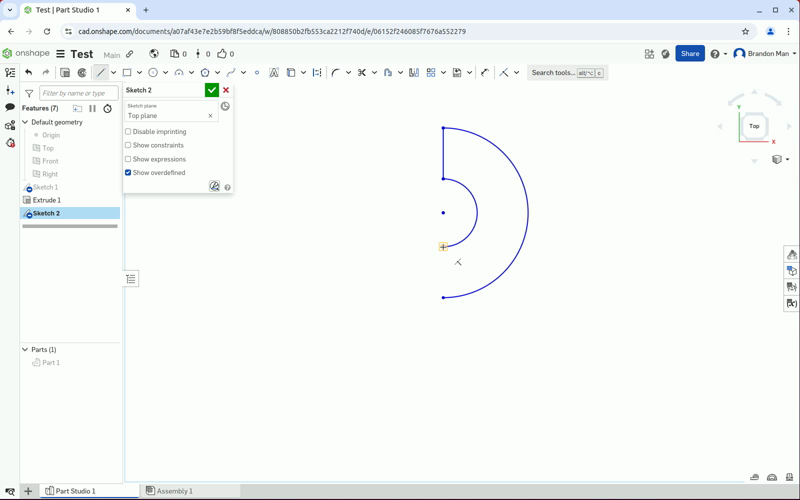
scroll(-6)
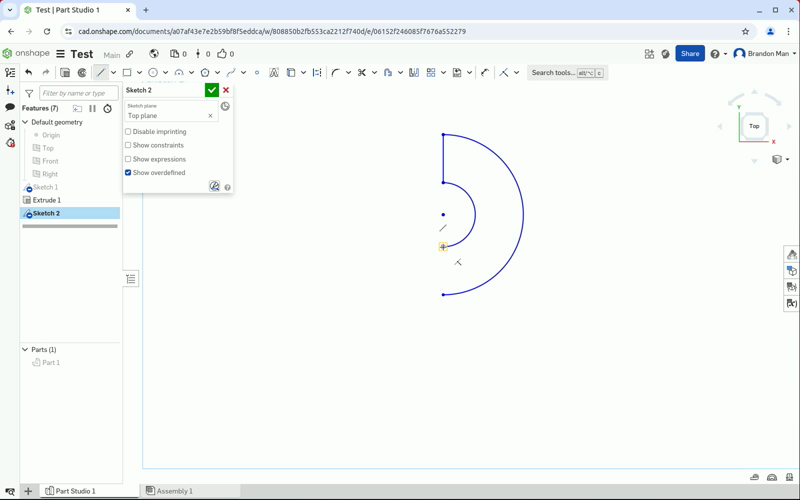
scroll(-6)
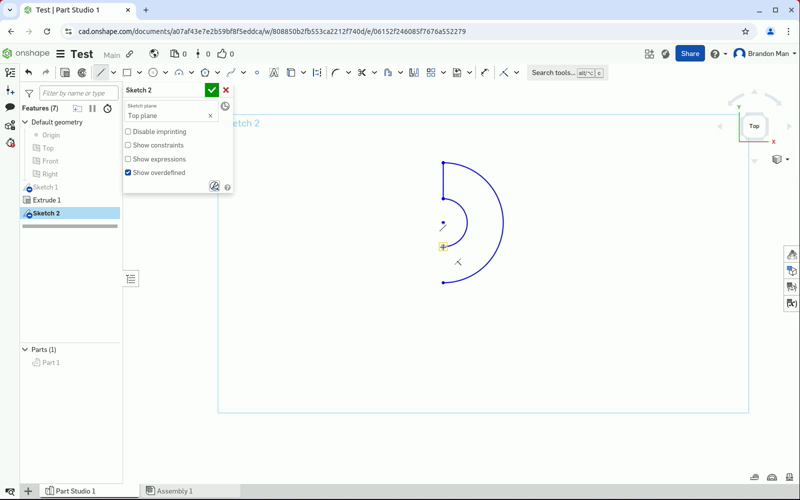
scroll(-6)
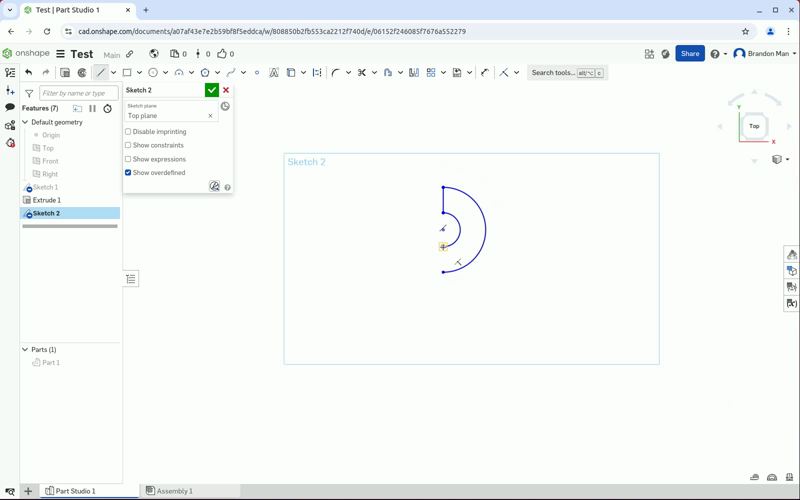
scroll(-6)
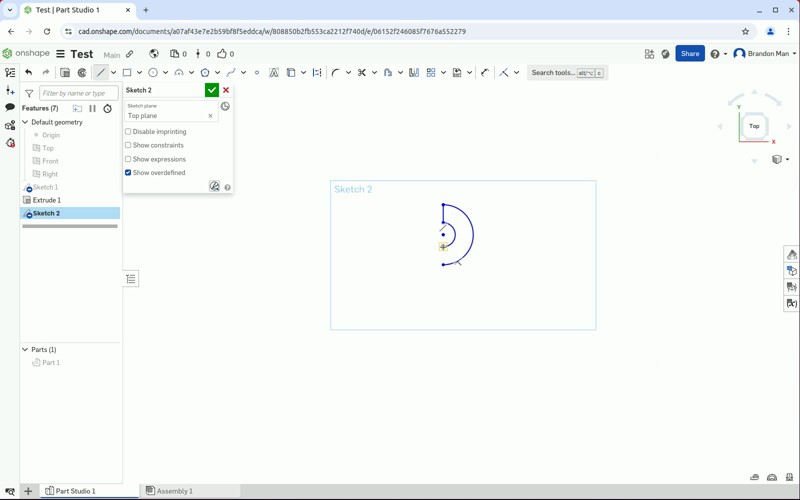
scroll(-6)
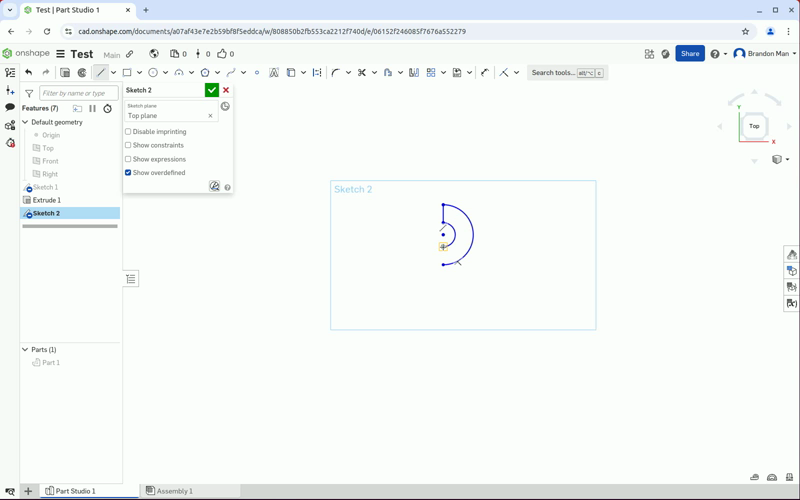
scroll(-6)
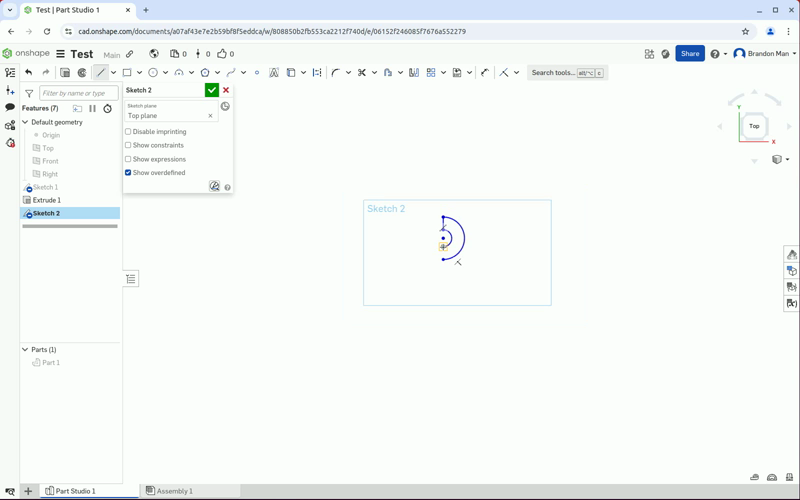
scroll(-6)
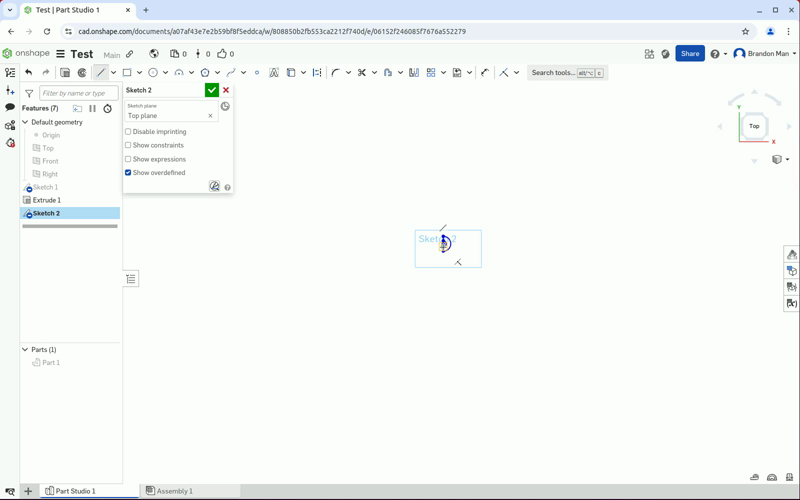
mouse_move(473, 246)
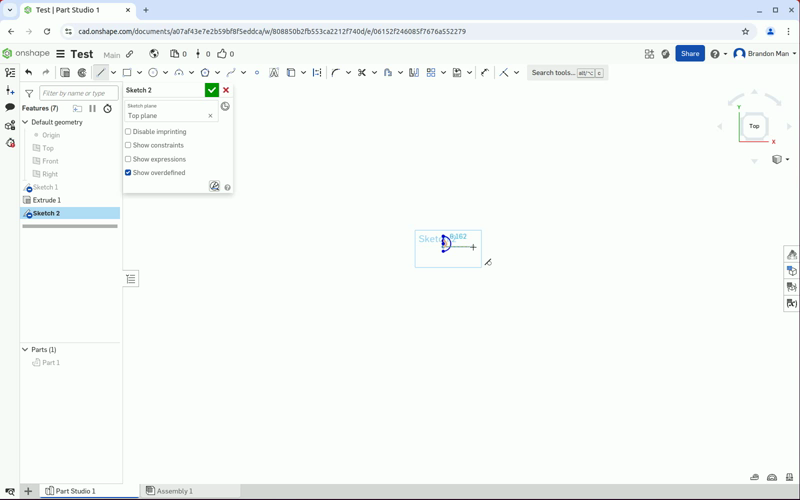
key_down(shift)
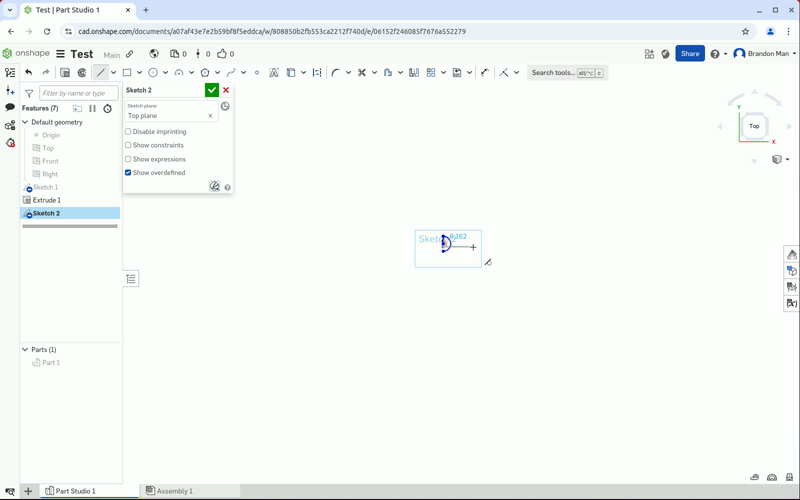
mouse_move(443, 251)
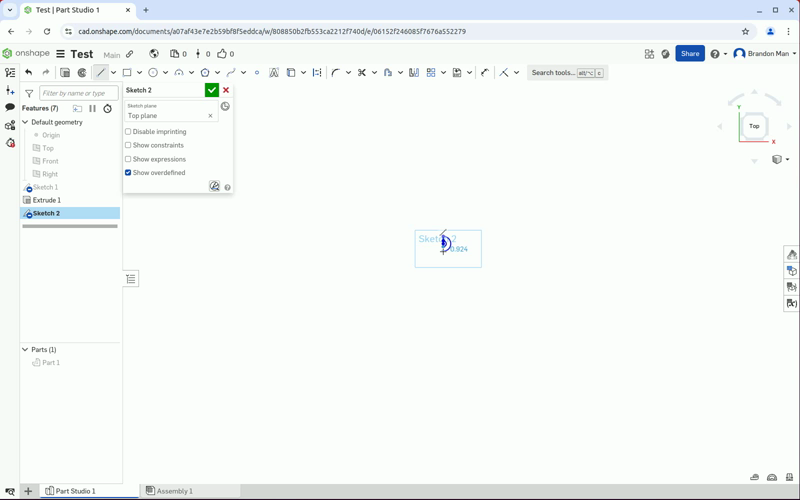
scroll(6)
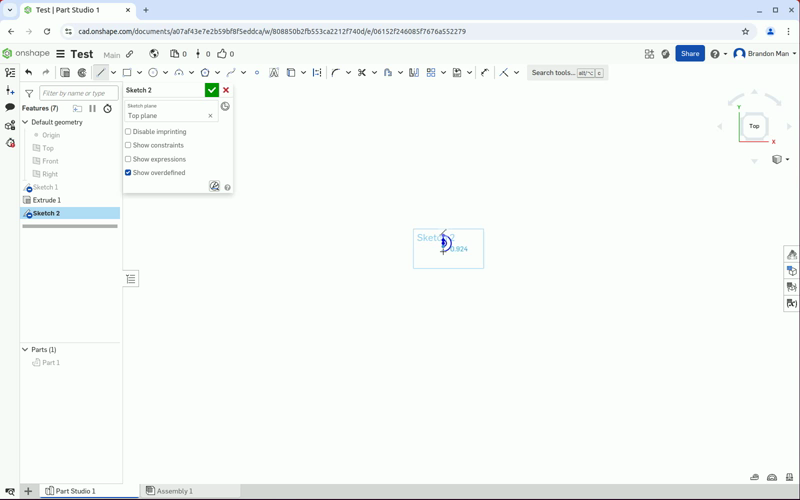
scroll(6)
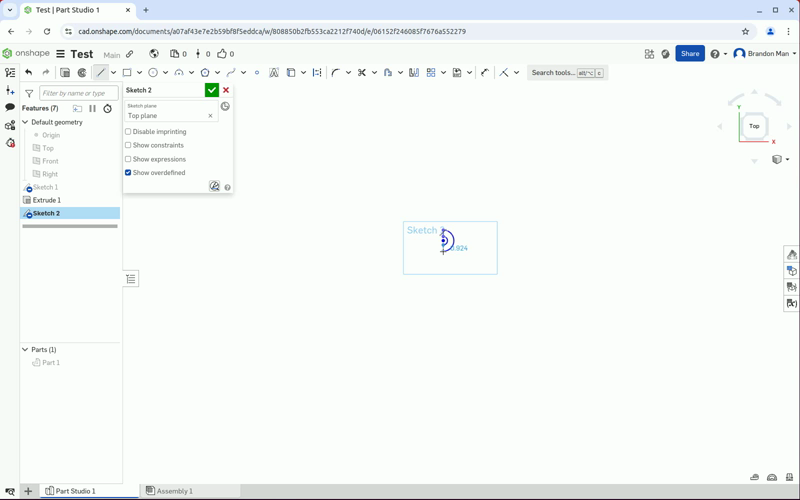
scroll(6)
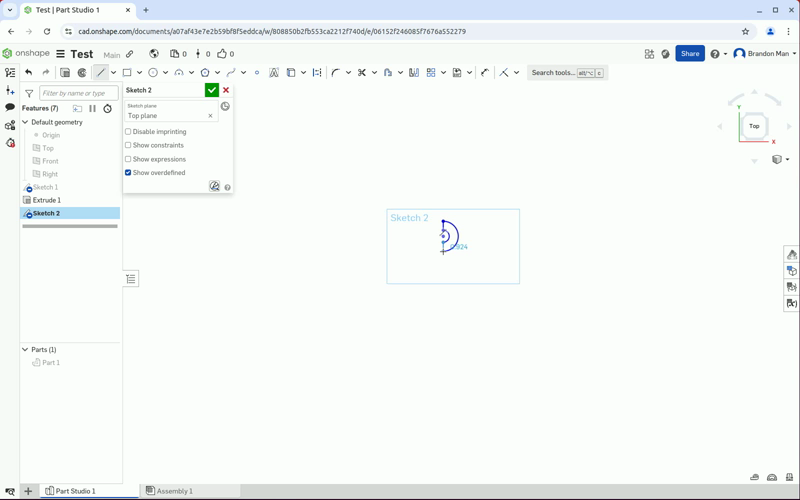
scroll(6)
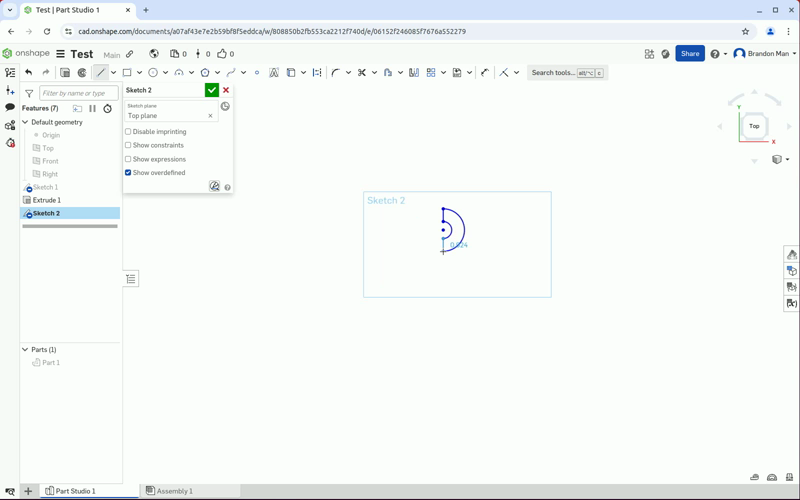
scroll(6)
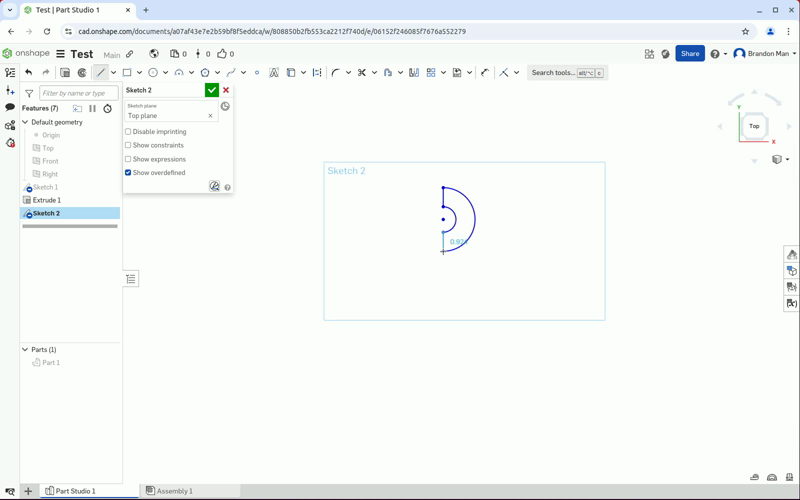
scroll(6)
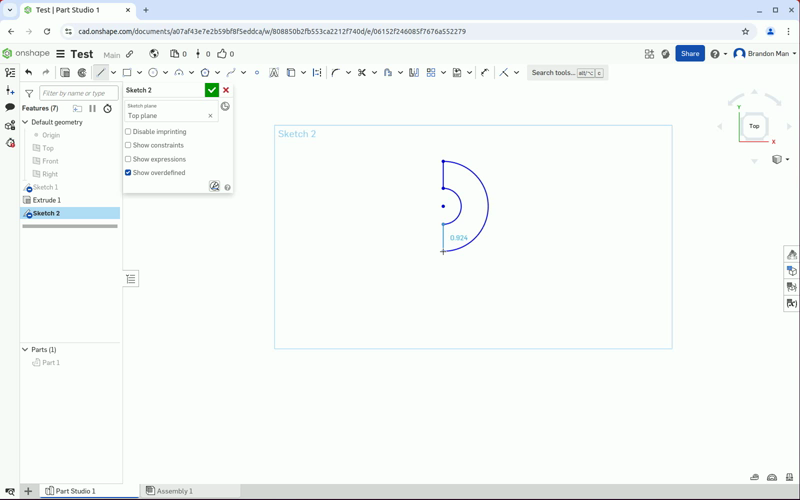
scroll(6)
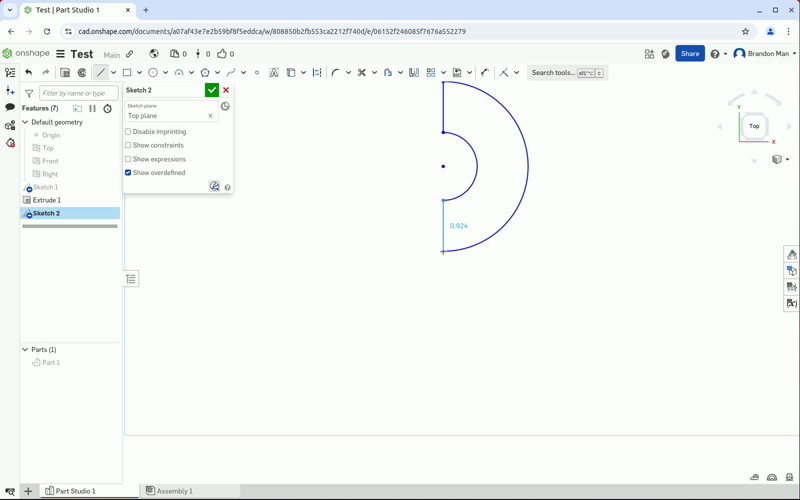
key_up(shift)
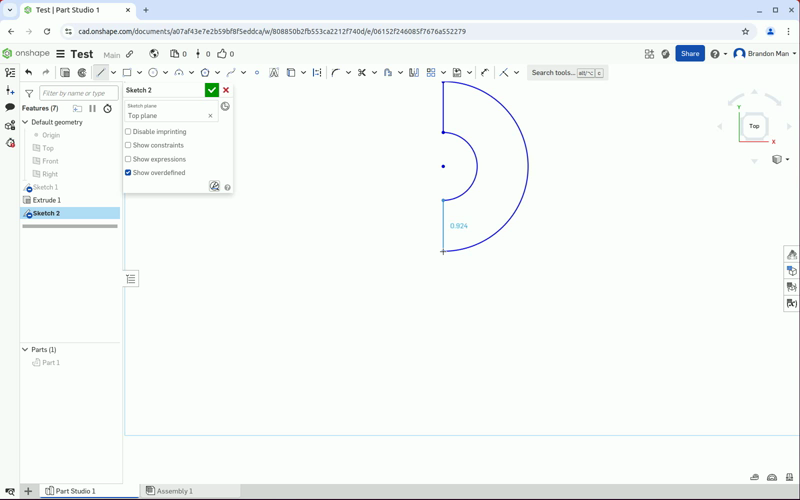
click(443, 251)
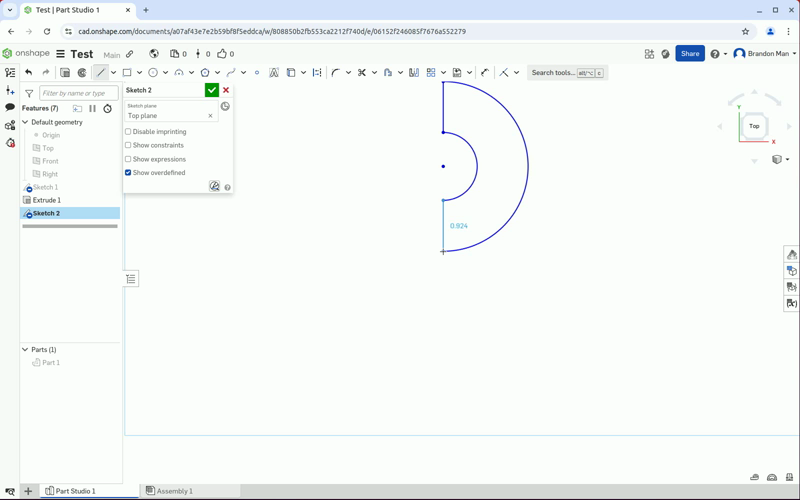
scroll(-6)
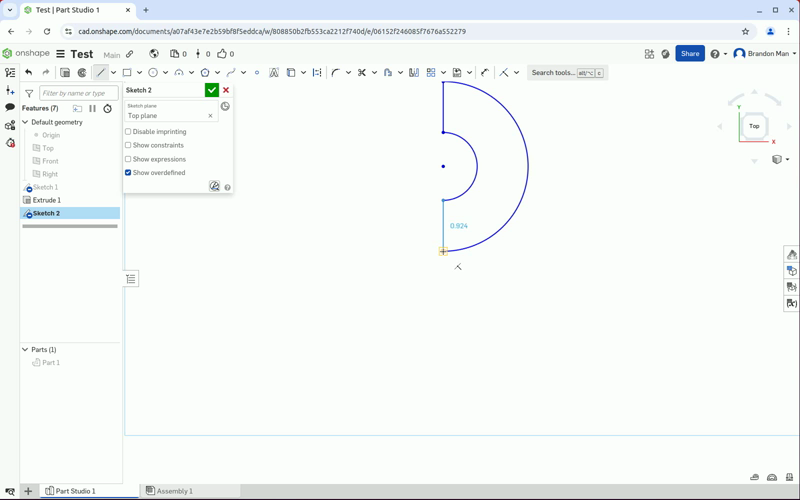
scroll(-6)
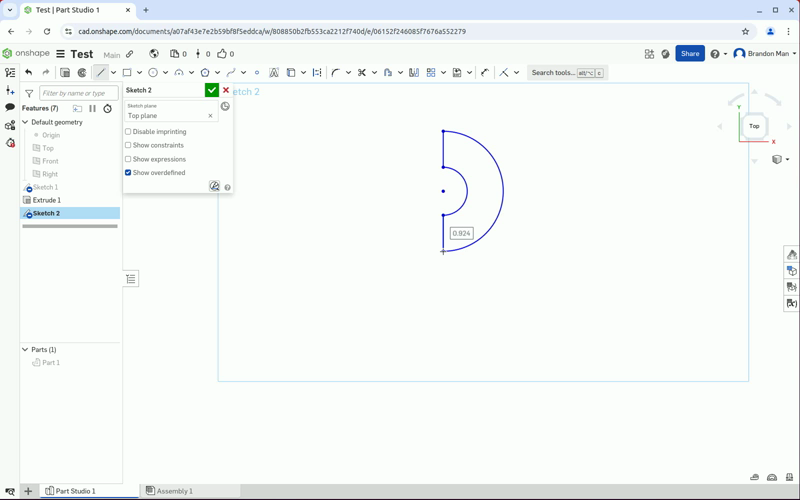
scroll(-6)
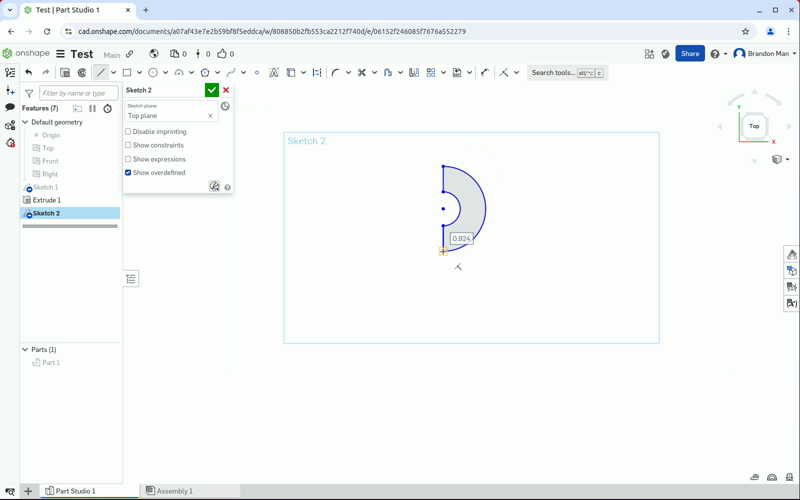
scroll(-6)
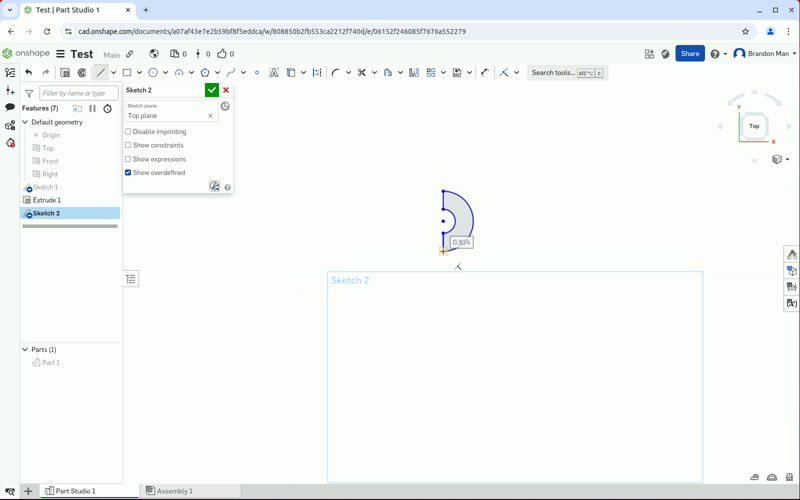
scroll(-6)
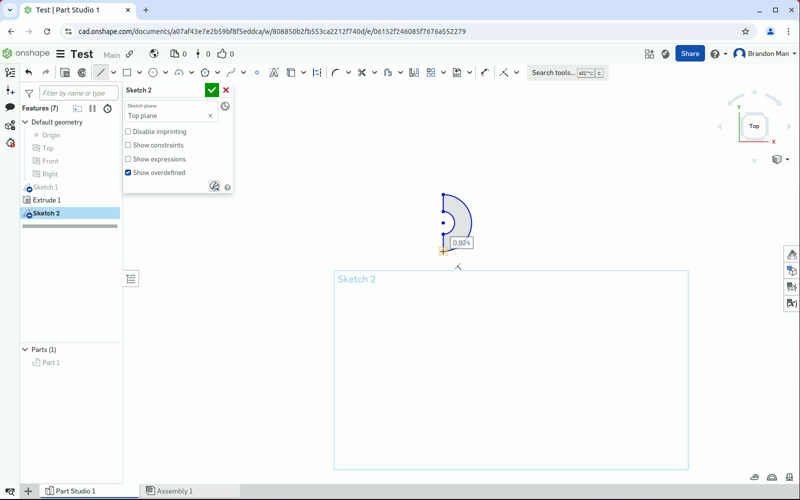
scroll(-6)
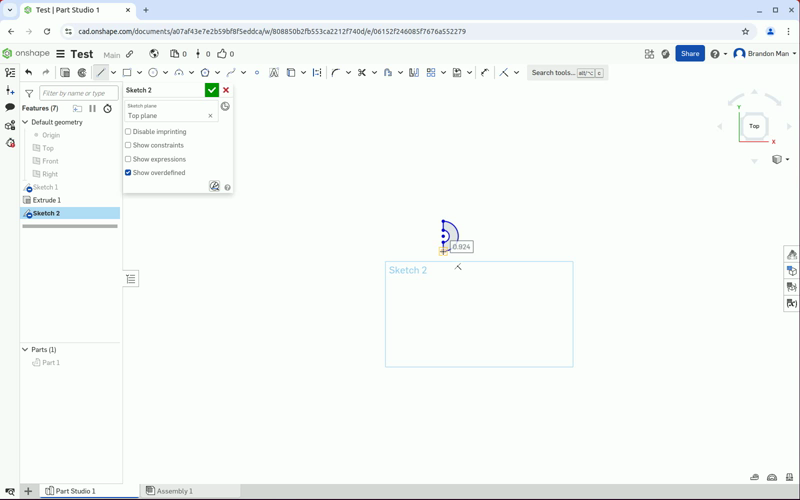
scroll(-6)
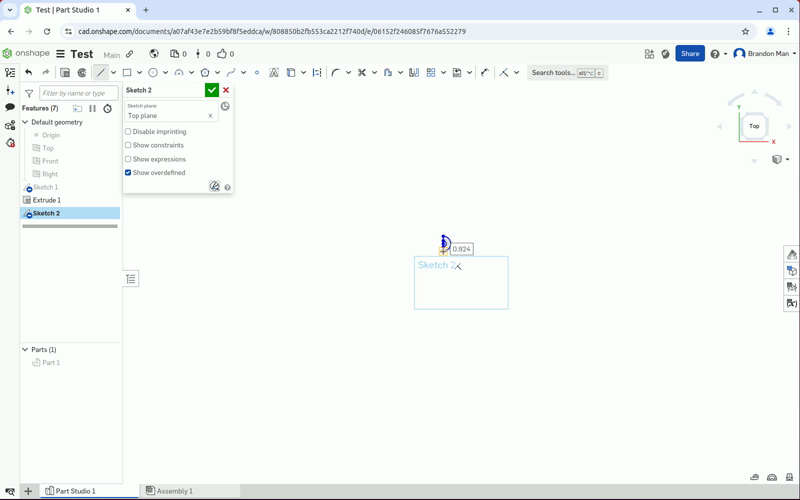
key(esc)
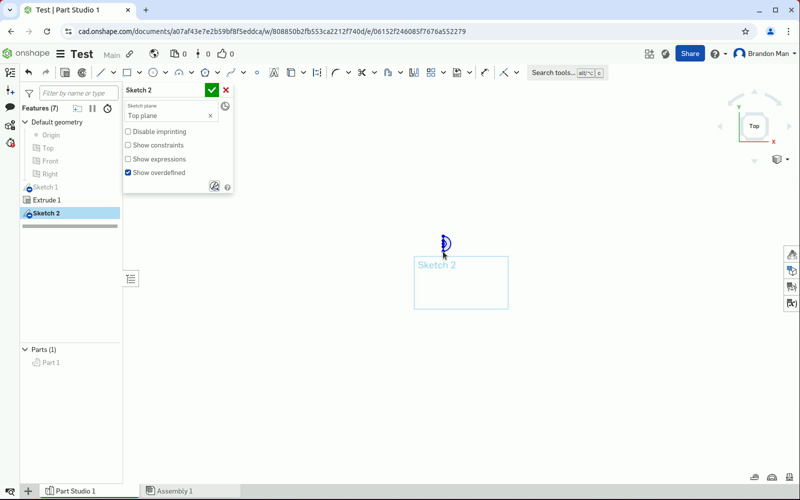
mouse_move(447, 245)
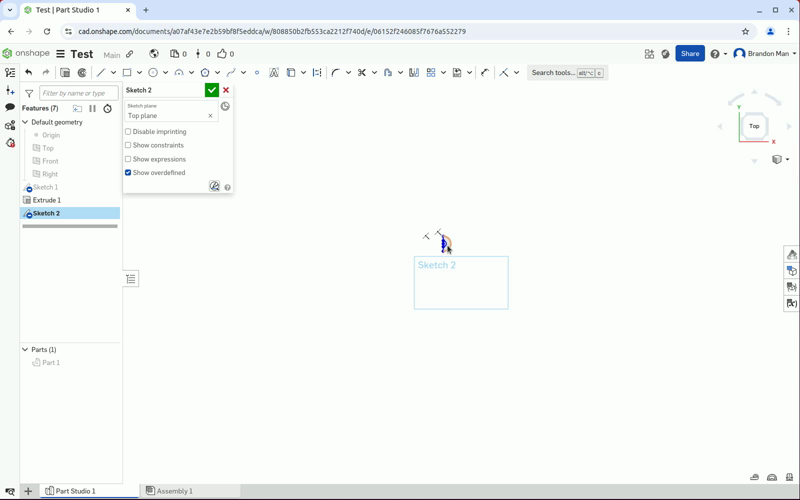
scroll(6)
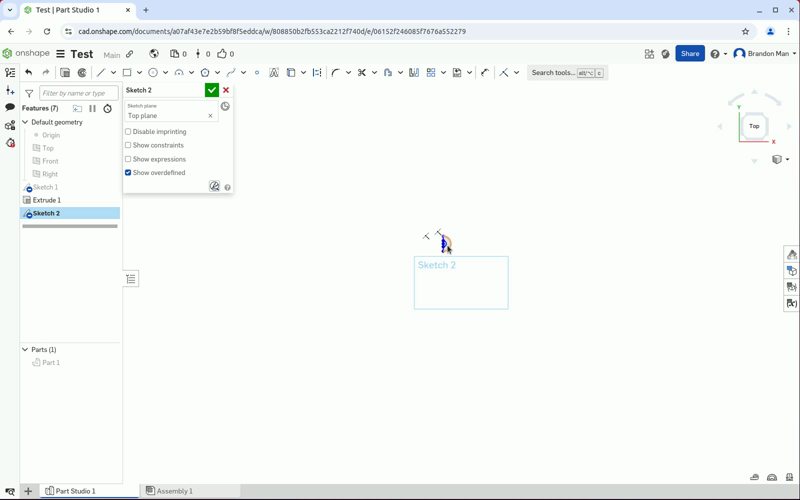
scroll(6)
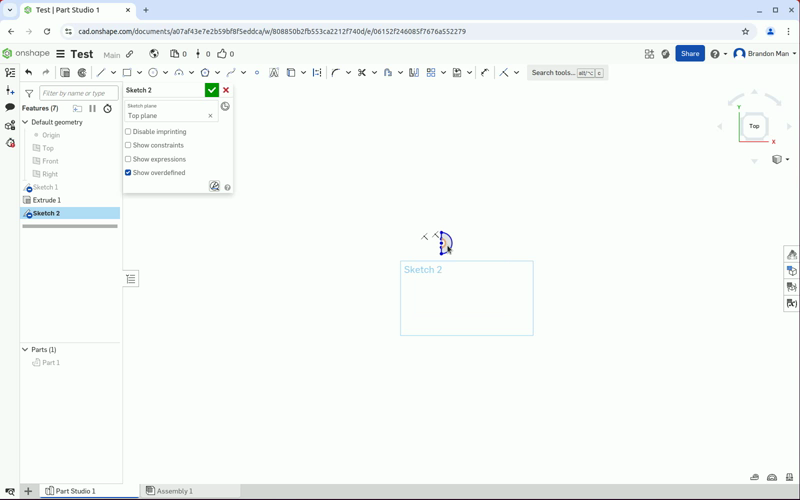
scroll(6)
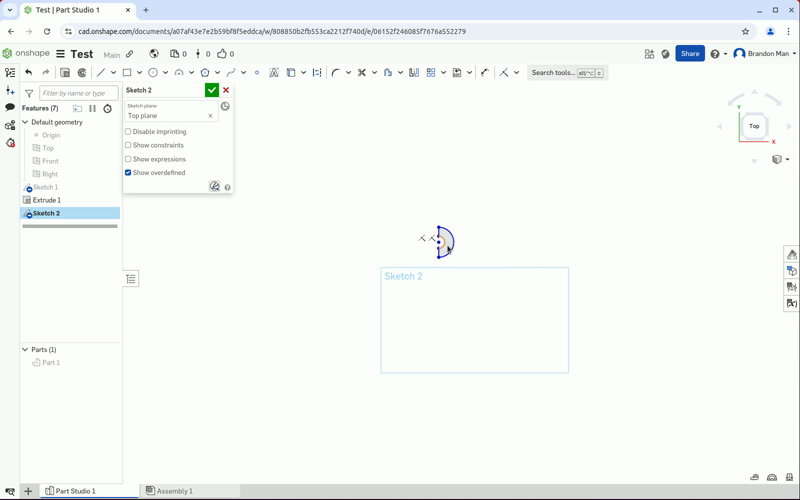
scroll(6)
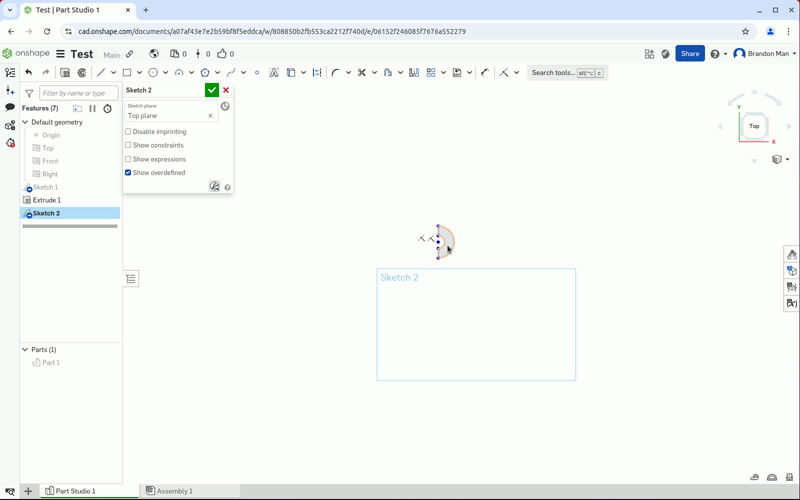
scroll(6)
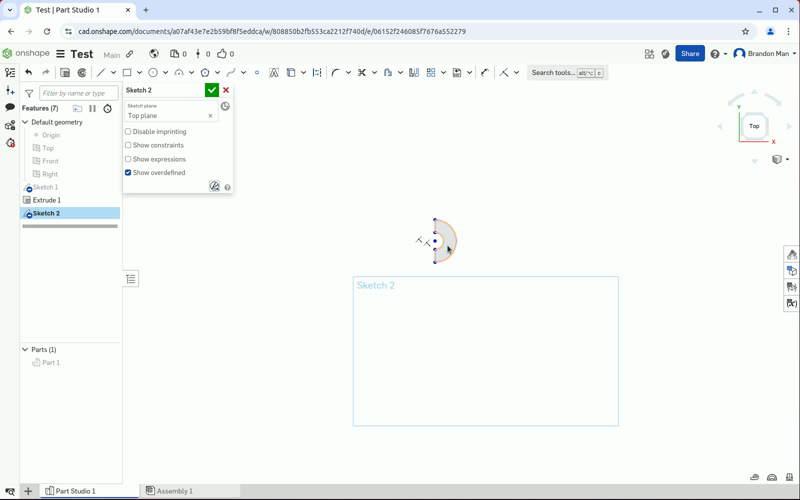
scroll(6)
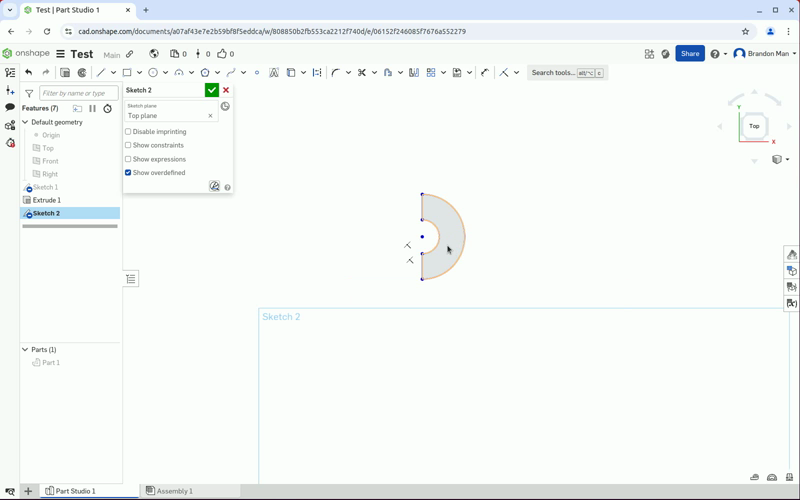
scroll(6)
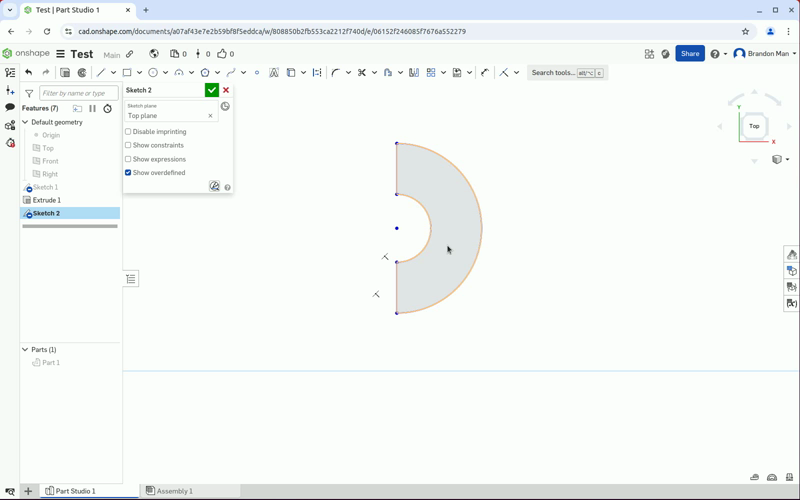
click(447, 245)
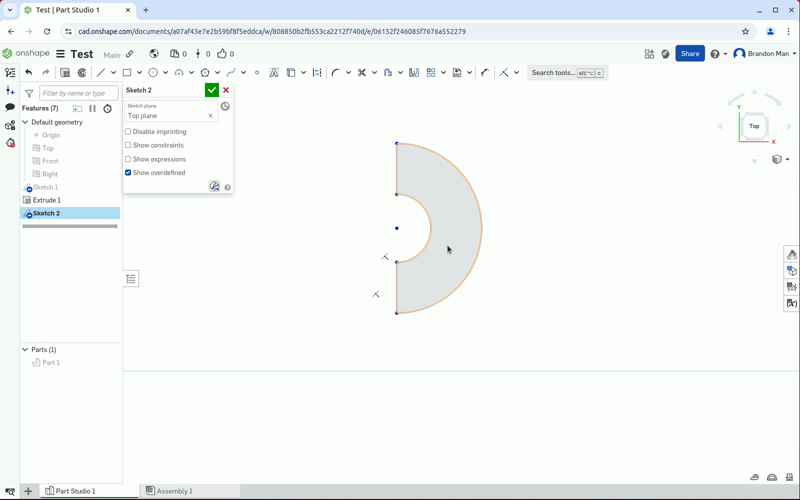
scroll(-6)
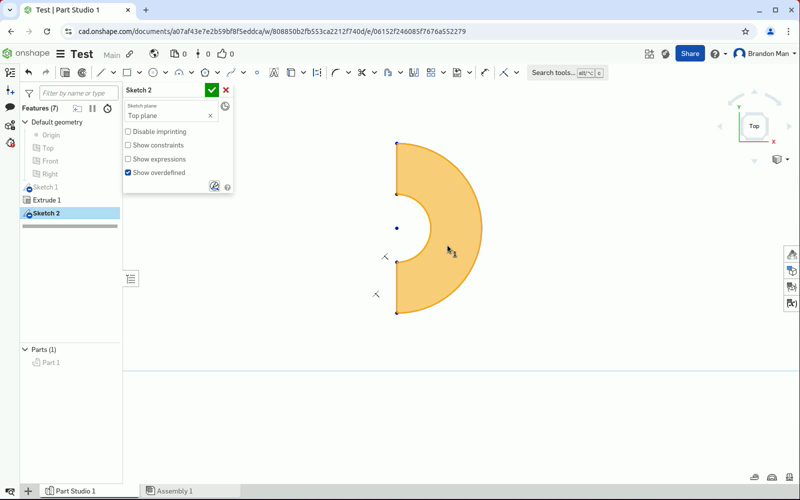
scroll(-6)
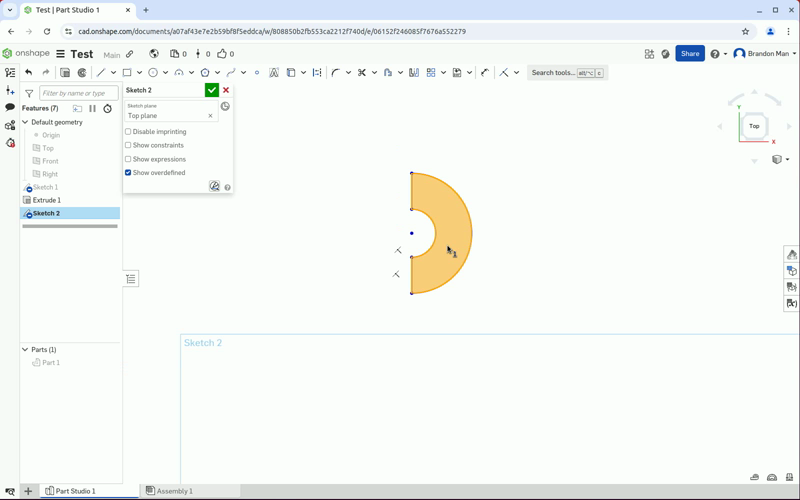
scroll(-6)
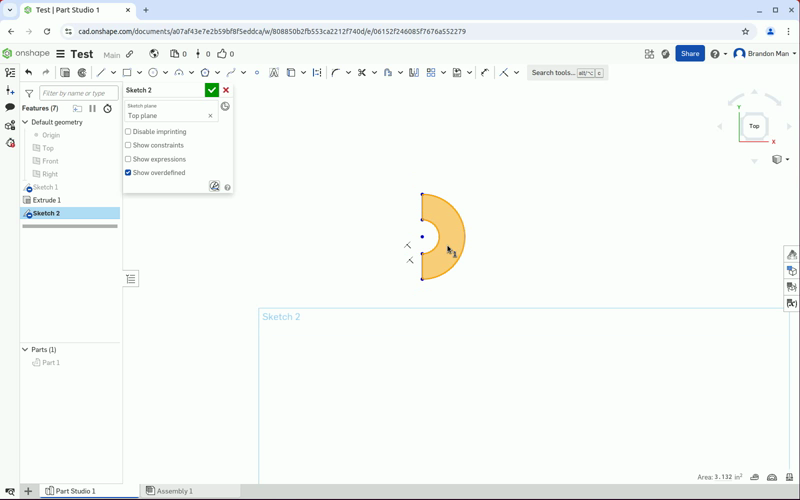
scroll(-6)
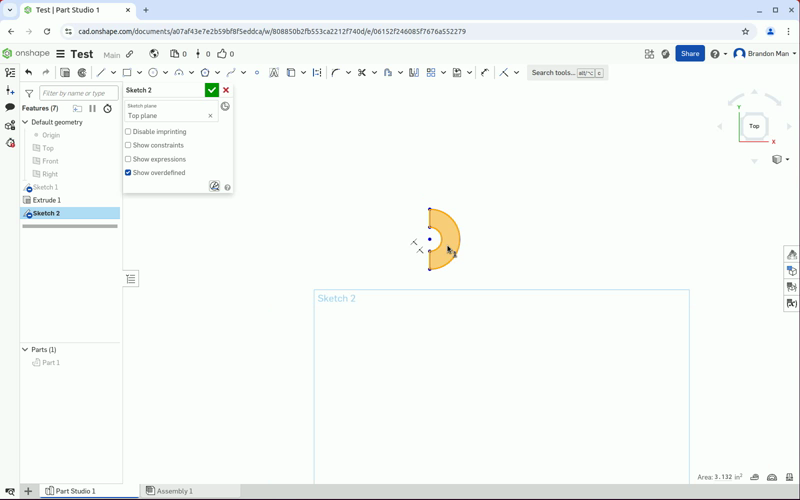
scroll(-6)
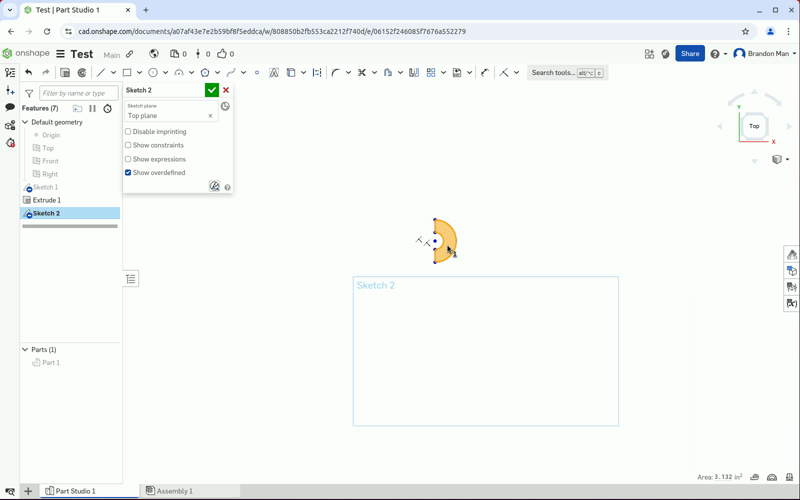
scroll(-6)
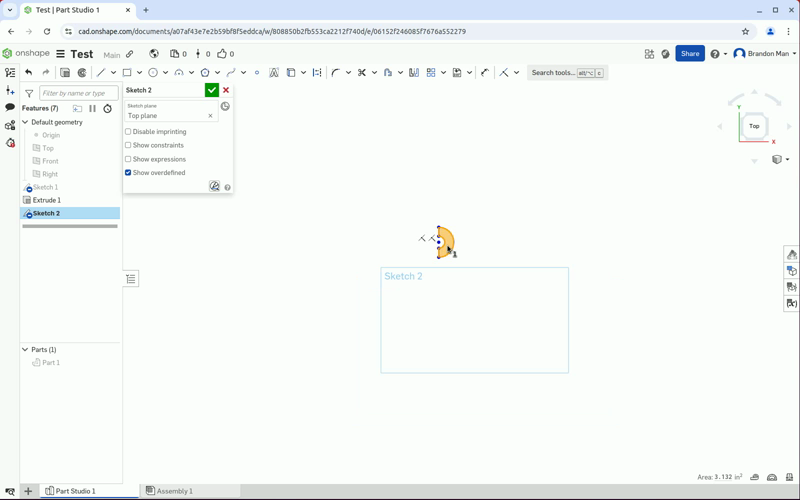
scroll(-6)
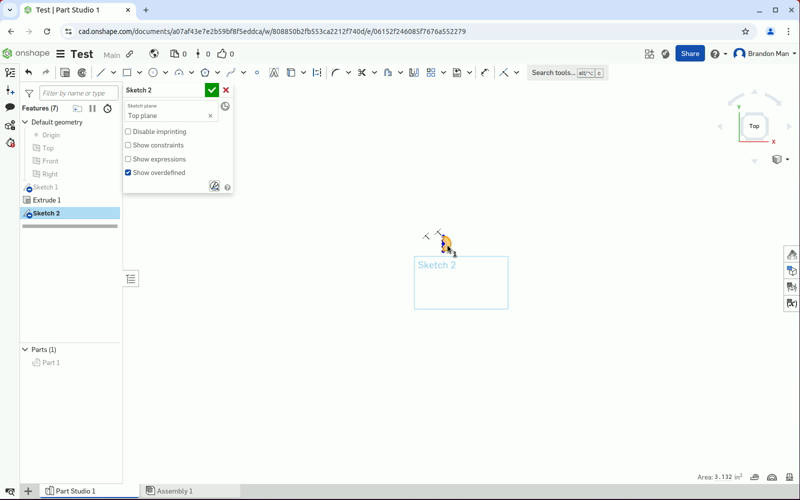
mouse_move(73, 352)
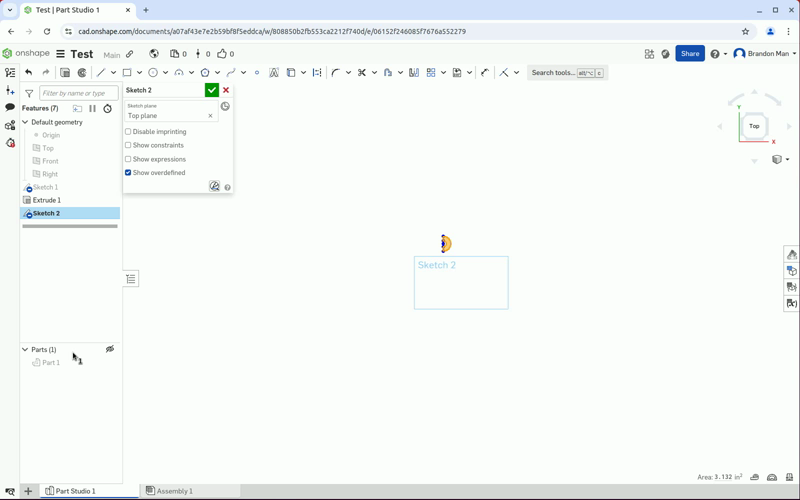
key(shift+y)
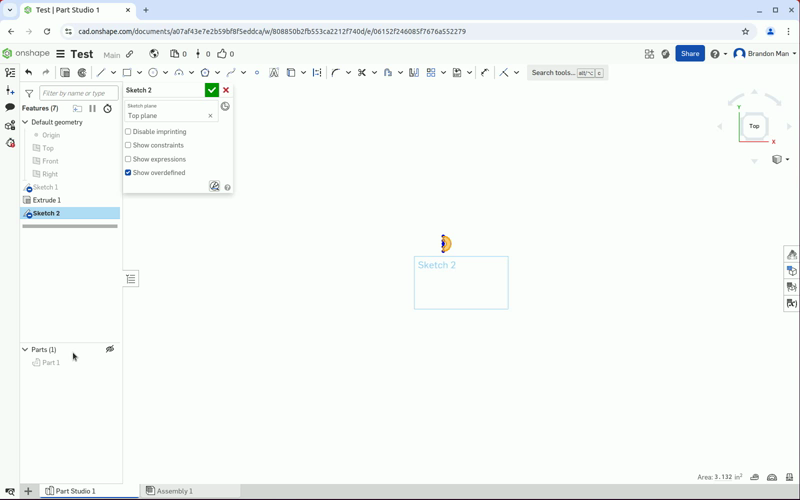
key(shift+e)
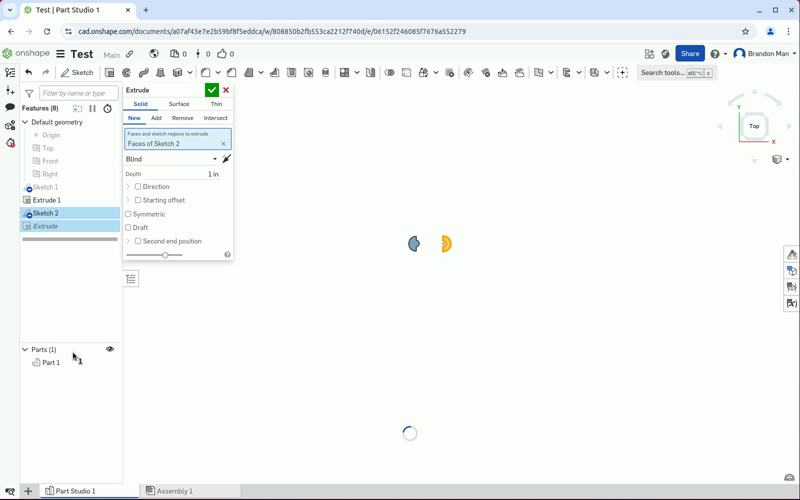
mouse_move(143, 106)
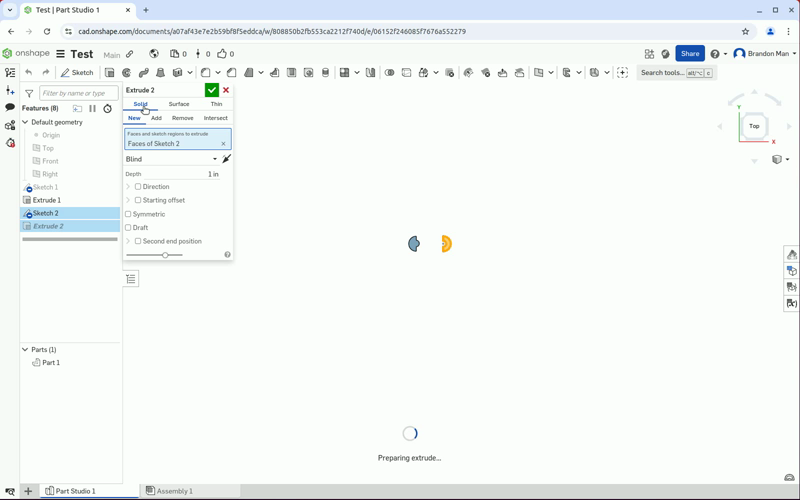
click(143, 106)
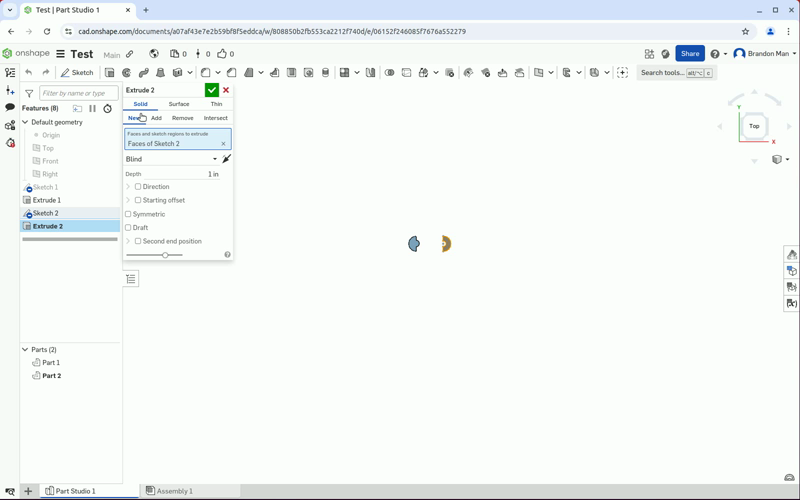
mouse_move(137, 120)
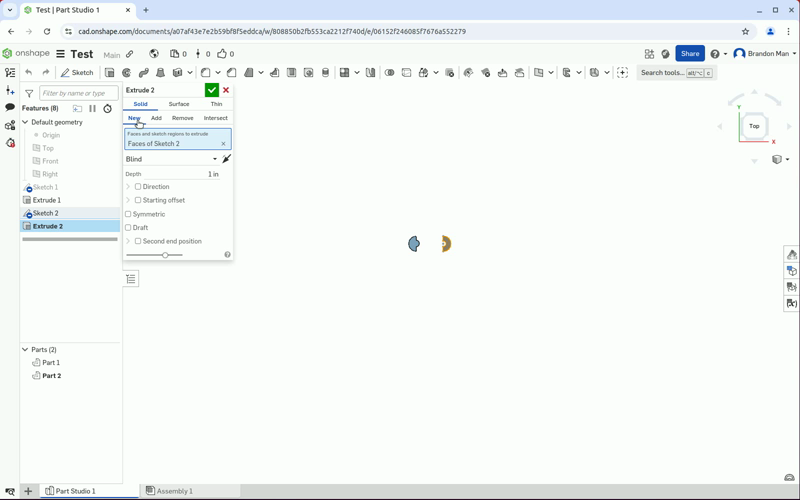
click(137, 120)
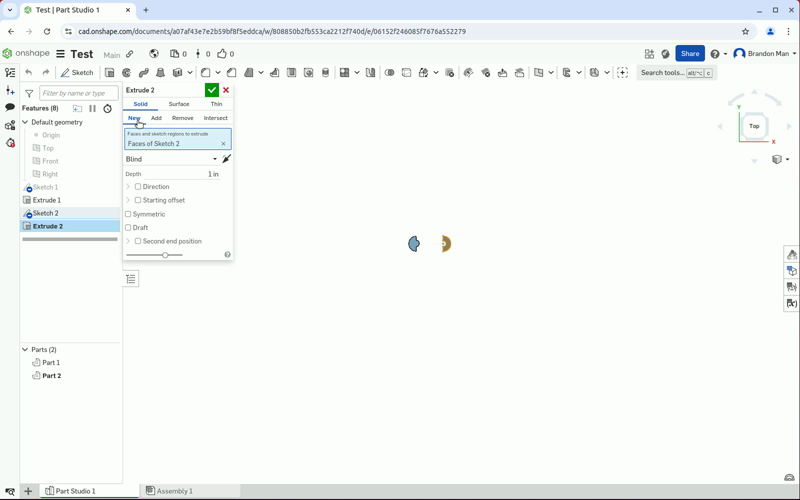
key(tab, 4)
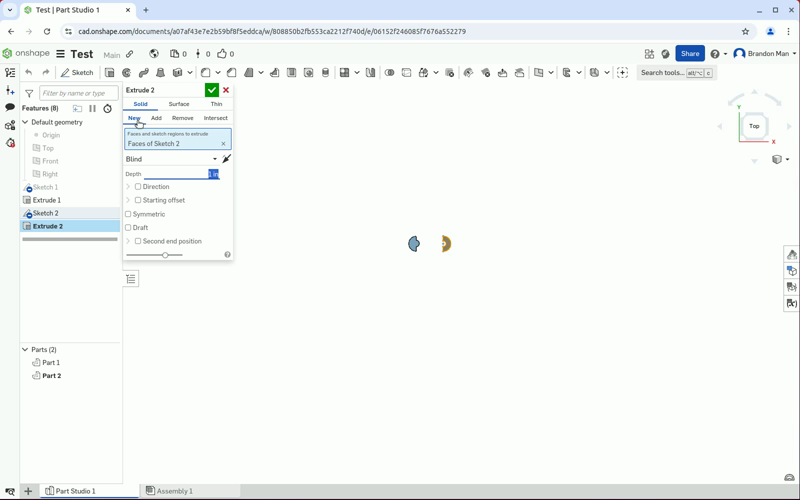
text(23.108)
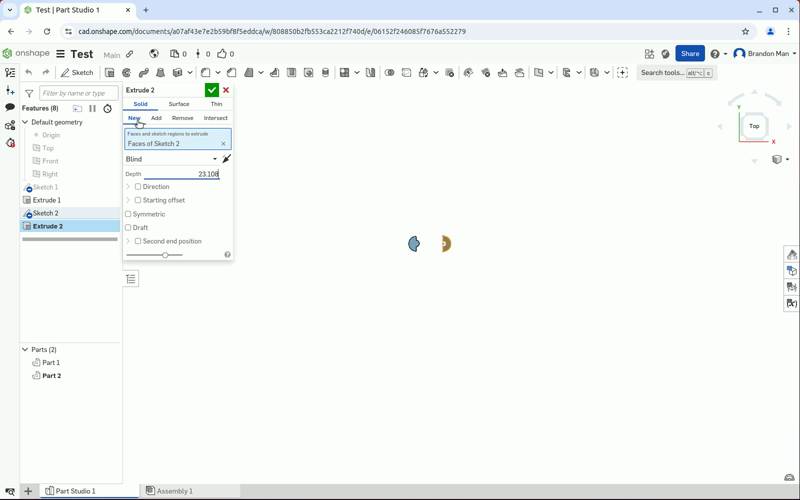
key(enter)
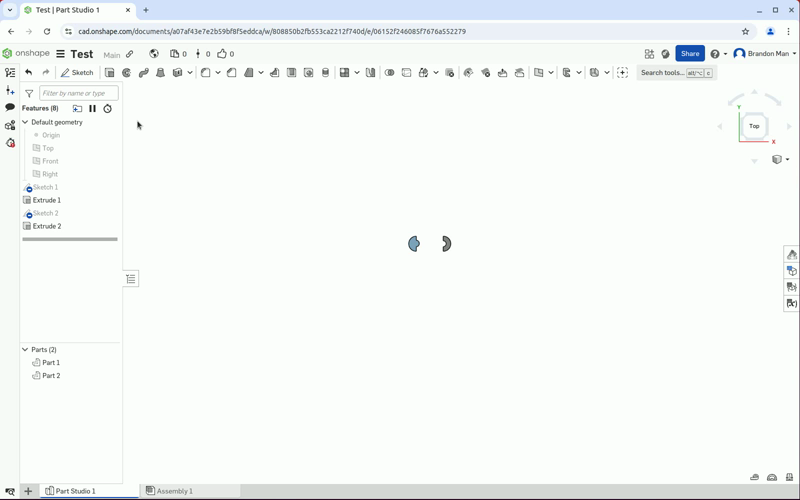
key(shift+h)
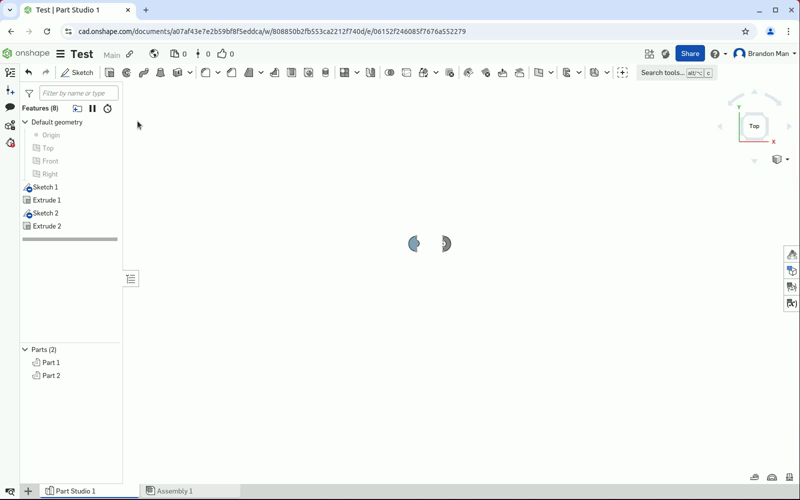
key(shift+h)
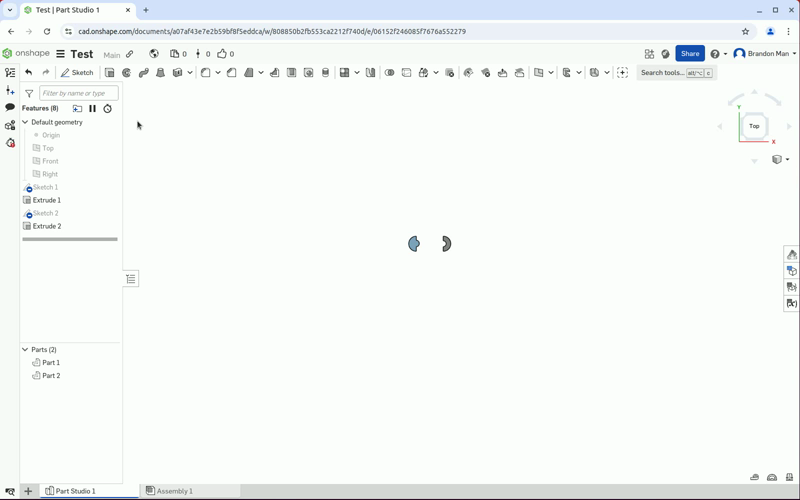
mouse_move(73, 189)
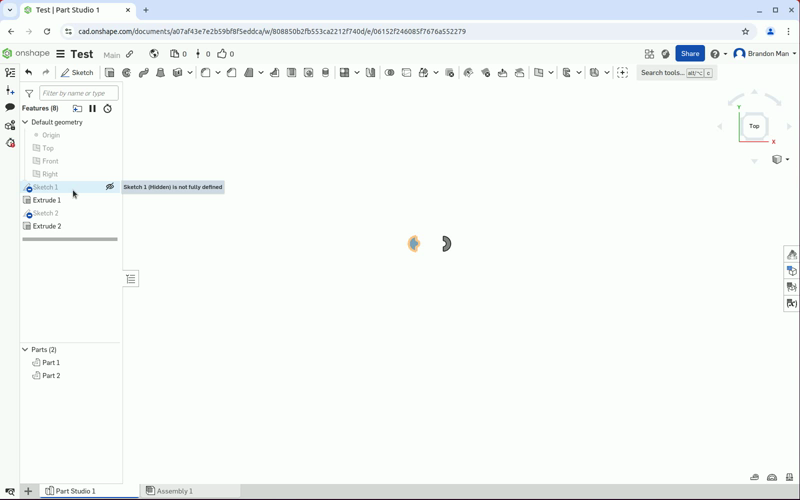
click(73, 189)
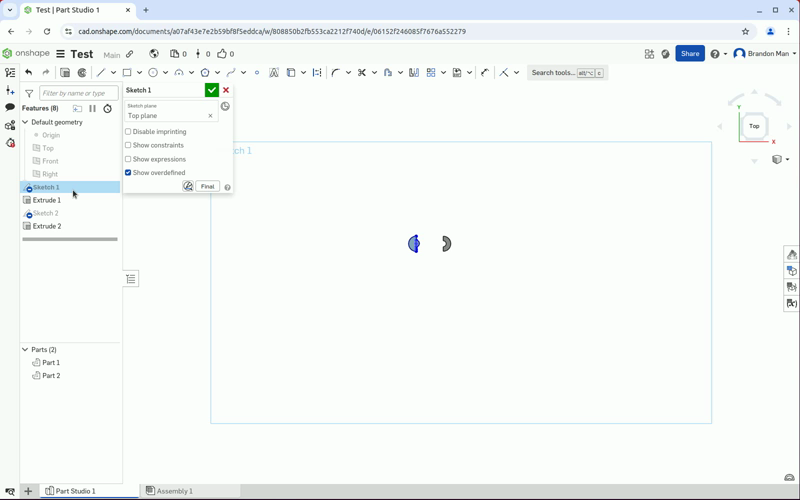
mouse_move(229, 92)
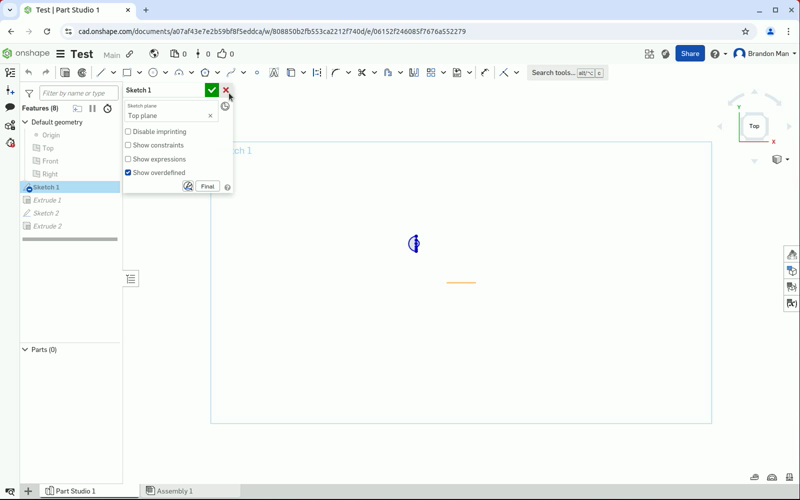
click(229, 92)
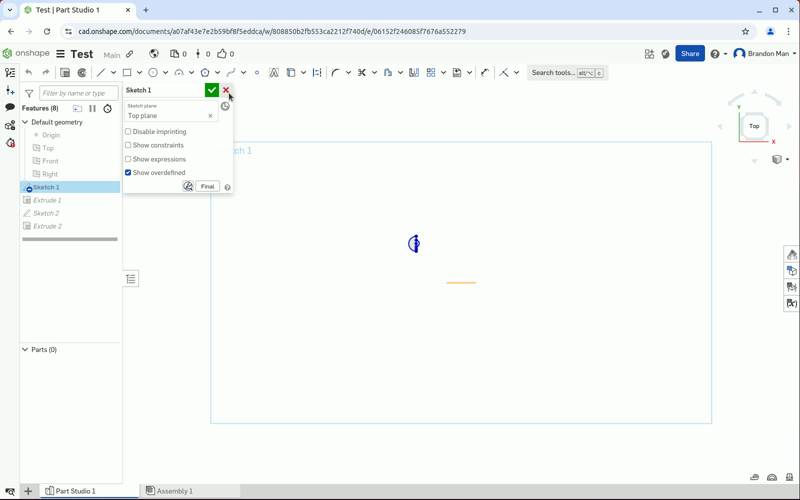
key(shift+s)
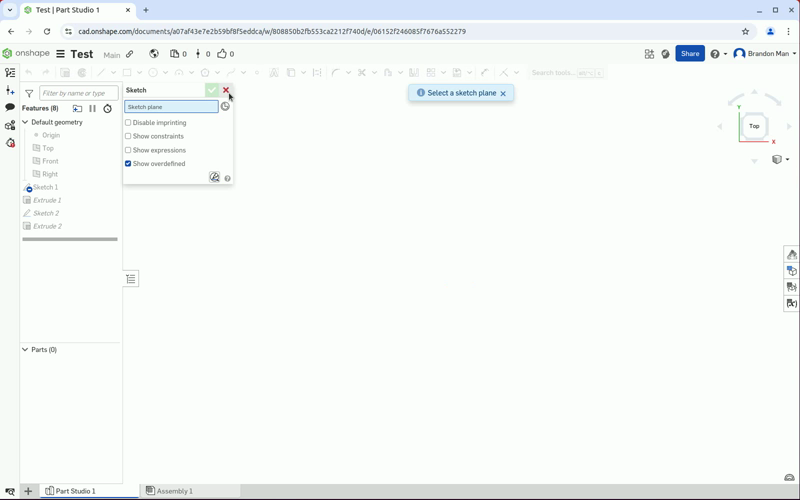
mouse_move(73, 150)
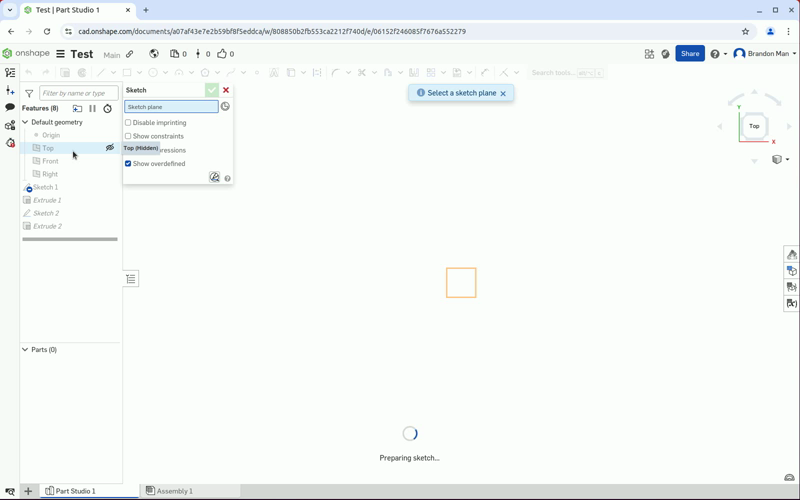
click(73, 150)
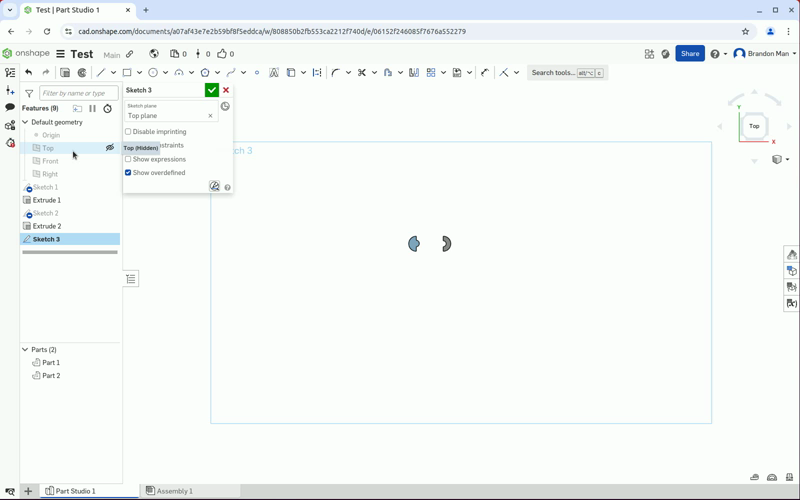
mouse_move(73, 352)
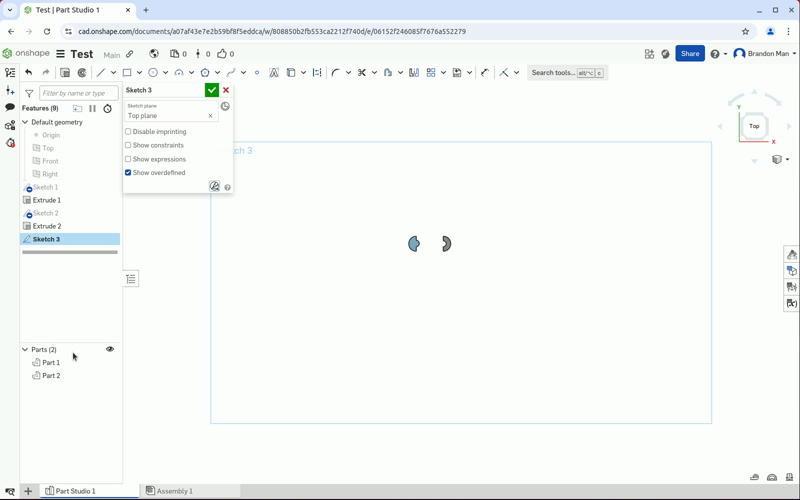
key(y)
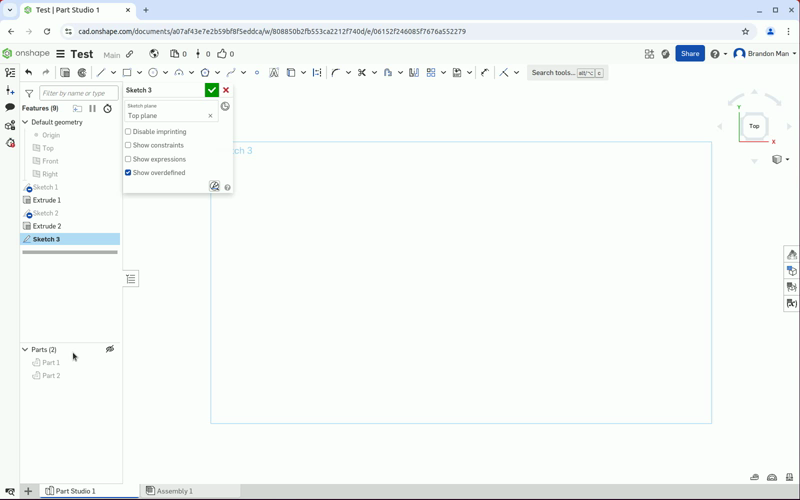
key(a)
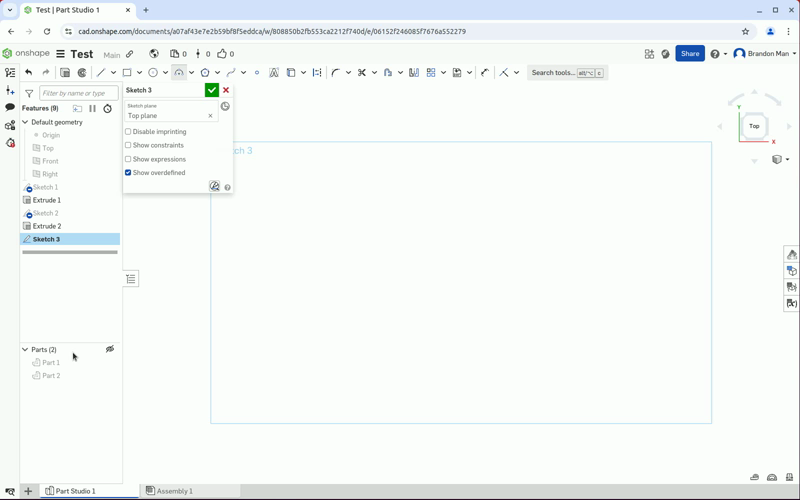
key_down(shift)
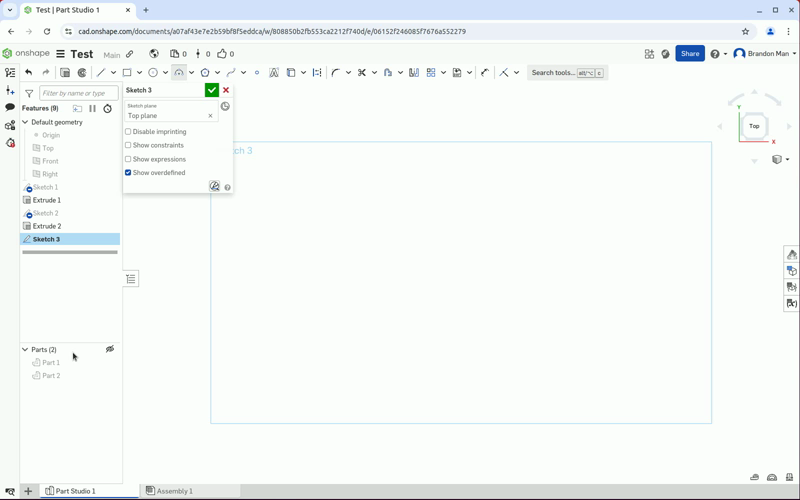
mouse_move(416, 241)
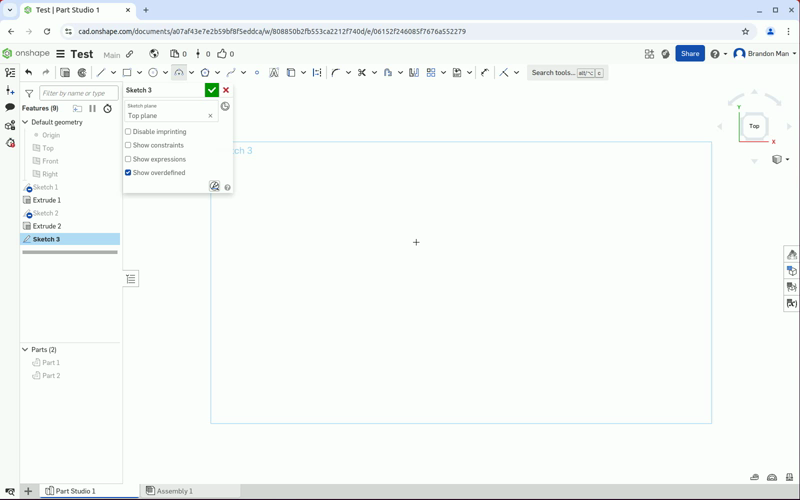
click(416, 241)
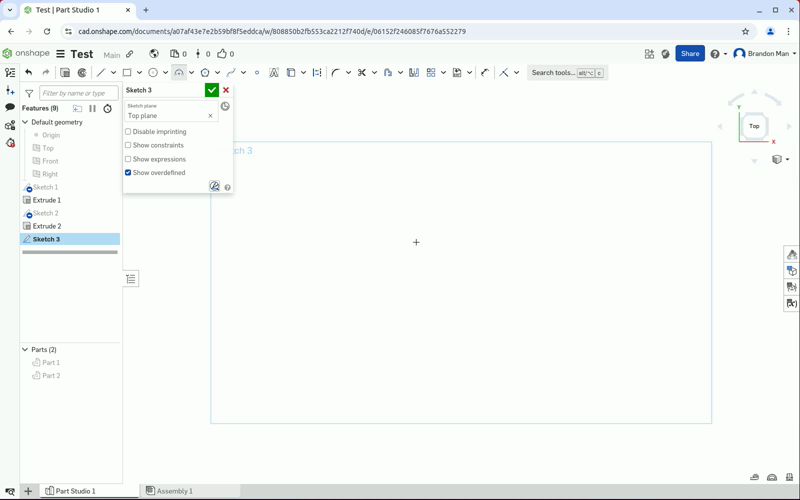
key_up(shift)
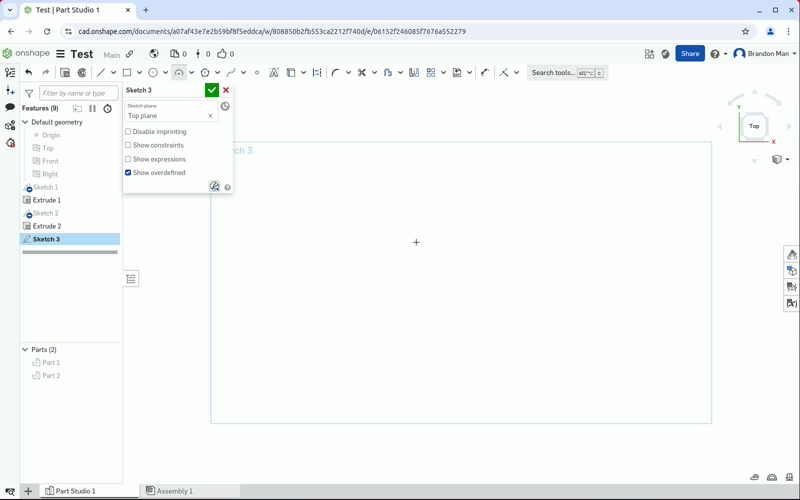
key_down(shift)
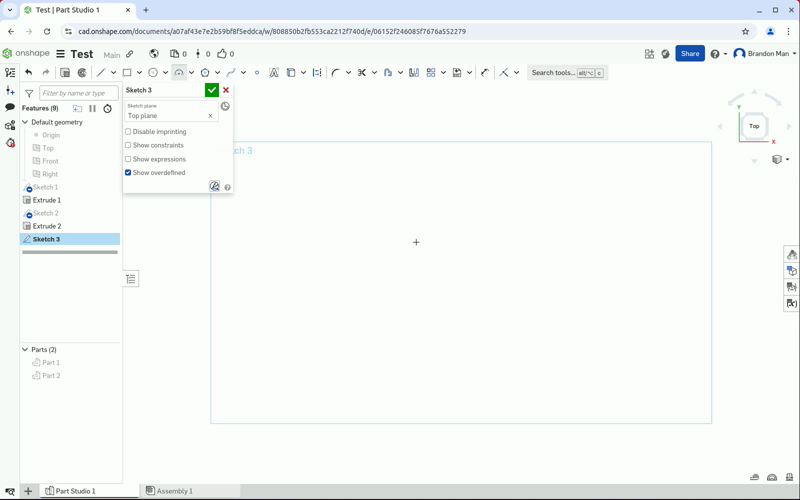
mouse_move(419, 244)
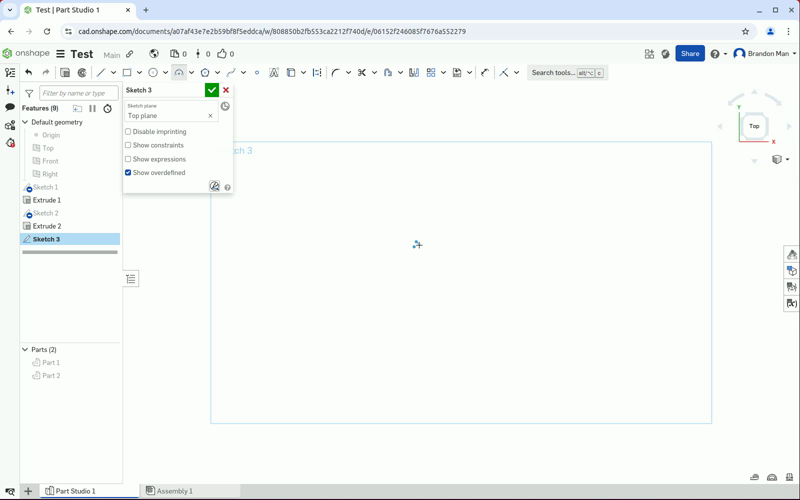
scroll(6)
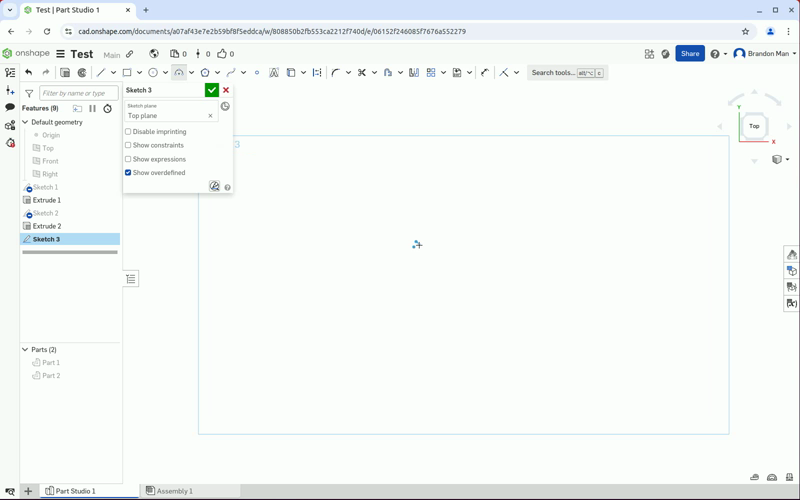
scroll(6)
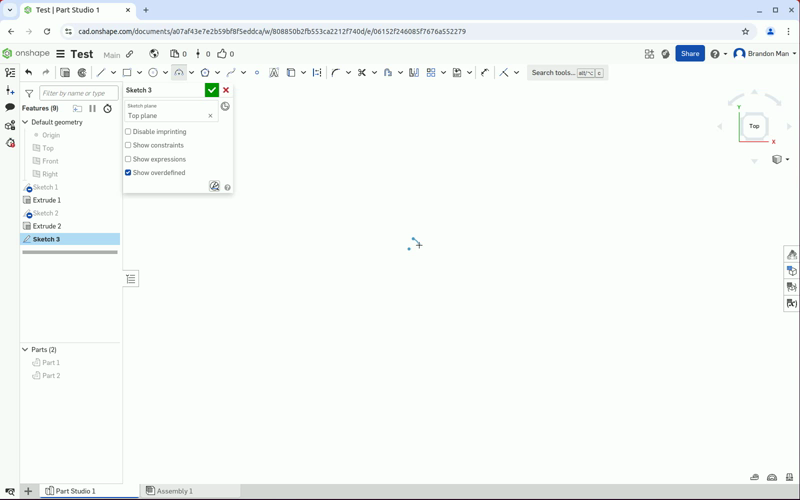
scroll(6)
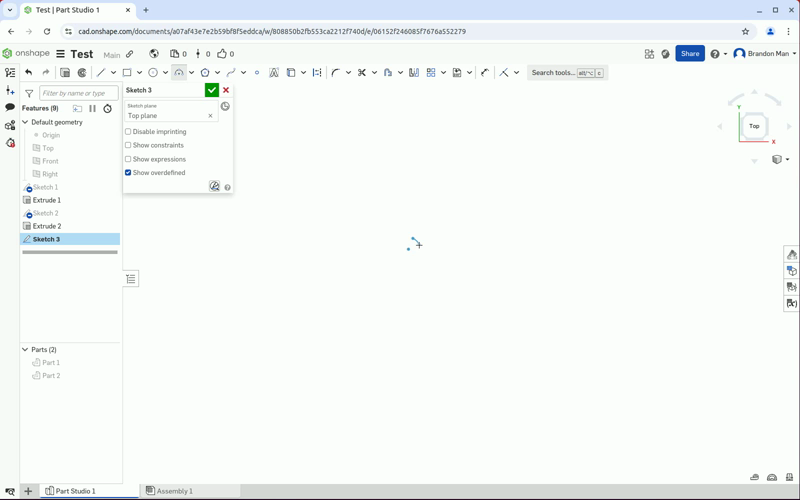
scroll(6)
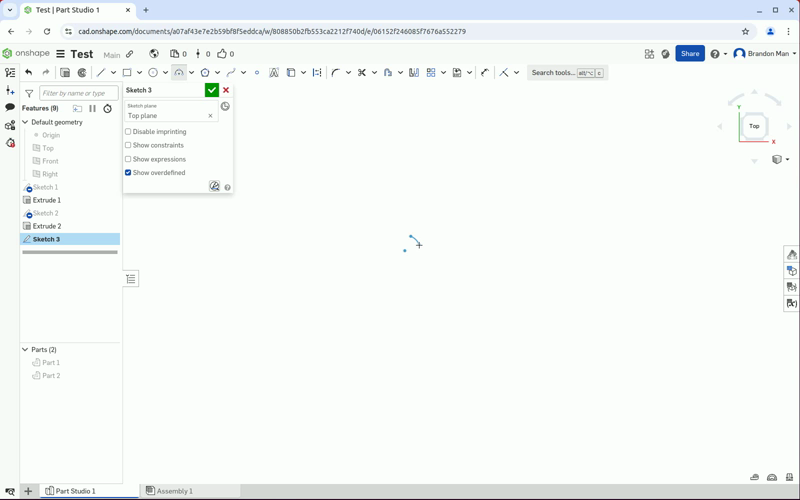
scroll(6)
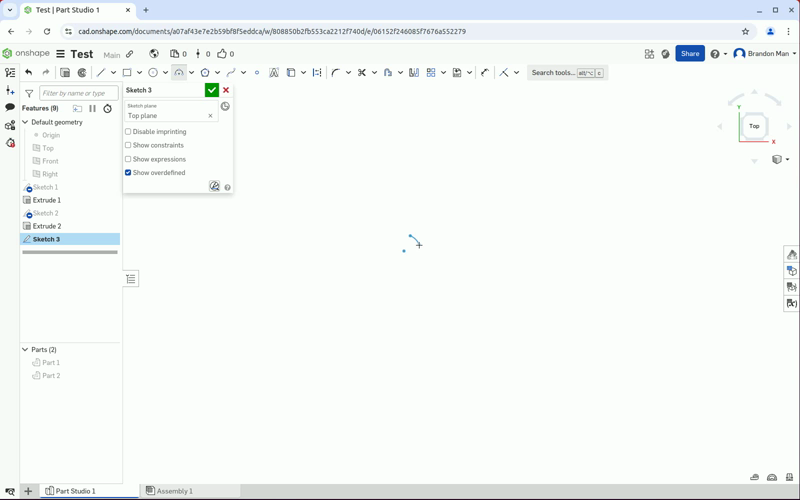
scroll(6)
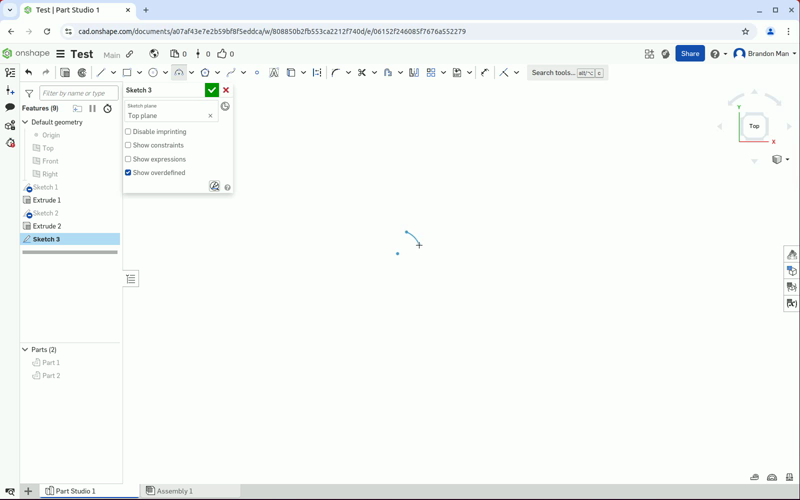
scroll(6)
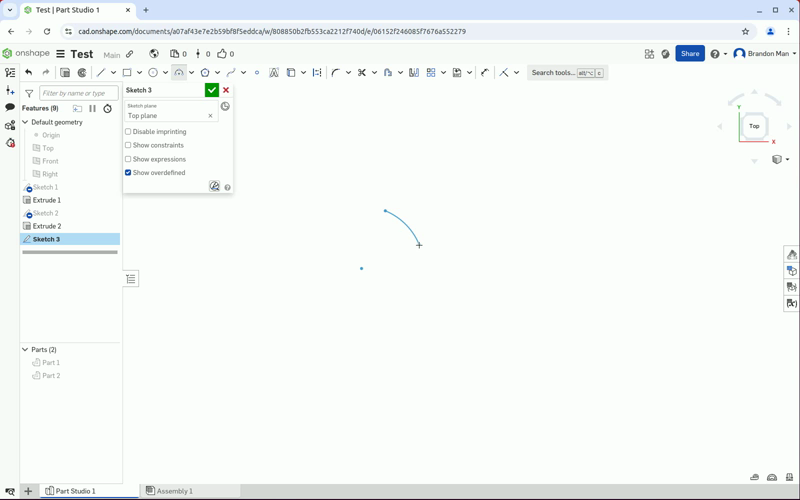
click(419, 244)
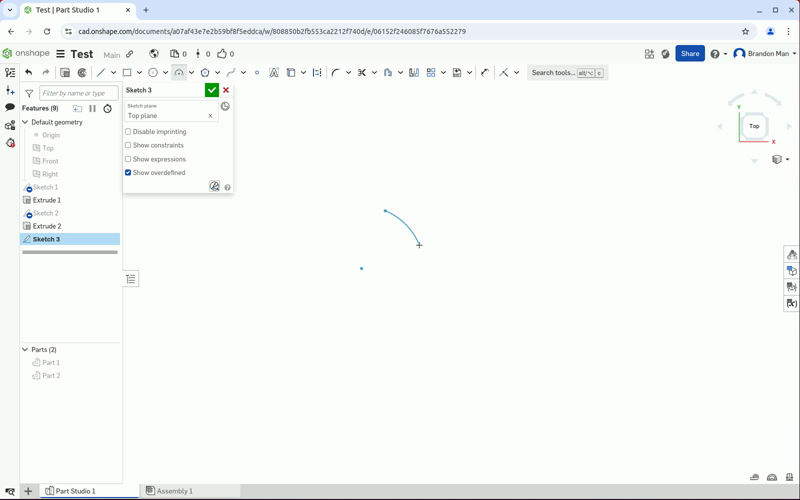
scroll(-6)
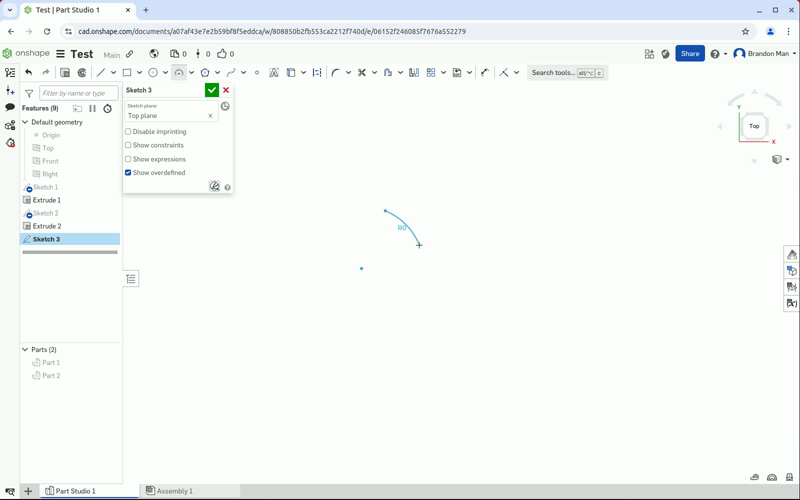
scroll(-6)
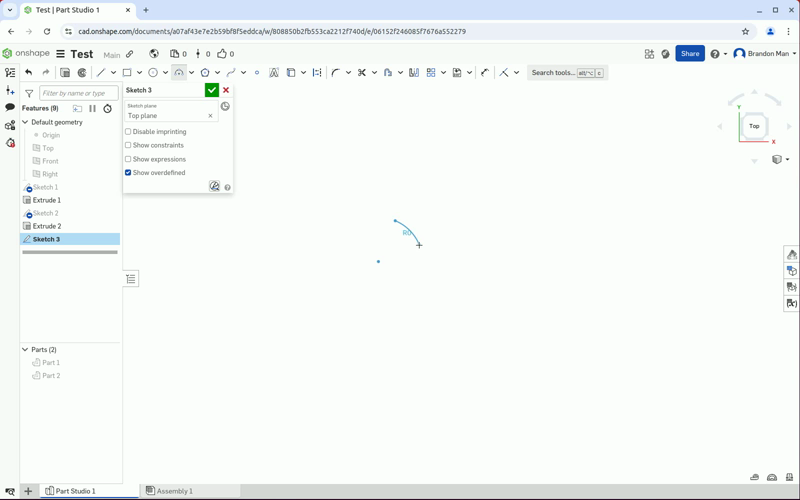
scroll(-6)
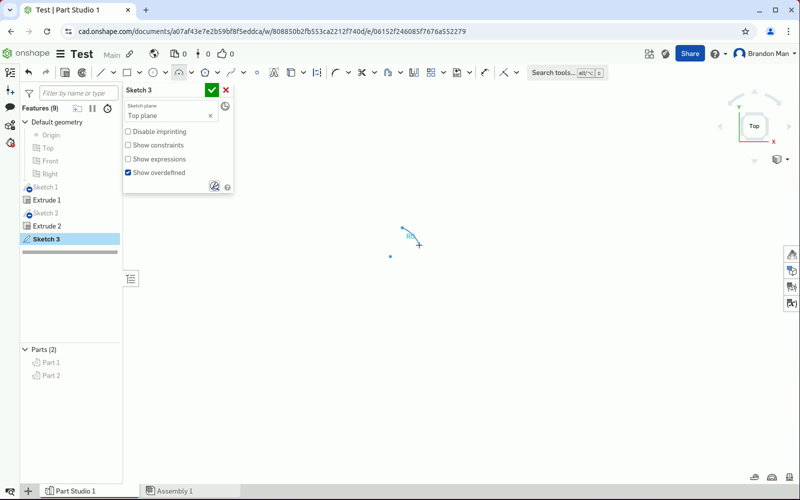
scroll(-6)
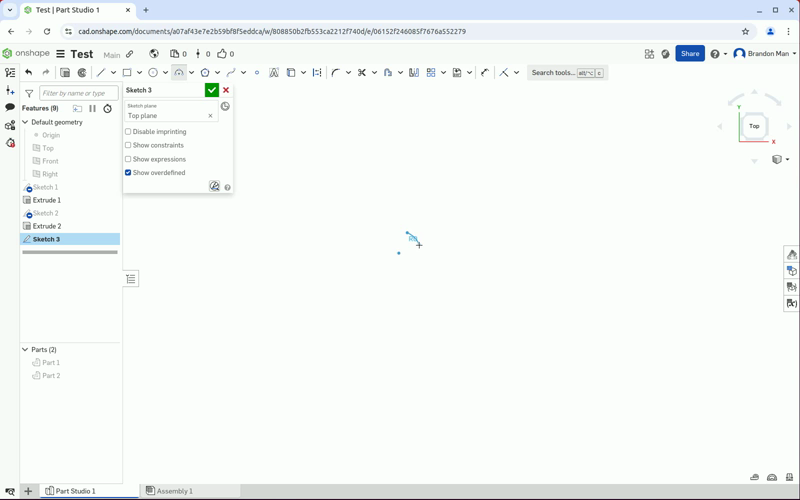
scroll(-6)
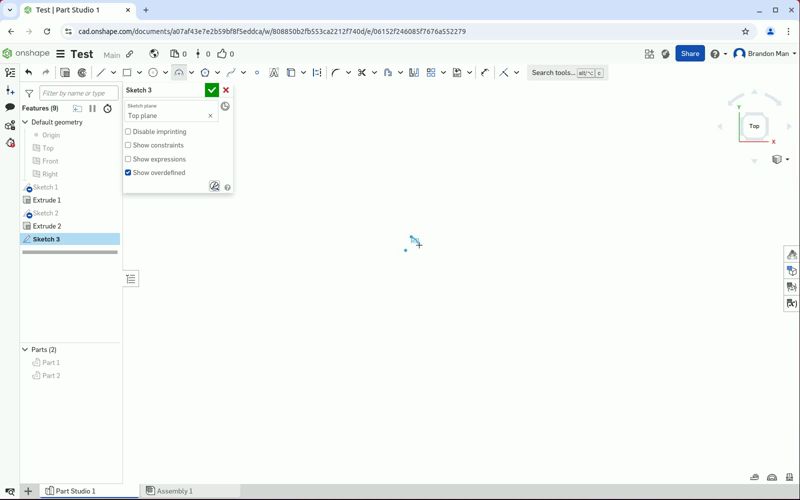
scroll(-6)
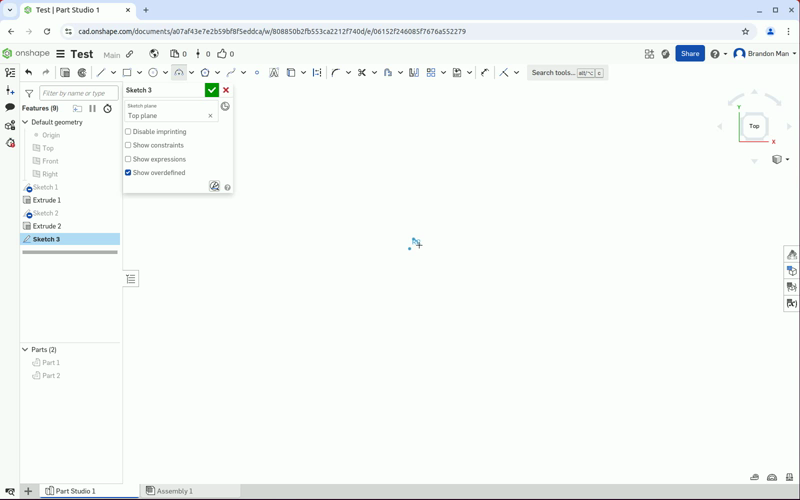
scroll(-6)
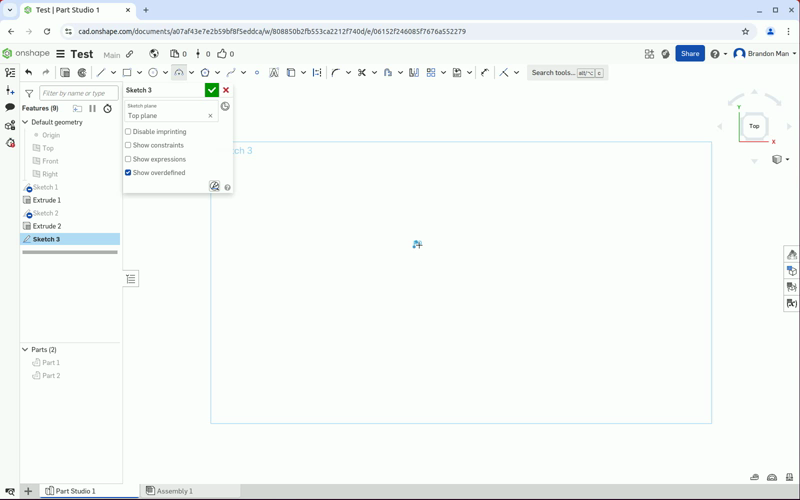
mouse_move(418, 242)
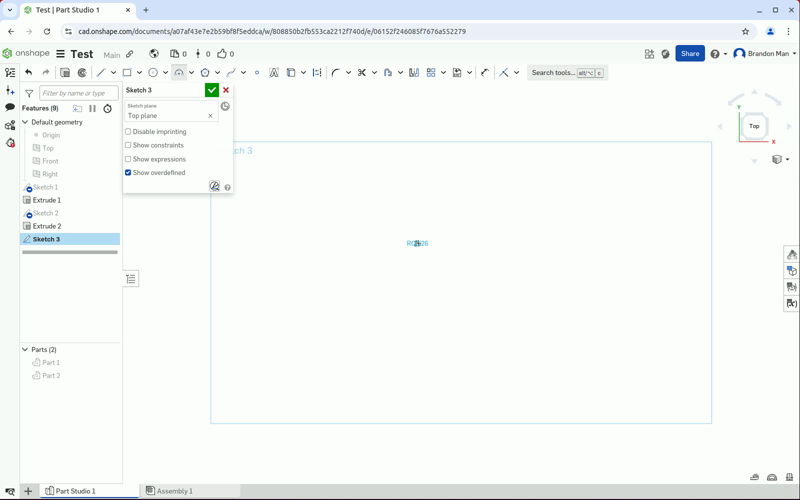
scroll(6)
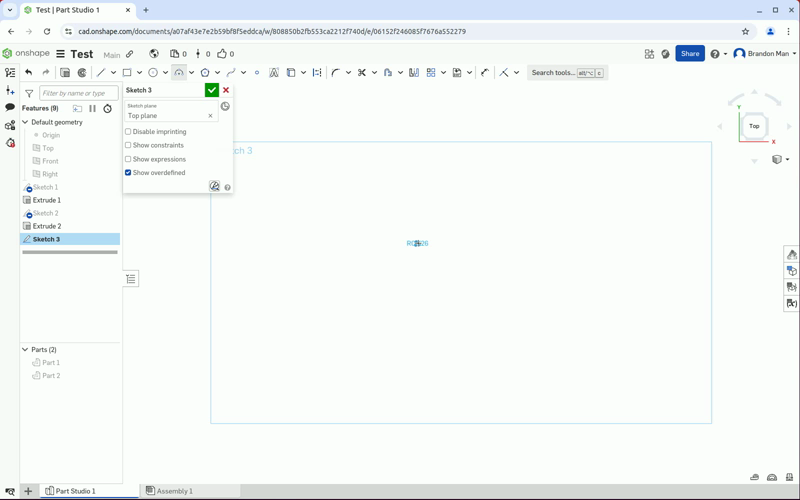
scroll(6)
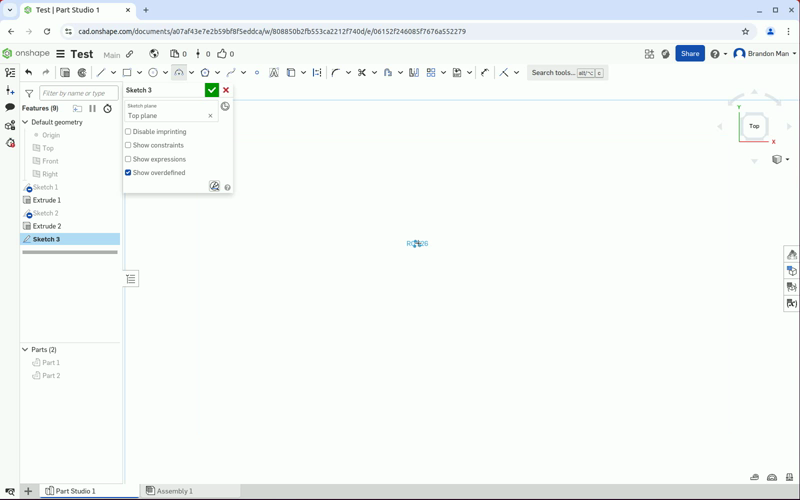
scroll(6)
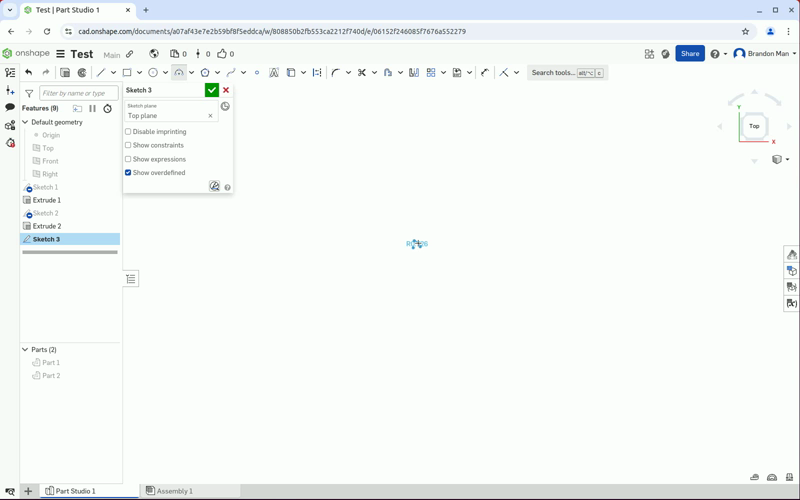
scroll(6)
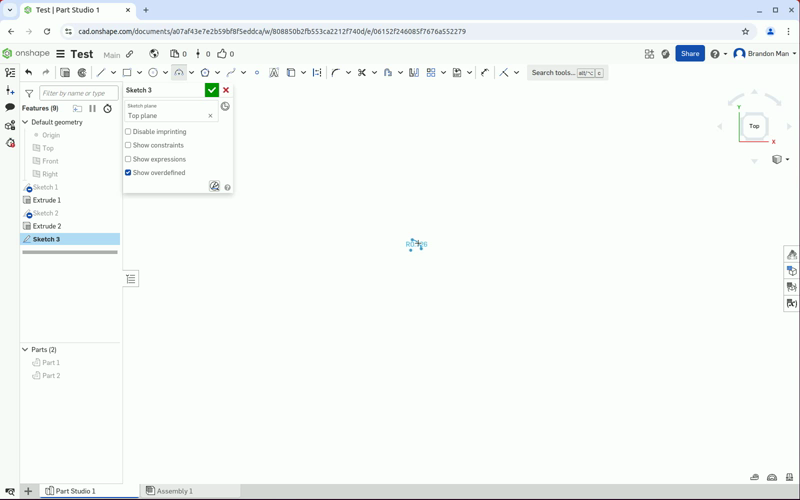
scroll(6)
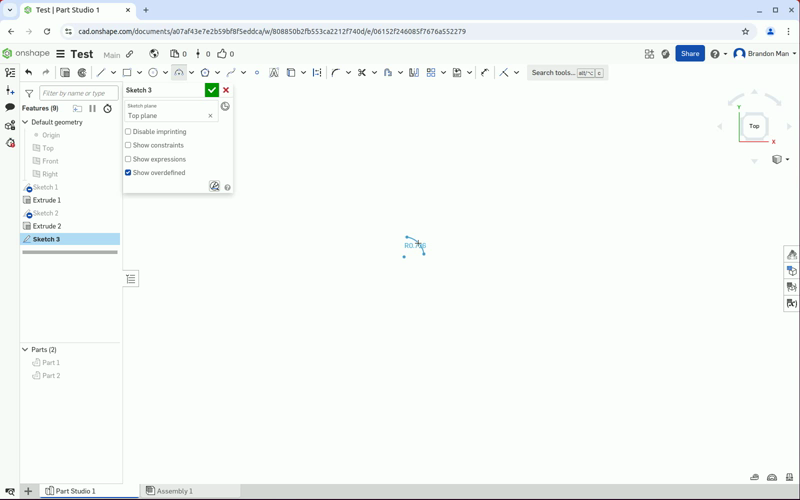
scroll(6)
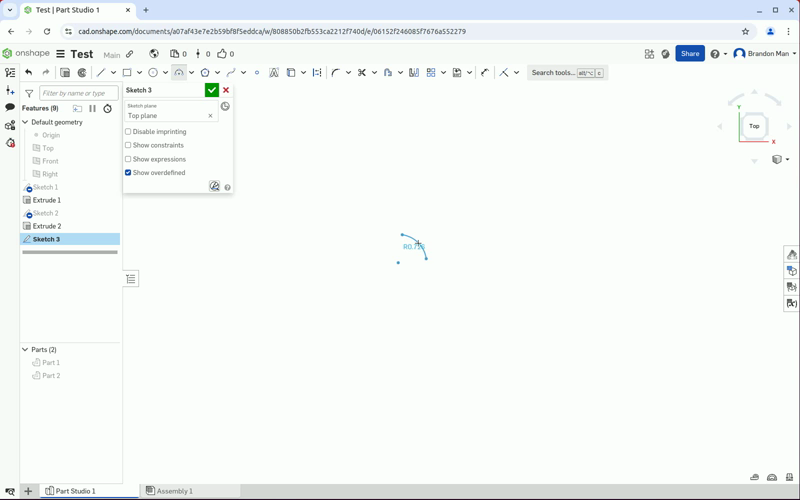
scroll(6)
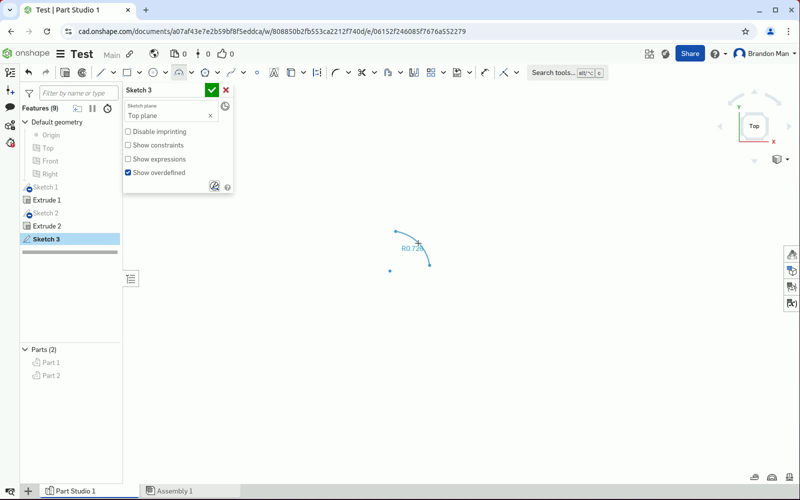
click(418, 242)
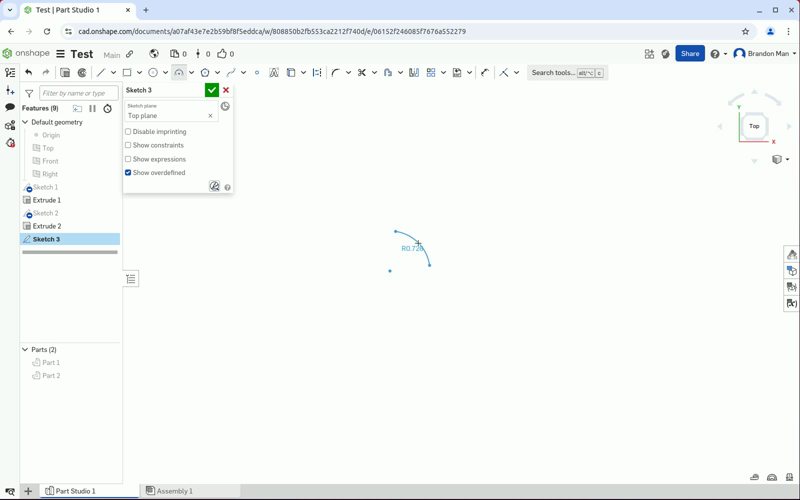
scroll(-6)
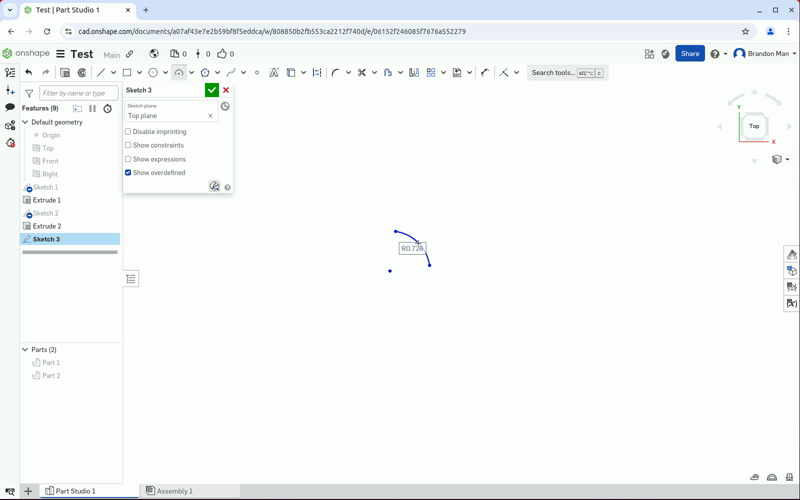
scroll(-6)
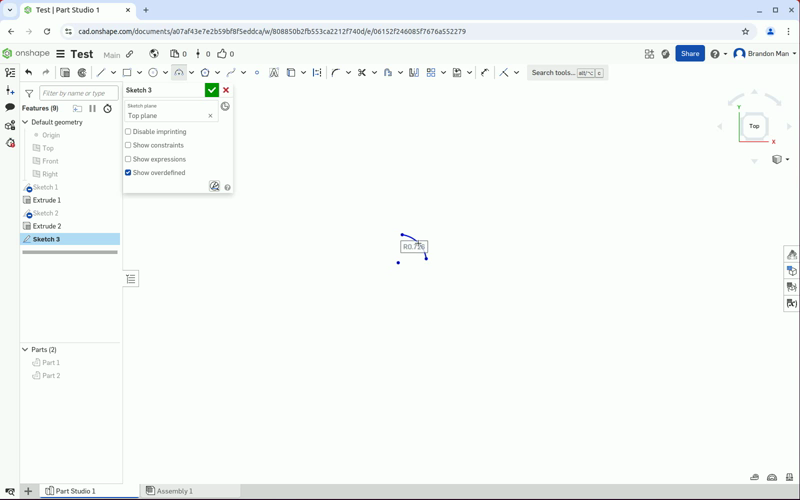
scroll(-6)
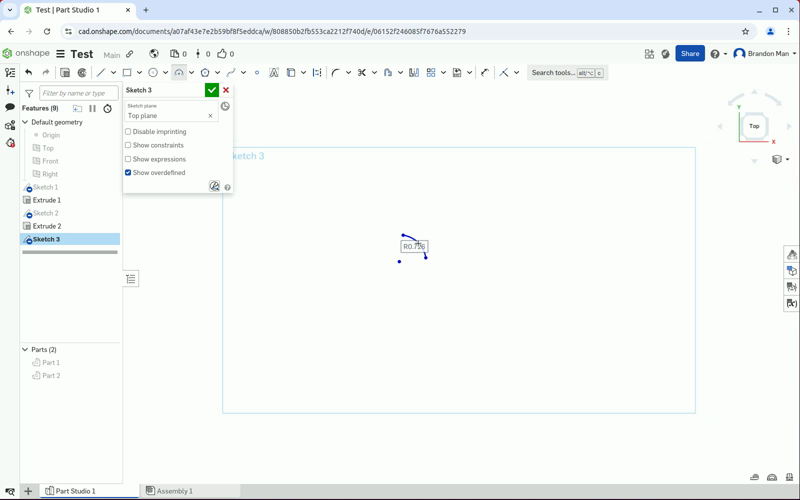
scroll(-6)
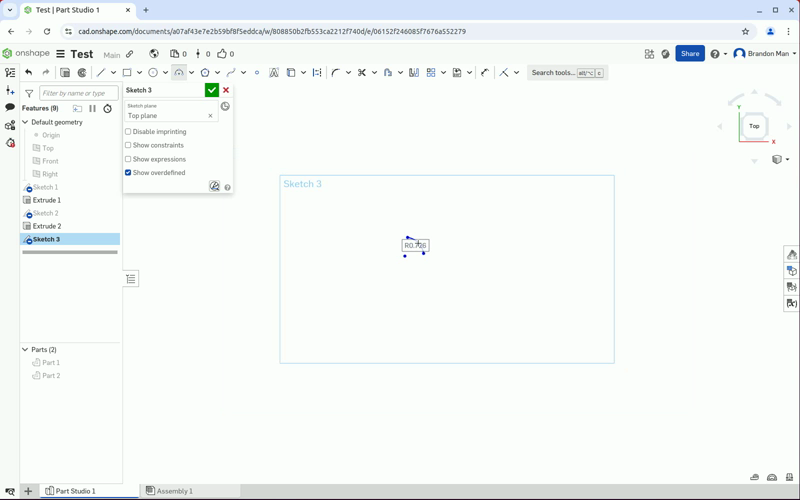
scroll(-6)
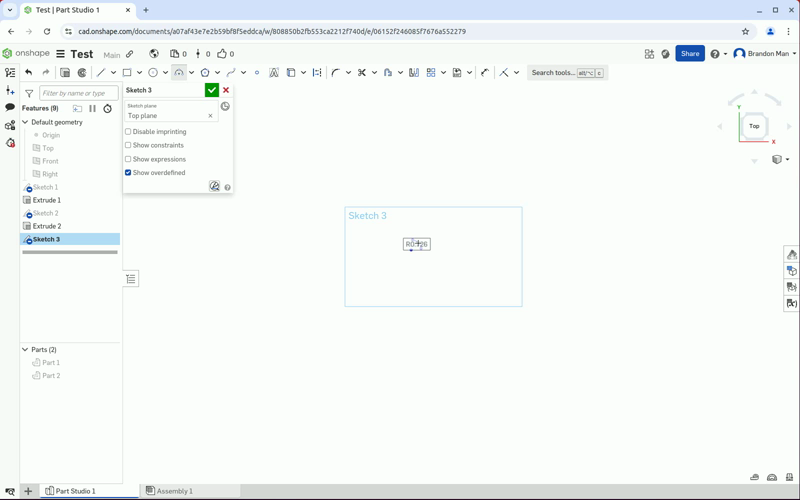
scroll(-6)
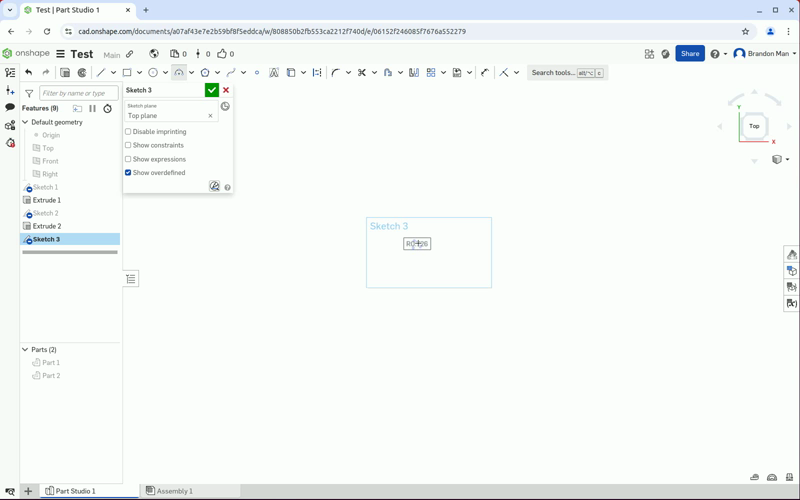
scroll(-6)
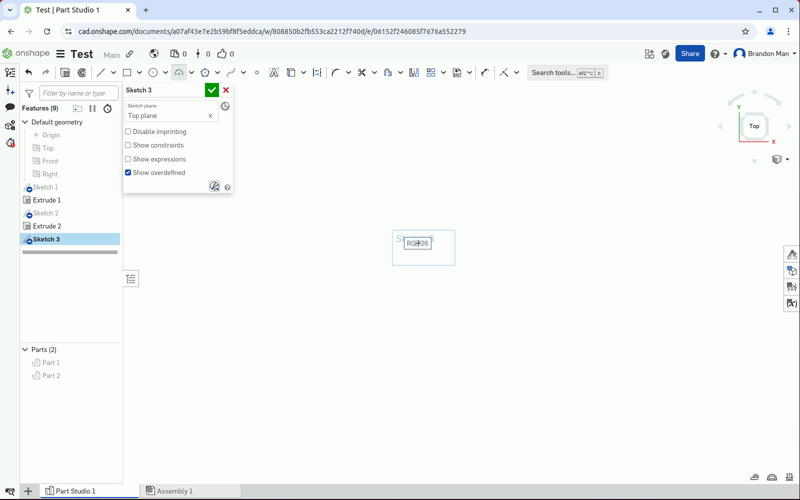
key_up(shift)
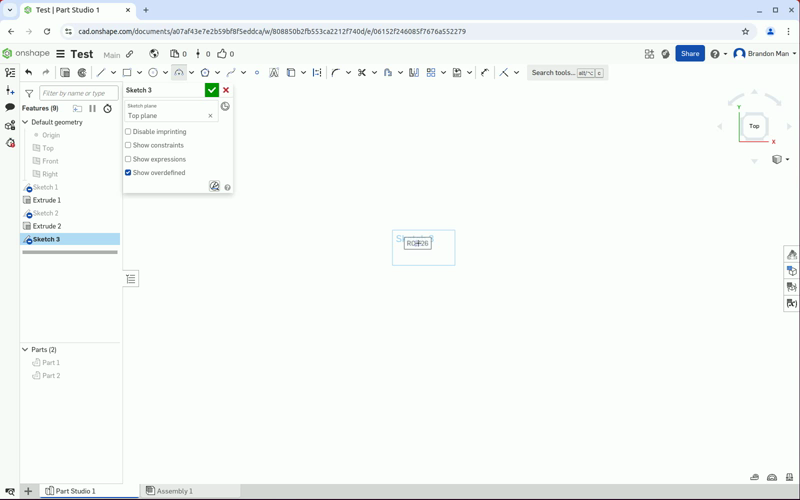
key(esc)
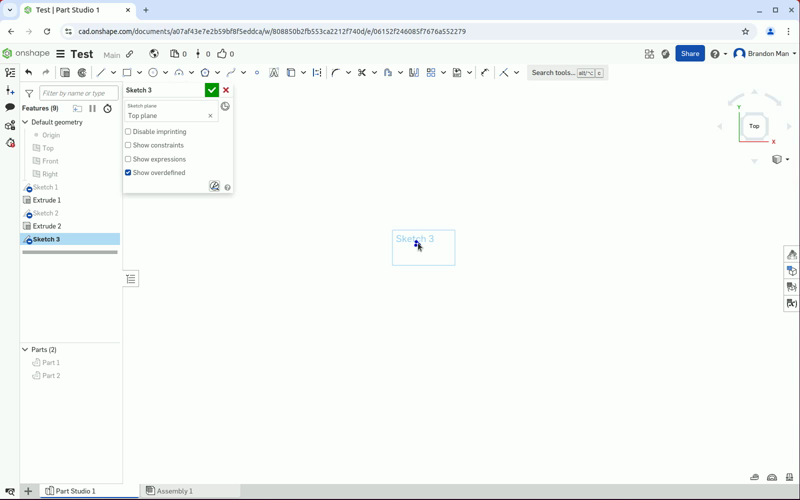
key(l)
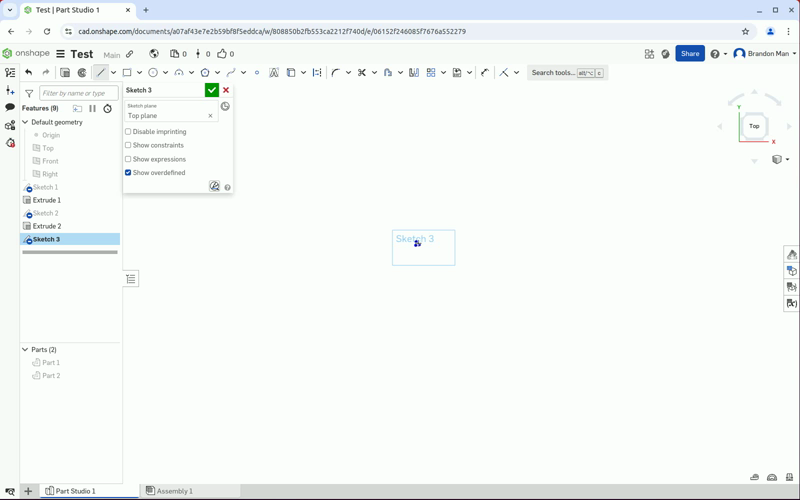
mouse_move(419, 244)
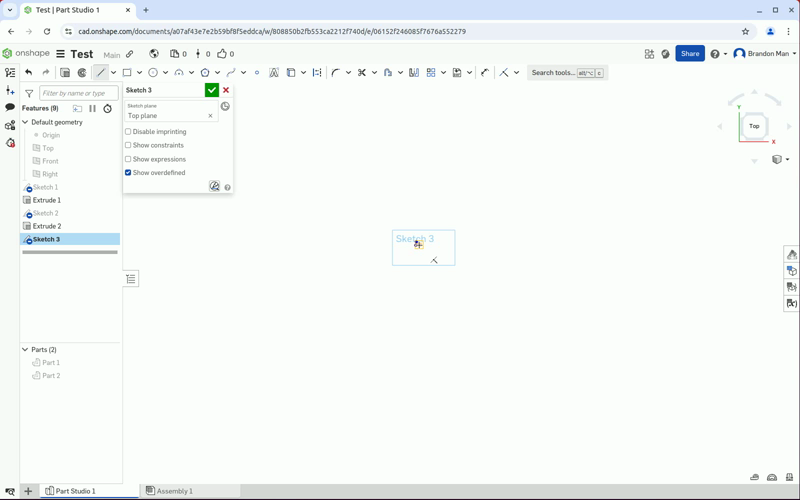
scroll(6)
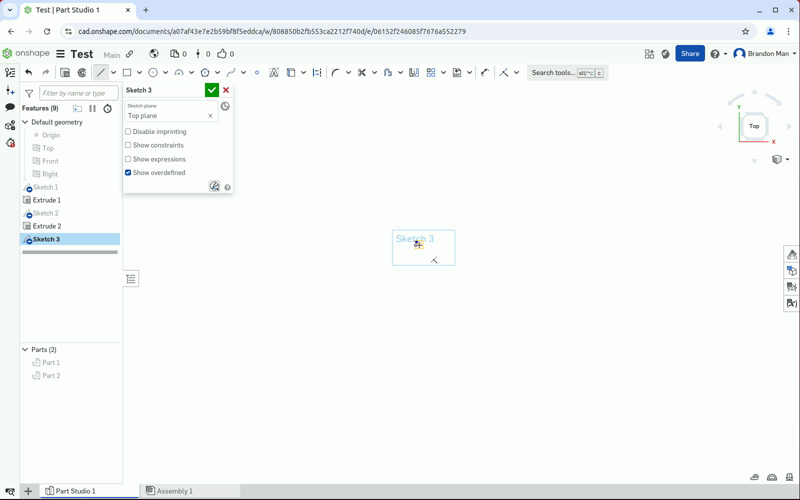
scroll(6)
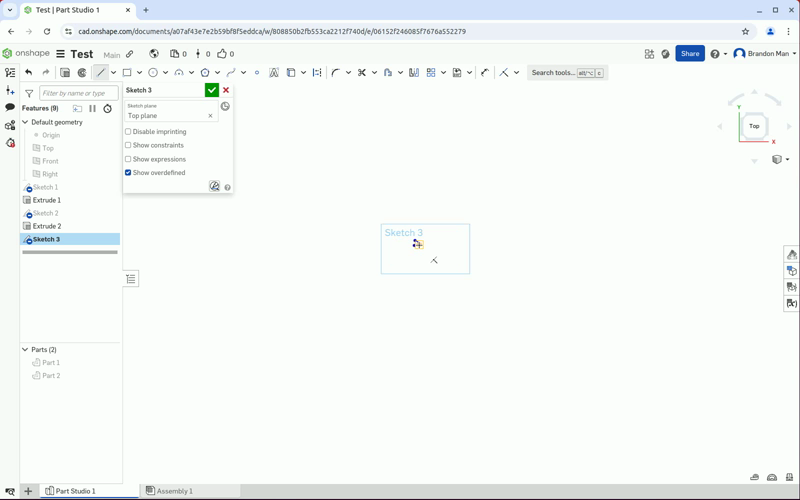
scroll(6)
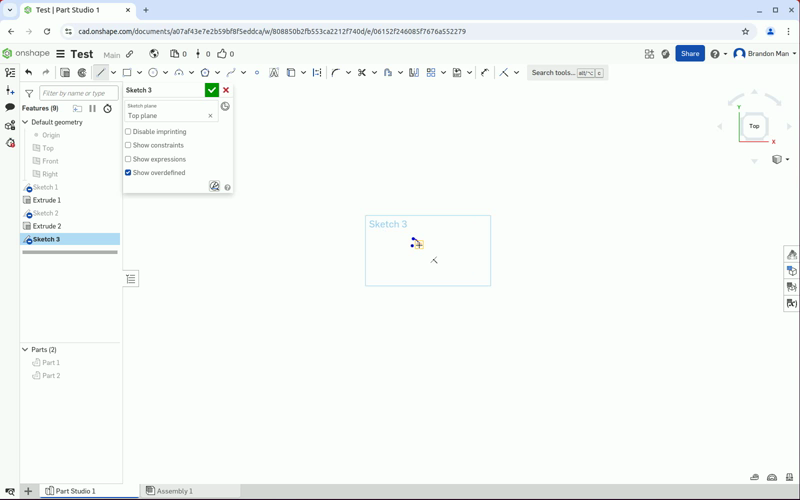
scroll(6)
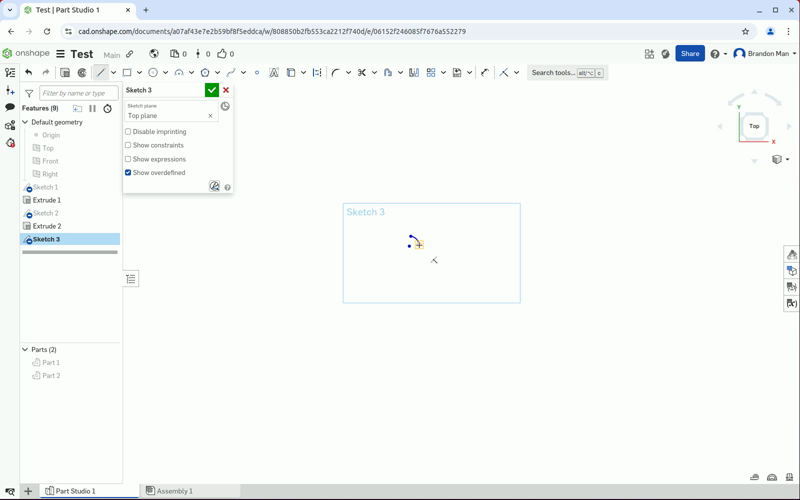
scroll(6)
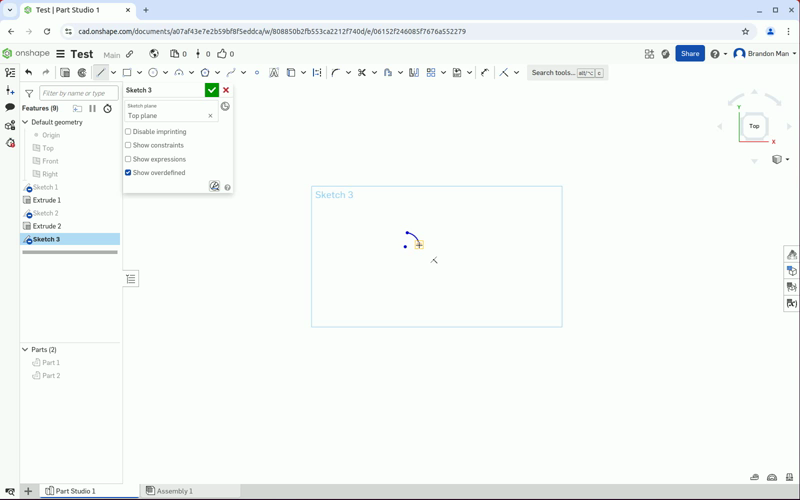
scroll(6)
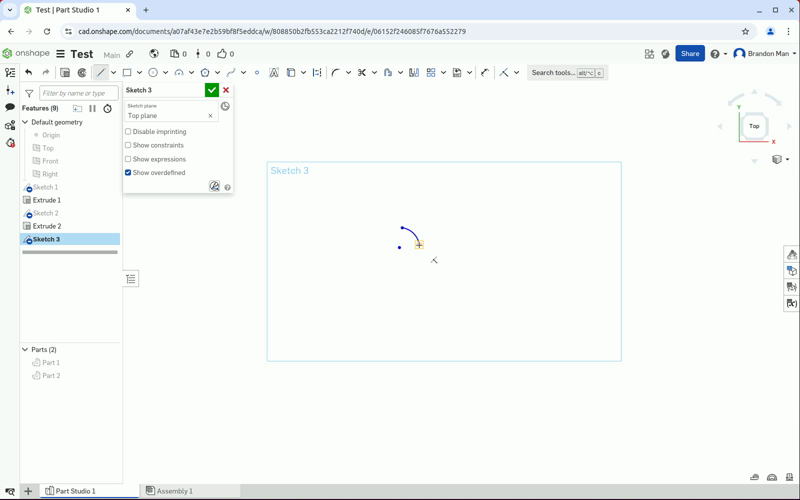
scroll(6)
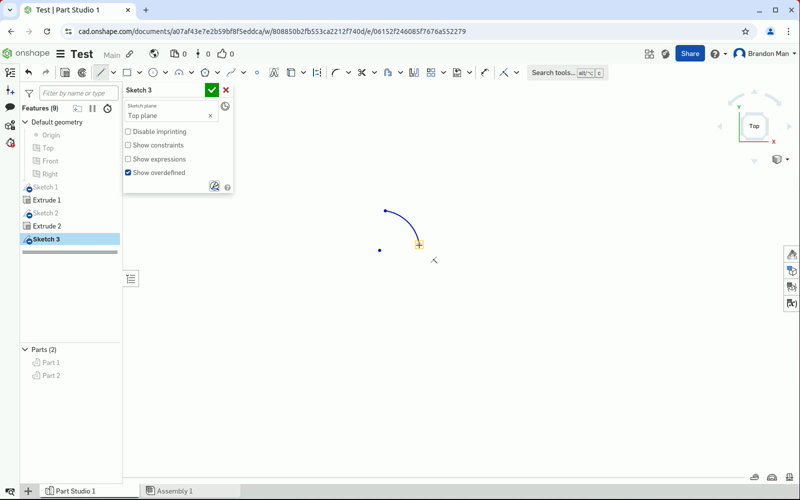
click(419, 244)
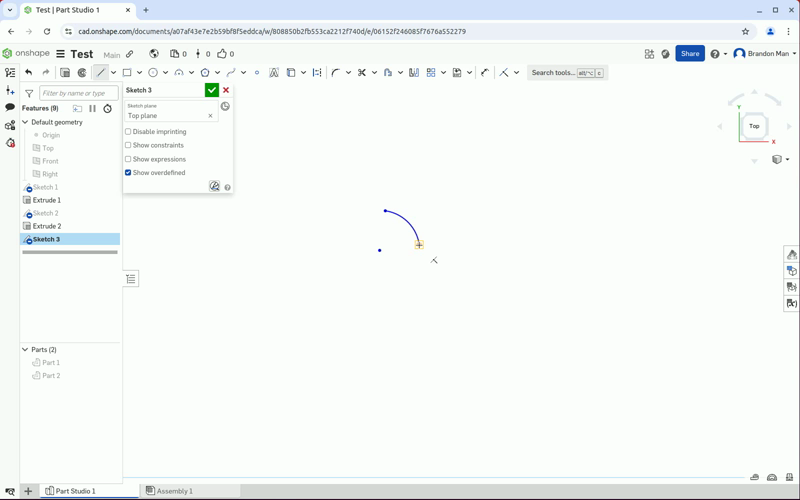
scroll(-6)
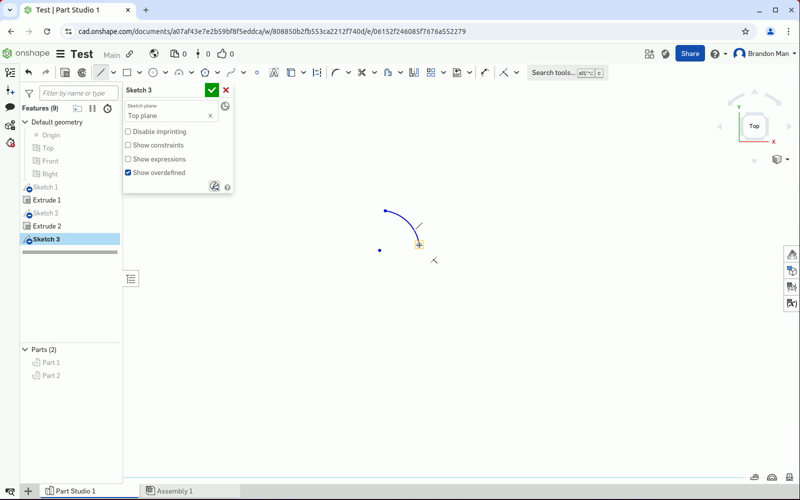
scroll(-6)
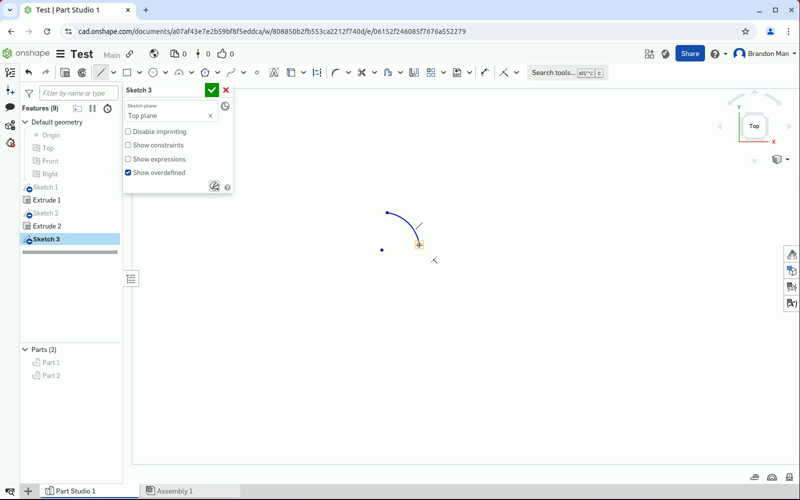
scroll(-6)
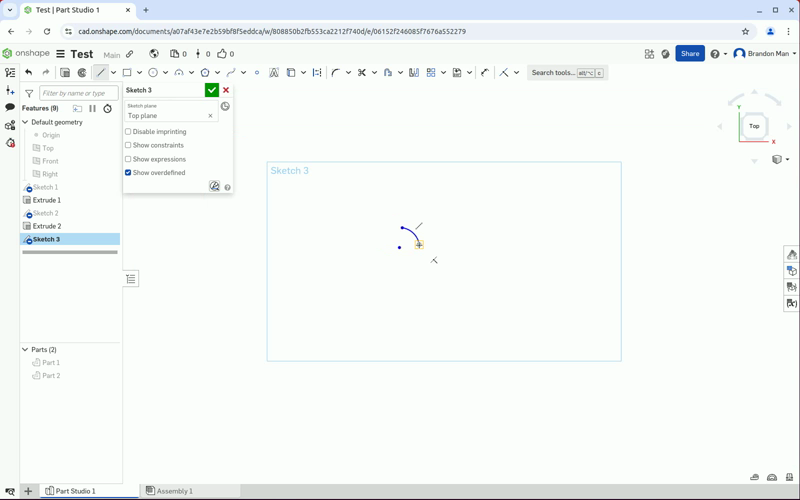
scroll(-6)
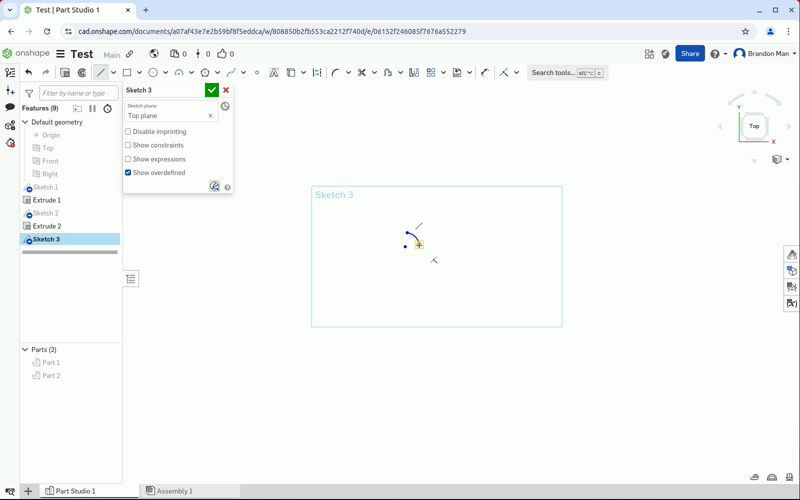
scroll(-6)
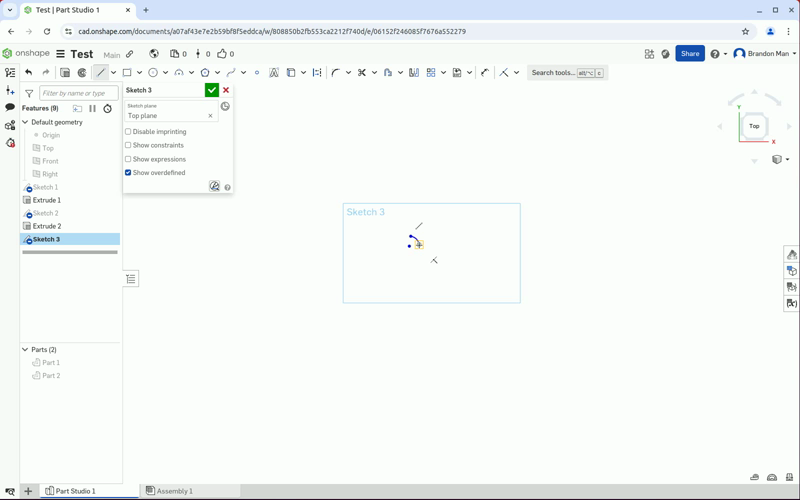
scroll(-6)
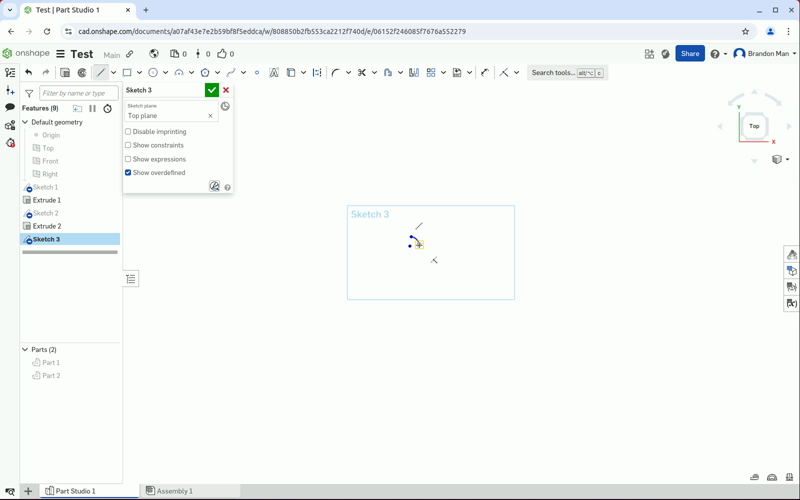
scroll(-6)
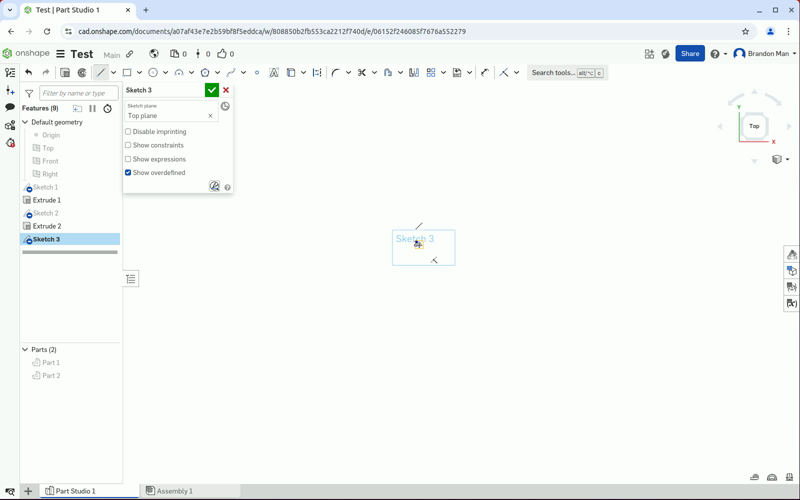
key_down(shift)
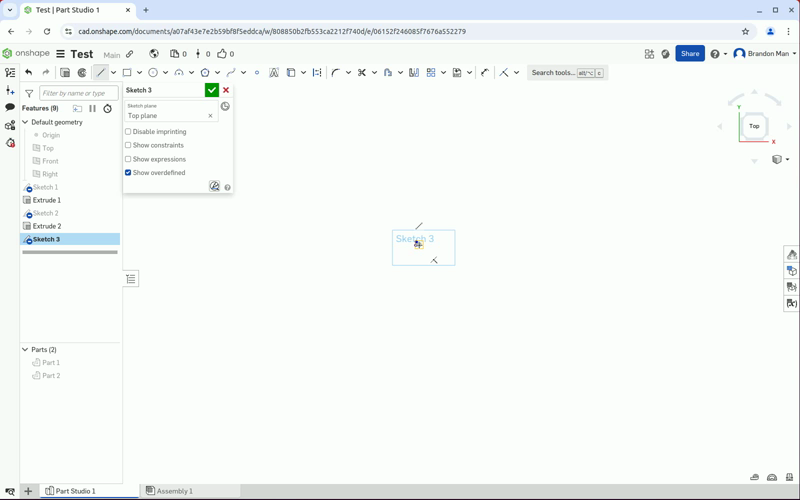
mouse_move(449, 244)
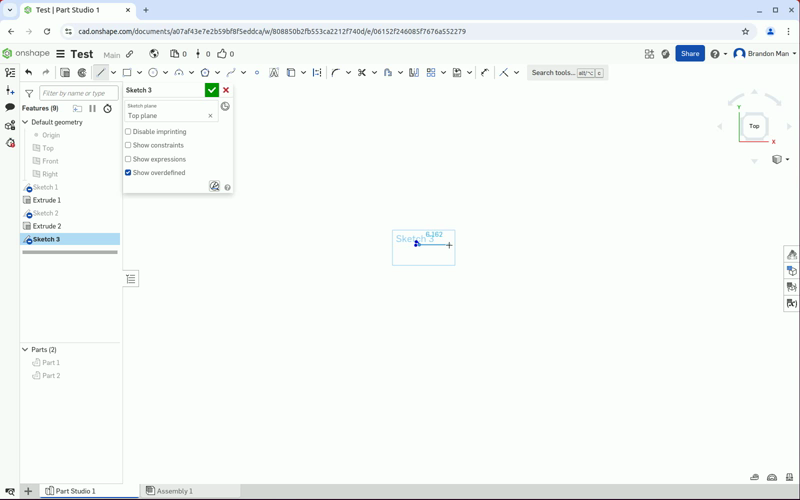
mouse_move(441, 244)
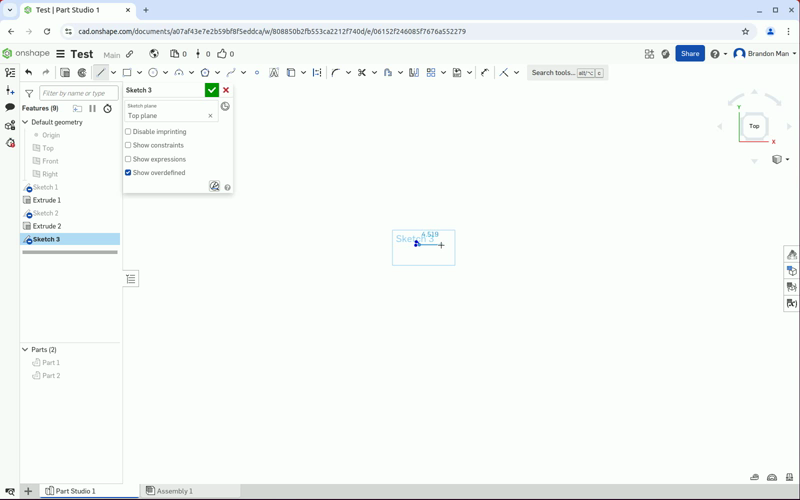
click(441, 244)
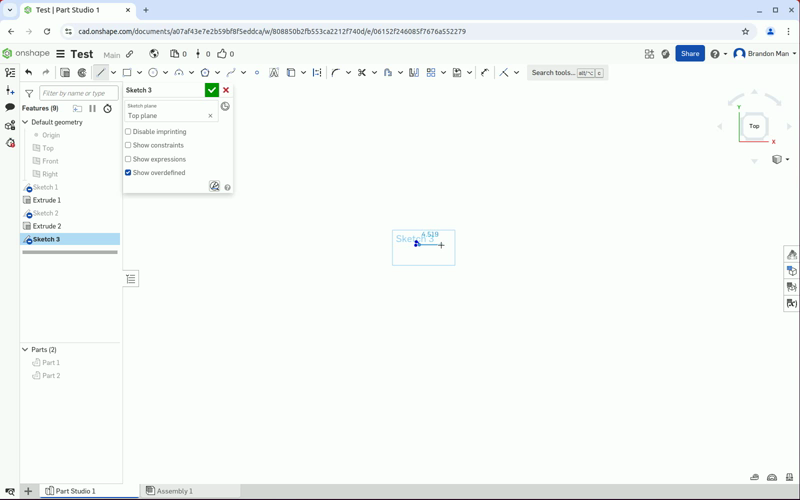
key_up(shift)
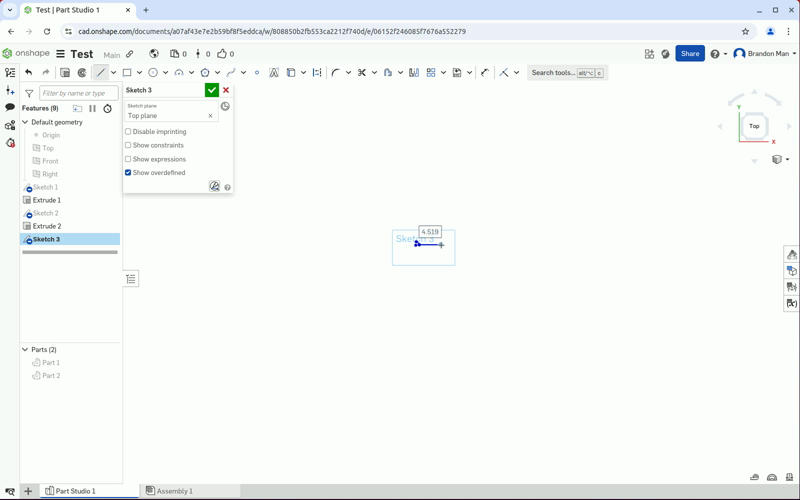
key(esc)
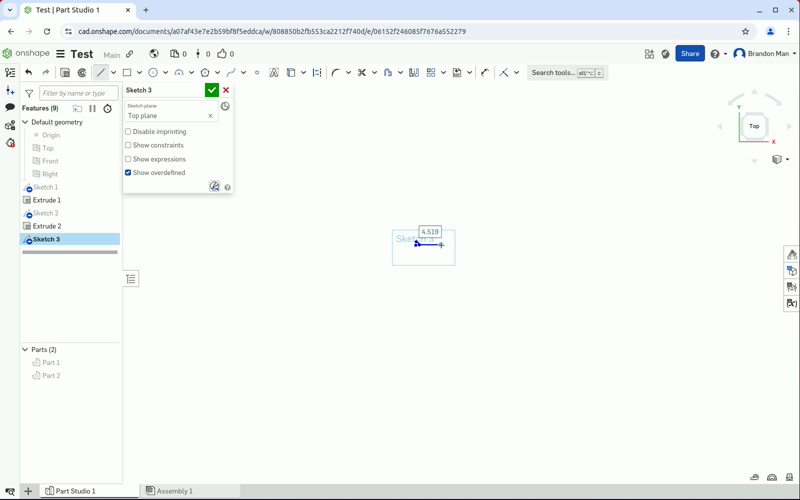
key(a)
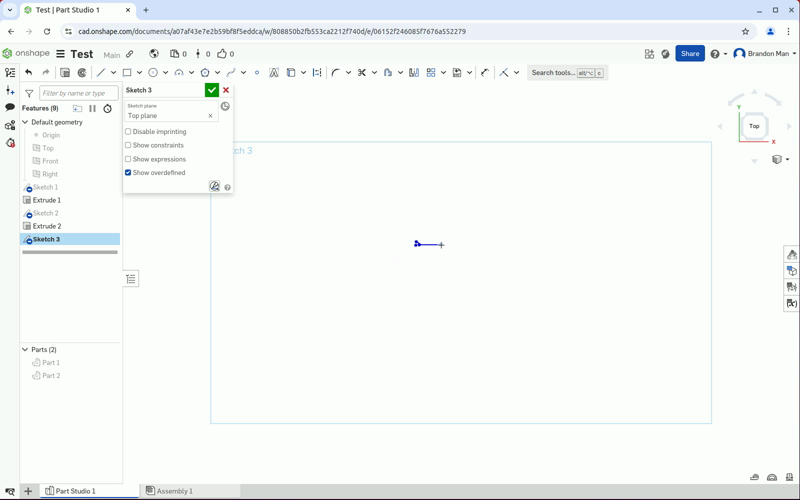
mouse_move(441, 244)
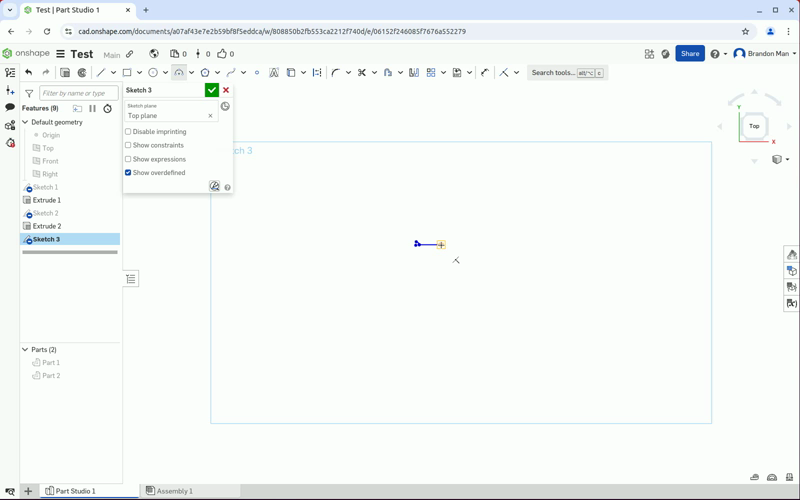
click(441, 244)
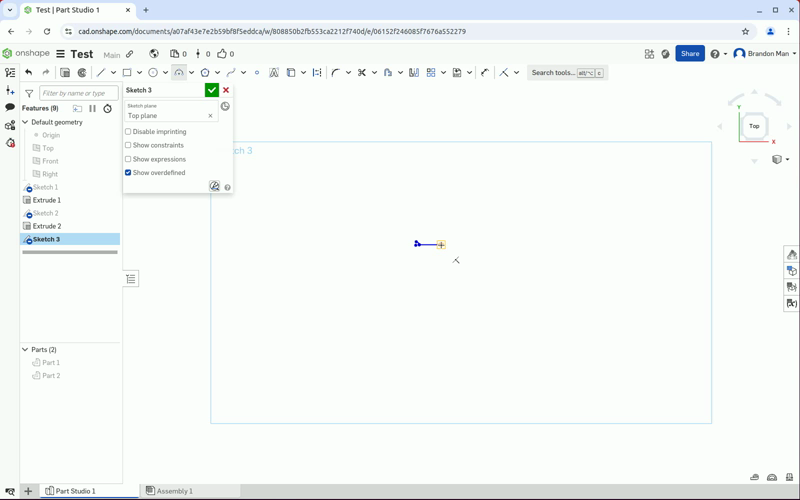
key_down(shift)
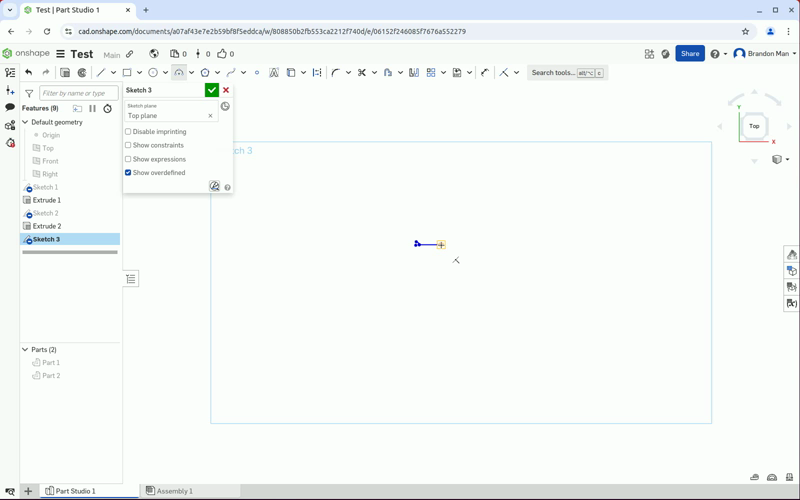
mouse_move(444, 241)
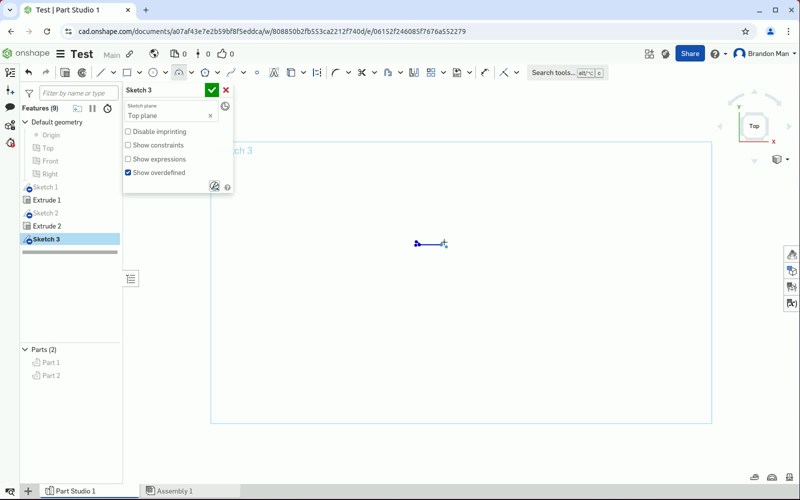
scroll(6)
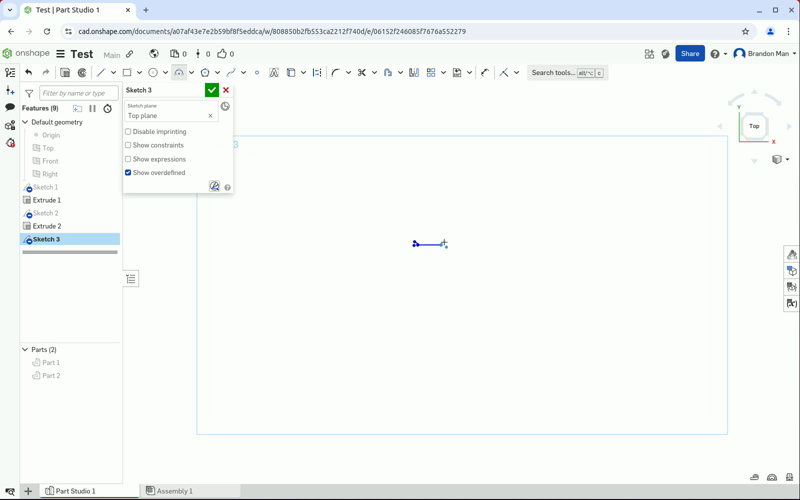
scroll(6)
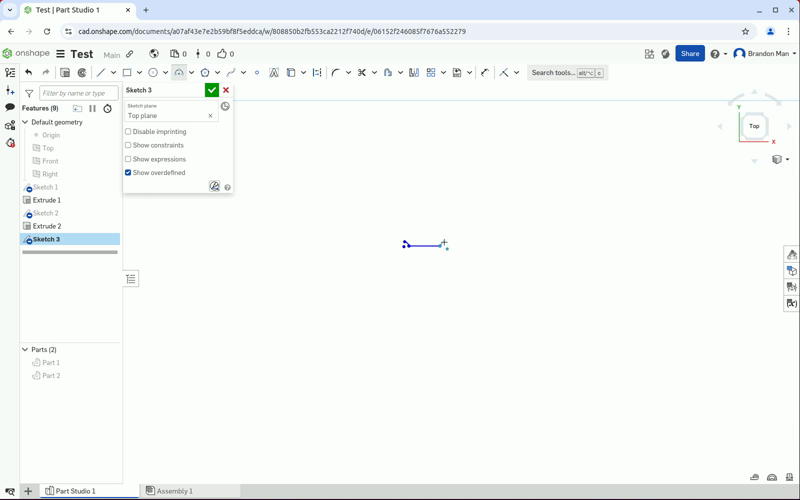
scroll(6)
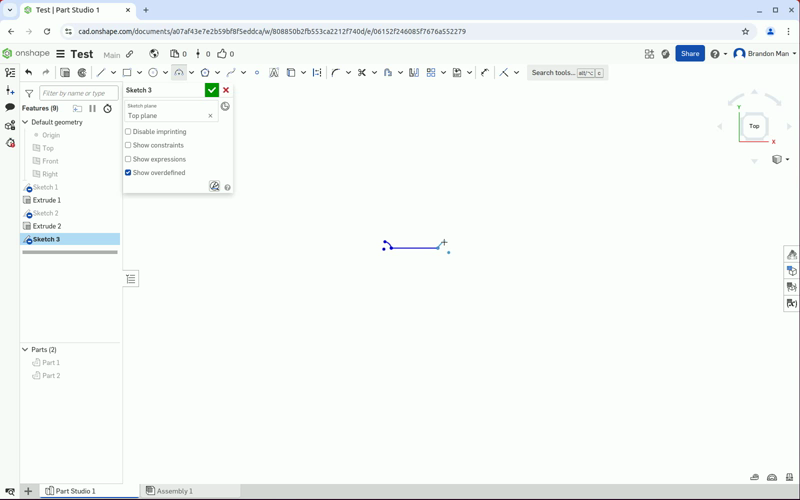
scroll(6)
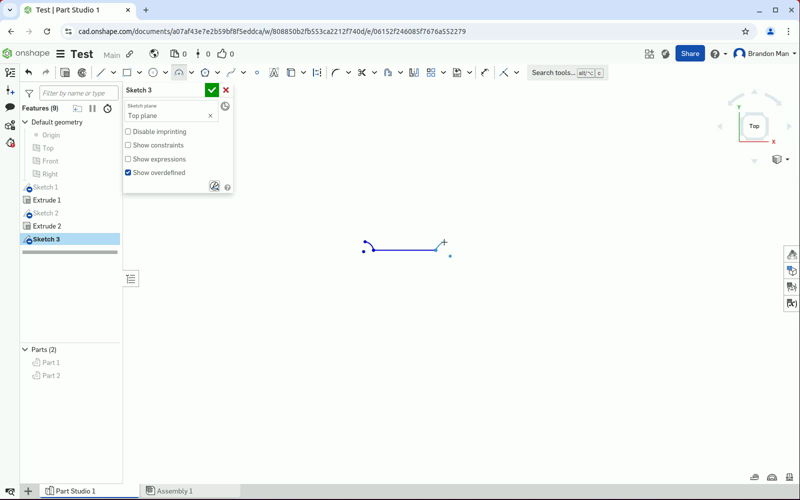
scroll(6)
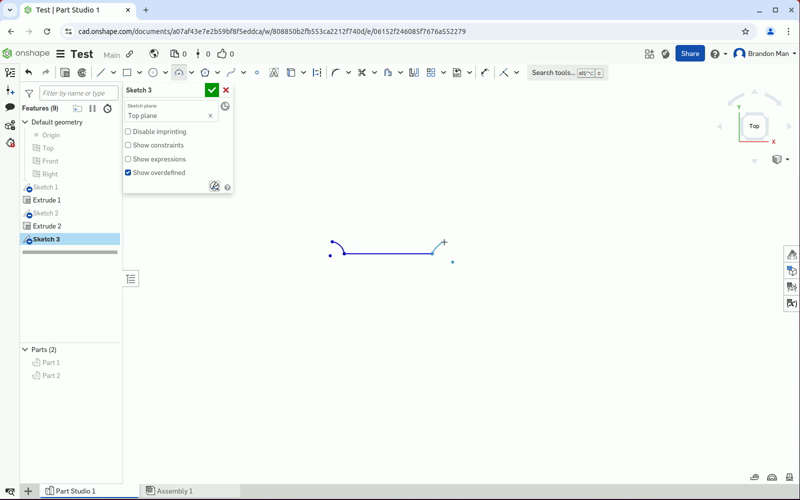
scroll(6)
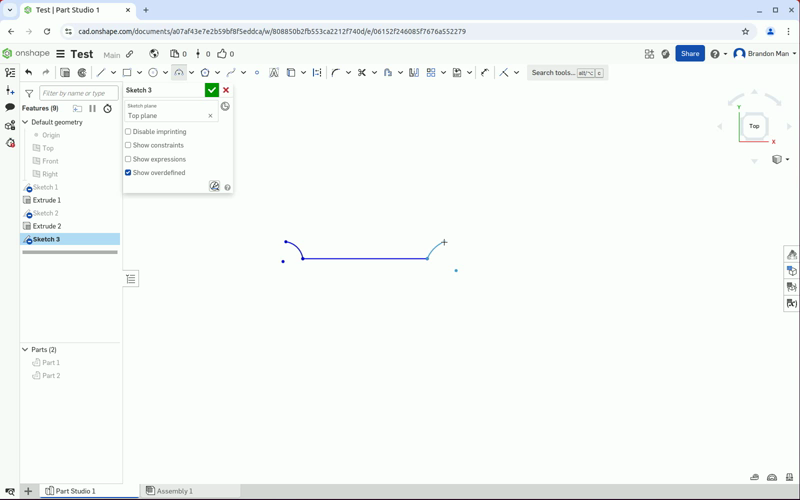
scroll(6)
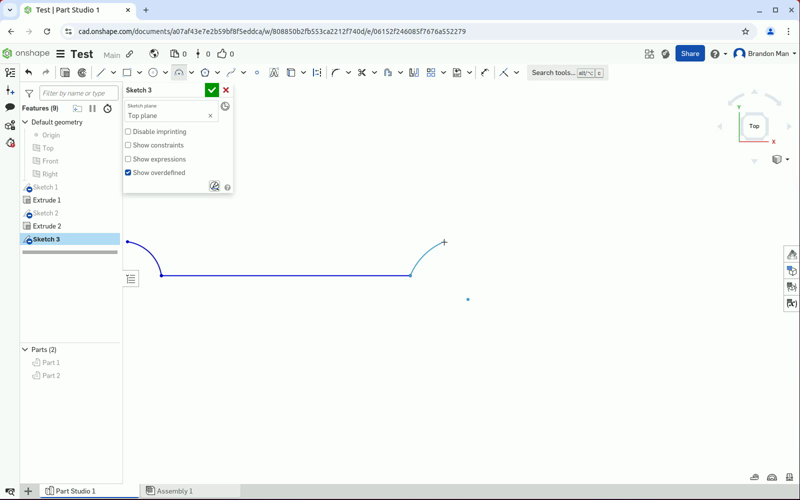
click(444, 241)
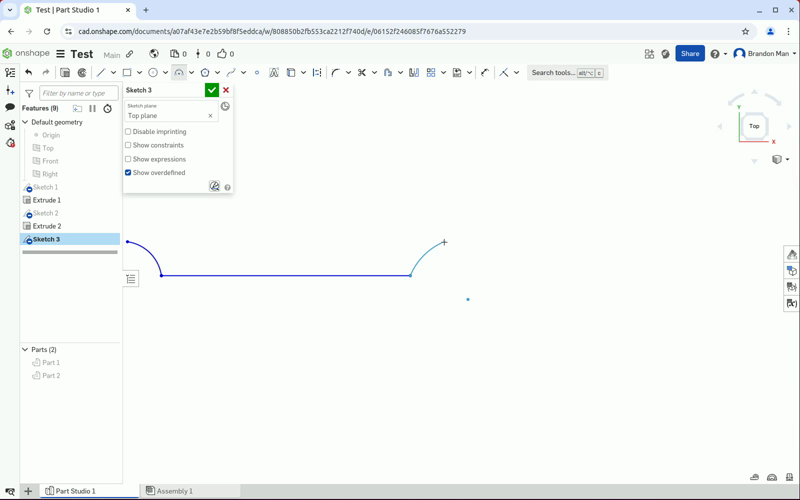
scroll(-6)
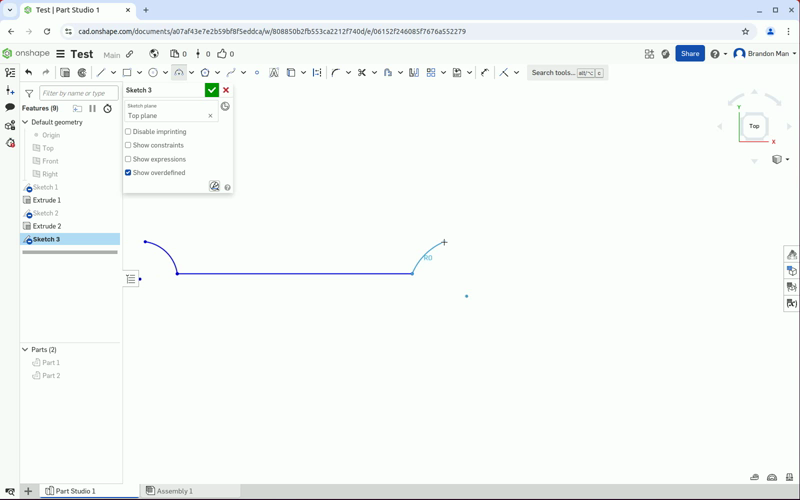
scroll(-6)
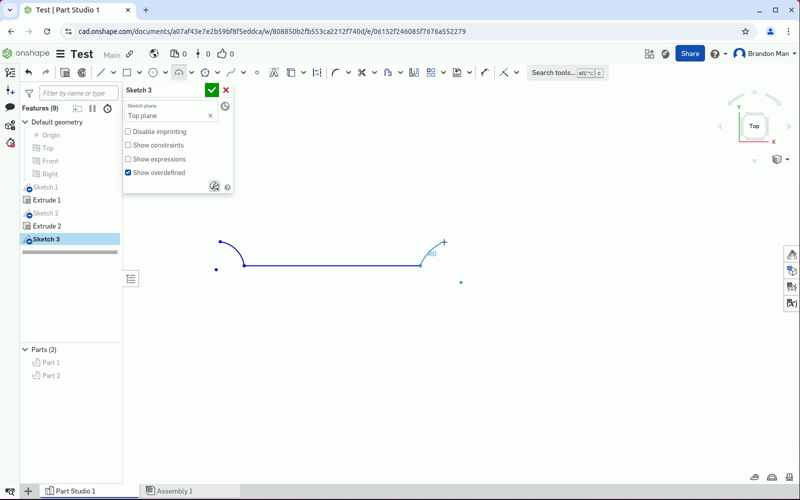
scroll(-6)
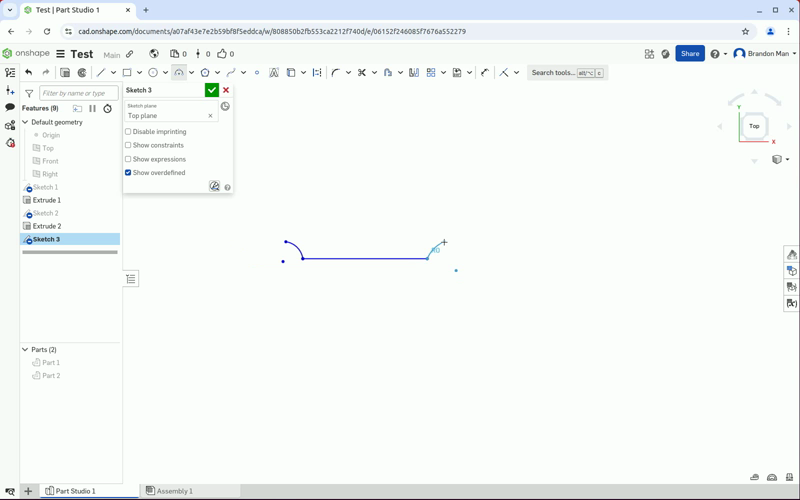
scroll(-6)
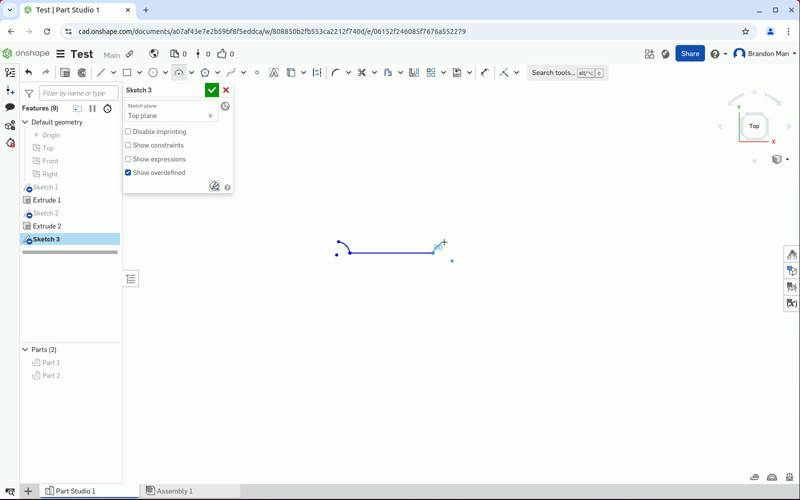
scroll(-6)
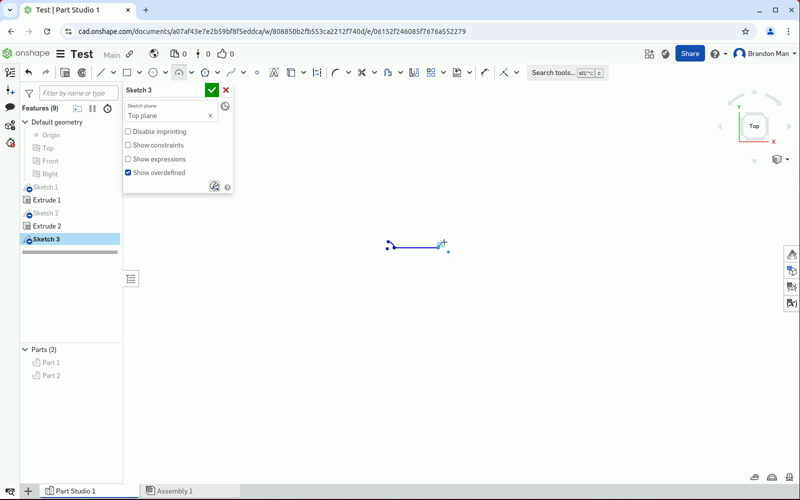
scroll(-6)
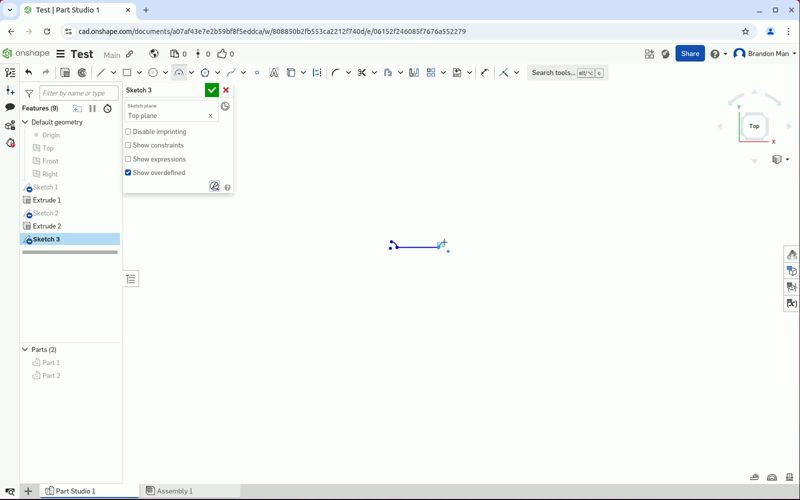
scroll(-6)
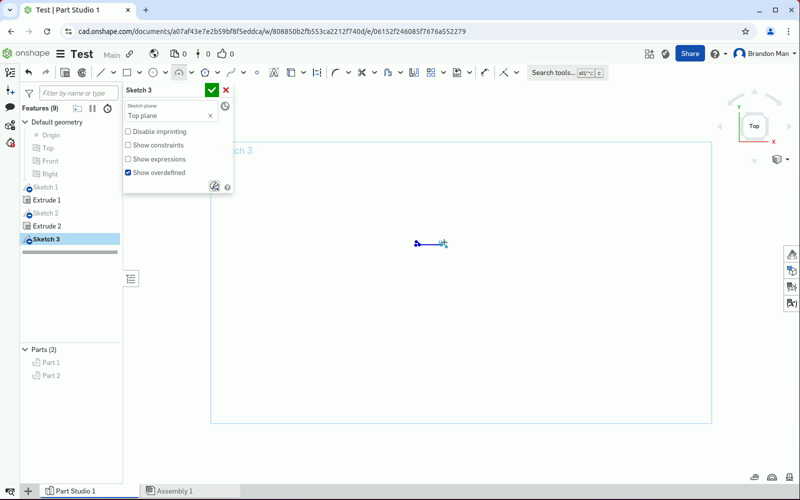
mouse_move(441, 242)
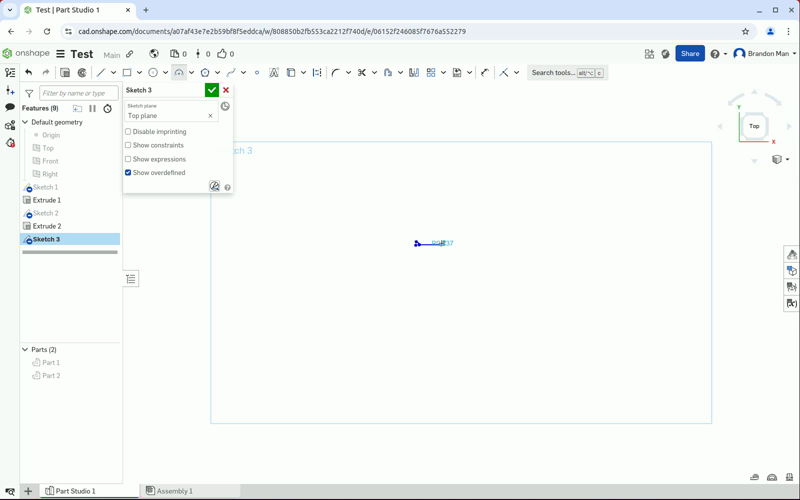
scroll(6)
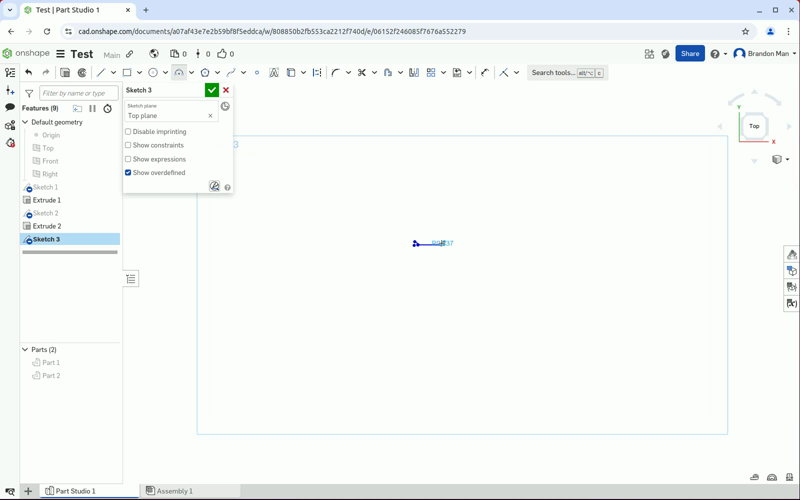
scroll(6)
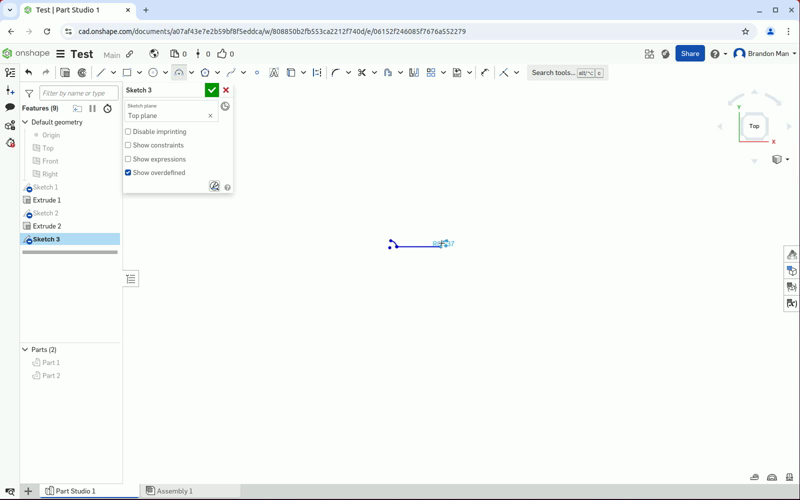
scroll(6)
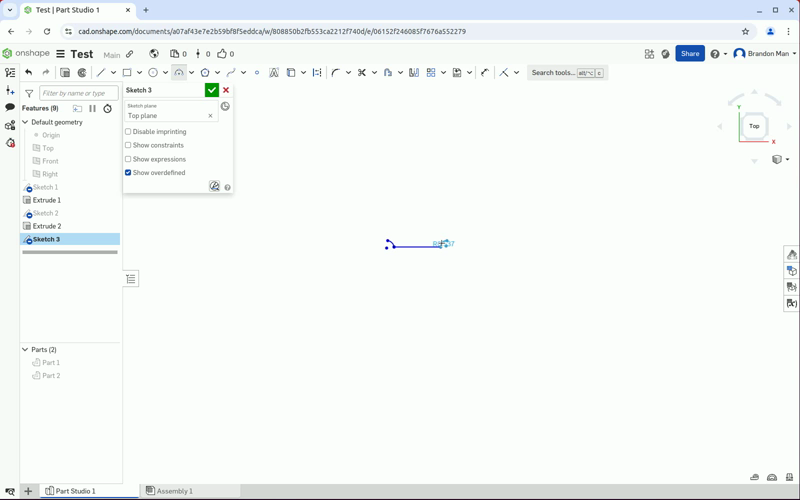
scroll(6)
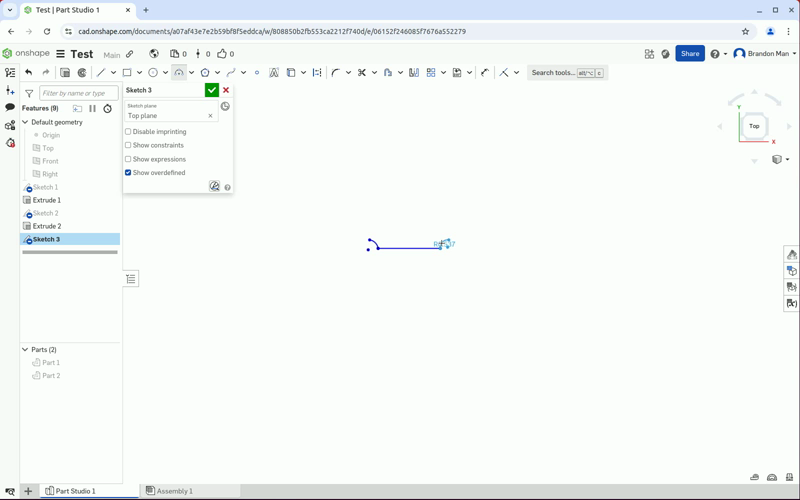
scroll(6)
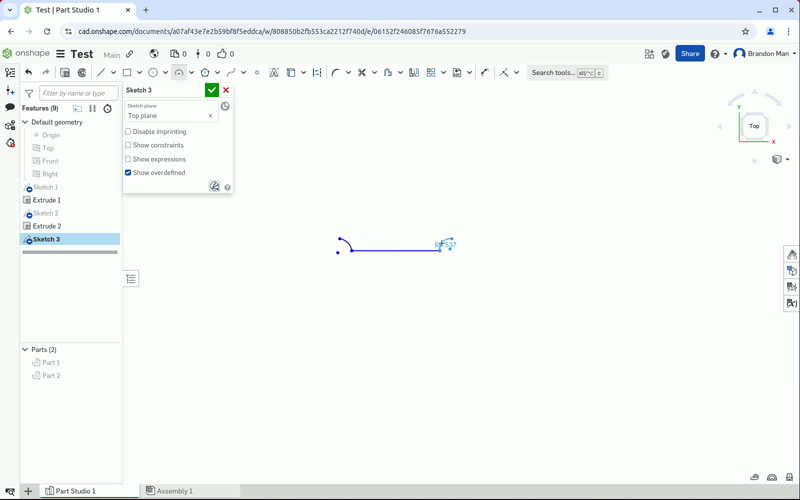
scroll(6)
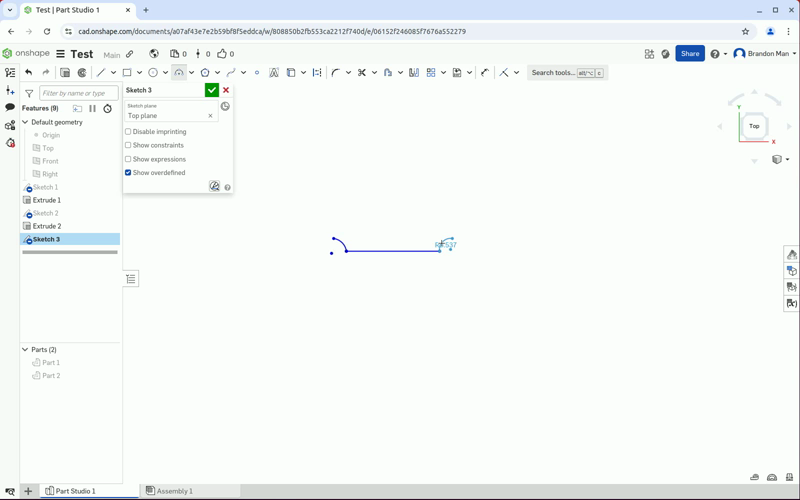
scroll(6)
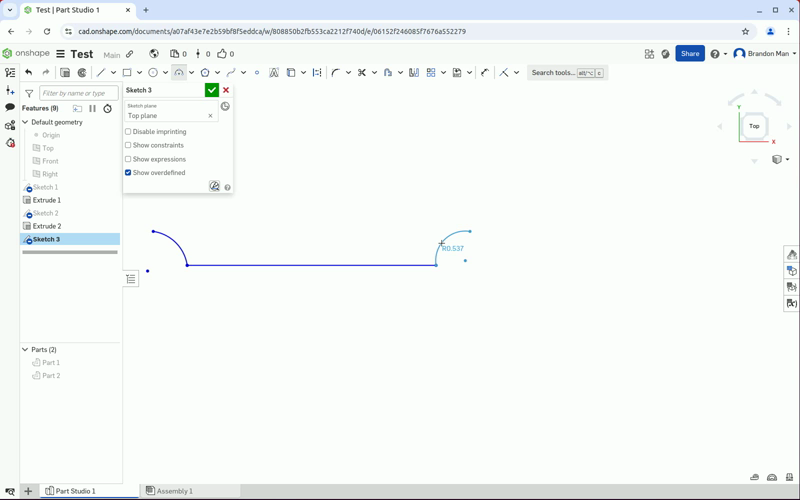
click(441, 242)
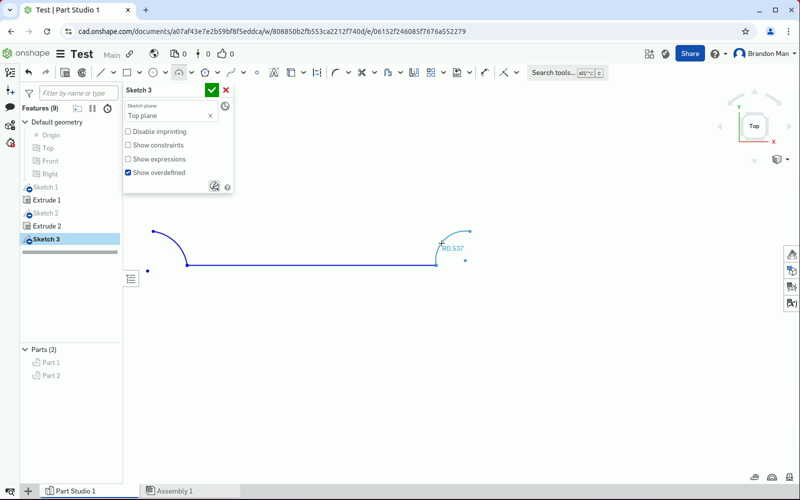
scroll(-6)
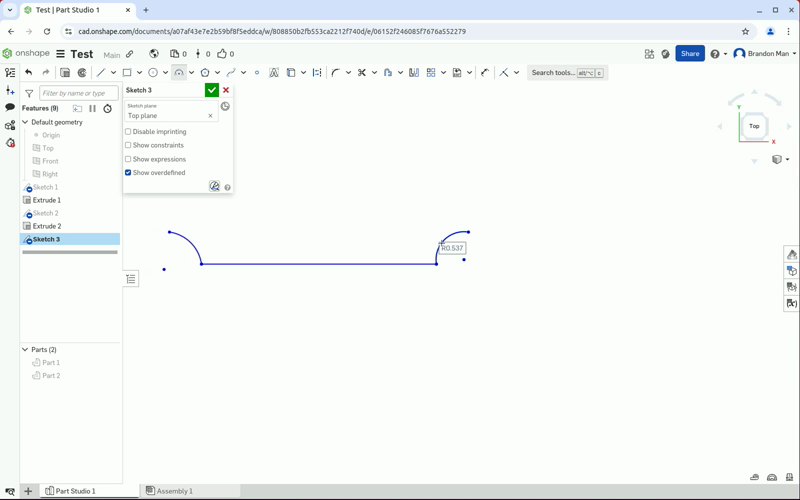
scroll(-6)
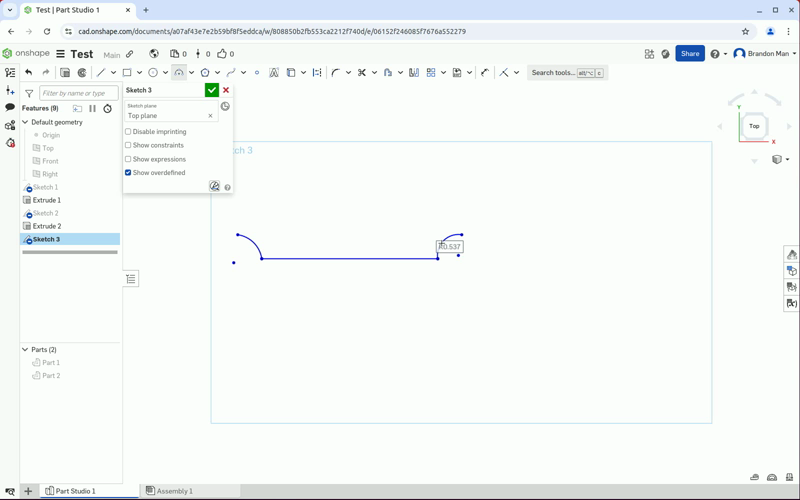
scroll(-6)
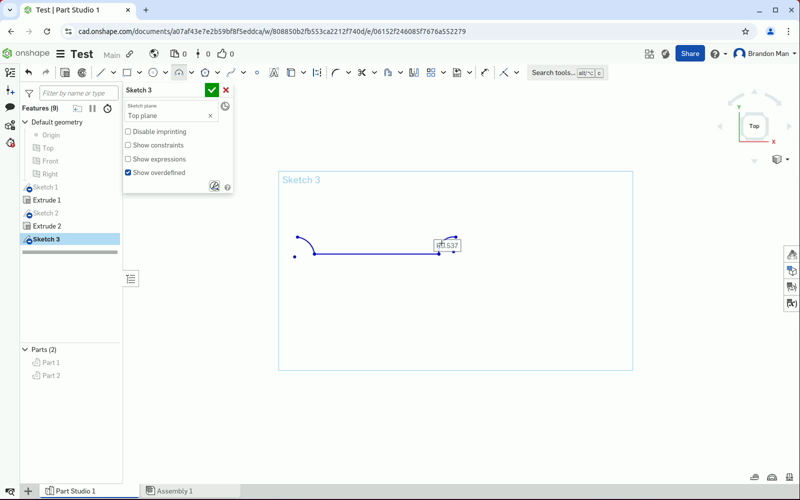
scroll(-6)
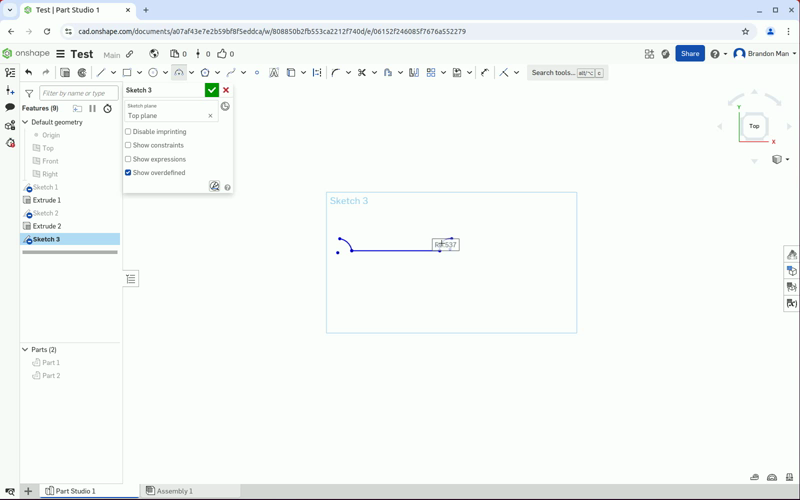
scroll(-6)
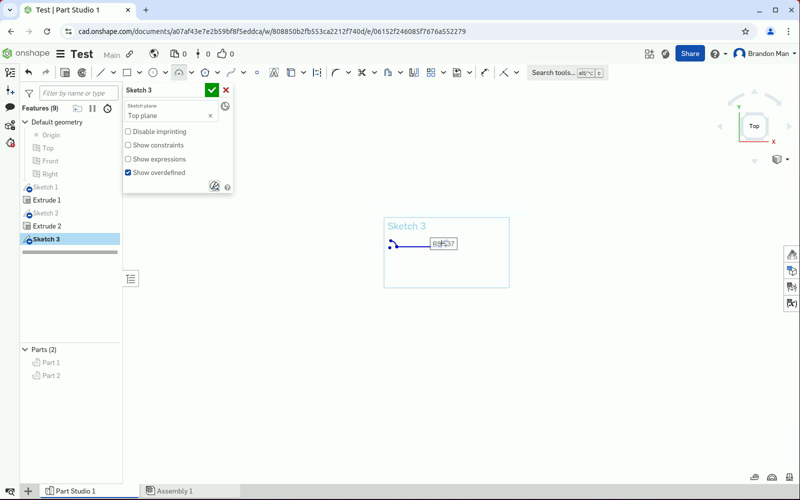
scroll(-6)
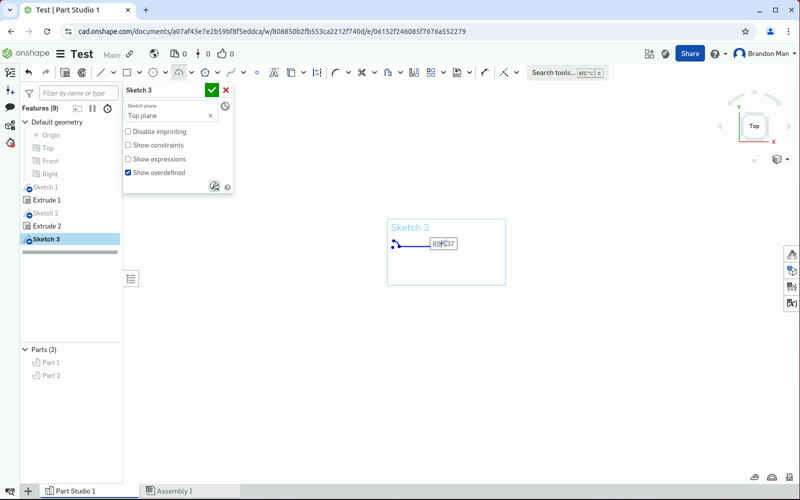
scroll(-6)
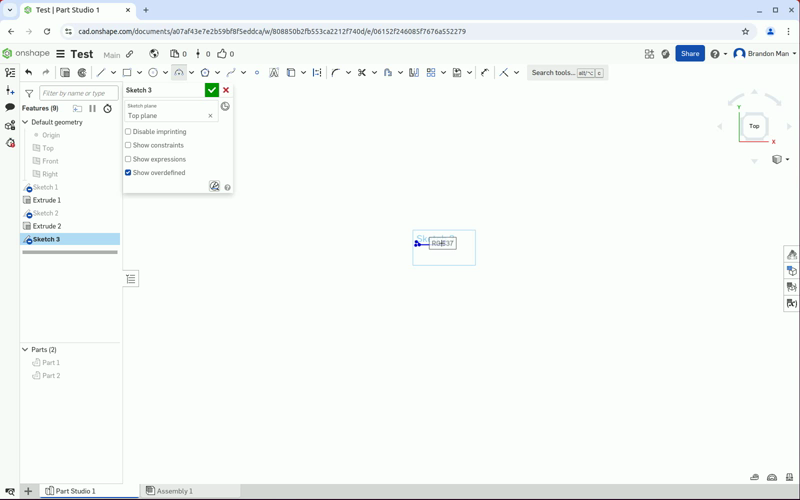
key_up(shift)
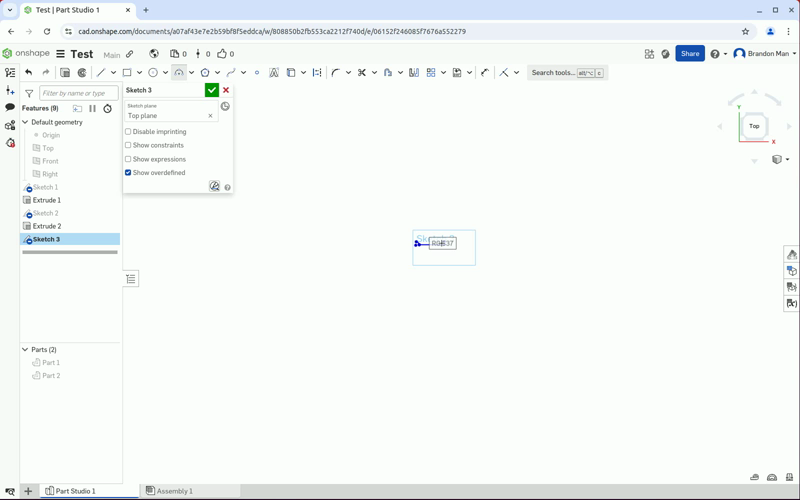
key(esc)
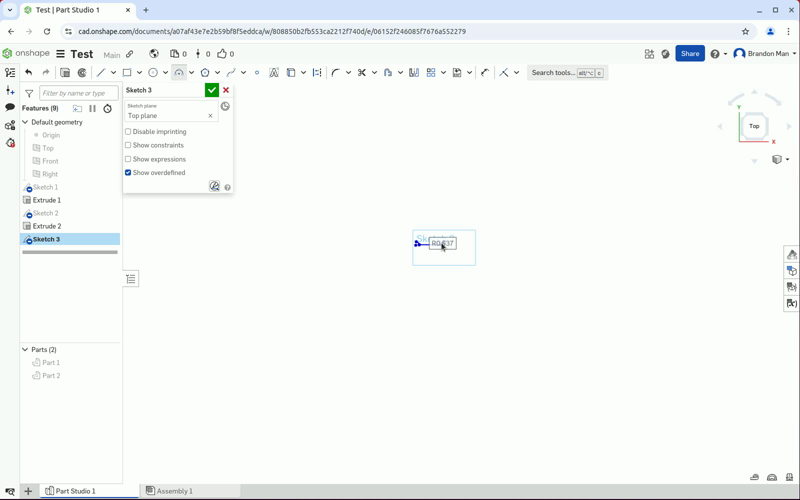
key(l)
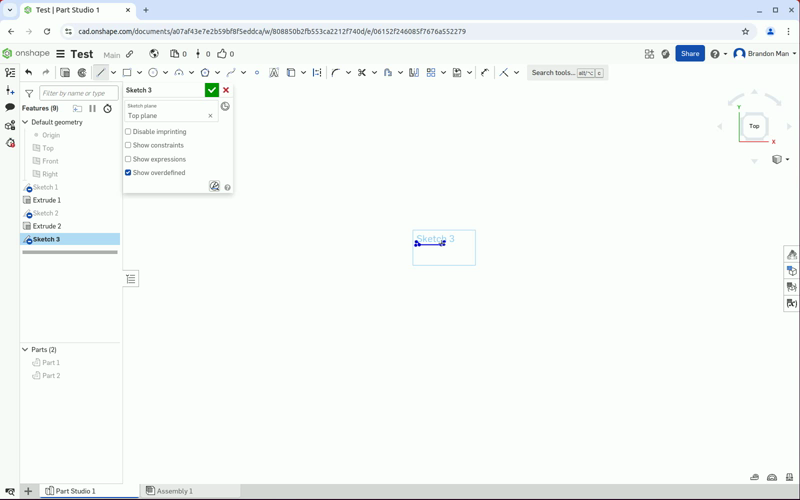
mouse_move(444, 241)
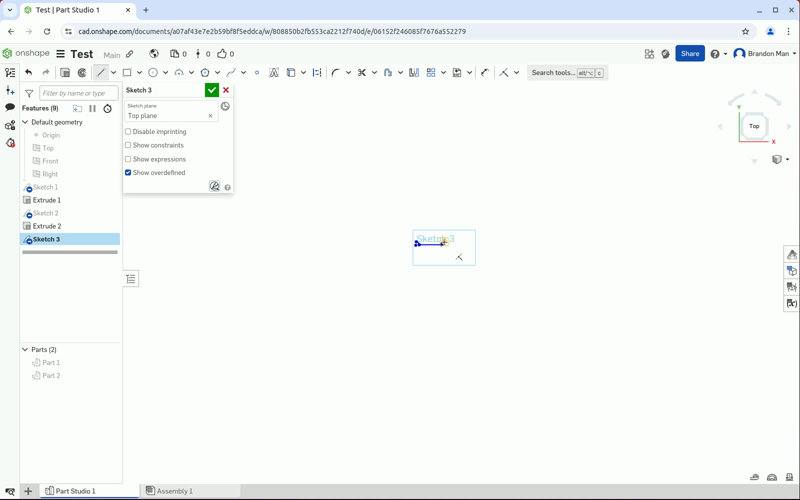
scroll(6)
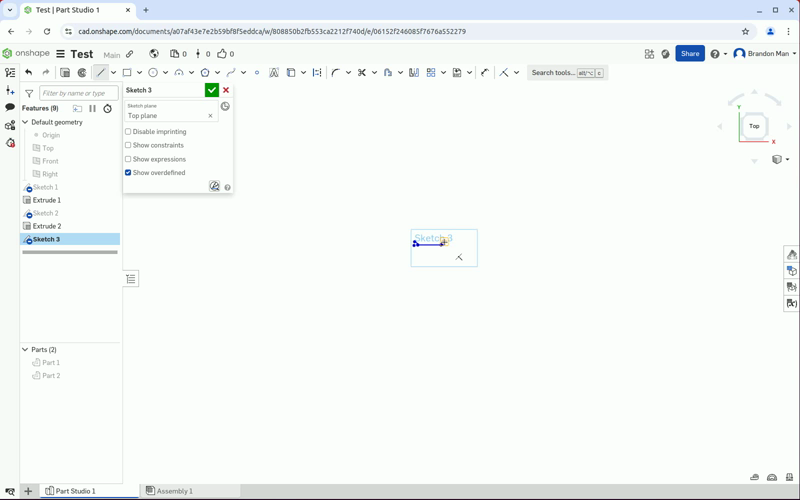
scroll(6)
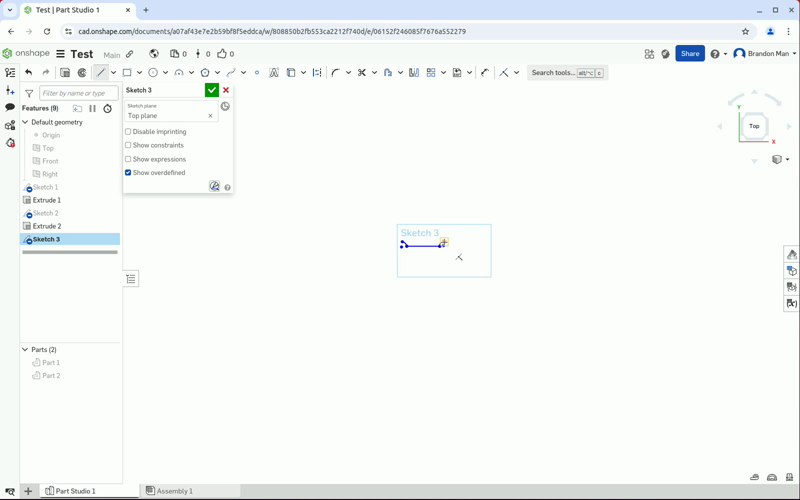
scroll(6)
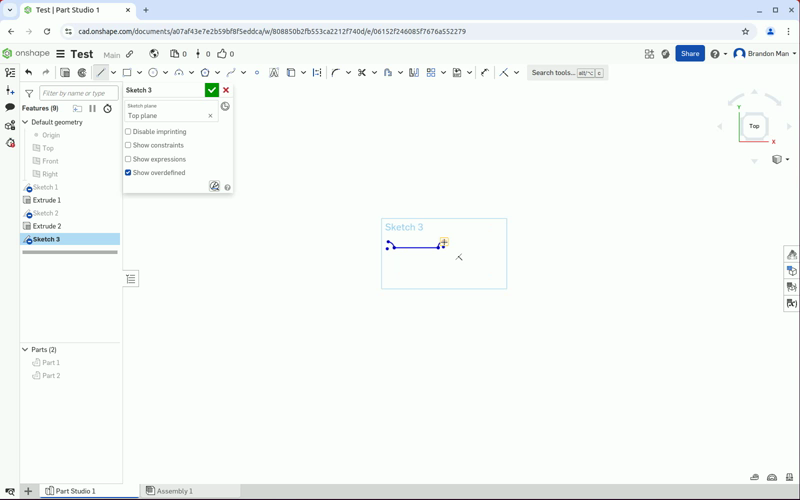
scroll(6)
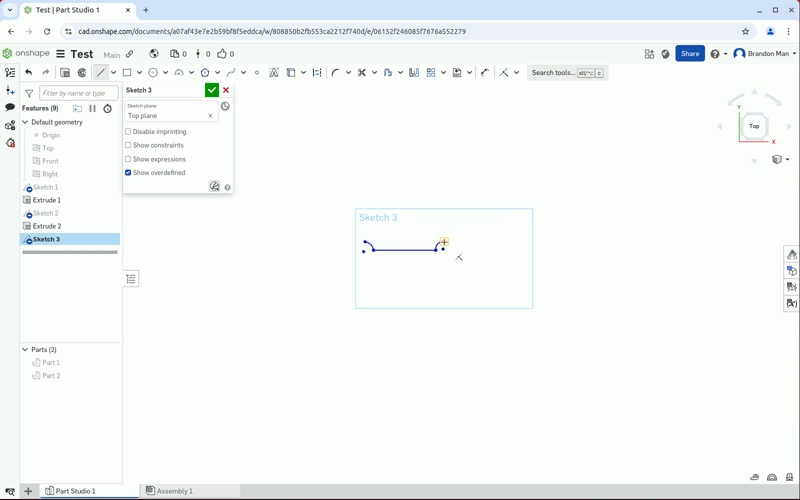
scroll(6)
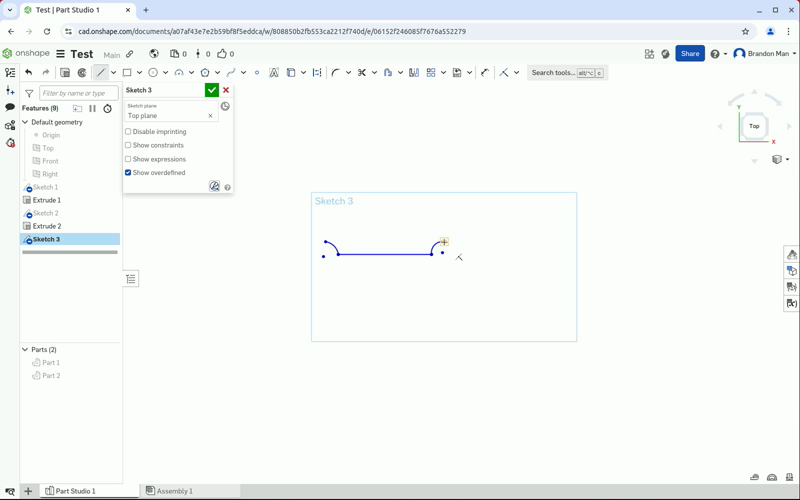
scroll(6)
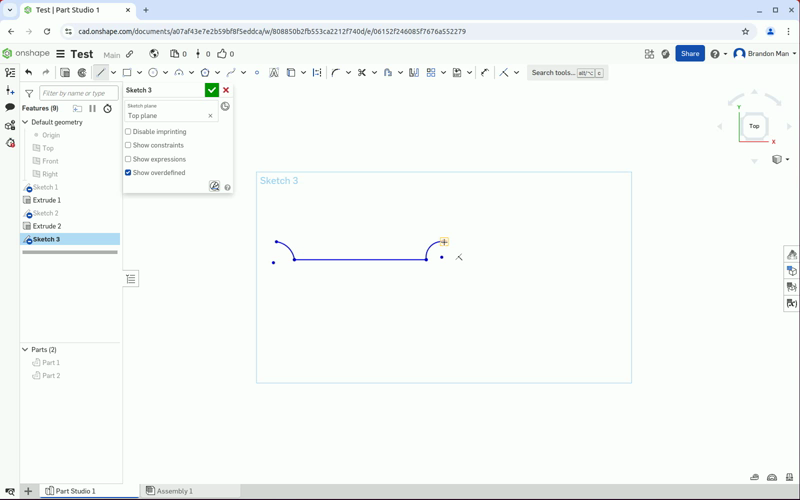
scroll(6)
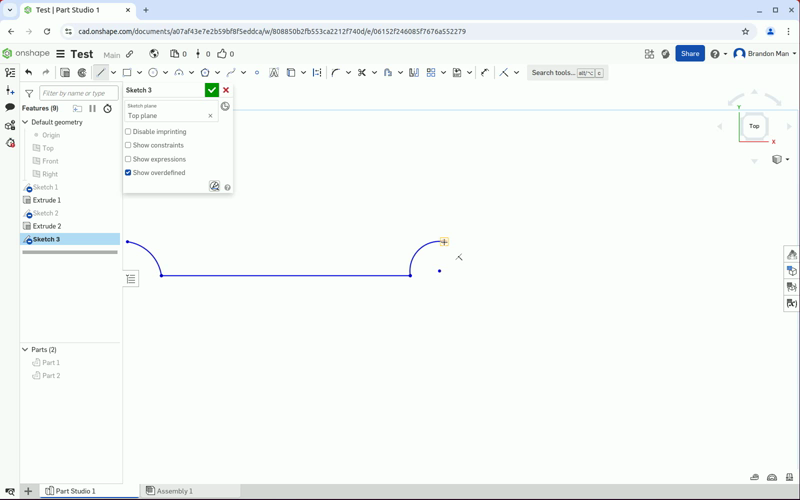
click(444, 241)
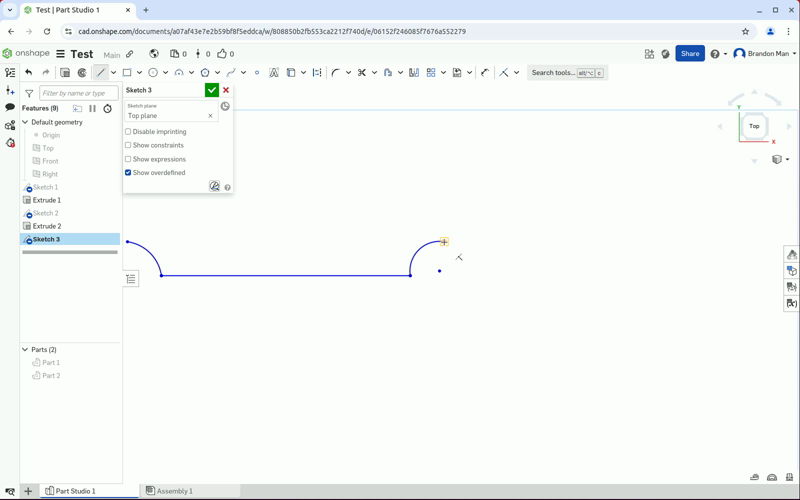
scroll(-6)
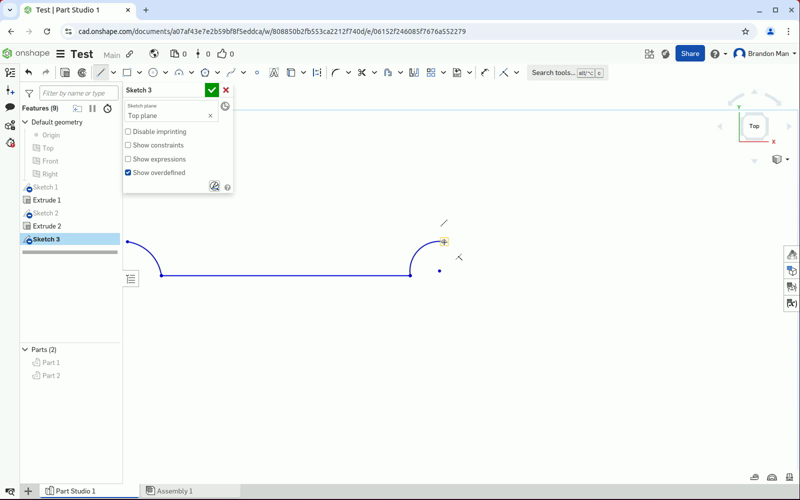
scroll(-6)
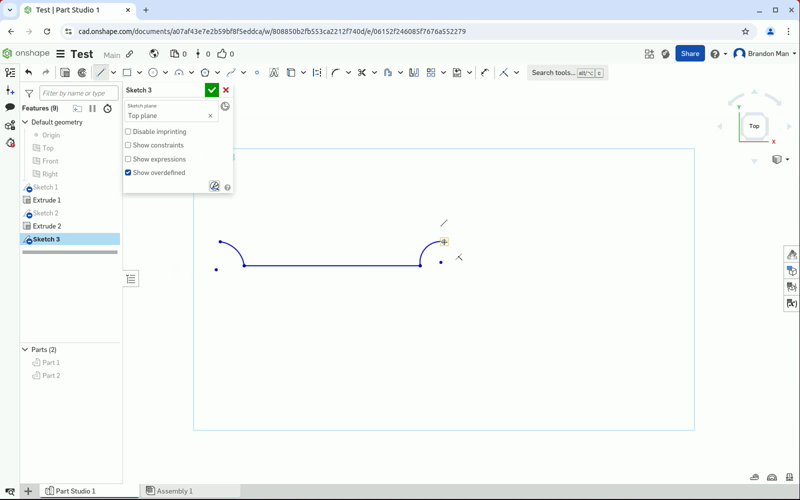
scroll(-6)
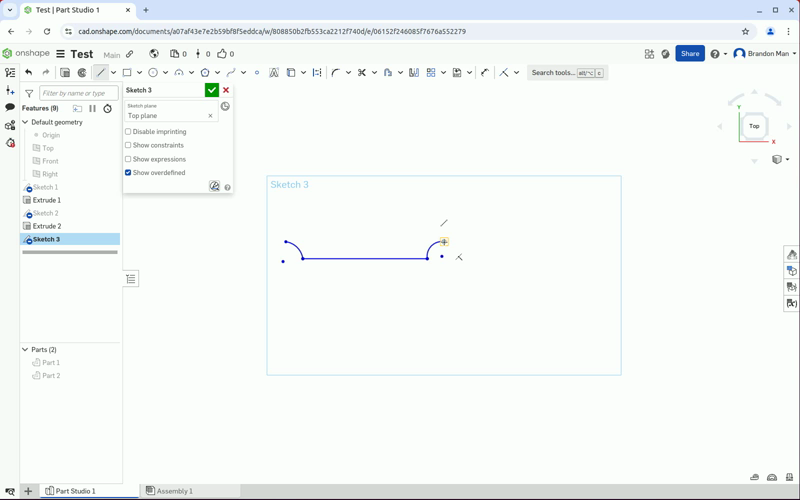
scroll(-6)
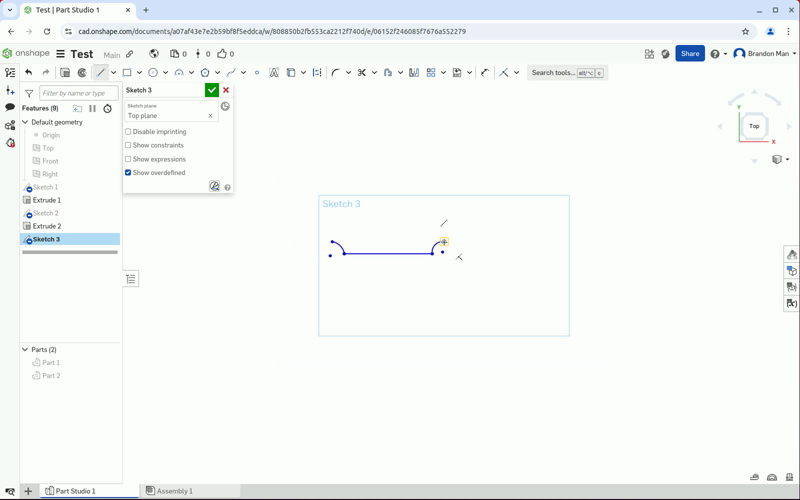
scroll(-6)
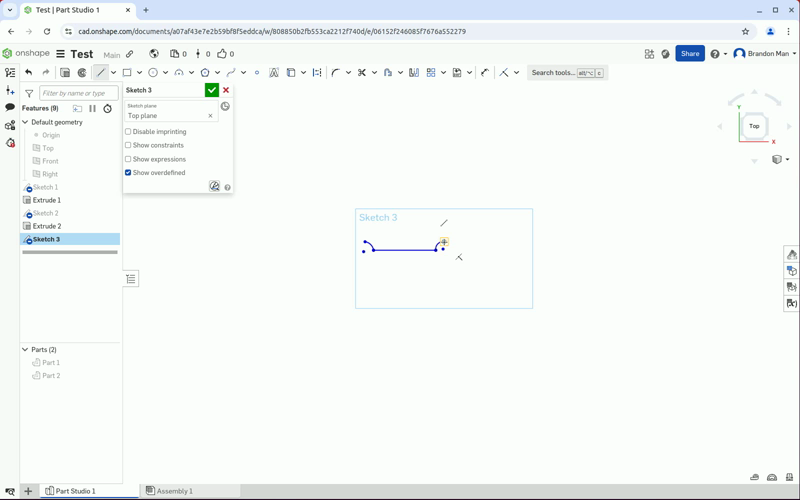
scroll(-6)
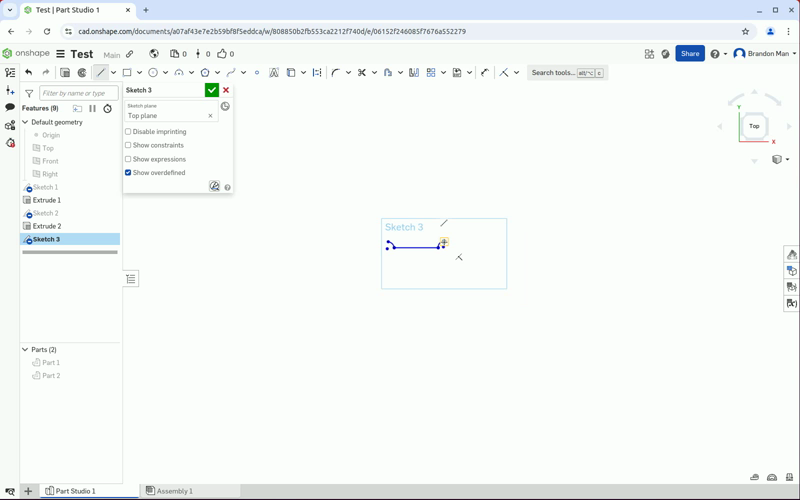
scroll(-6)
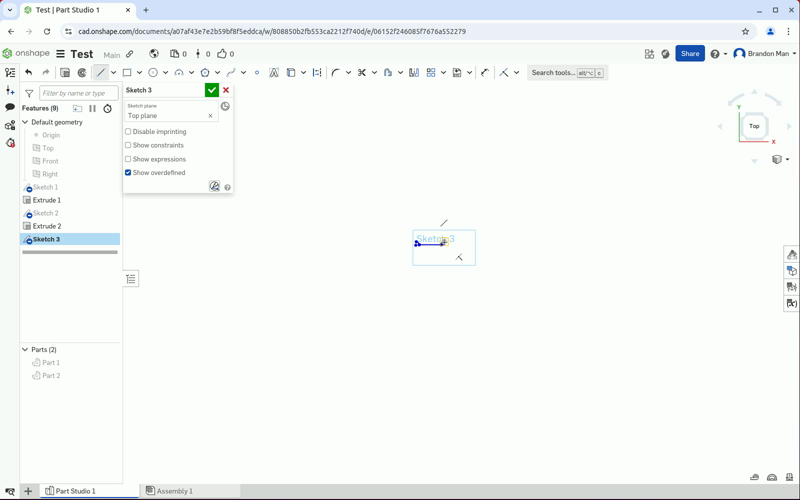
key_down(shift)
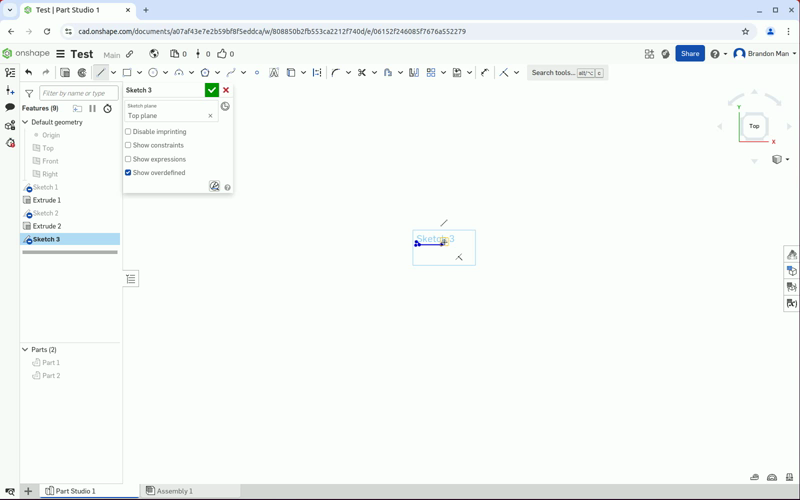
mouse_move(474, 241)
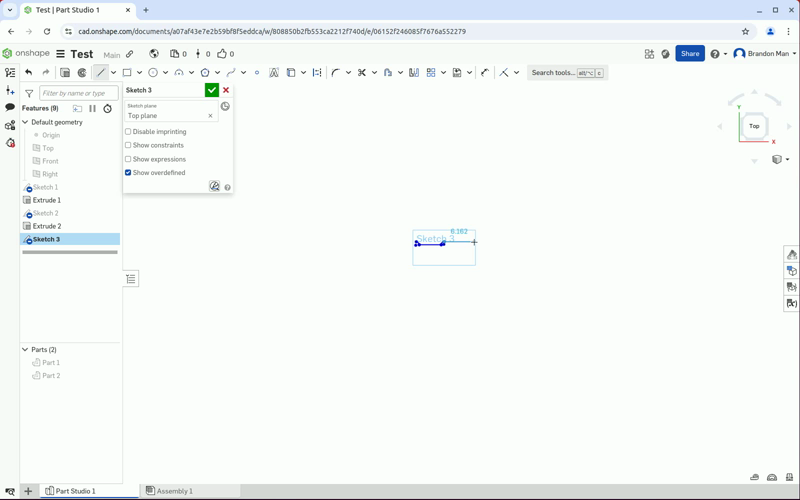
mouse_move(444, 237)
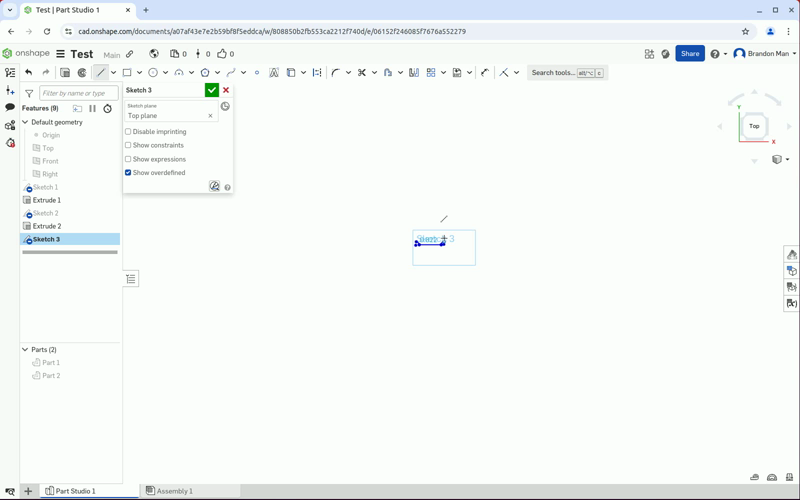
scroll(6)
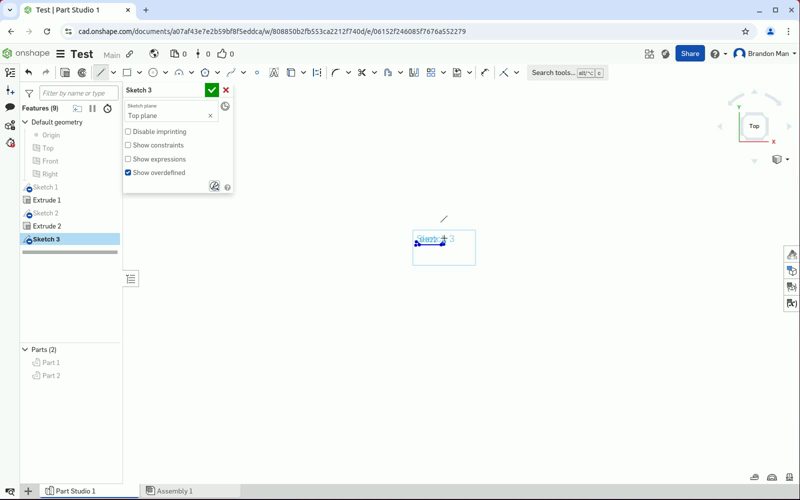
scroll(6)
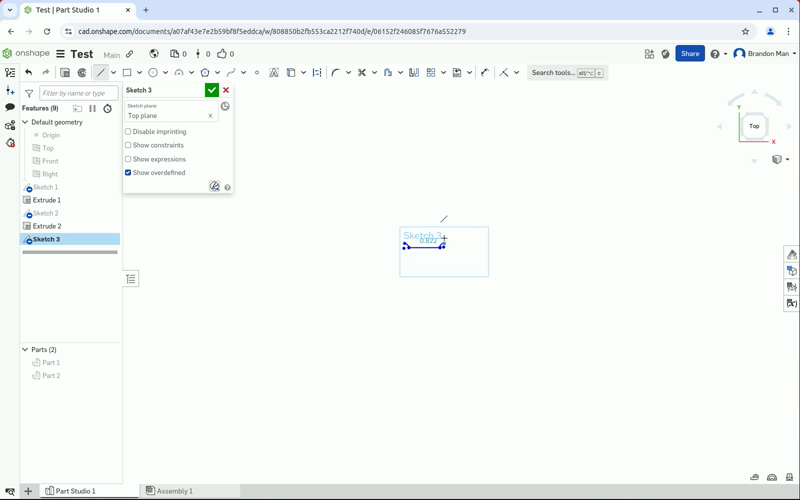
scroll(6)
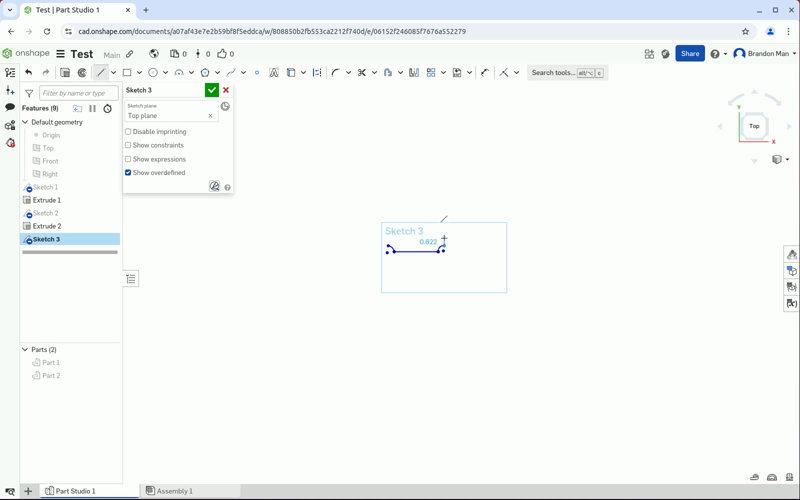
scroll(6)
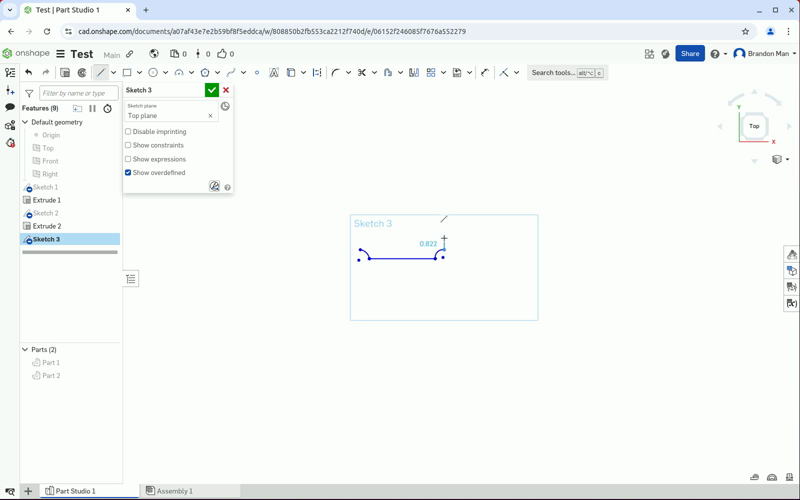
scroll(6)
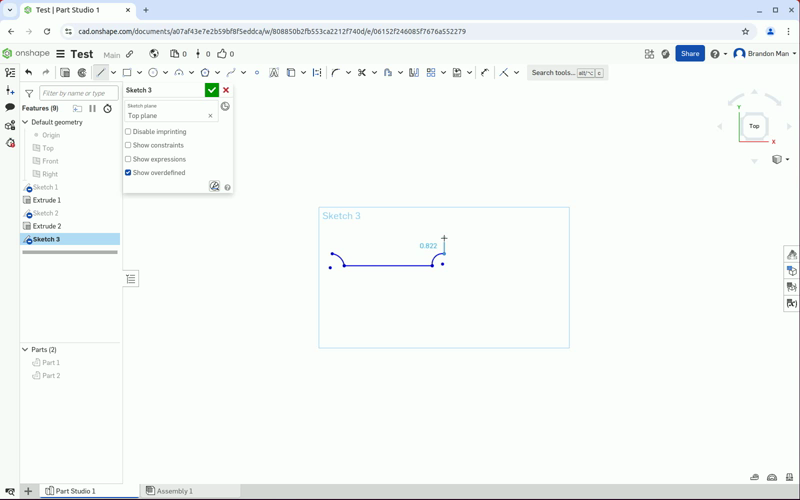
scroll(6)
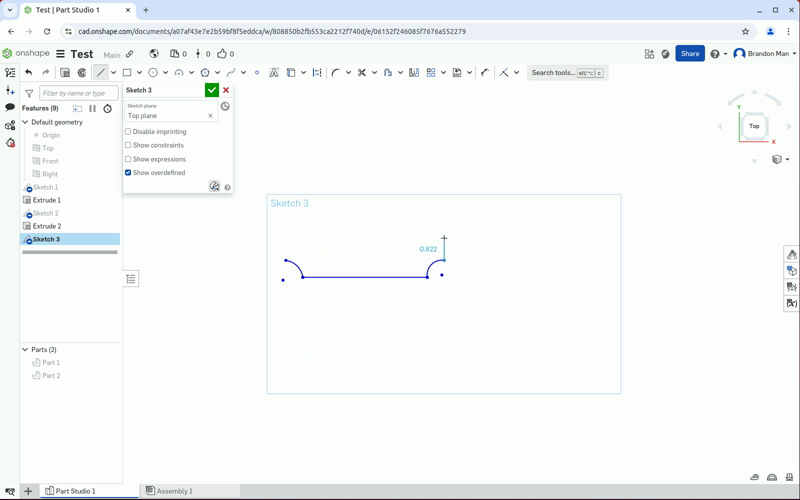
scroll(6)
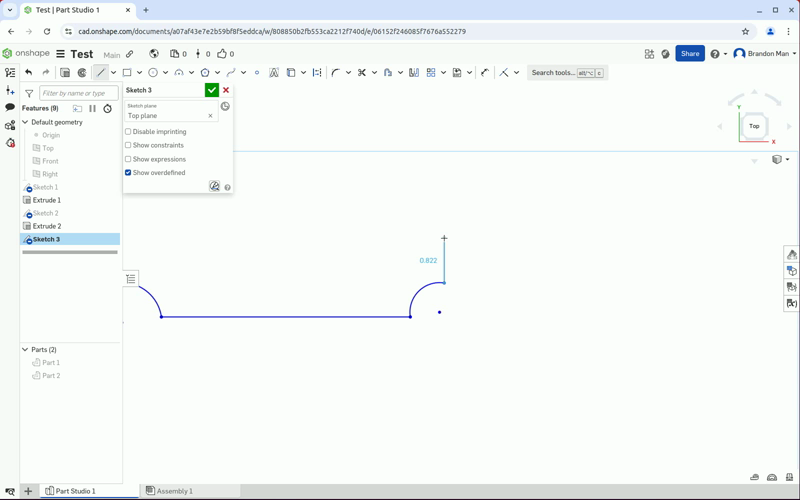
click(444, 237)
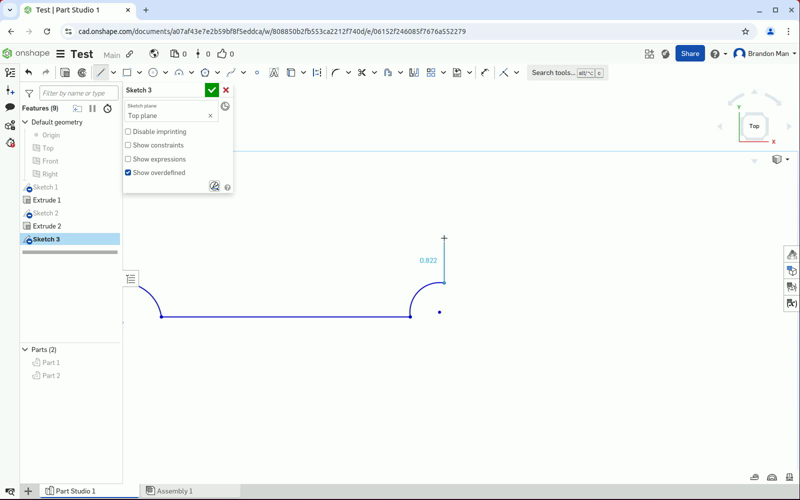
scroll(-6)
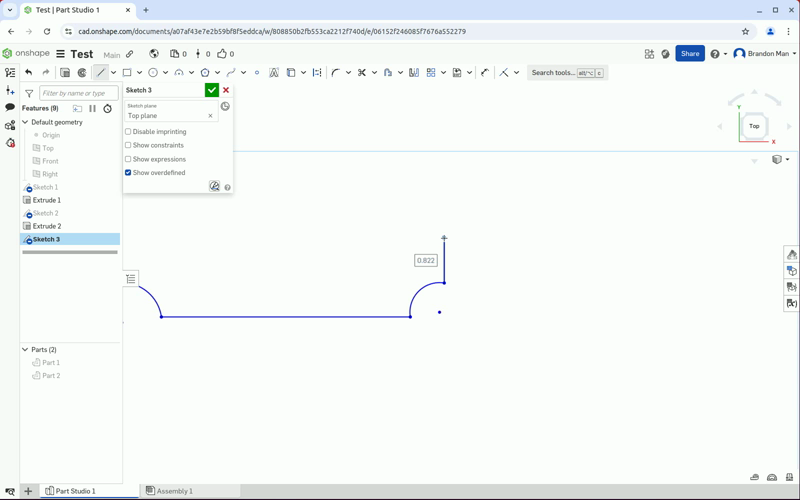
scroll(-6)
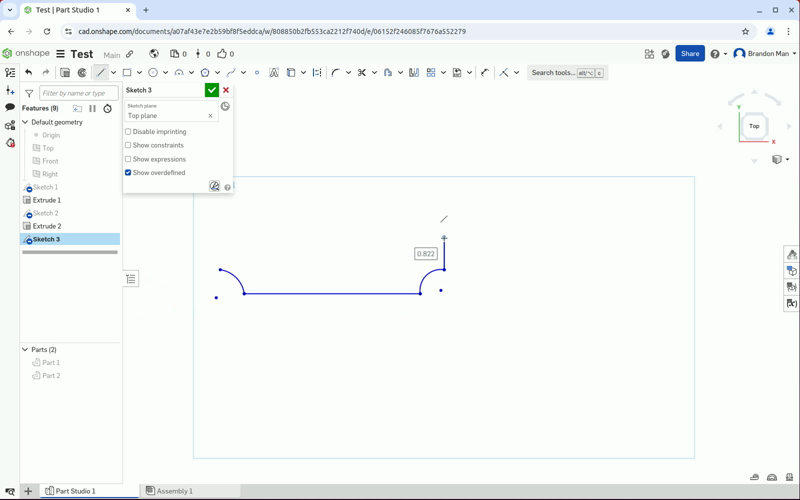
scroll(-6)
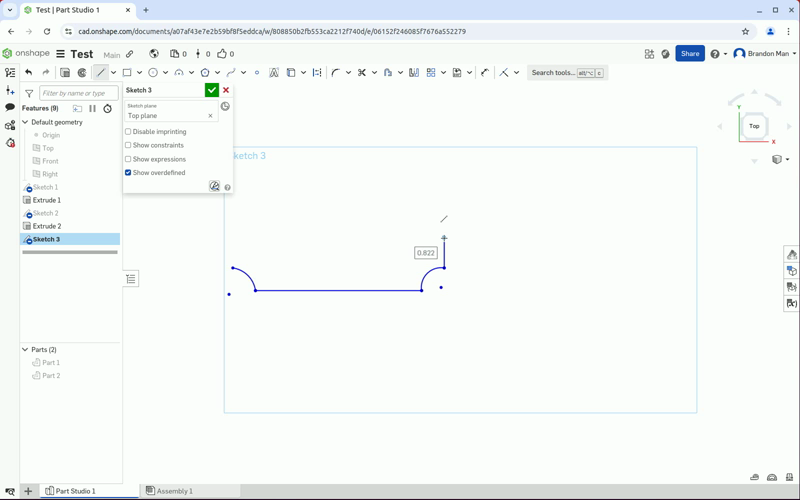
scroll(-6)
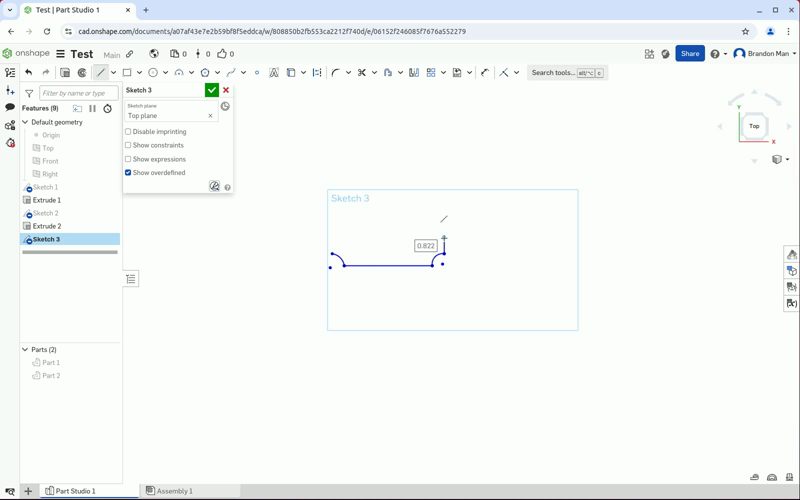
scroll(-6)
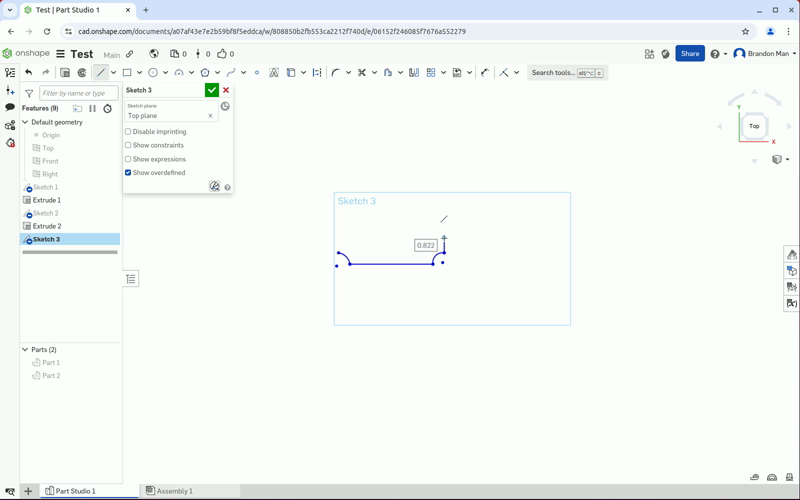
scroll(-6)
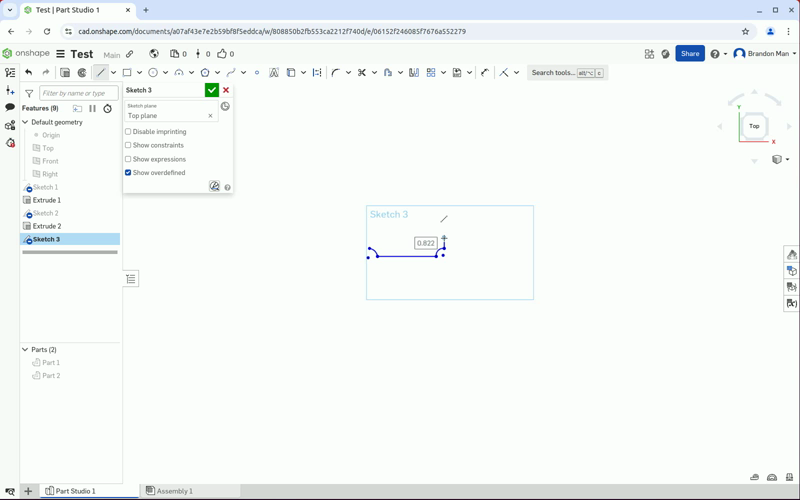
scroll(-6)
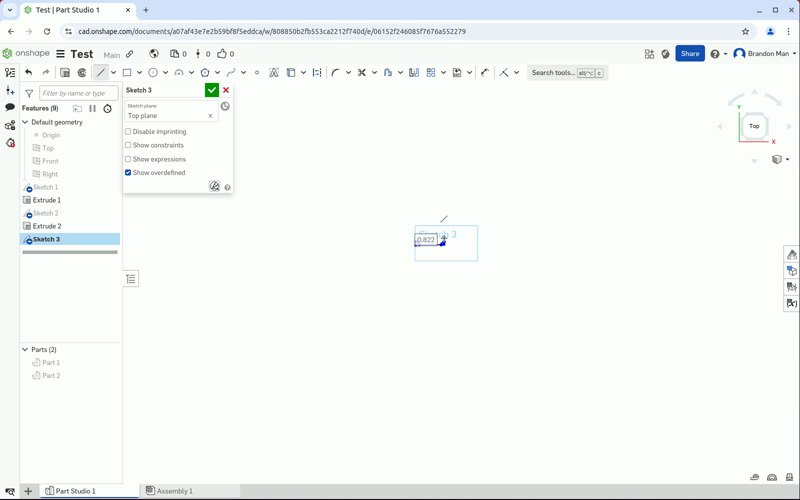
key_up(shift)
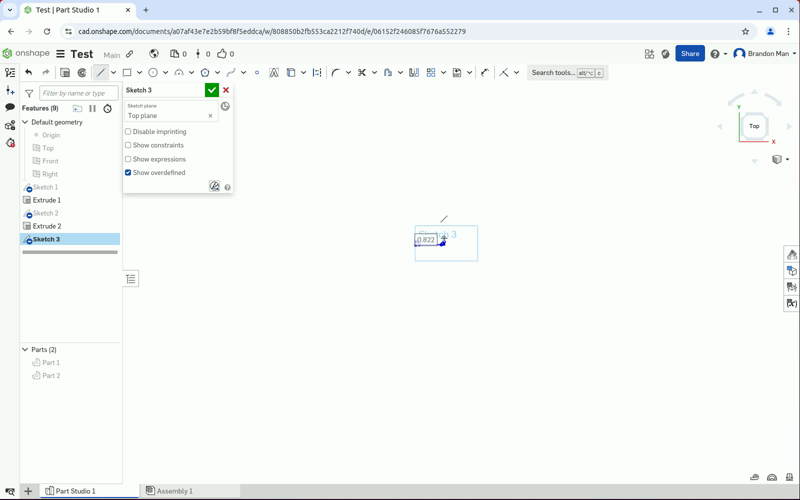
key_down(shift)
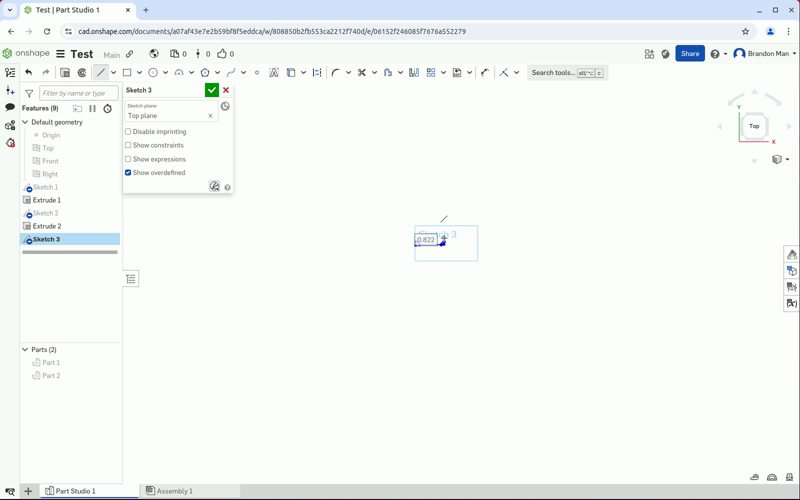
mouse_move(474, 237)
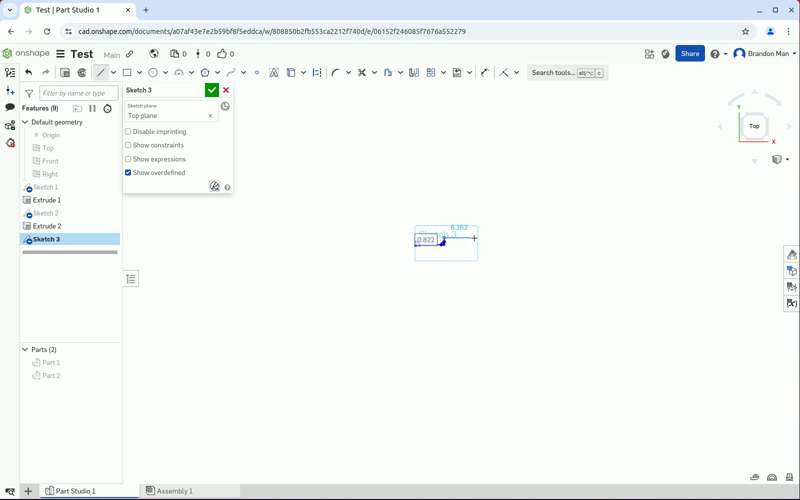
mouse_move(434, 237)
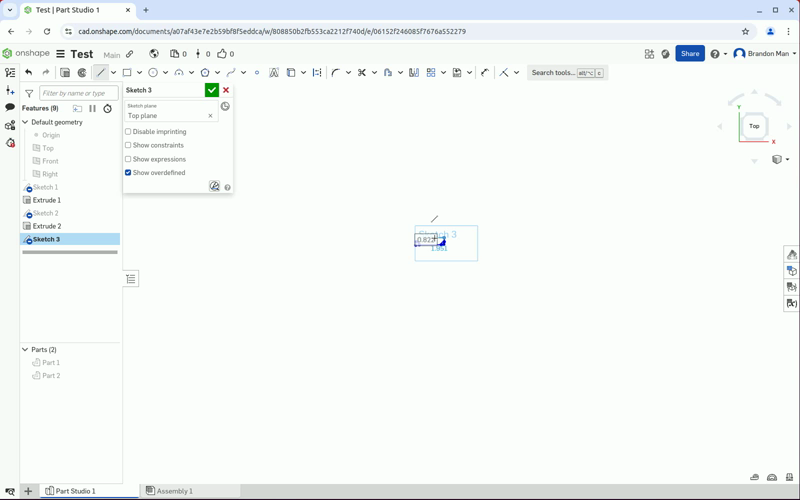
click(434, 237)
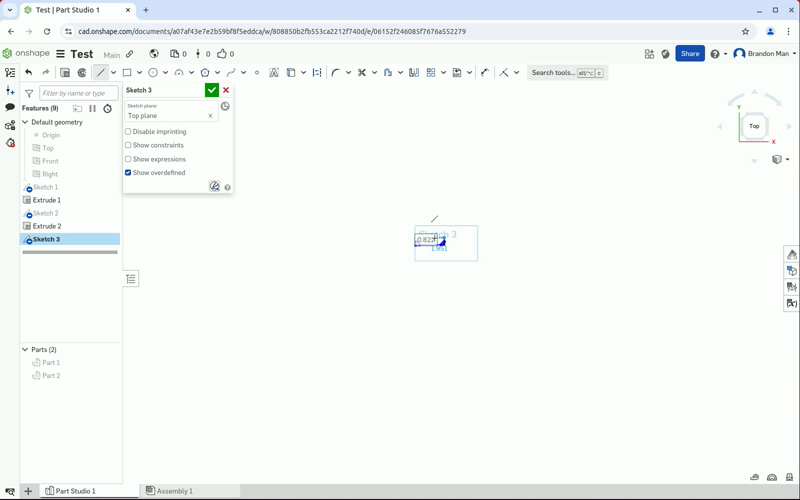
key_up(shift)
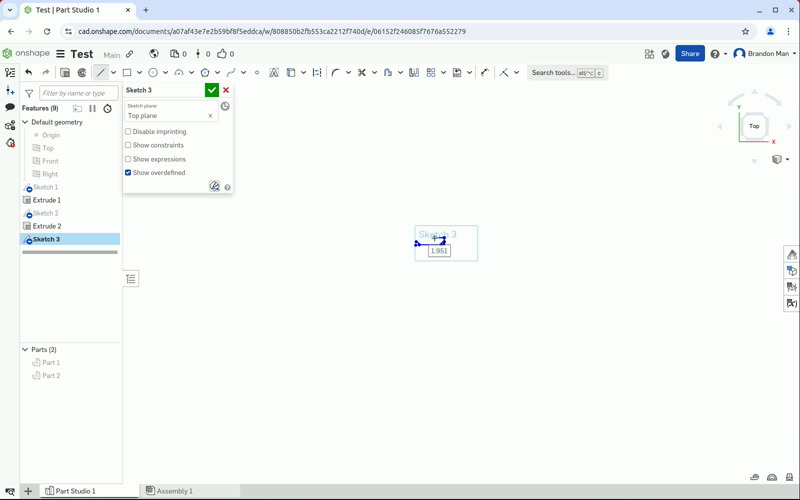
key_down(shift)
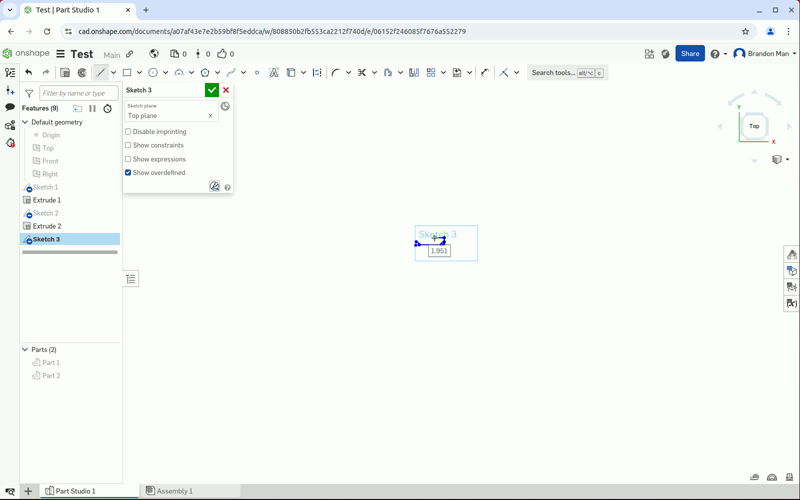
mouse_move(464, 237)
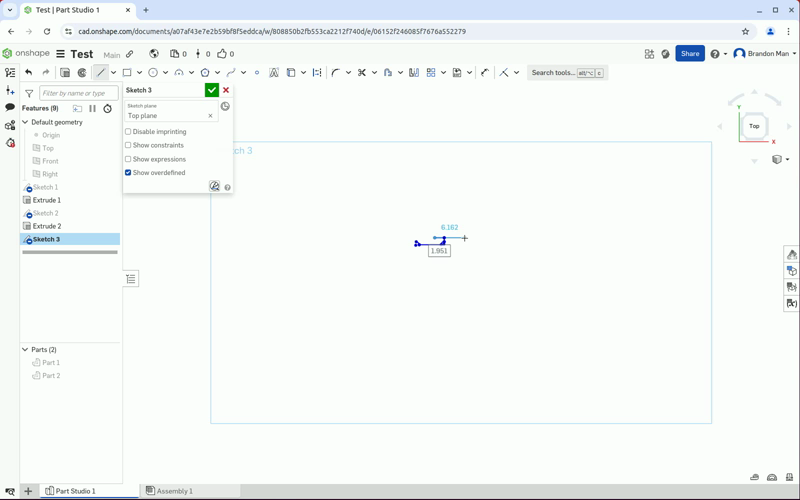
mouse_move(434, 240)
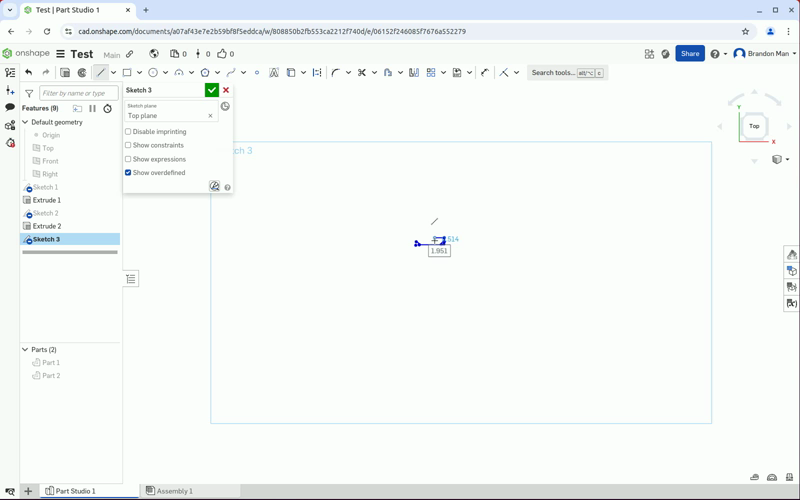
scroll(6)
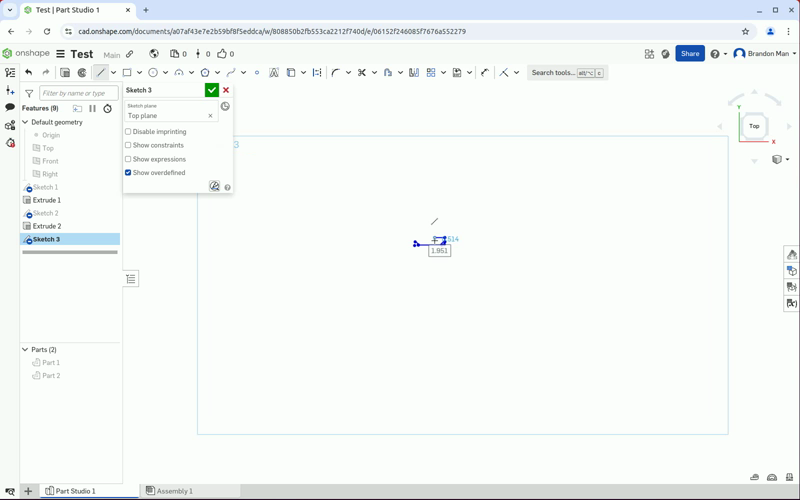
scroll(6)
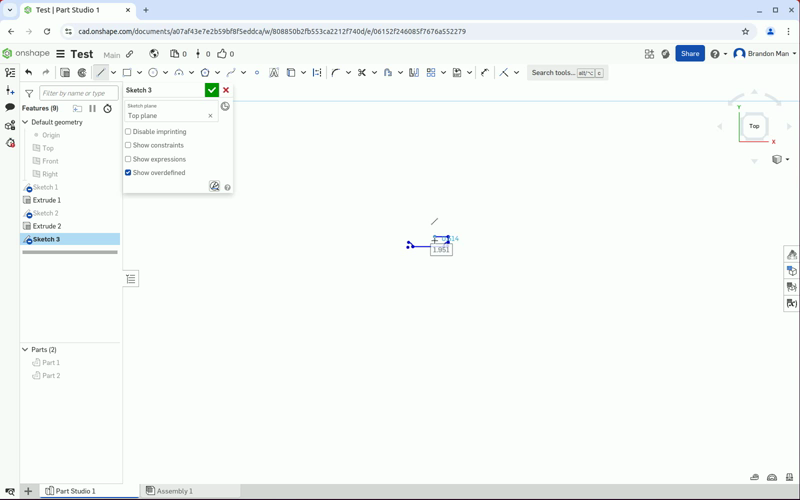
scroll(6)
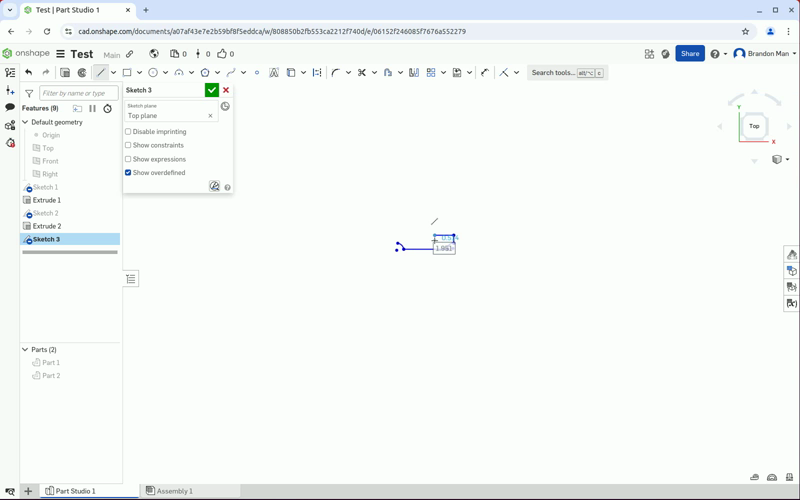
scroll(6)
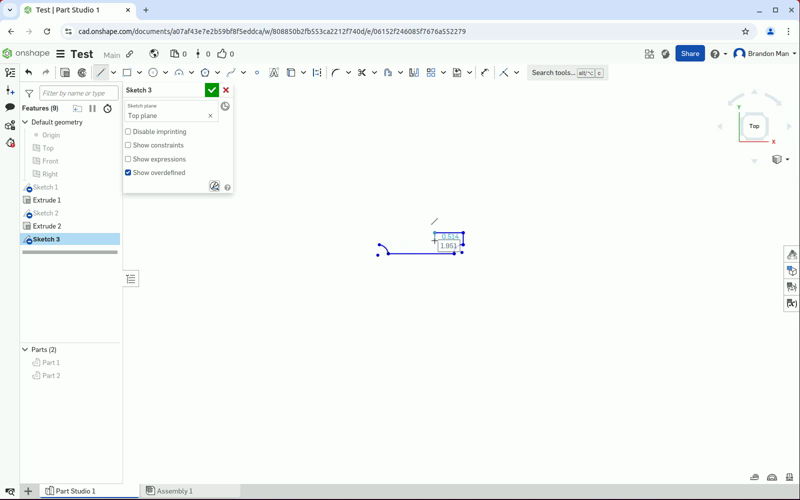
scroll(6)
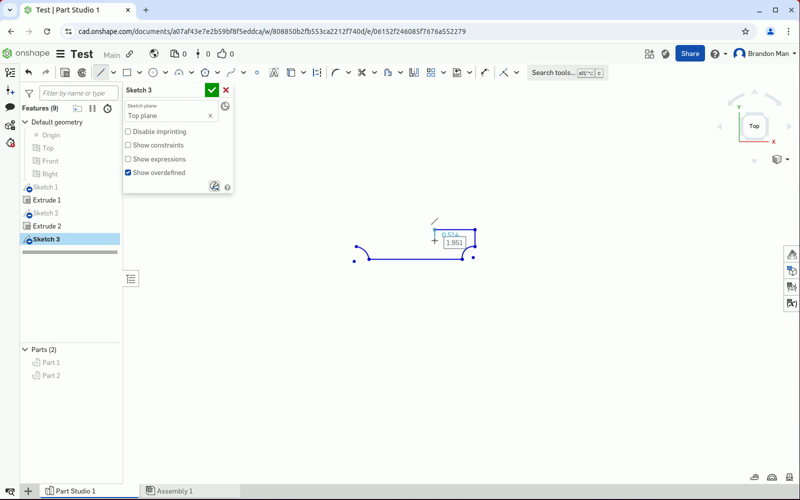
scroll(6)
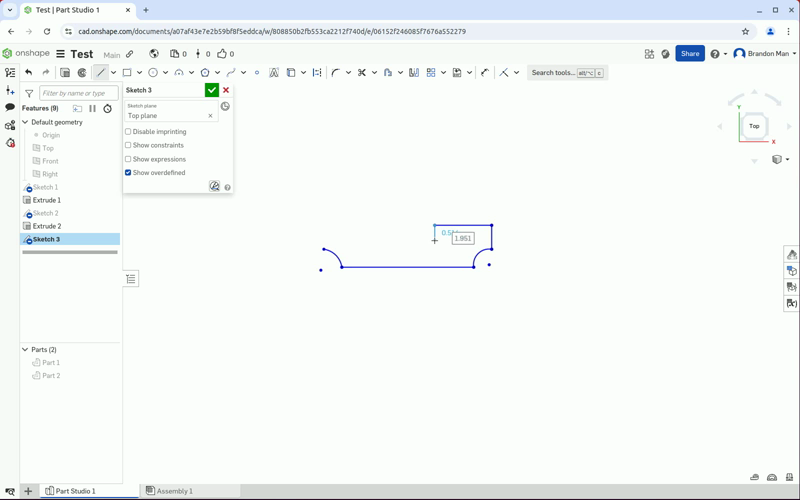
scroll(6)
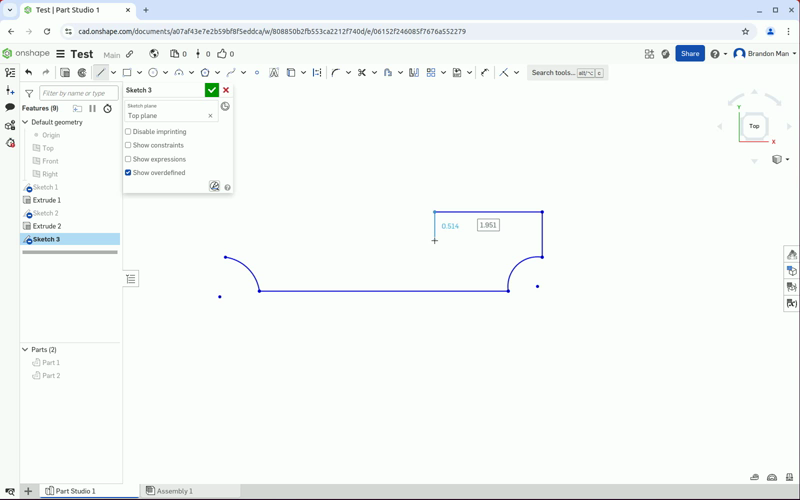
click(434, 240)
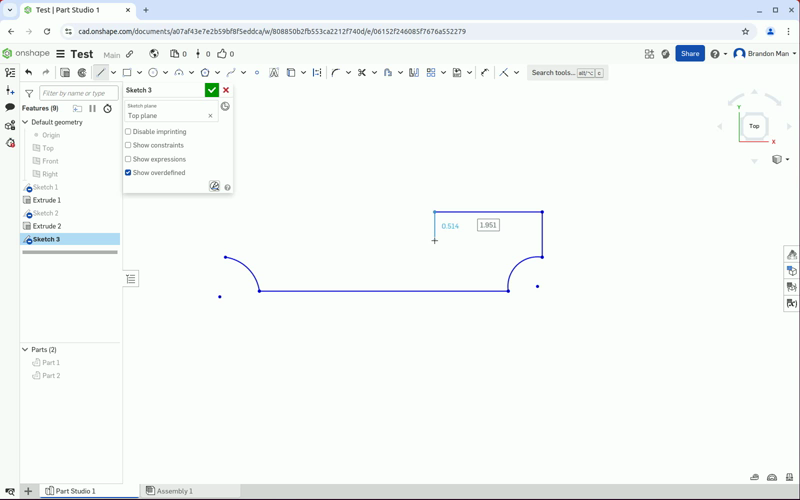
scroll(-6)
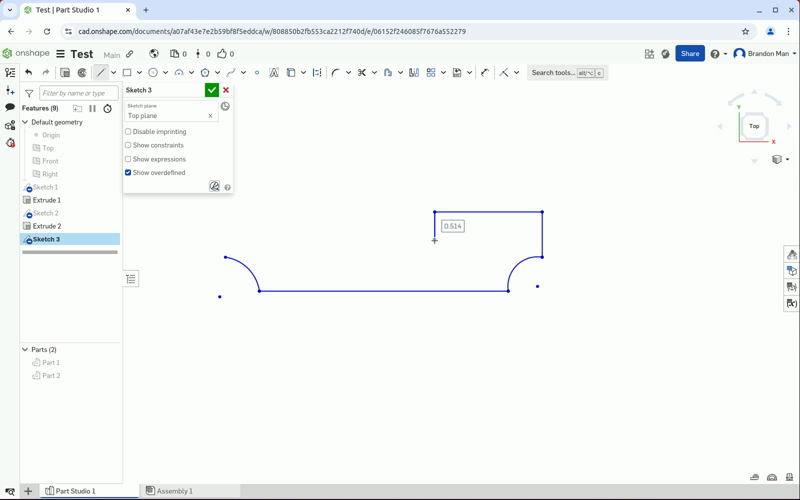
scroll(-6)
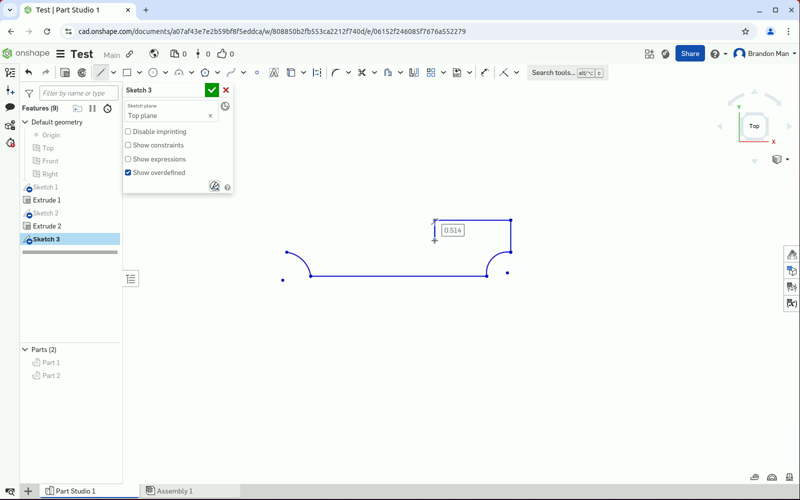
scroll(-6)
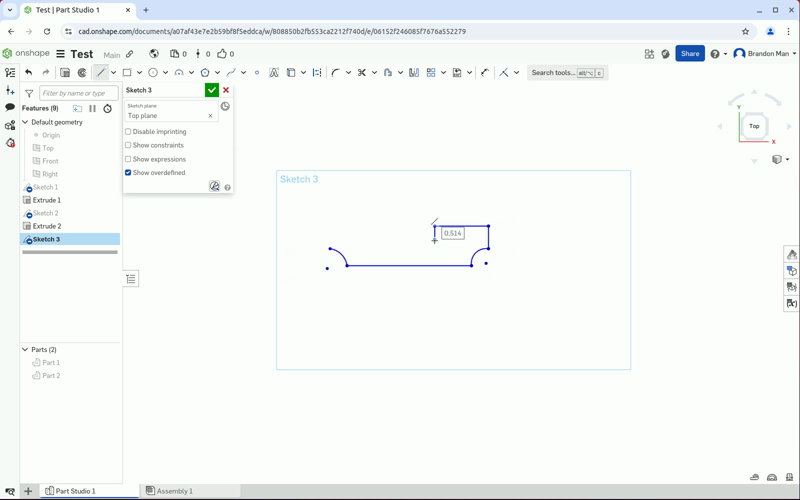
scroll(-6)
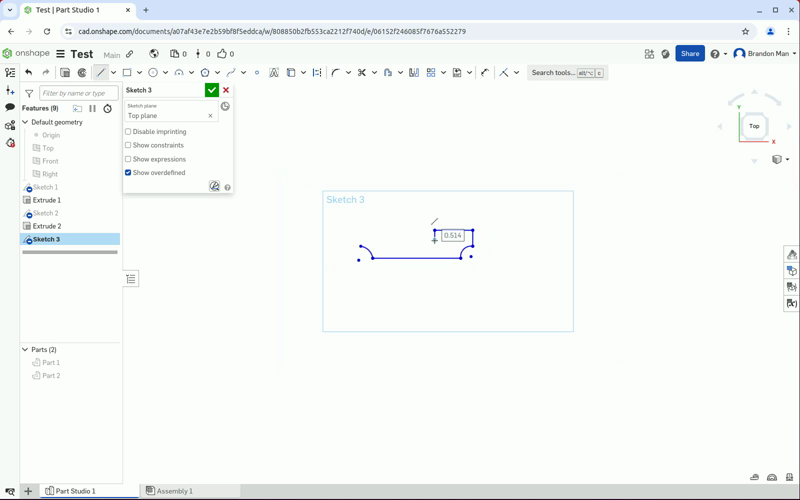
scroll(-6)
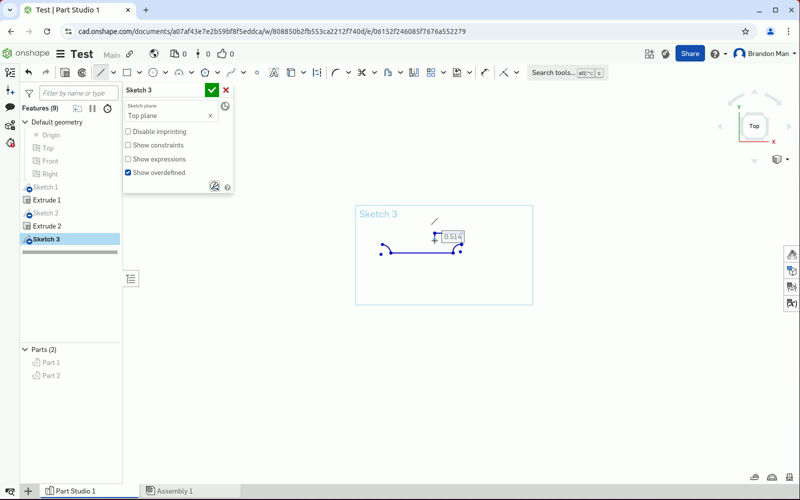
scroll(-6)
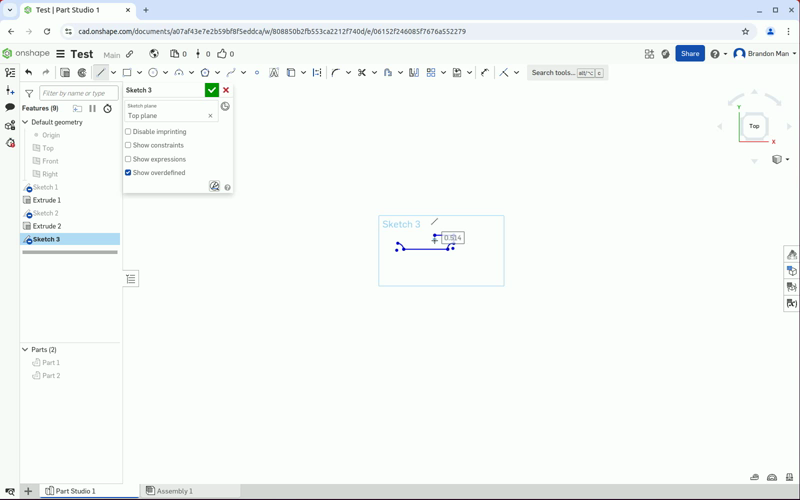
scroll(-6)
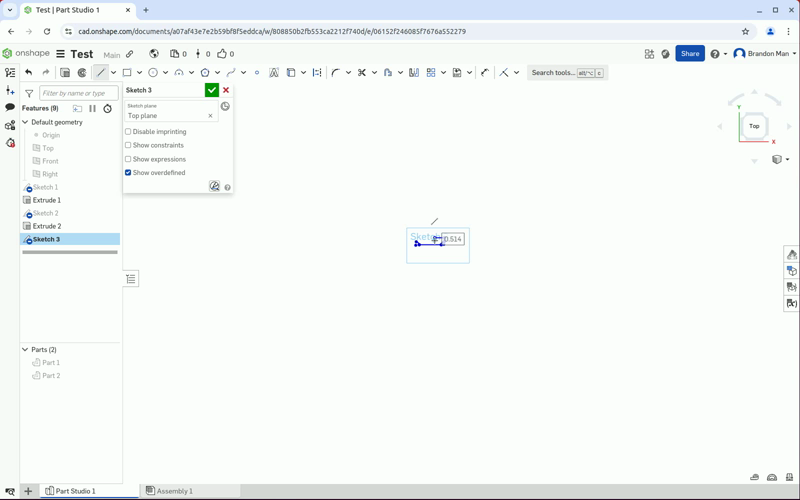
key_up(shift)
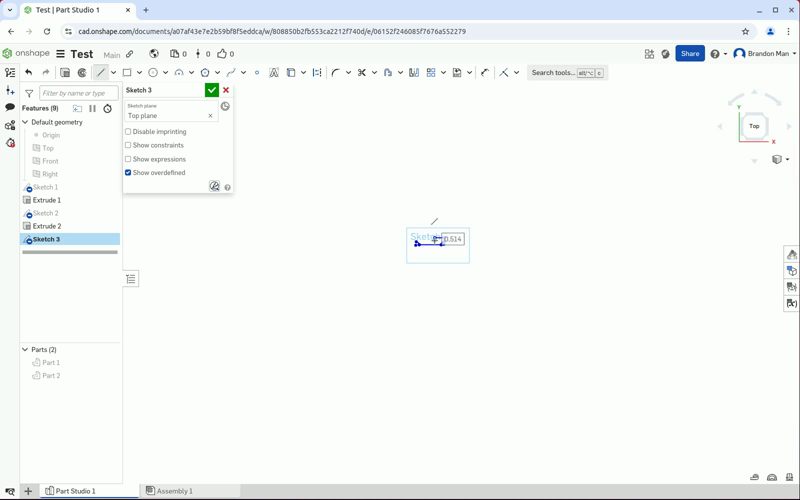
key_down(shift)
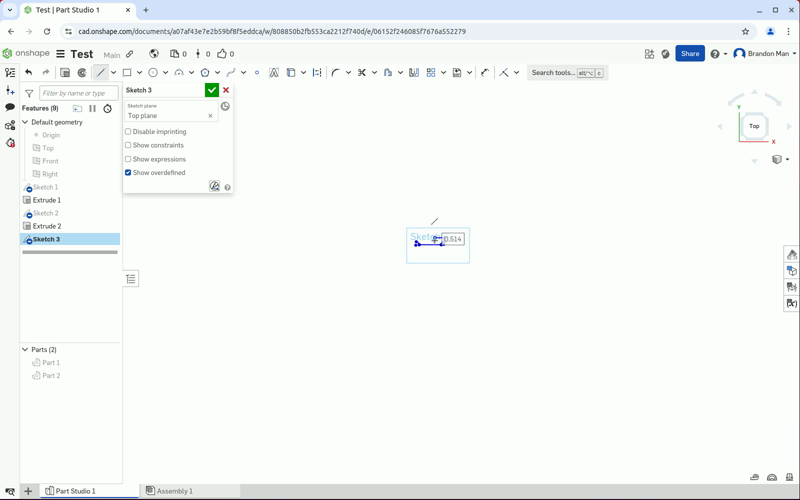
mouse_move(464, 240)
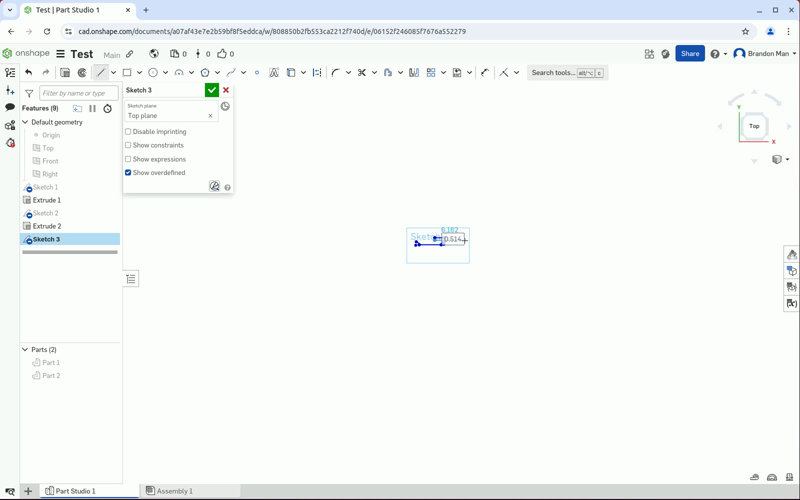
mouse_move(425, 240)
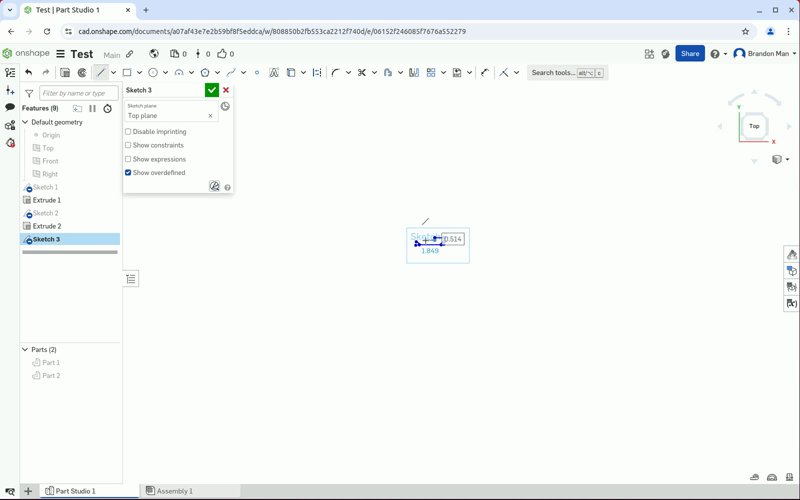
click(425, 240)
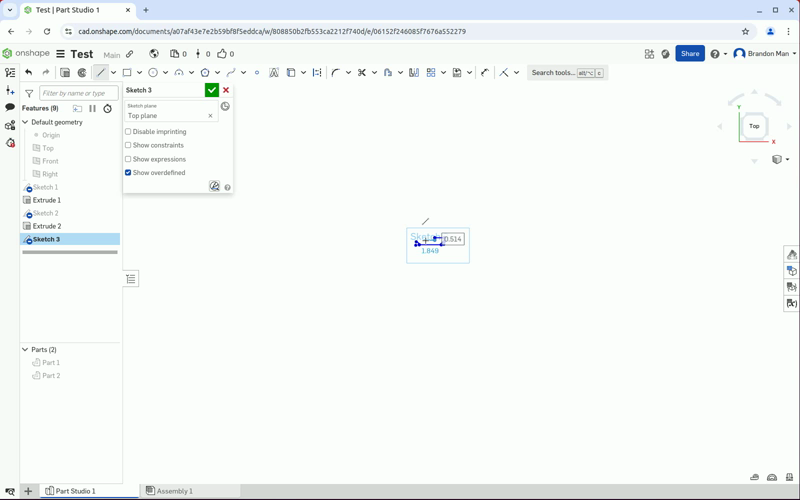
key_up(shift)
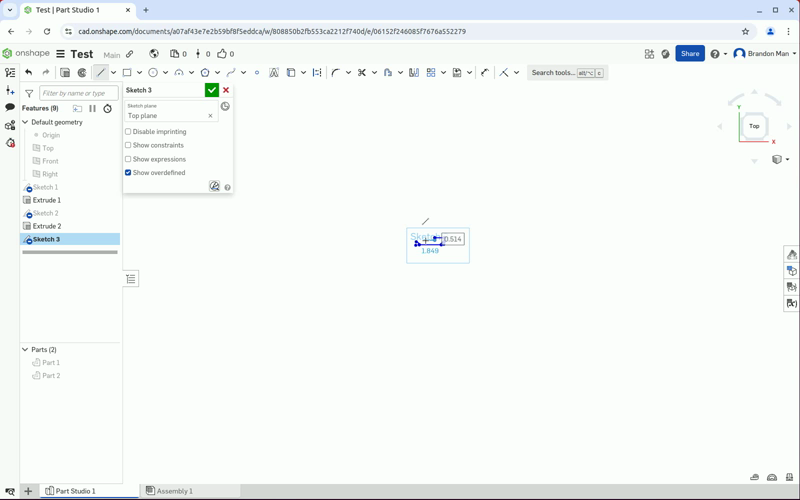
key_down(shift)
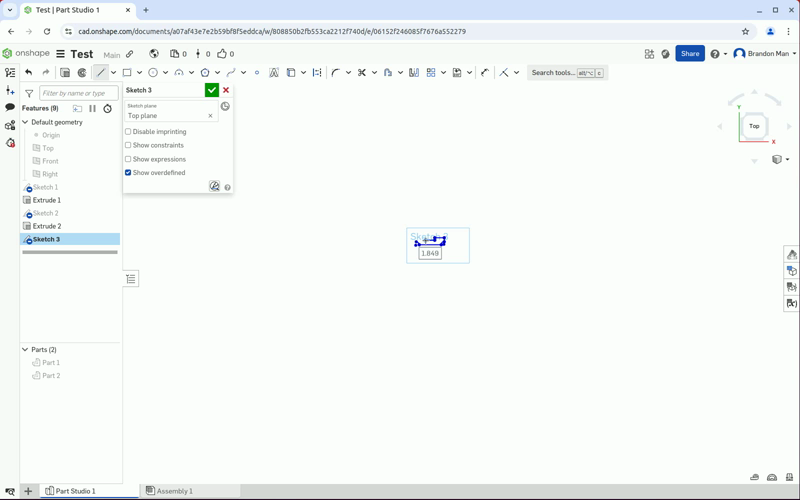
mouse_move(455, 240)
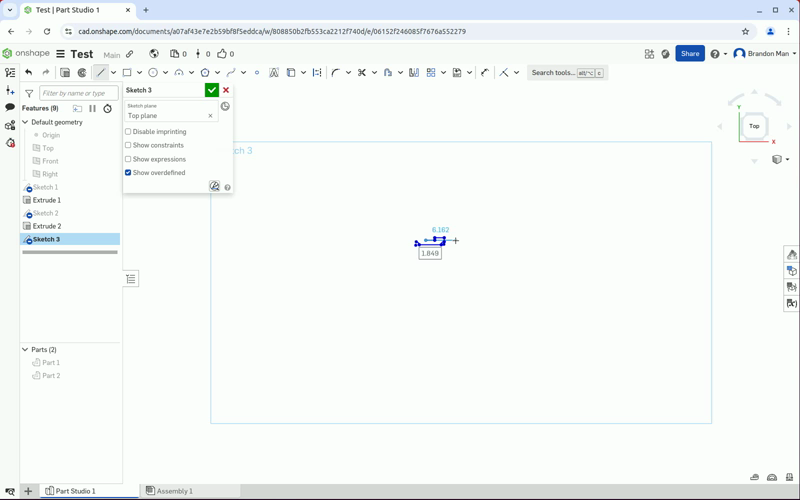
mouse_move(425, 237)
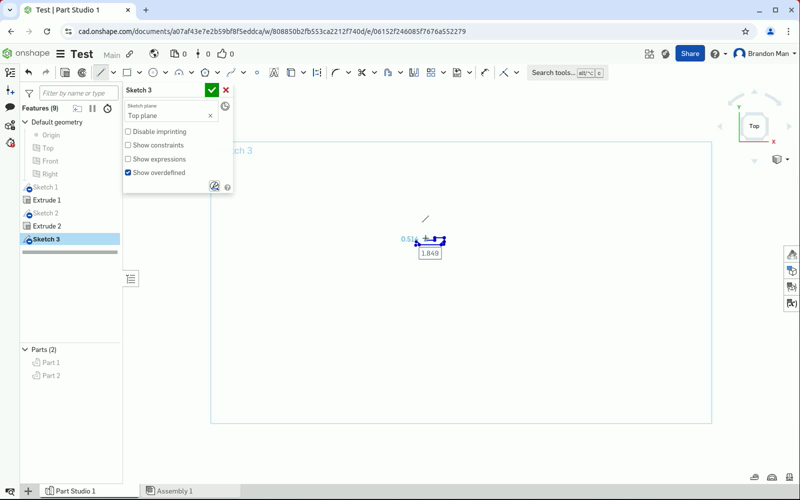
scroll(6)
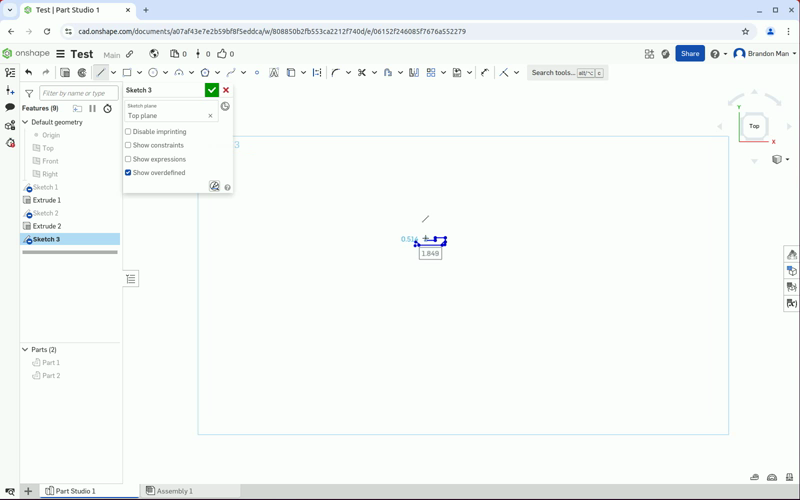
scroll(6)
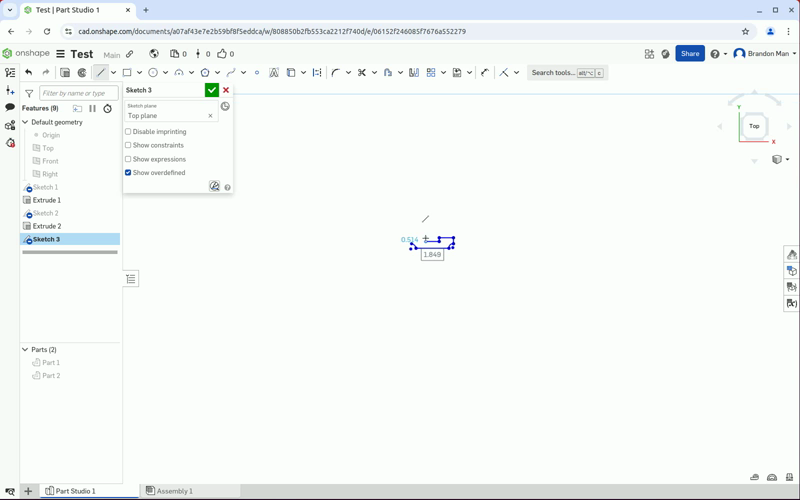
scroll(6)
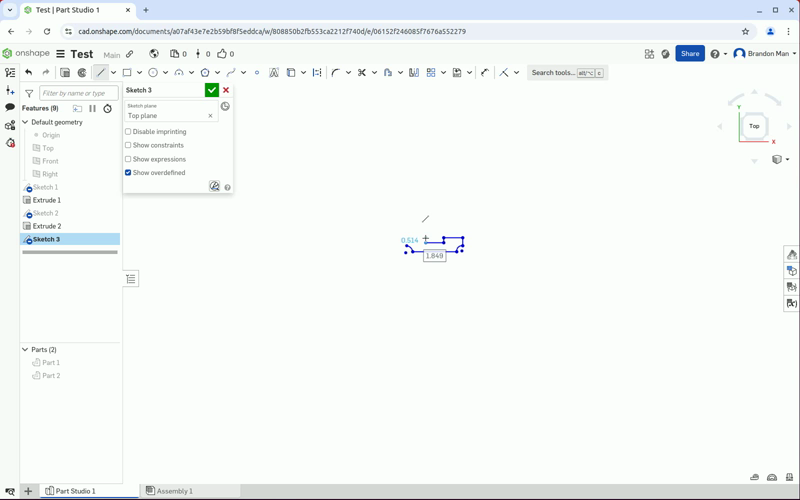
scroll(6)
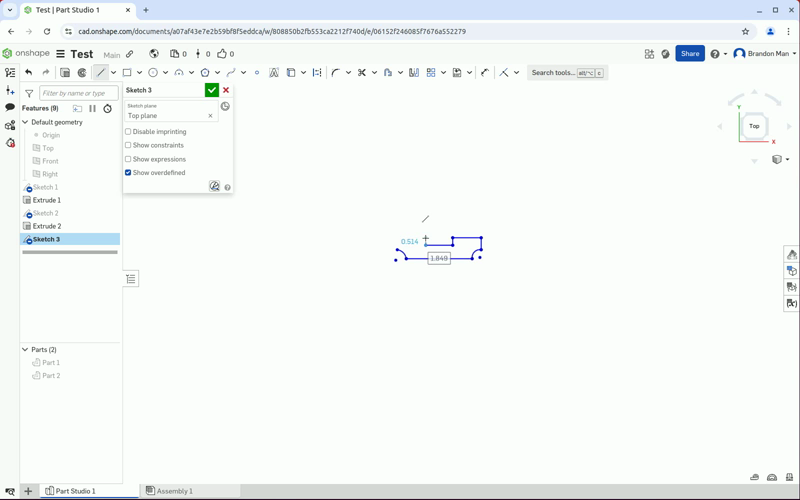
scroll(6)
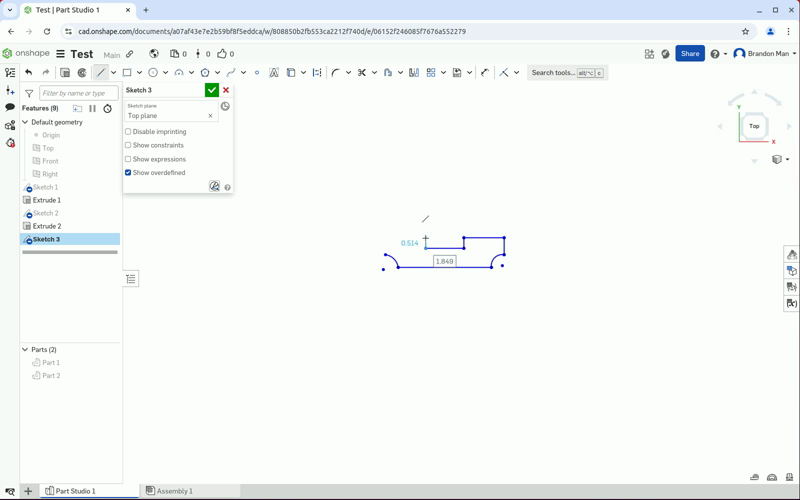
scroll(6)
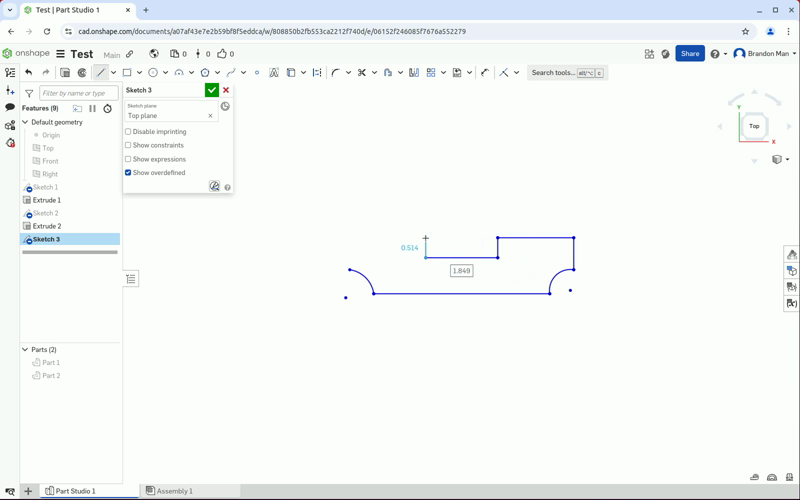
scroll(6)
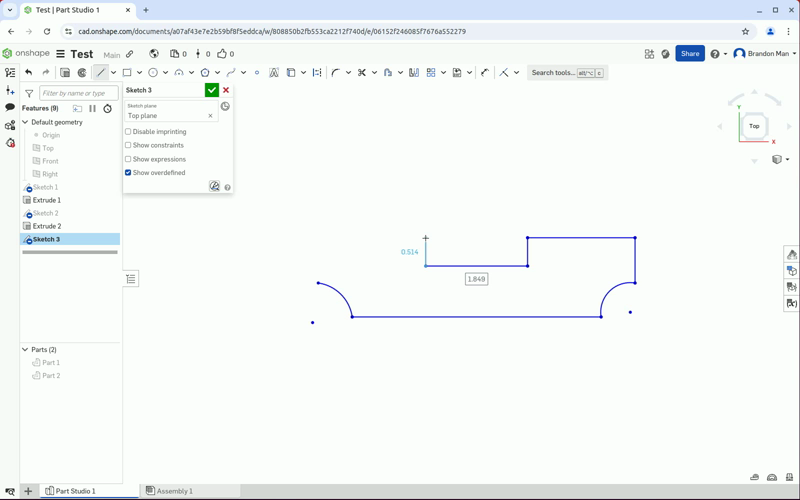
click(425, 237)
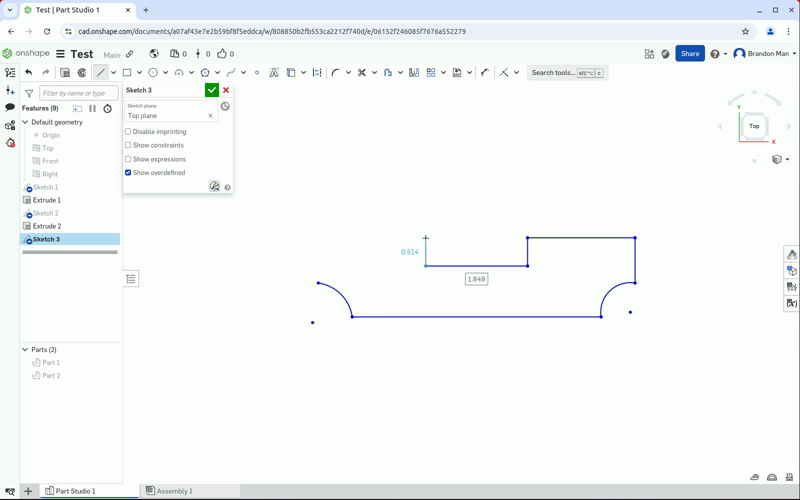
scroll(-6)
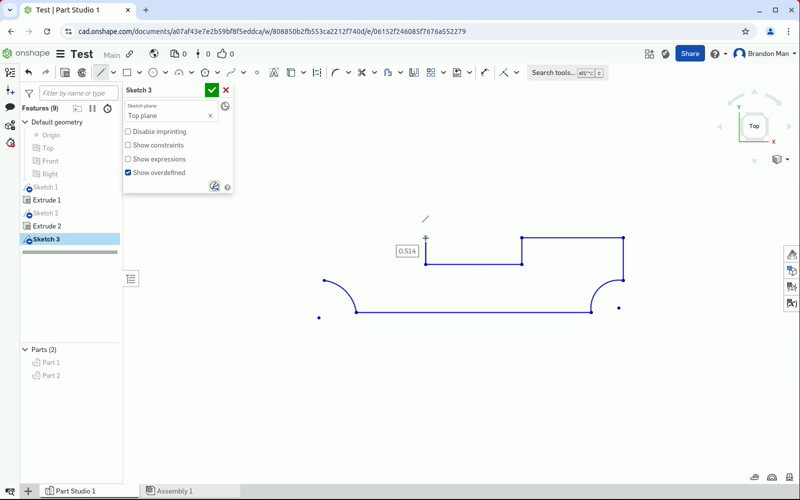
scroll(-6)
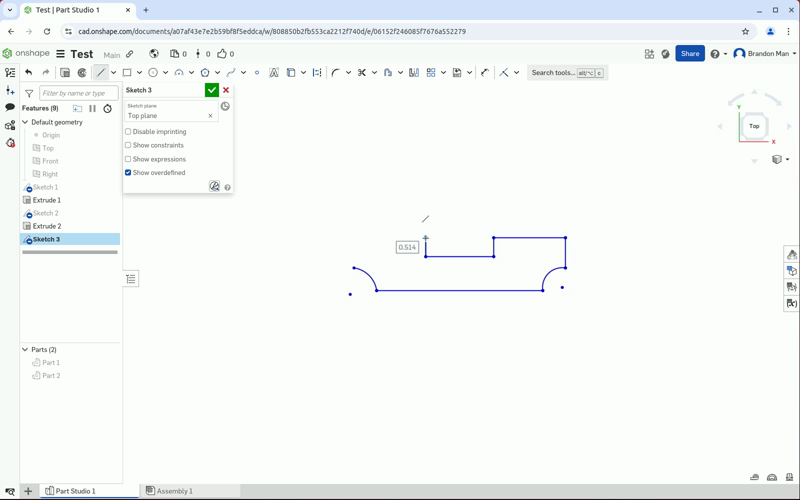
scroll(-6)
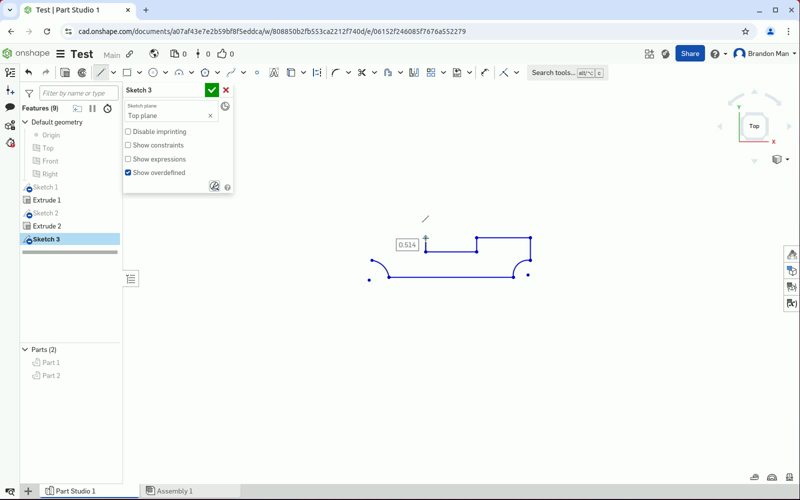
scroll(-6)
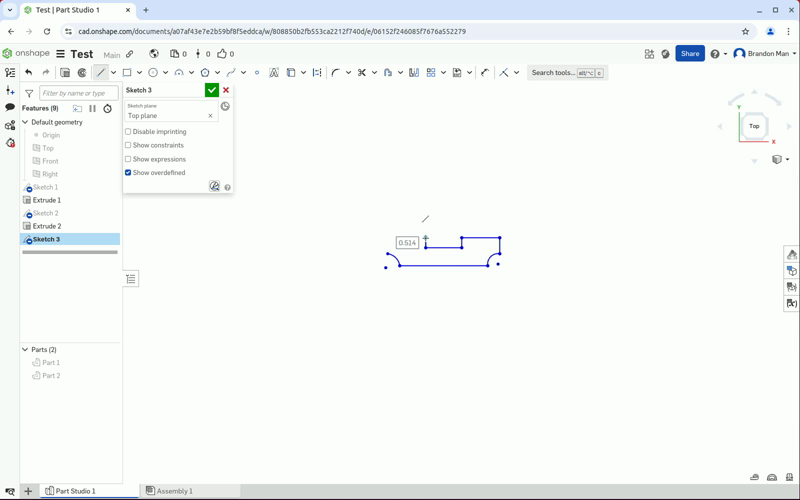
scroll(-6)
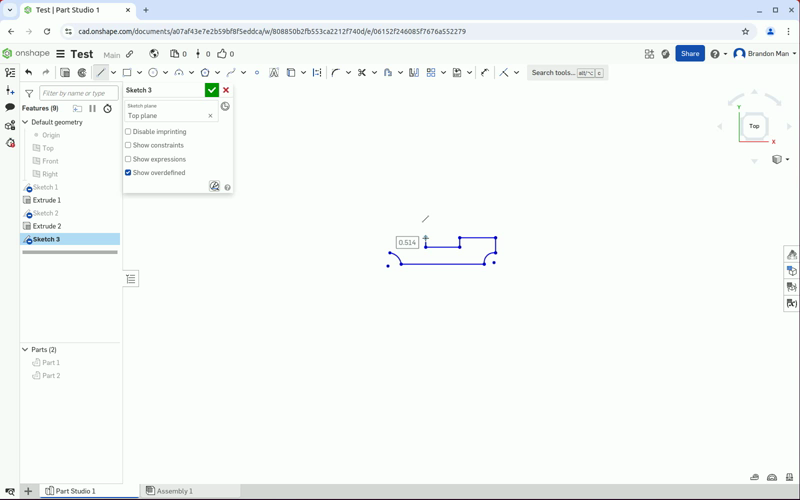
scroll(-6)
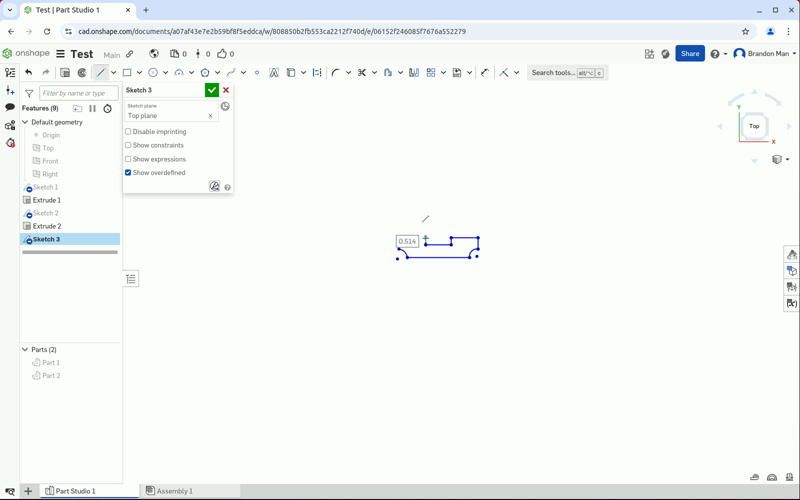
scroll(-6)
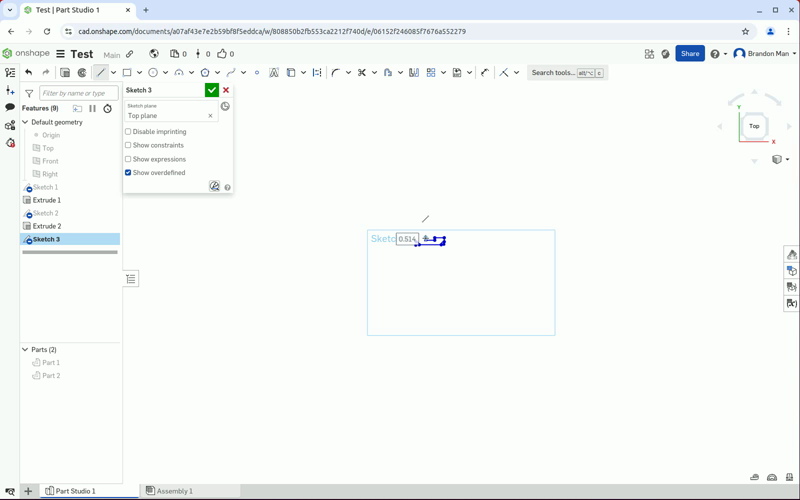
key_up(shift)
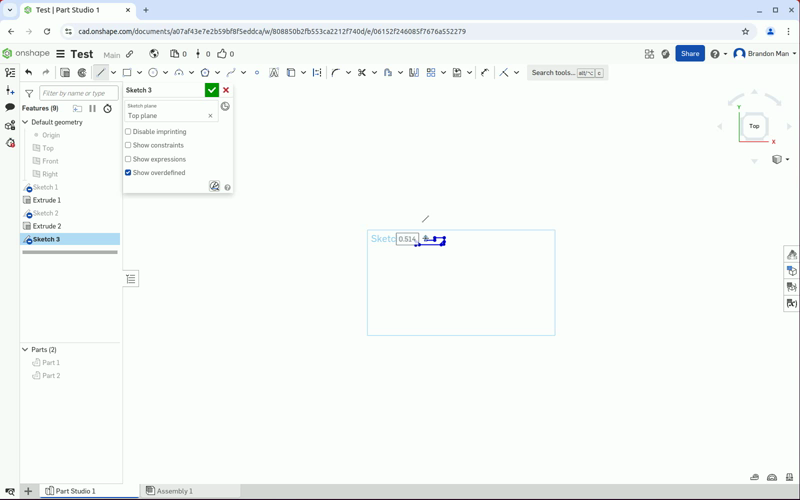
key_down(shift)
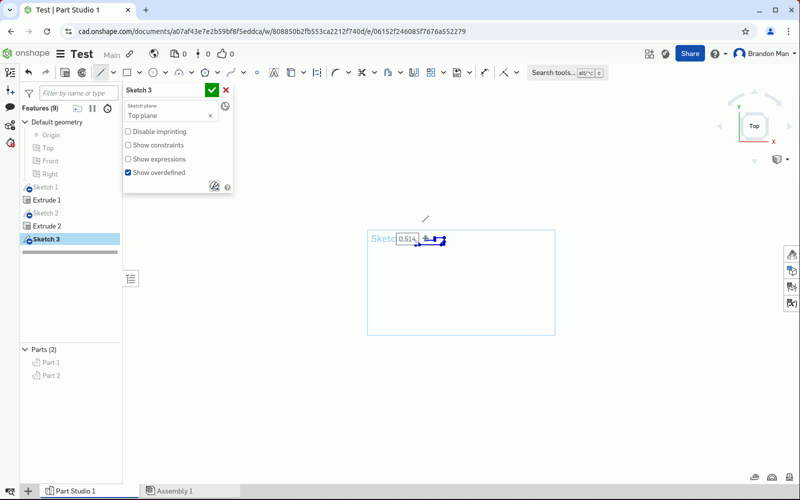
mouse_move(455, 237)
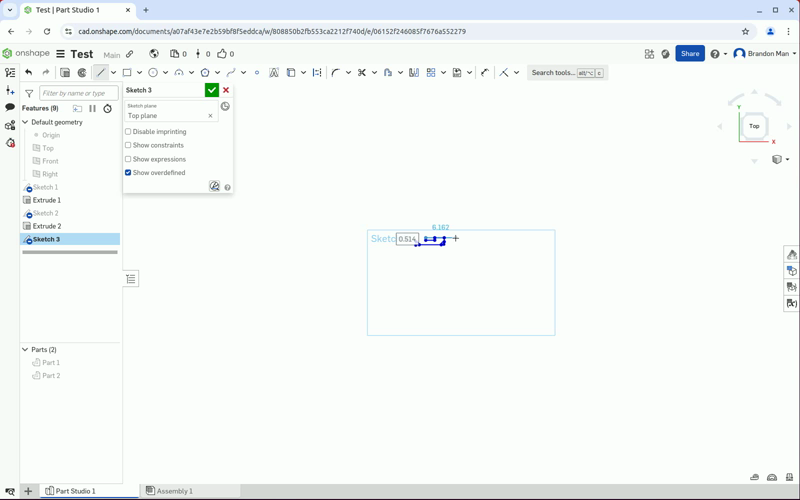
mouse_move(416, 237)
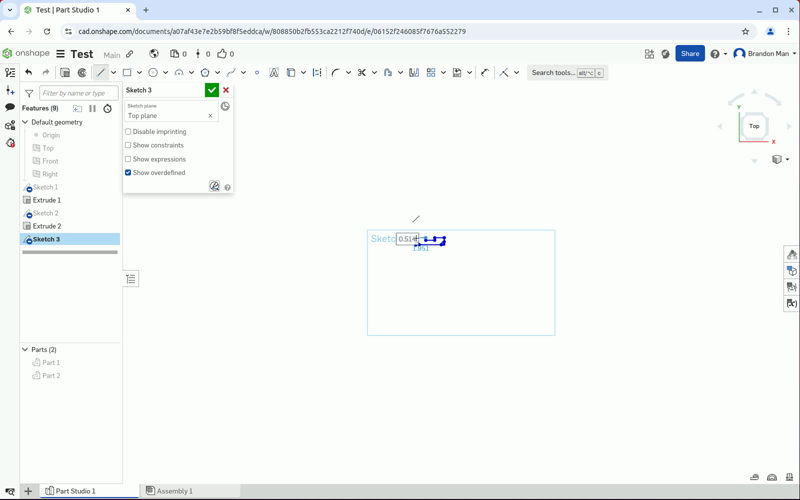
scroll(6)
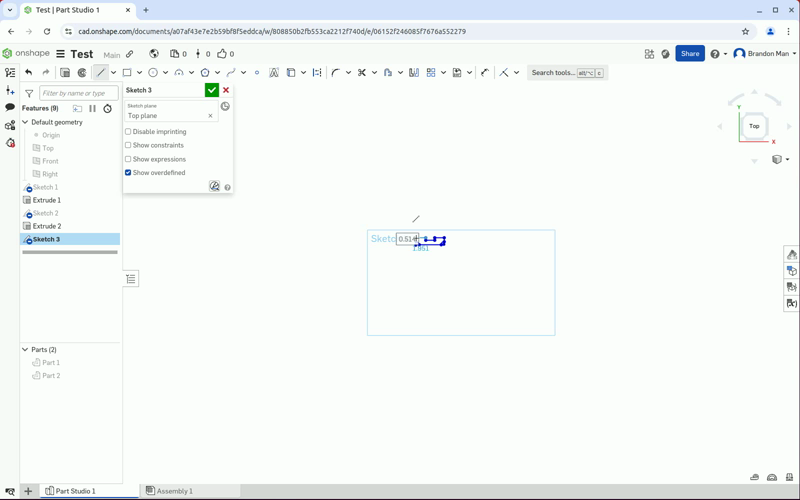
scroll(6)
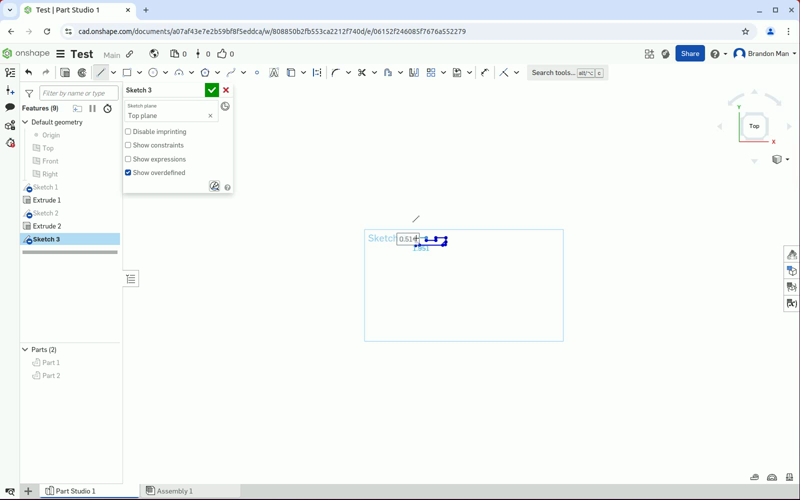
scroll(6)
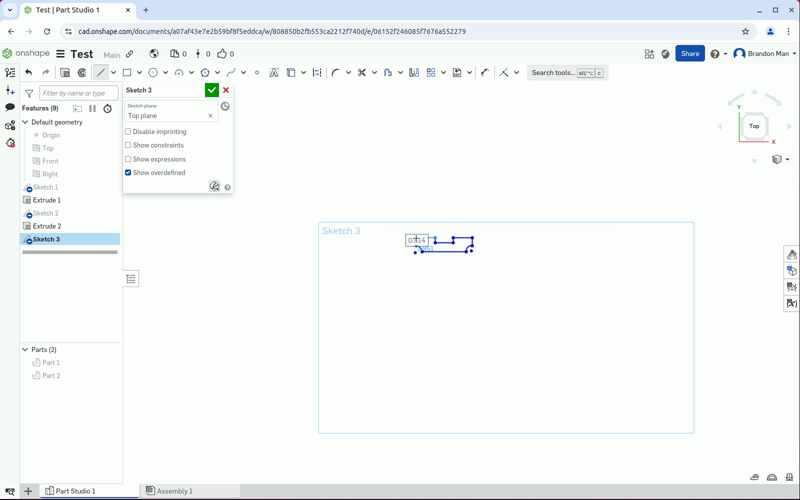
scroll(6)
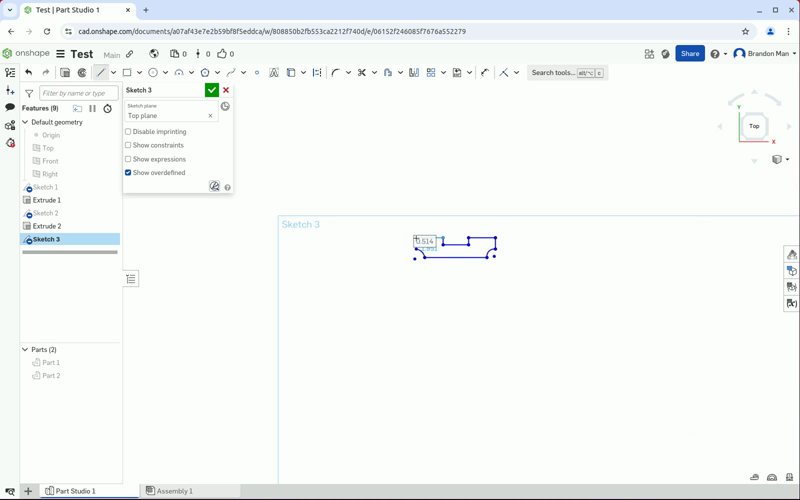
scroll(6)
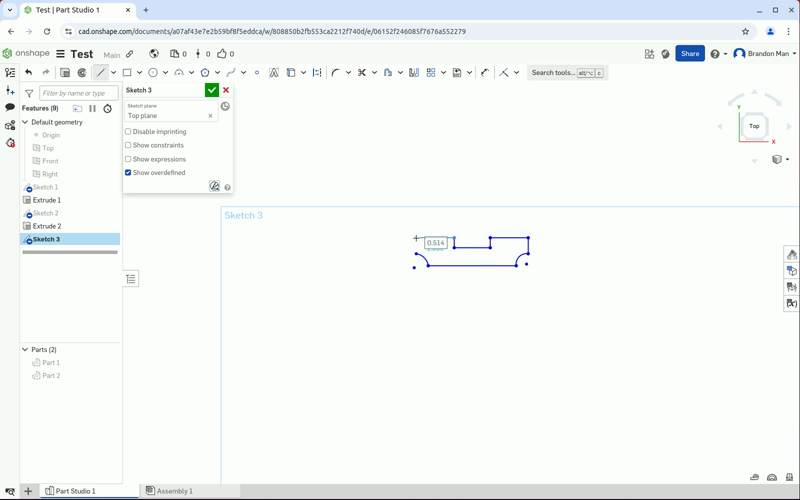
scroll(6)
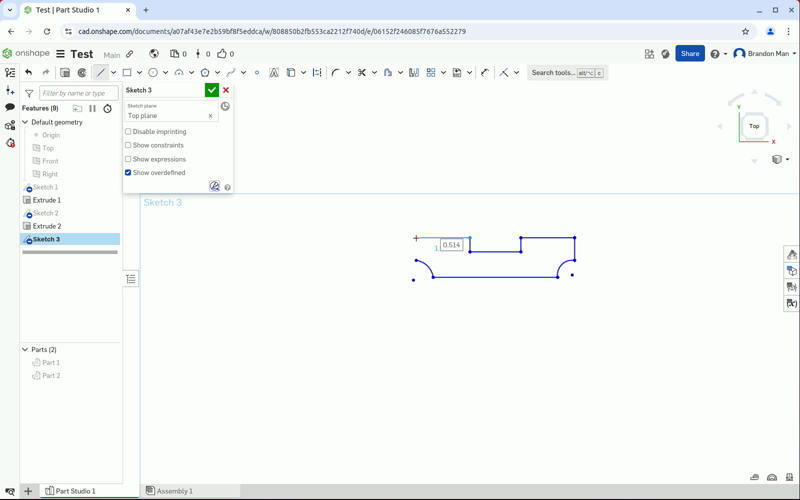
scroll(6)
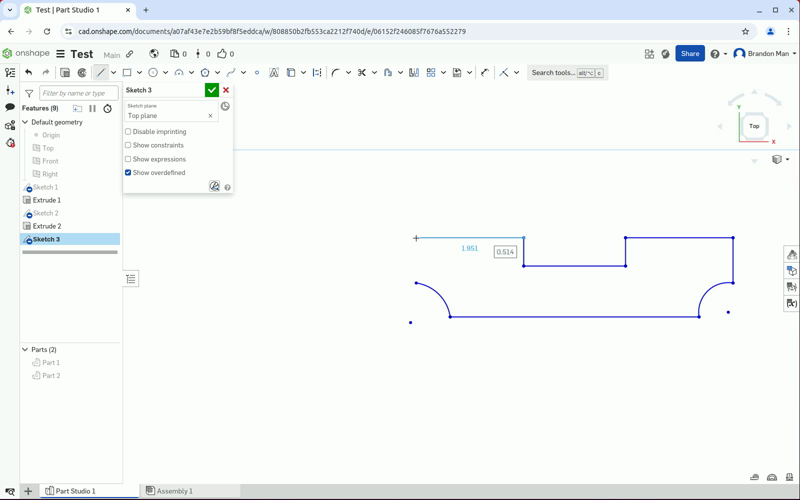
click(416, 237)
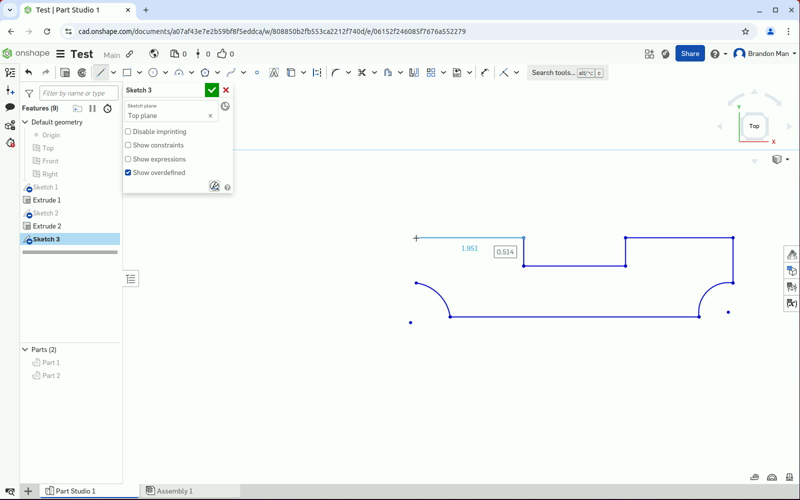
scroll(-6)
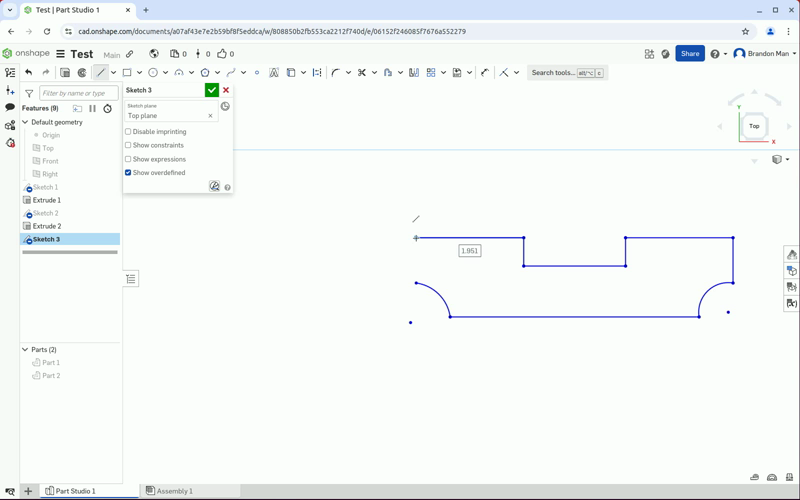
scroll(-6)
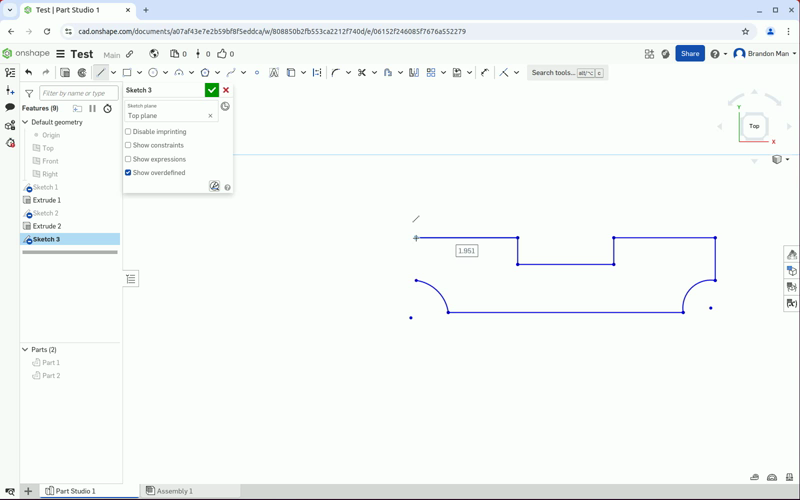
scroll(-6)
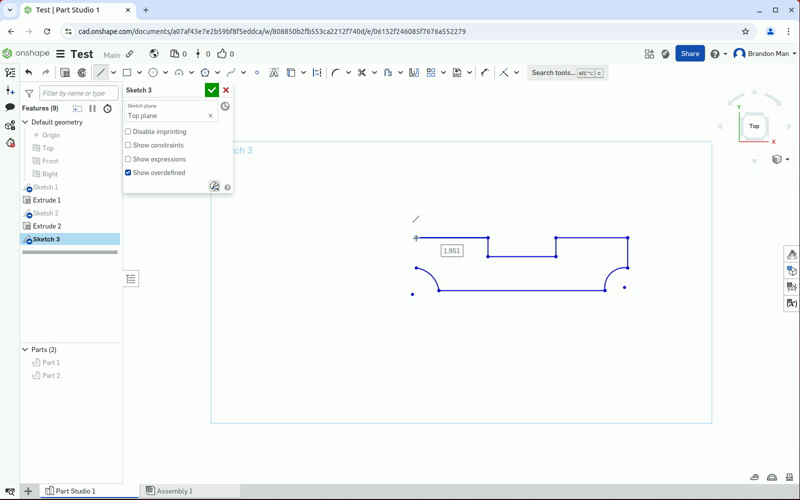
scroll(-6)
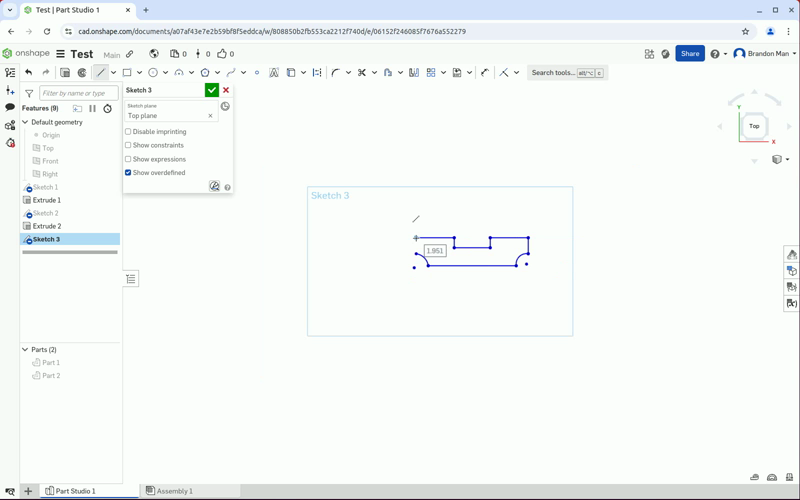
scroll(-6)
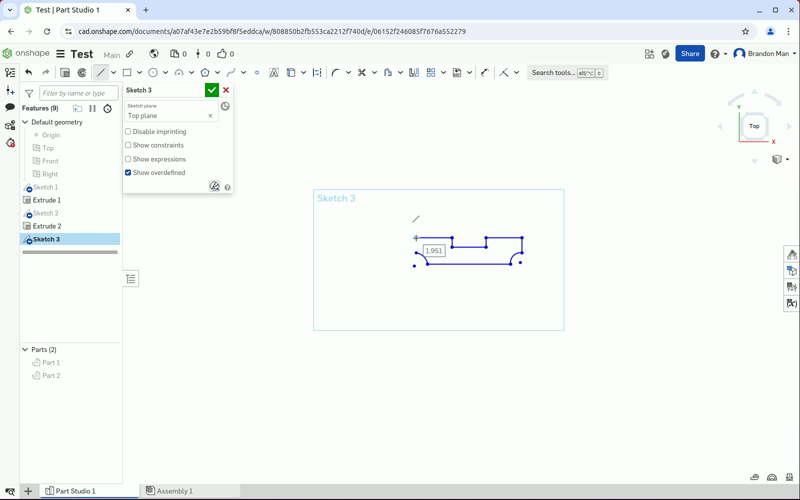
scroll(-6)
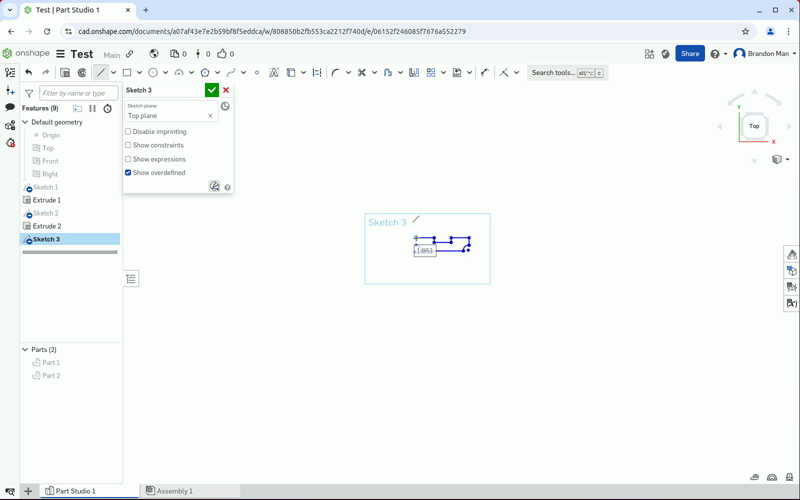
scroll(-6)
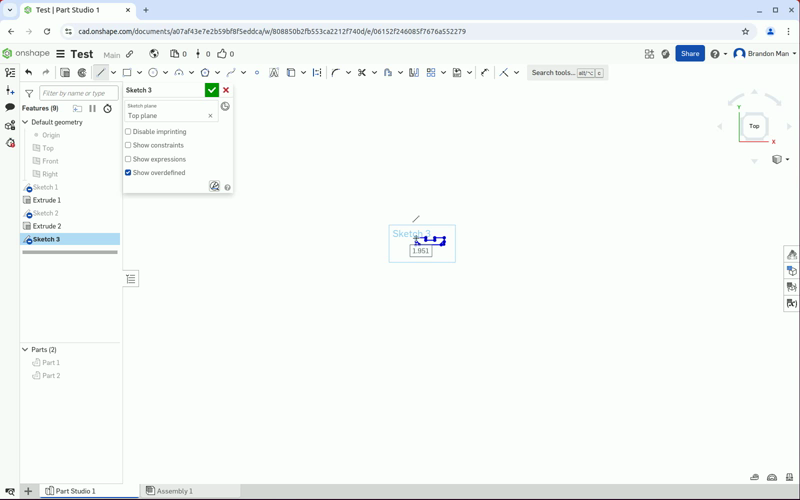
key_up(shift)
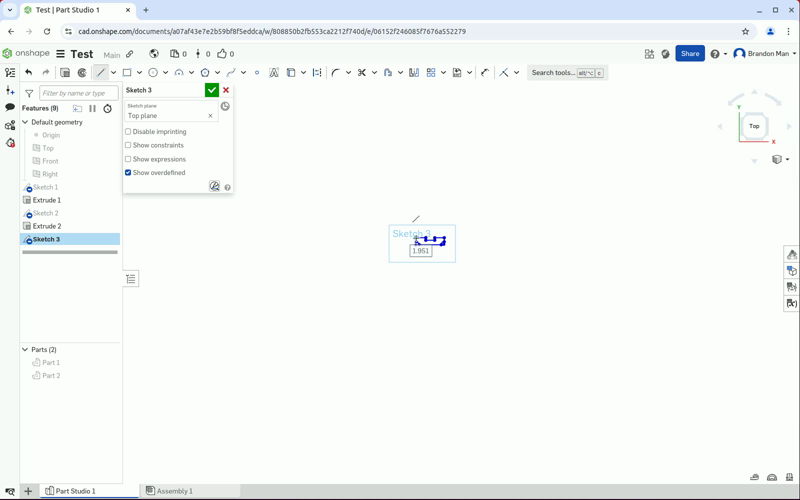
mouse_move(446, 237)
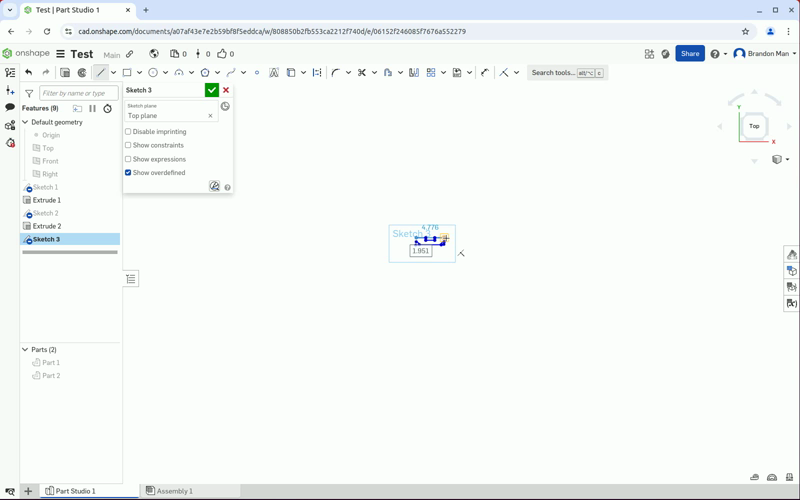
key_down(shift)
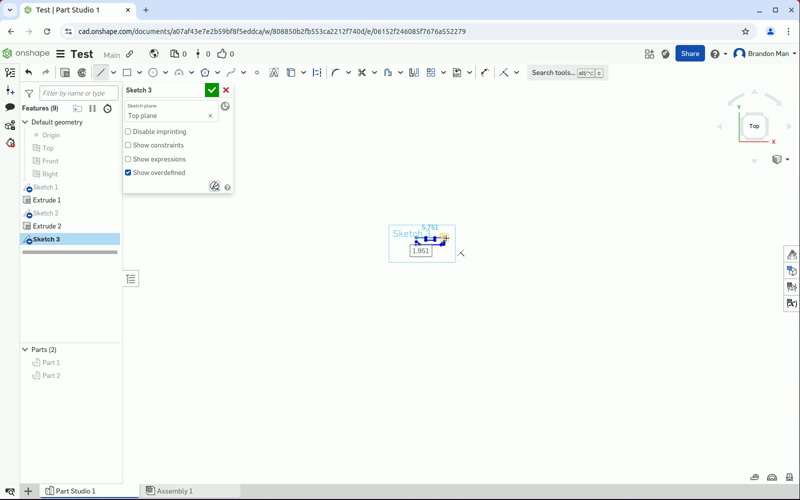
mouse_move(416, 241)
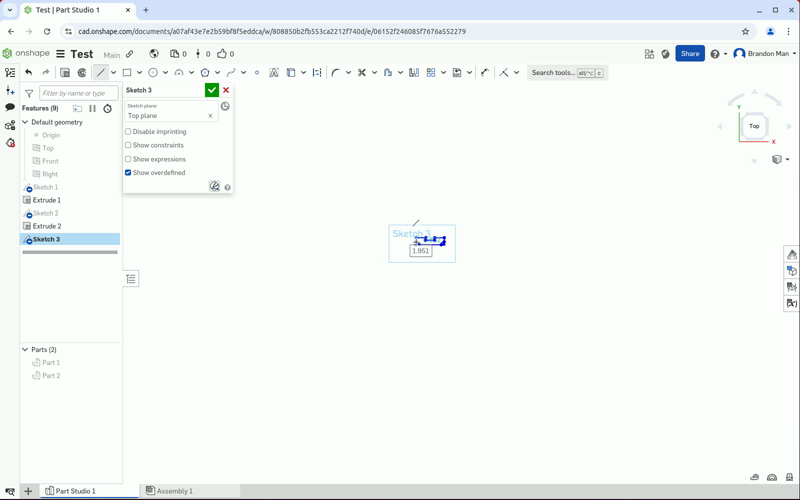
scroll(6)
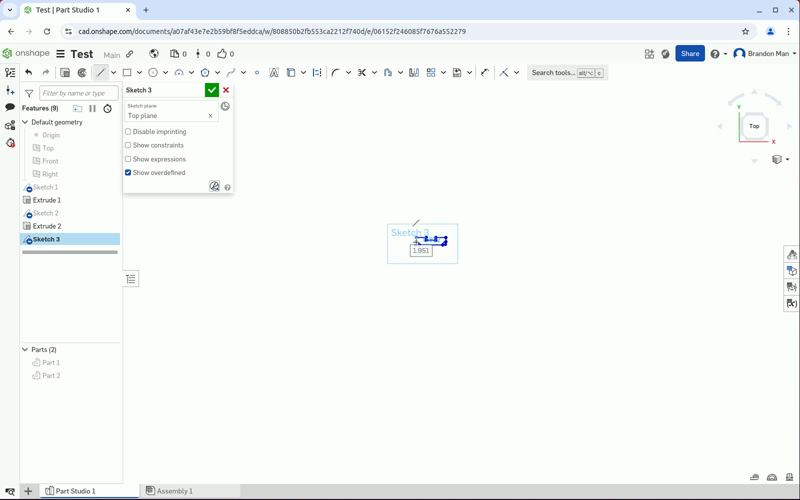
scroll(6)
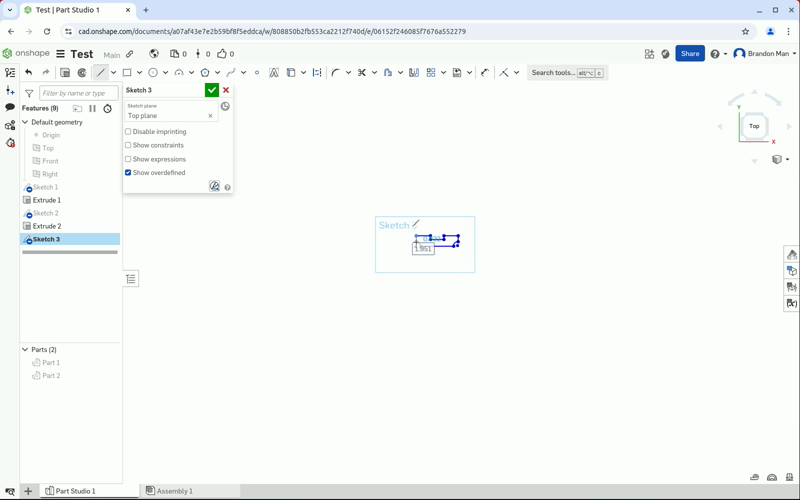
scroll(6)
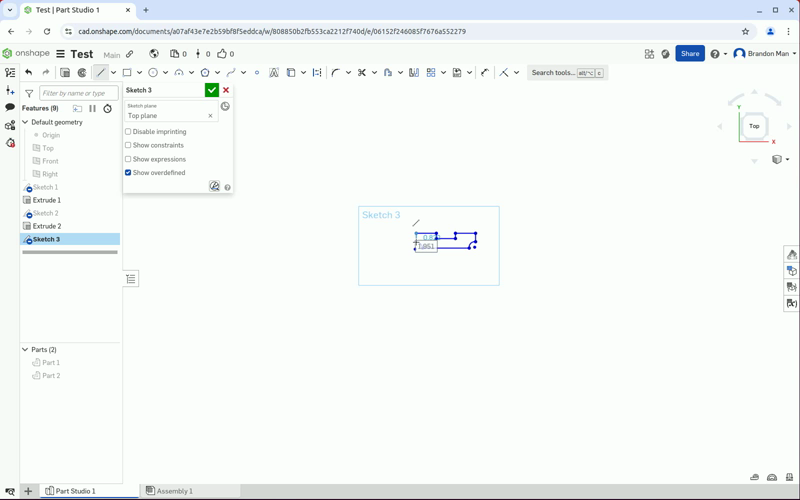
scroll(6)
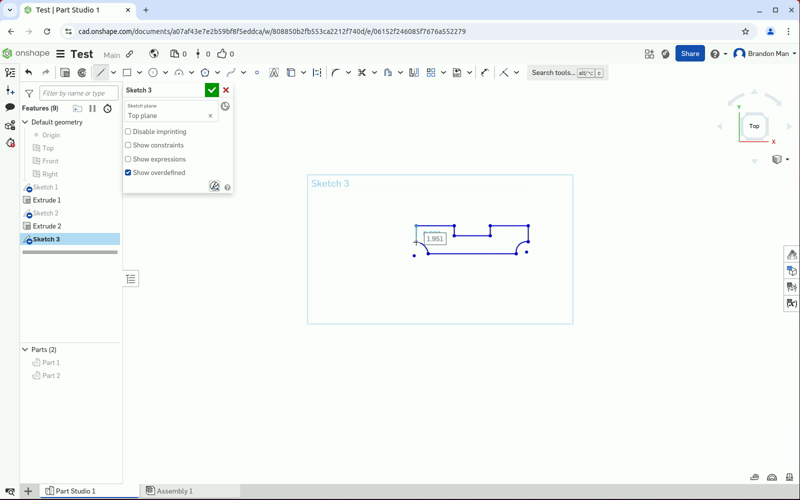
scroll(6)
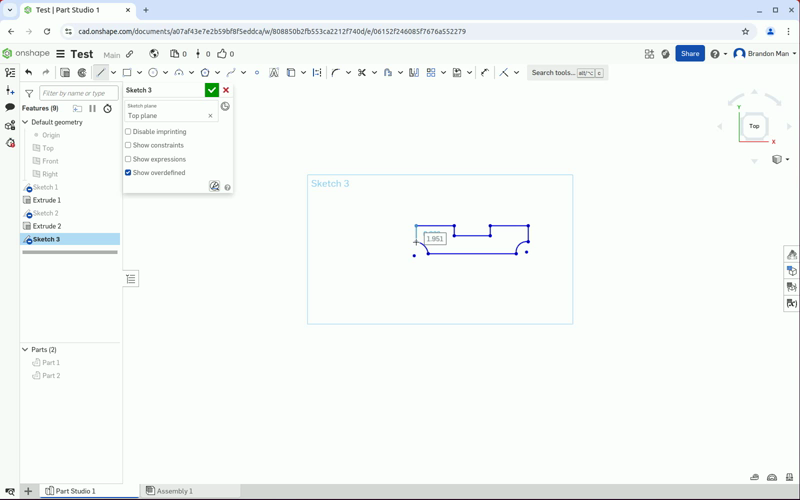
scroll(6)
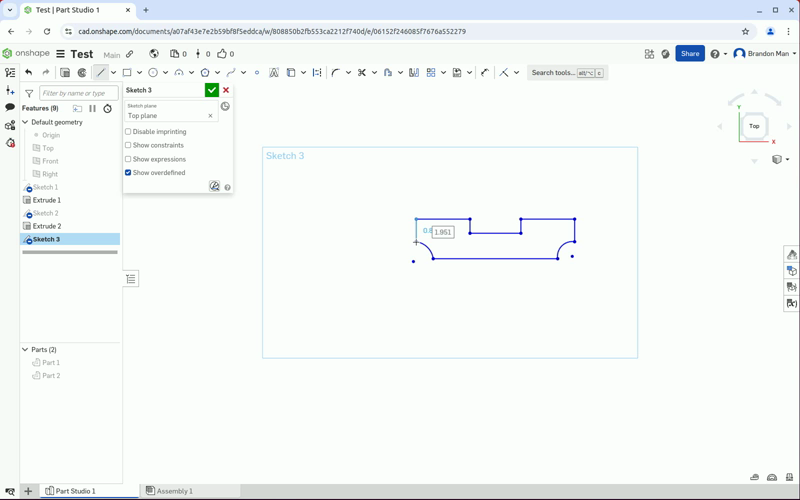
scroll(6)
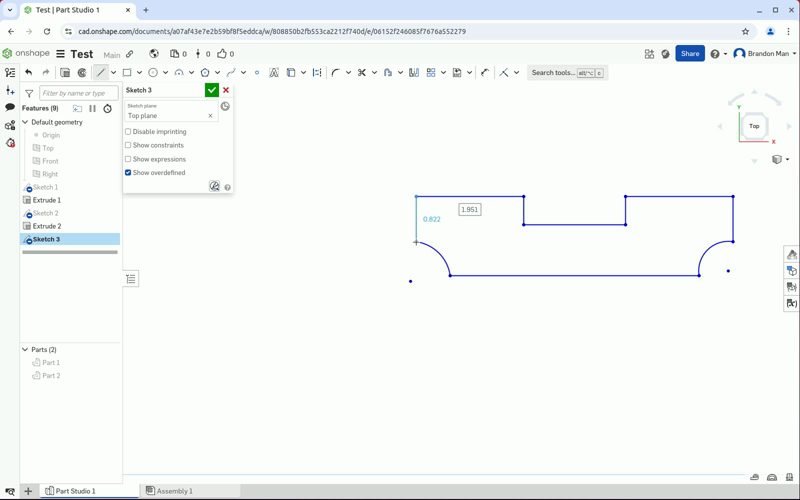
key_up(shift)
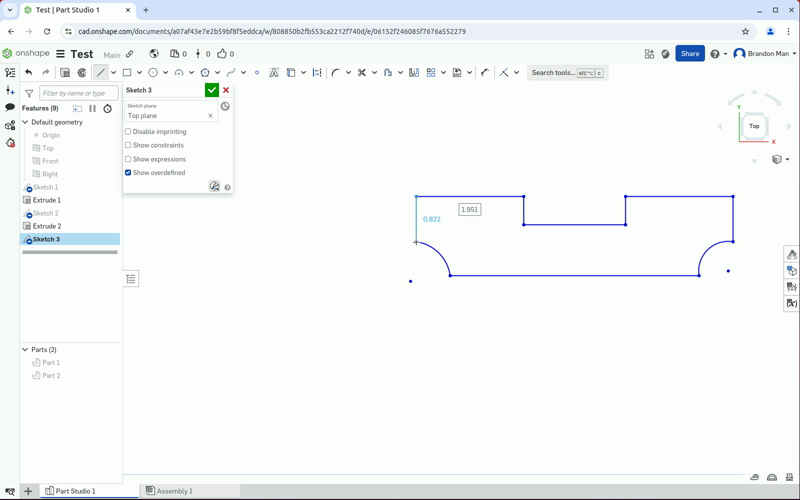
click(416, 241)
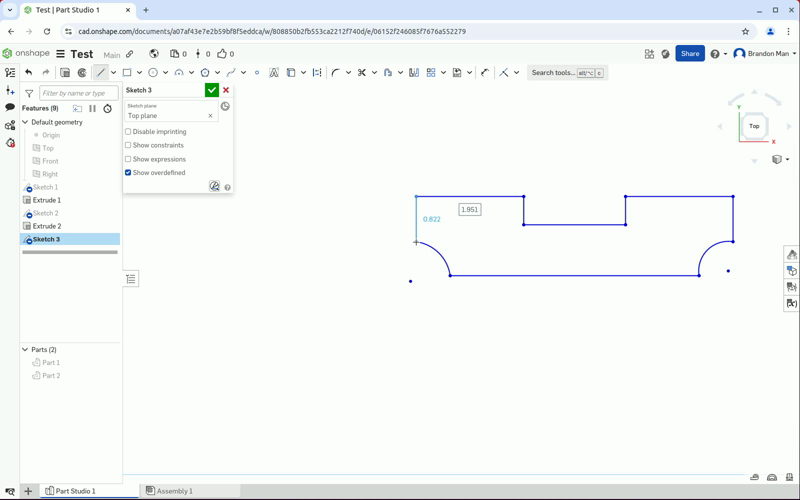
scroll(-6)
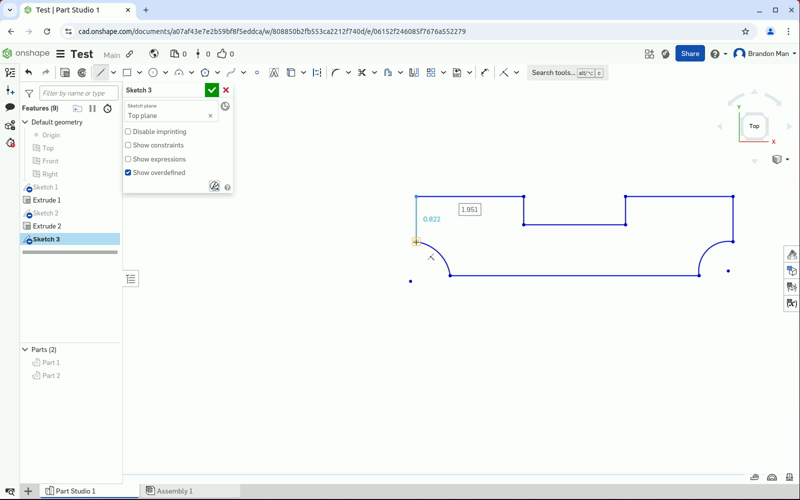
scroll(-6)
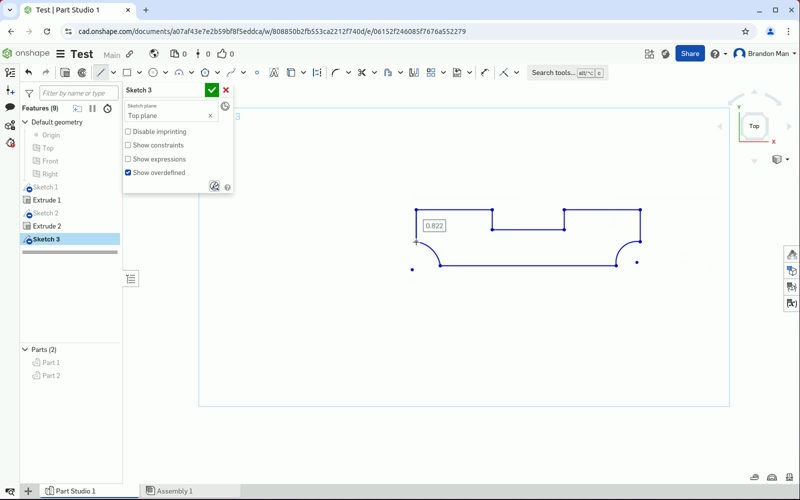
scroll(-6)
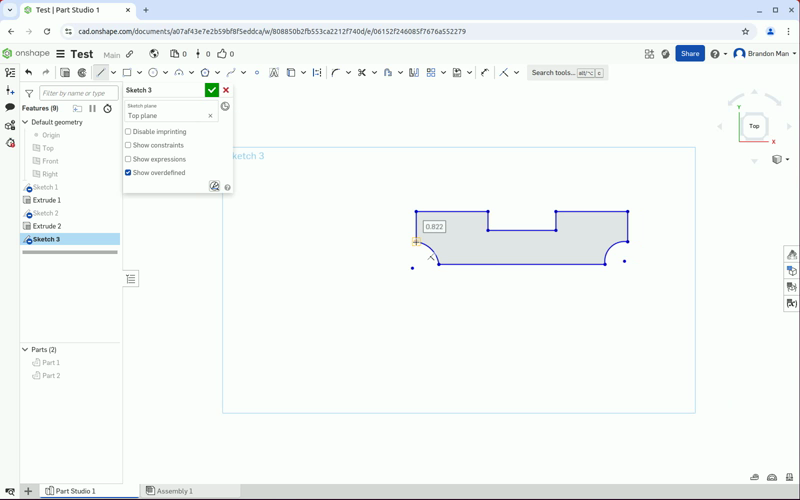
scroll(-6)
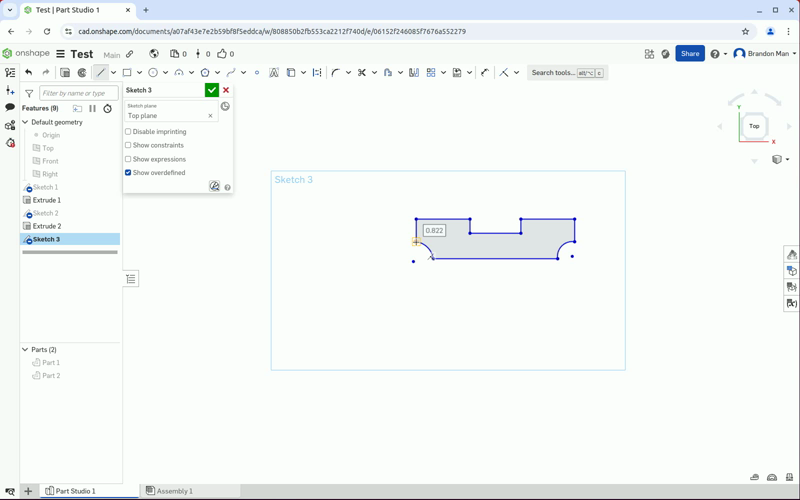
scroll(-6)
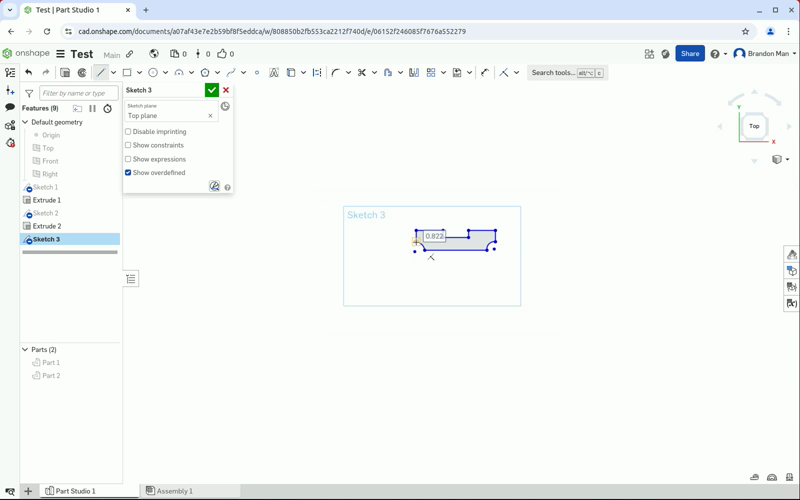
scroll(-6)
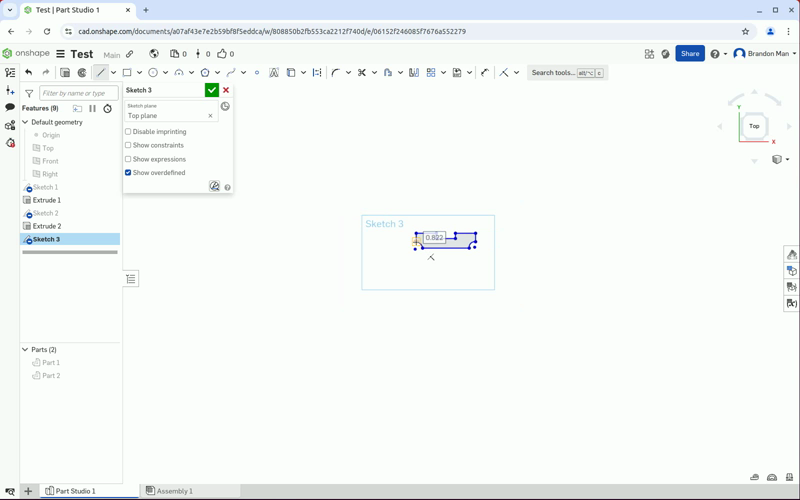
scroll(-6)
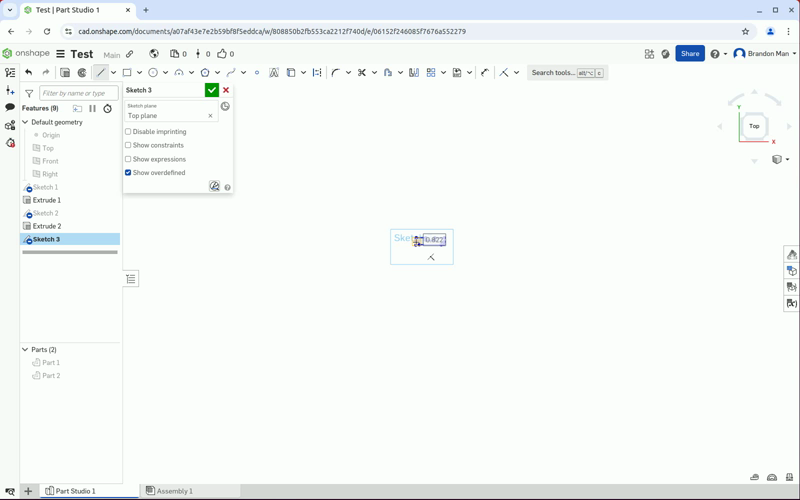
key(esc)
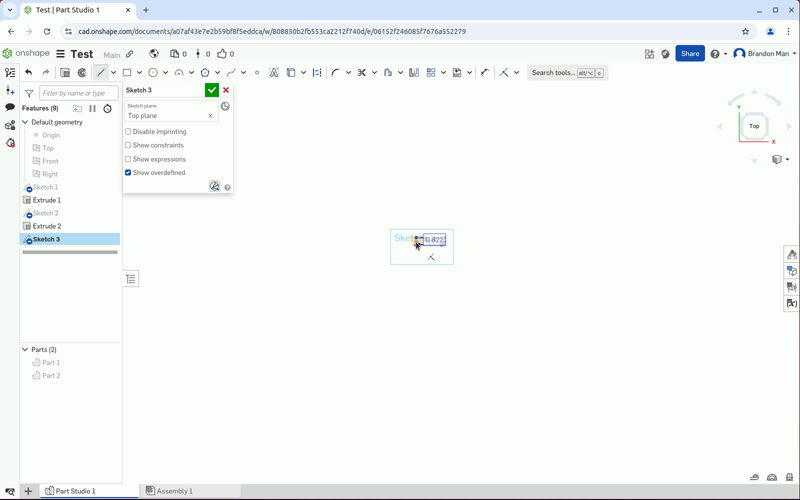
mouse_move(426, 244)
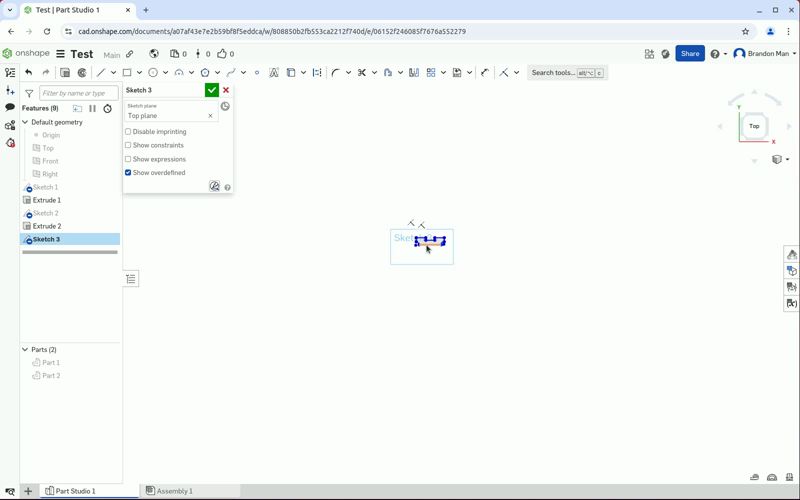
scroll(6)
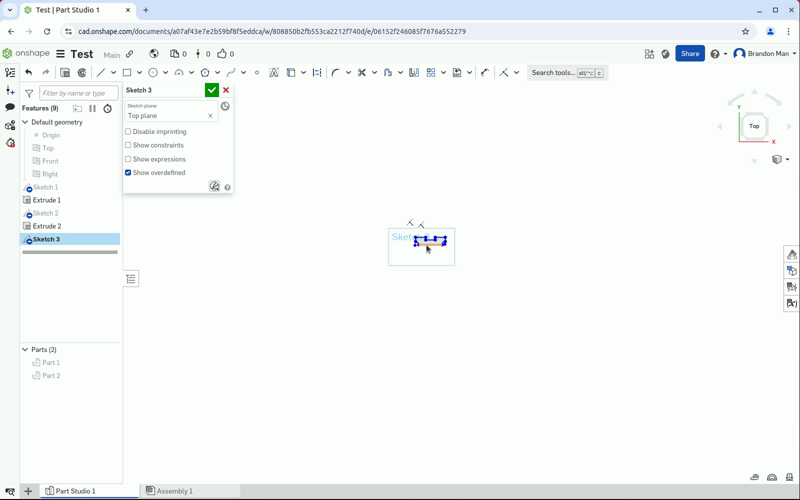
scroll(6)
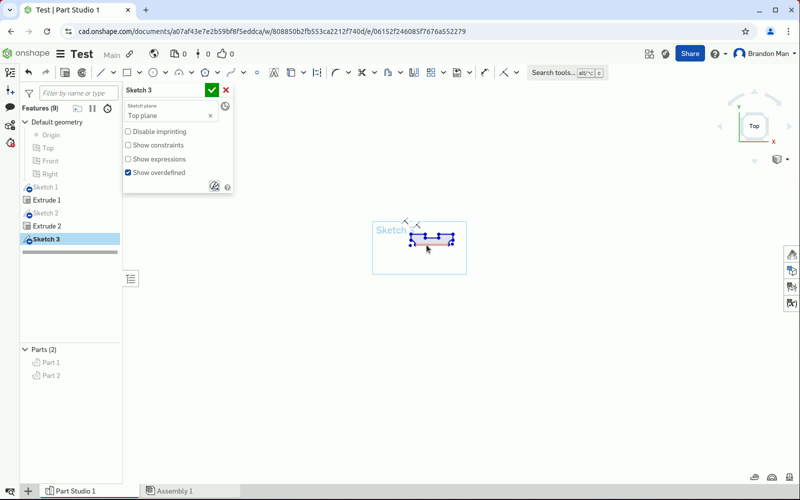
scroll(6)
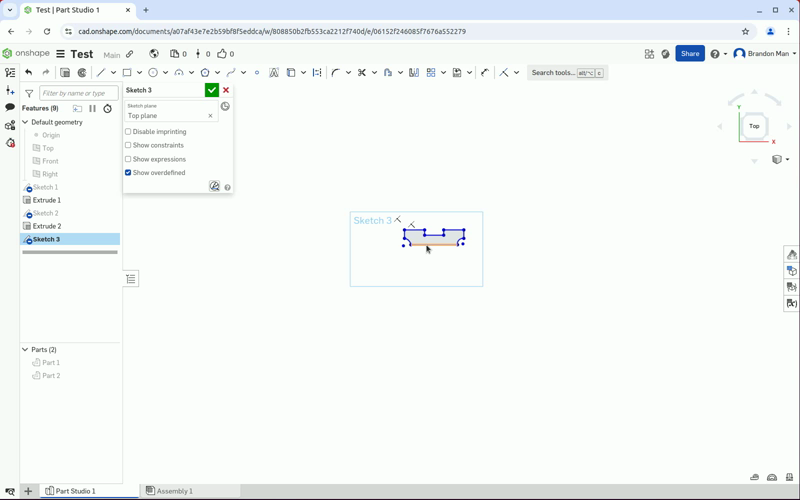
scroll(6)
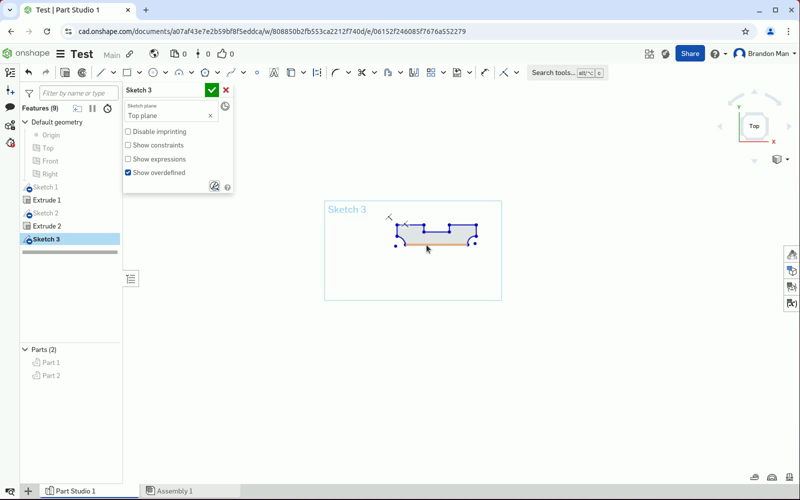
scroll(6)
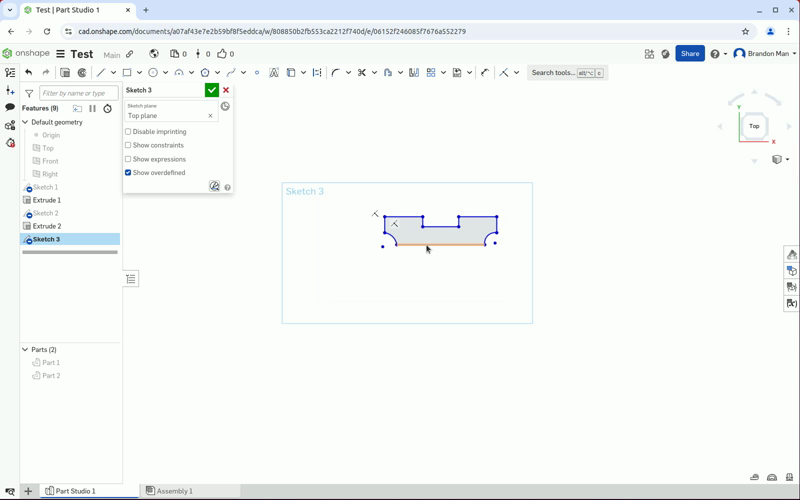
scroll(6)
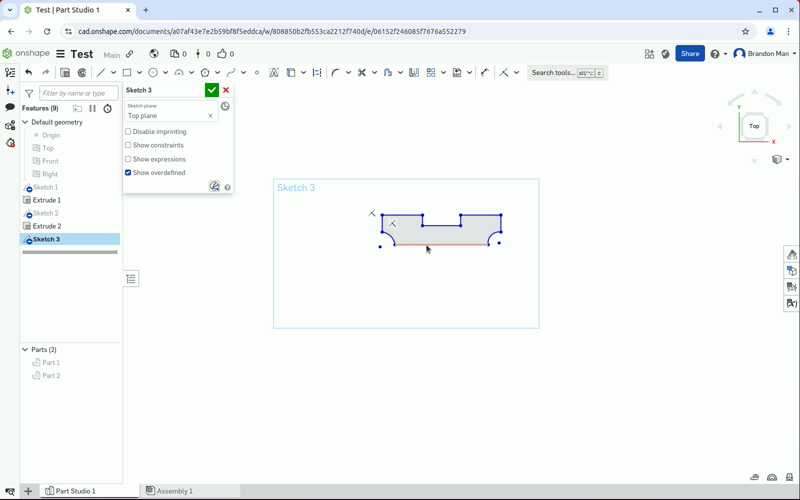
scroll(6)
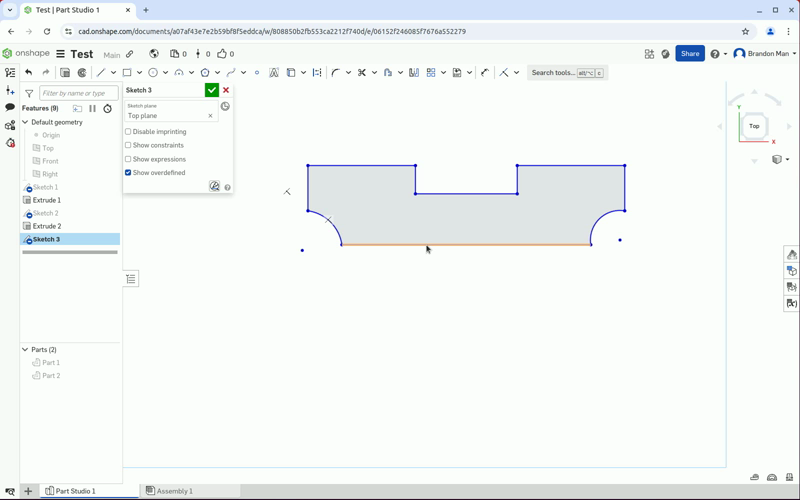
click(426, 244)
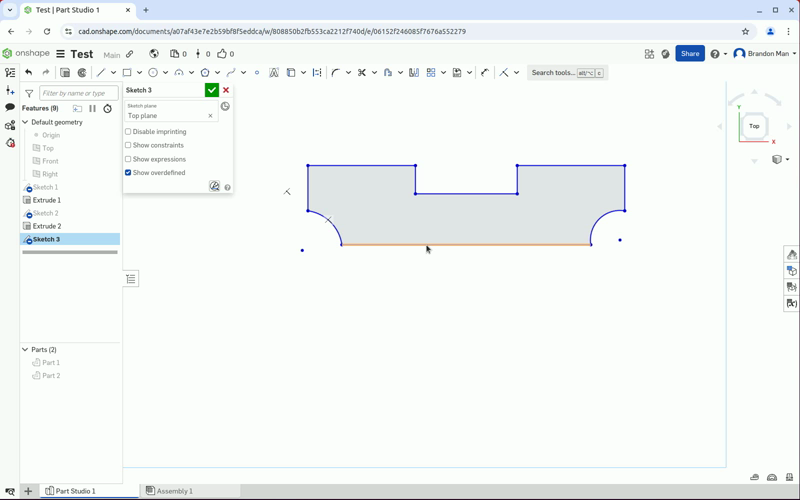
scroll(-6)
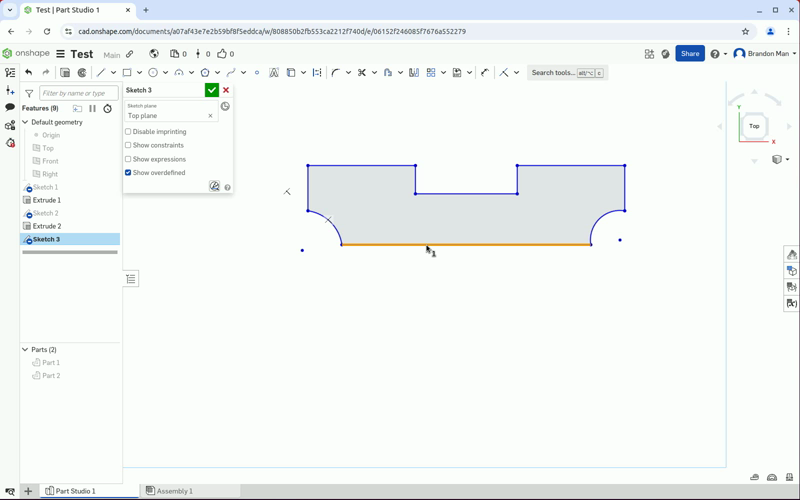
scroll(-6)
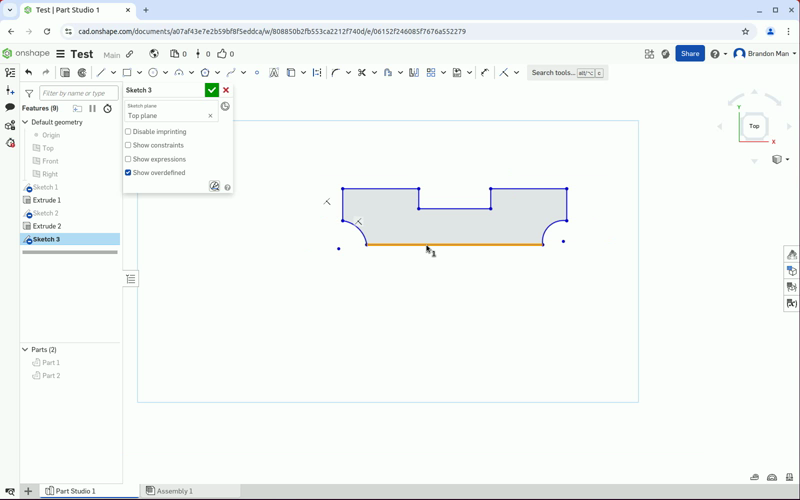
scroll(-6)
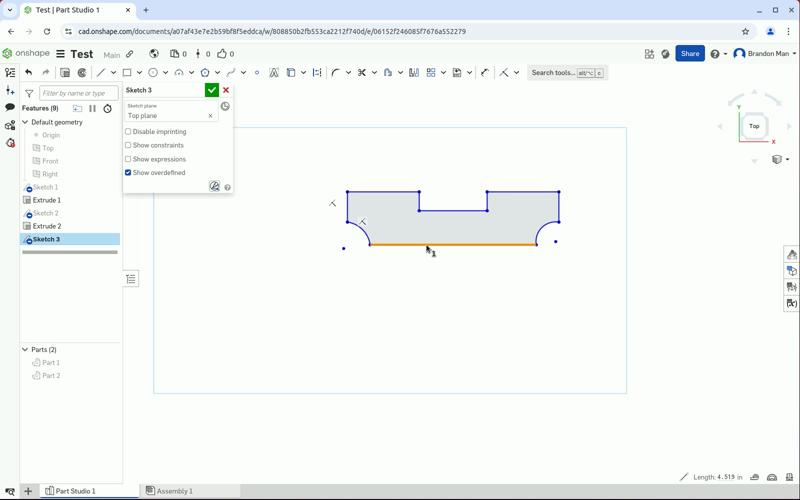
scroll(-6)
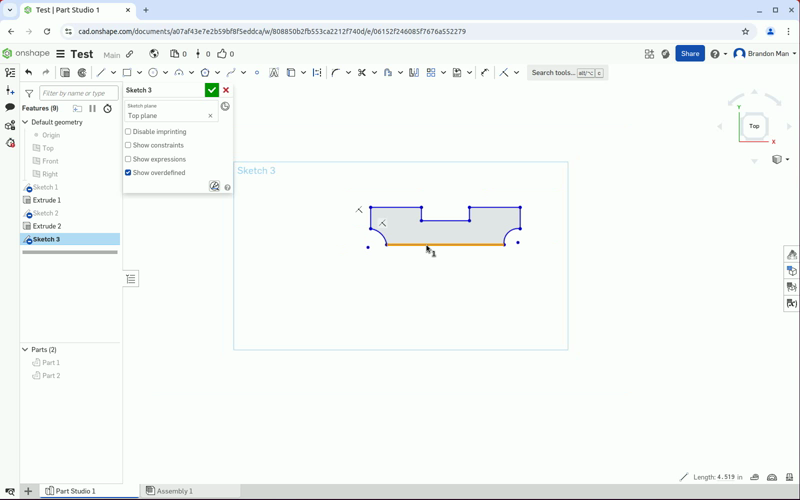
scroll(-6)
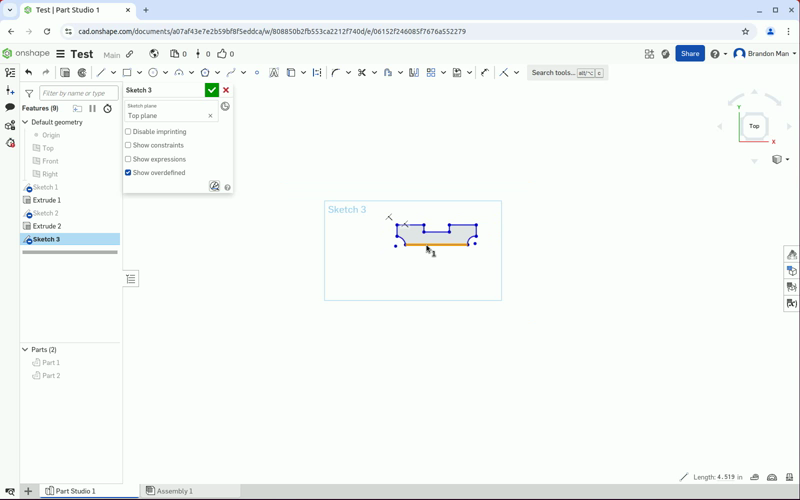
scroll(-6)
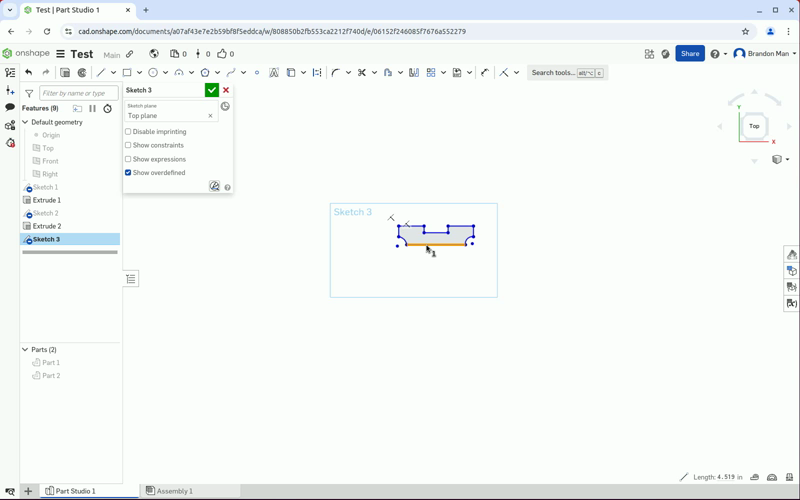
scroll(-6)
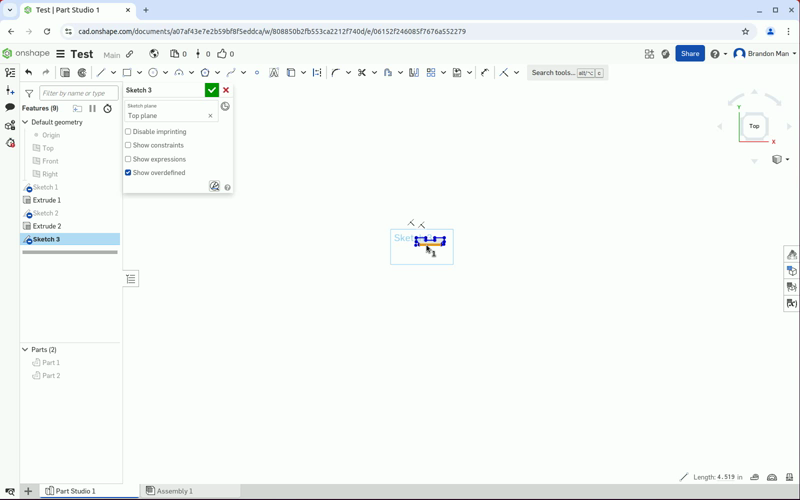
mouse_move(73, 352)
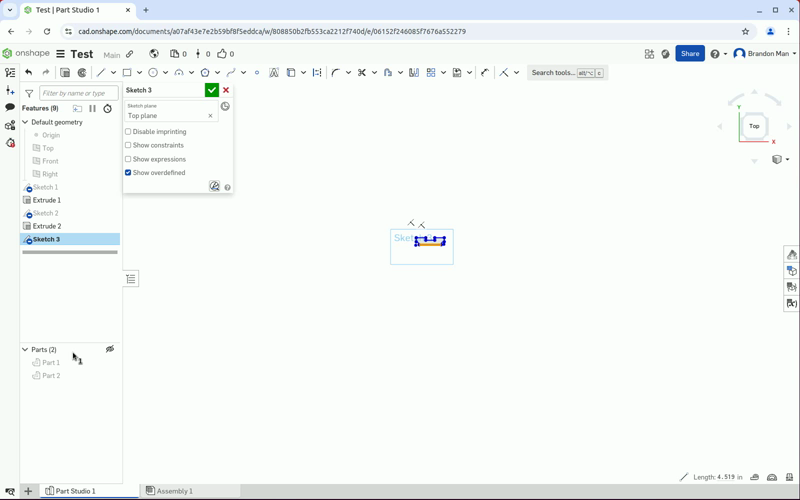
key(shift+y)
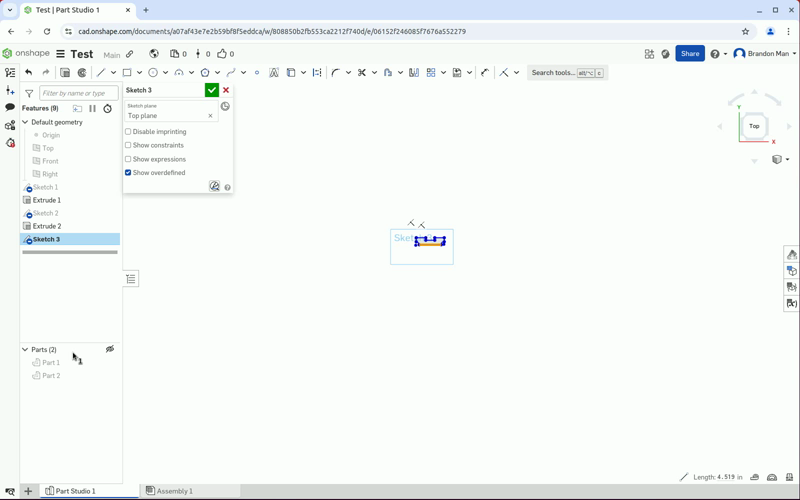
key(shift+e)
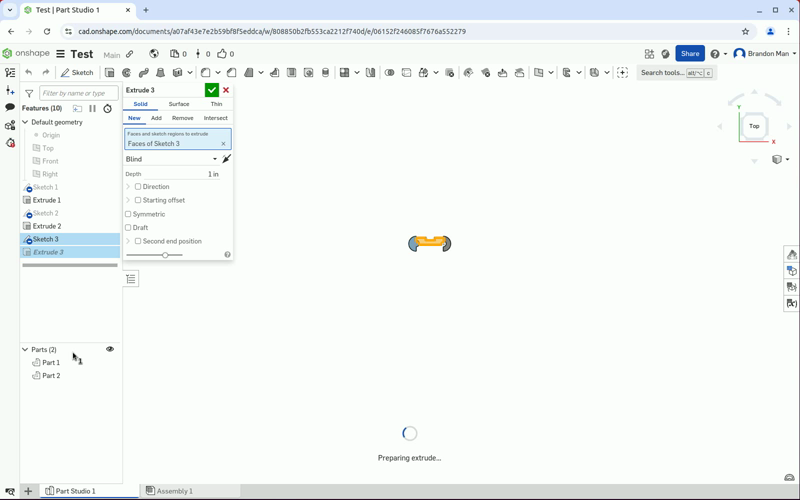
mouse_move(143, 106)
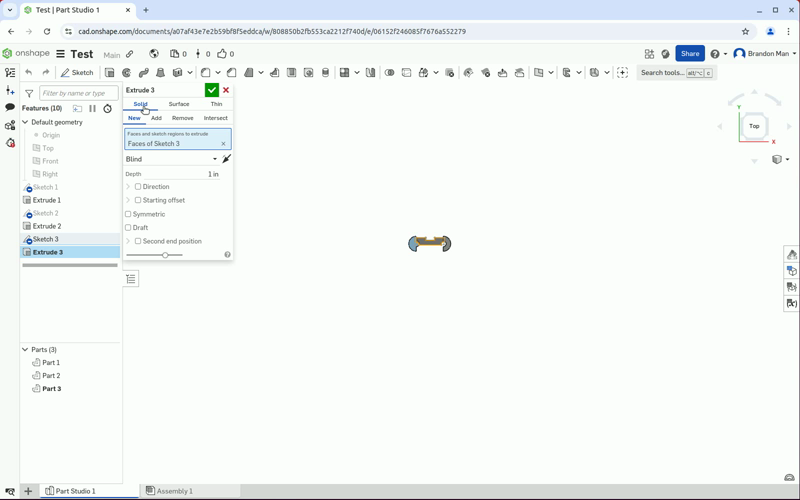
click(143, 106)
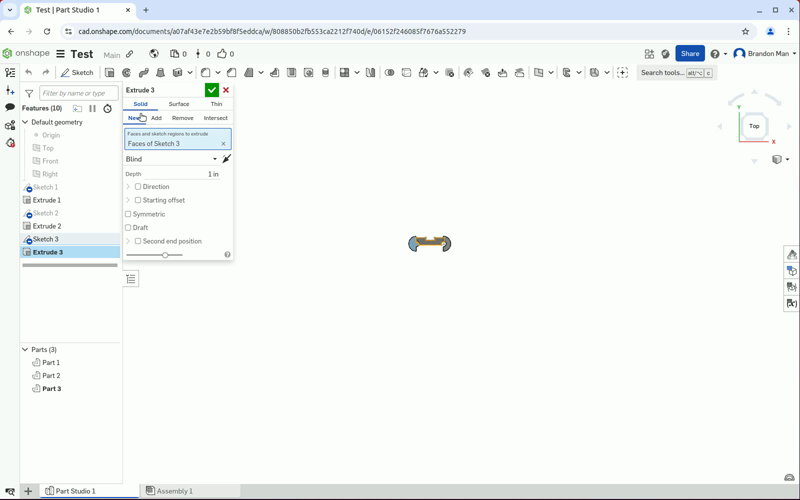
mouse_move(137, 120)
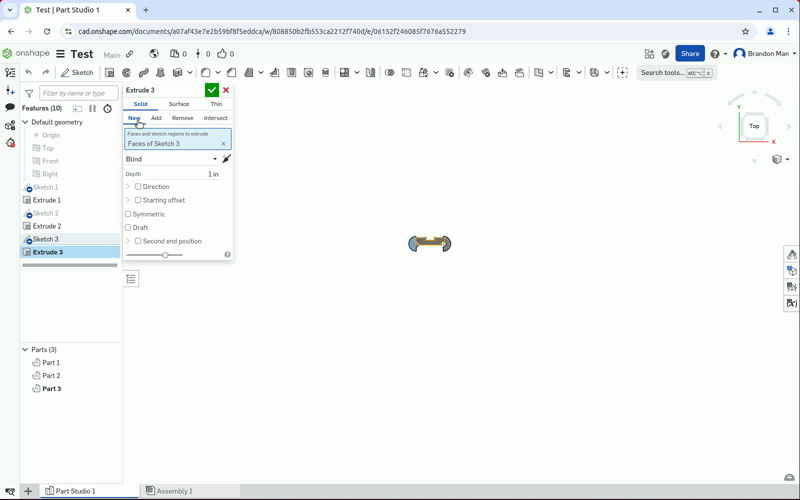
click(137, 120)
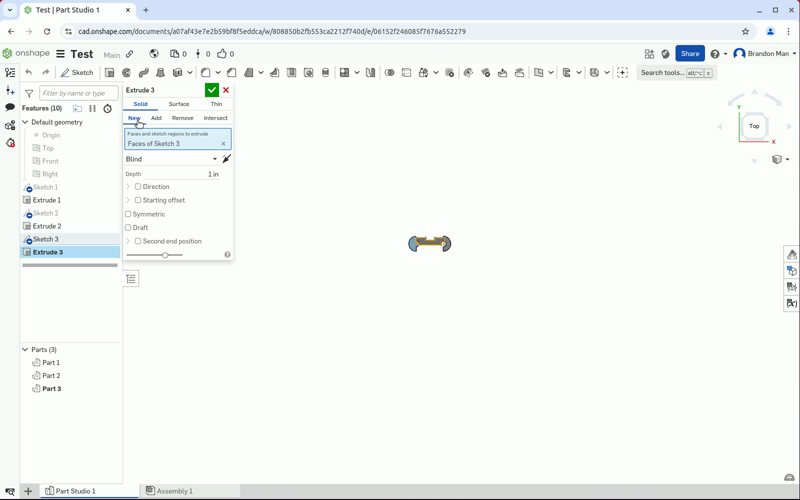
key(tab, 4)
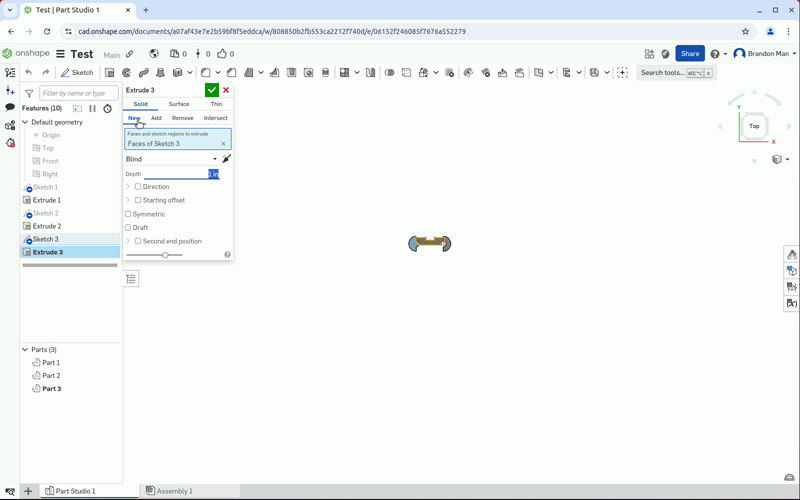
text(23.108)
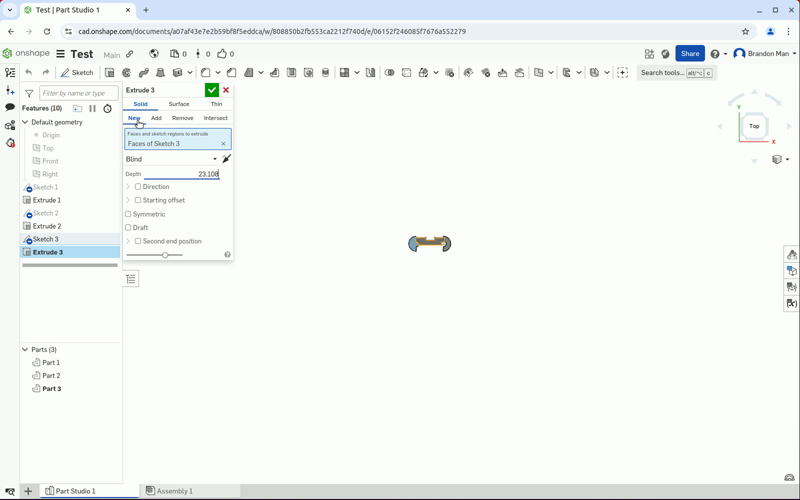
key(enter)
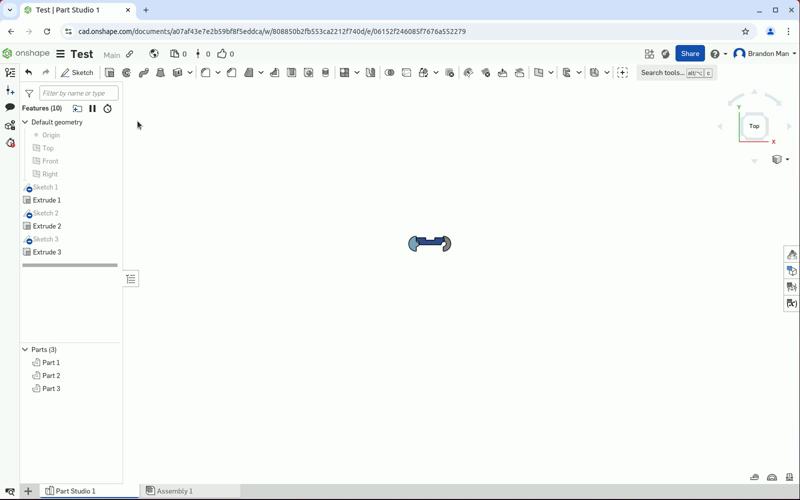
key(shift+h)
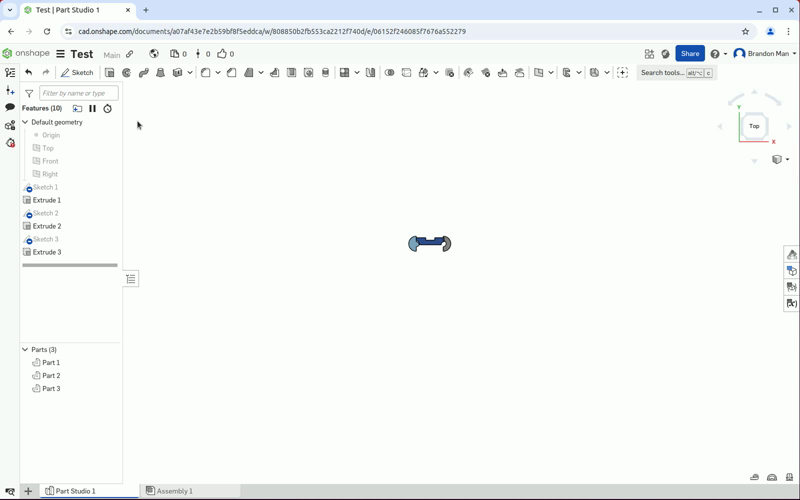
key(shift+h)
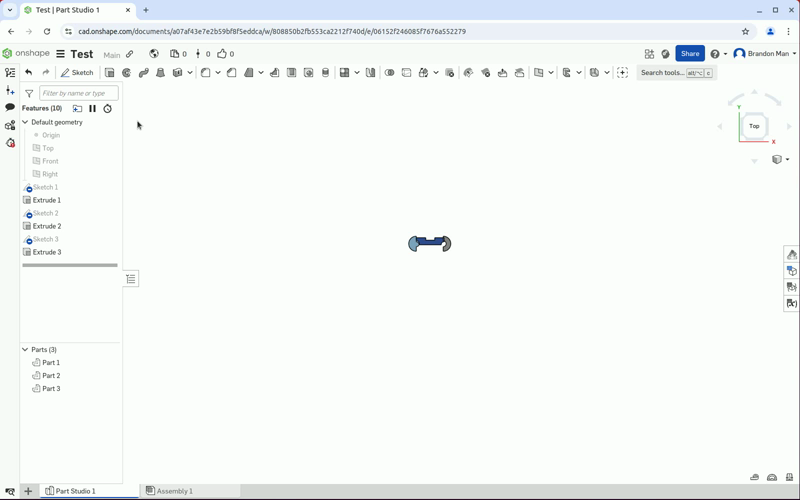
mouse_move(73, 189)
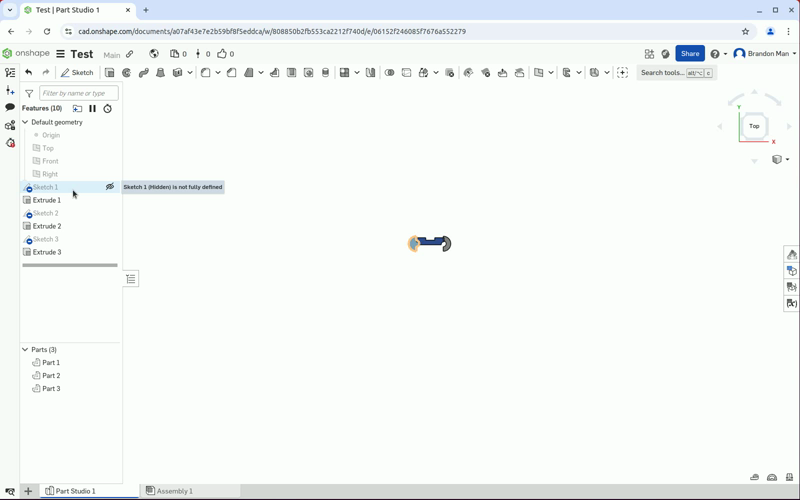
click(73, 189)
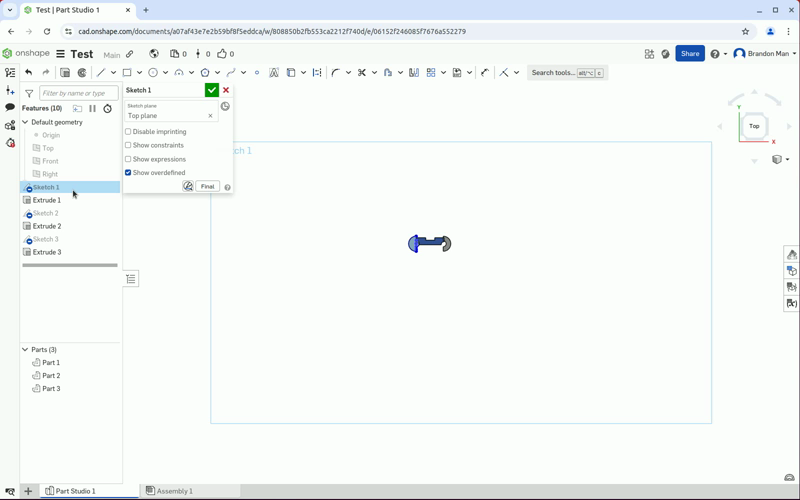
mouse_move(229, 92)
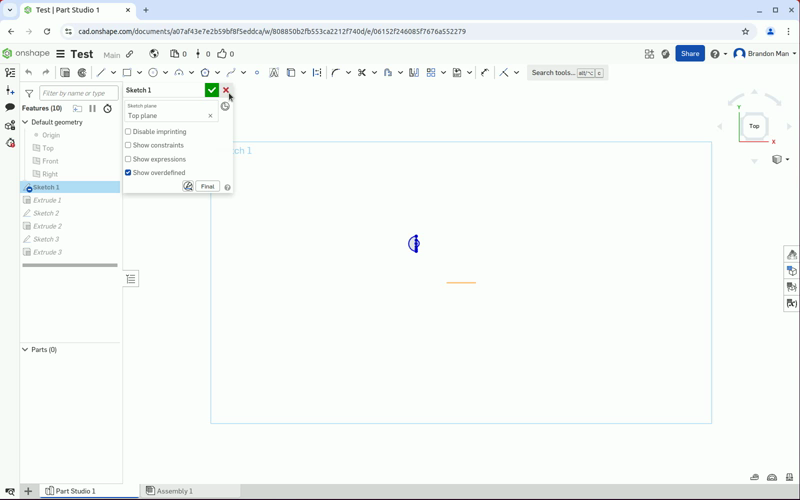
click(229, 92)
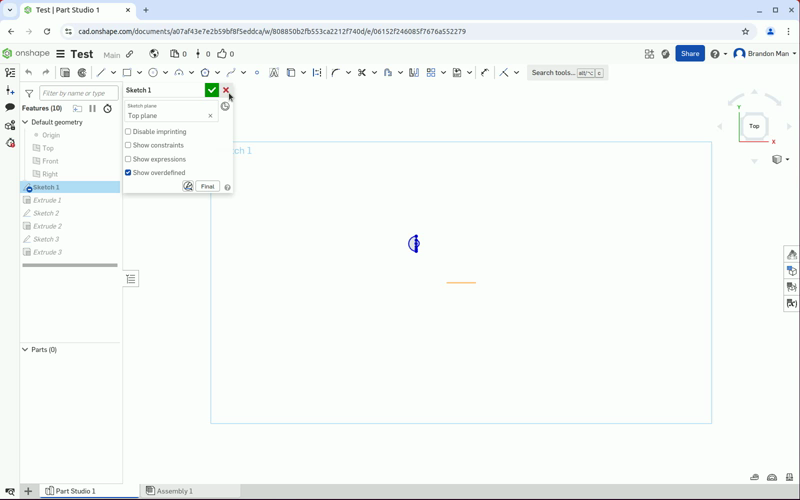
key(shift+s)
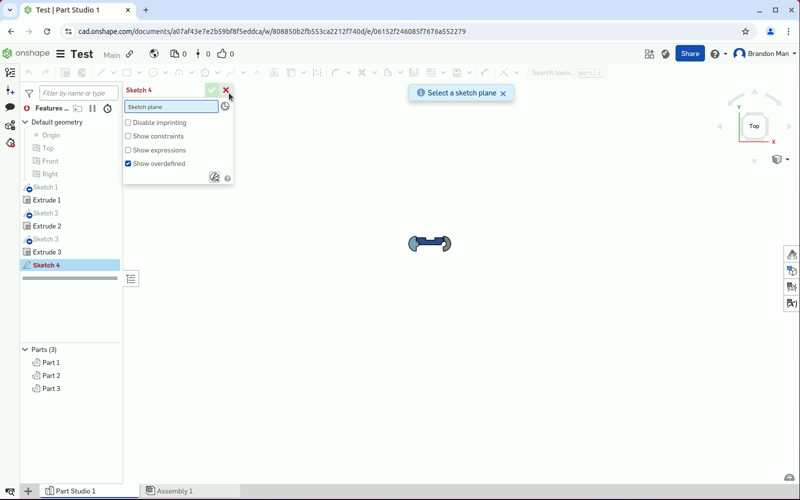
mouse_move(73, 150)
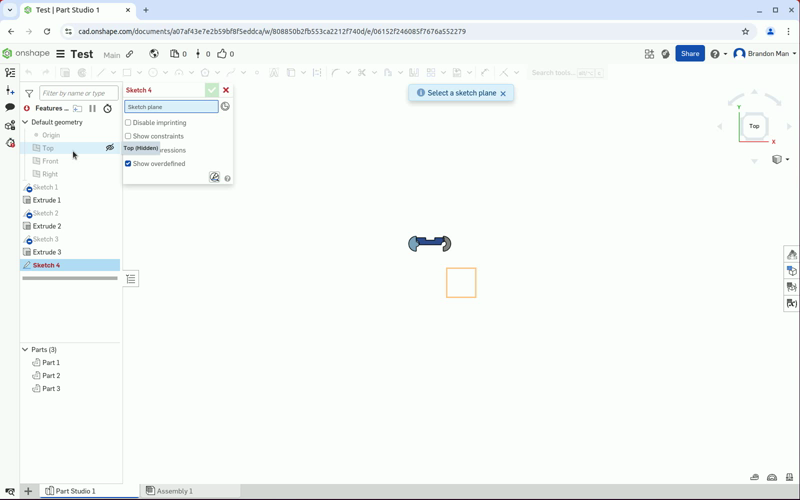
click(73, 150)
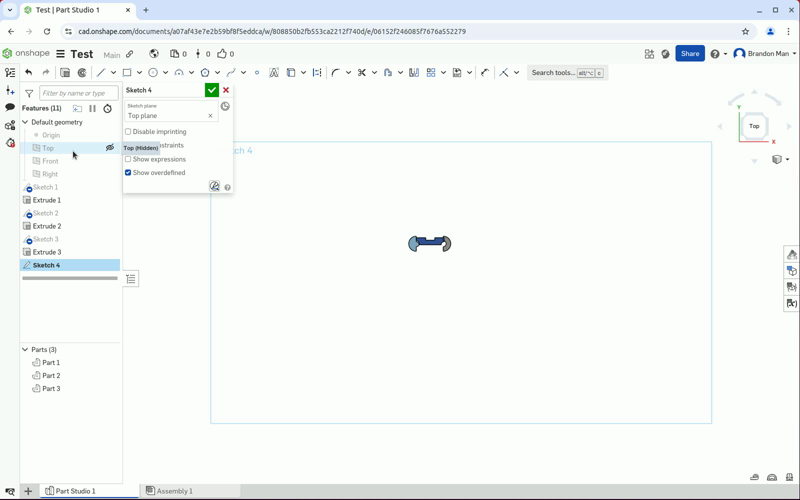
mouse_move(73, 352)
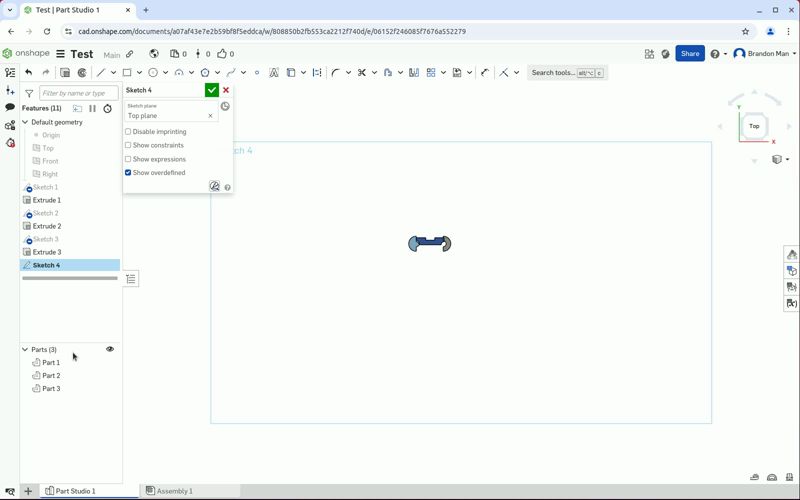
key(y)
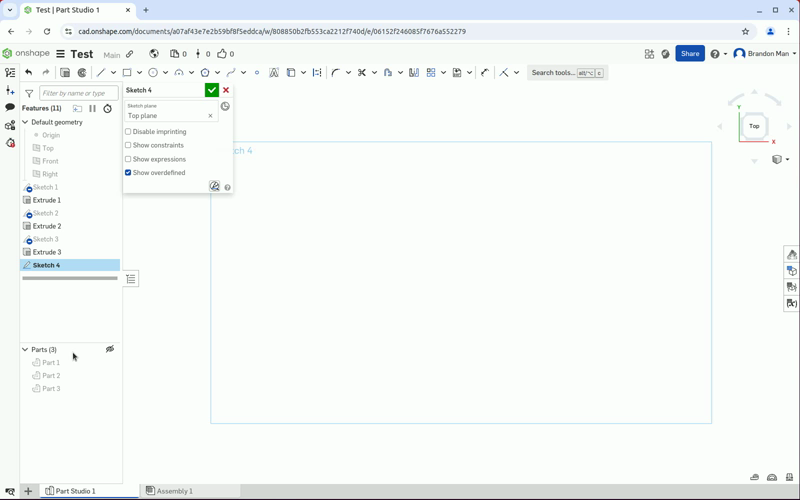
key(l)
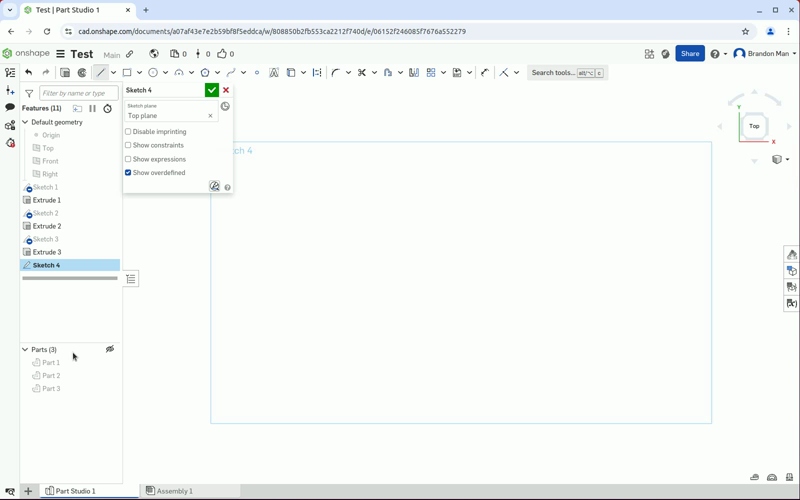
key_down(shift)
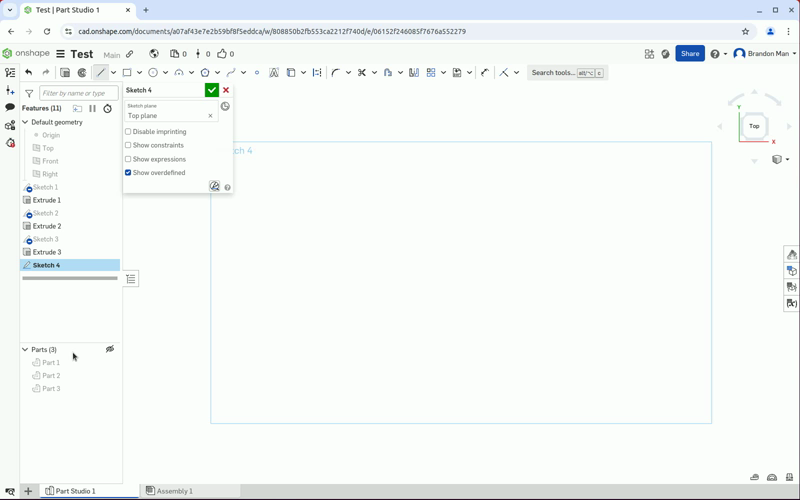
mouse_move(416, 250)
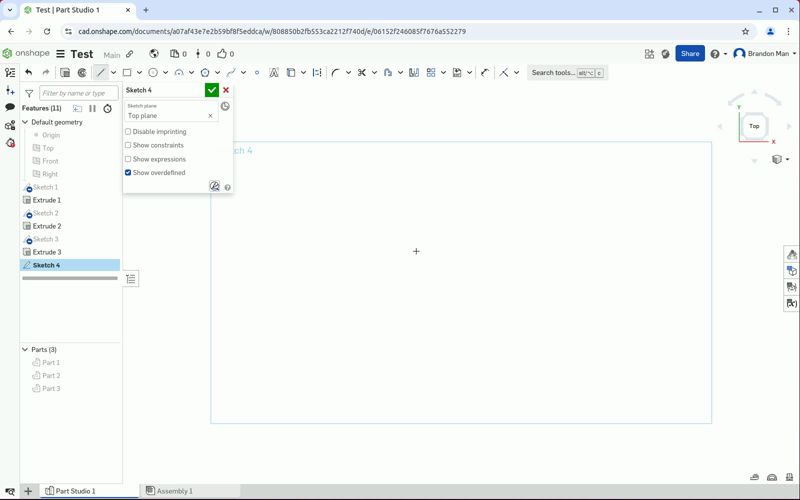
click(416, 250)
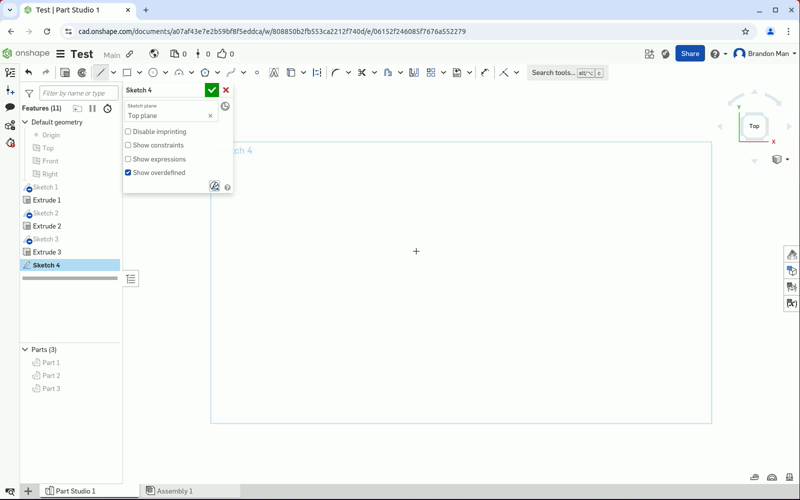
key_up(shift)
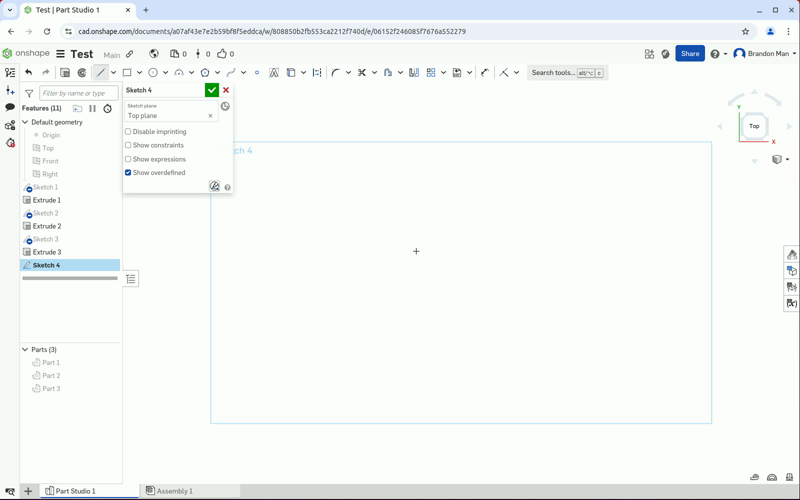
key_down(shift)
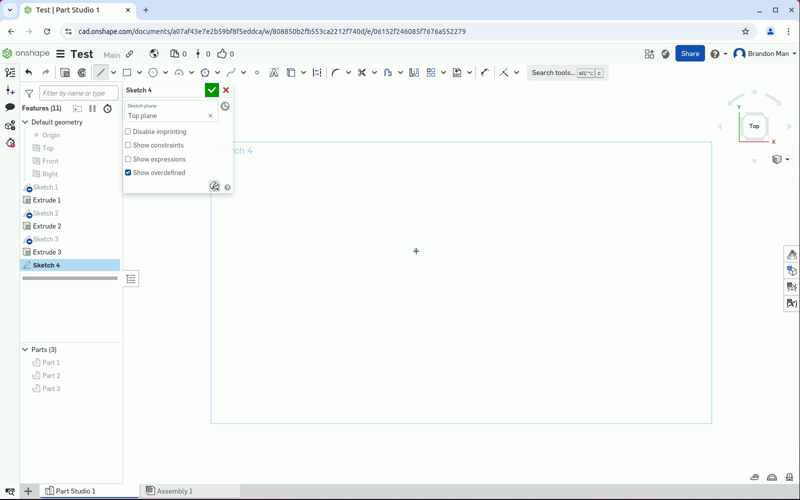
mouse_move(446, 250)
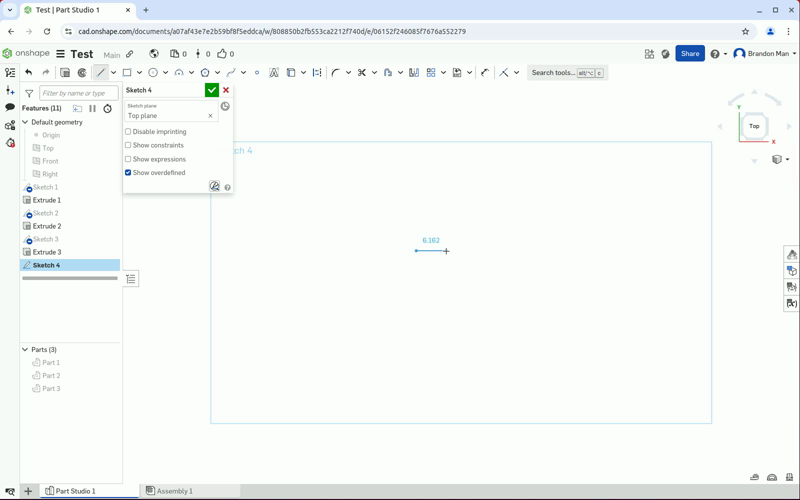
mouse_move(444, 250)
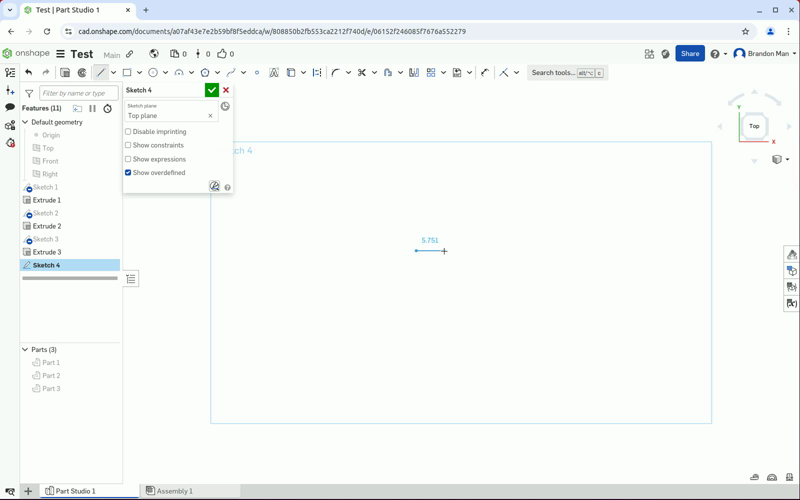
click(444, 250)
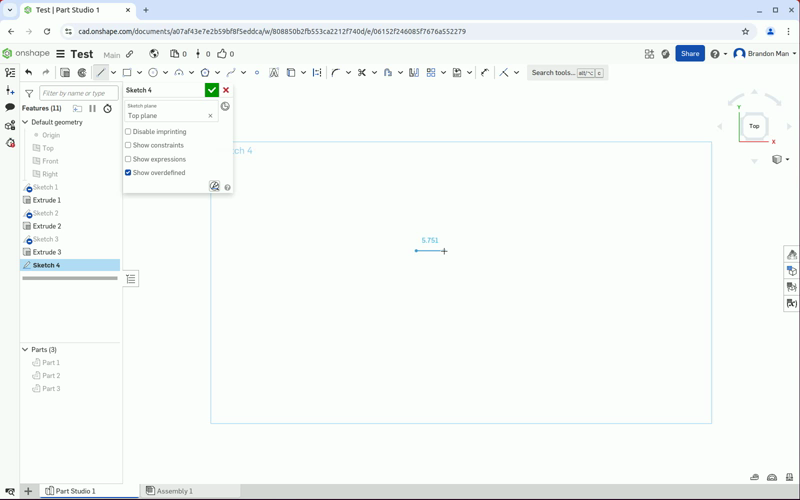
key_up(shift)
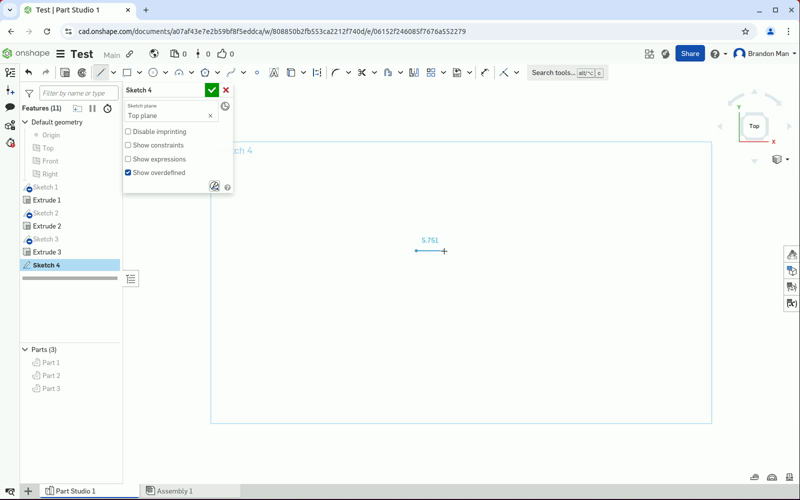
key_down(shift)
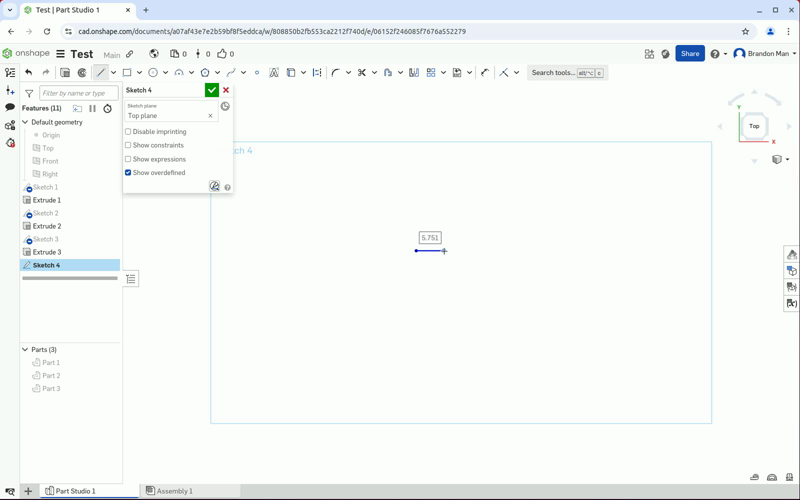
mouse_move(474, 250)
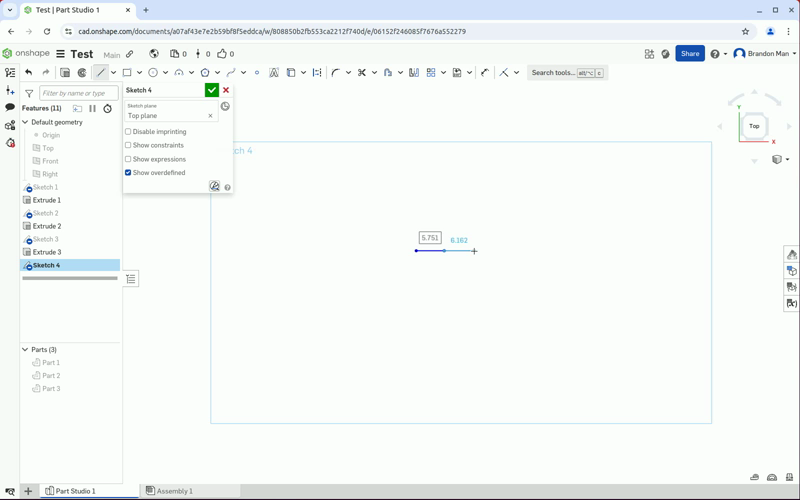
mouse_move(444, 246)
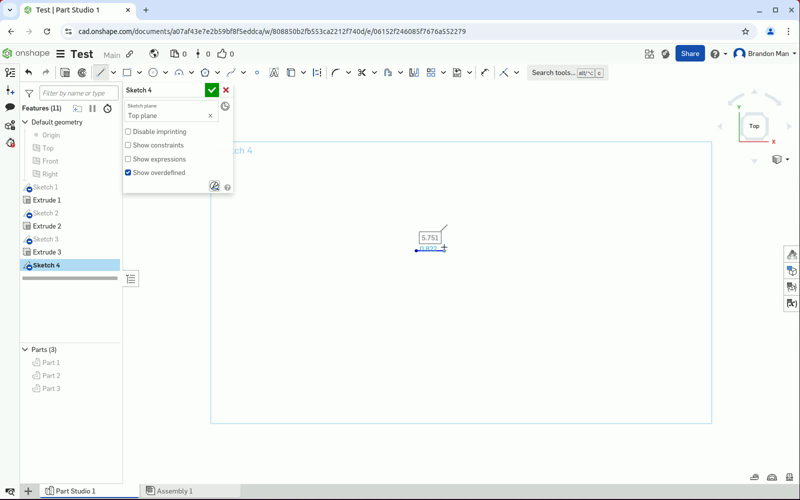
scroll(6)
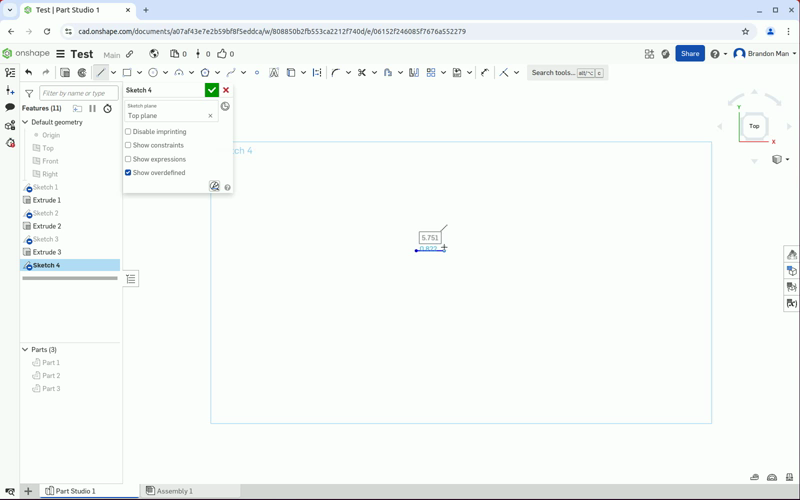
scroll(6)
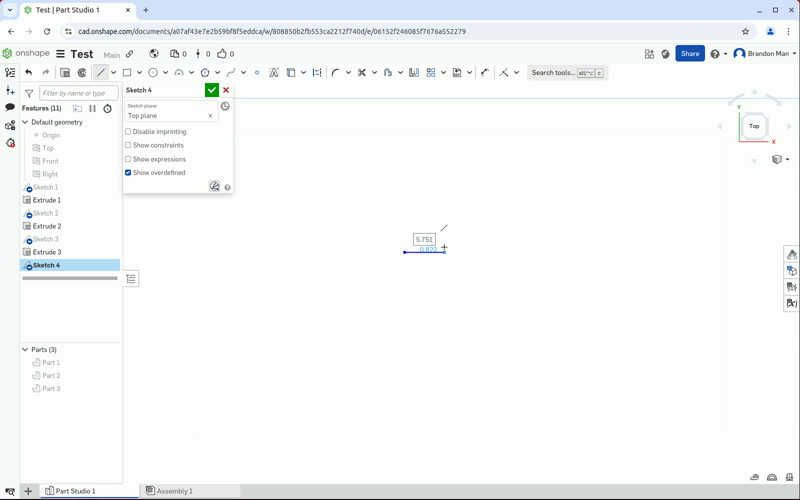
scroll(6)
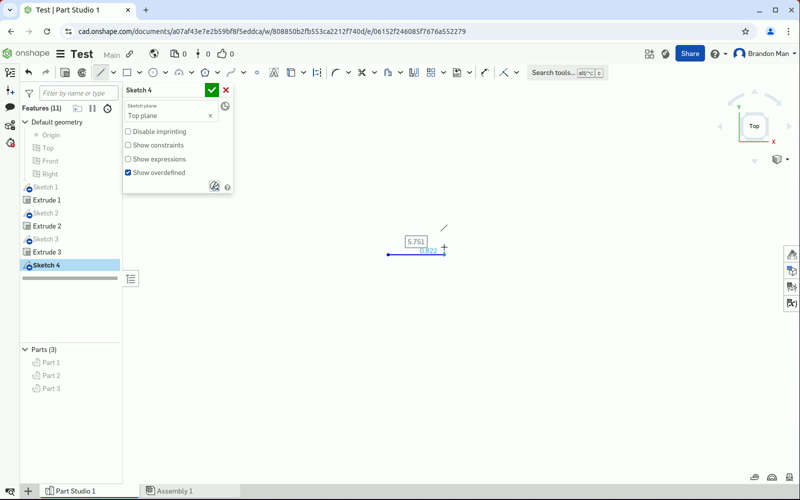
scroll(6)
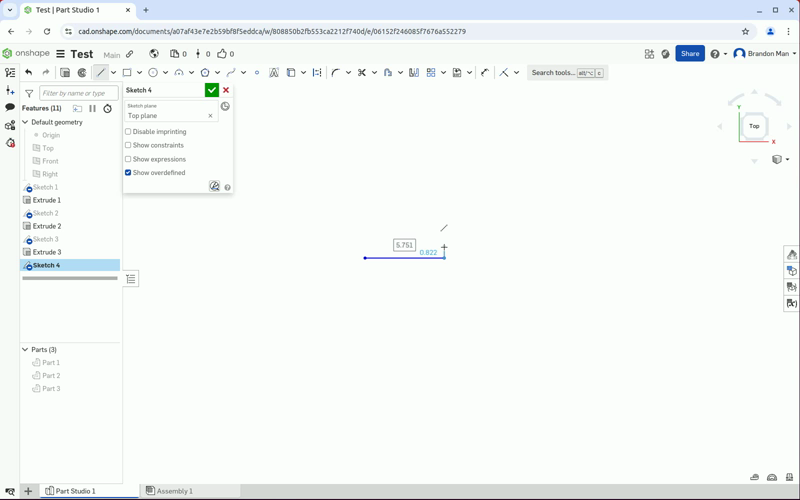
scroll(6)
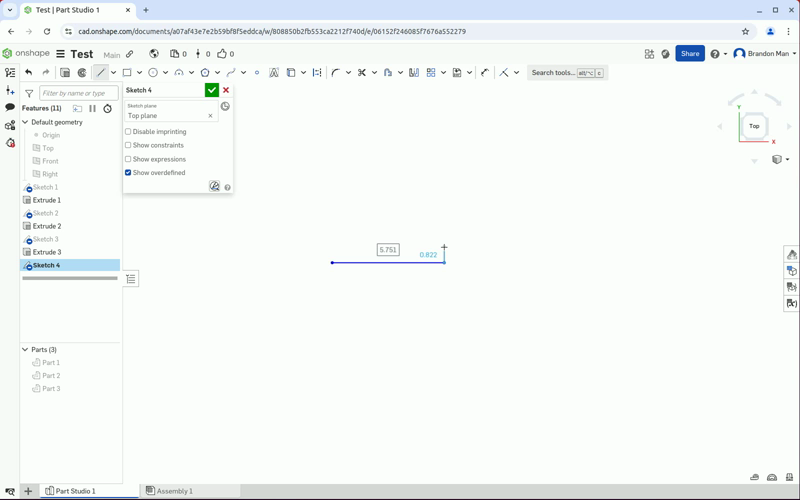
scroll(6)
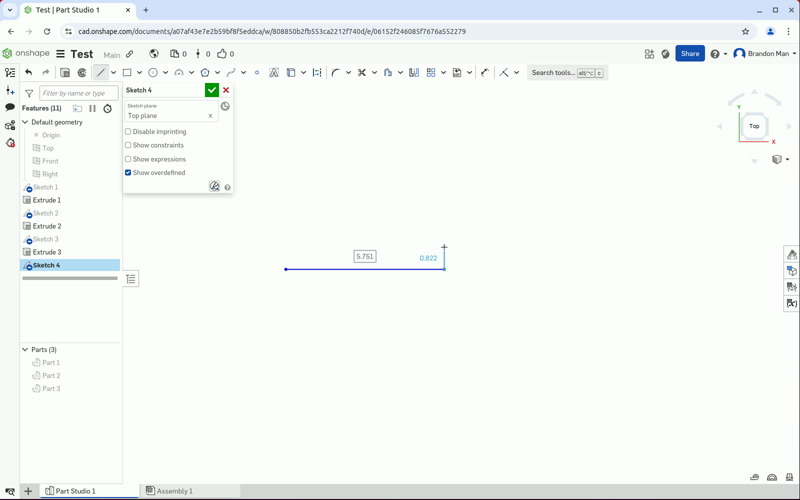
scroll(6)
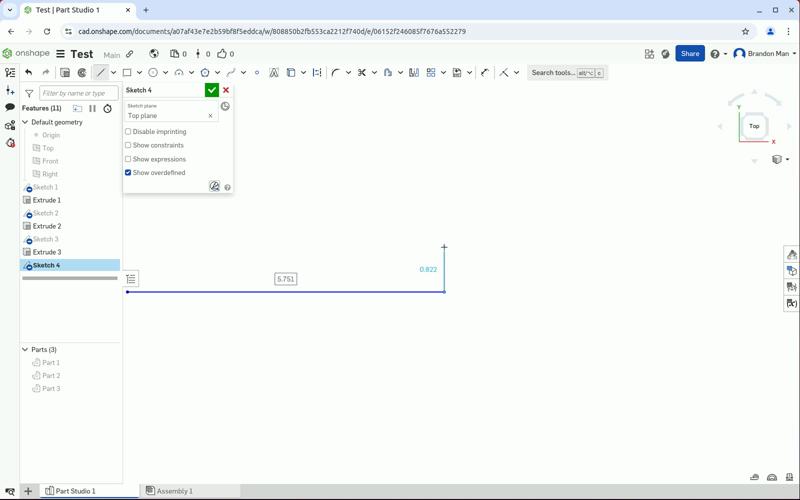
click(444, 246)
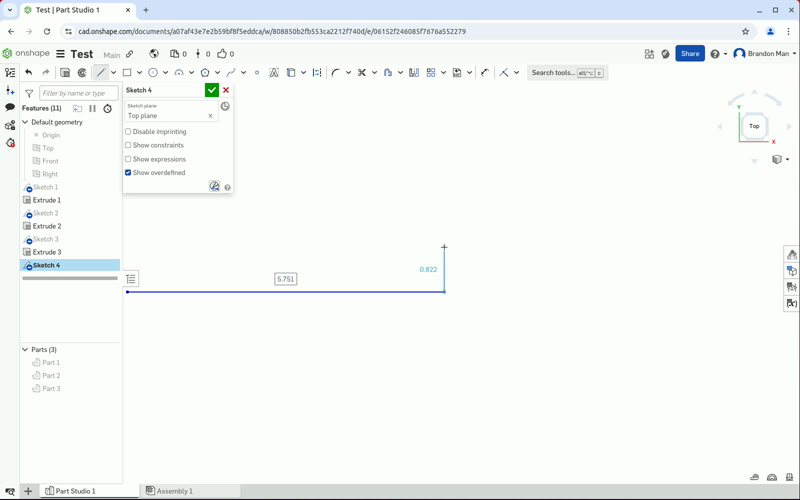
scroll(-6)
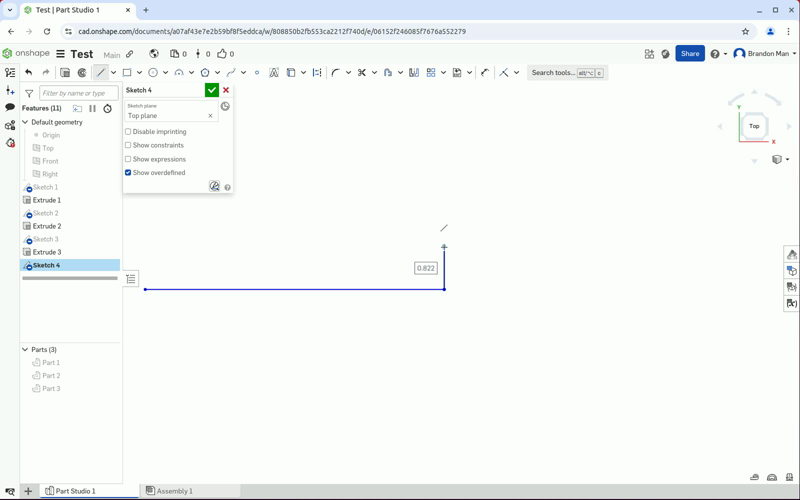
scroll(-6)
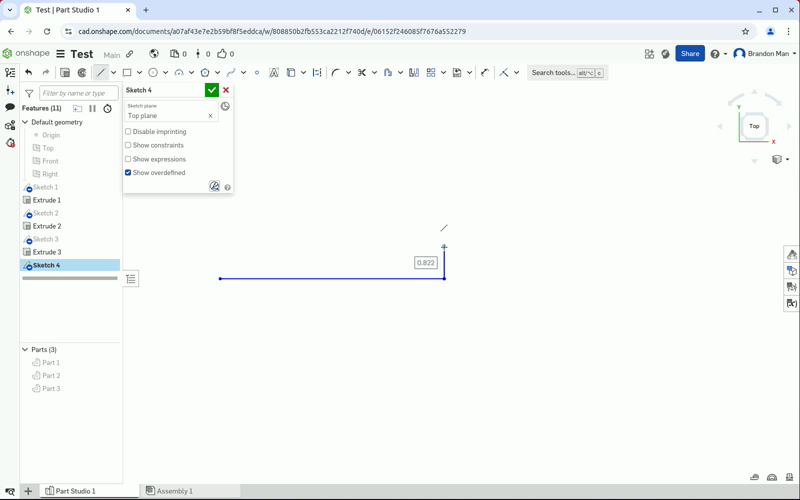
scroll(-6)
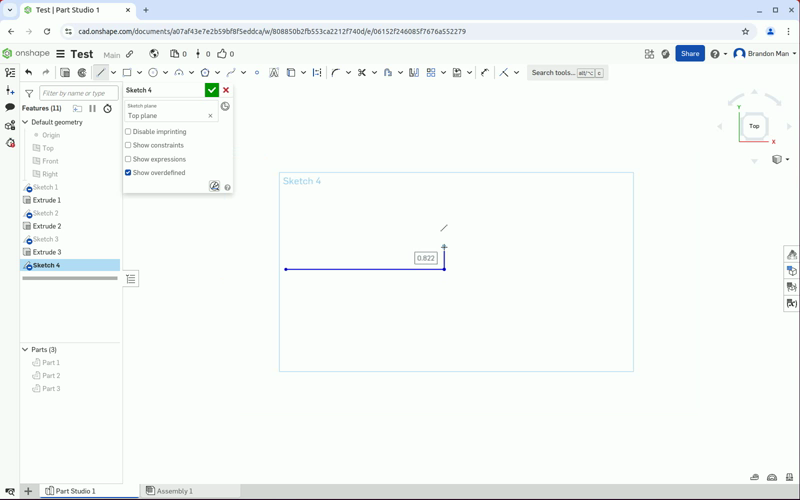
scroll(-6)
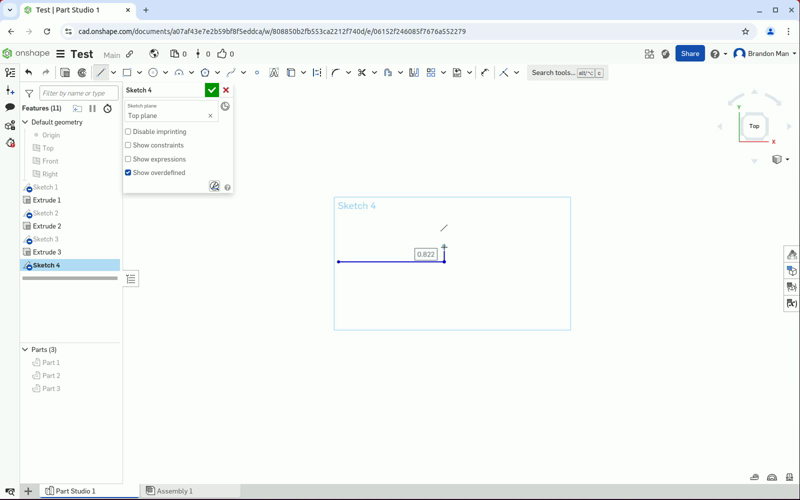
scroll(-6)
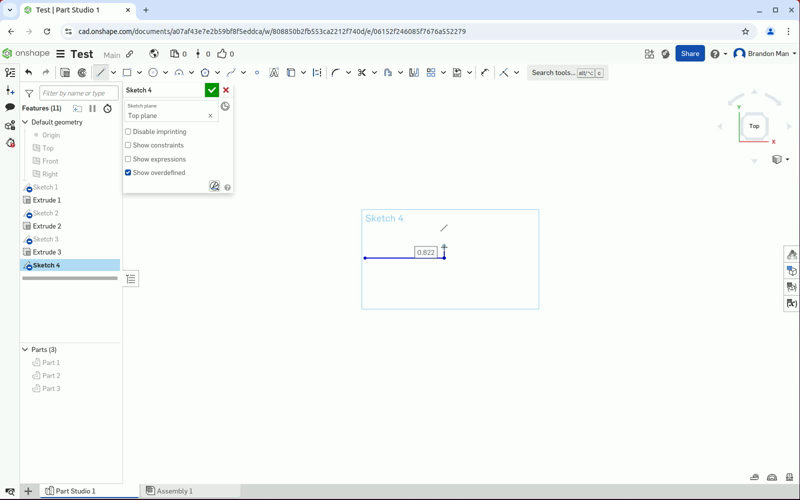
scroll(-6)
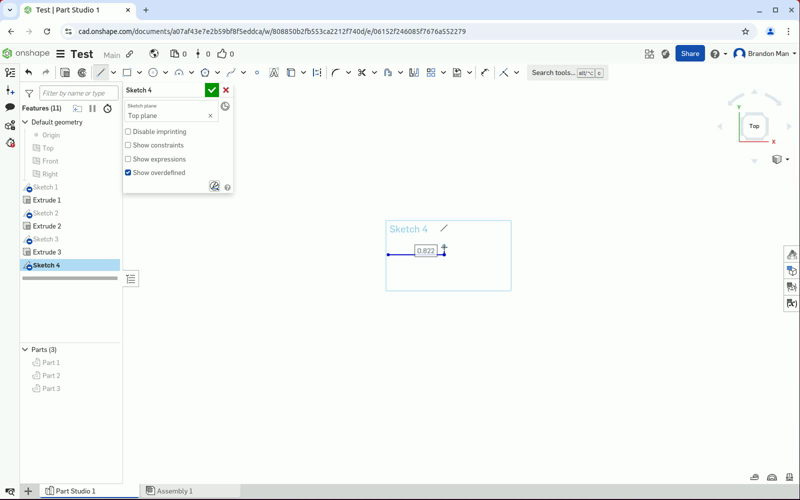
scroll(-6)
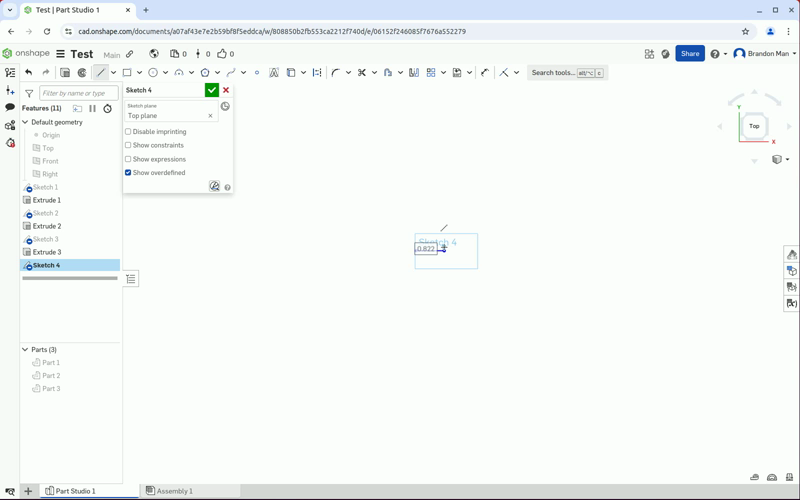
key_up(shift)
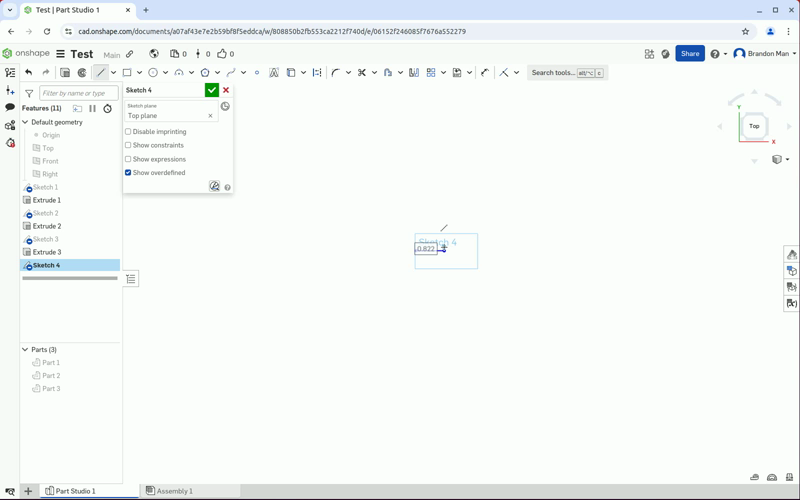
key(esc)
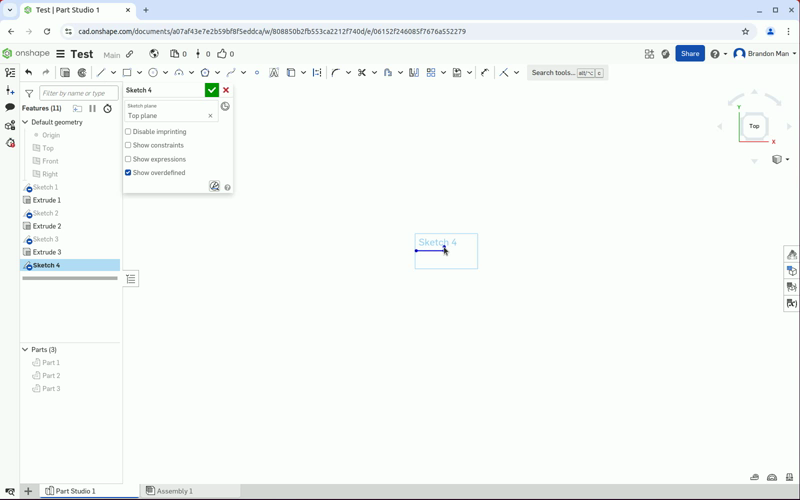
key(a)
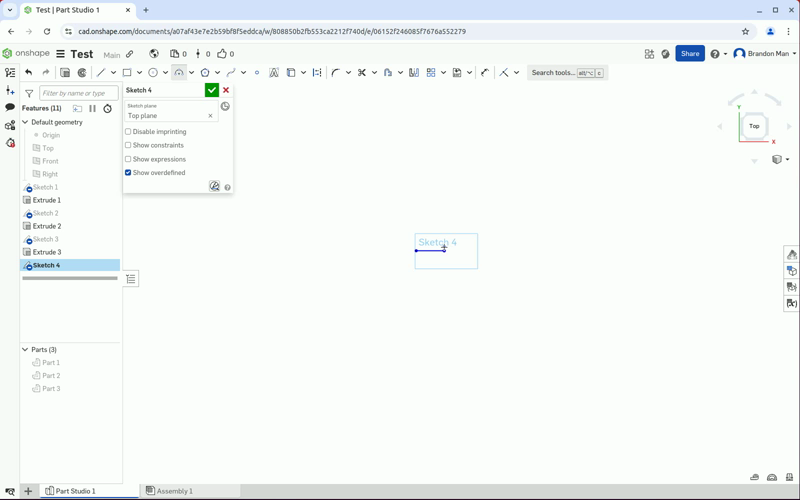
mouse_move(444, 246)
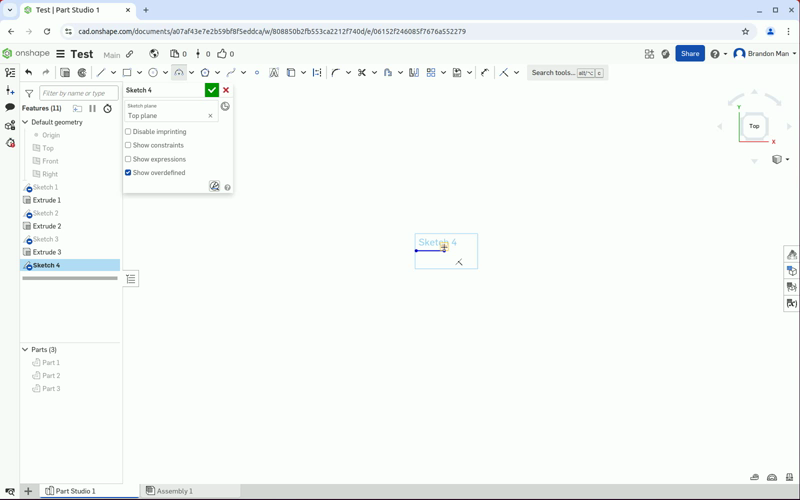
scroll(6)
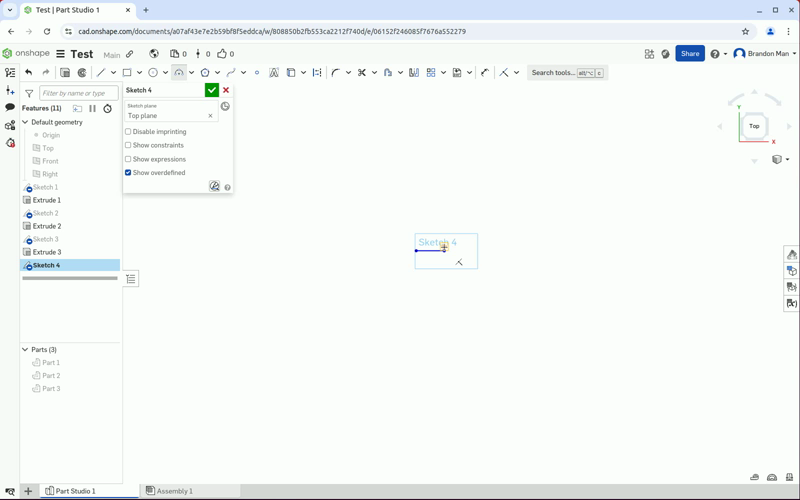
scroll(6)
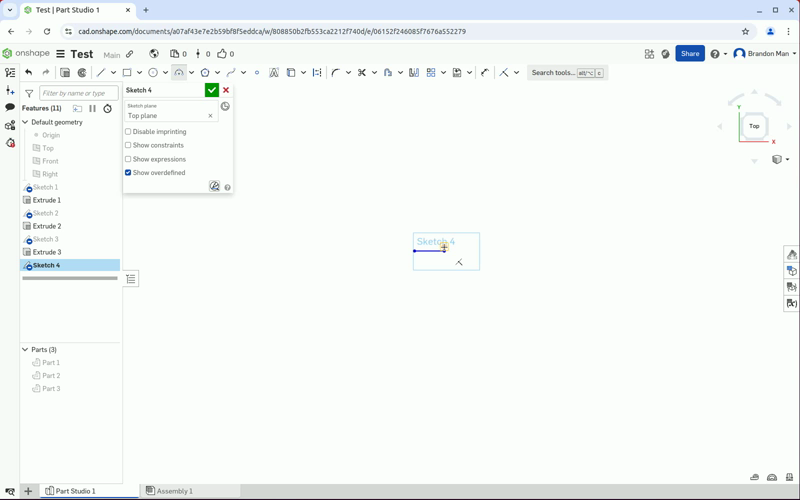
scroll(6)
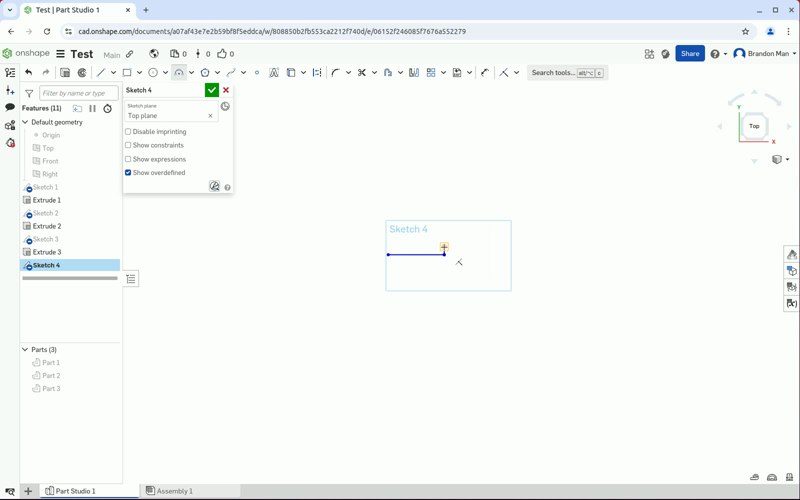
scroll(6)
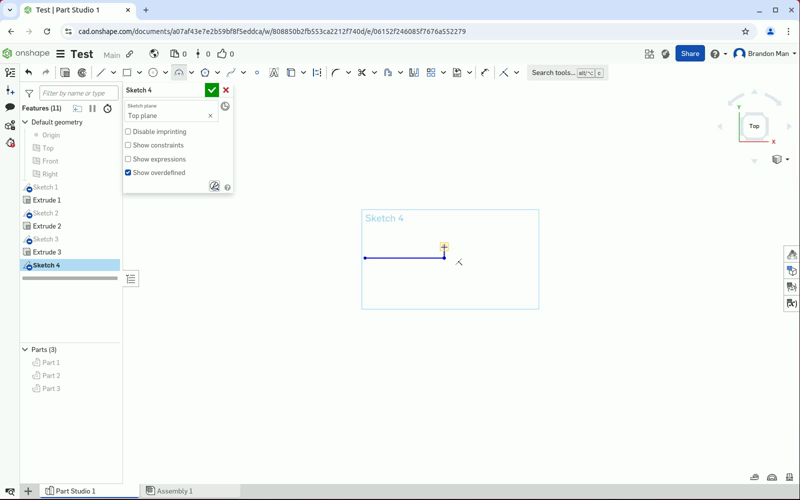
scroll(6)
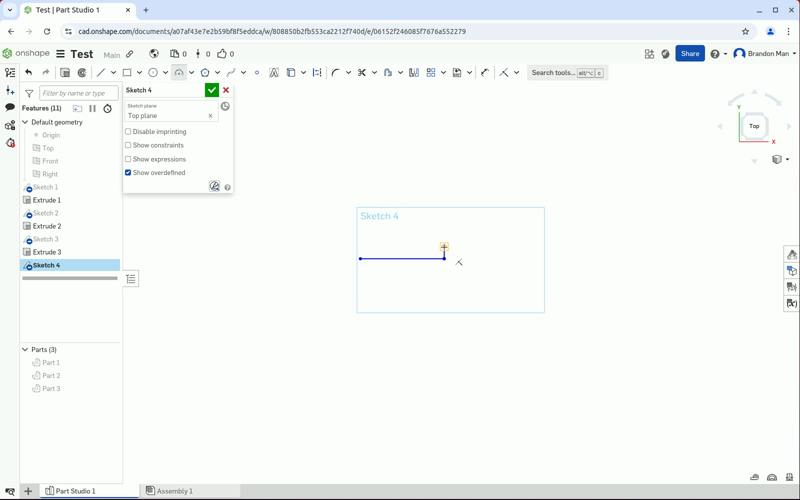
scroll(6)
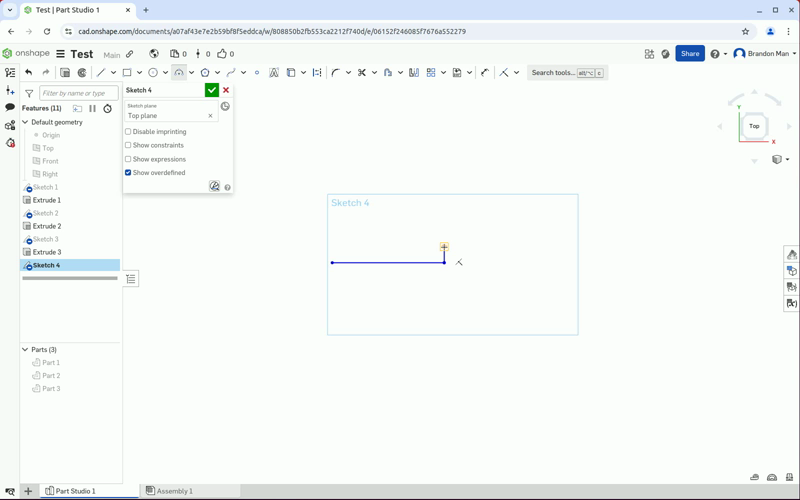
scroll(6)
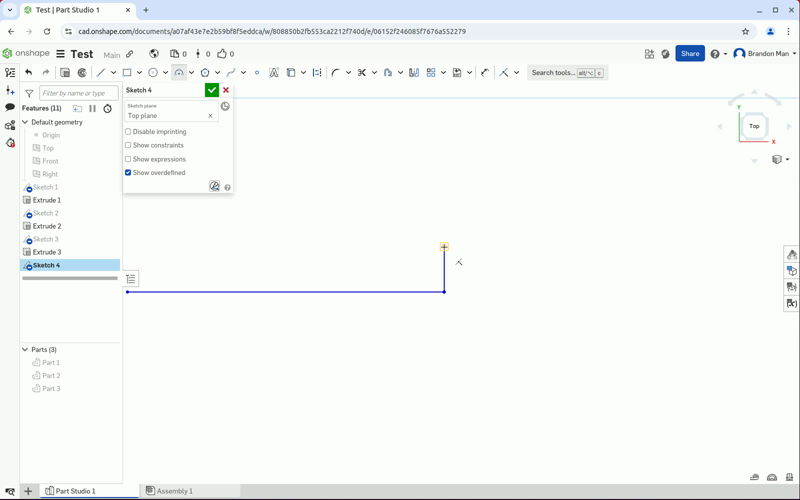
click(444, 246)
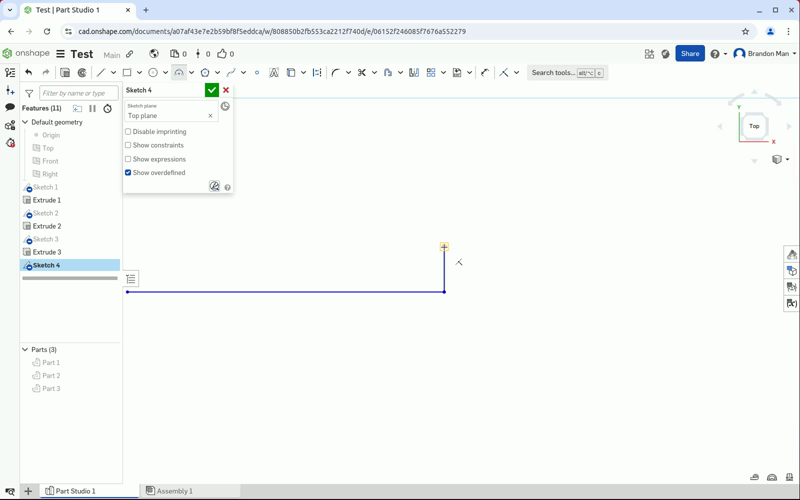
scroll(-6)
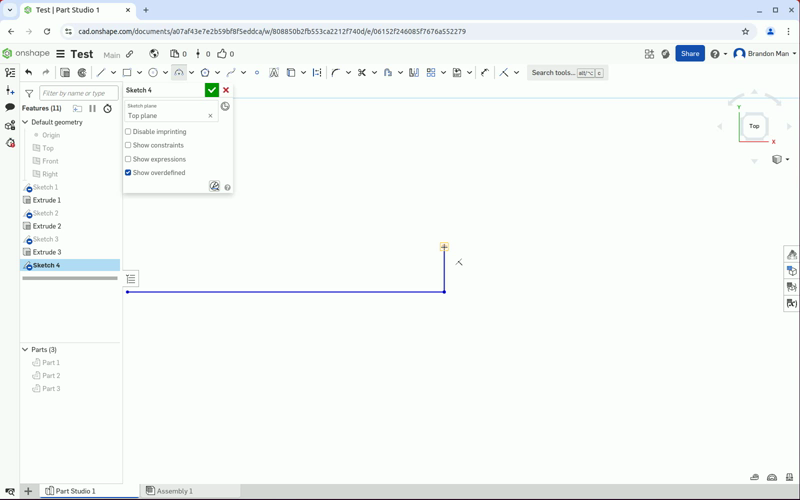
scroll(-6)
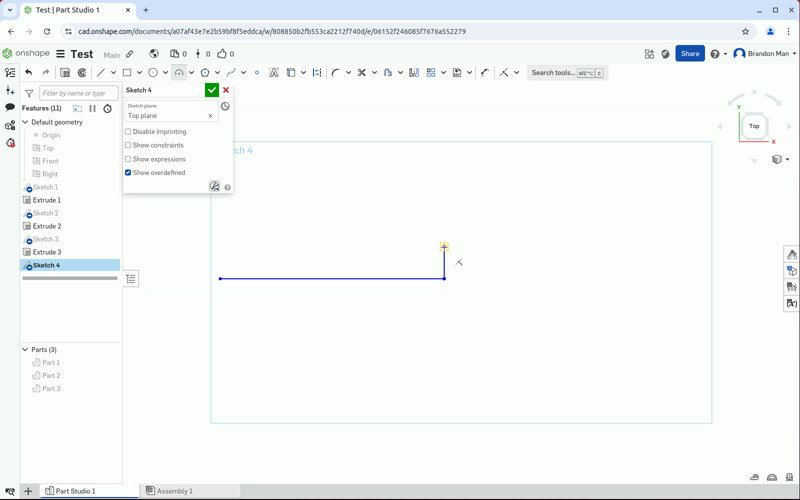
scroll(-6)
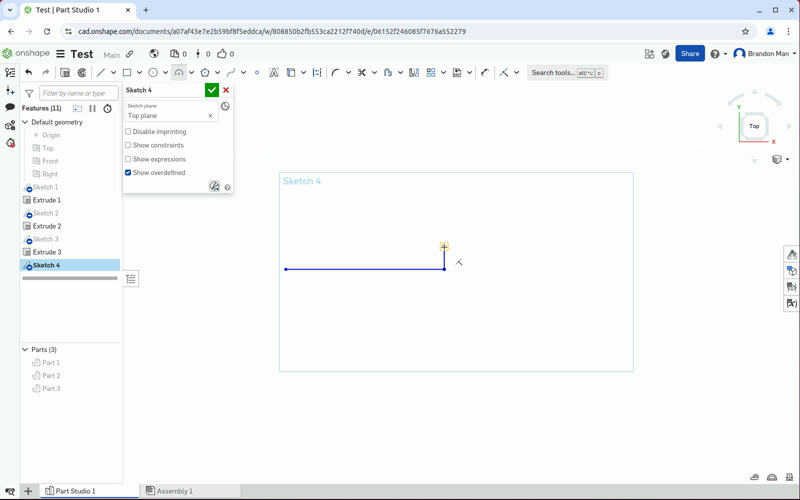
scroll(-6)
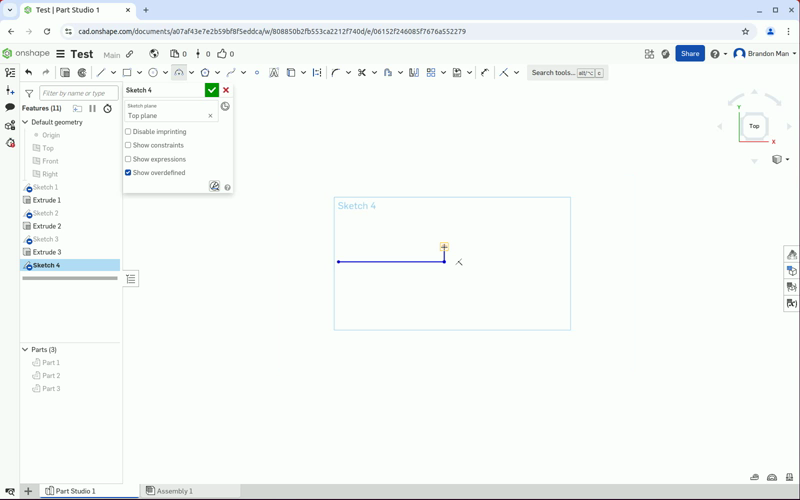
scroll(-6)
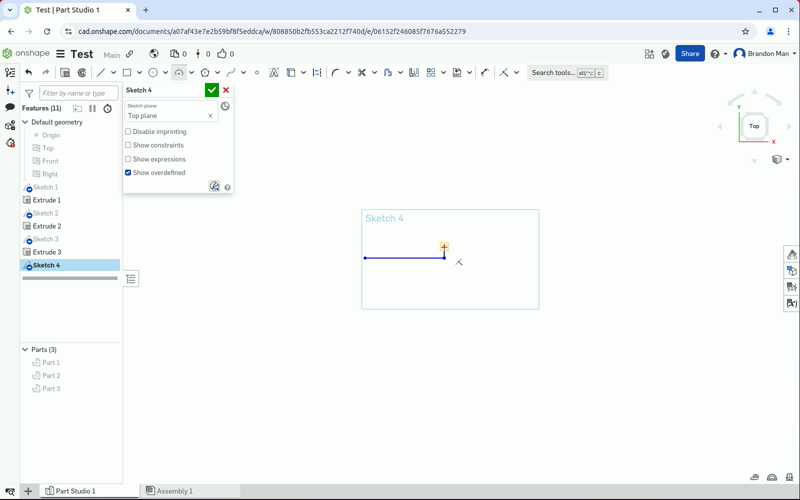
scroll(-6)
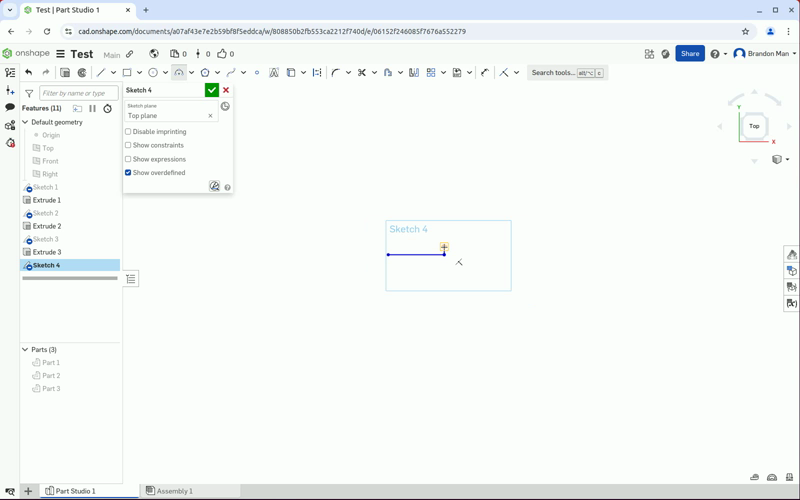
scroll(-6)
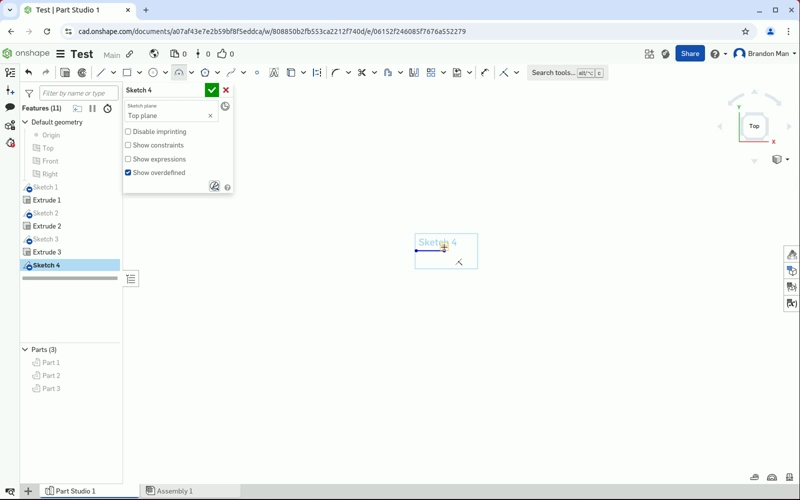
key_down(shift)
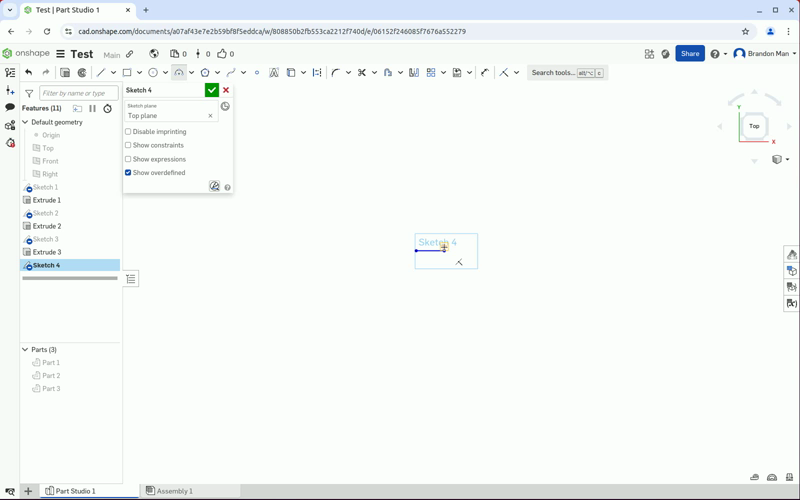
mouse_move(441, 243)
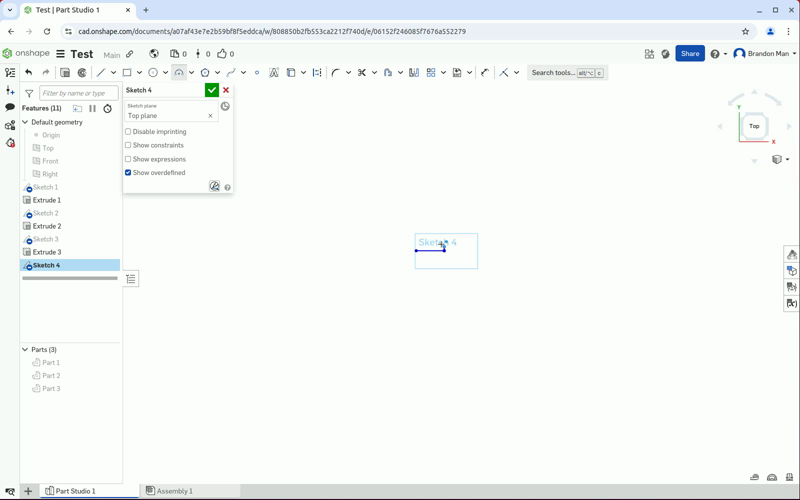
scroll(6)
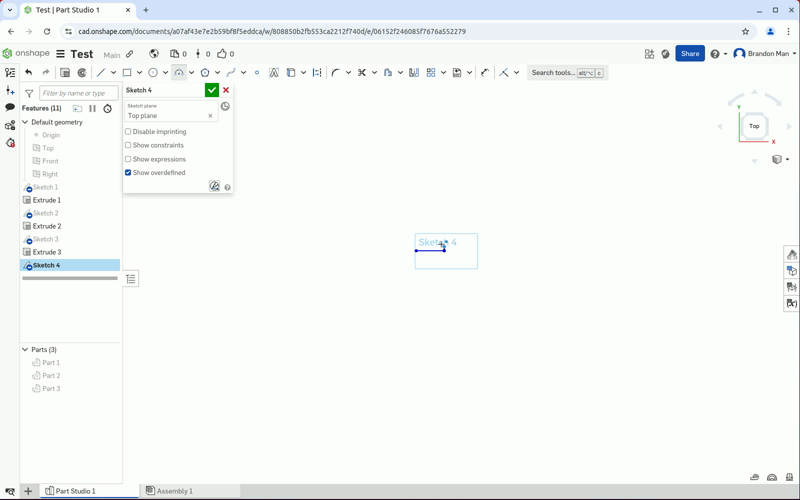
scroll(6)
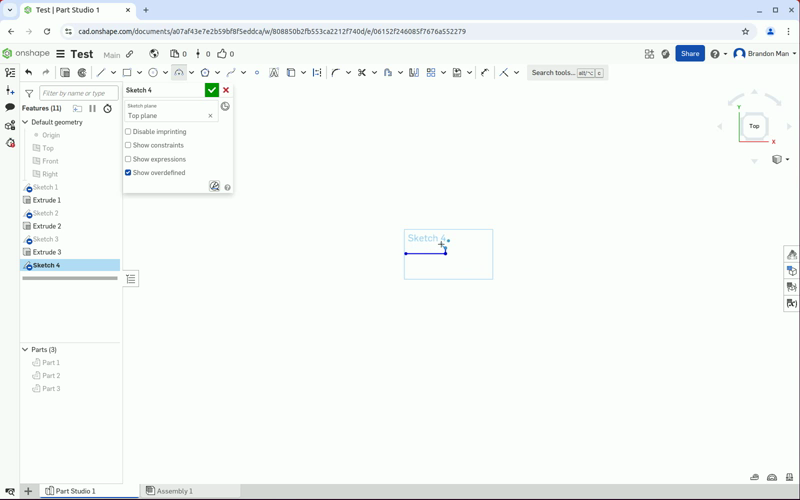
scroll(6)
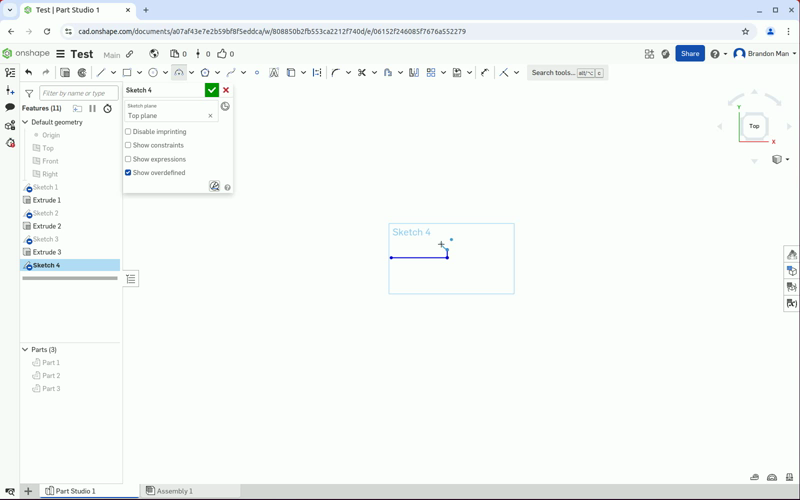
scroll(6)
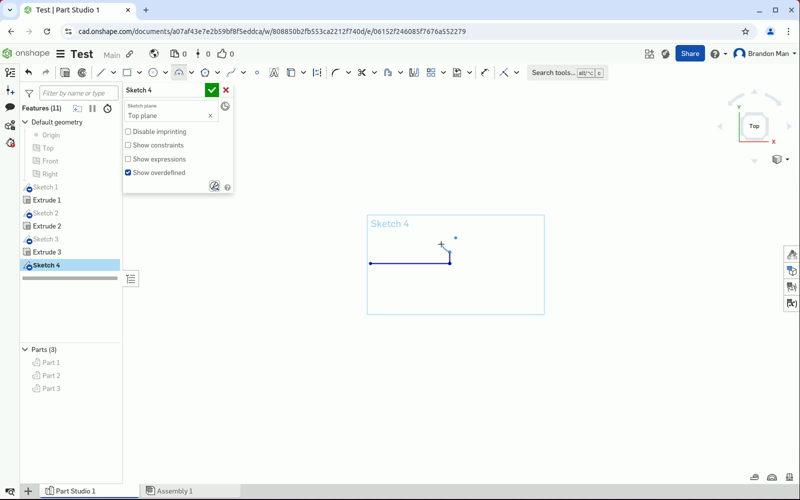
scroll(6)
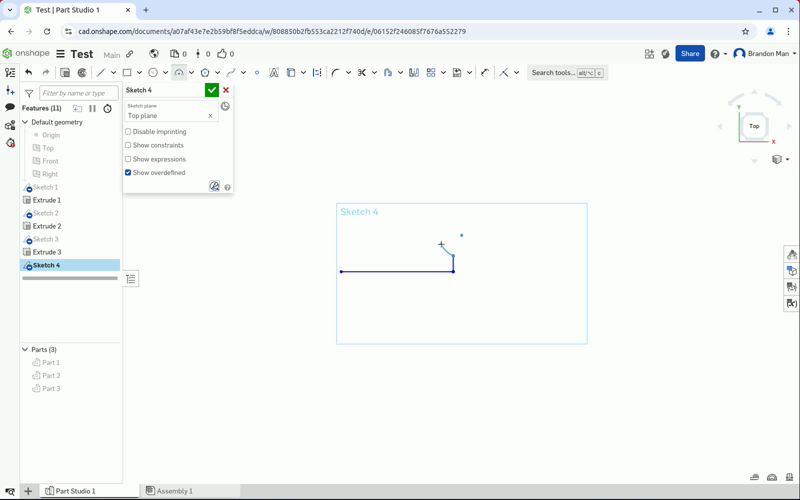
scroll(6)
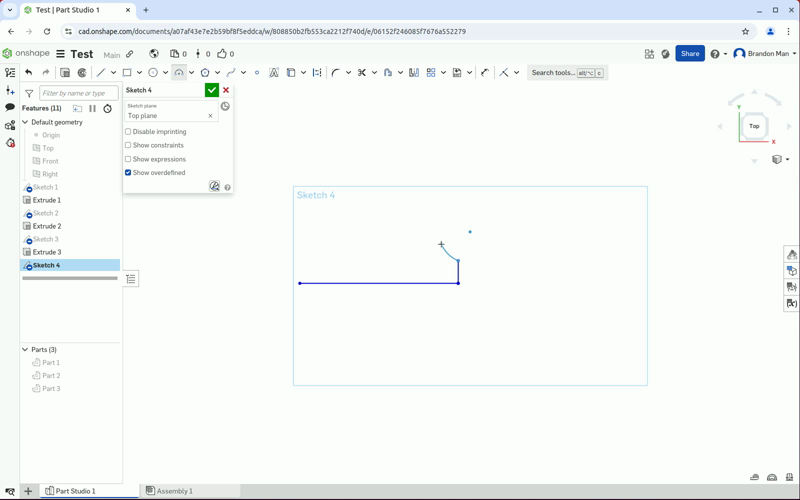
scroll(6)
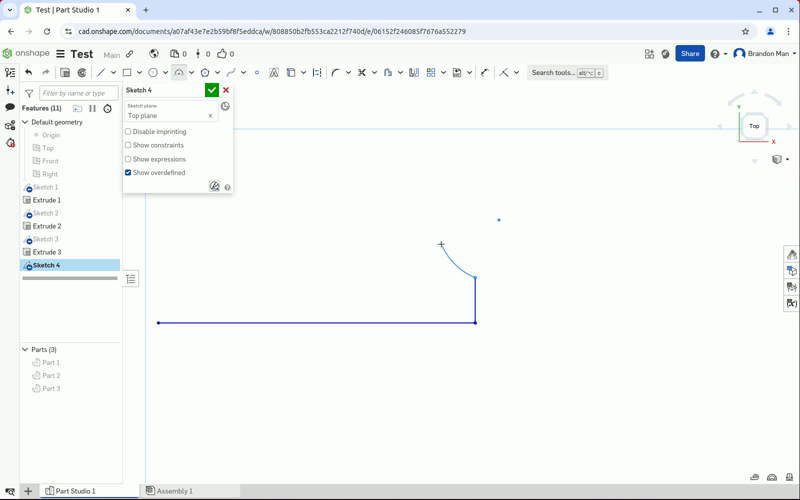
click(441, 243)
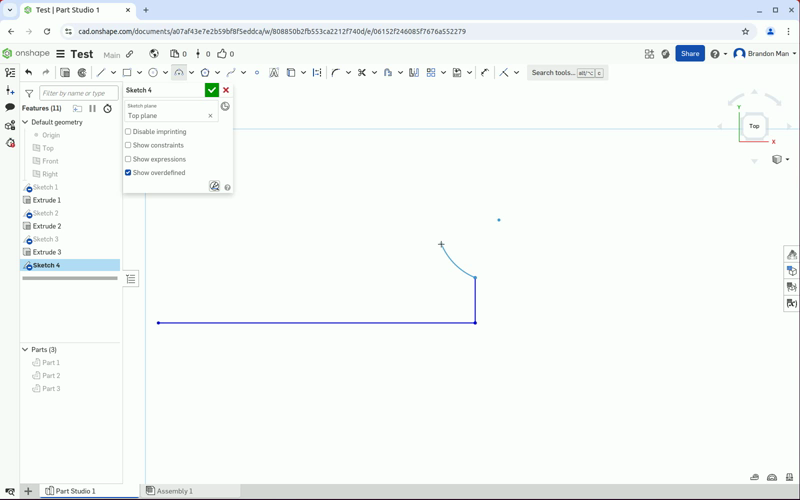
scroll(-6)
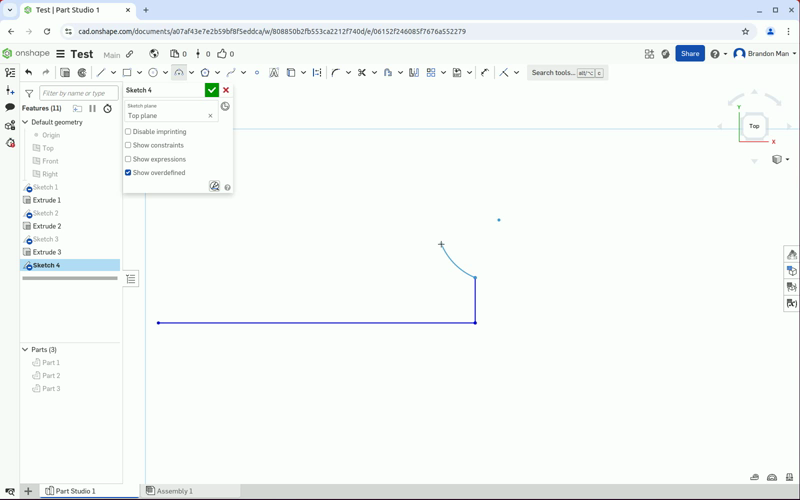
scroll(-6)
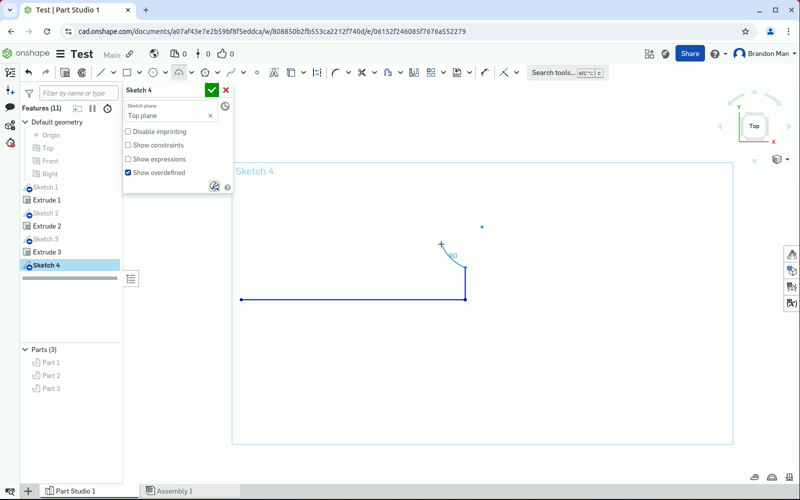
scroll(-6)
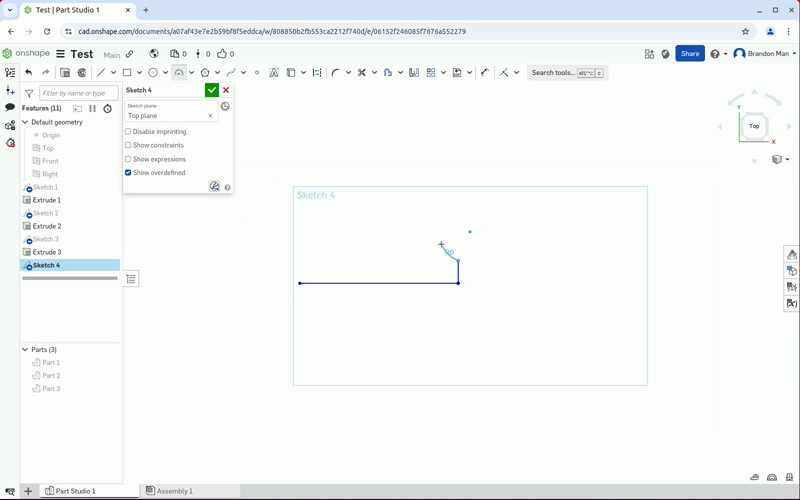
scroll(-6)
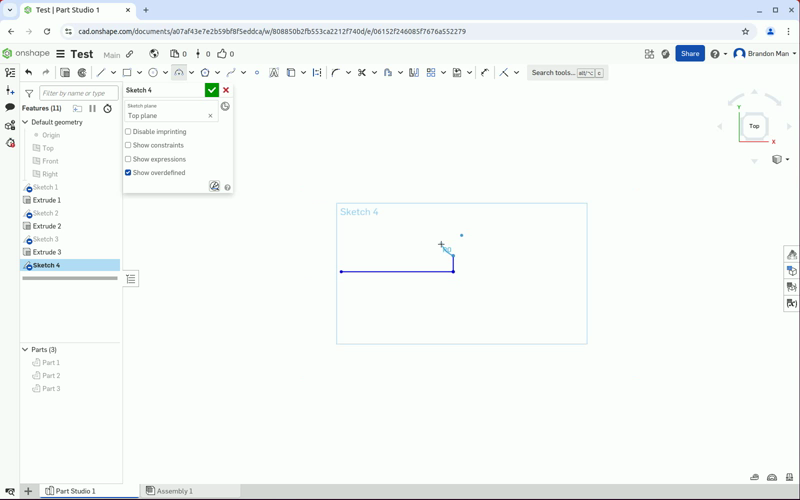
scroll(-6)
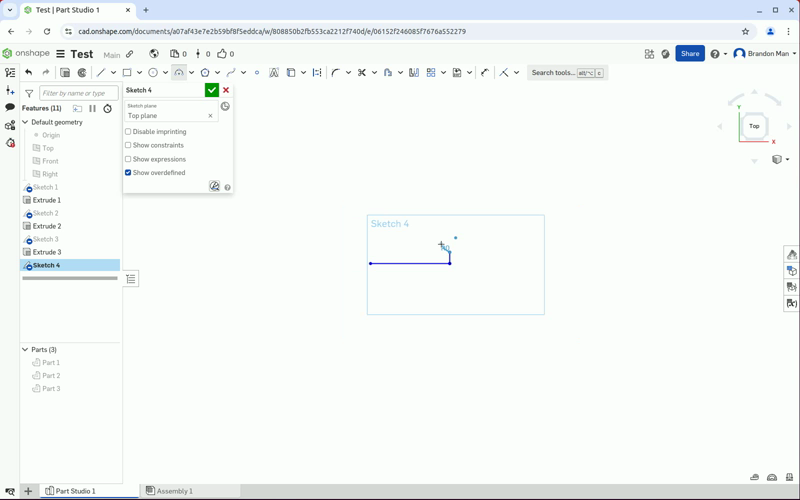
scroll(-6)
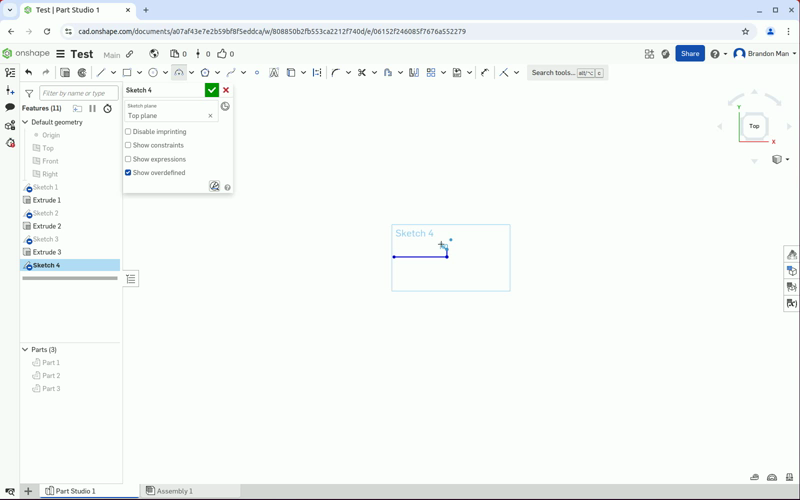
scroll(-6)
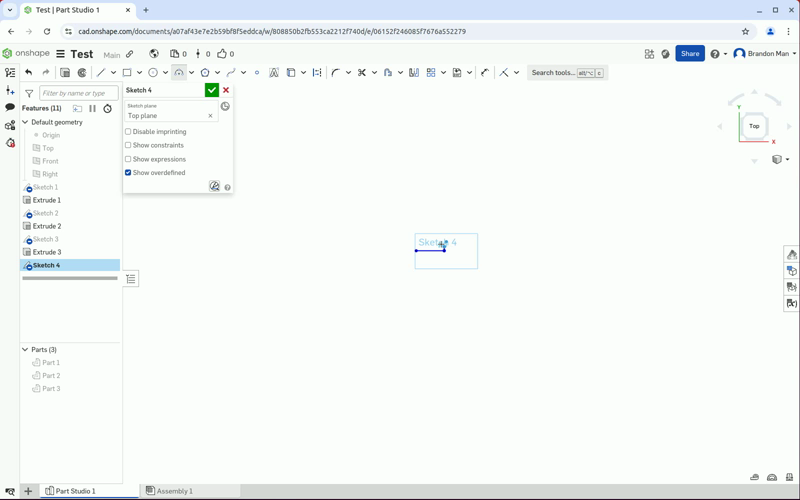
mouse_move(441, 246)
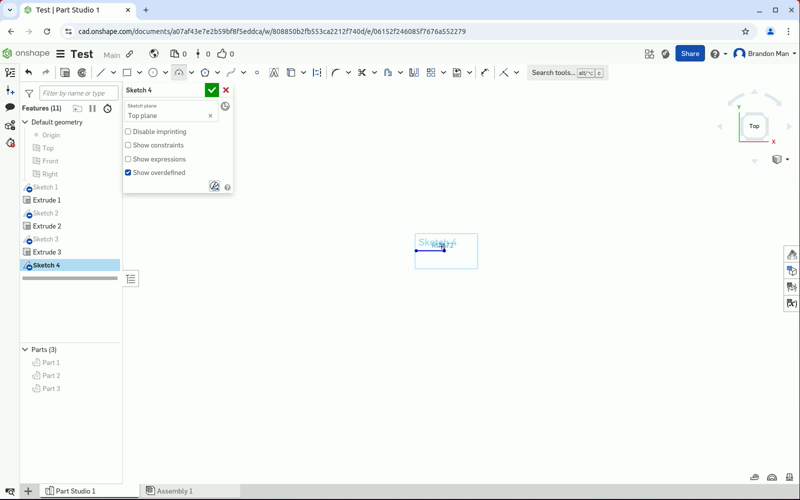
scroll(6)
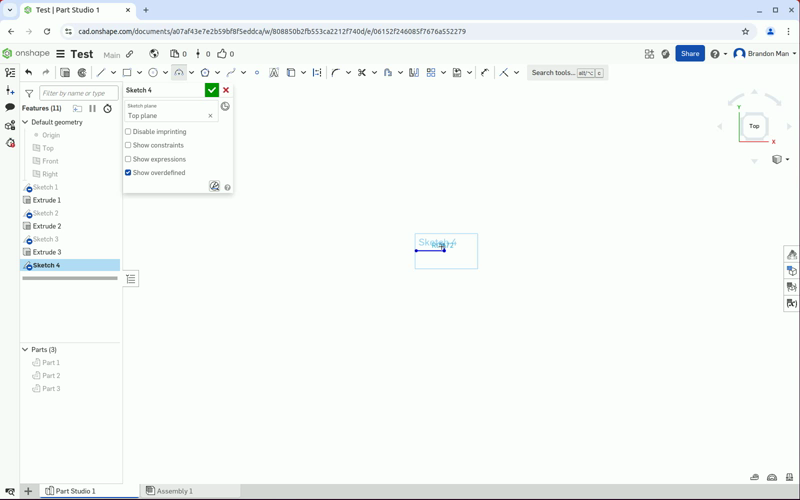
scroll(6)
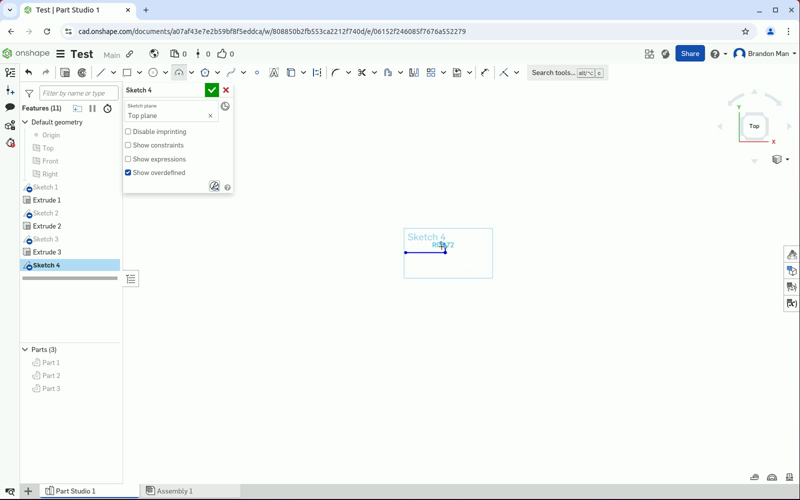
scroll(6)
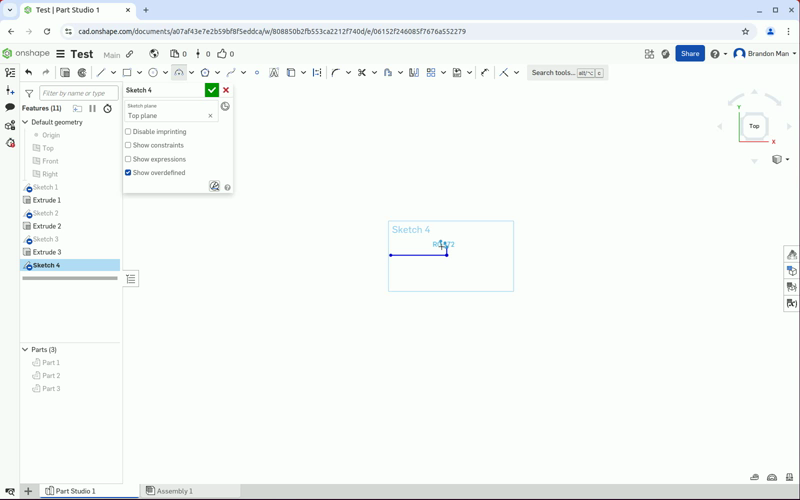
scroll(6)
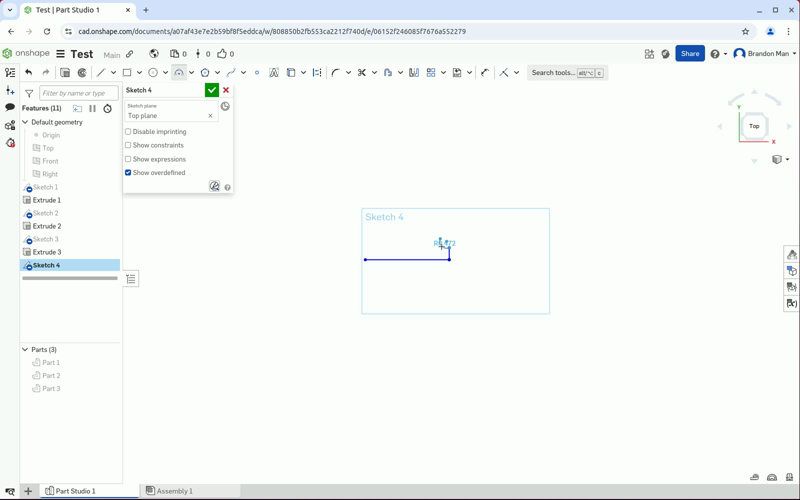
scroll(6)
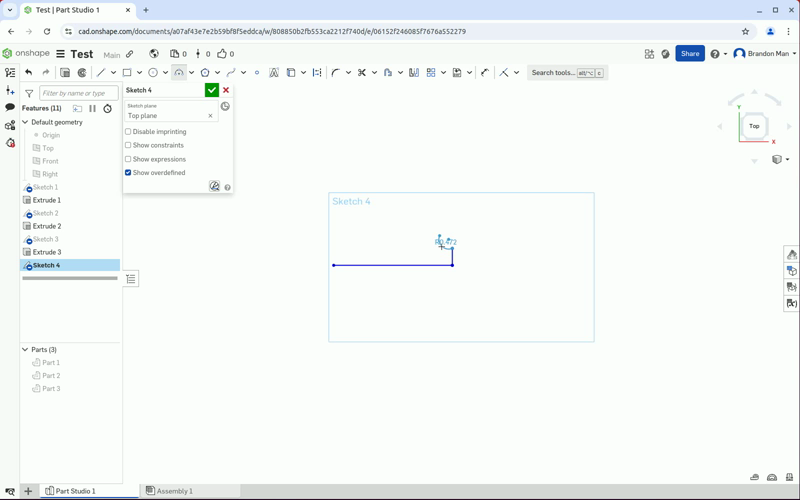
scroll(6)
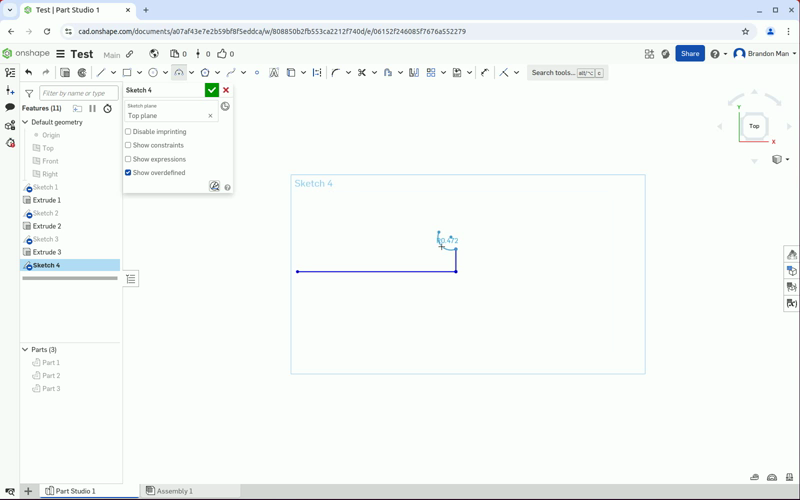
scroll(6)
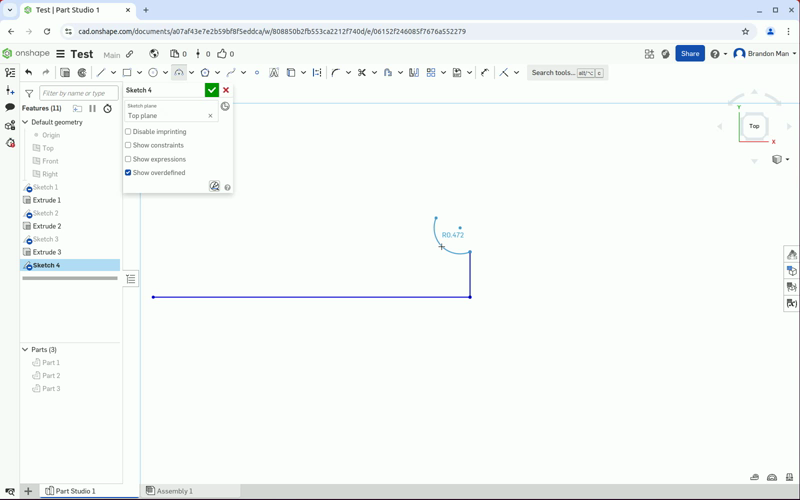
click(441, 246)
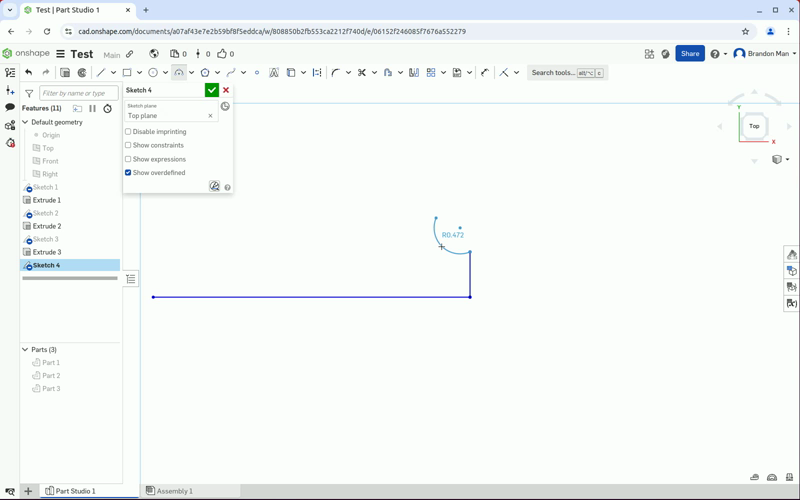
scroll(-6)
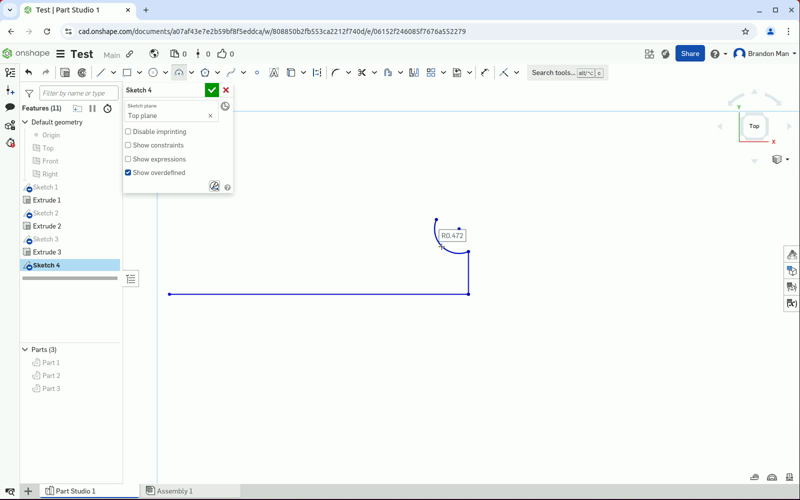
scroll(-6)
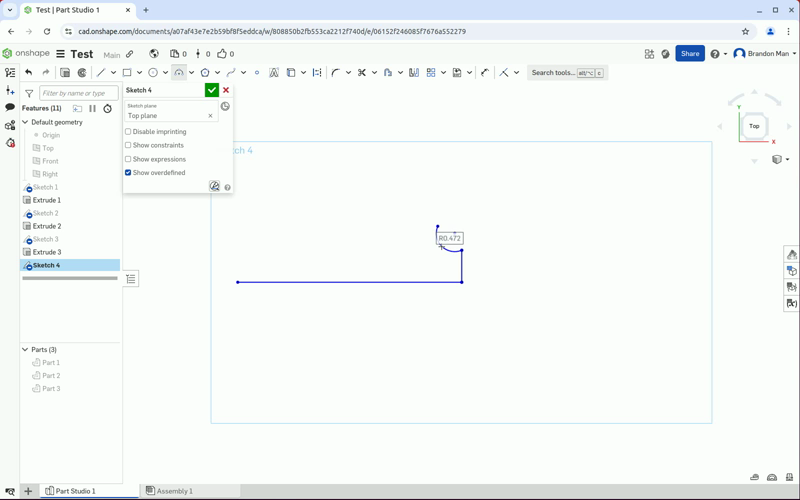
scroll(-6)
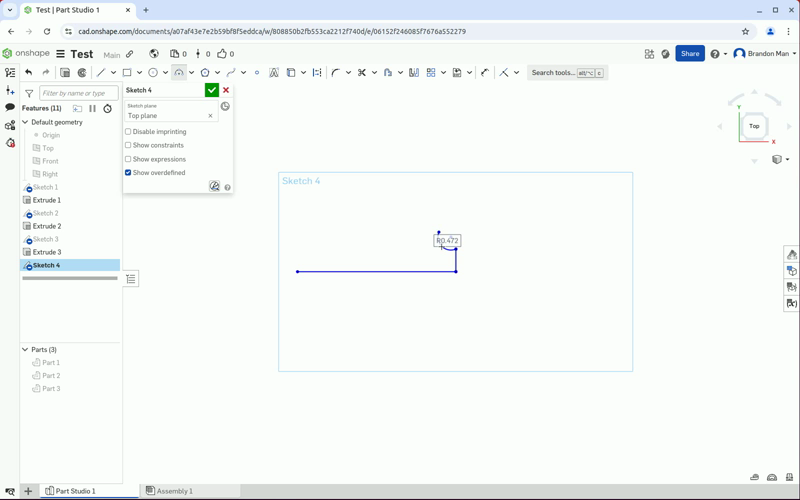
scroll(-6)
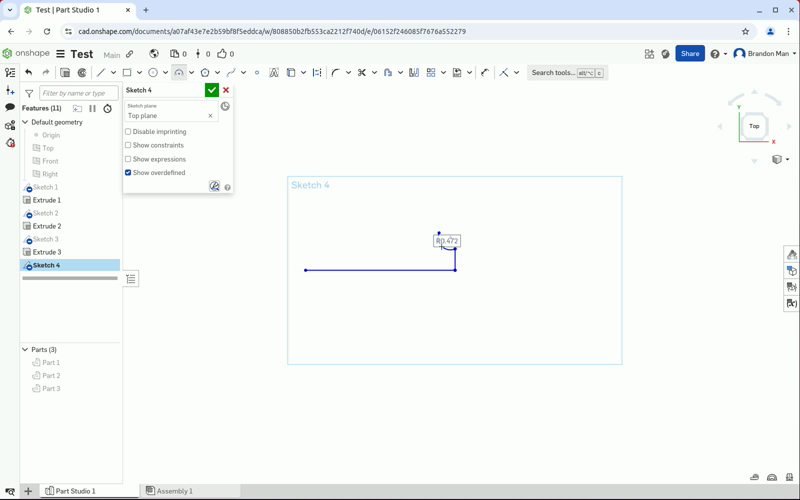
scroll(-6)
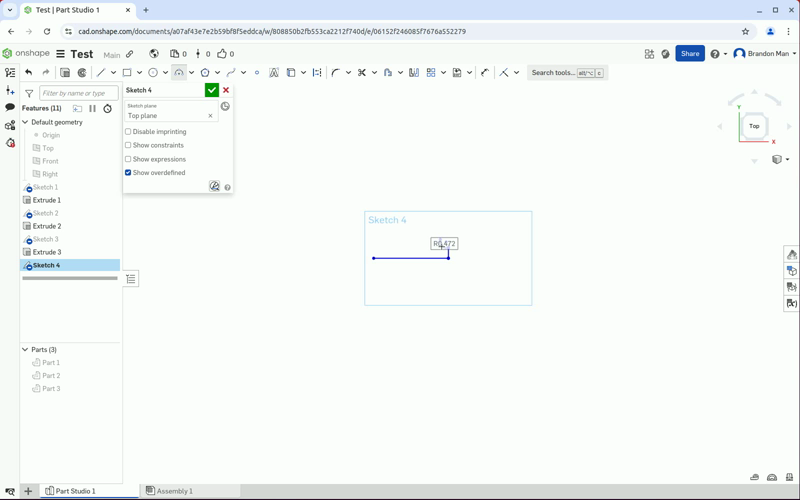
scroll(-6)
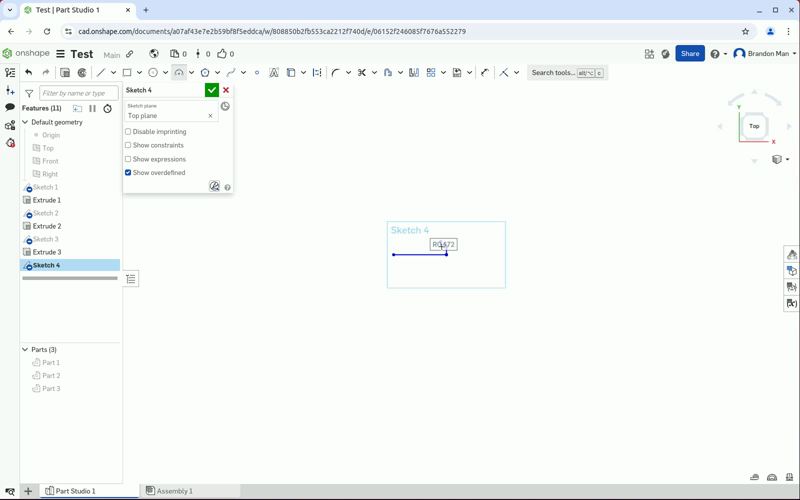
scroll(-6)
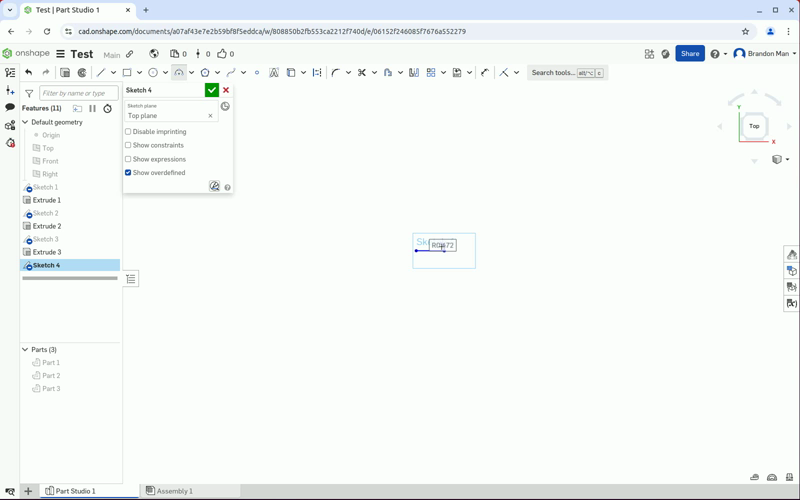
key_up(shift)
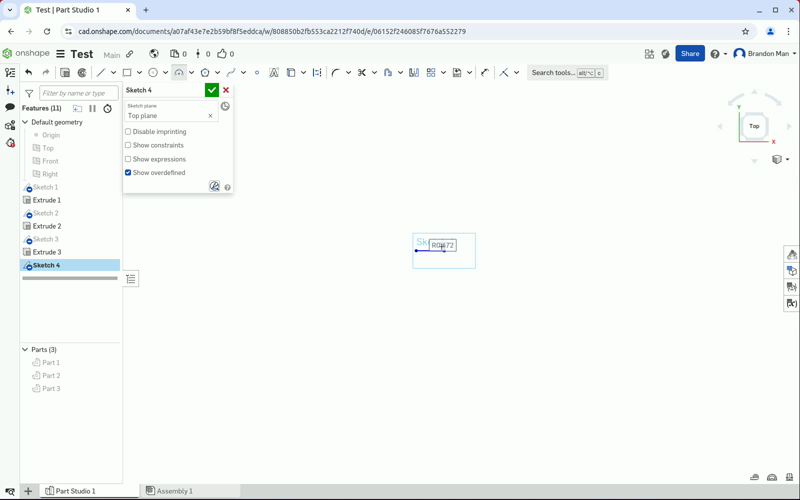
key(esc)
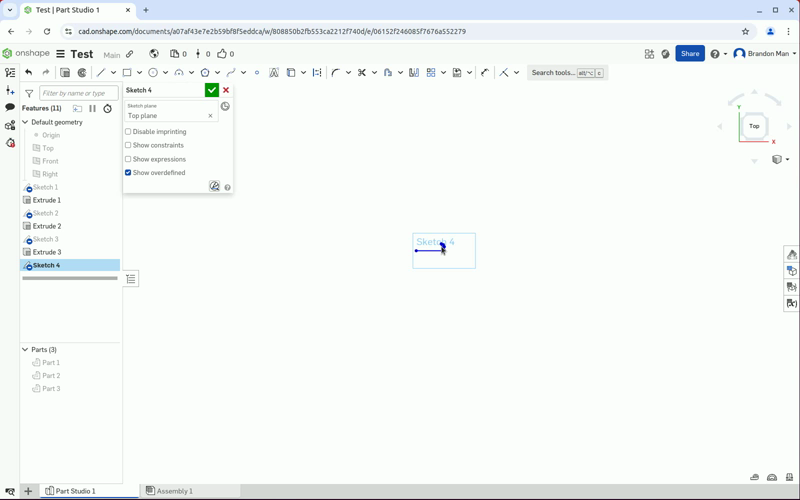
key(l)
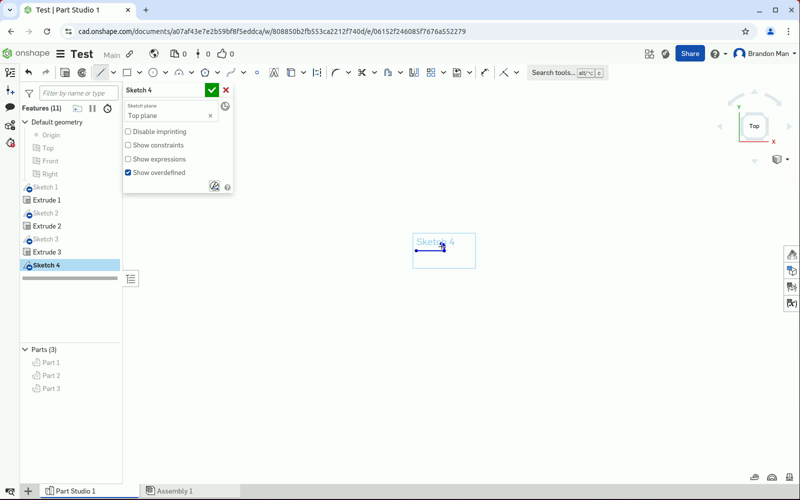
mouse_move(441, 243)
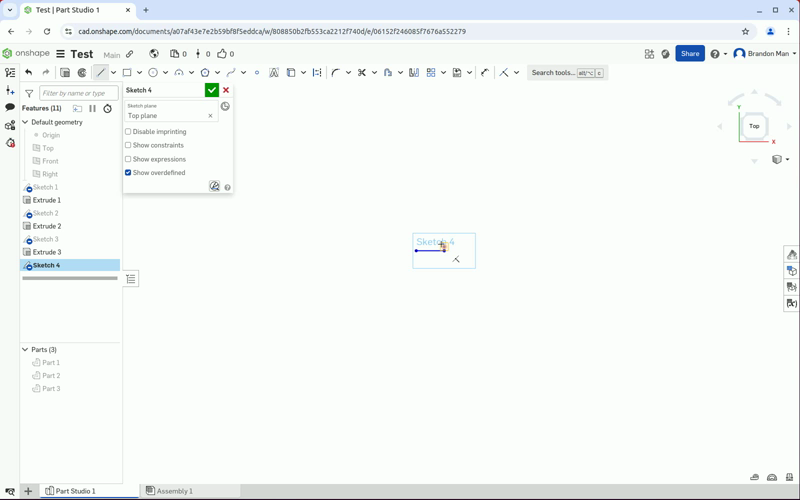
scroll(6)
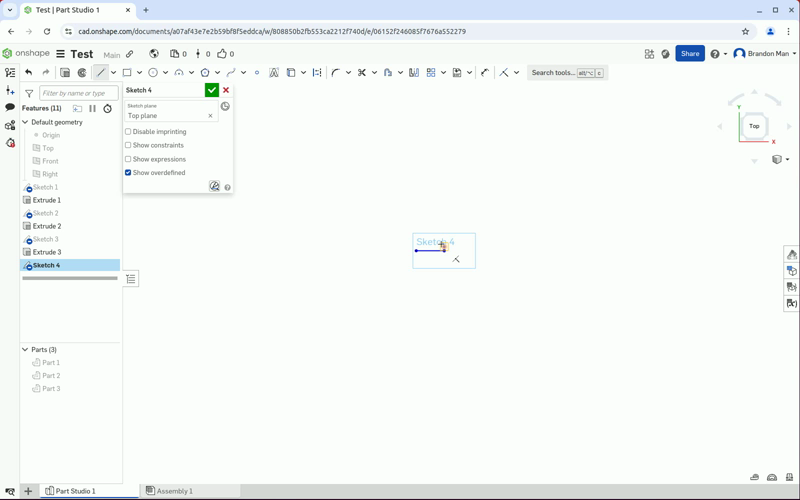
scroll(6)
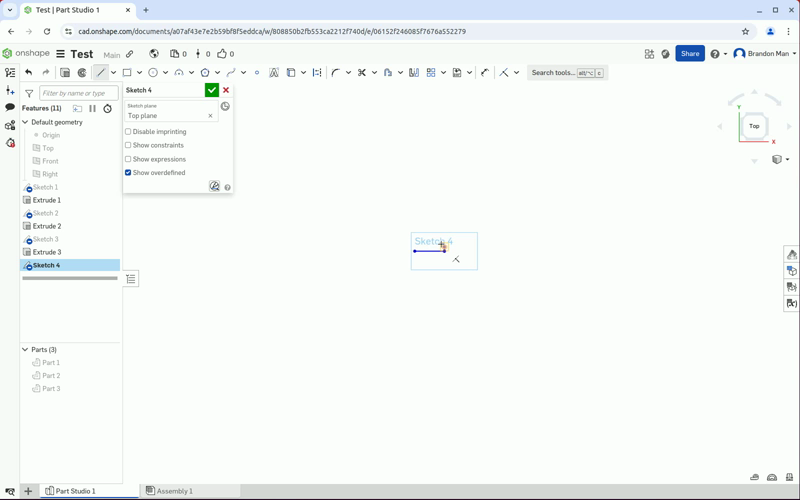
scroll(6)
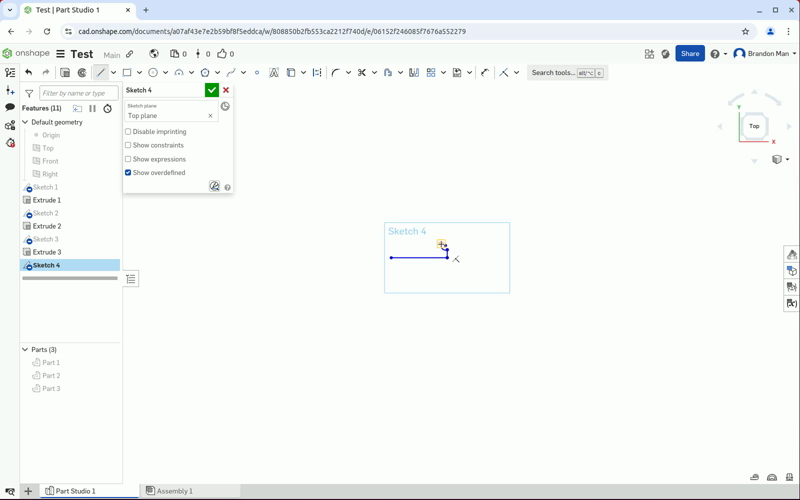
scroll(6)
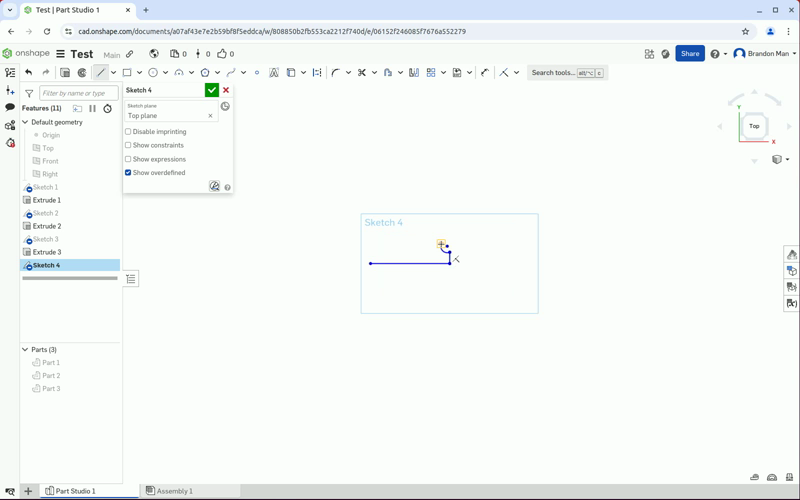
scroll(6)
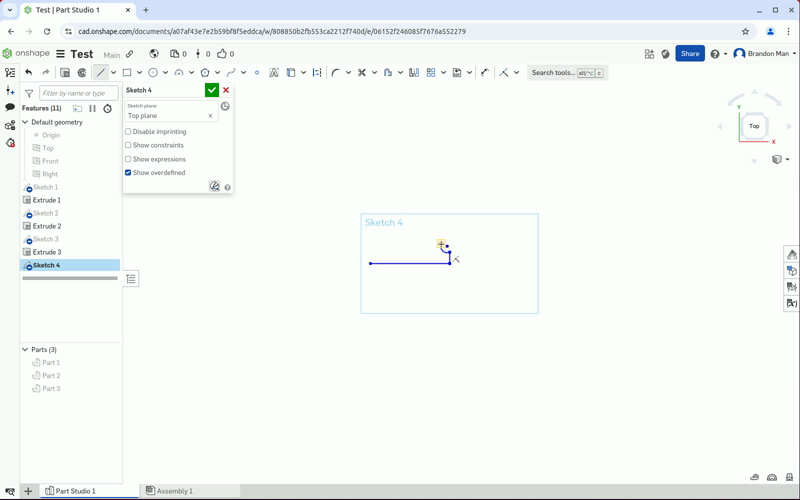
scroll(6)
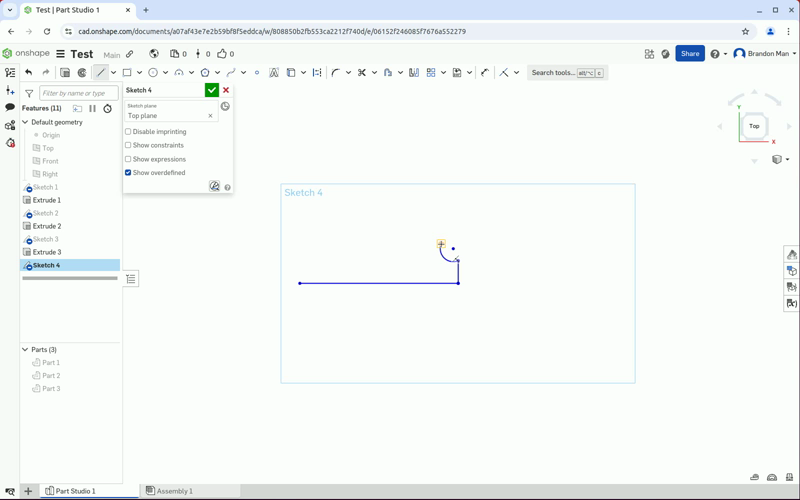
scroll(6)
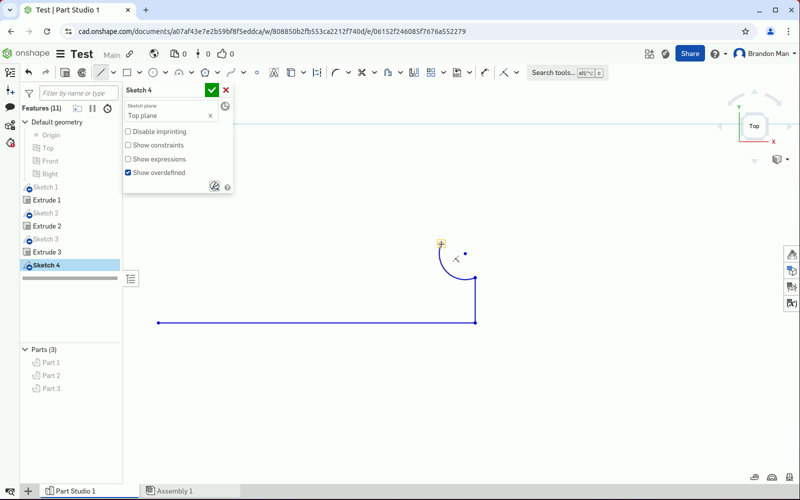
click(441, 243)
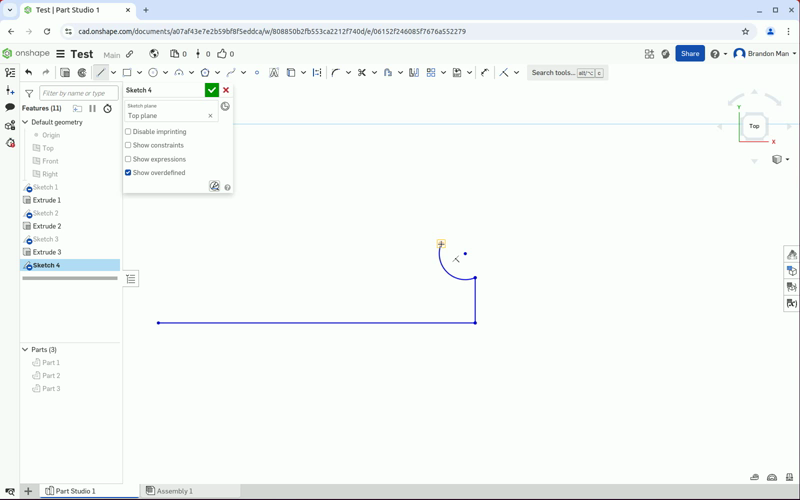
scroll(-6)
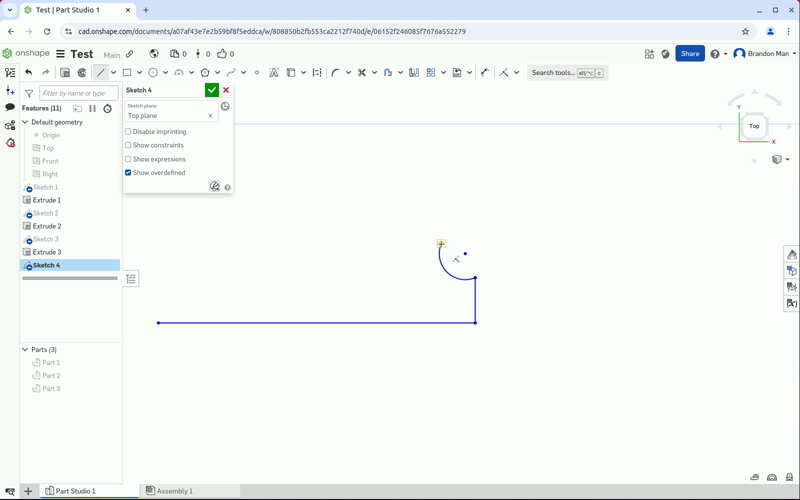
scroll(-6)
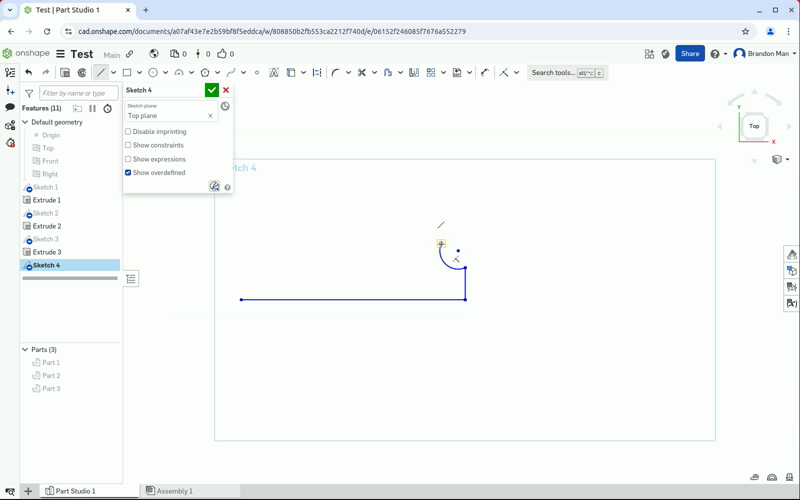
scroll(-6)
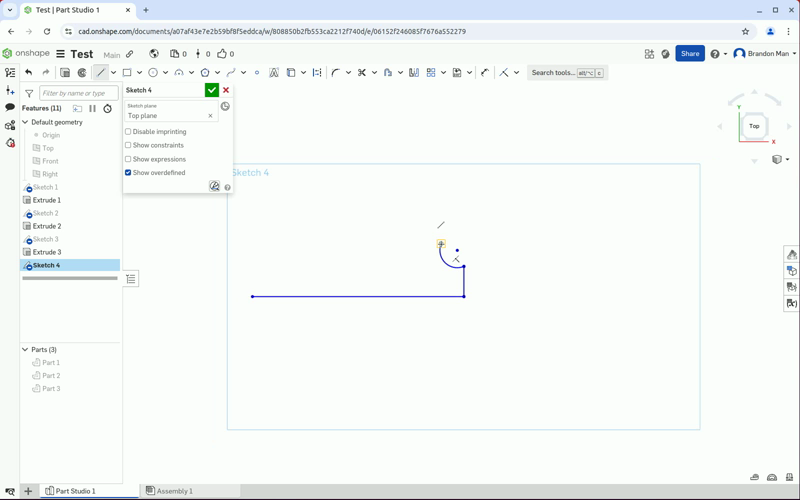
scroll(-6)
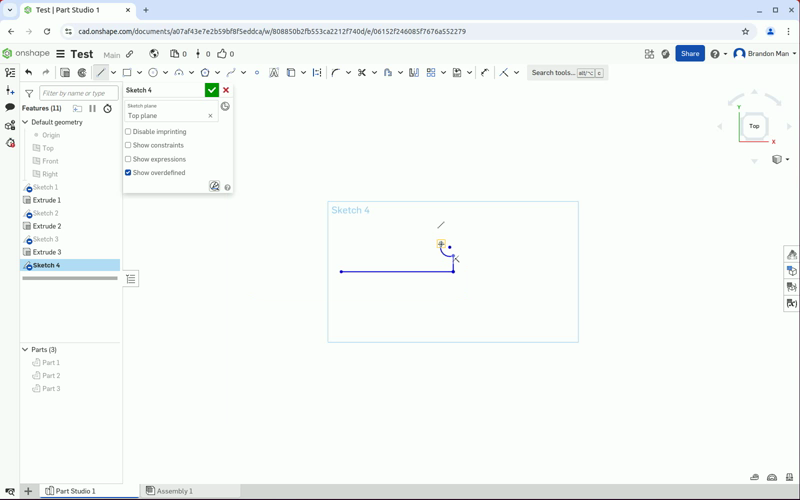
scroll(-6)
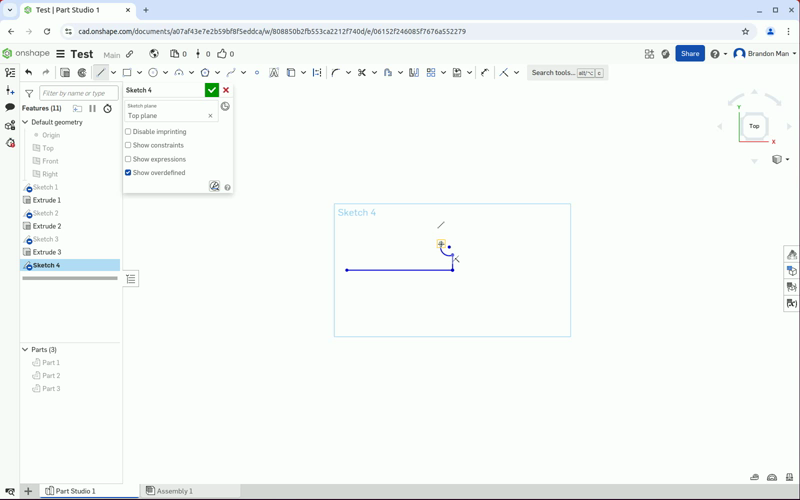
scroll(-6)
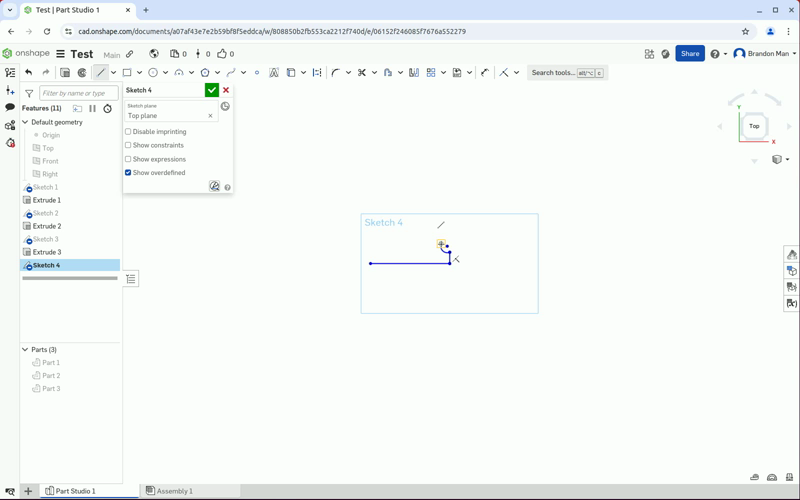
scroll(-6)
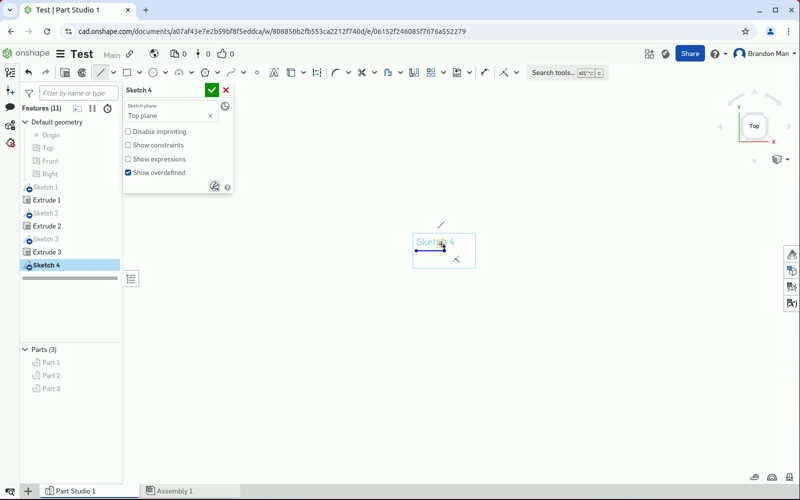
key_down(shift)
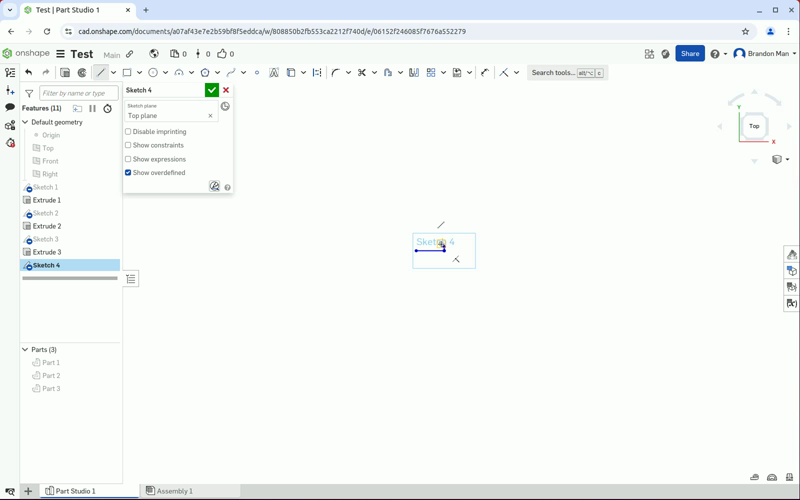
mouse_move(471, 243)
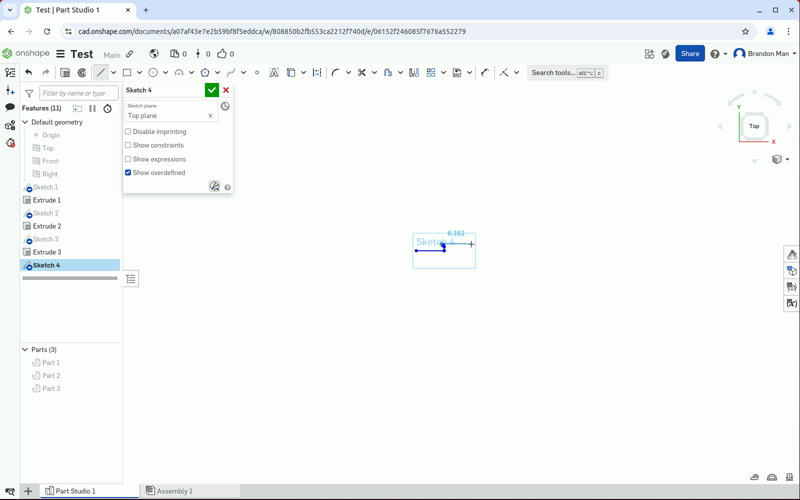
mouse_move(419, 243)
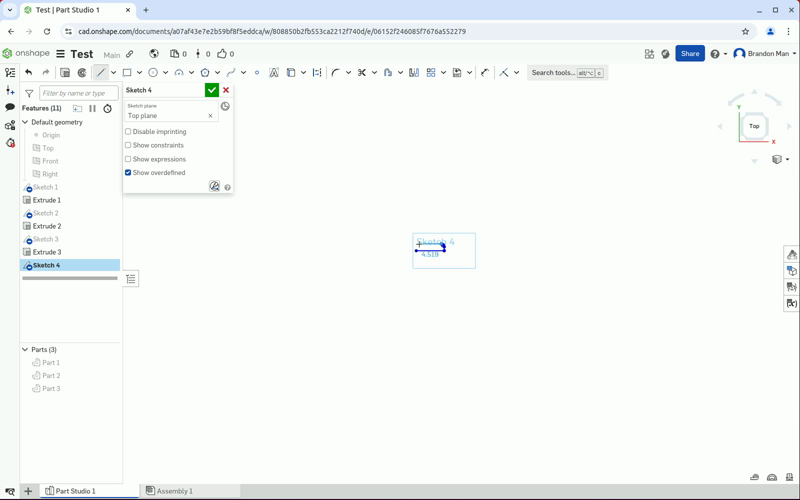
click(419, 243)
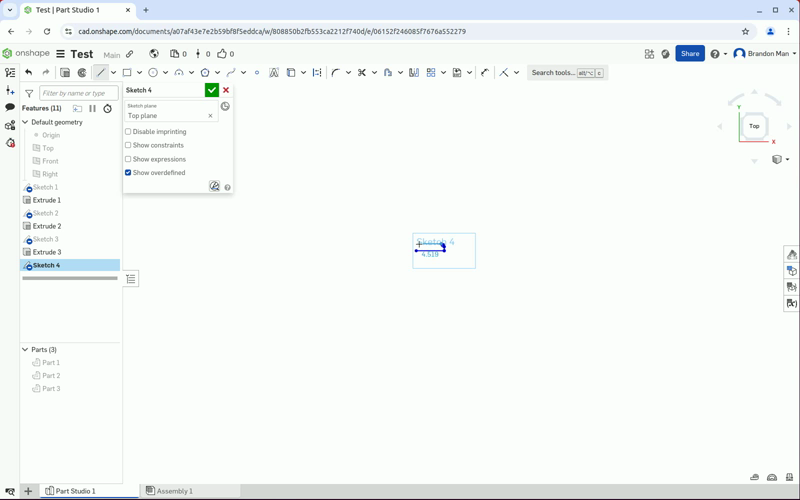
key_up(shift)
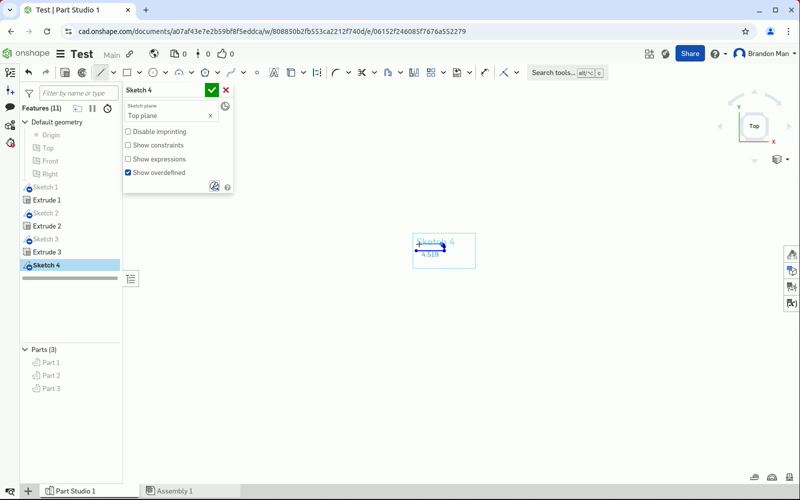
key(esc)
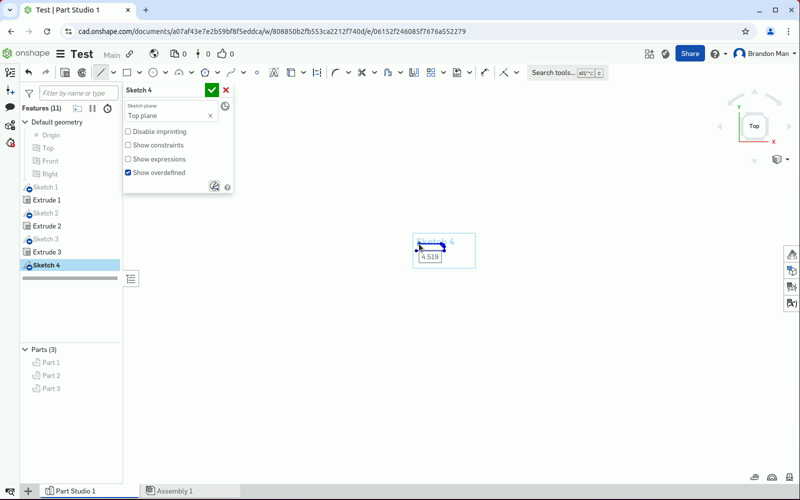
key(a)
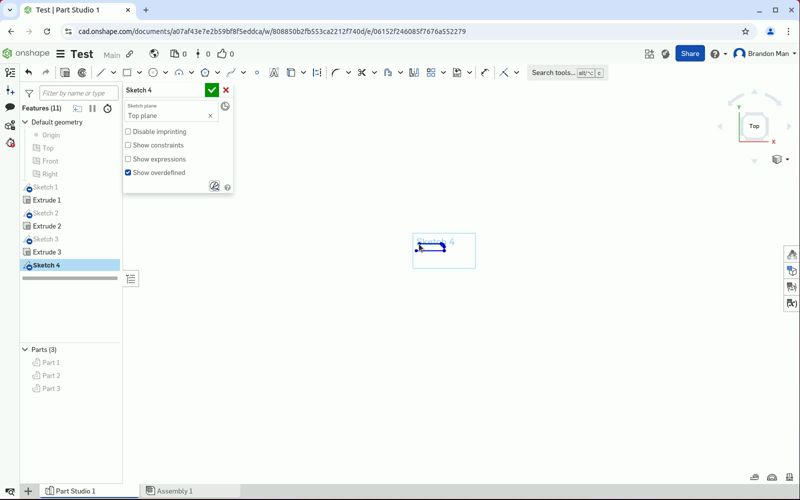
mouse_move(419, 243)
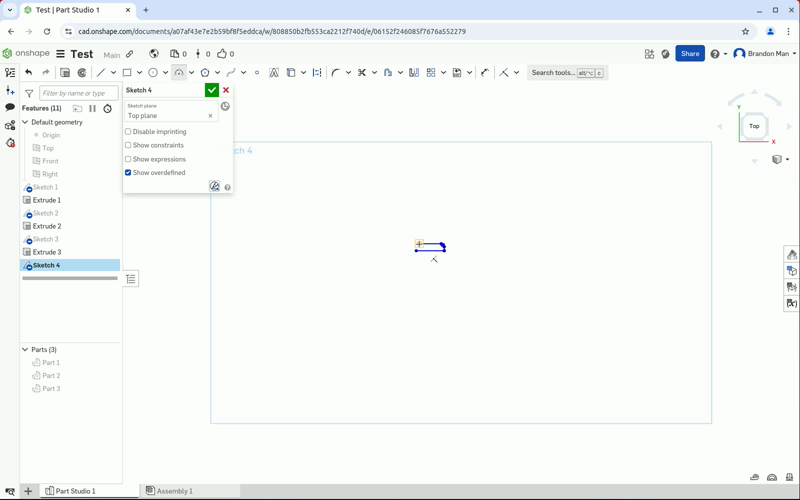
click(419, 243)
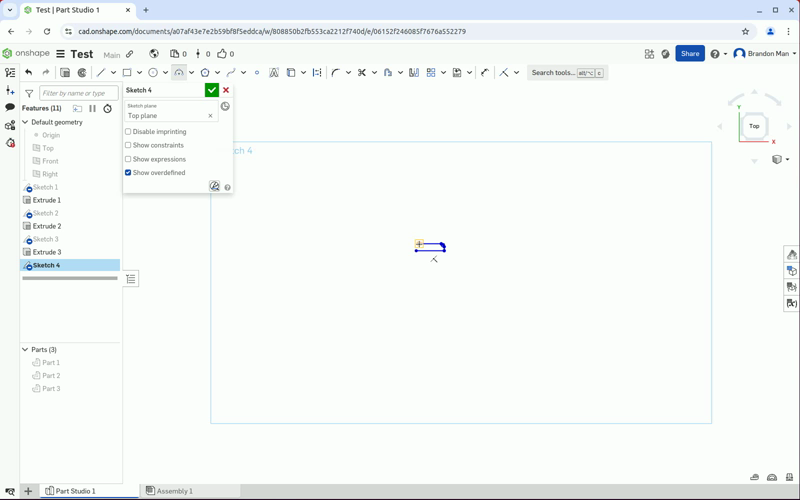
key_down(shift)
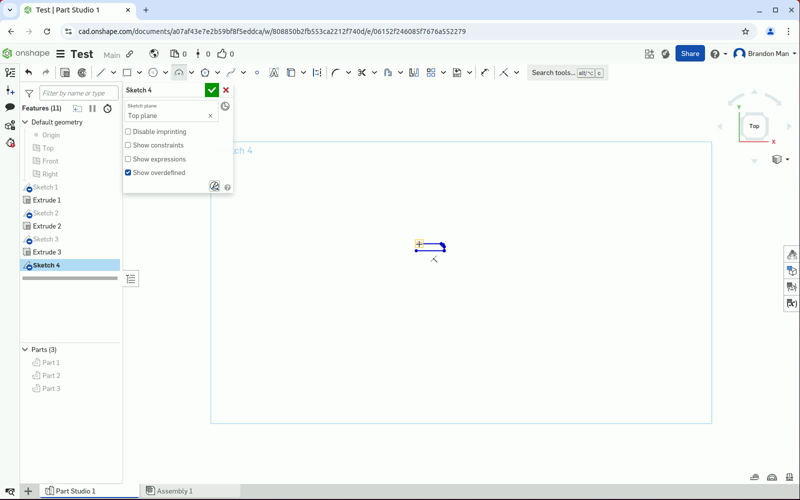
mouse_move(416, 246)
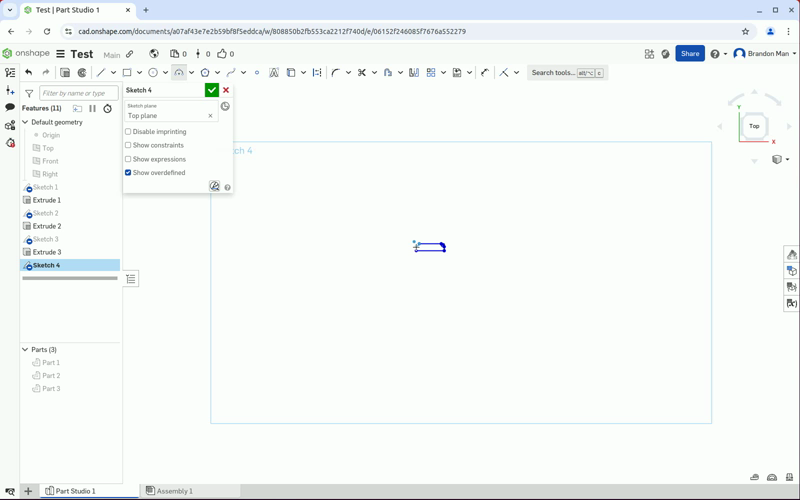
scroll(6)
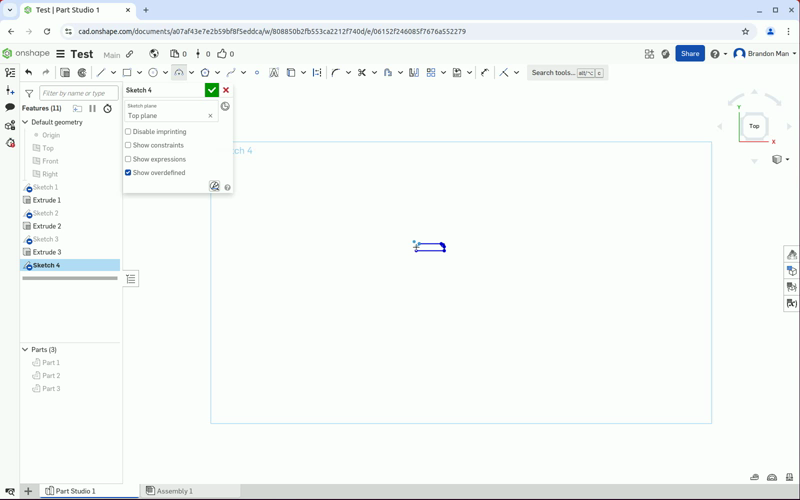
scroll(6)
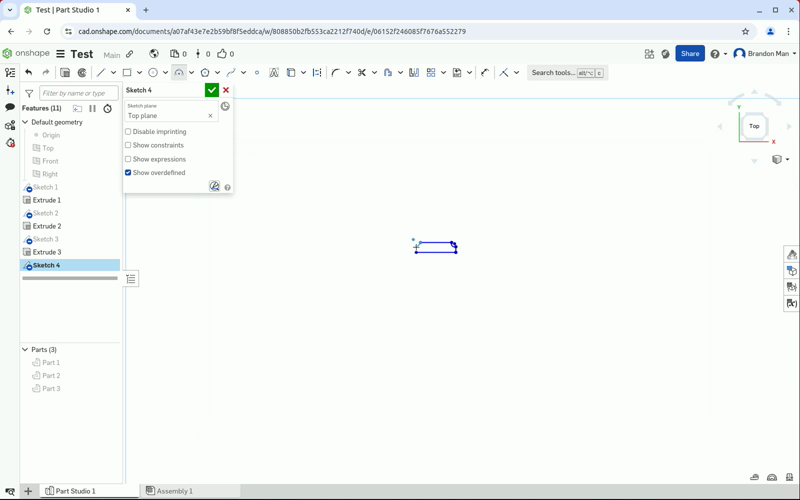
scroll(6)
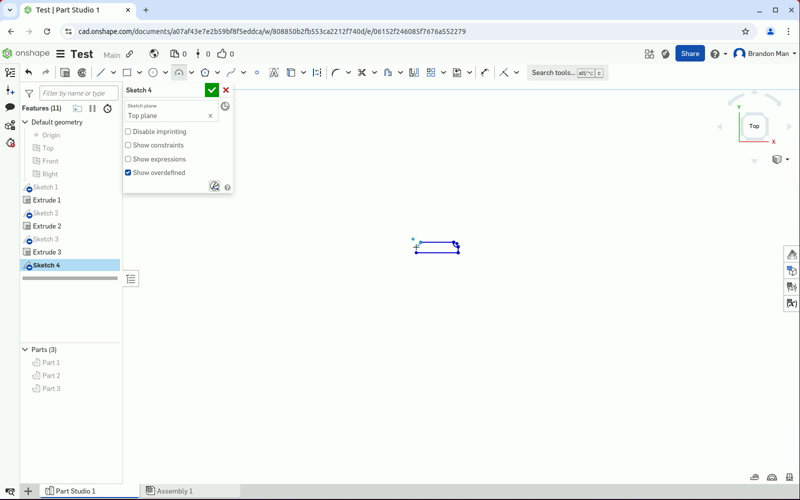
scroll(6)
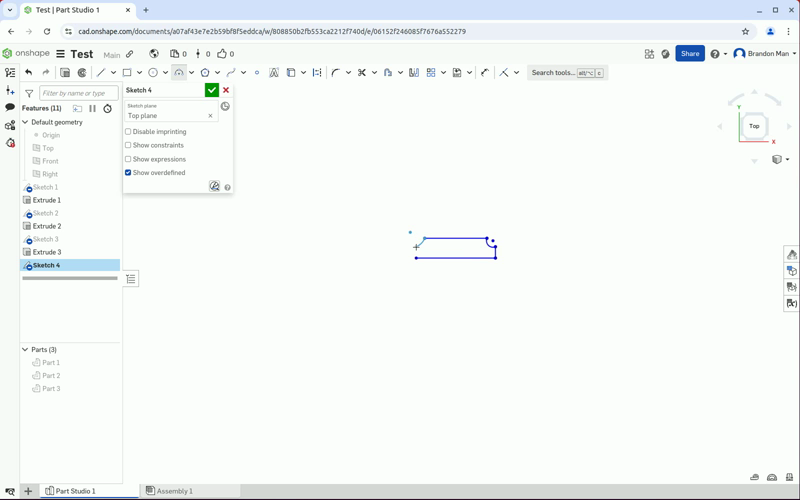
scroll(6)
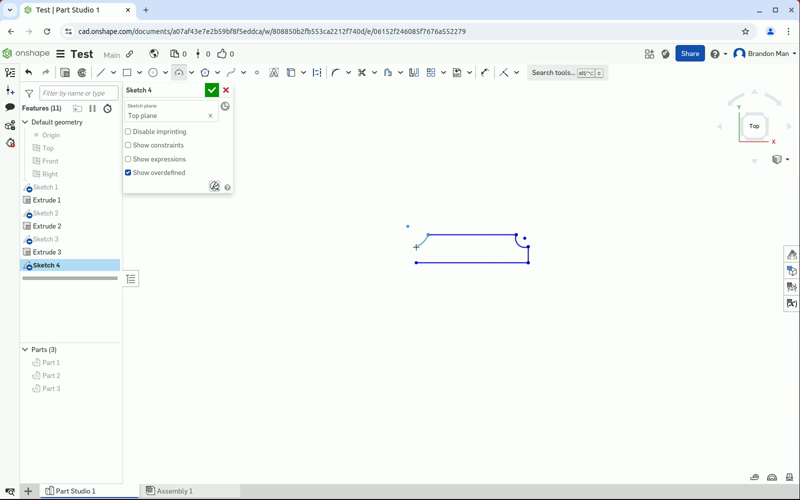
scroll(6)
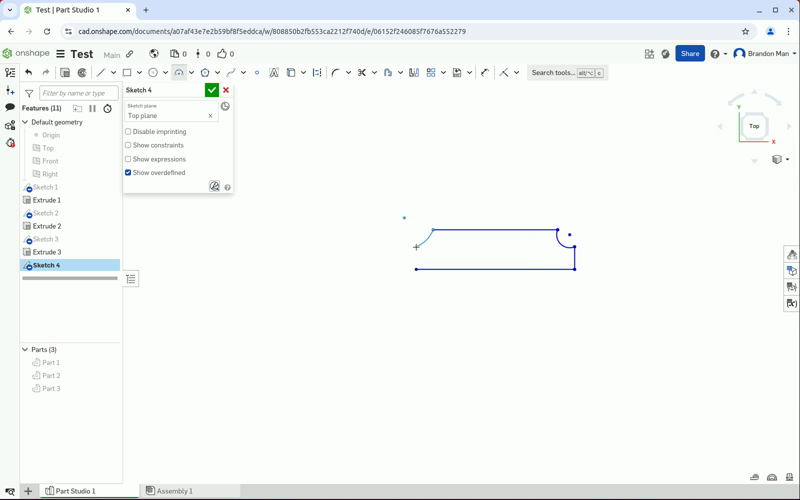
scroll(6)
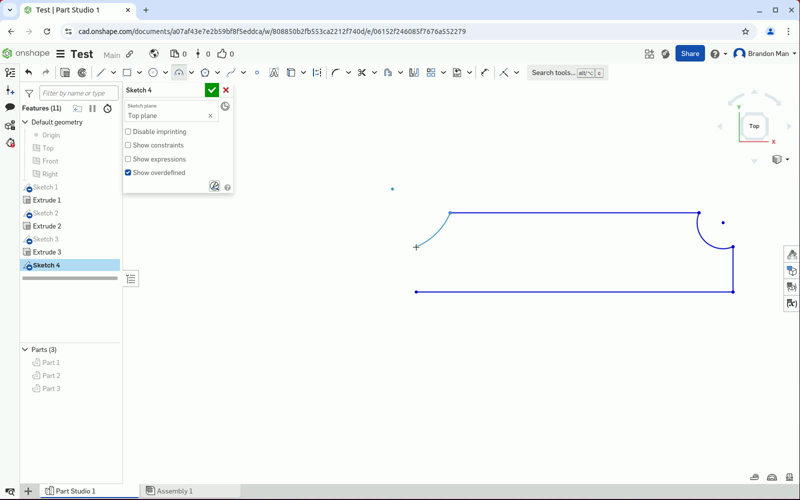
click(416, 246)
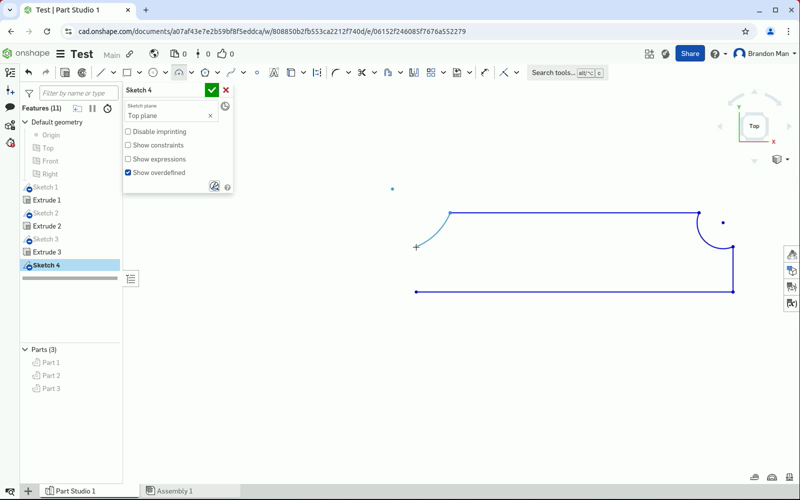
scroll(-6)
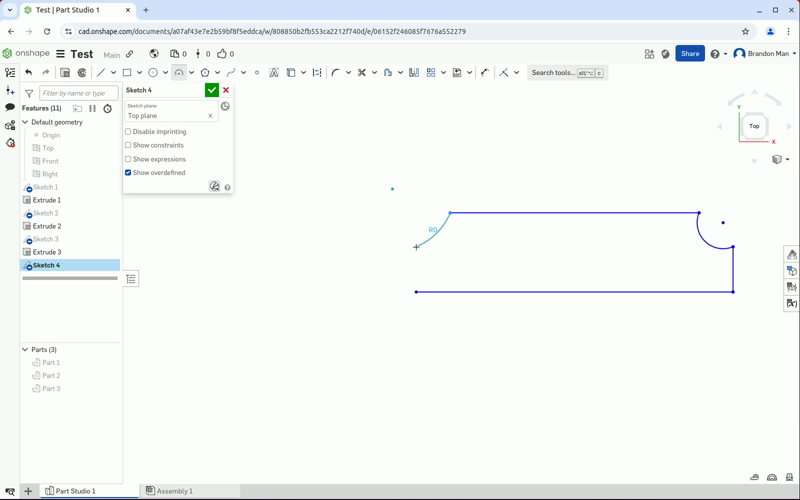
scroll(-6)
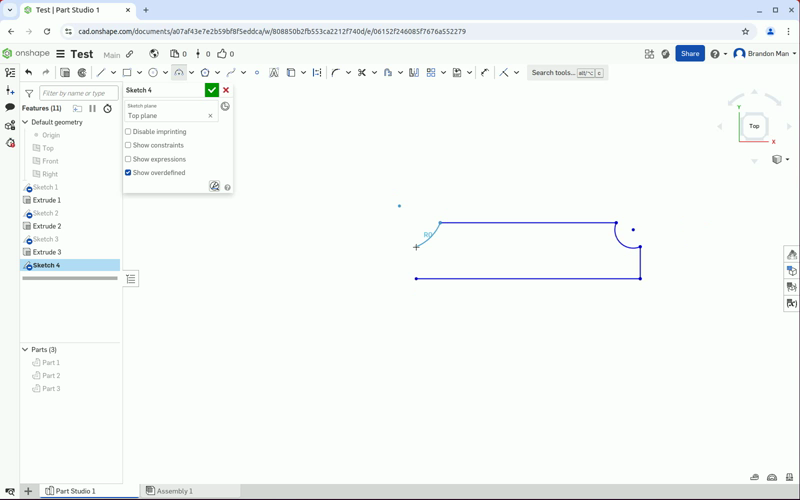
scroll(-6)
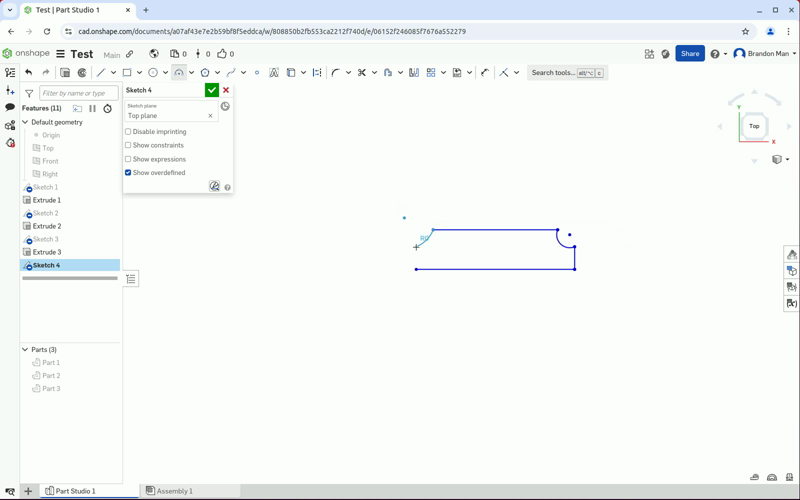
scroll(-6)
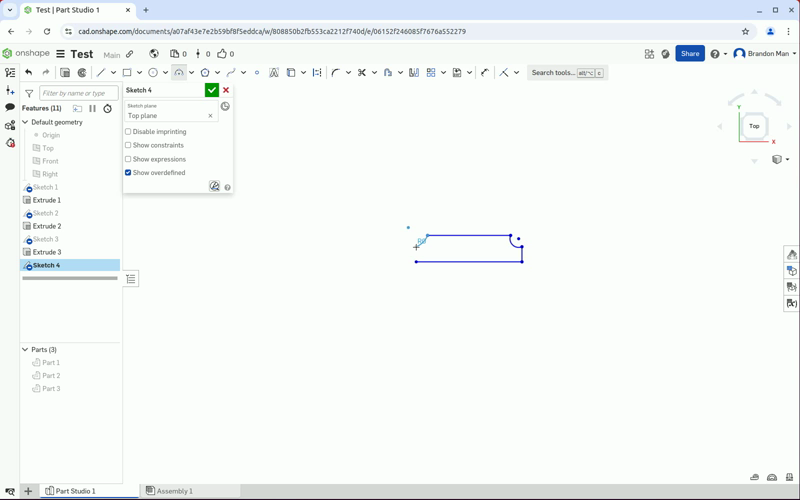
scroll(-6)
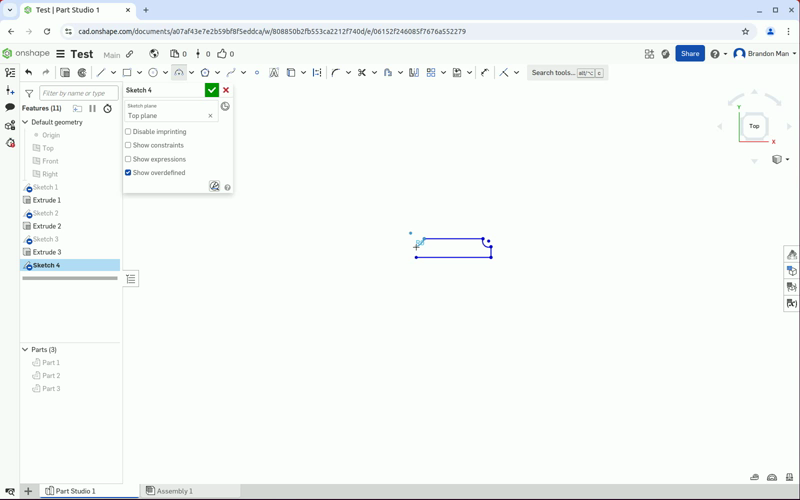
scroll(-6)
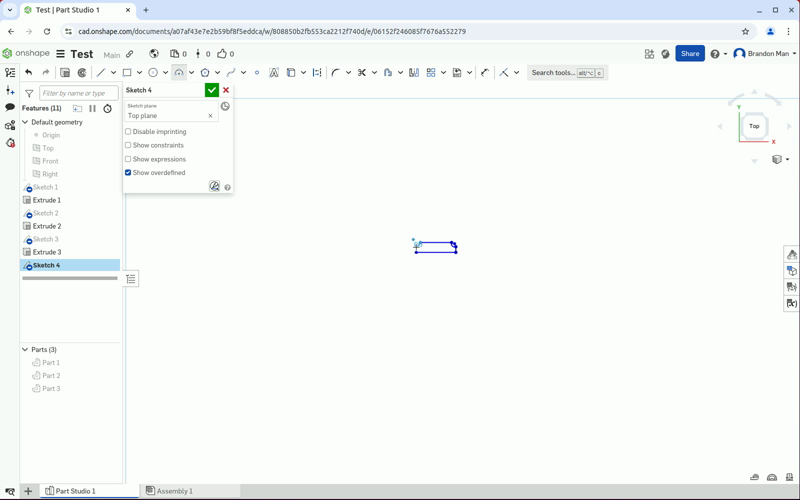
scroll(-6)
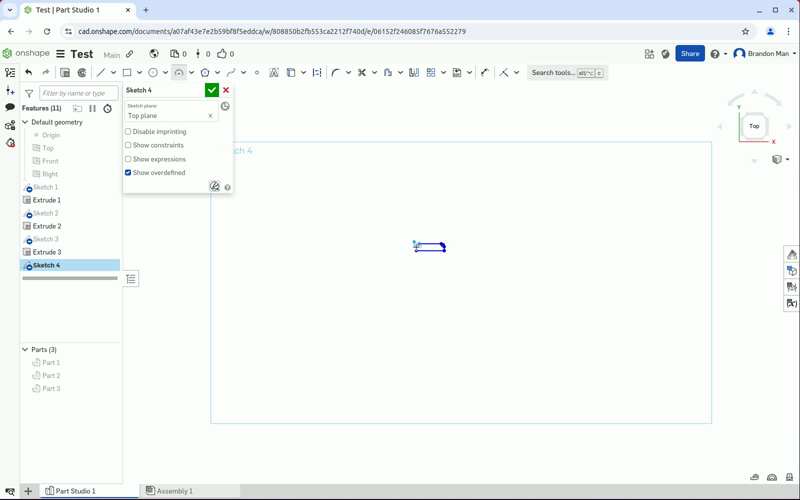
mouse_move(418, 246)
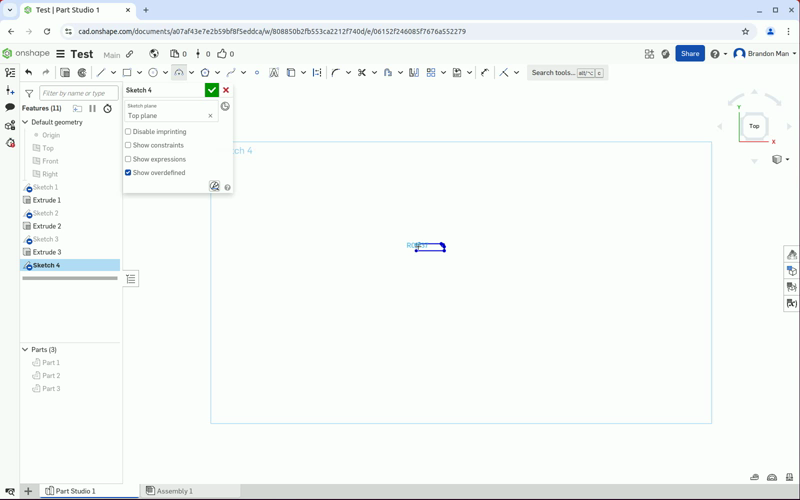
scroll(6)
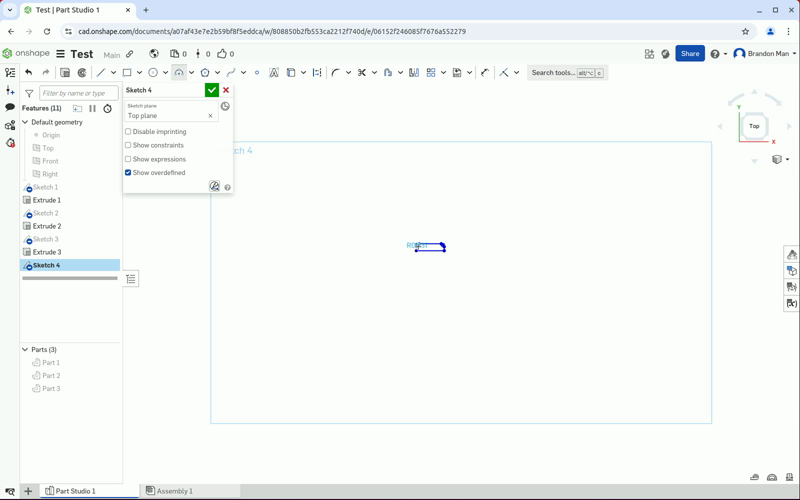
scroll(6)
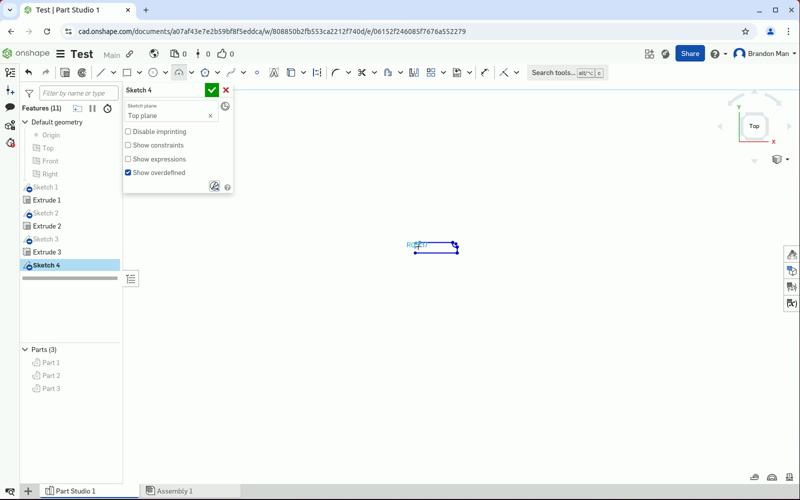
scroll(6)
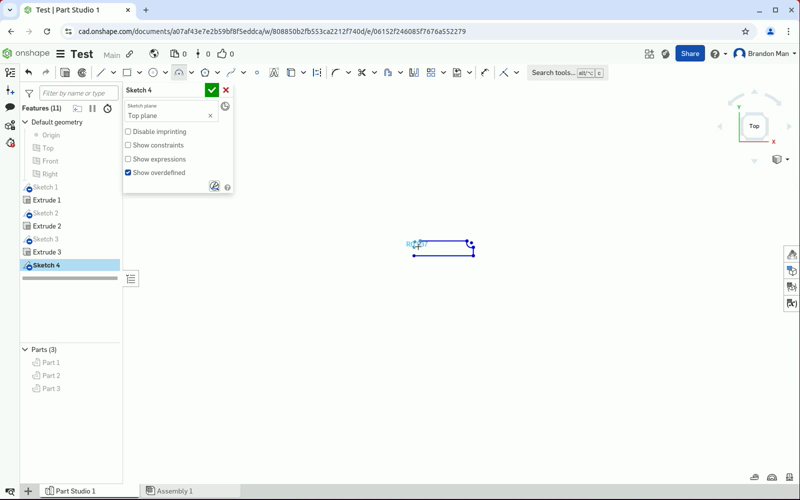
scroll(6)
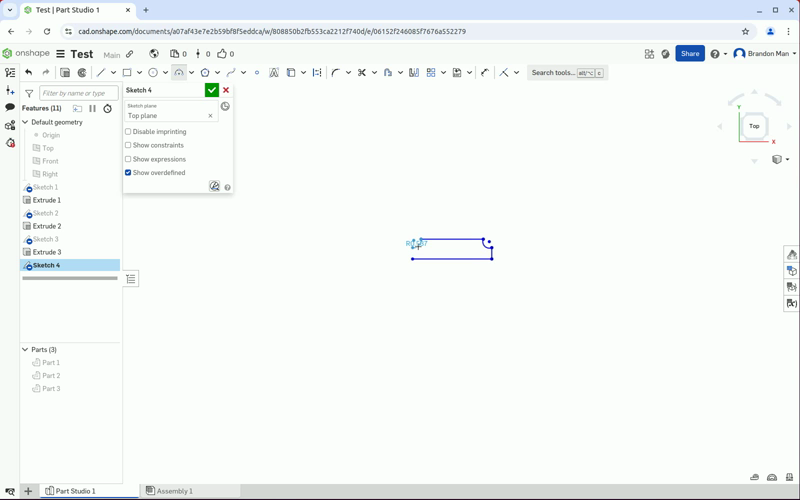
scroll(6)
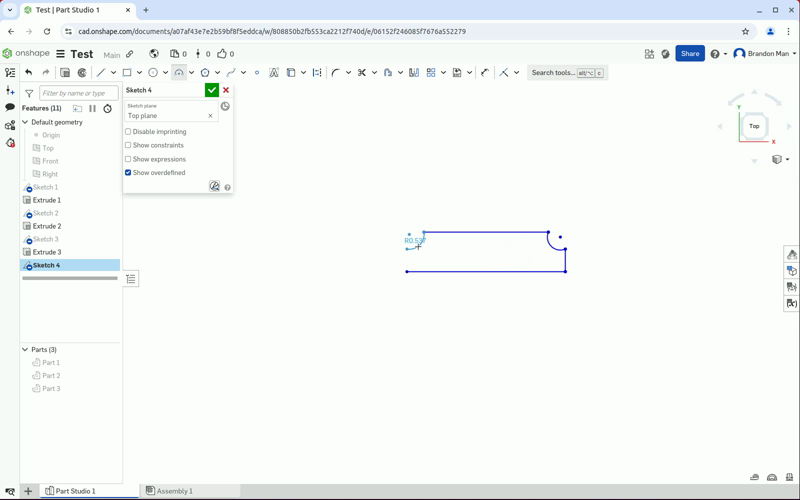
scroll(6)
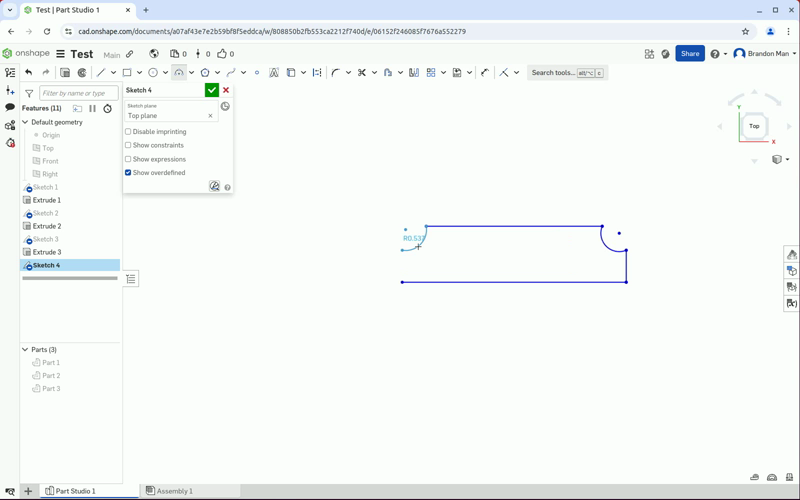
scroll(6)
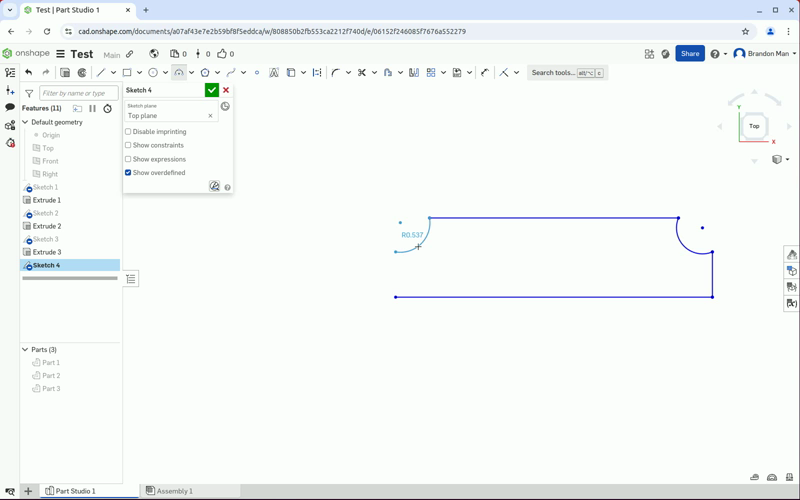
click(418, 246)
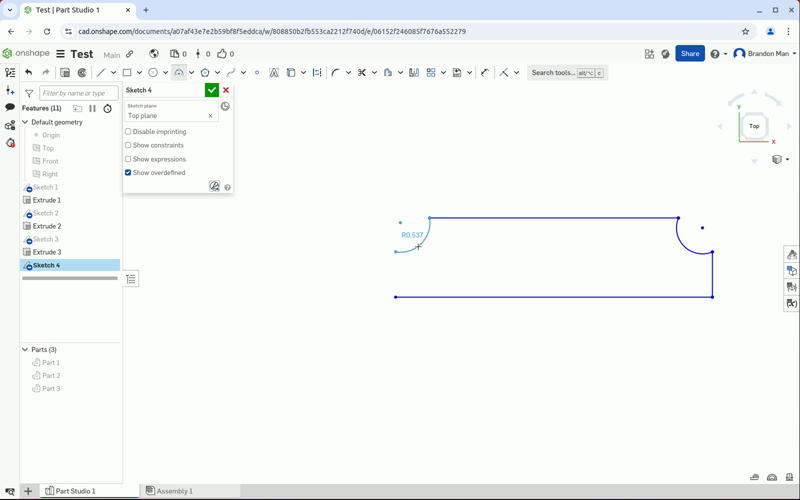
scroll(-6)
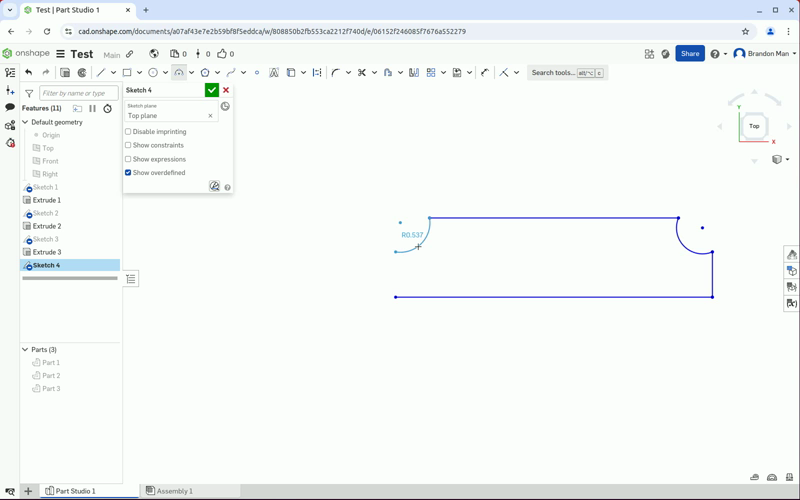
scroll(-6)
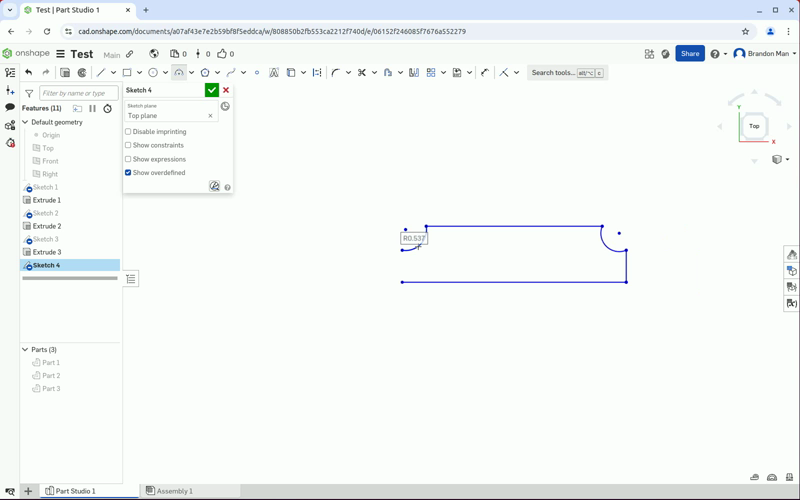
scroll(-6)
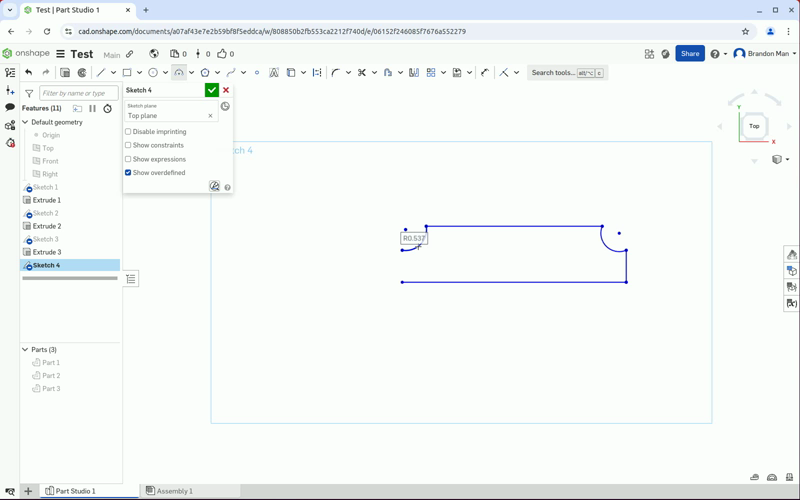
scroll(-6)
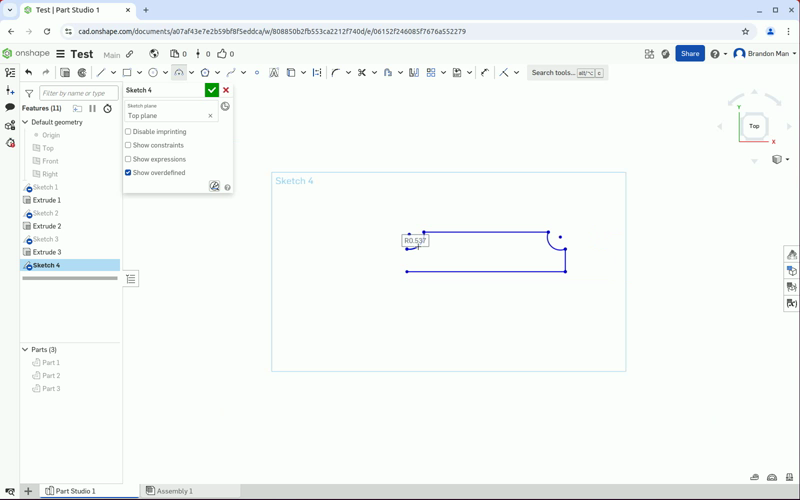
scroll(-6)
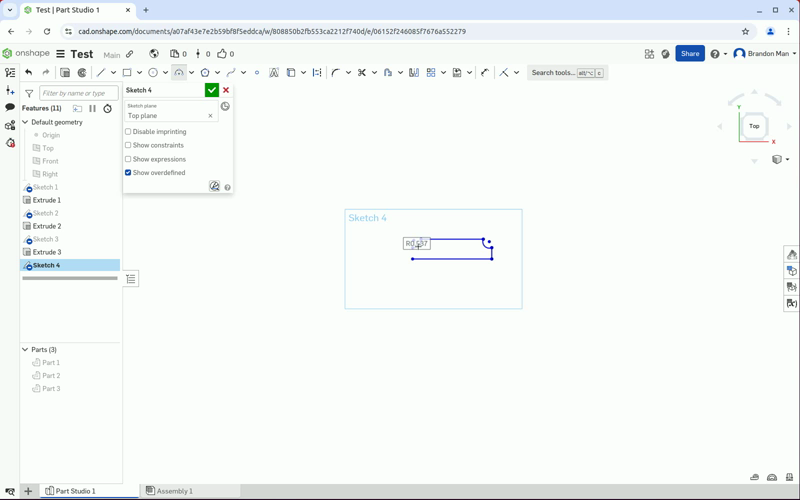
scroll(-6)
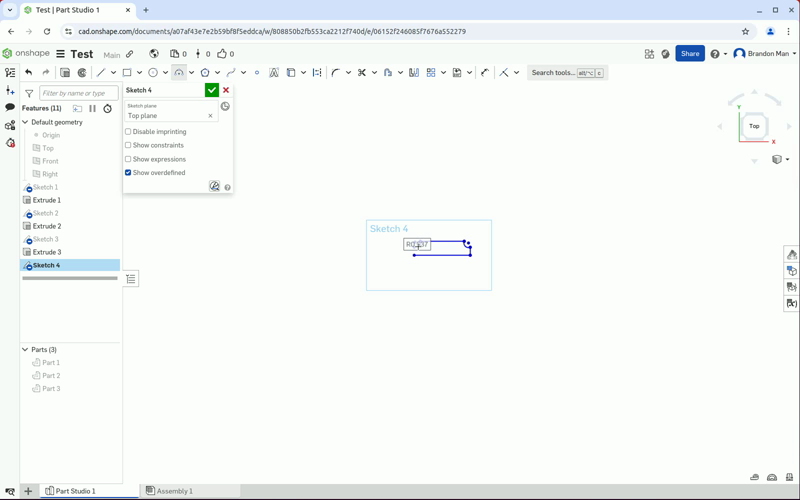
scroll(-6)
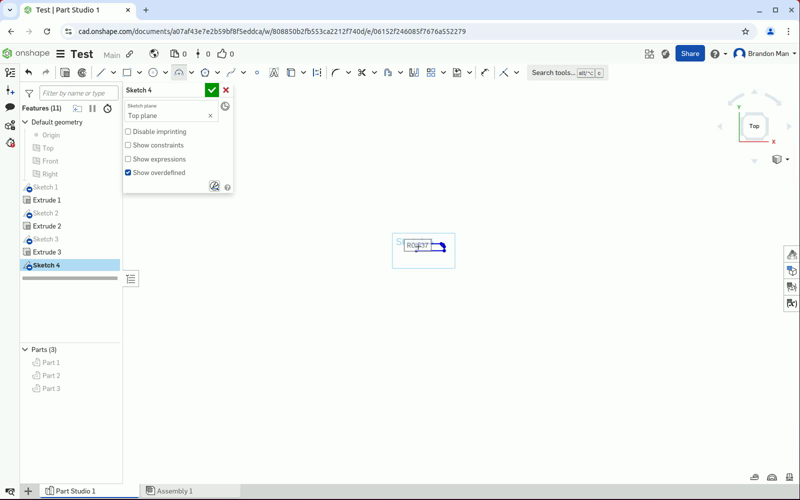
key_up(shift)
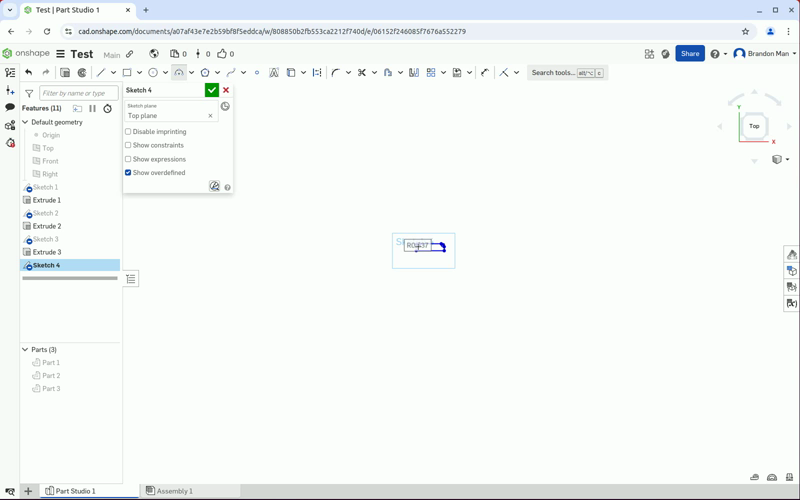
key(esc)
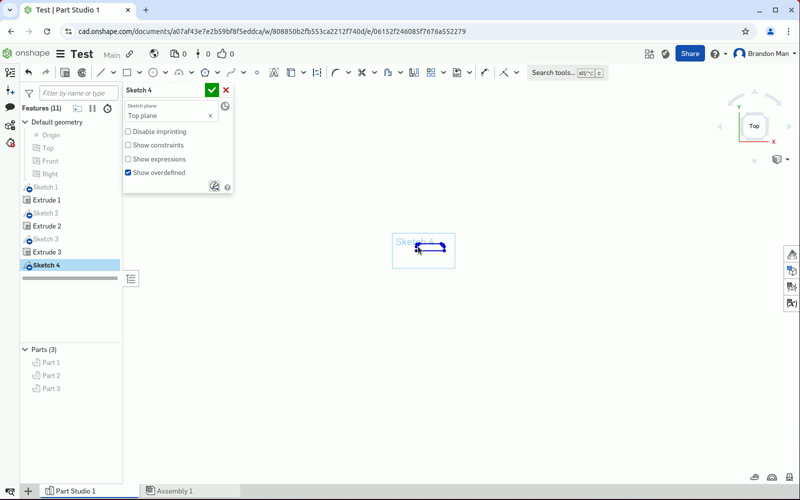
key(l)
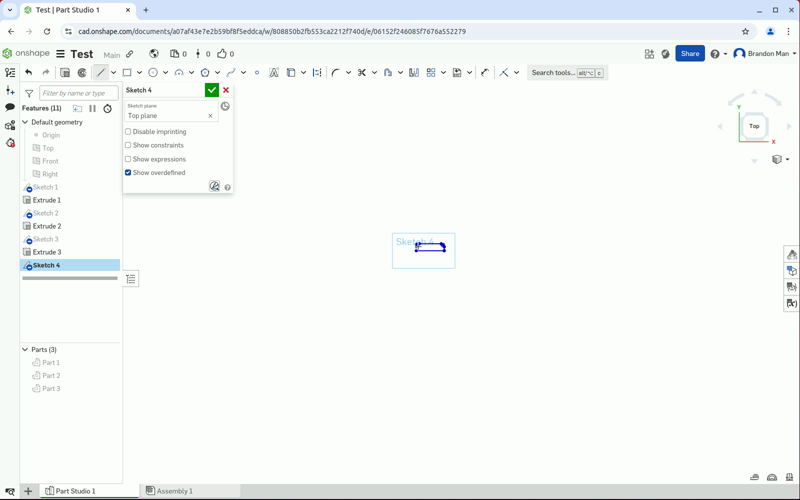
mouse_move(416, 246)
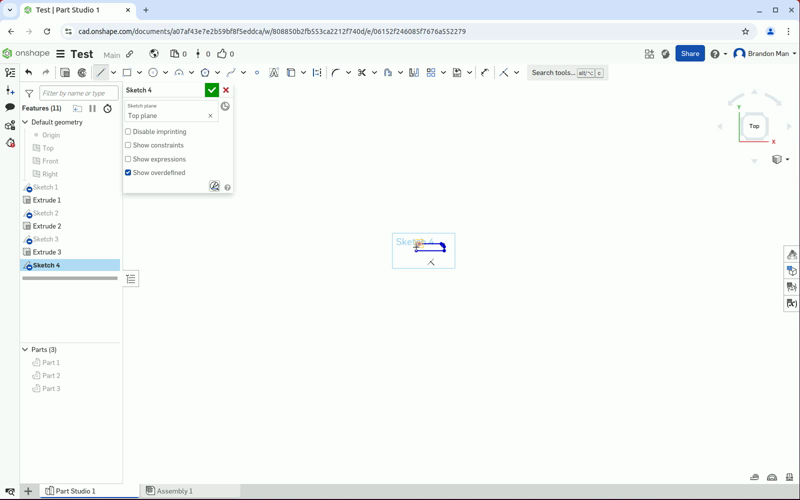
scroll(6)
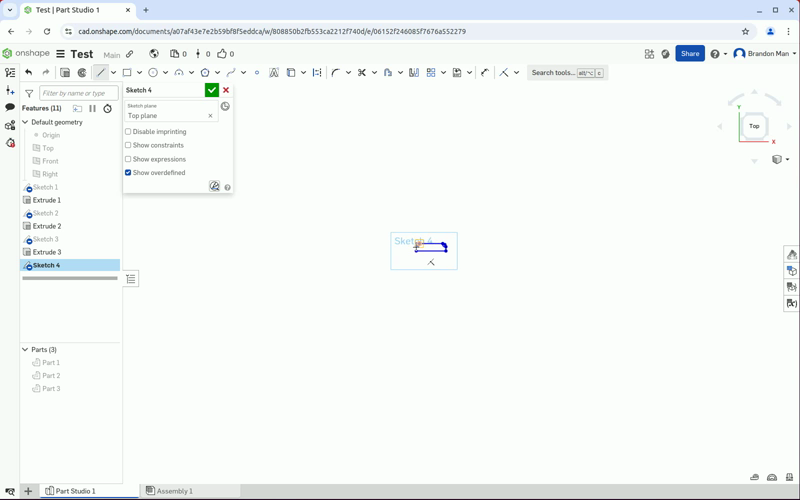
scroll(6)
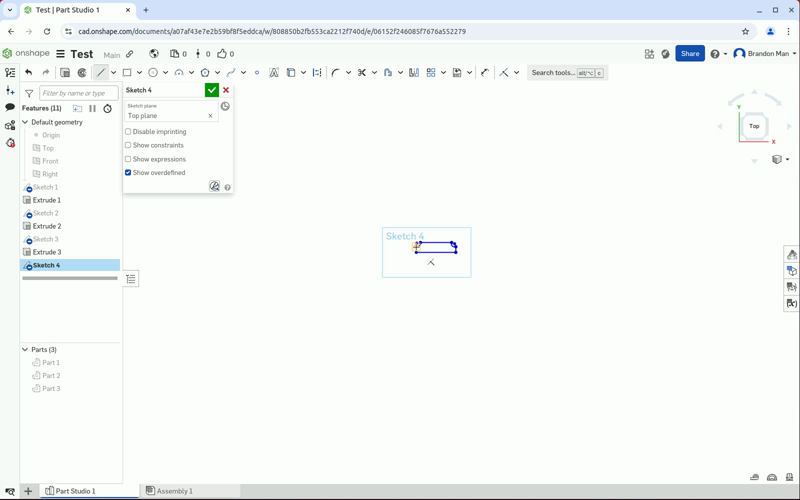
scroll(6)
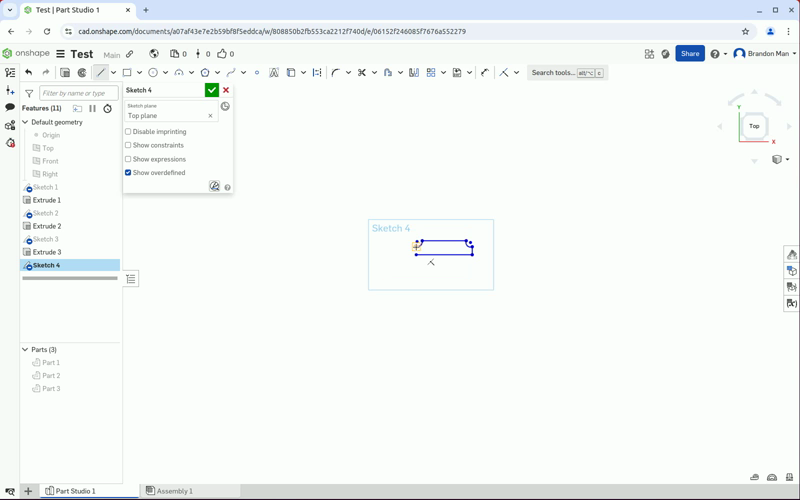
scroll(6)
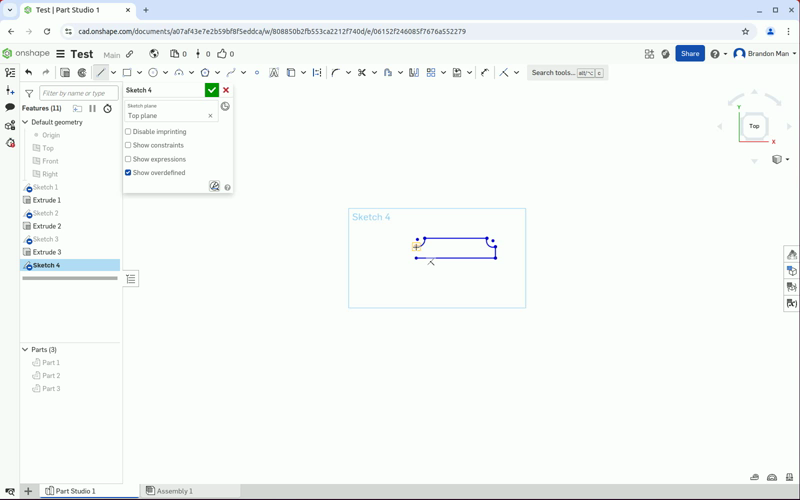
scroll(6)
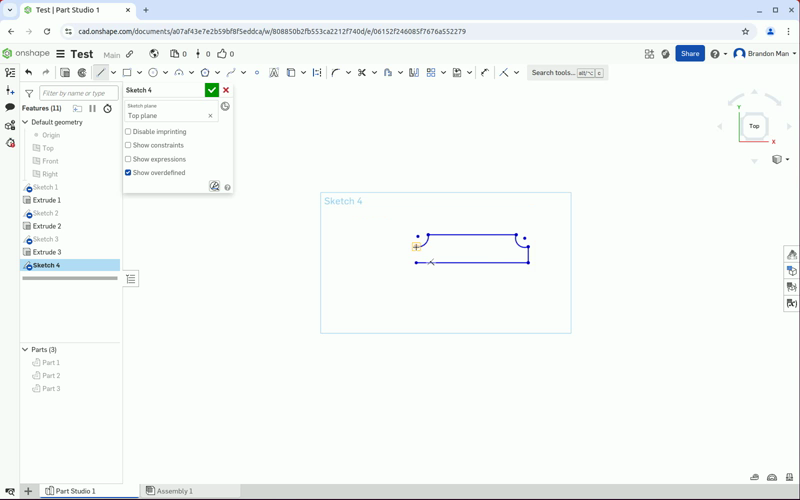
scroll(6)
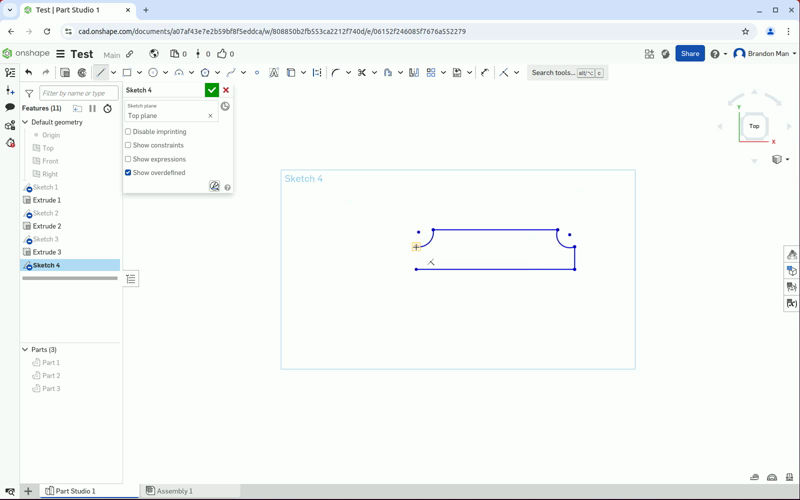
scroll(6)
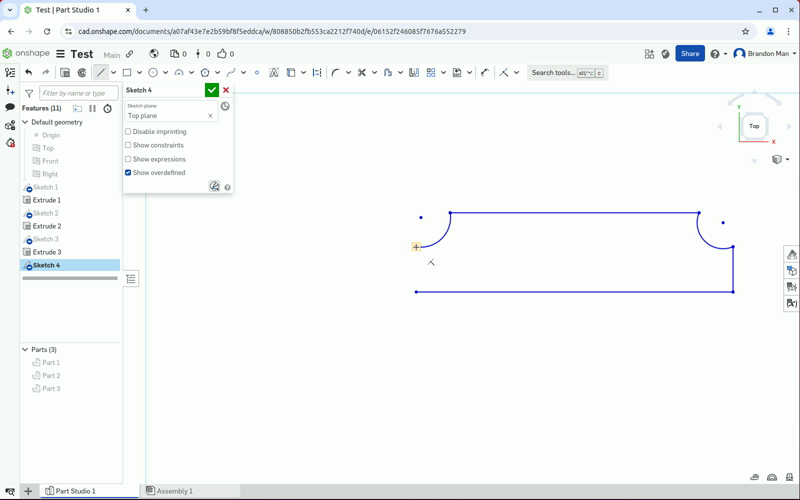
click(416, 246)
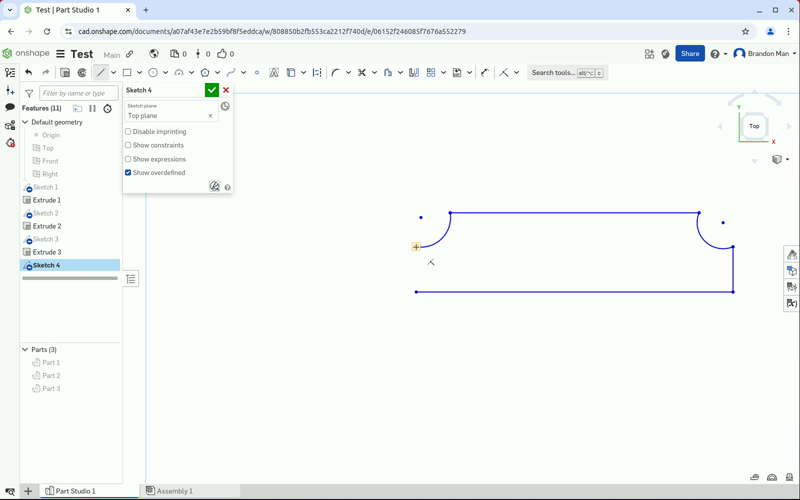
scroll(-6)
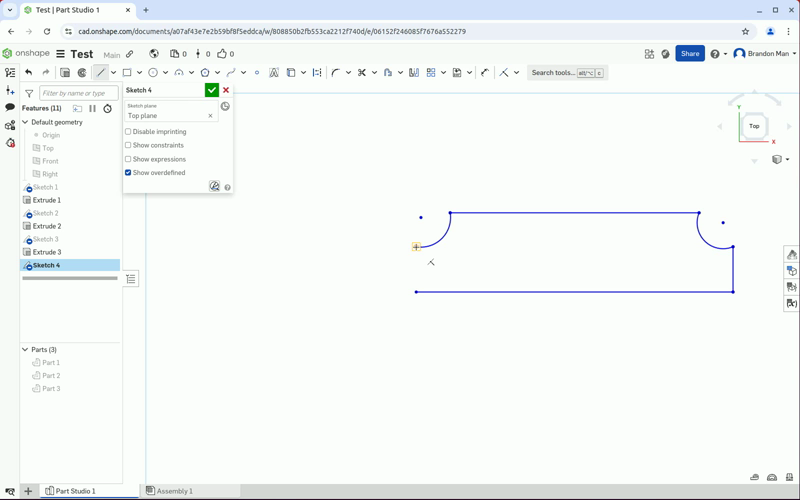
scroll(-6)
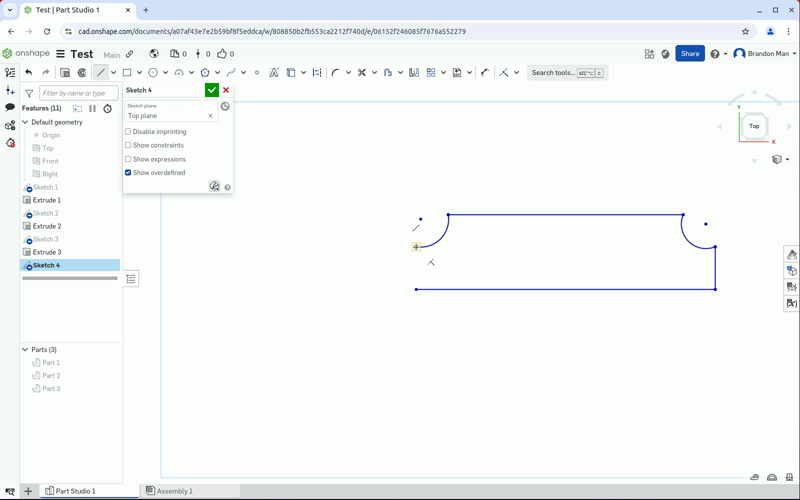
scroll(-6)
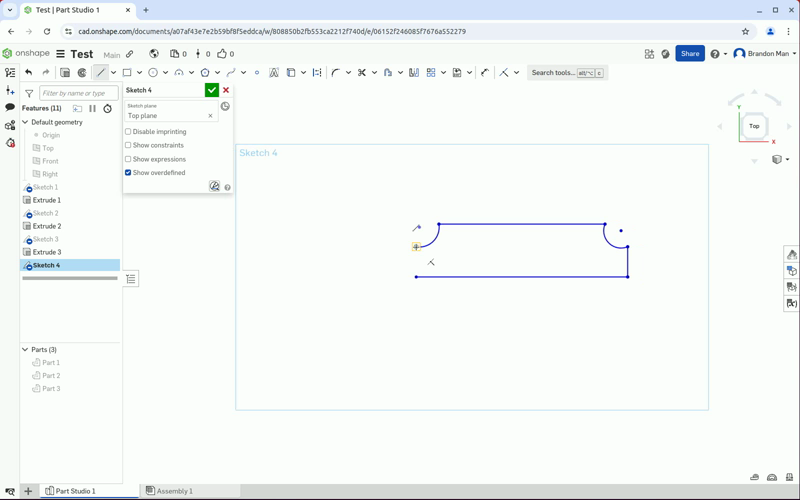
scroll(-6)
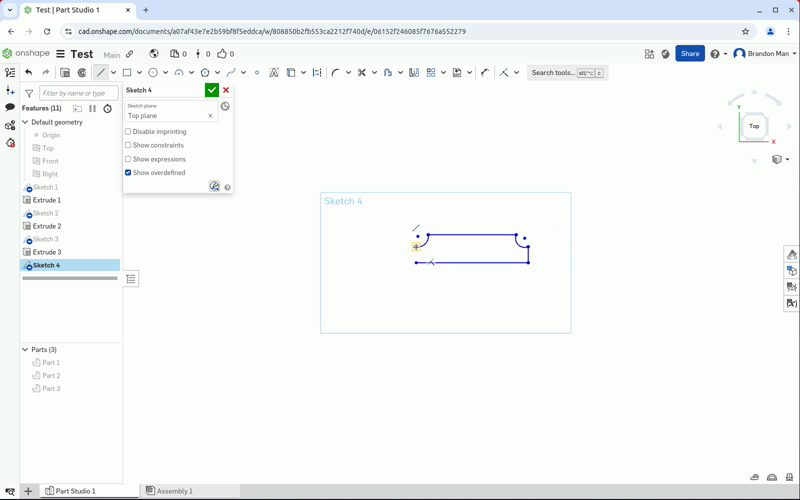
scroll(-6)
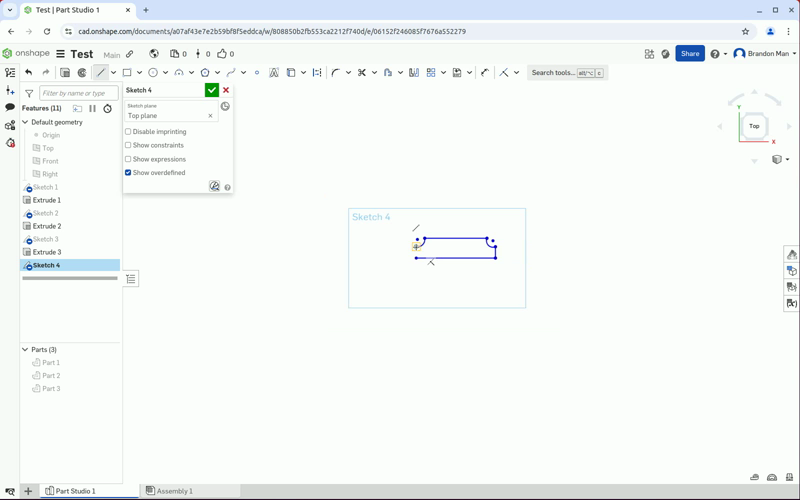
scroll(-6)
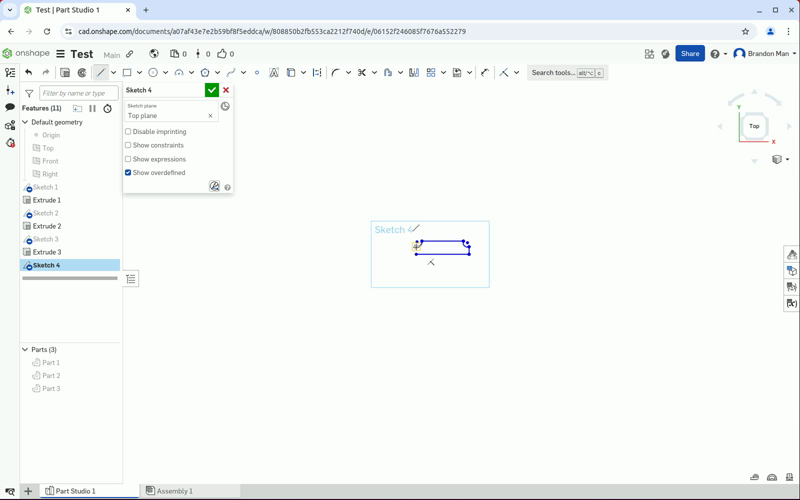
scroll(-6)
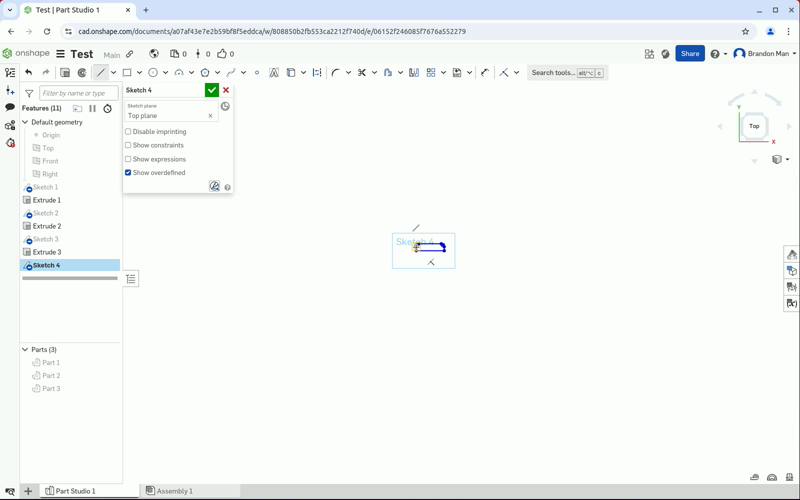
key_down(shift)
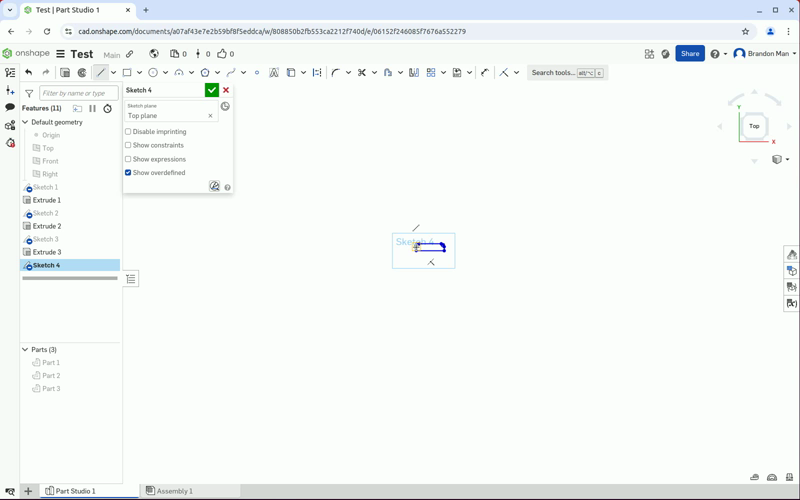
mouse_move(446, 246)
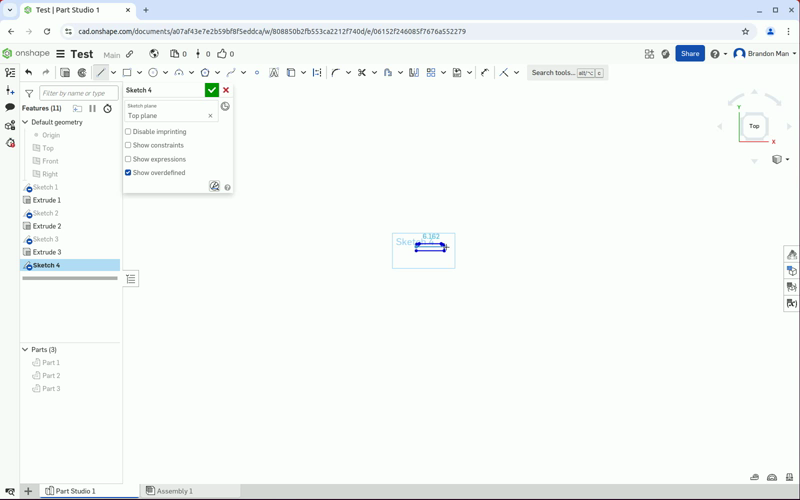
mouse_move(416, 249)
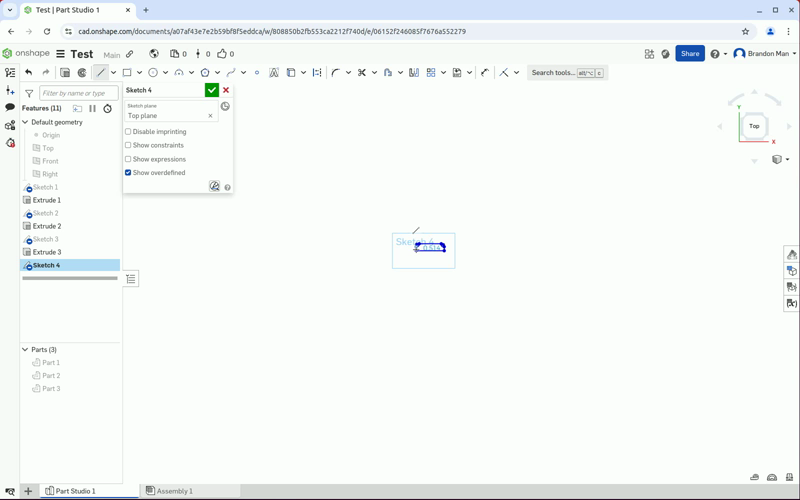
scroll(6)
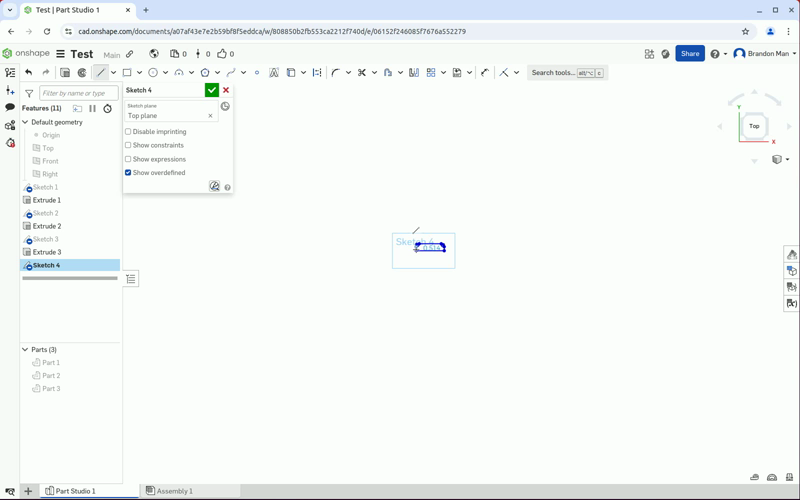
scroll(6)
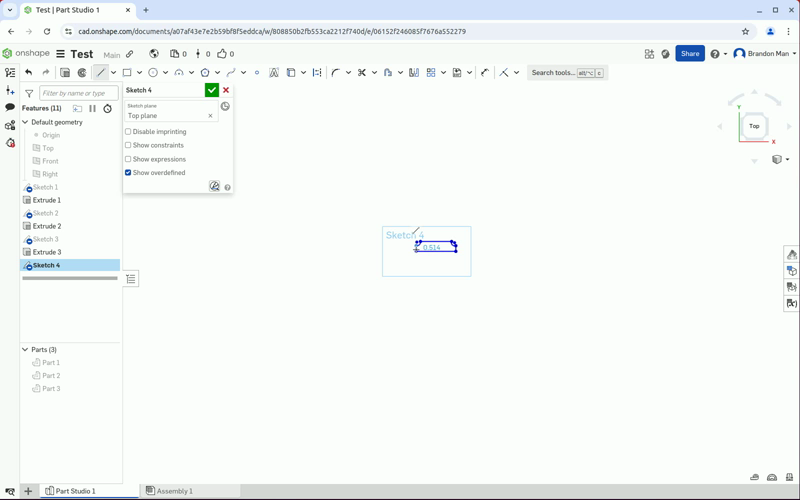
scroll(6)
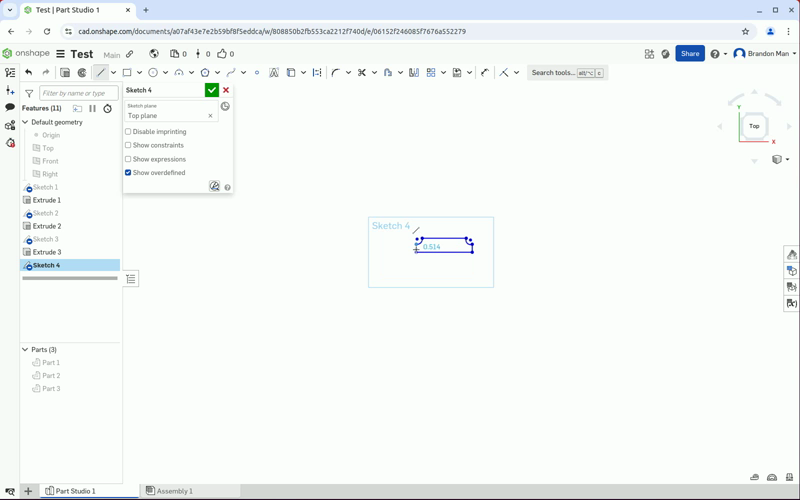
scroll(6)
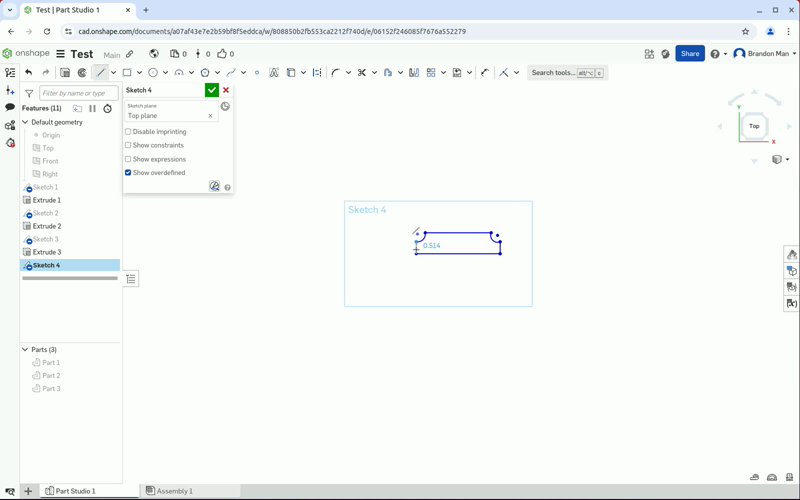
scroll(6)
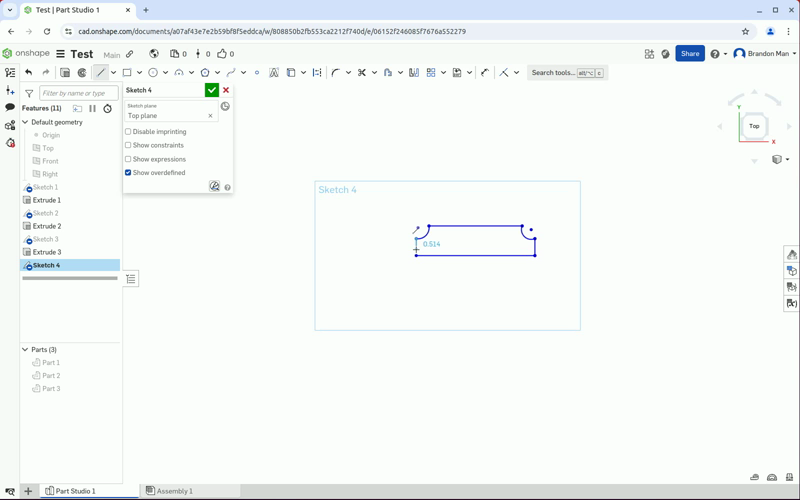
scroll(6)
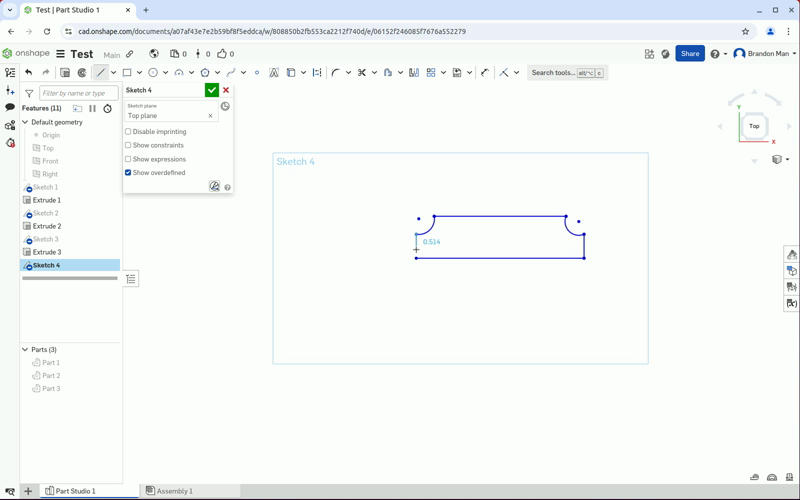
scroll(6)
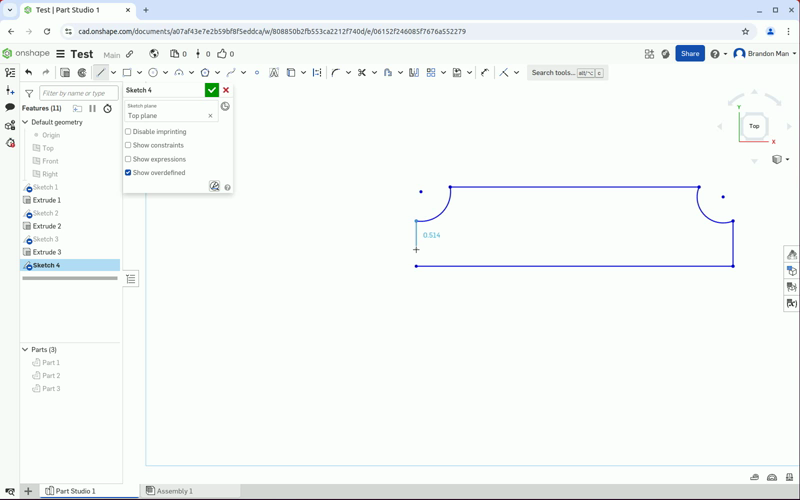
click(416, 249)
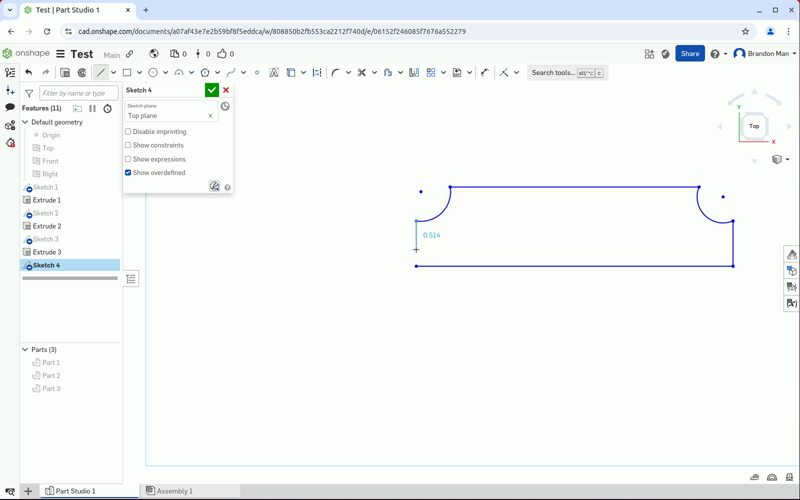
scroll(-6)
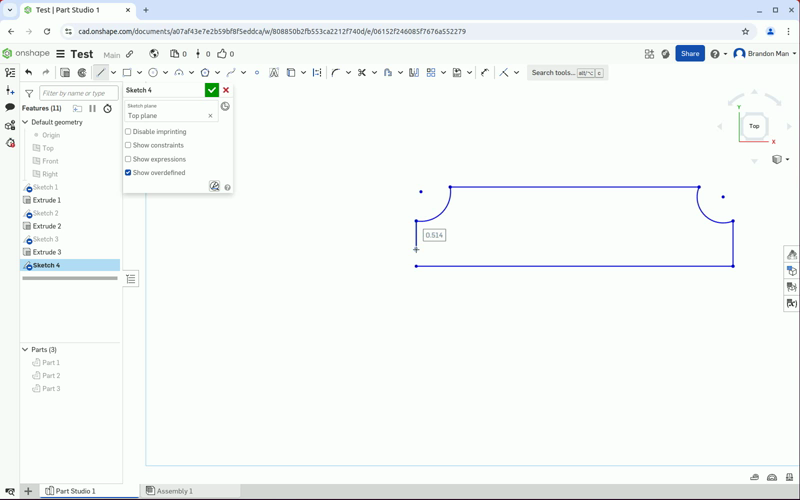
scroll(-6)
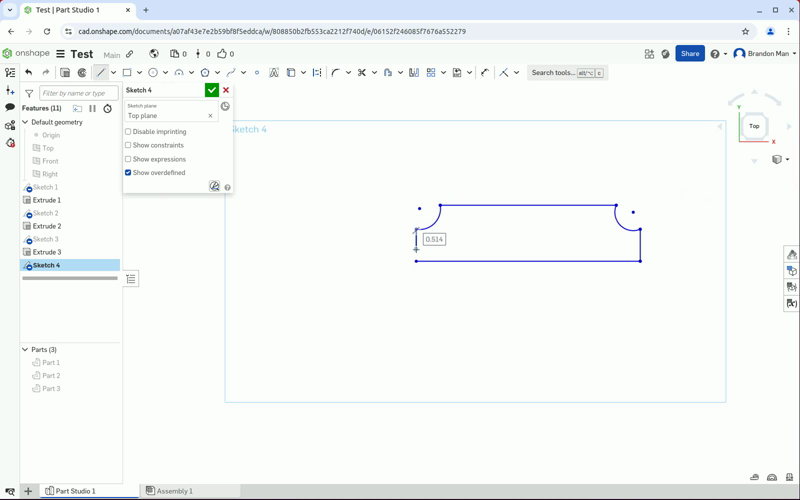
scroll(-6)
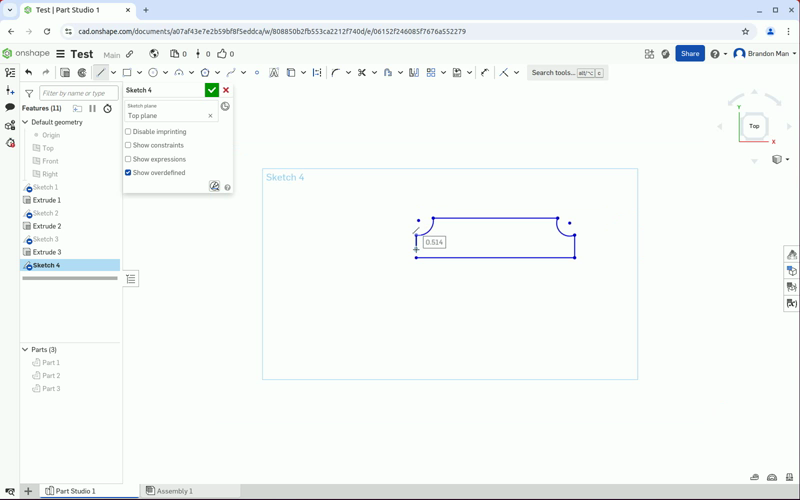
scroll(-6)
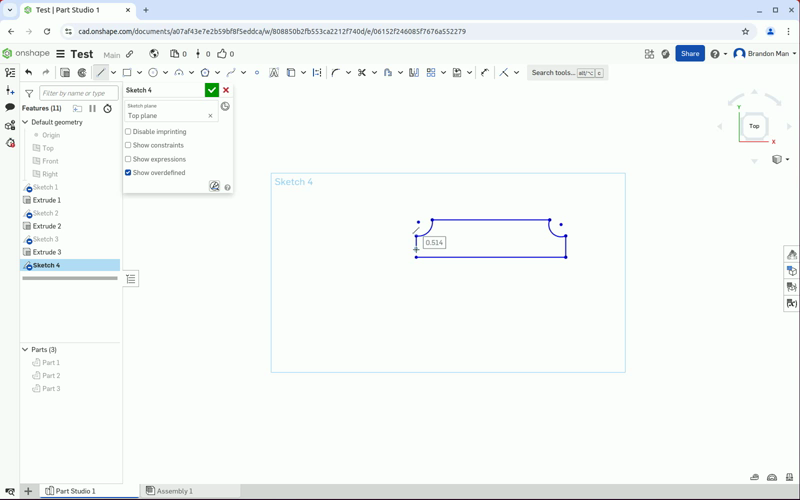
scroll(-6)
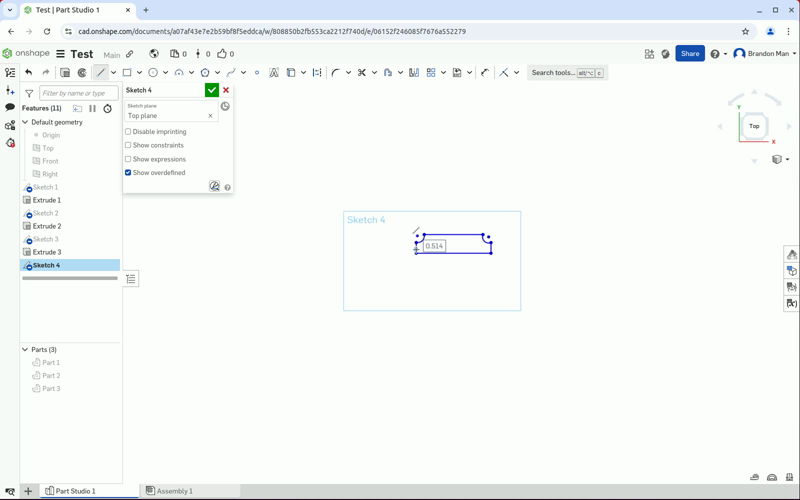
scroll(-6)
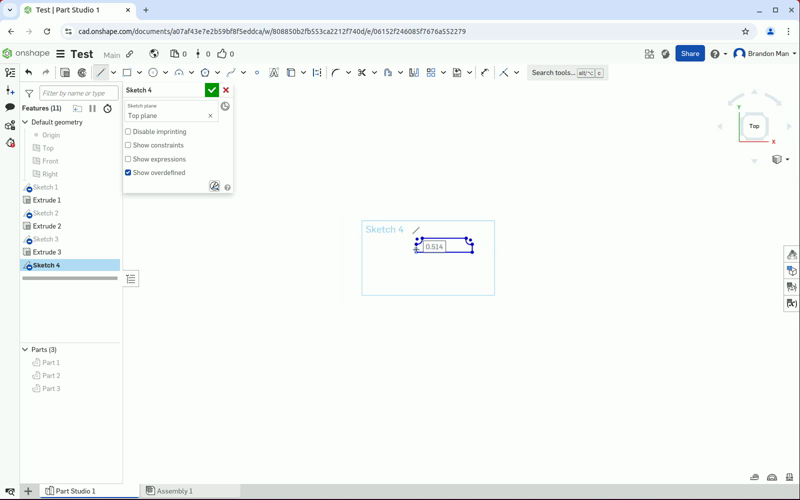
scroll(-6)
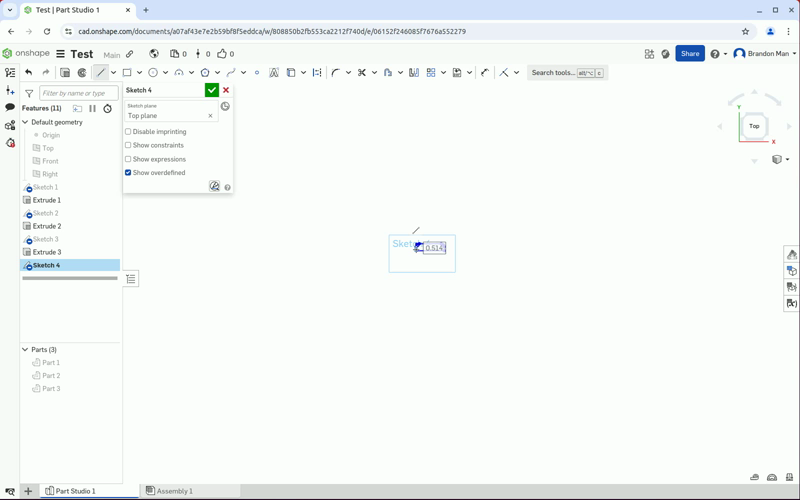
key_up(shift)
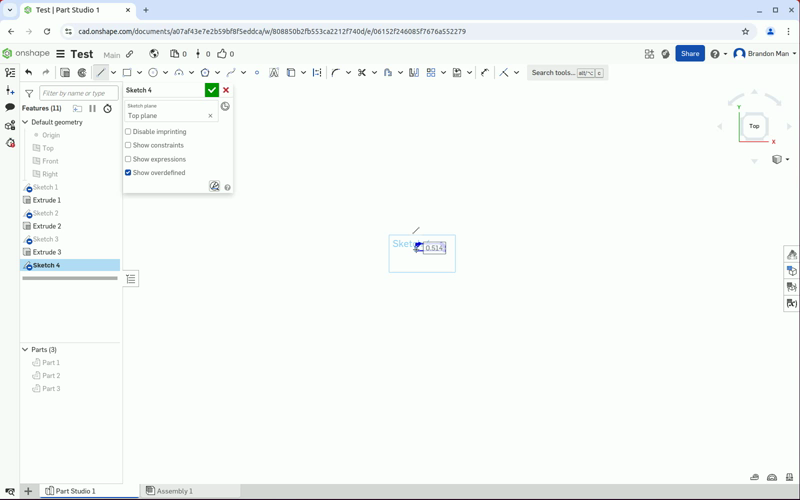
mouse_move(446, 249)
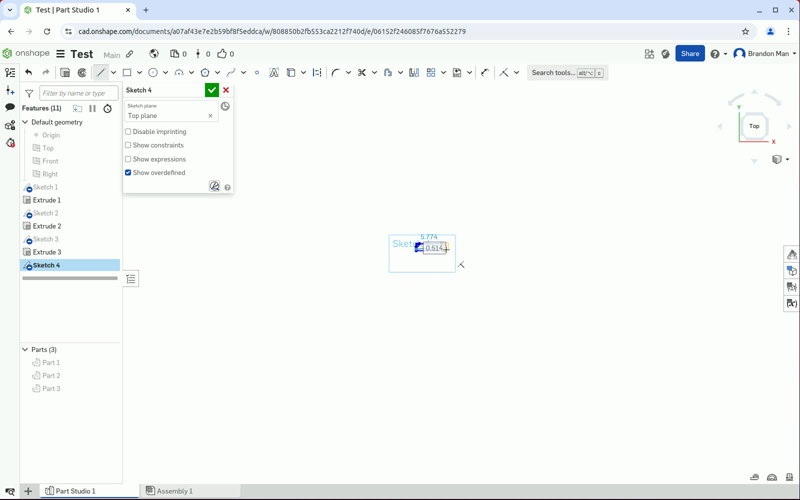
key_down(shift)
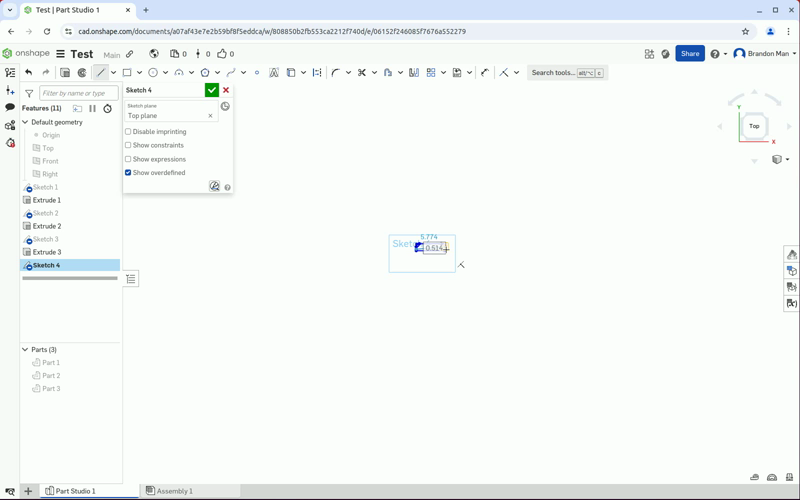
mouse_move(416, 250)
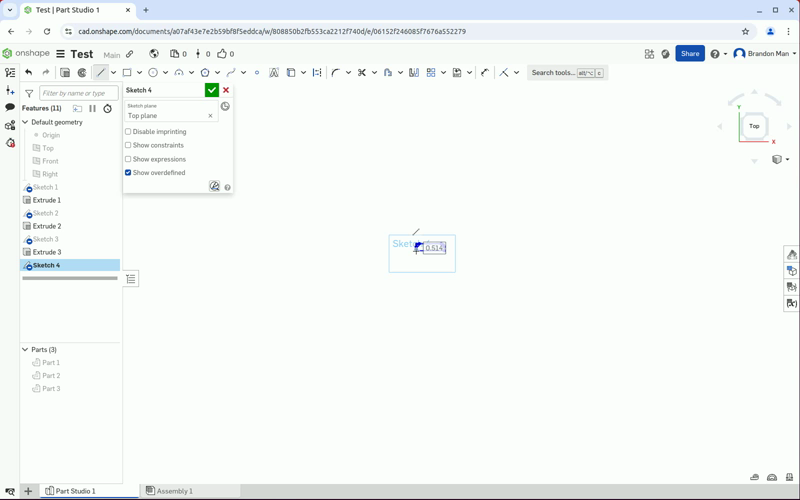
scroll(6)
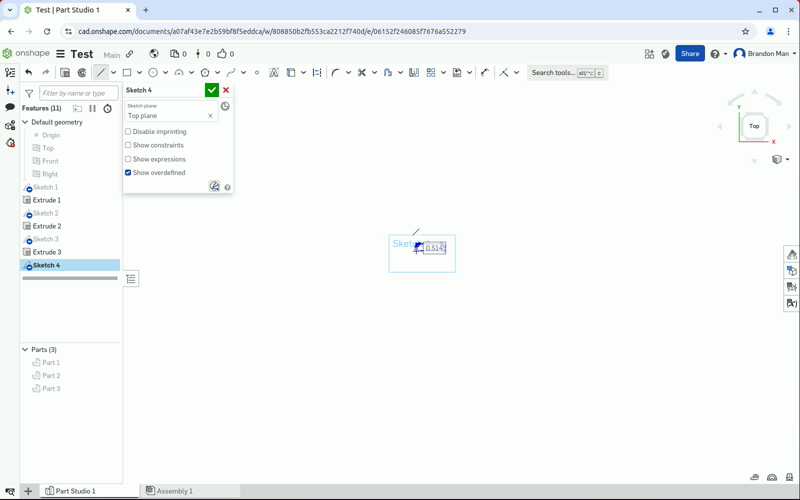
scroll(6)
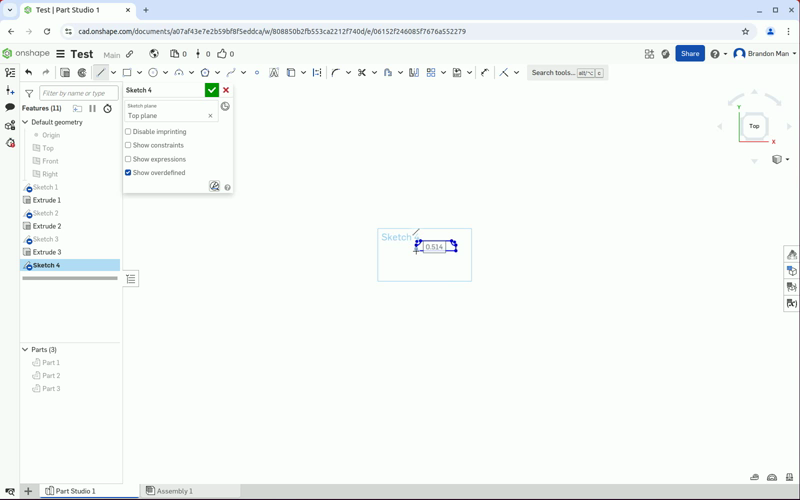
scroll(6)
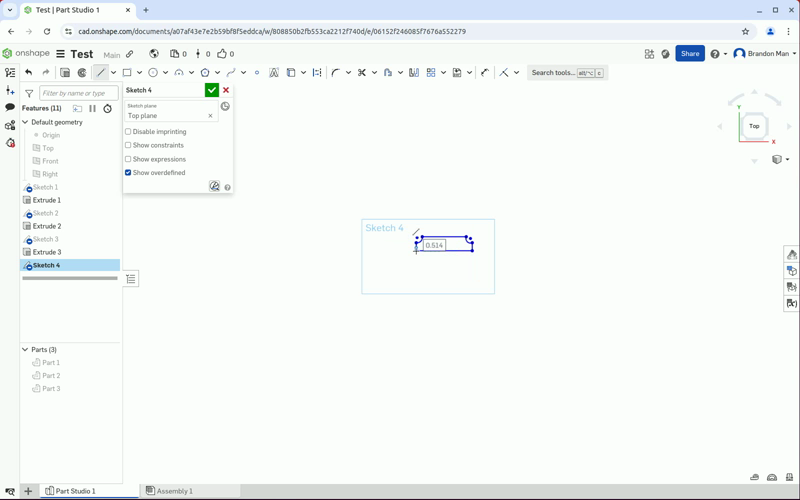
scroll(6)
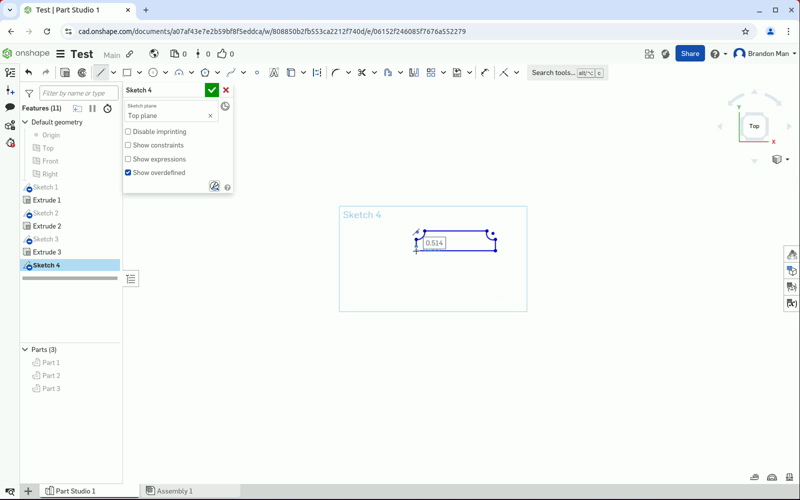
scroll(6)
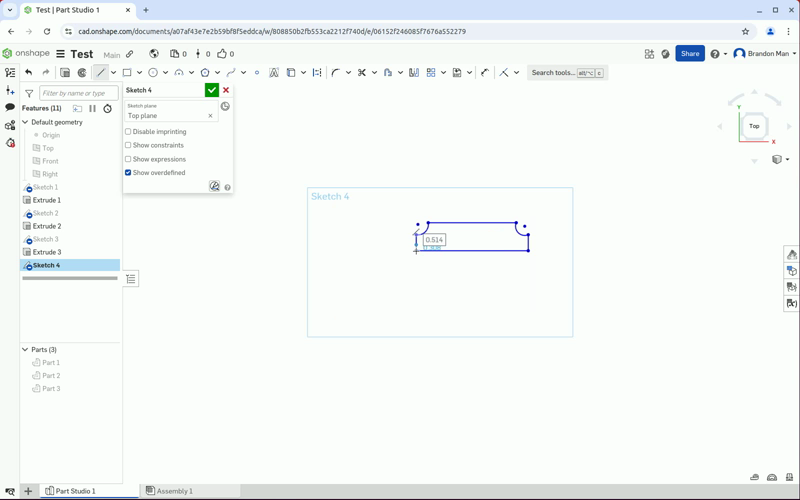
scroll(6)
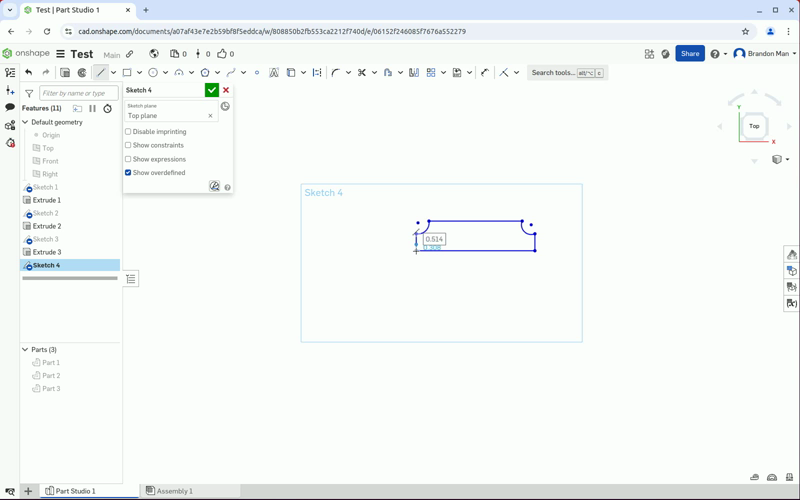
scroll(6)
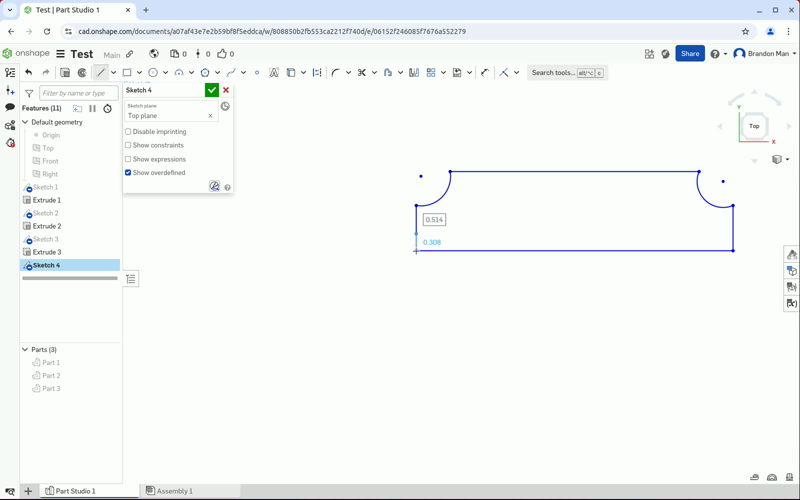
key_up(shift)
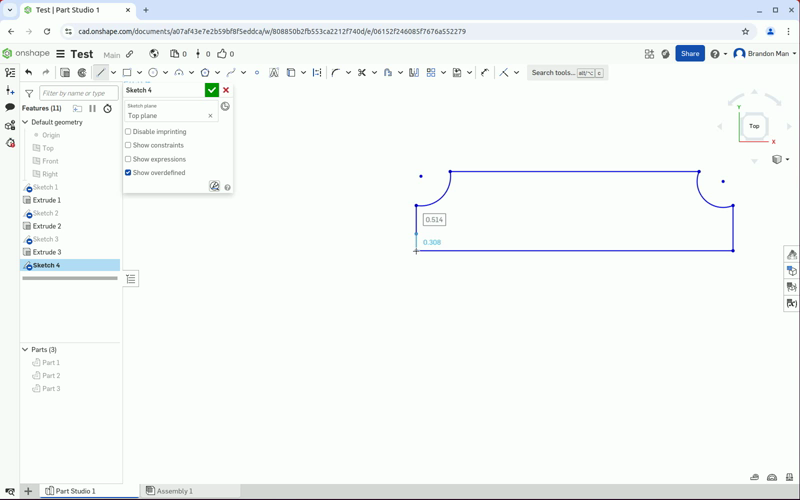
click(416, 250)
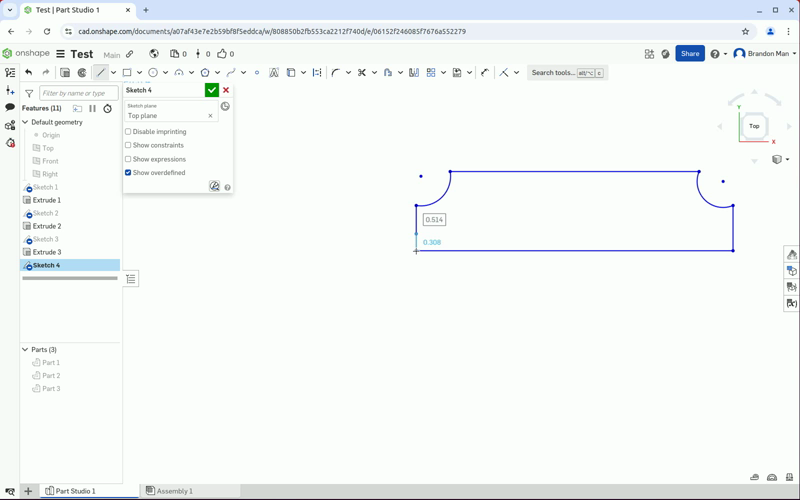
scroll(-6)
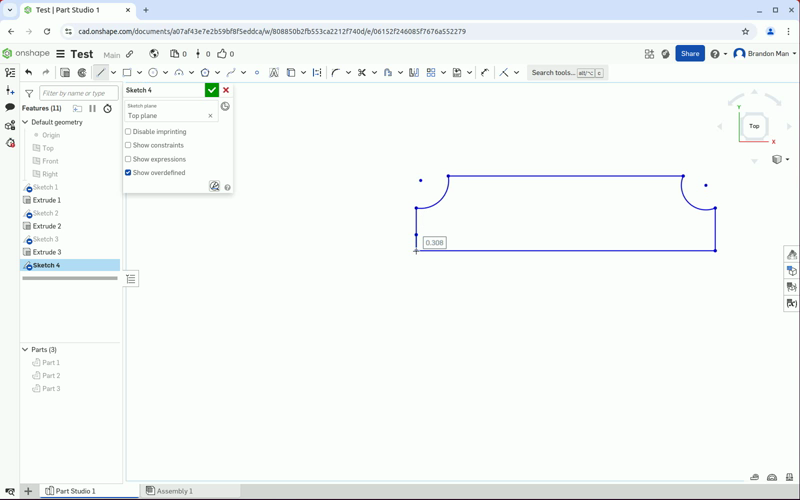
scroll(-6)
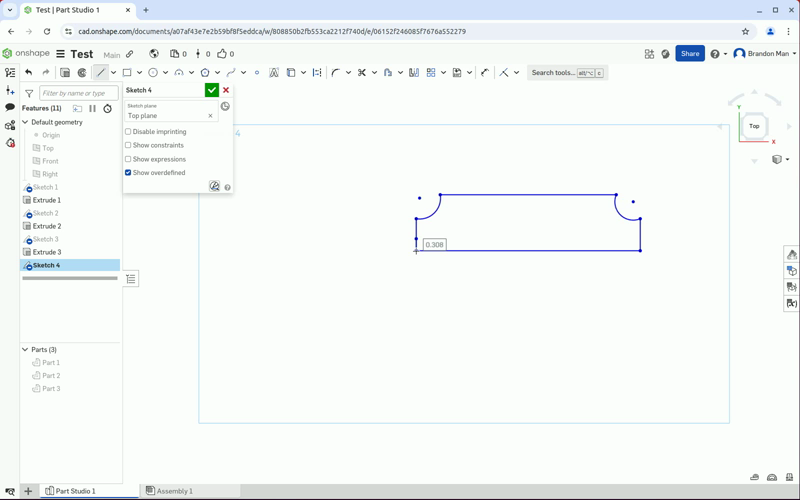
scroll(-6)
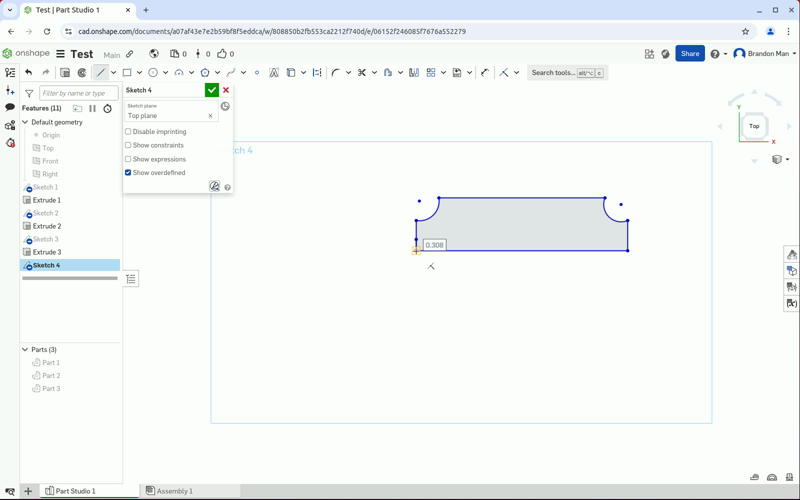
scroll(-6)
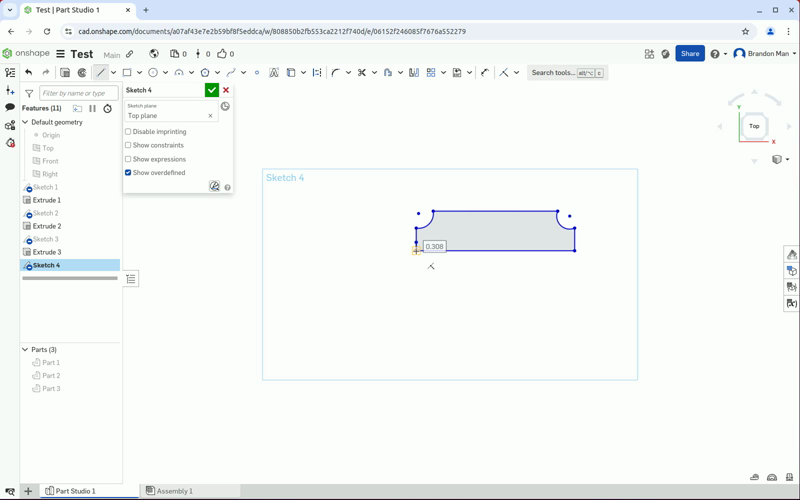
scroll(-6)
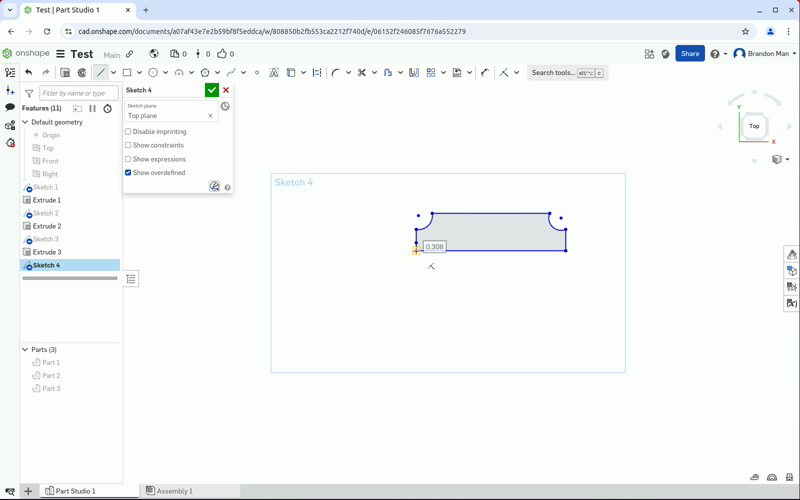
scroll(-6)
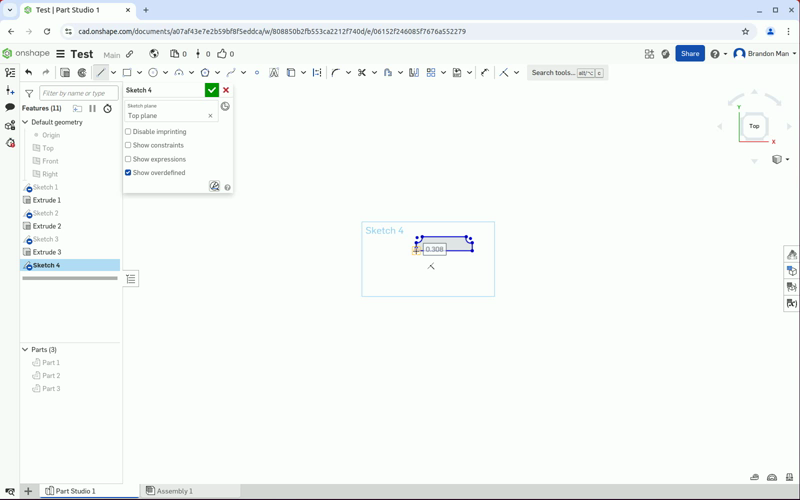
scroll(-6)
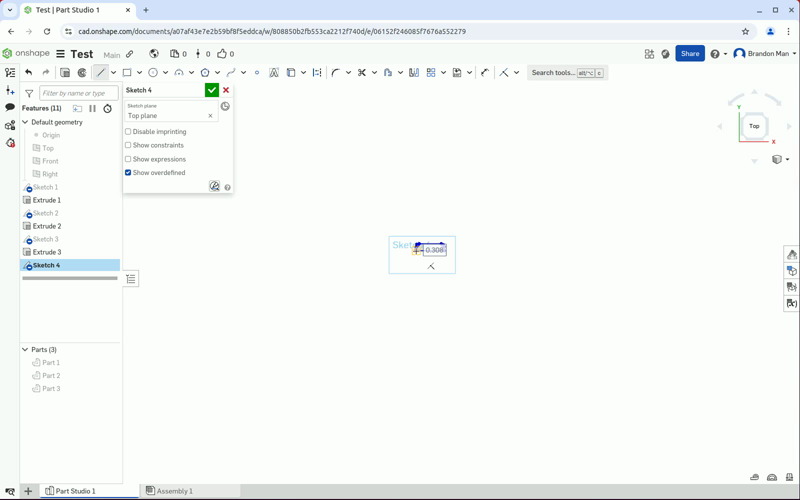
key(esc)
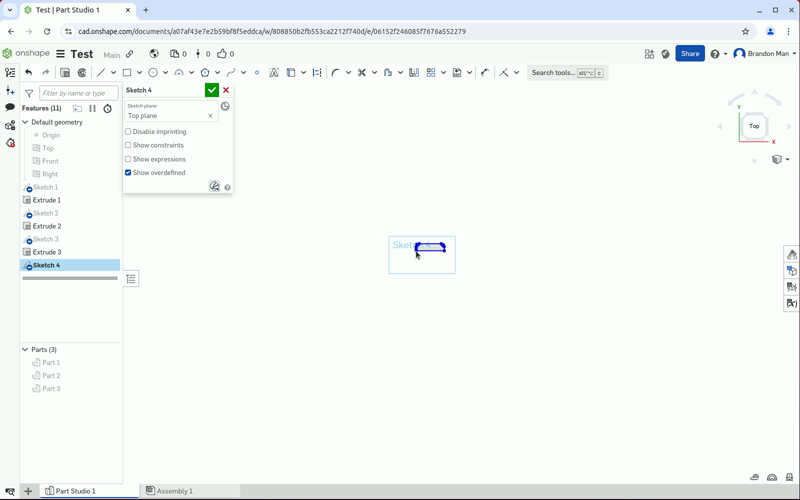
mouse_move(429, 247)
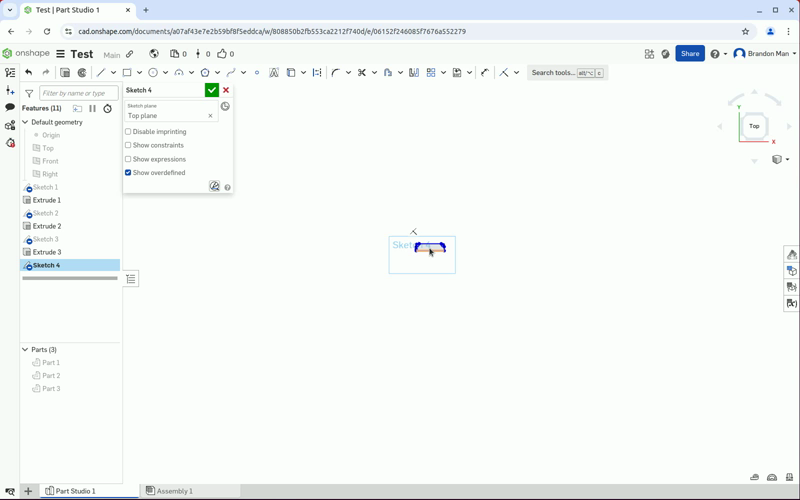
scroll(6)
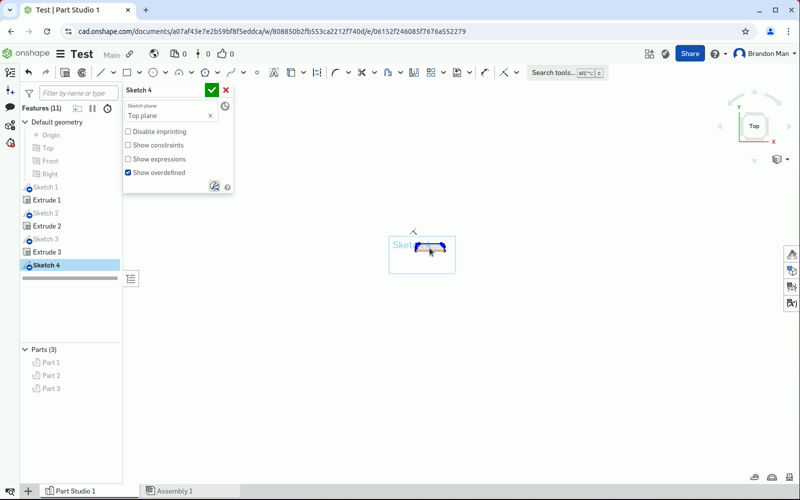
scroll(6)
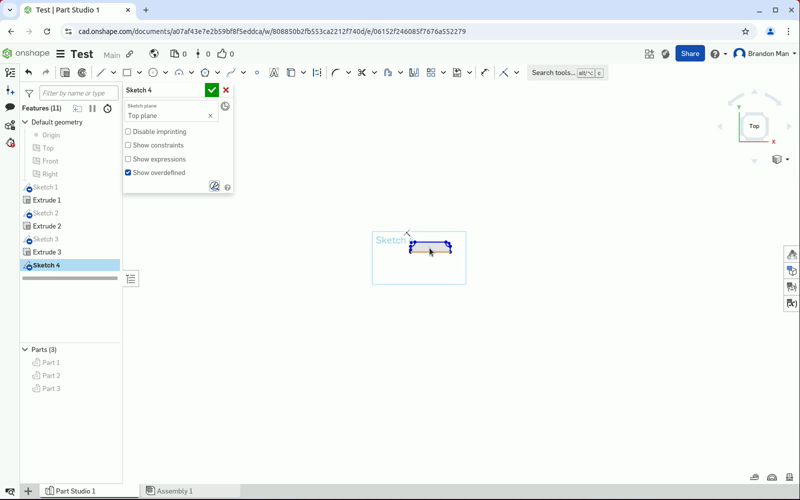
scroll(6)
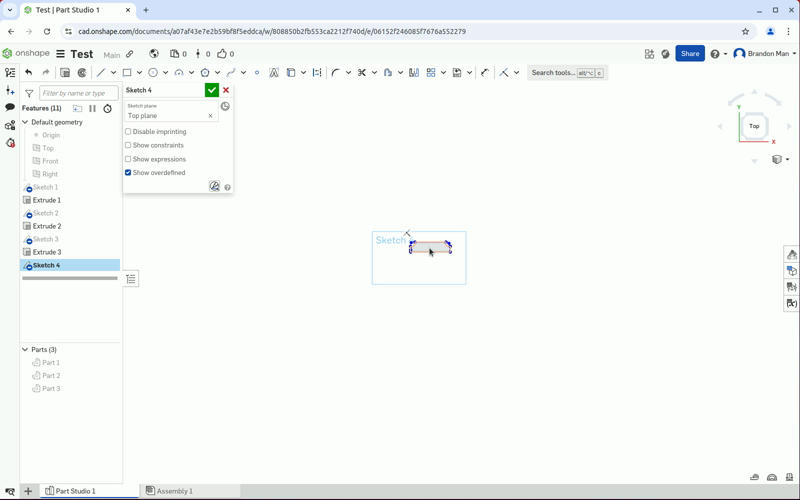
scroll(6)
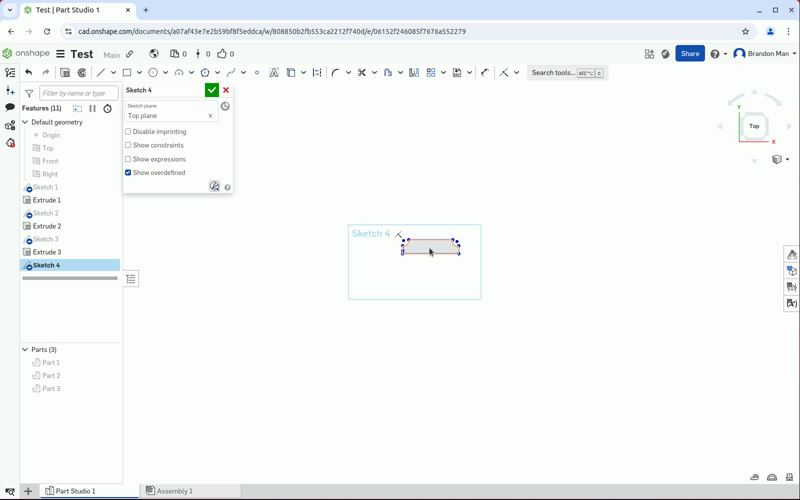
scroll(6)
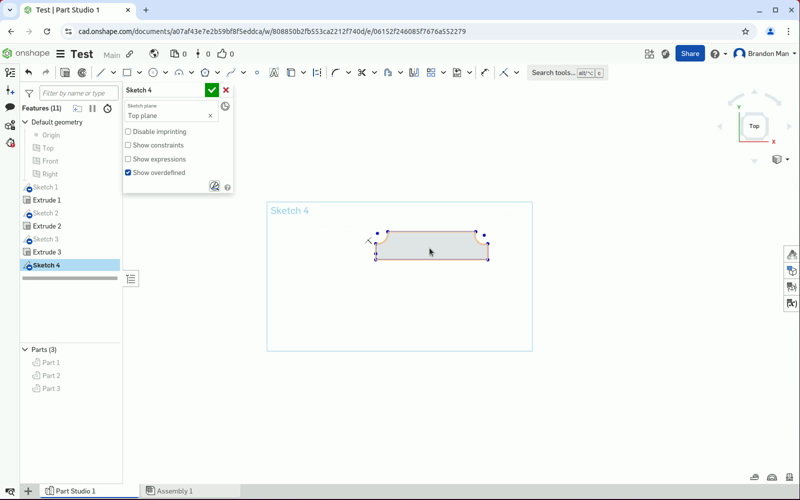
scroll(6)
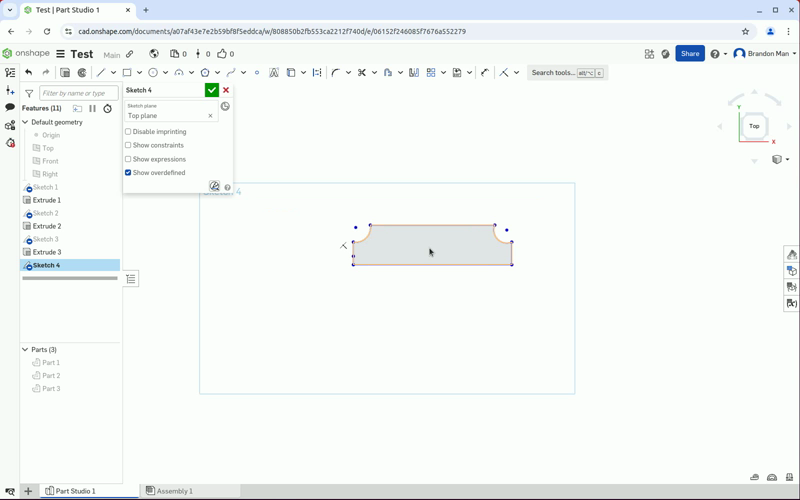
scroll(6)
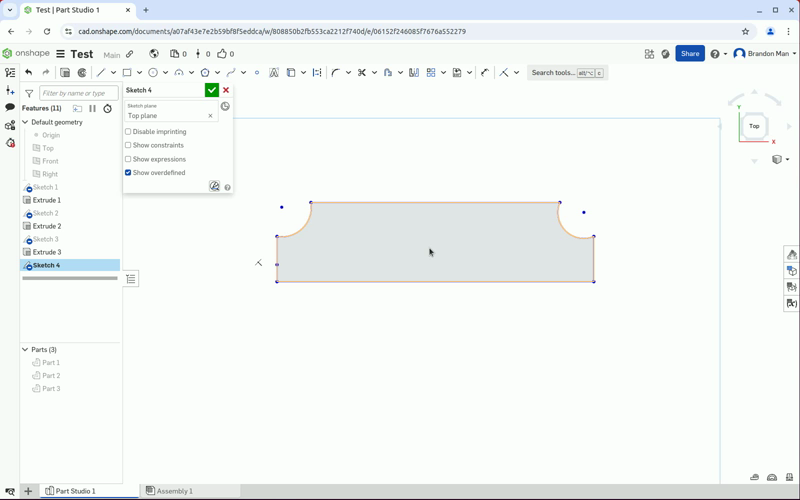
click(429, 247)
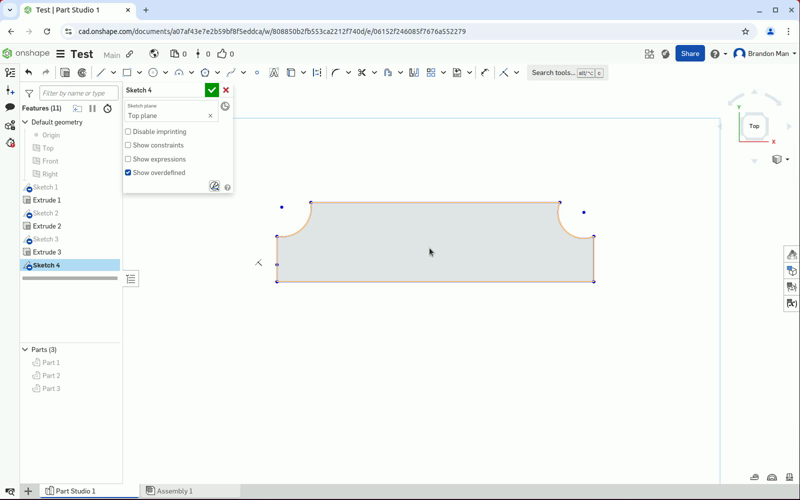
scroll(-6)
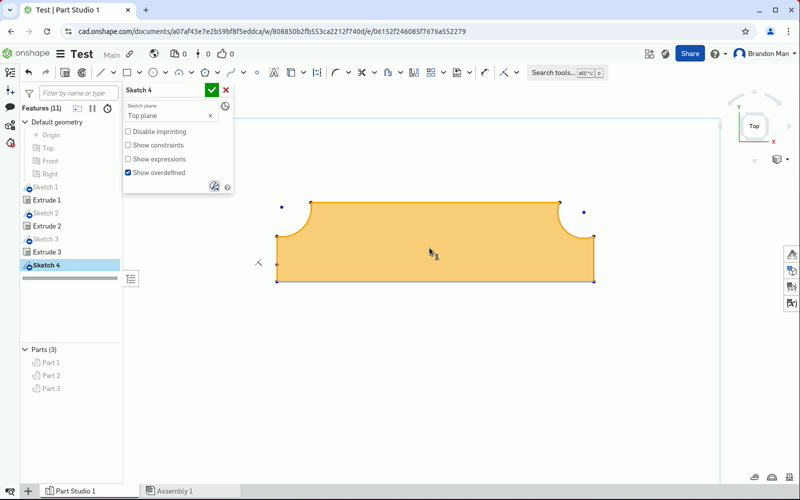
scroll(-6)
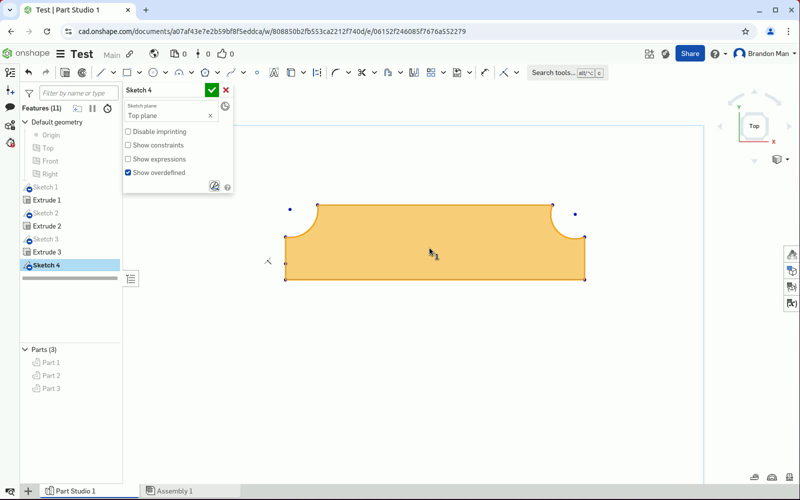
scroll(-6)
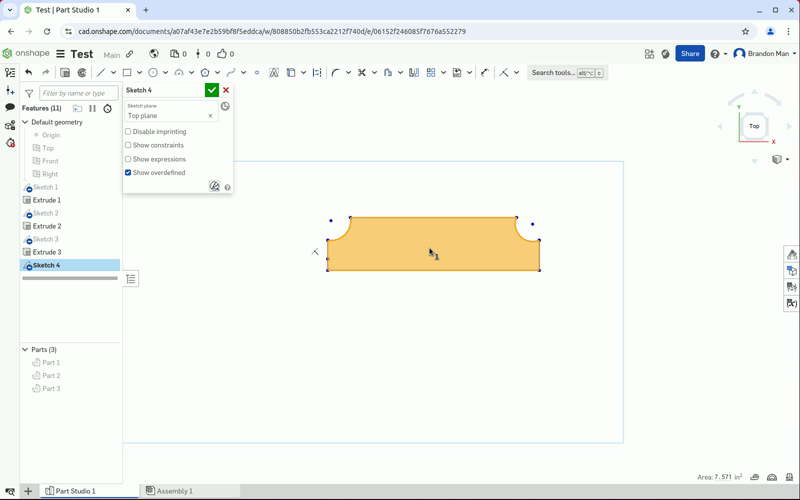
scroll(-6)
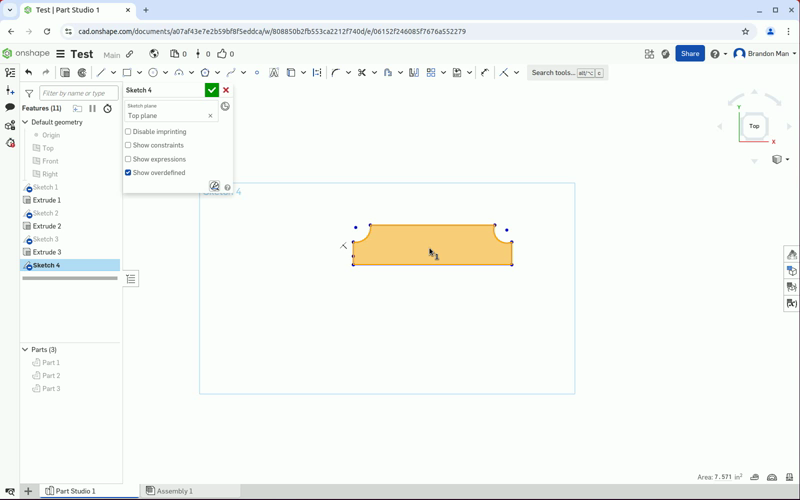
scroll(-6)
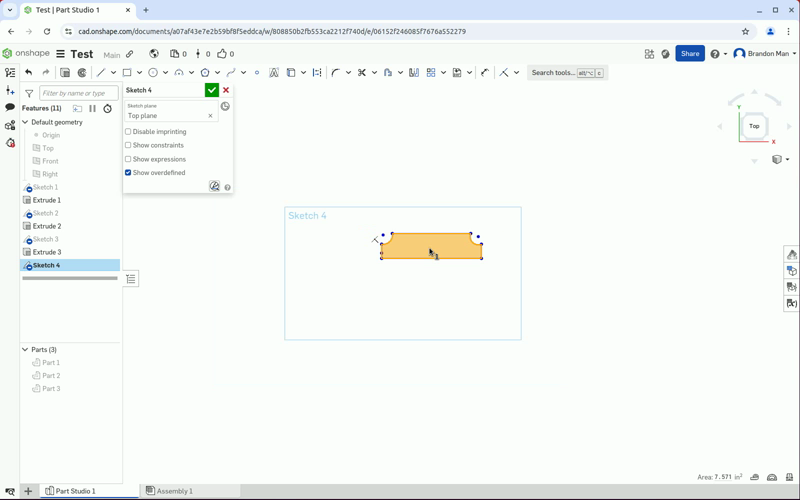
scroll(-6)
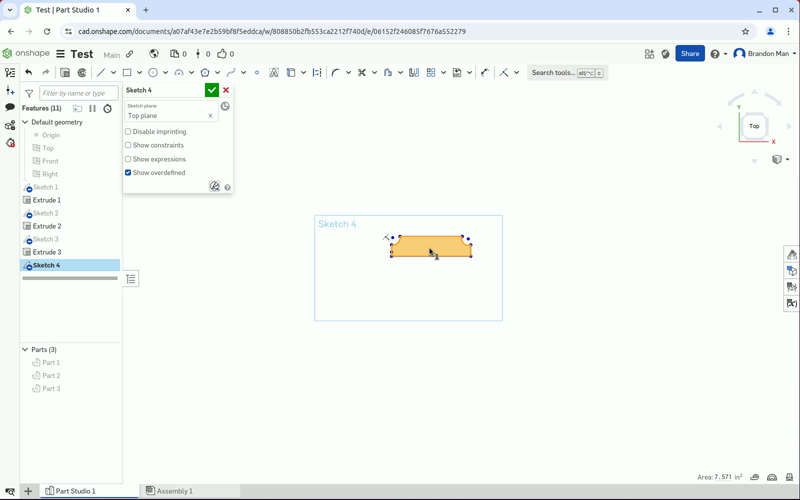
scroll(-6)
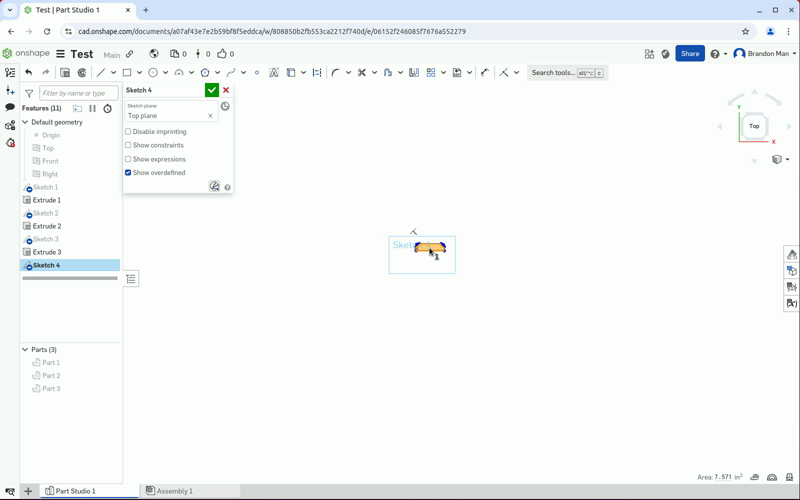
mouse_move(73, 352)
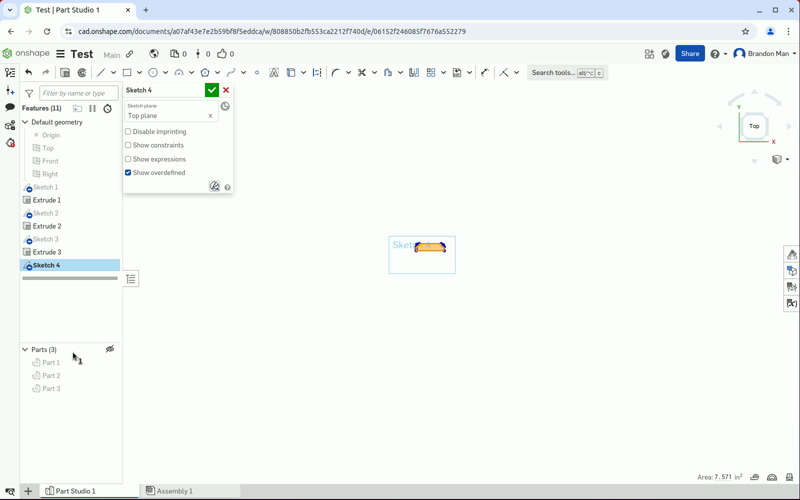
key(shift+y)
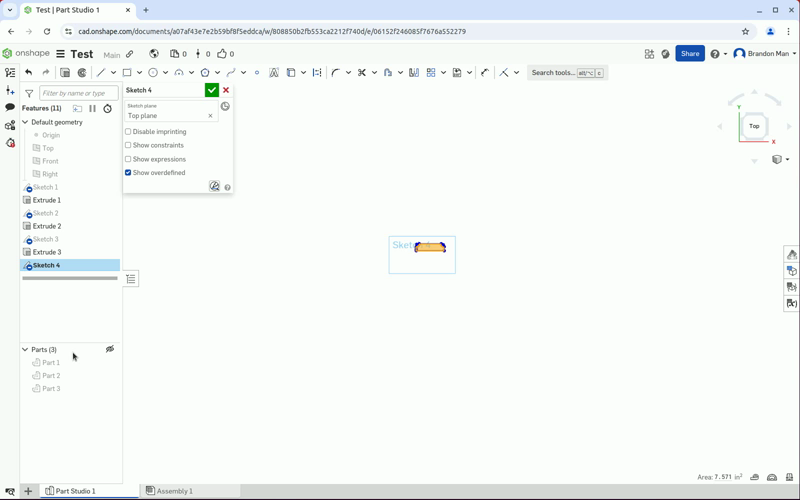
key(shift+e)
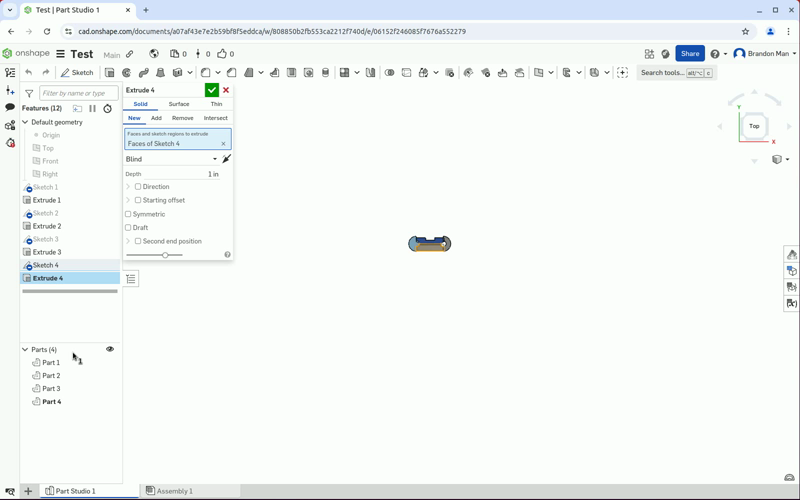
mouse_move(143, 106)
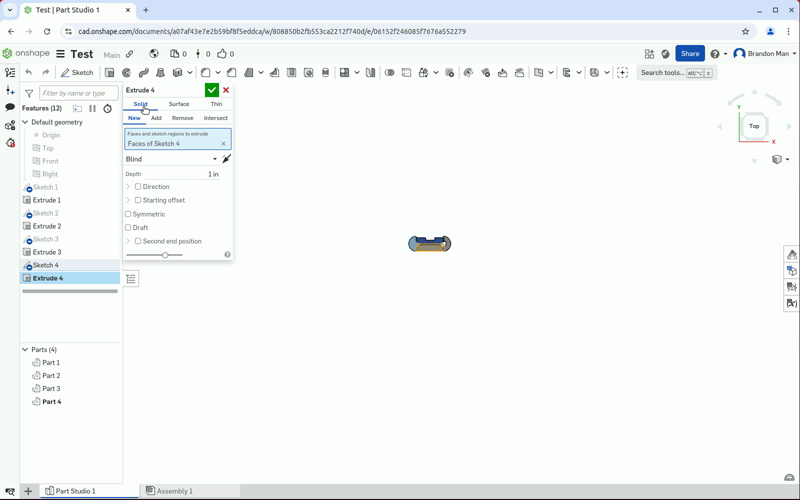
click(143, 106)
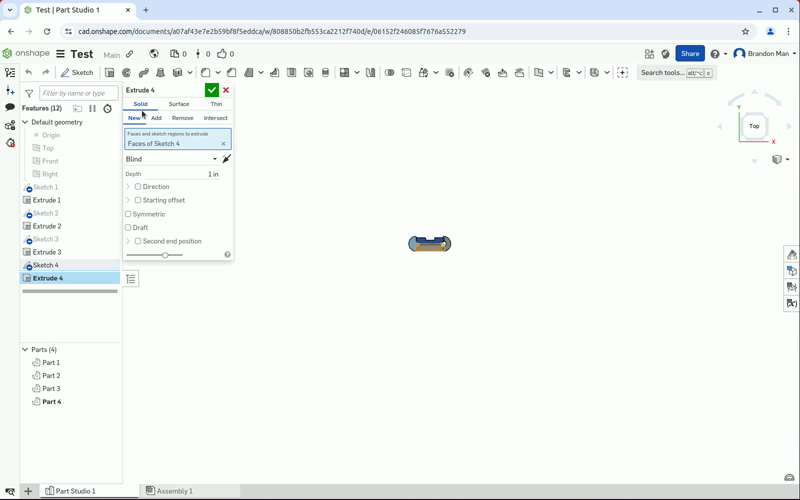
mouse_move(137, 120)
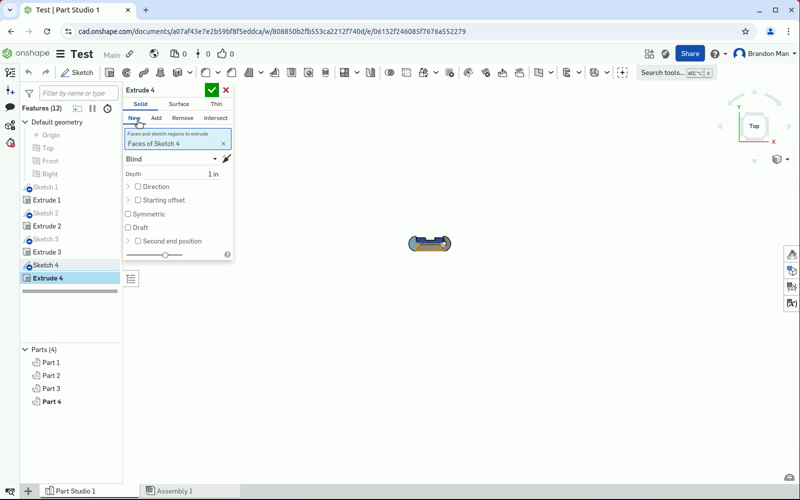
click(137, 120)
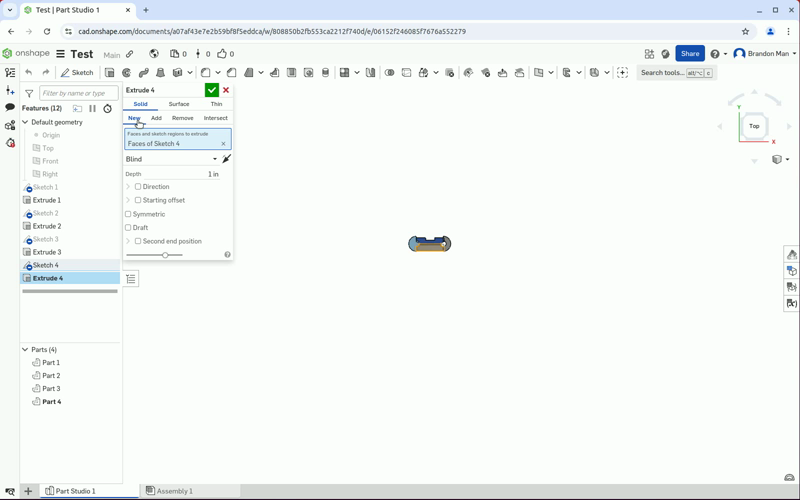
key(tab, 4)
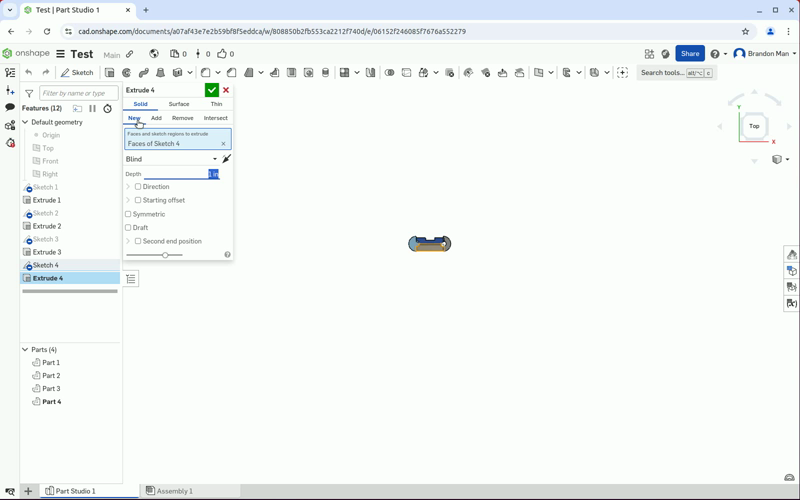
text(23.108)
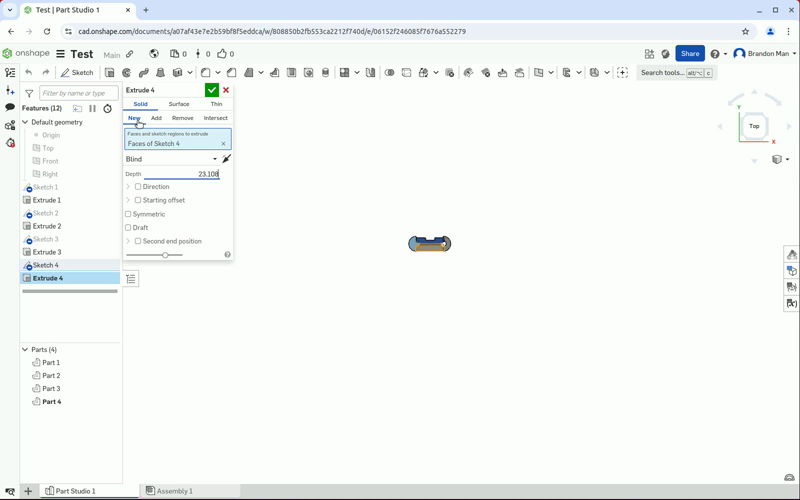
key(enter)
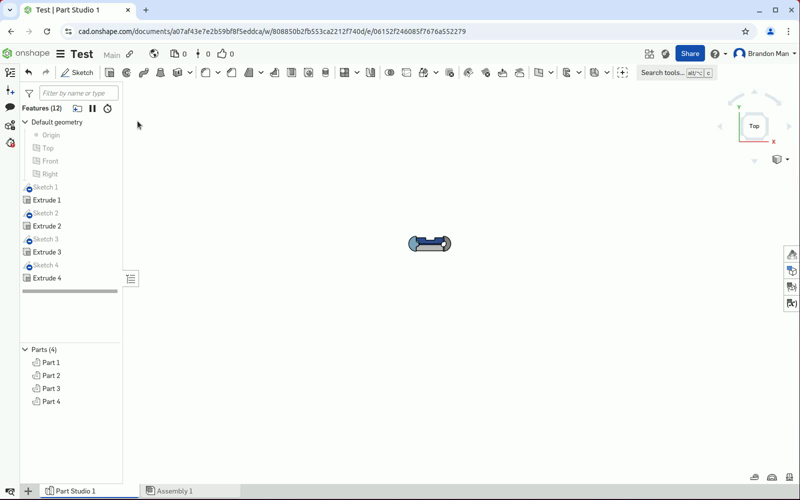
key(shift+h)
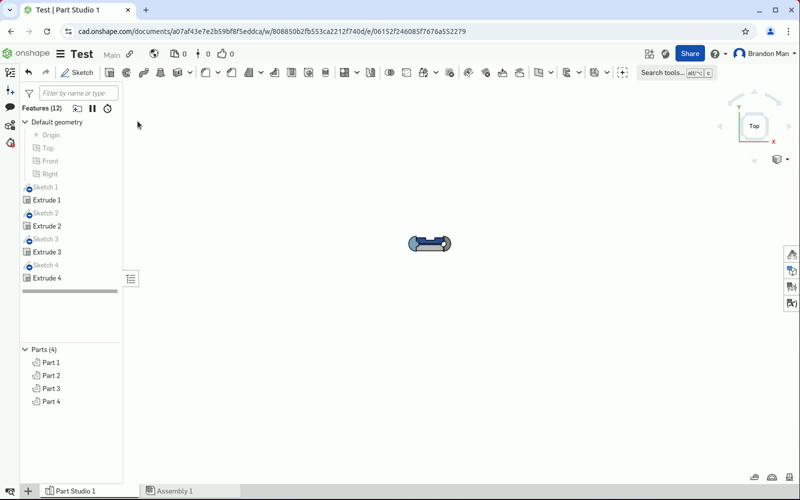
key(shift+h)
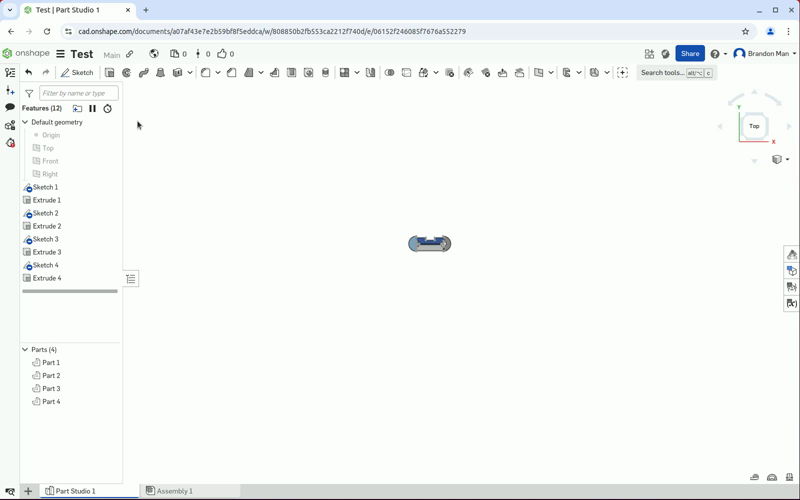
key(shift+7)
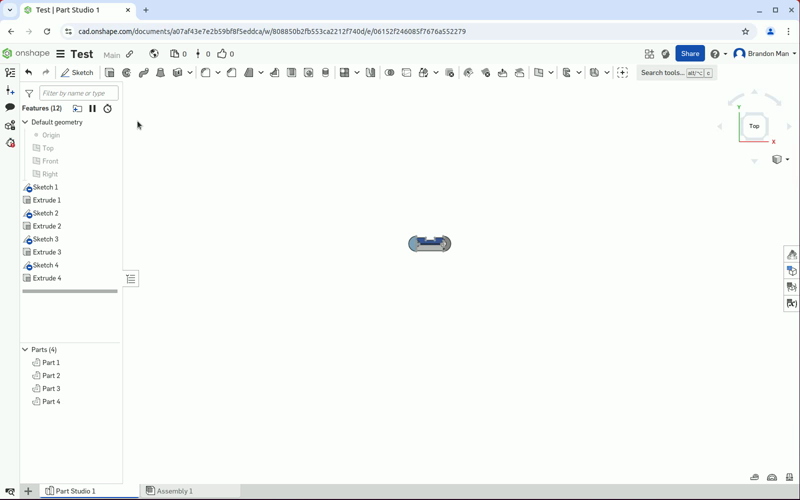
key(up, 3)
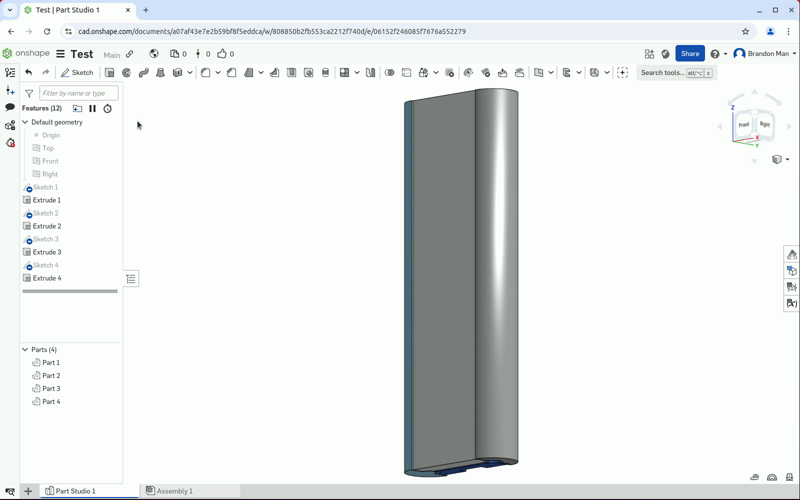
key(left, 3)
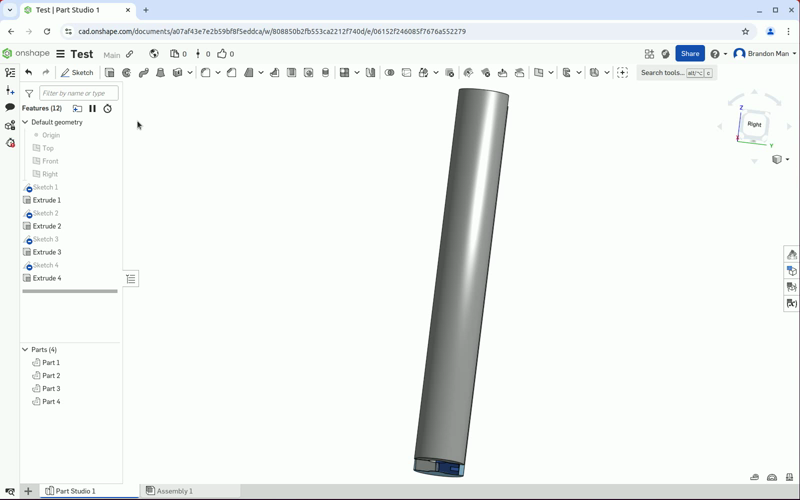
key(right, 3)
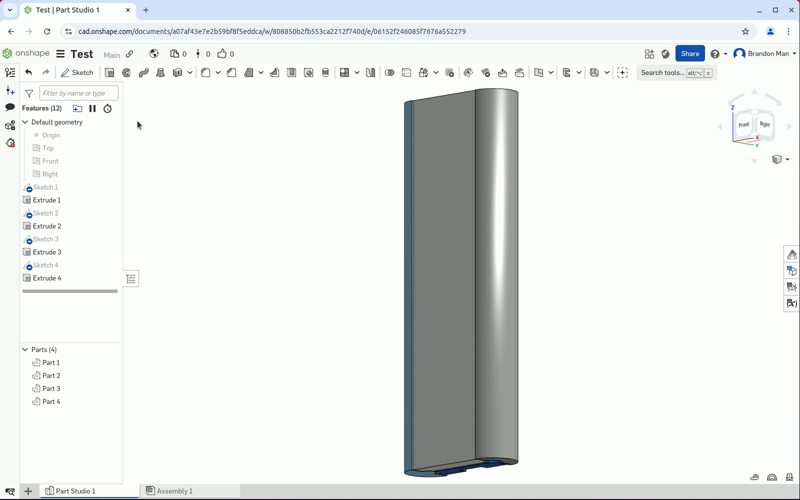
key(down, 3)
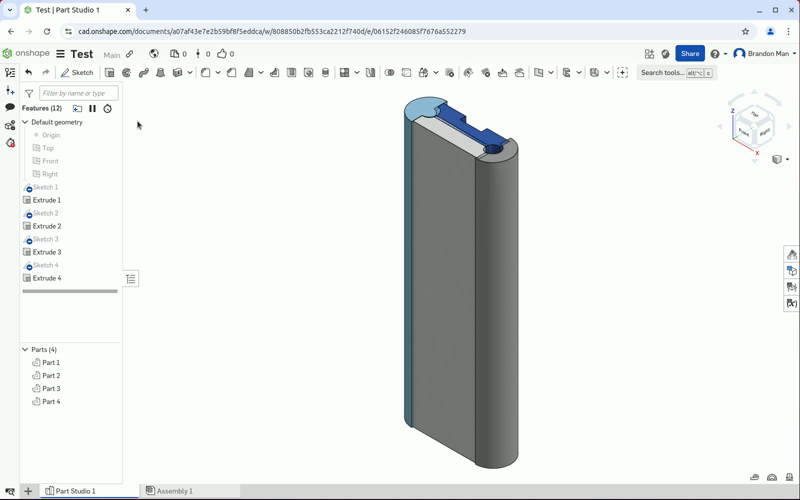
mouse_move(73, 189)
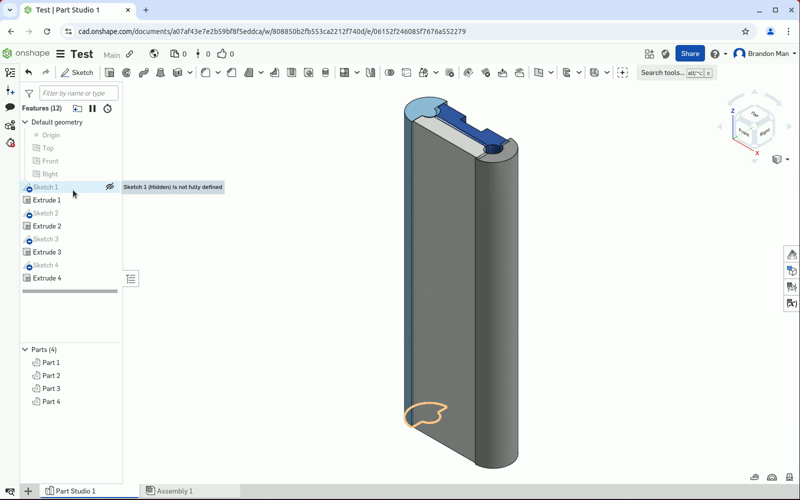
click(73, 189)